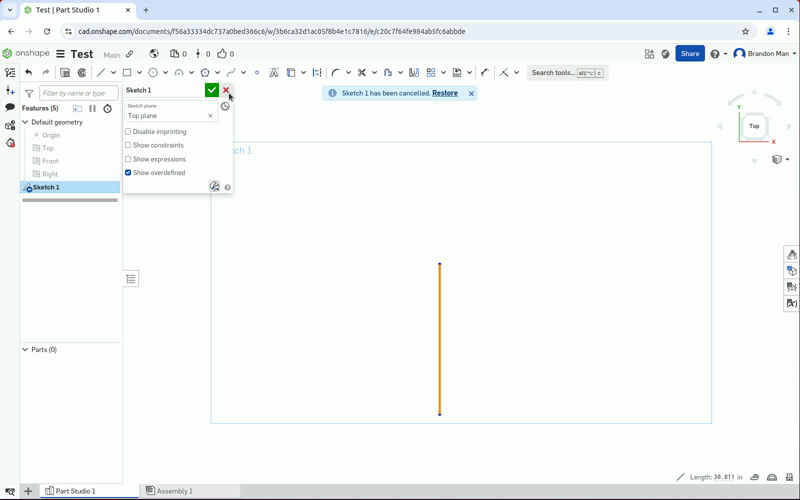
key(shift+h)
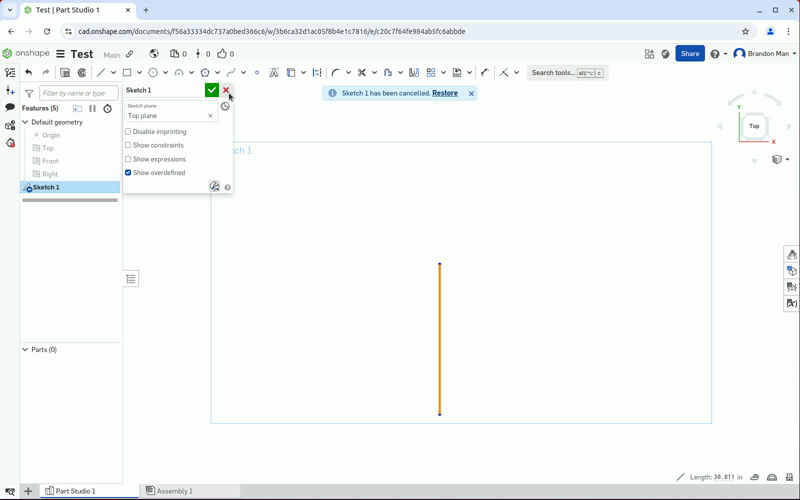
key(shift+s)
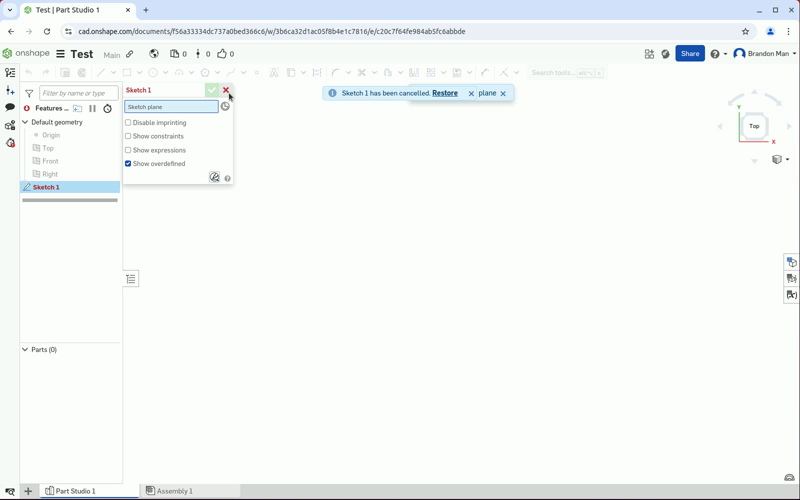
mouse_move(73, 150)
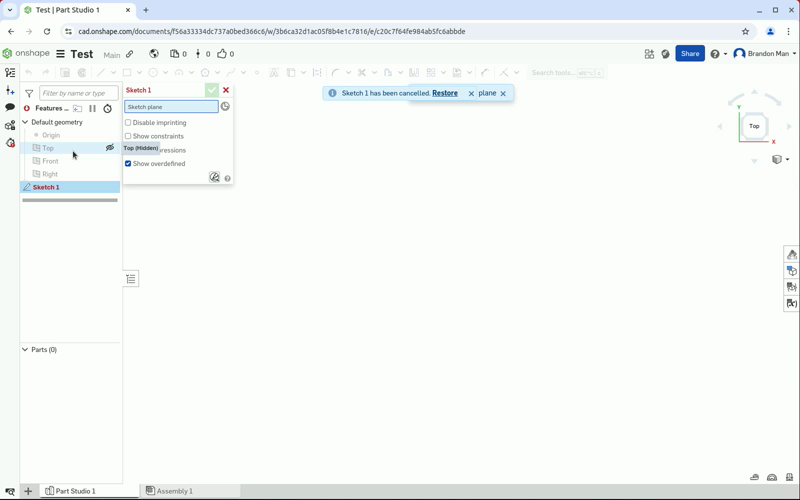
click(73, 150)
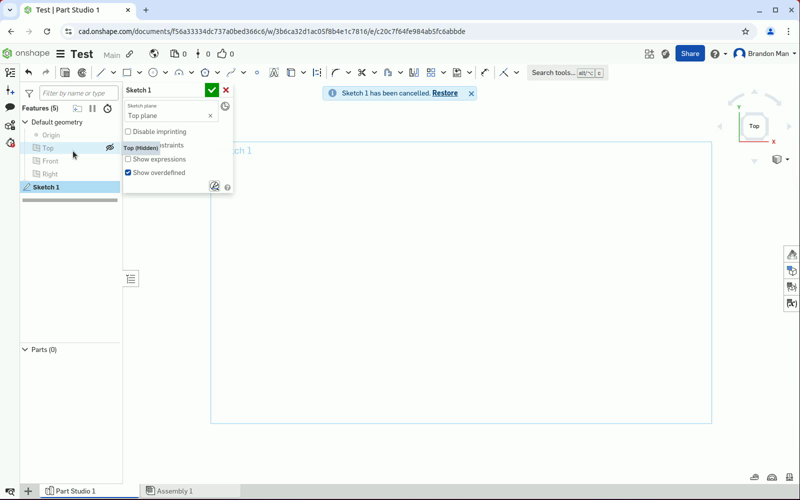
mouse_move(73, 352)
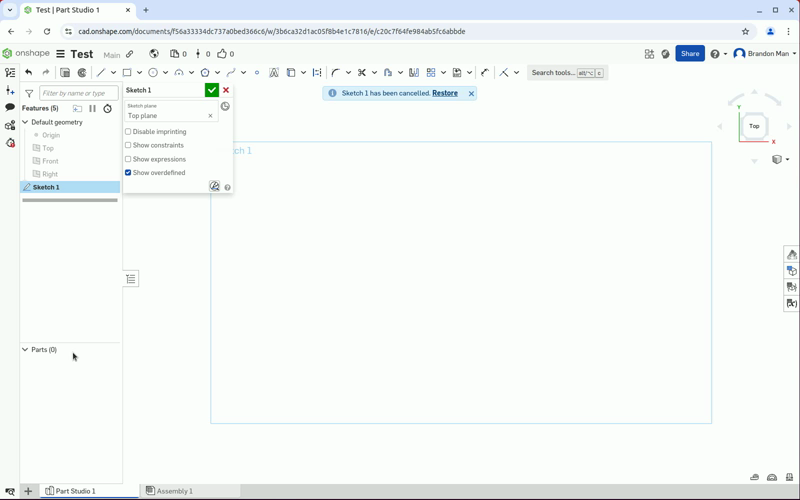
key(y)
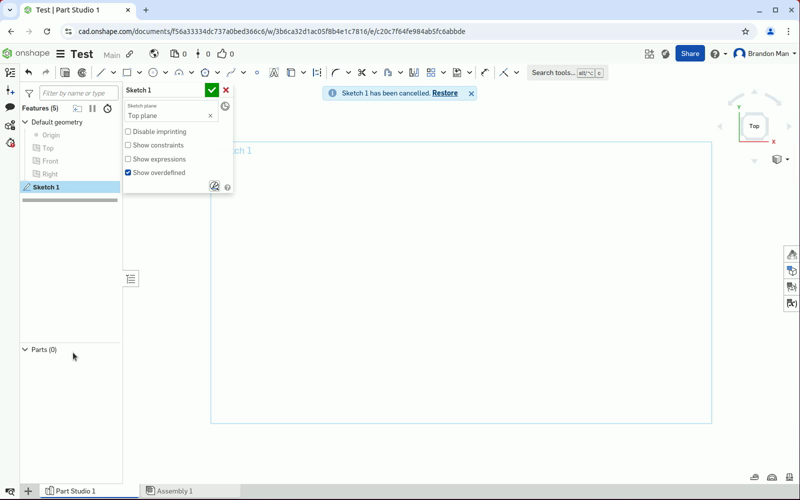
key(l)
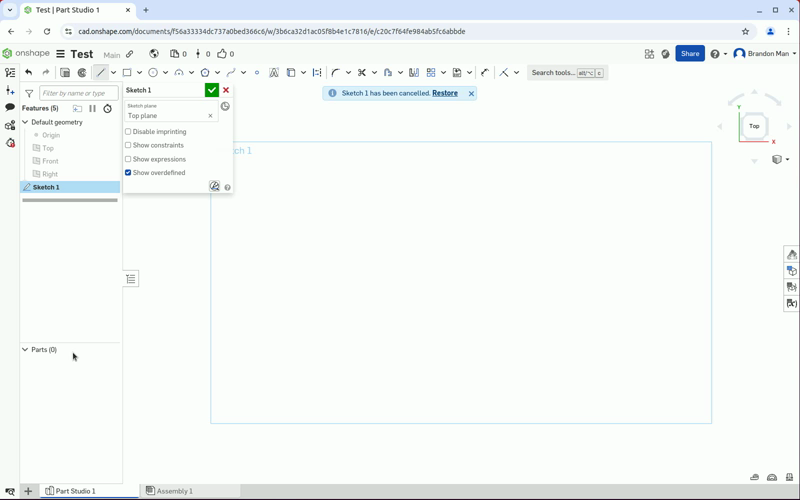
key_down(shift)
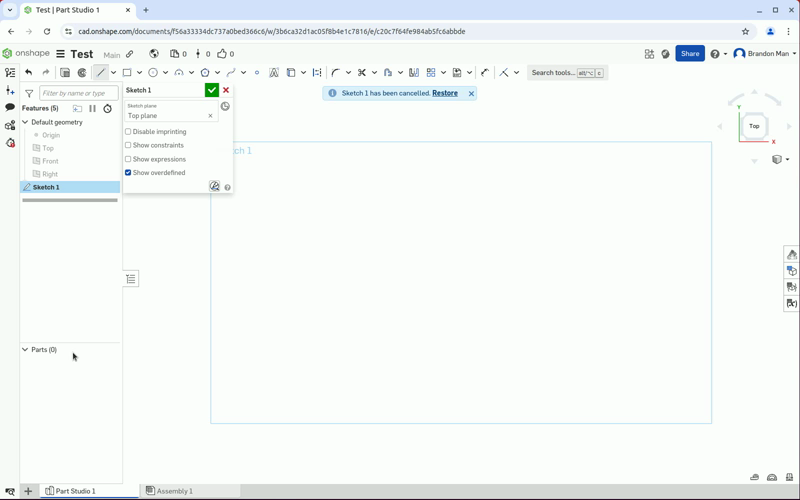
mouse_move(460, 282)
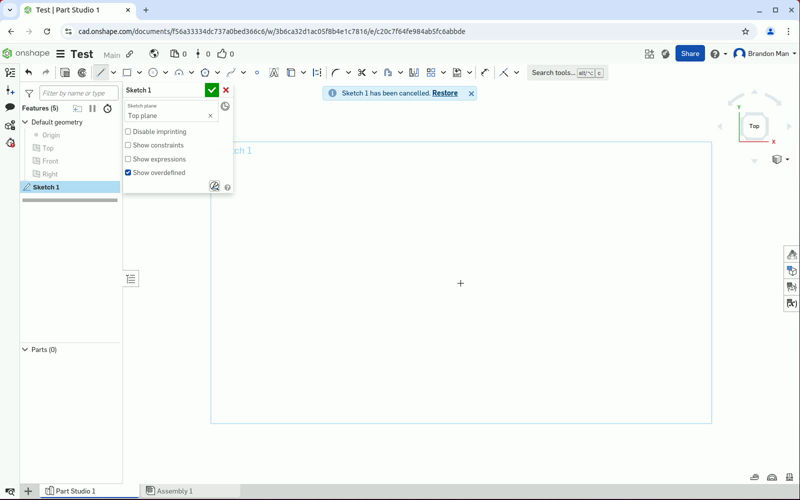
click(460, 282)
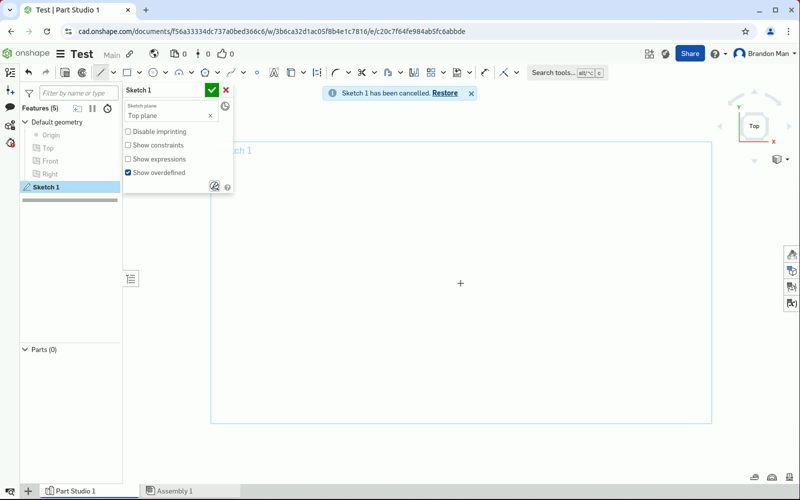
key_up(shift)
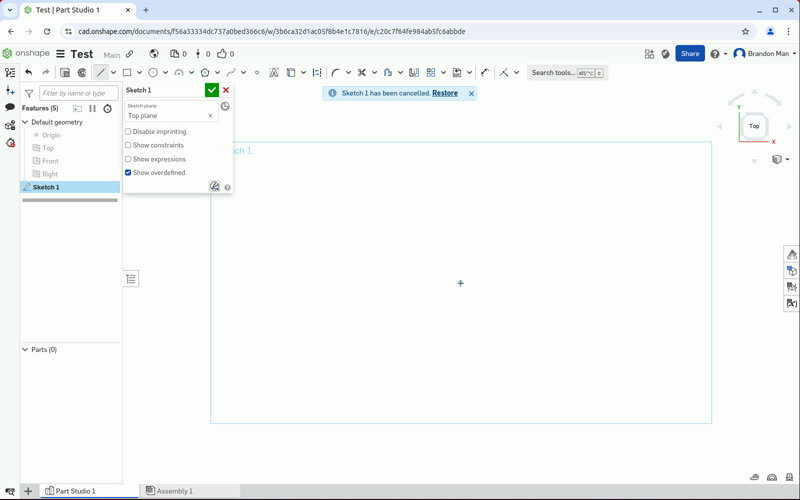
key_down(shift)
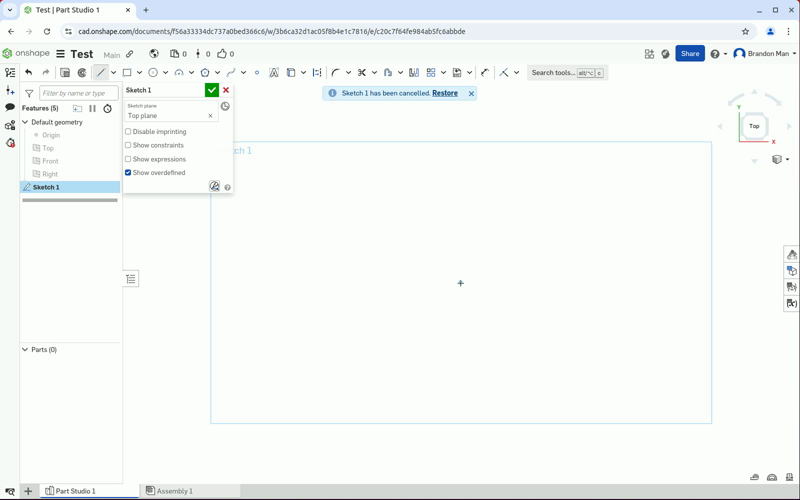
mouse_move(490, 282)
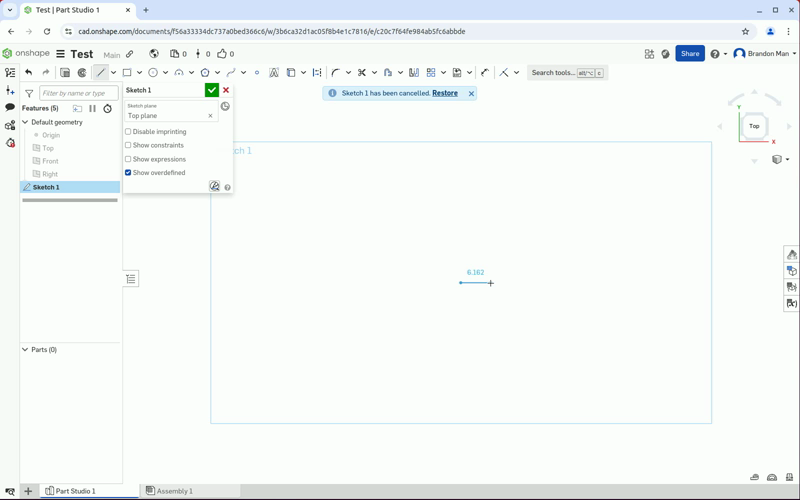
mouse_move(461, 282)
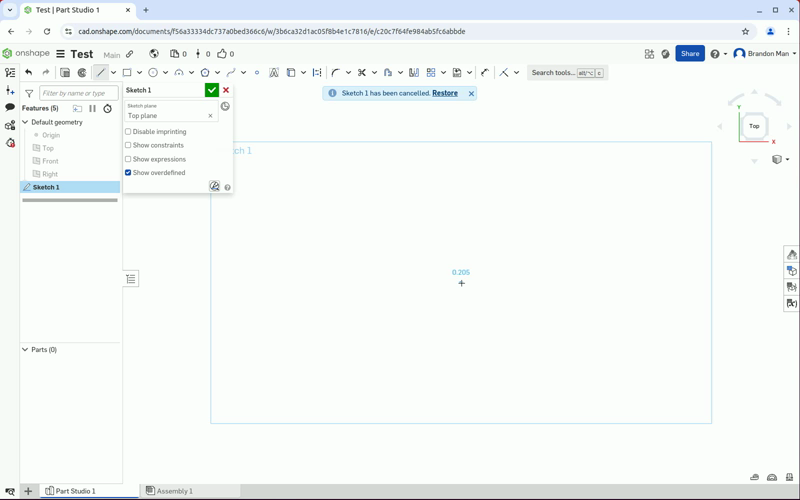
scroll(6)
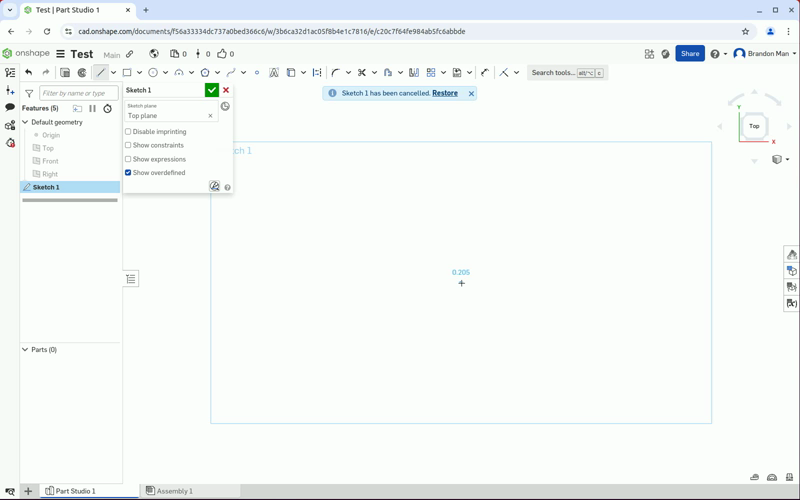
scroll(6)
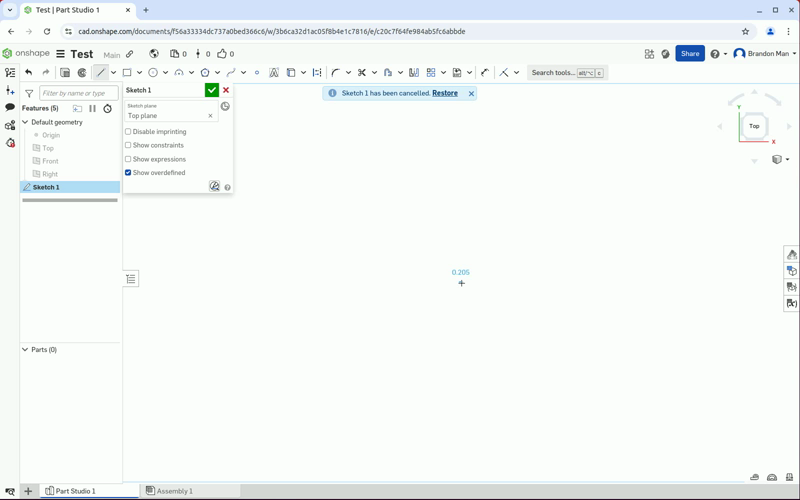
scroll(6)
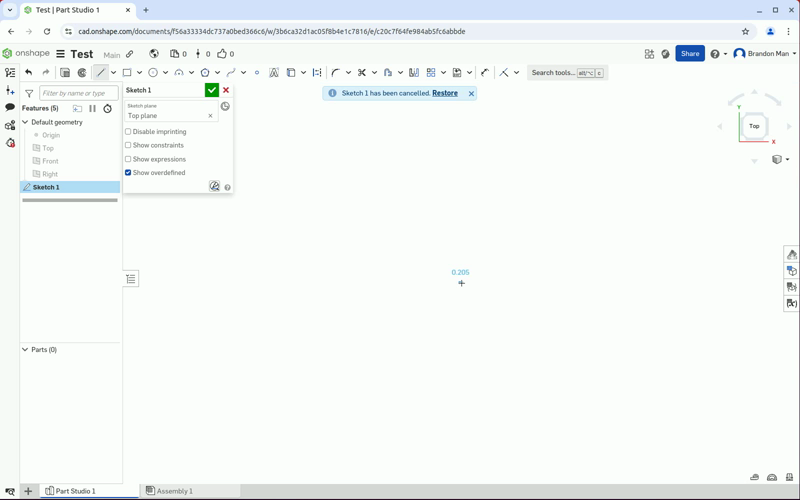
scroll(6)
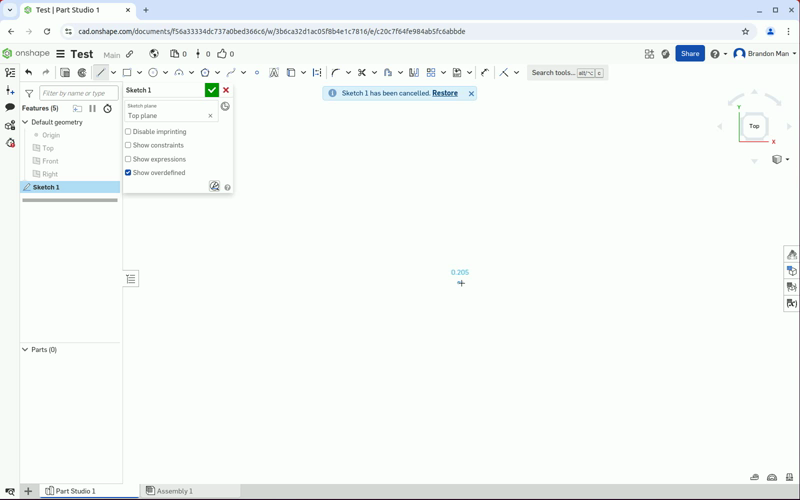
scroll(6)
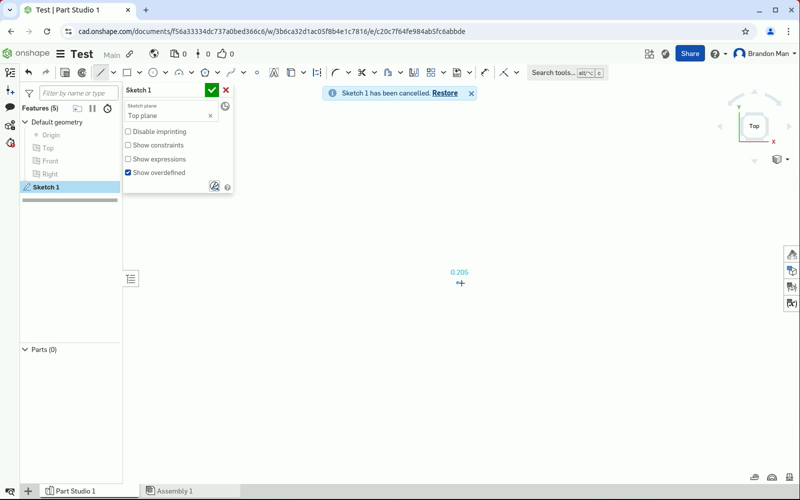
scroll(6)
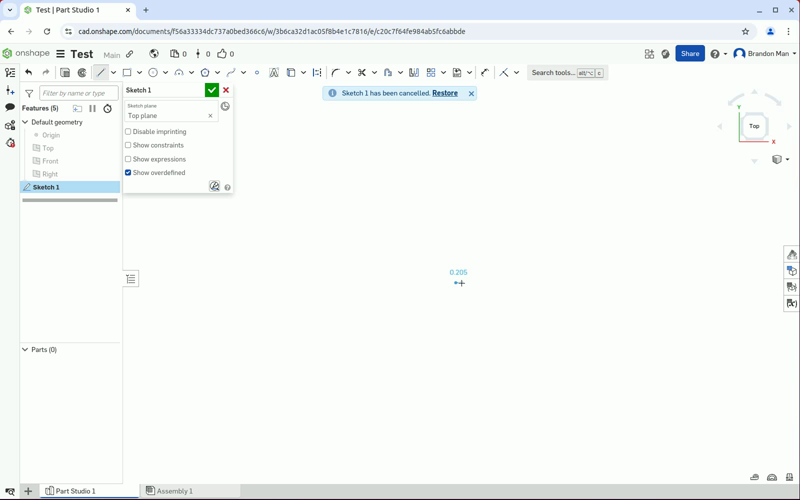
scroll(6)
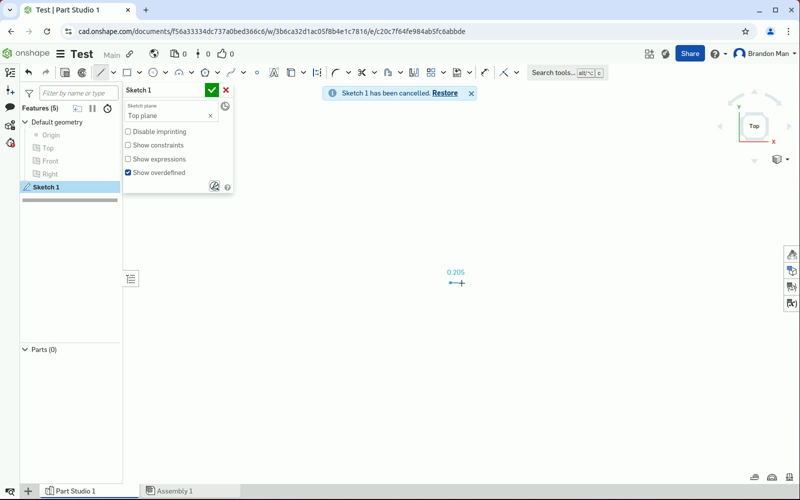
click(461, 282)
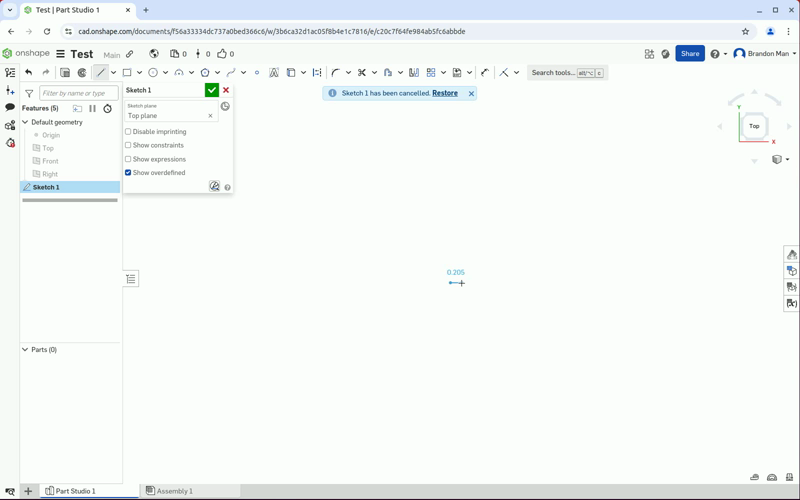
scroll(-6)
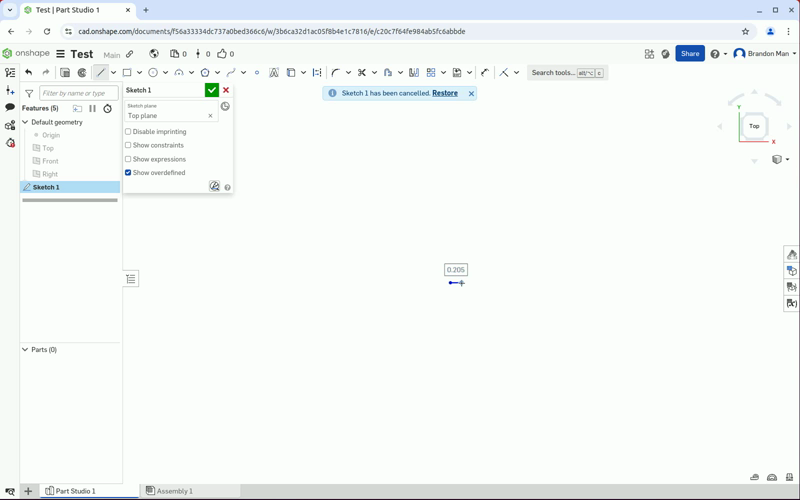
scroll(-6)
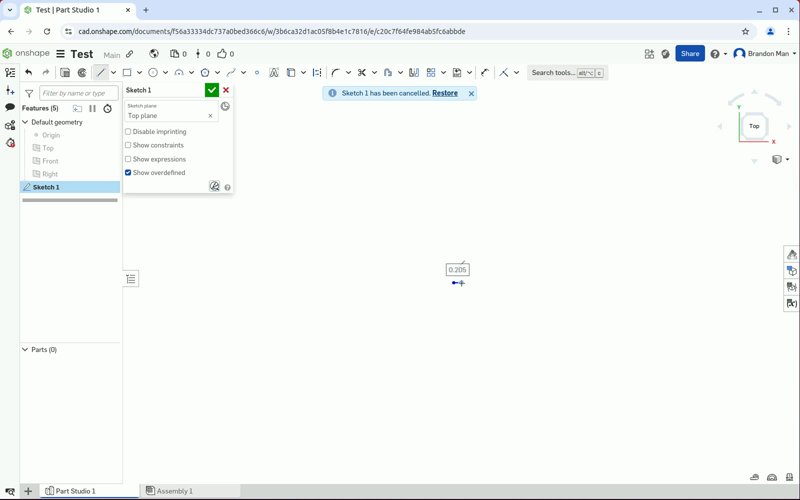
scroll(-6)
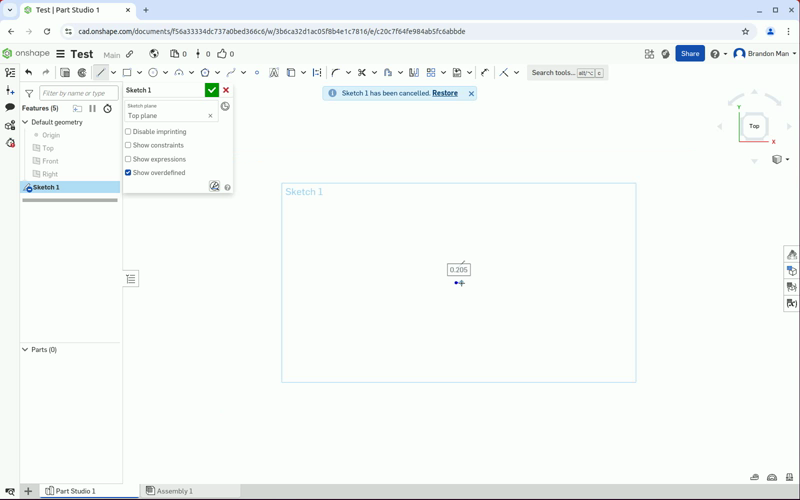
scroll(-6)
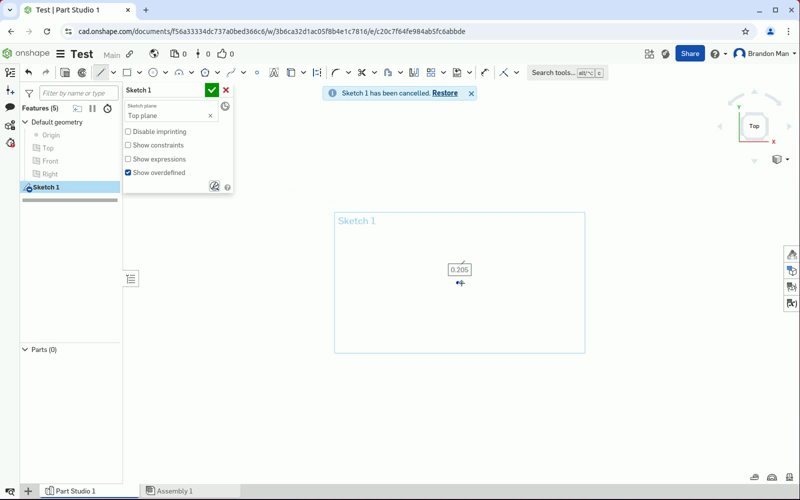
scroll(-6)
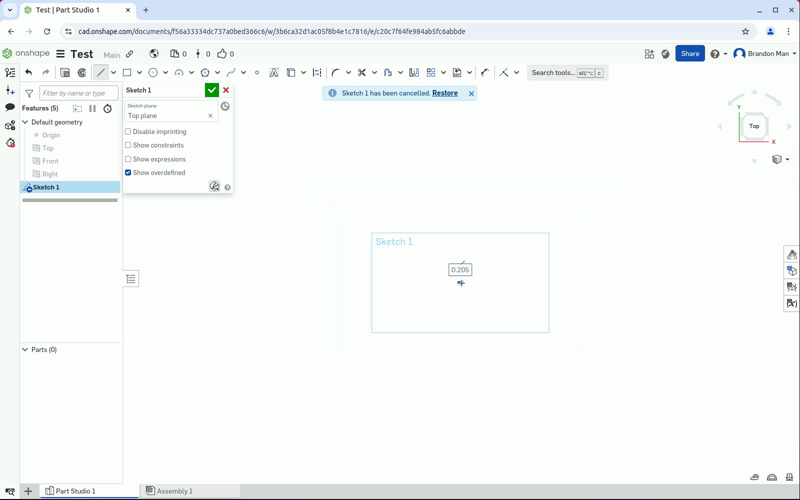
scroll(-6)
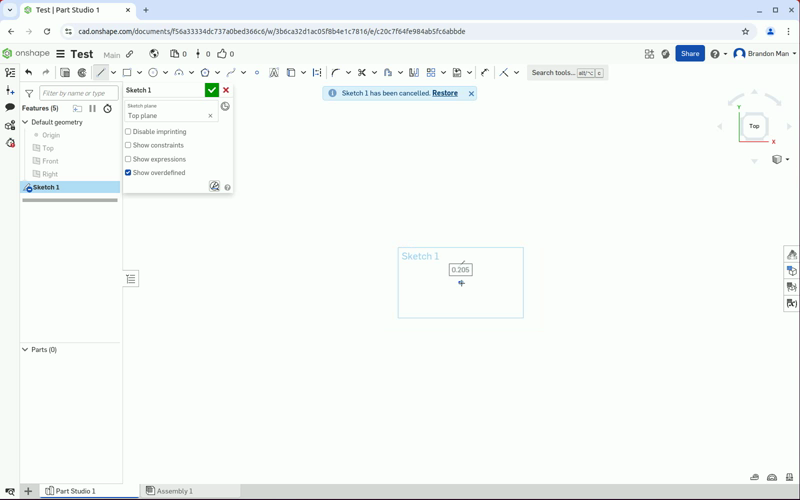
scroll(-6)
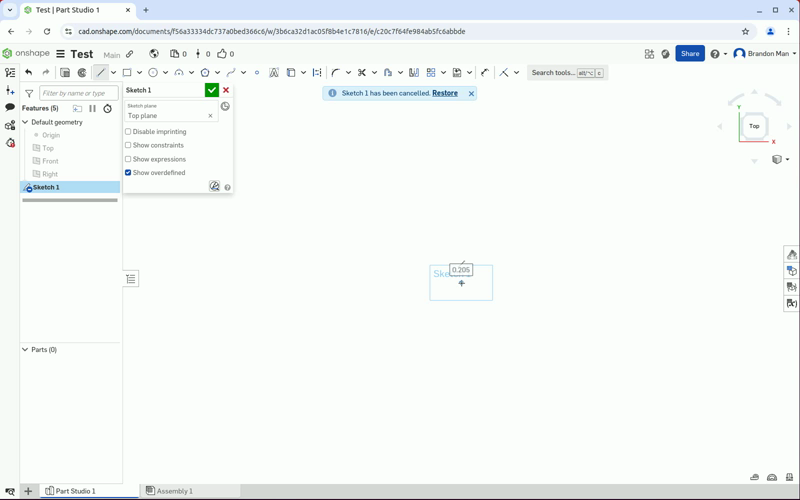
key_up(shift)
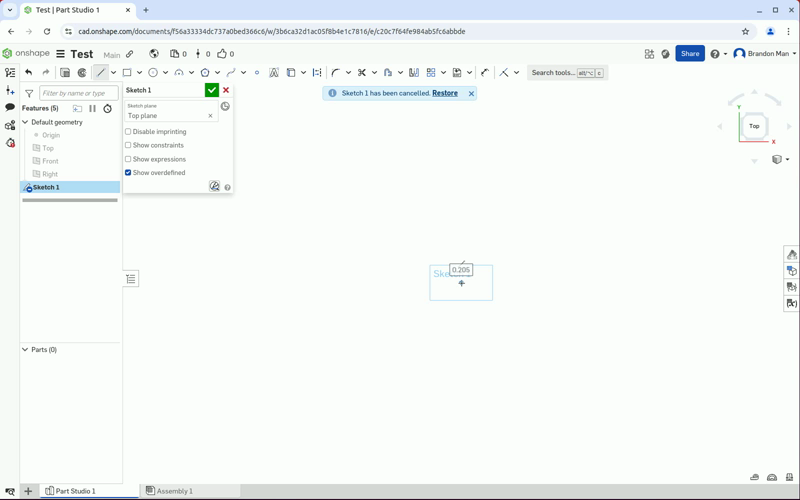
key_down(shift)
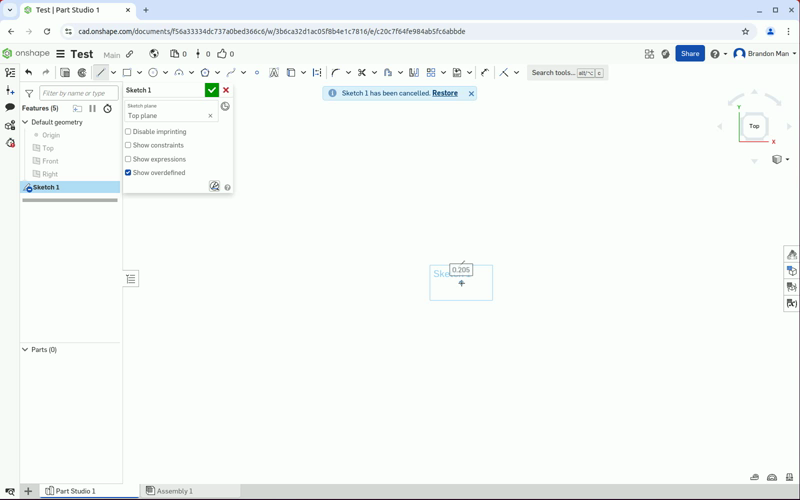
mouse_move(492, 282)
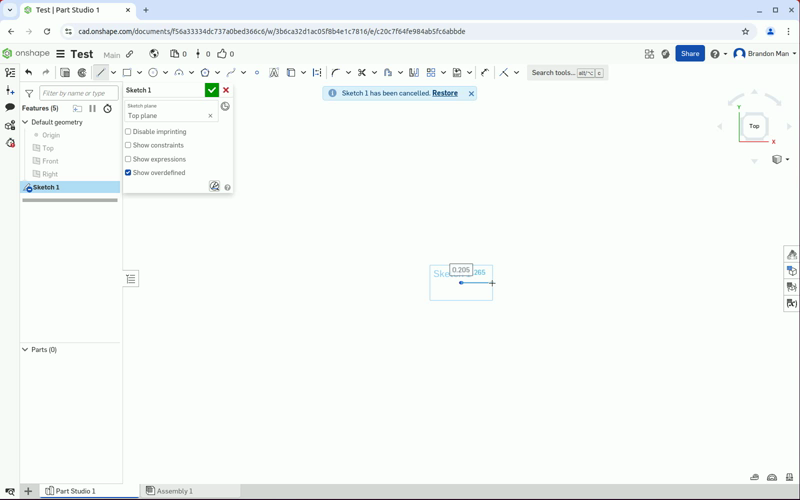
mouse_move(461, 282)
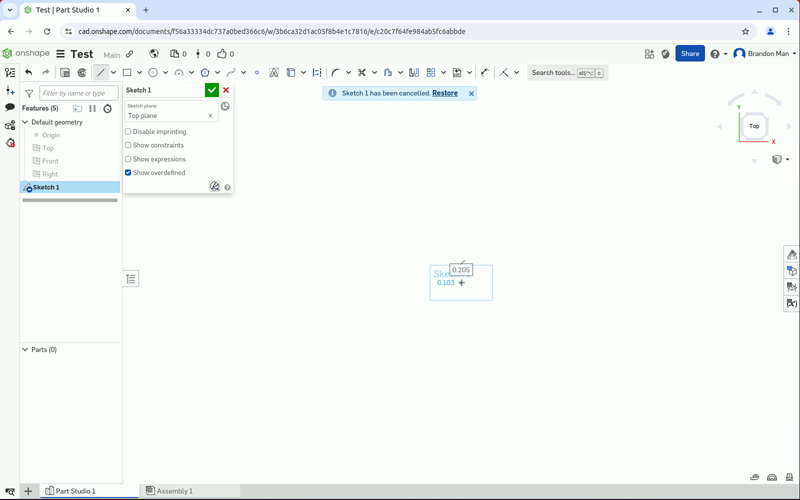
scroll(6)
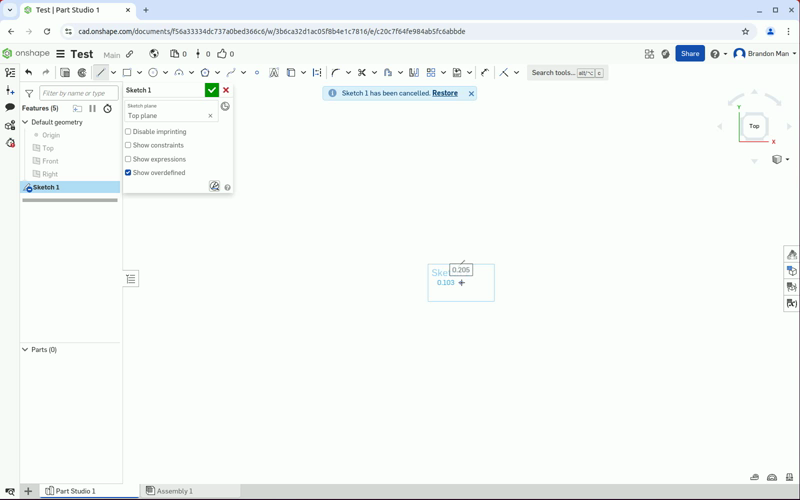
scroll(6)
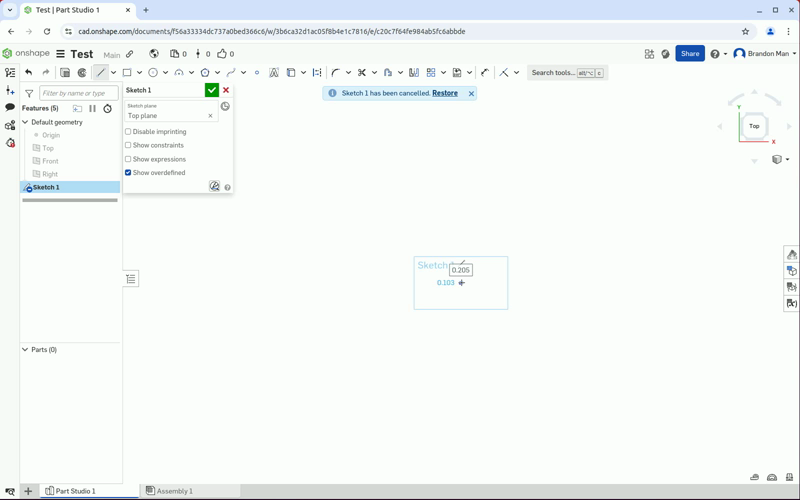
scroll(6)
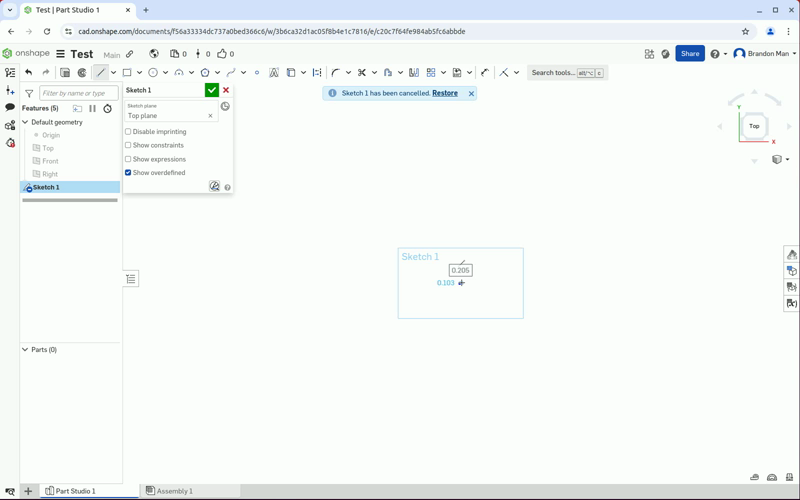
scroll(6)
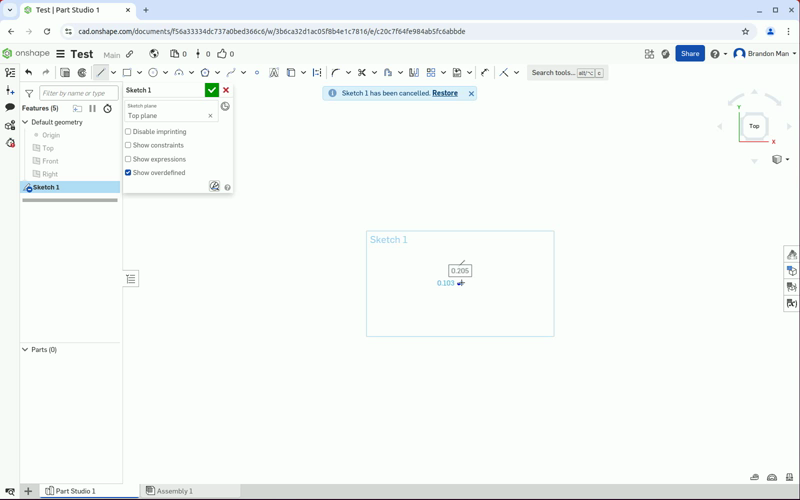
scroll(6)
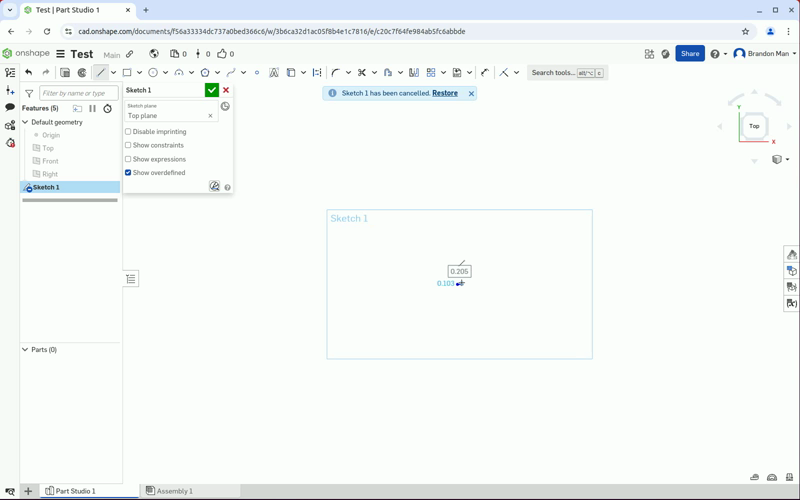
scroll(6)
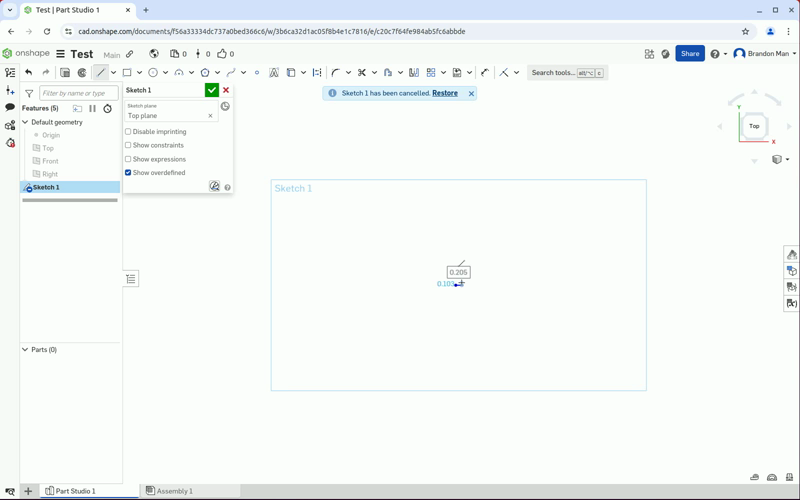
scroll(6)
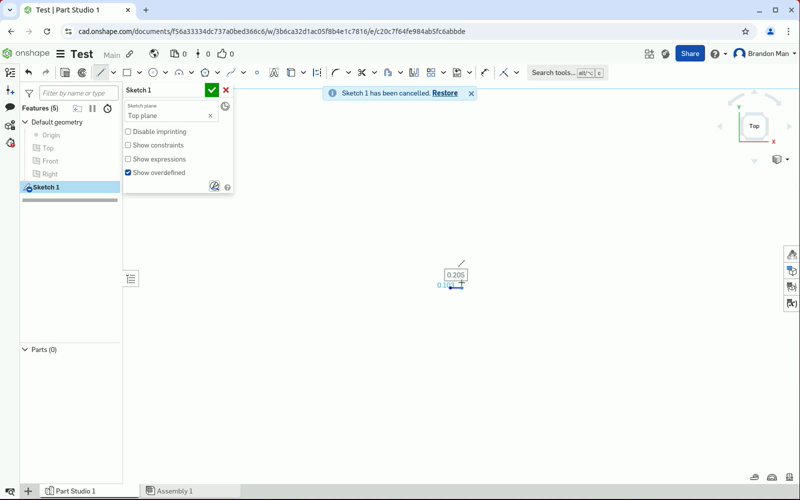
click(461, 282)
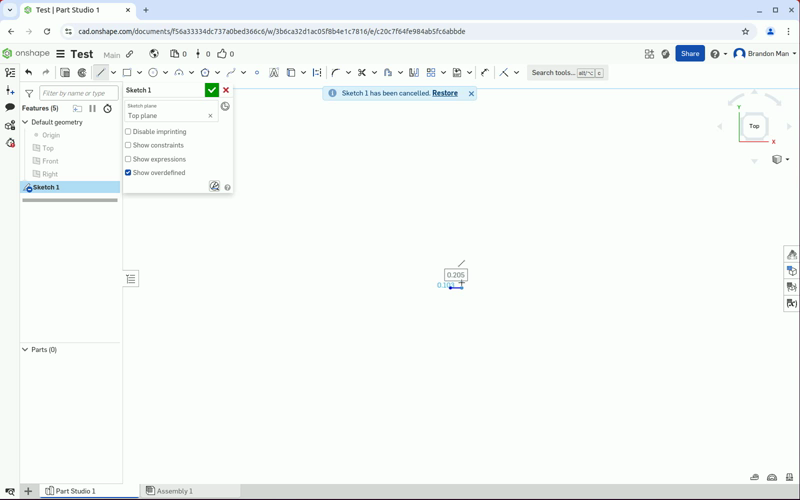
scroll(-6)
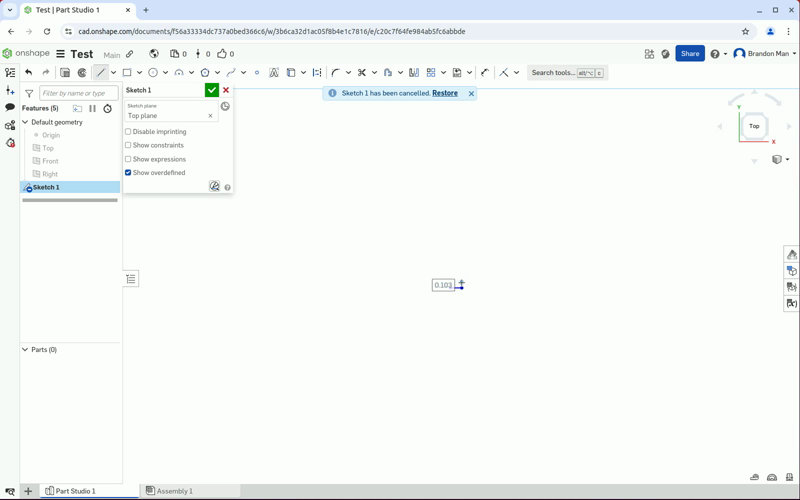
scroll(-6)
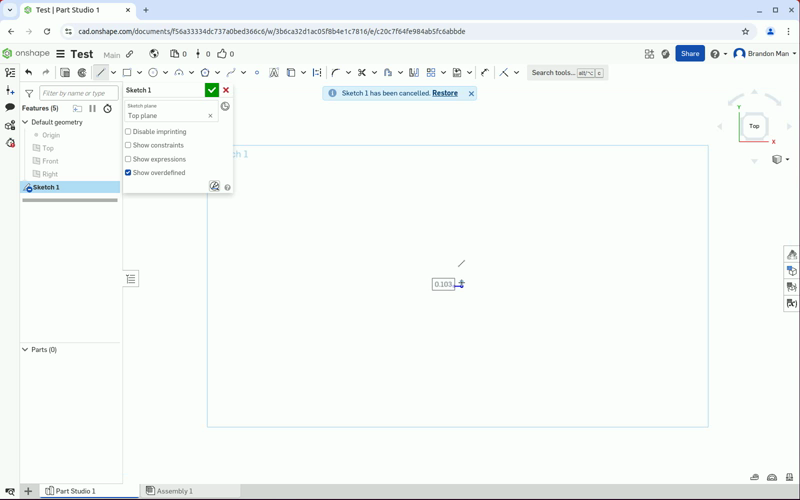
scroll(-6)
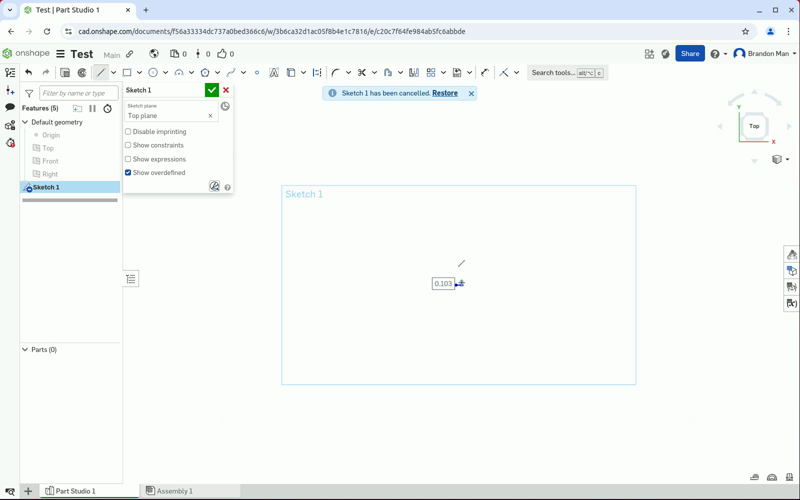
scroll(-6)
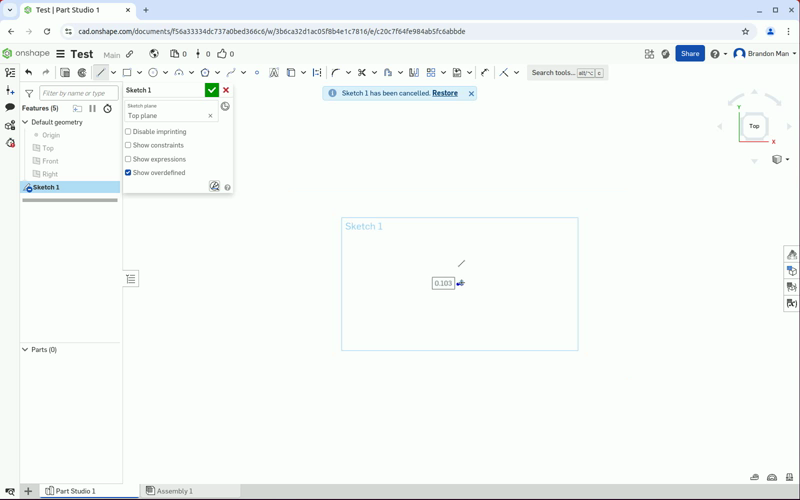
scroll(-6)
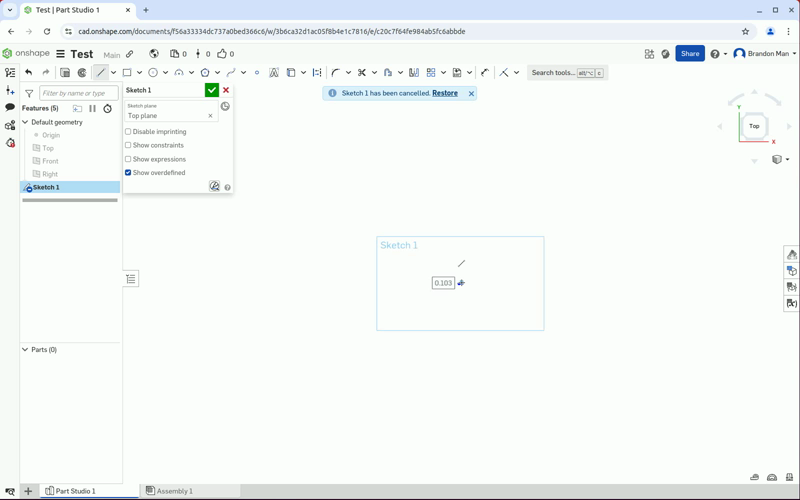
scroll(-6)
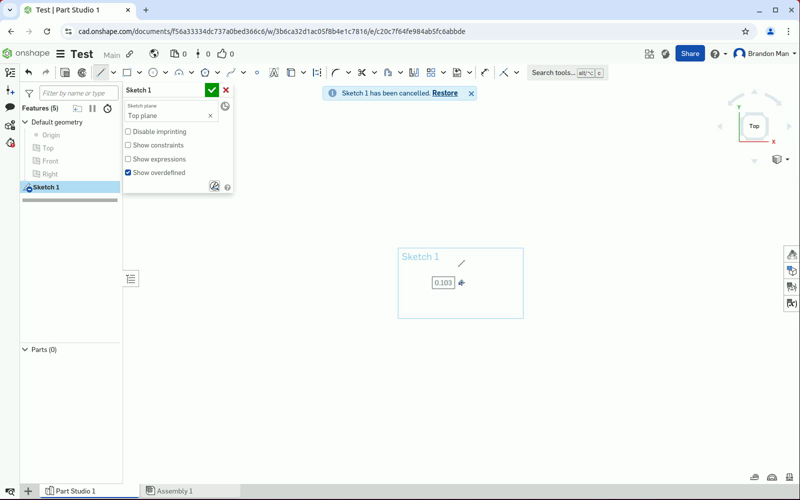
scroll(-6)
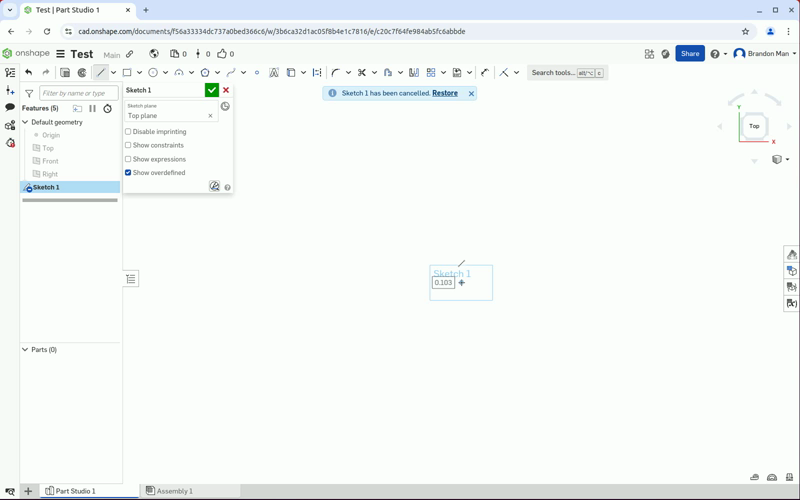
key_up(shift)
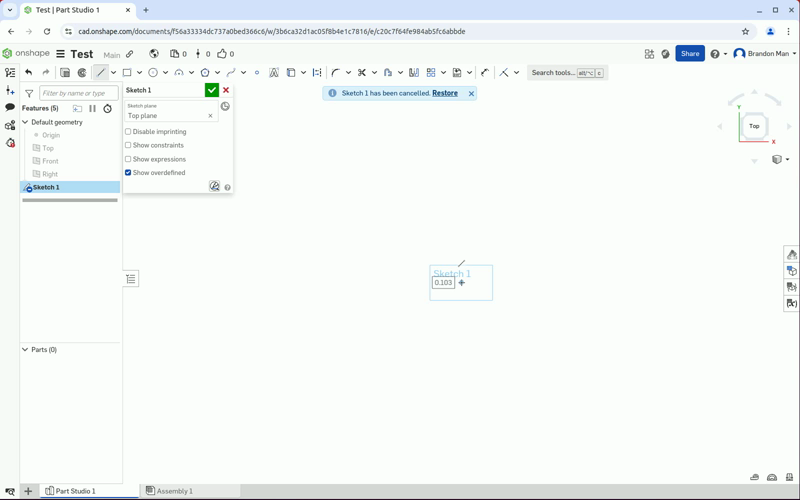
key_down(shift)
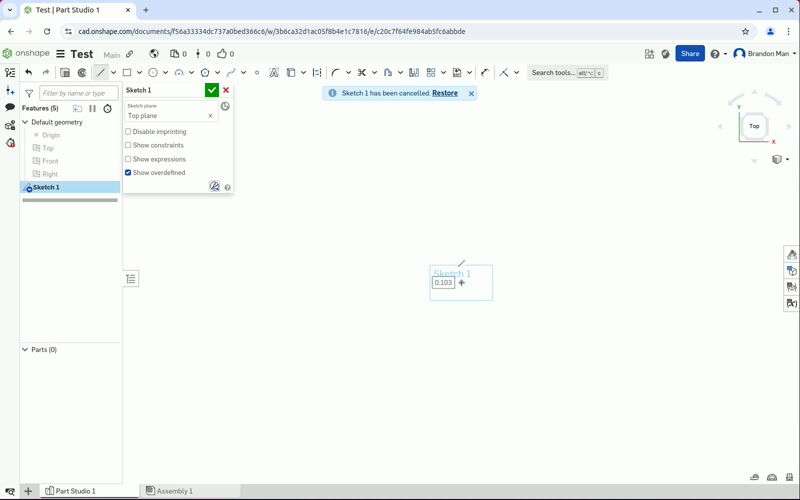
mouse_move(492, 282)
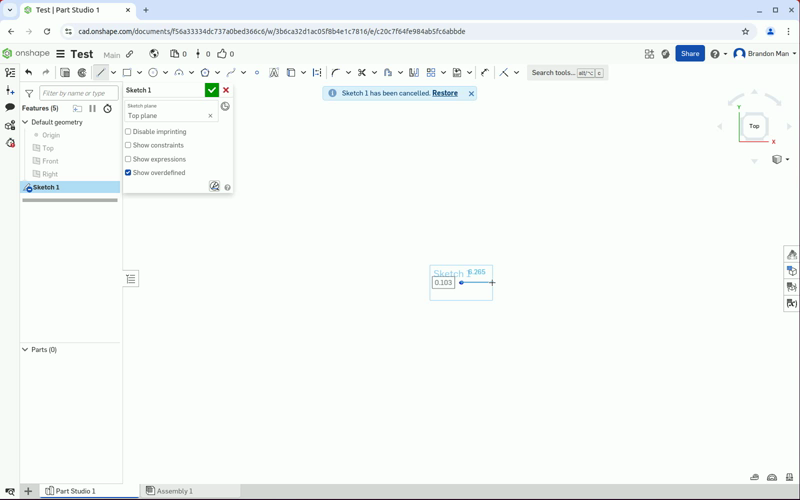
mouse_move(460, 282)
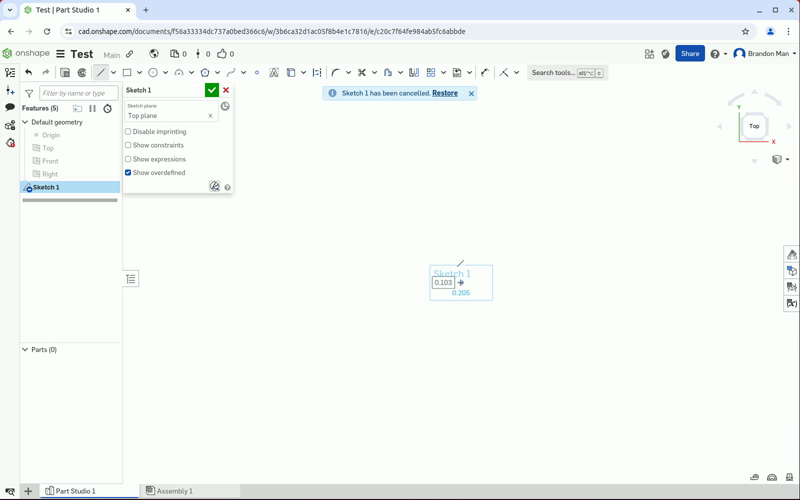
scroll(6)
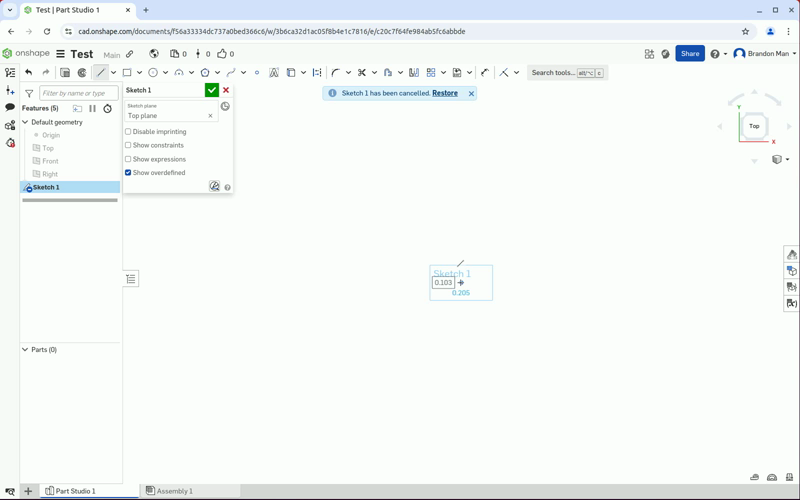
scroll(6)
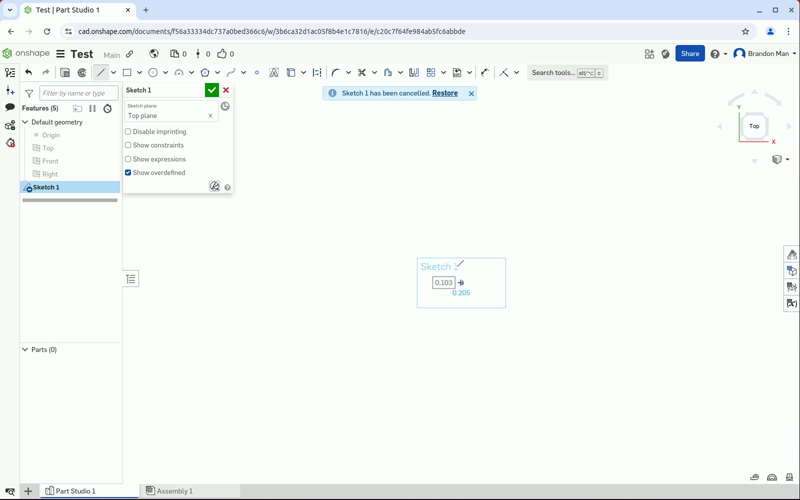
scroll(6)
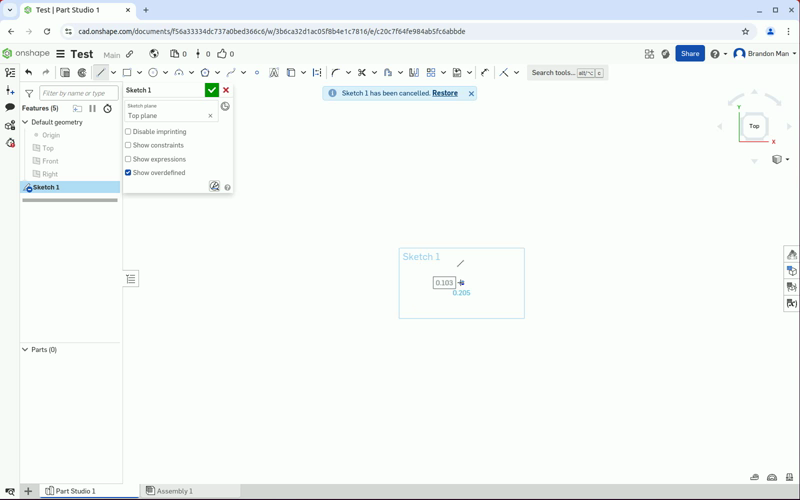
scroll(6)
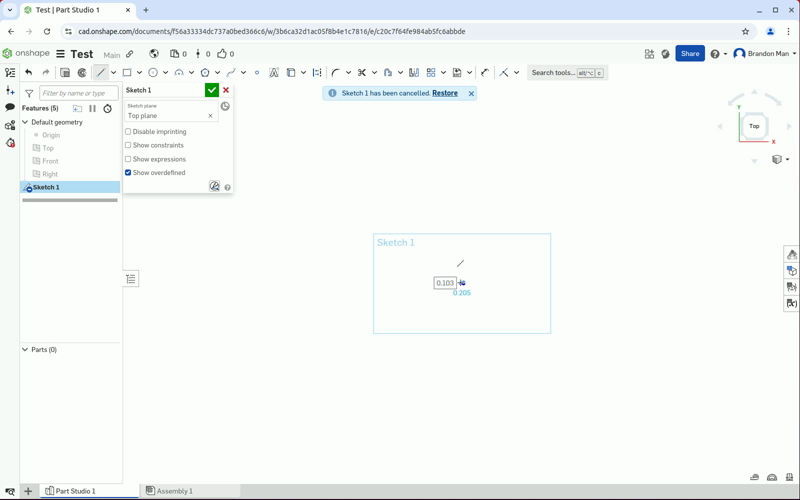
scroll(6)
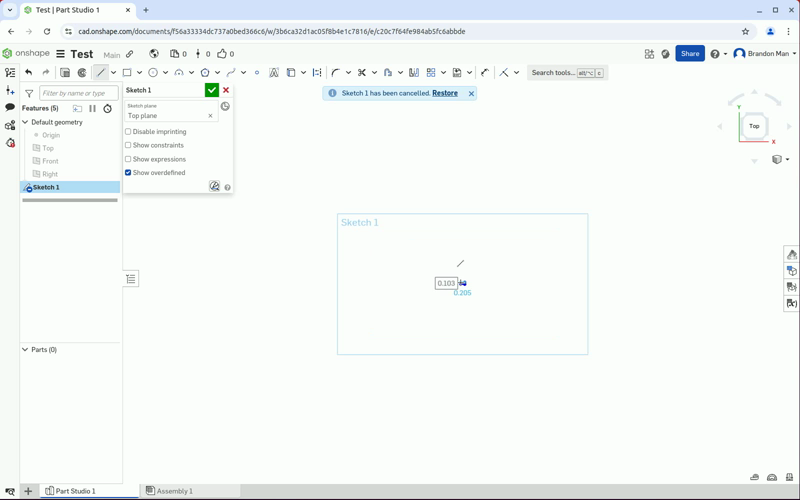
scroll(6)
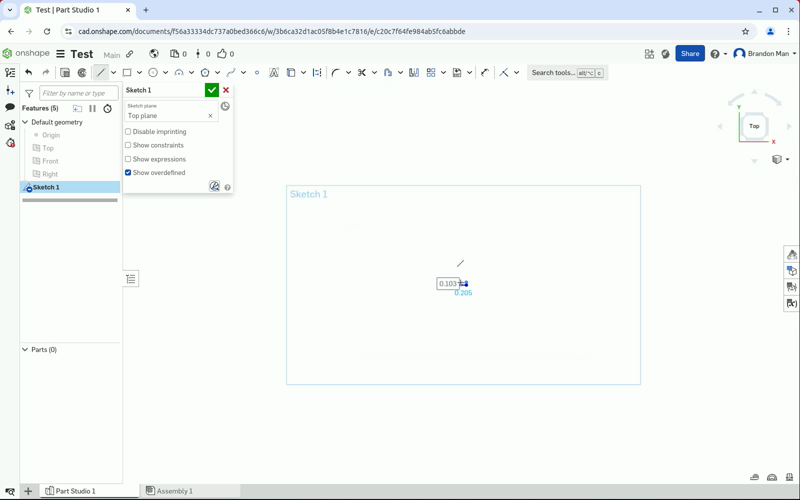
scroll(6)
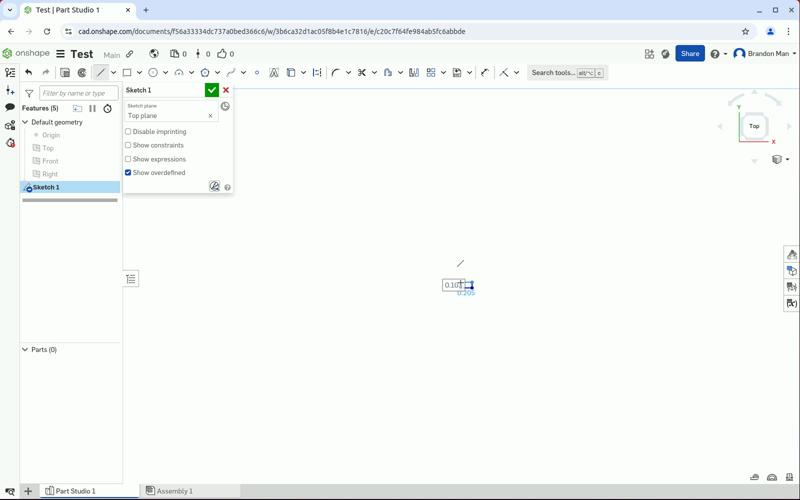
click(460, 282)
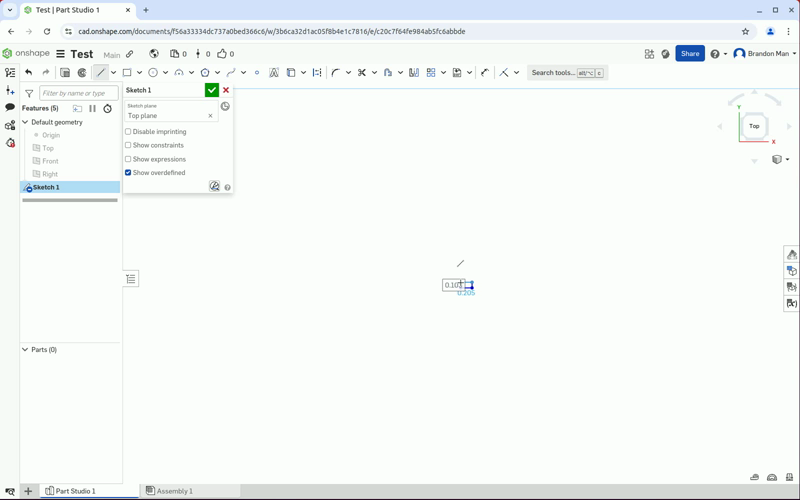
scroll(-6)
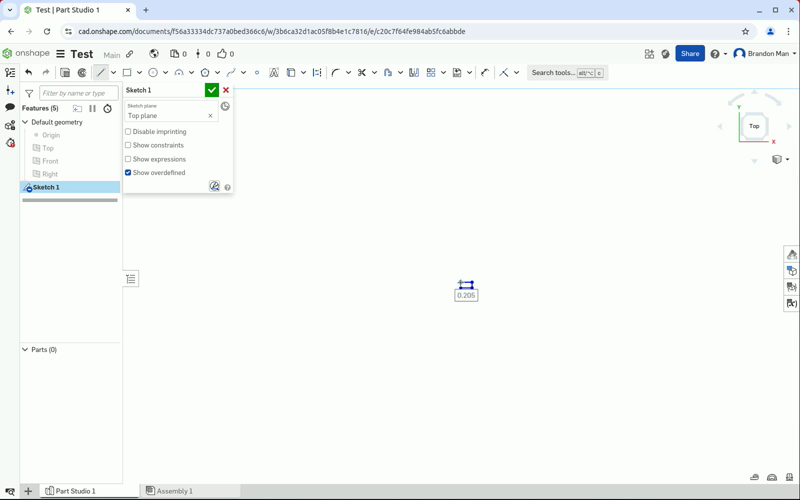
scroll(-6)
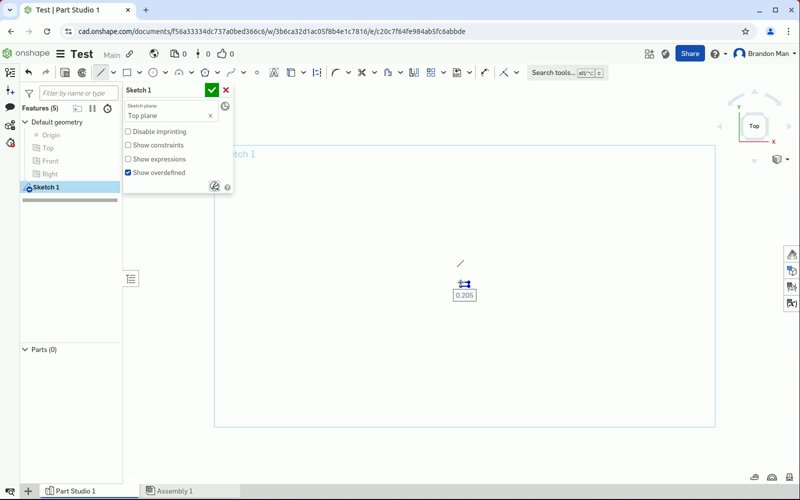
scroll(-6)
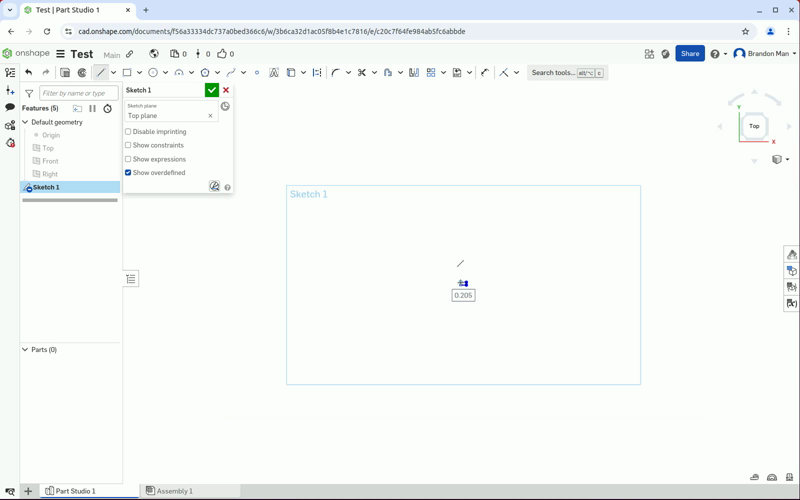
scroll(-6)
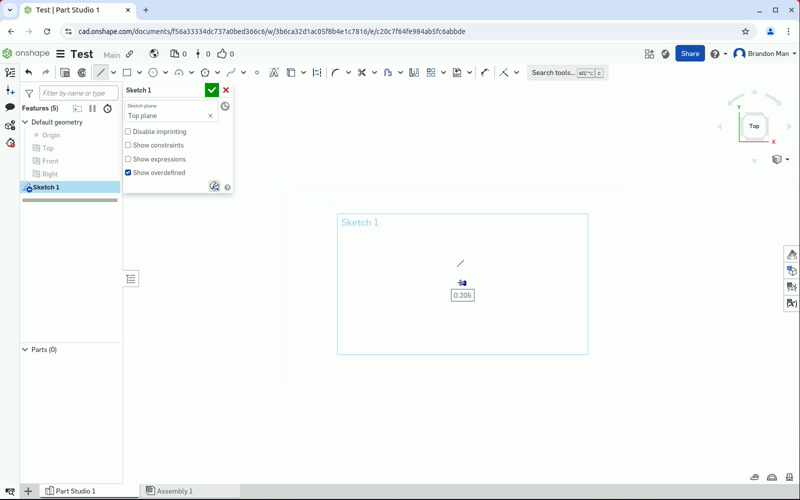
scroll(-6)
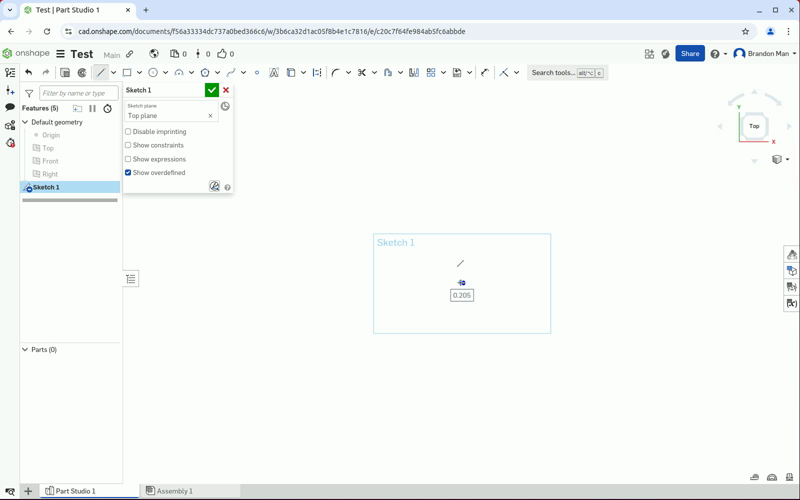
scroll(-6)
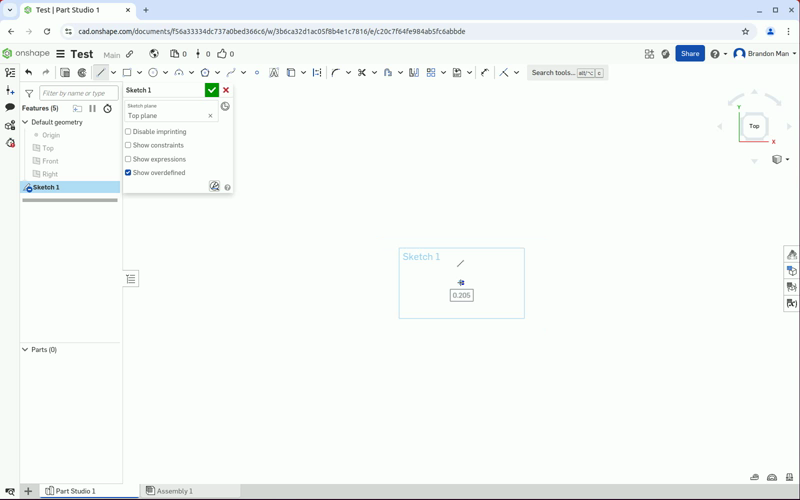
scroll(-6)
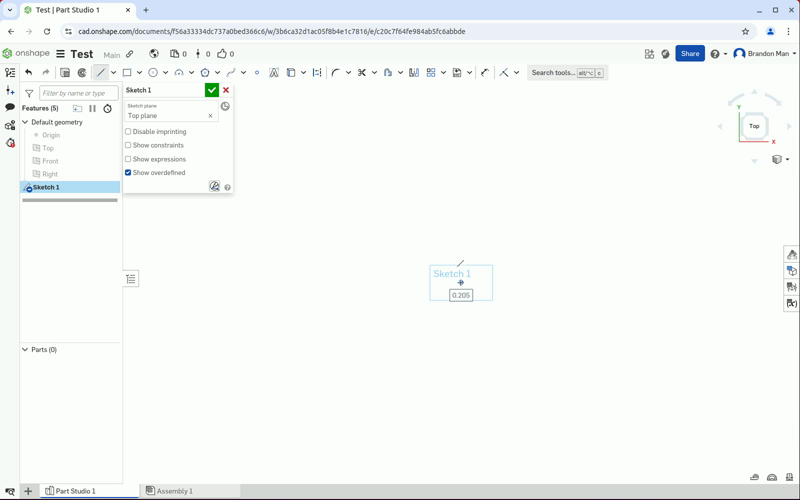
key_up(shift)
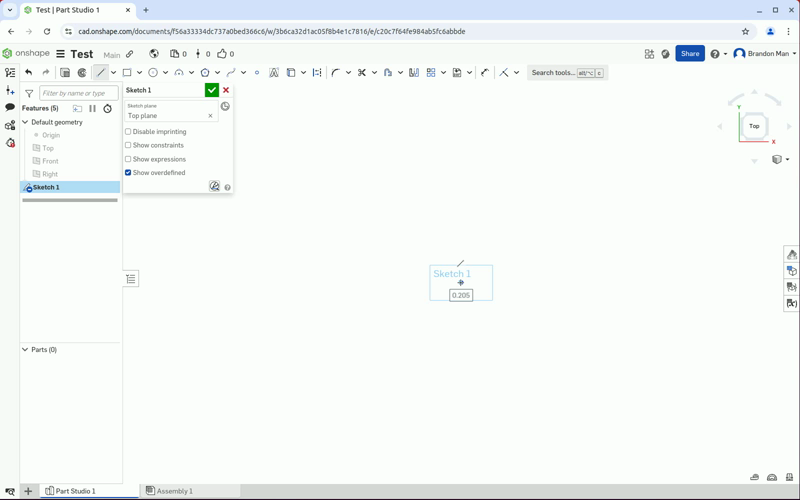
mouse_move(490, 282)
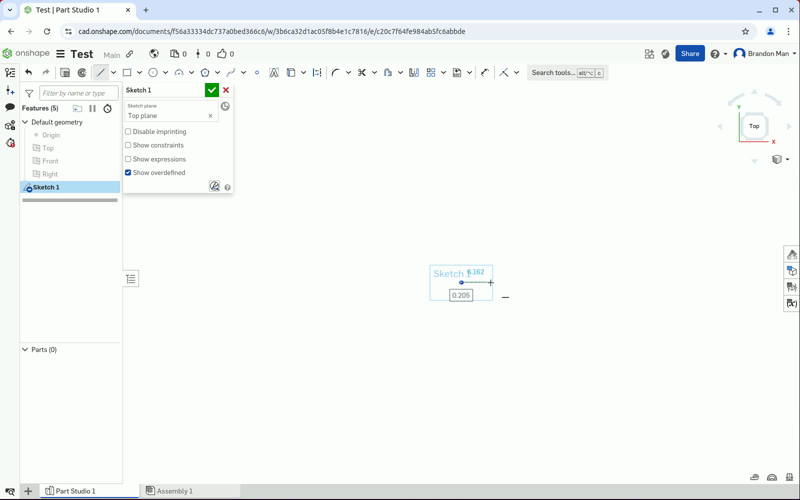
key_down(shift)
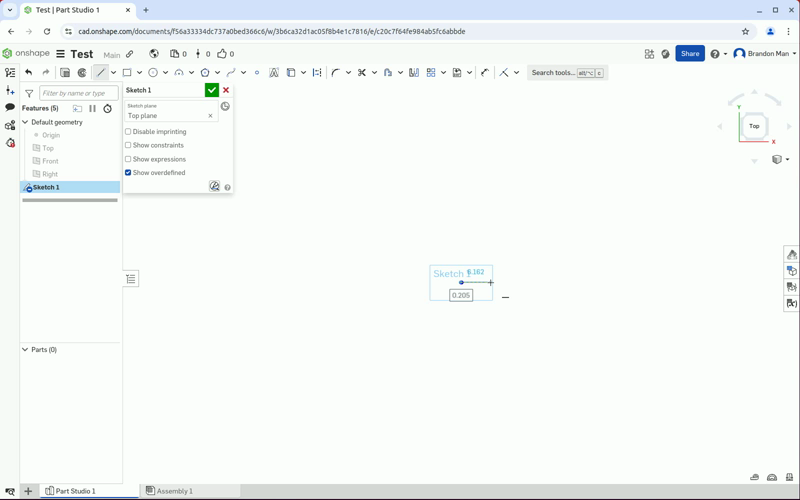
mouse_move(460, 282)
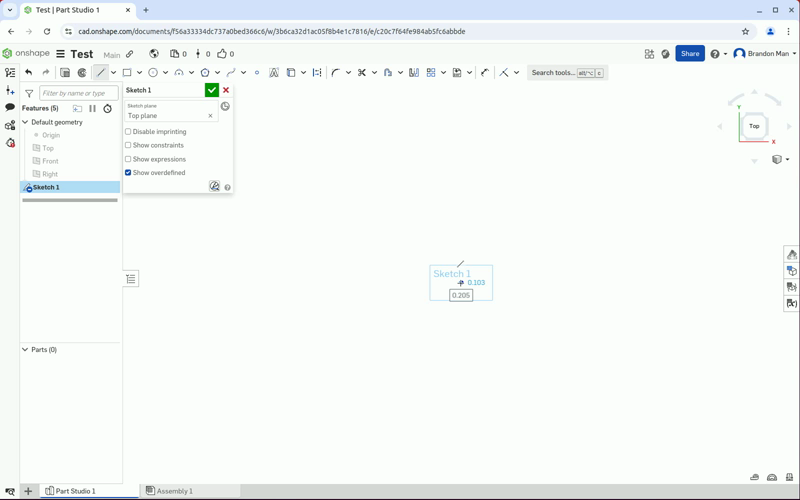
scroll(6)
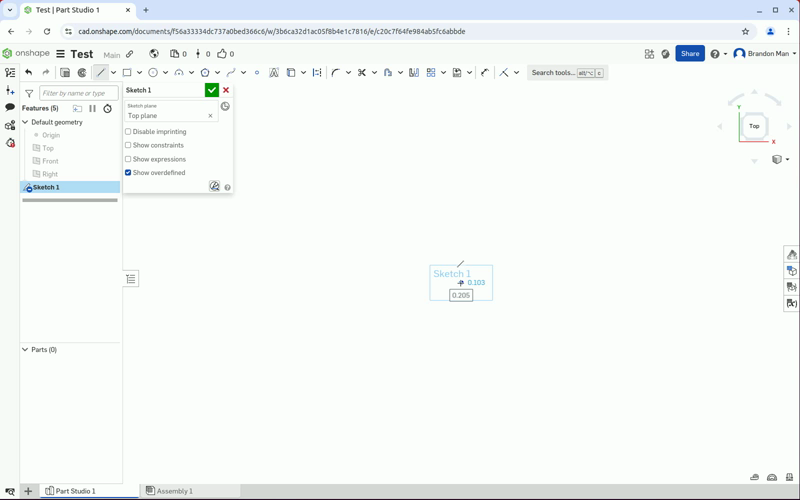
scroll(6)
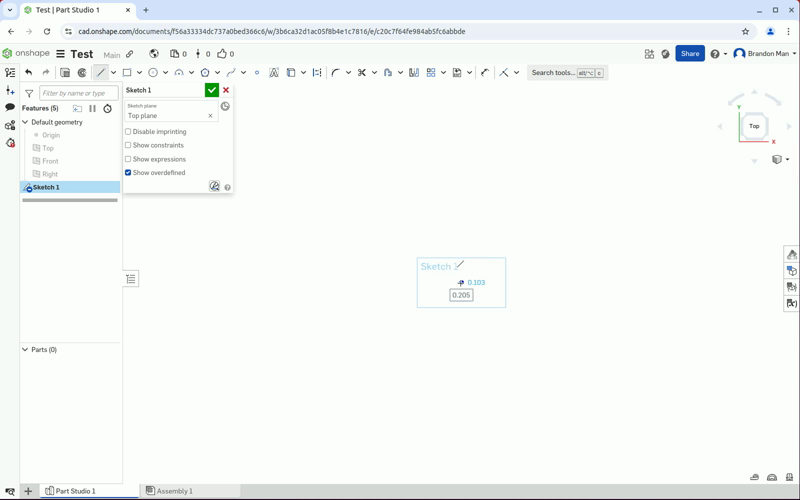
scroll(6)
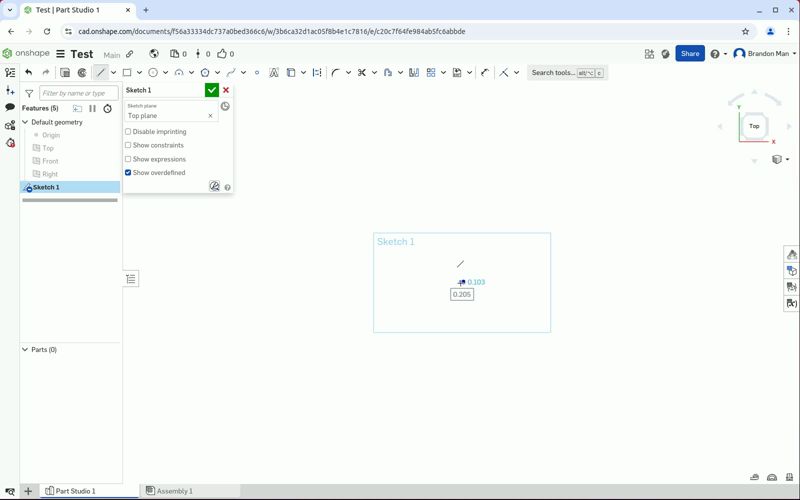
scroll(6)
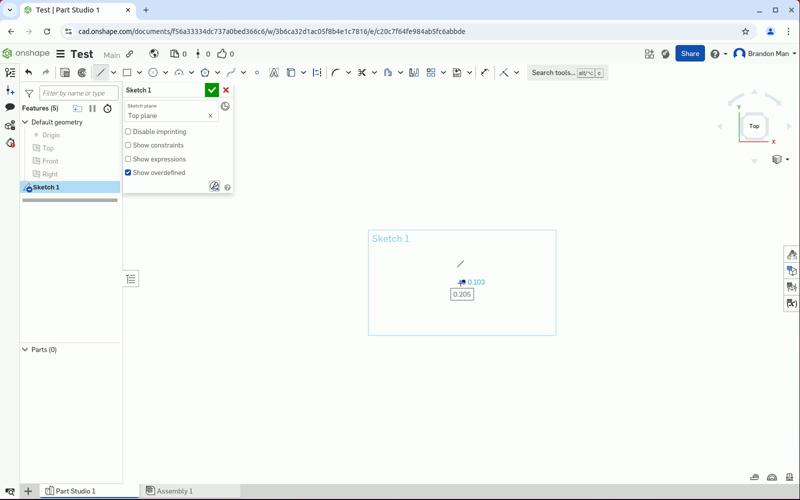
scroll(6)
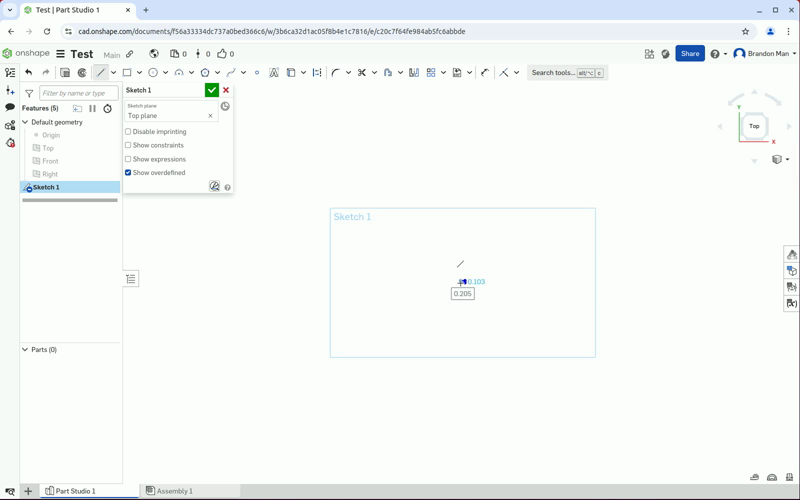
scroll(6)
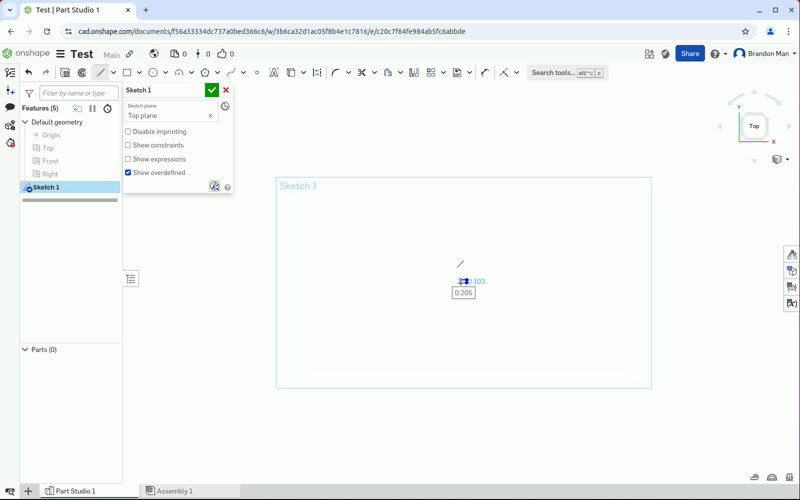
scroll(6)
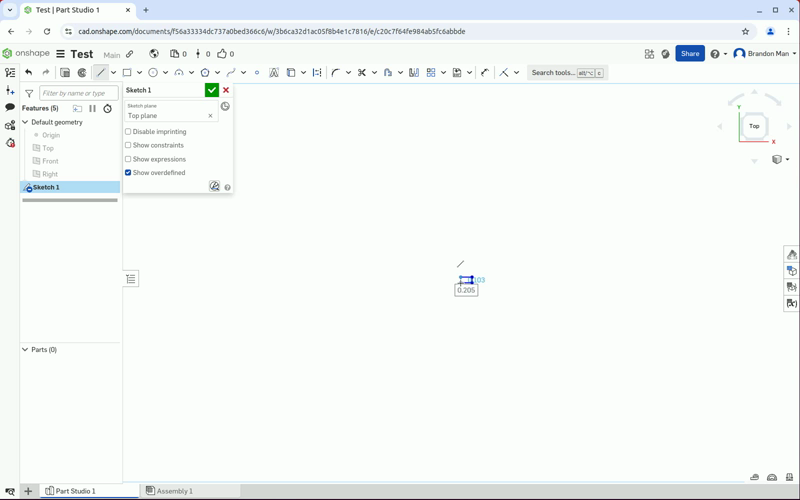
key_up(shift)
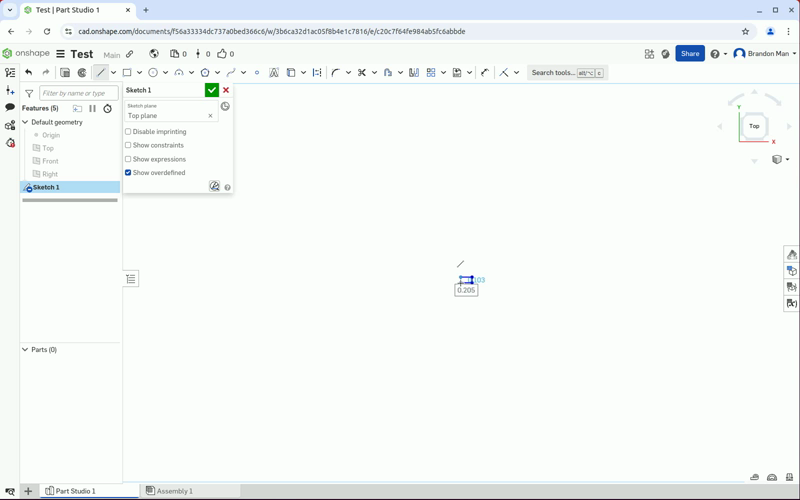
click(460, 282)
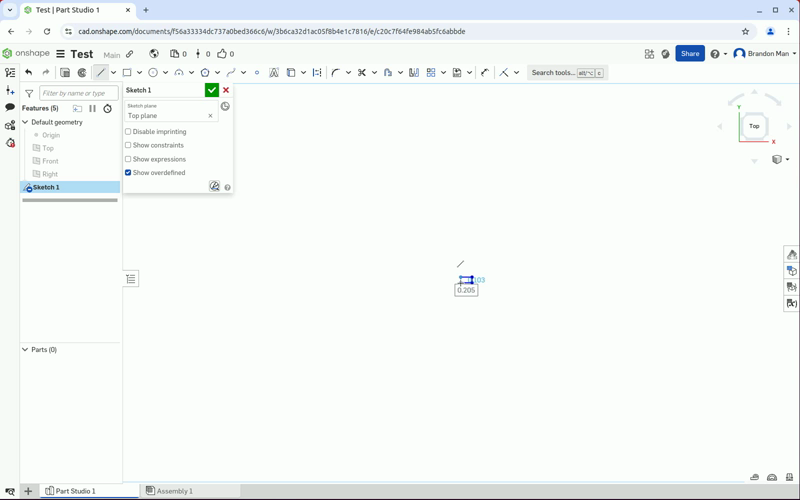
scroll(-6)
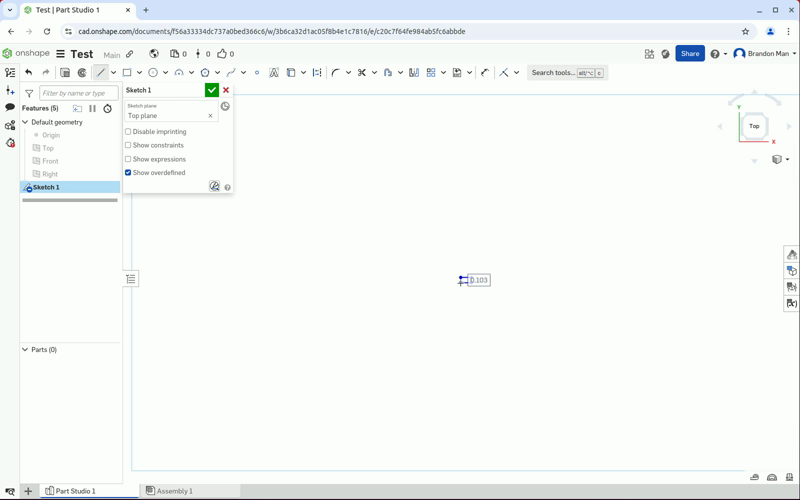
scroll(-6)
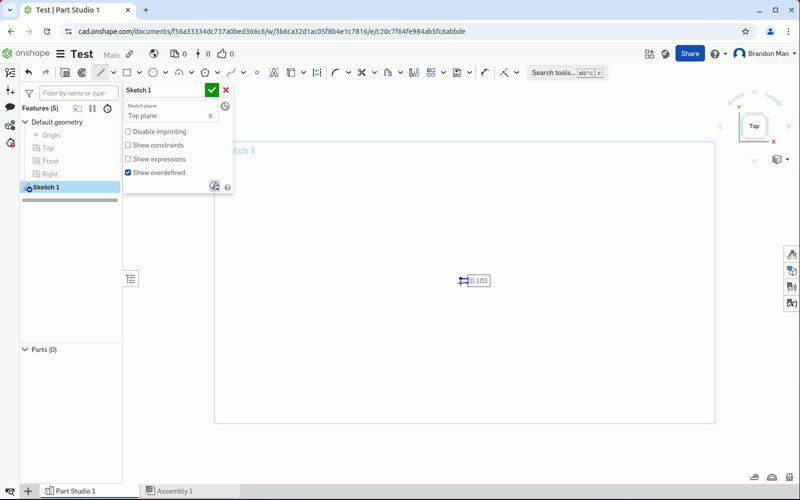
scroll(-6)
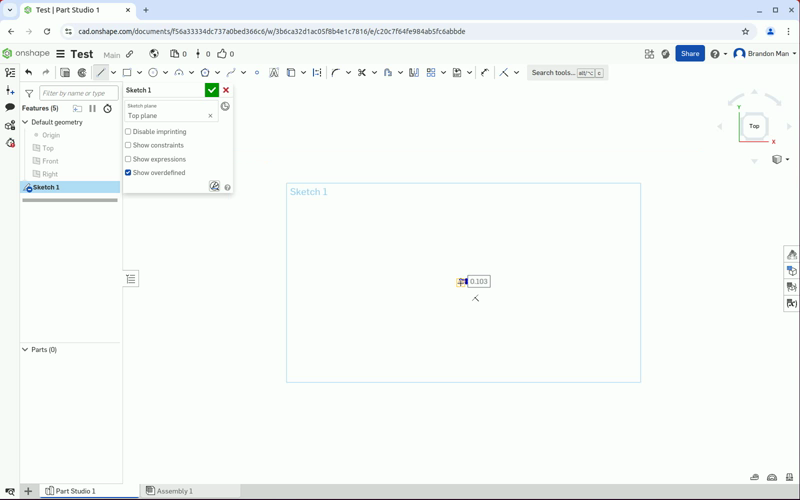
scroll(-6)
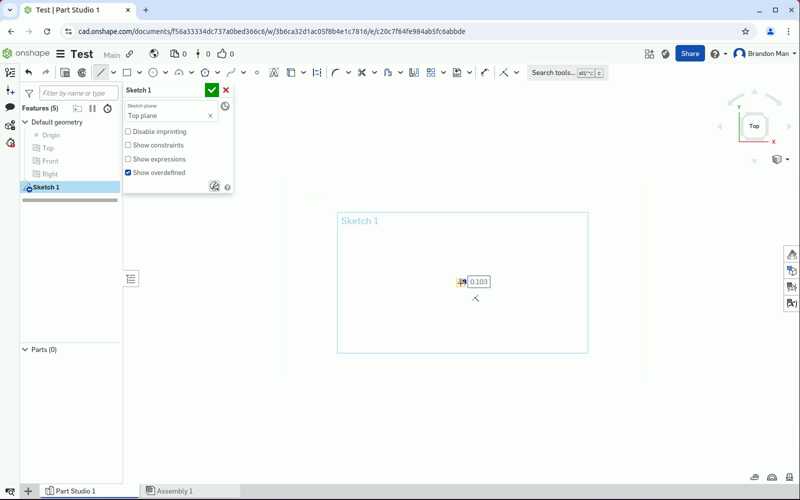
scroll(-6)
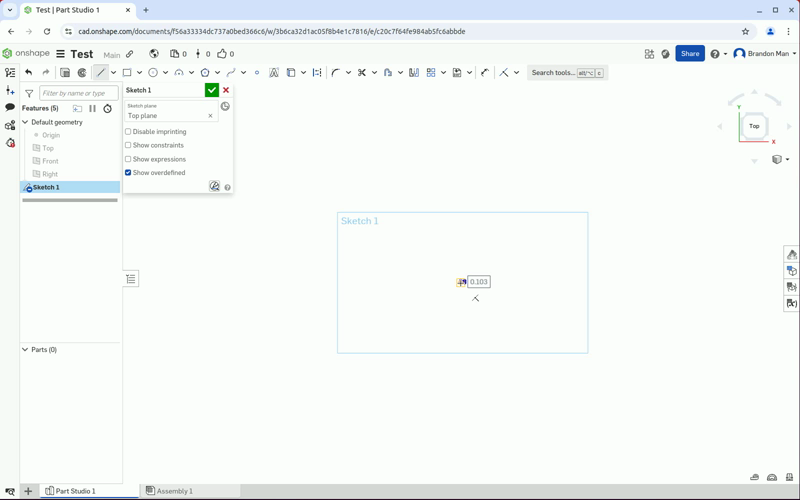
scroll(-6)
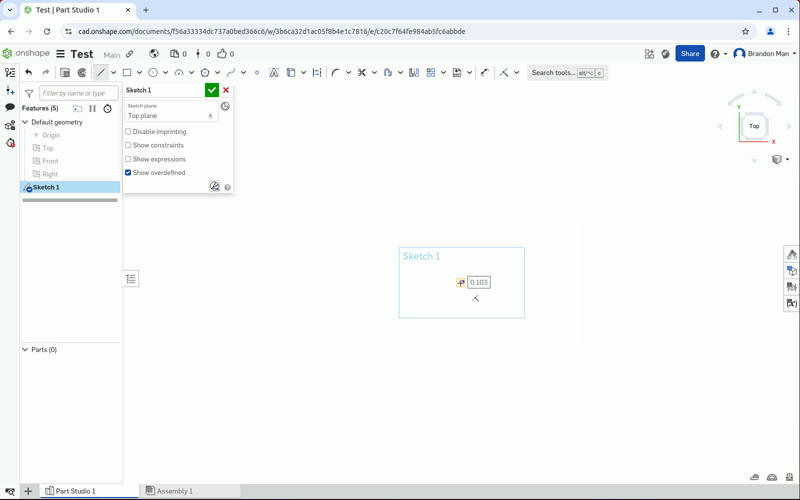
scroll(-6)
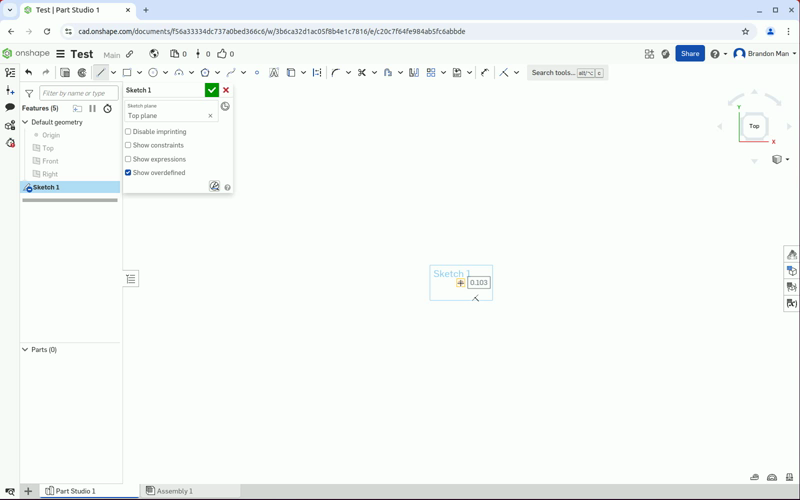
key(esc)
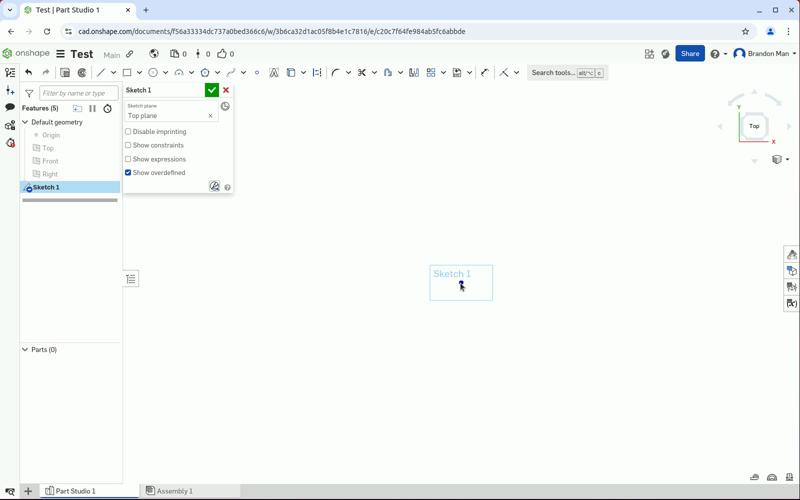
mouse_move(461, 282)
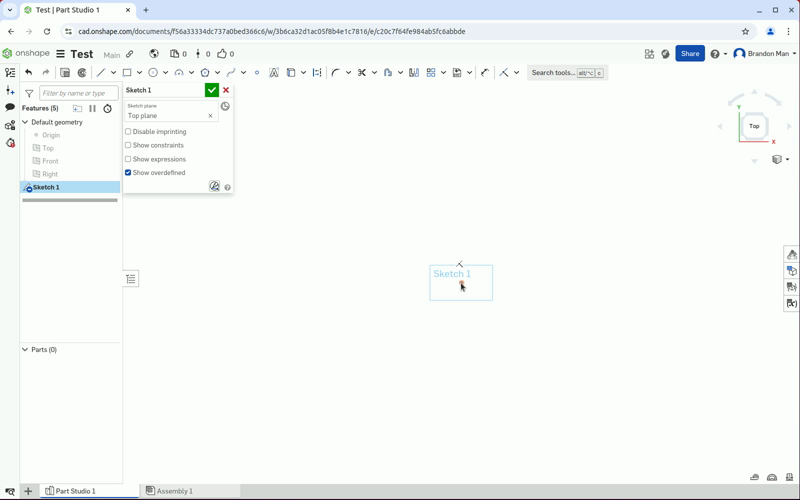
scroll(6)
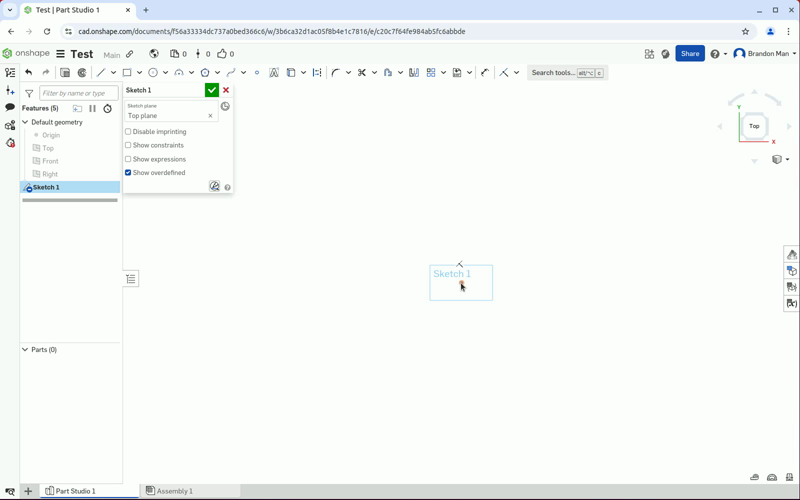
scroll(6)
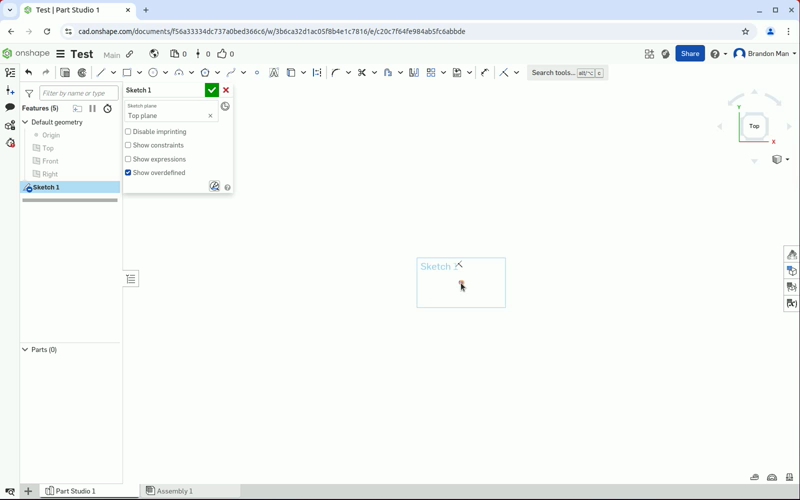
scroll(6)
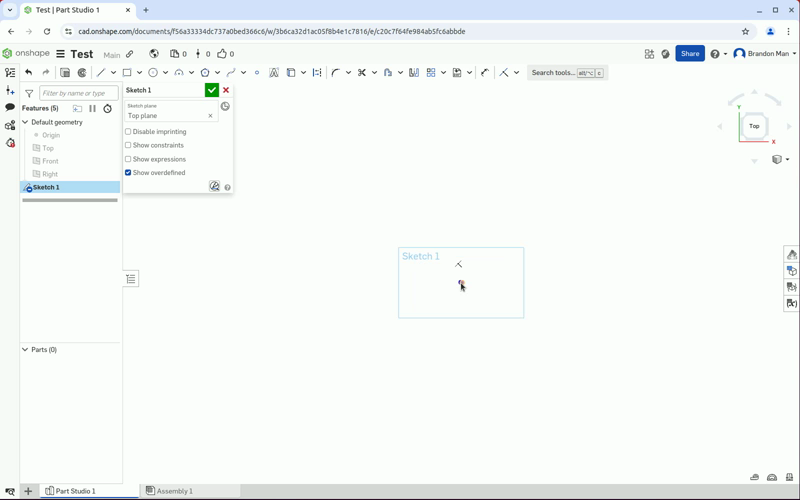
scroll(6)
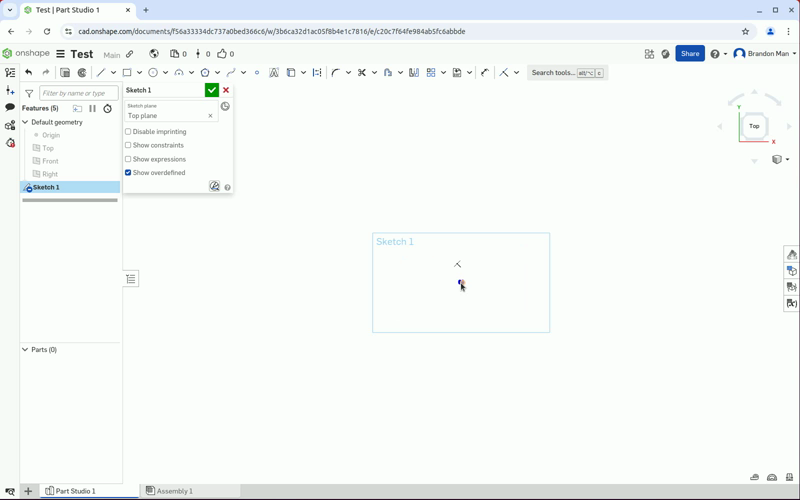
scroll(6)
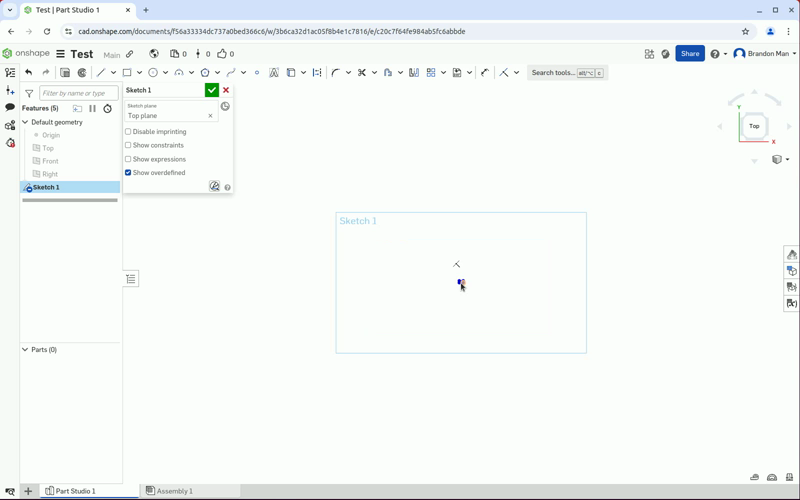
scroll(6)
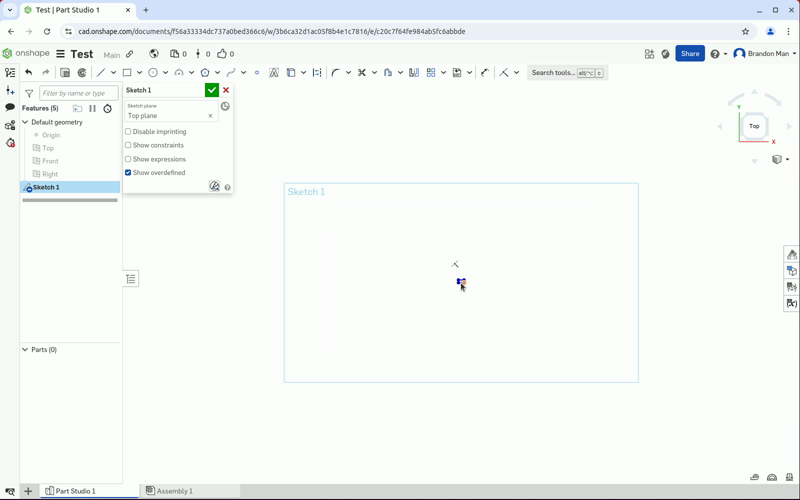
scroll(6)
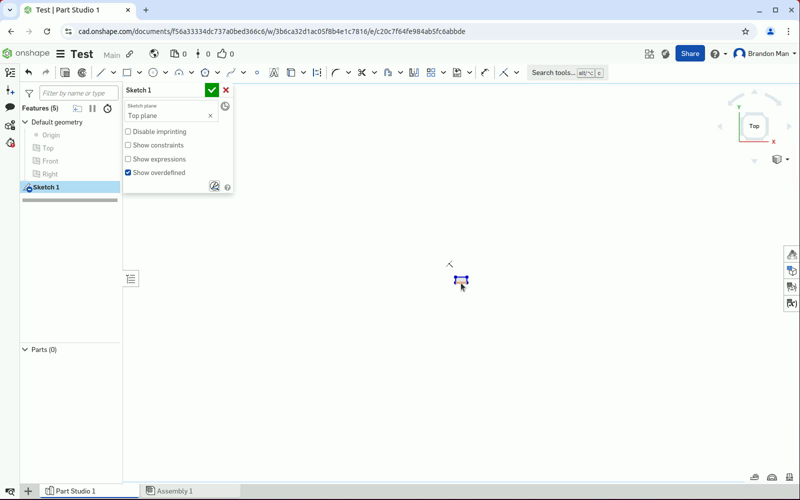
click(461, 282)
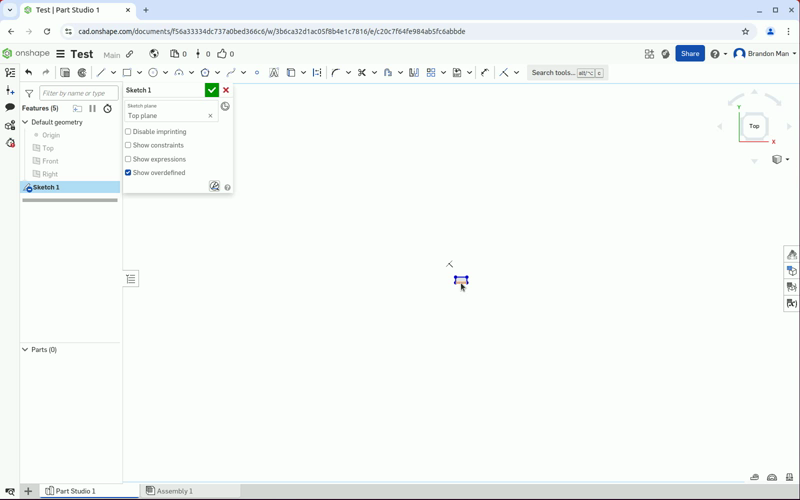
scroll(-6)
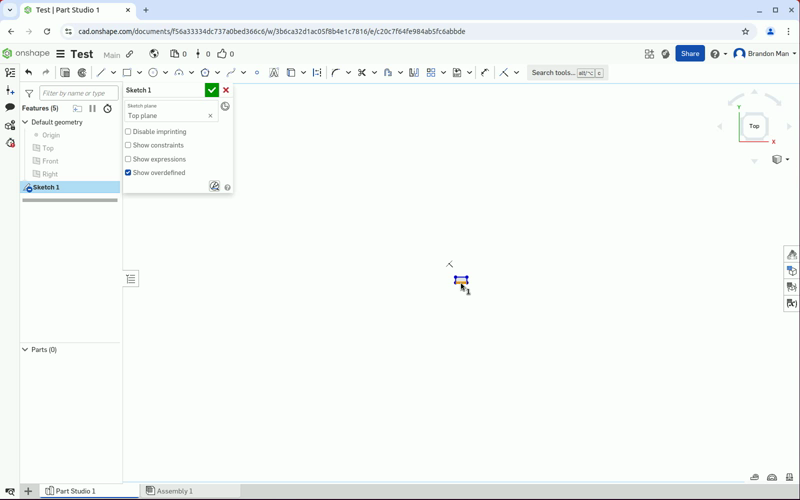
scroll(-6)
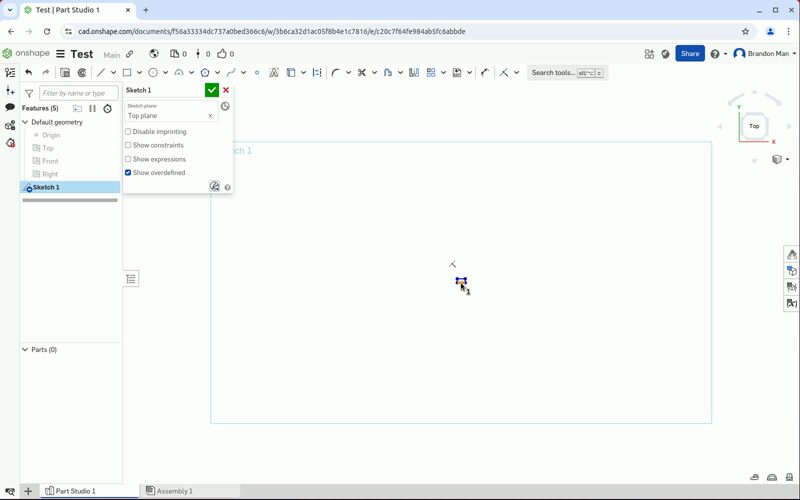
scroll(-6)
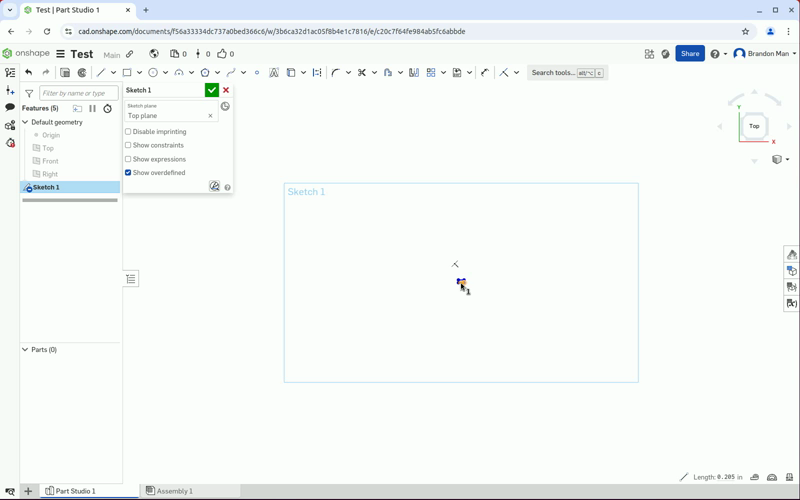
scroll(-6)
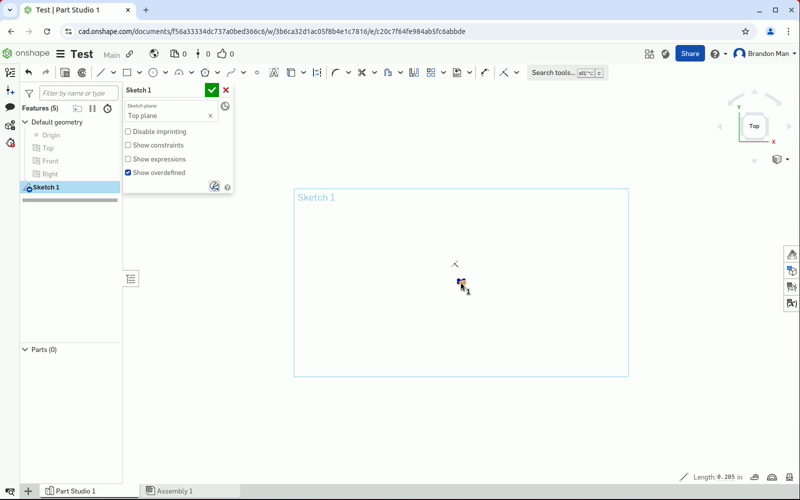
scroll(-6)
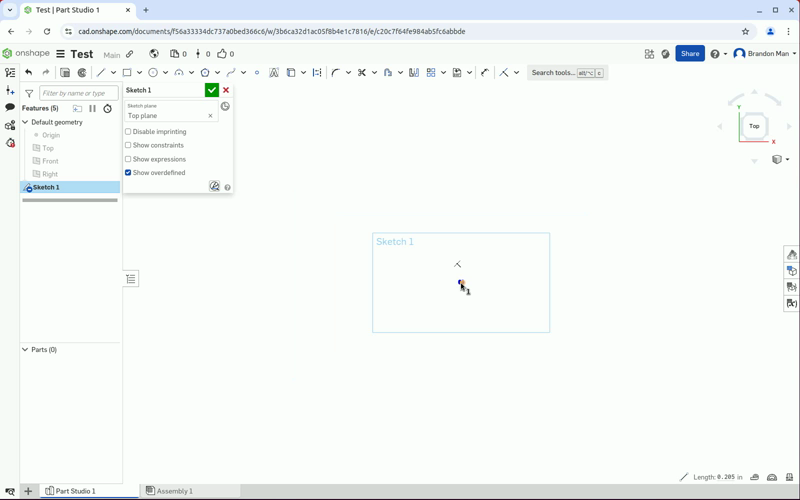
scroll(-6)
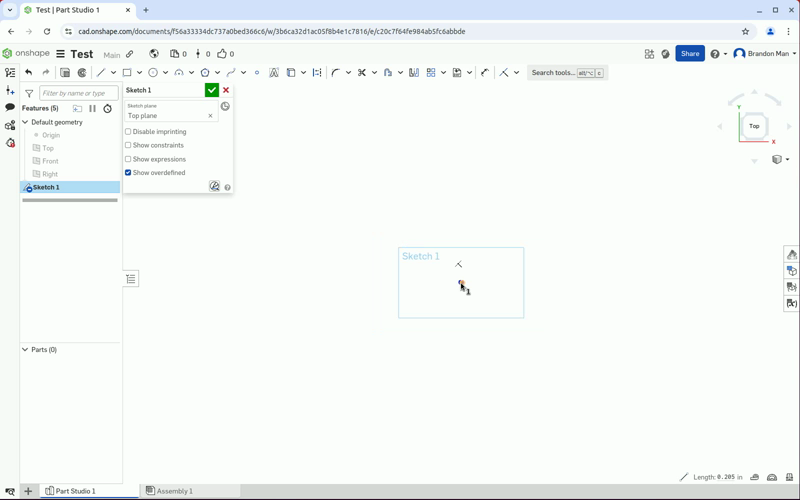
scroll(-6)
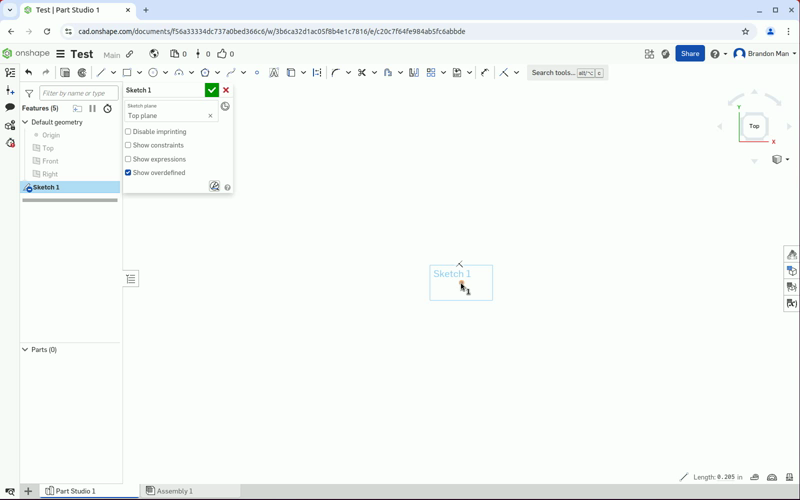
mouse_move(73, 352)
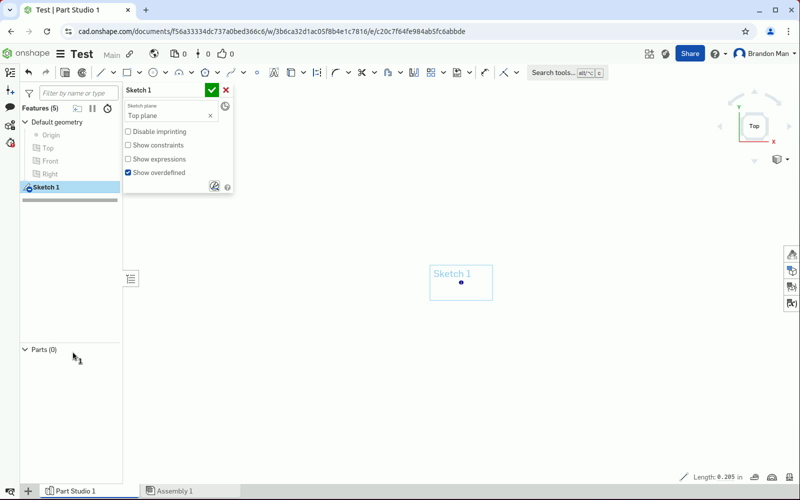
key(shift+y)
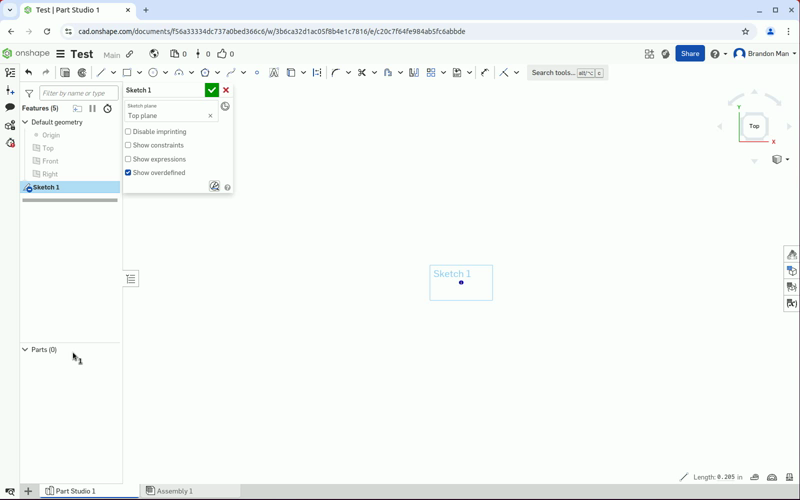
key(shift+e)
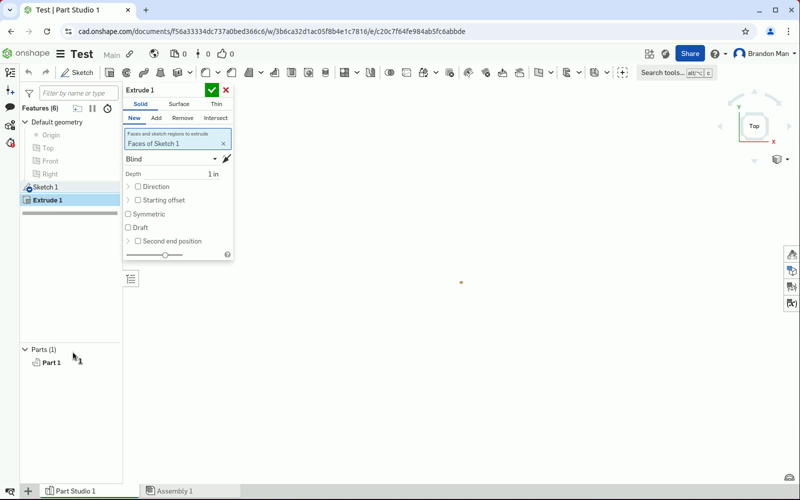
mouse_move(143, 106)
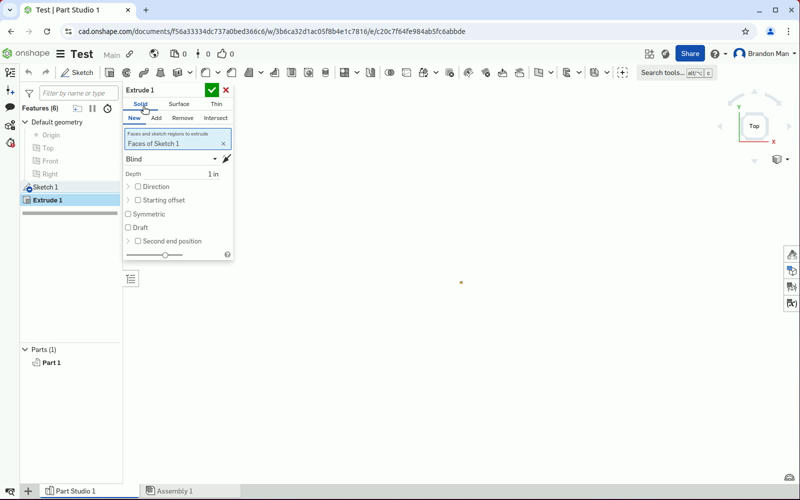
click(143, 106)
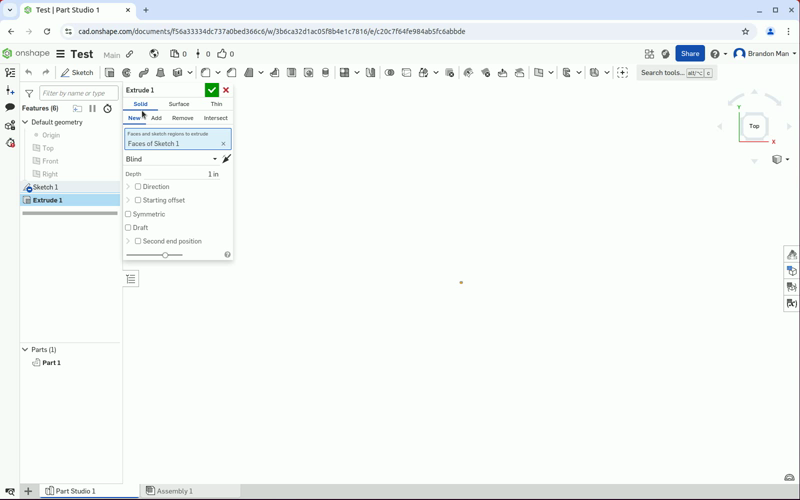
mouse_move(137, 120)
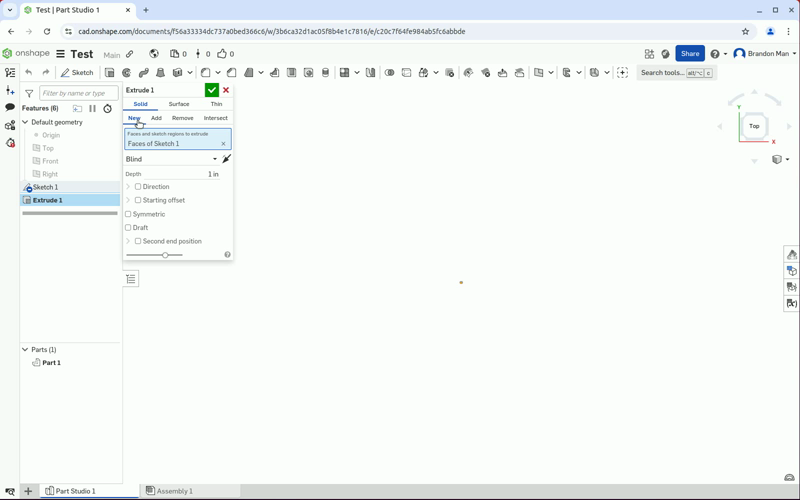
click(137, 120)
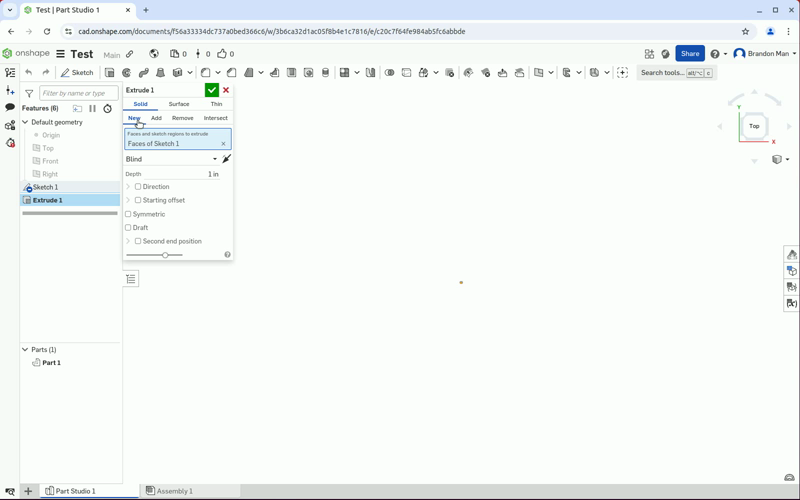
key(tab, 4)
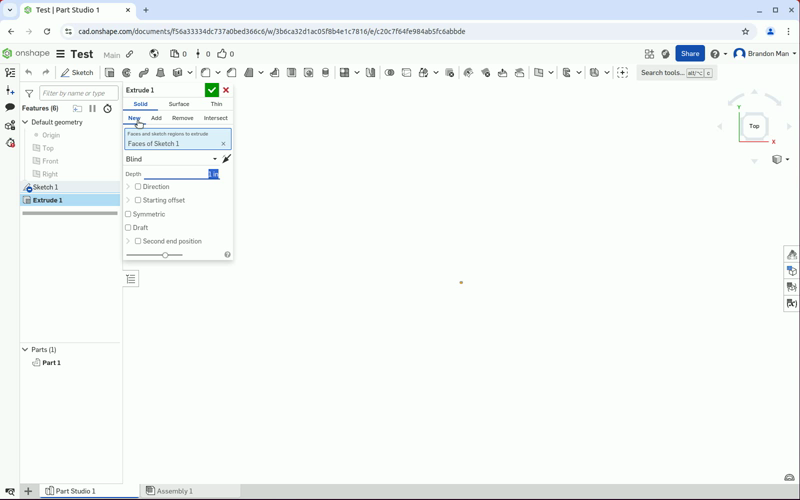
text(-0.241)
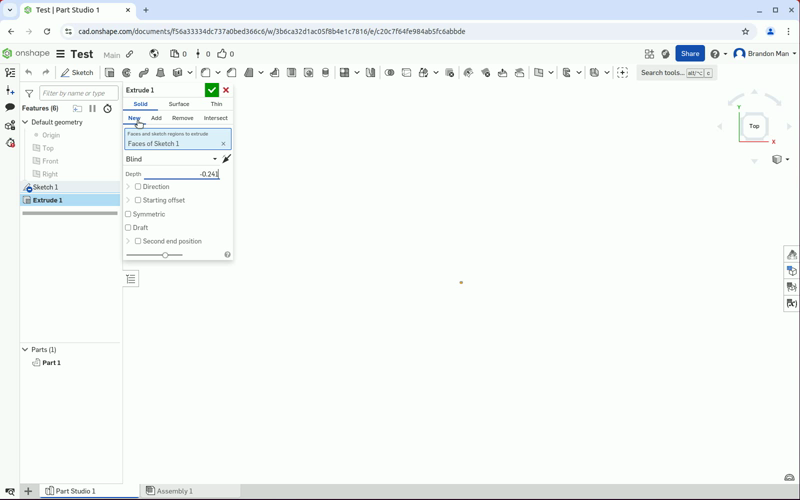
key(enter)
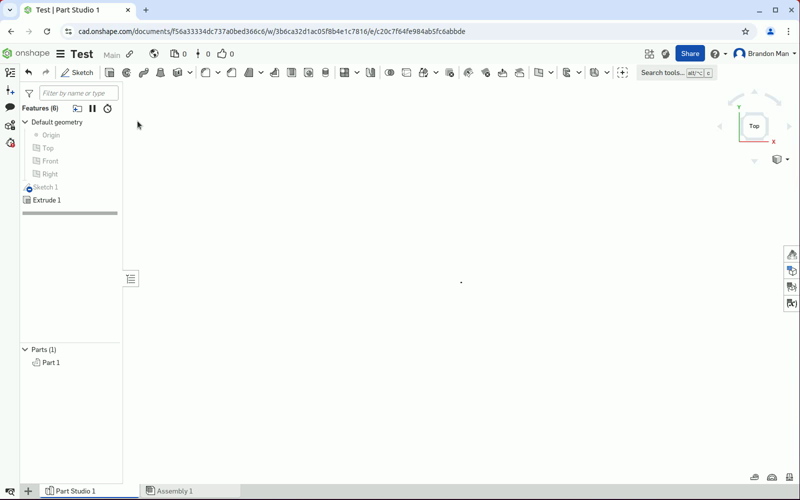
key(shift+h)
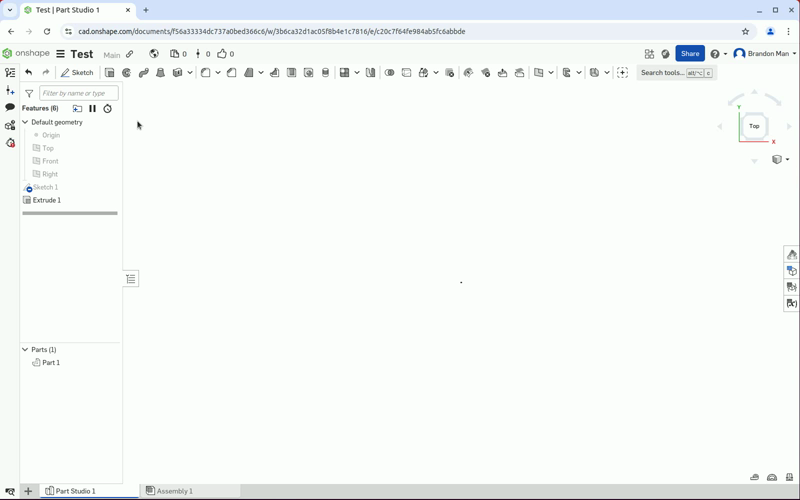
key(shift+h)
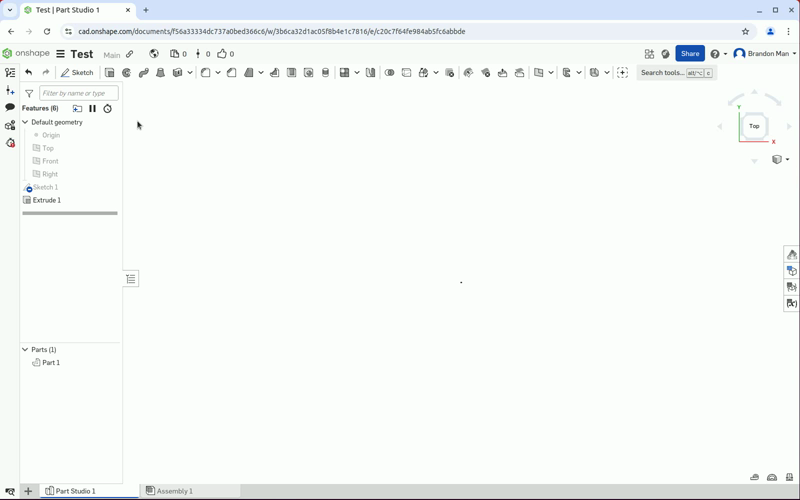
mouse_move(73, 189)
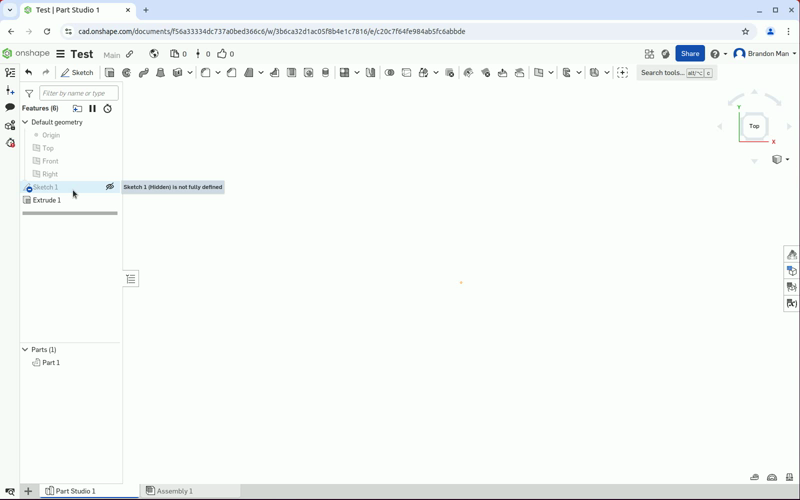
click(73, 189)
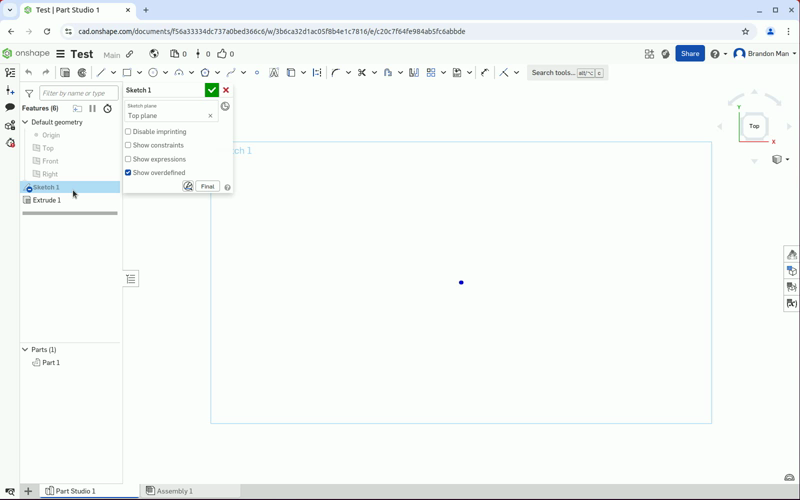
mouse_move(229, 92)
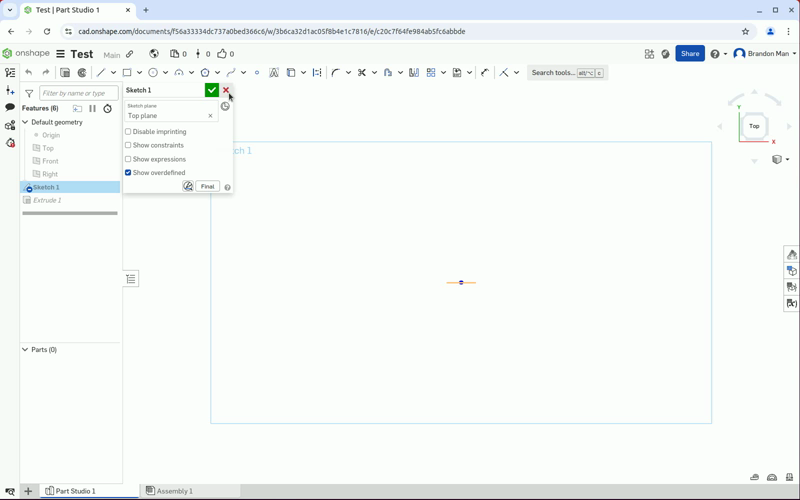
click(229, 92)
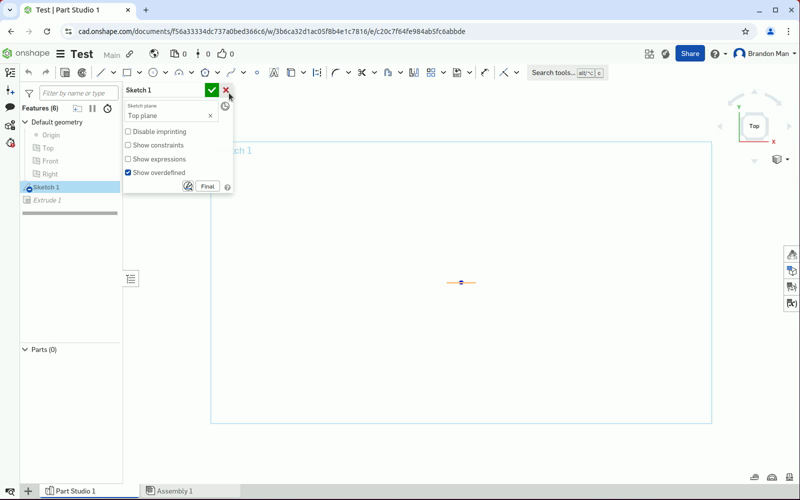
key(shift+s)
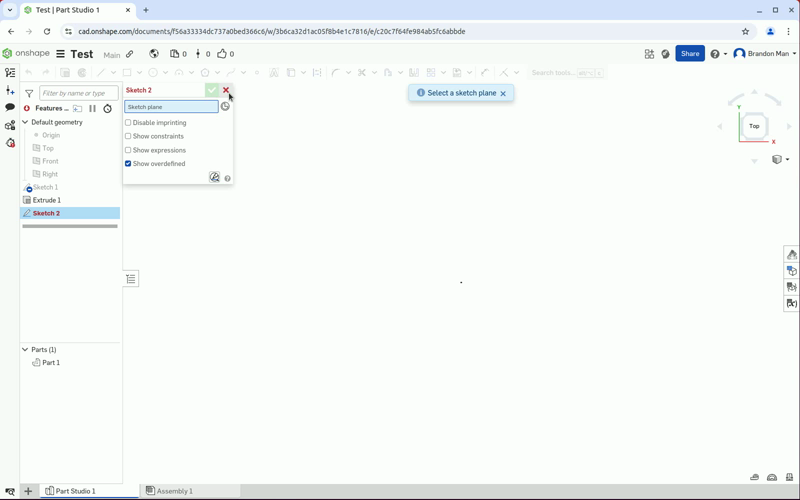
mouse_move(73, 150)
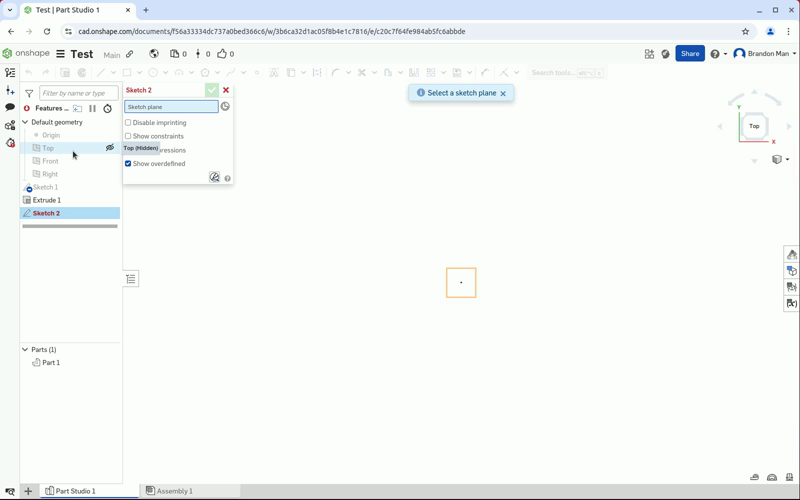
click(73, 150)
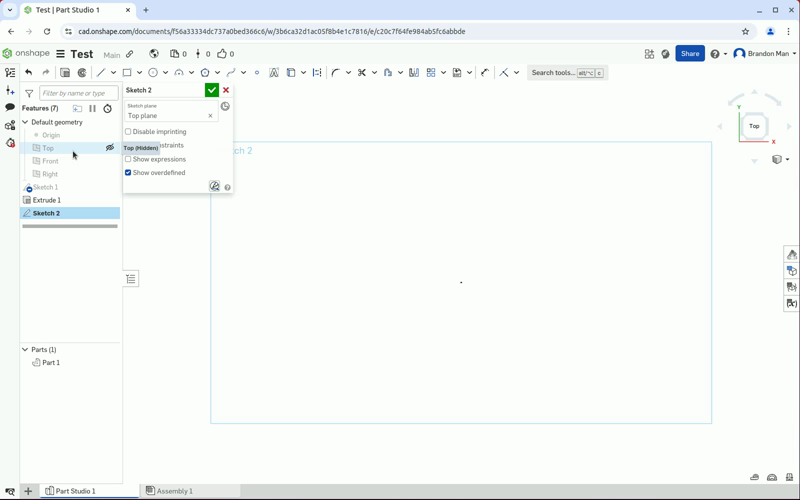
mouse_move(73, 352)
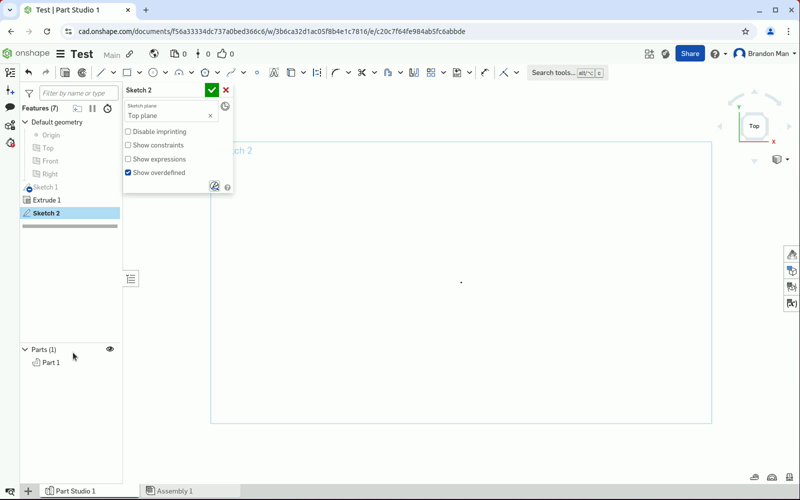
key(y)
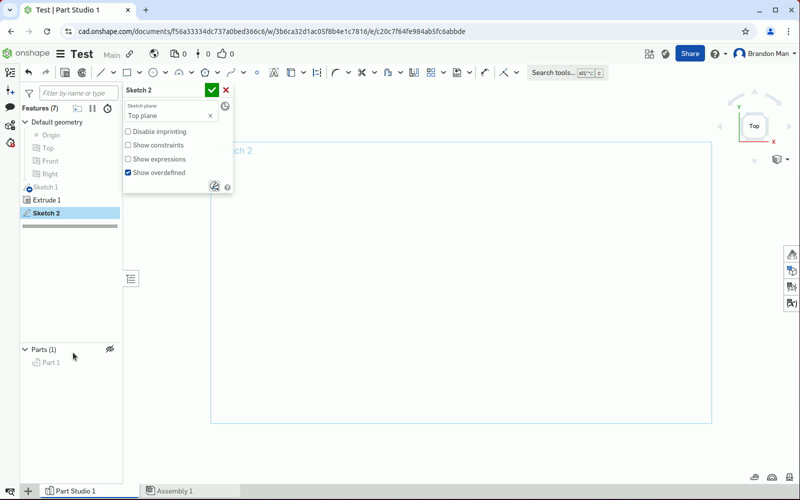
key(l)
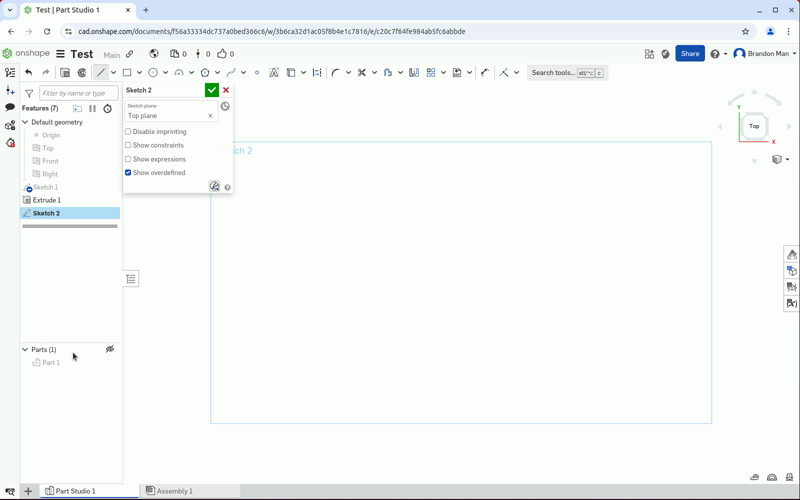
key_down(shift)
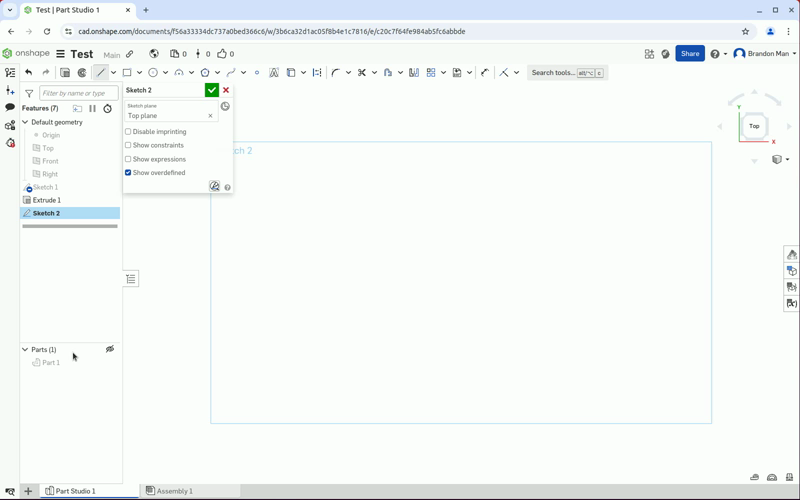
mouse_move(460, 282)
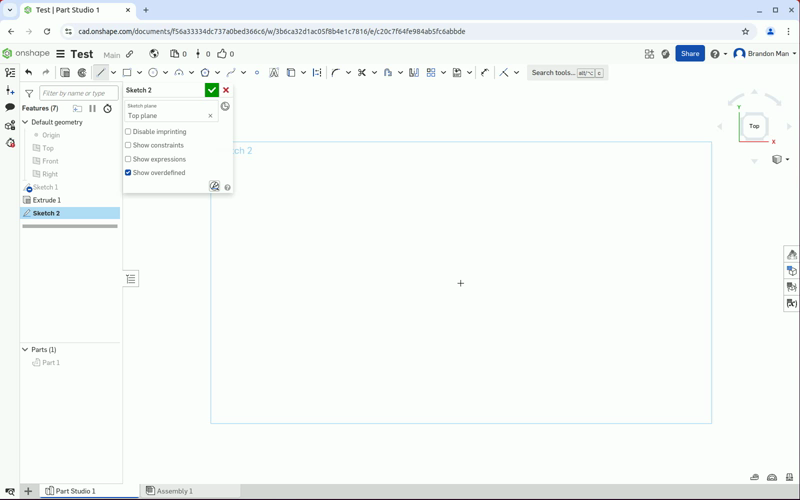
click(460, 282)
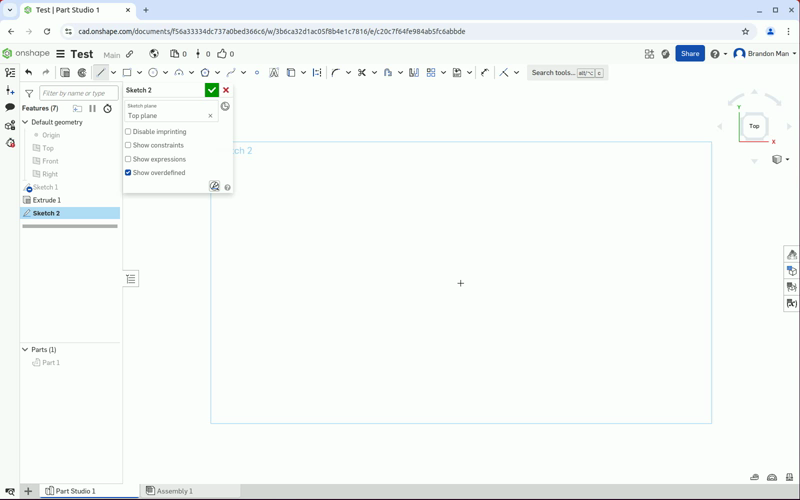
key_up(shift)
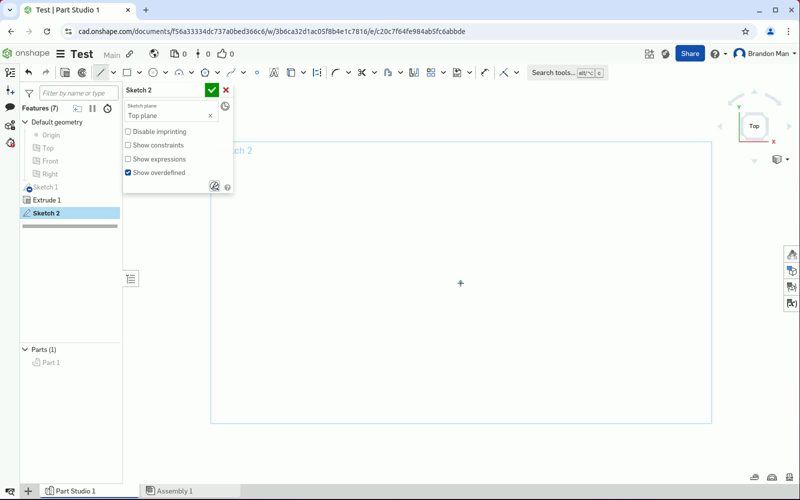
key_down(shift)
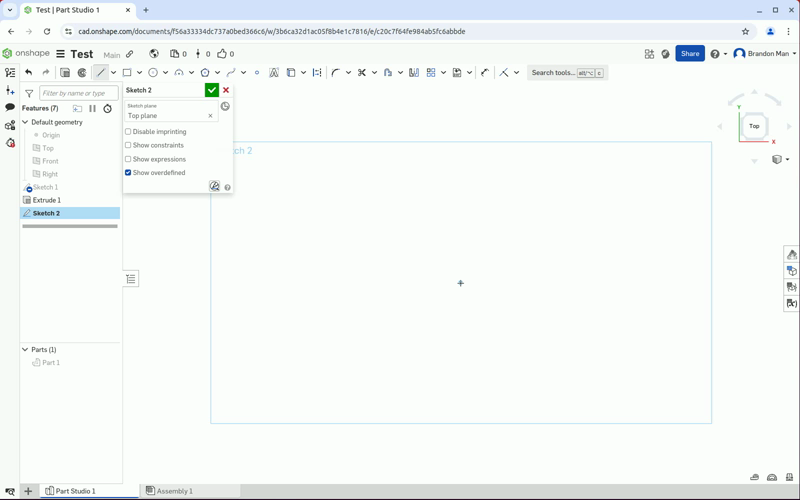
mouse_move(490, 282)
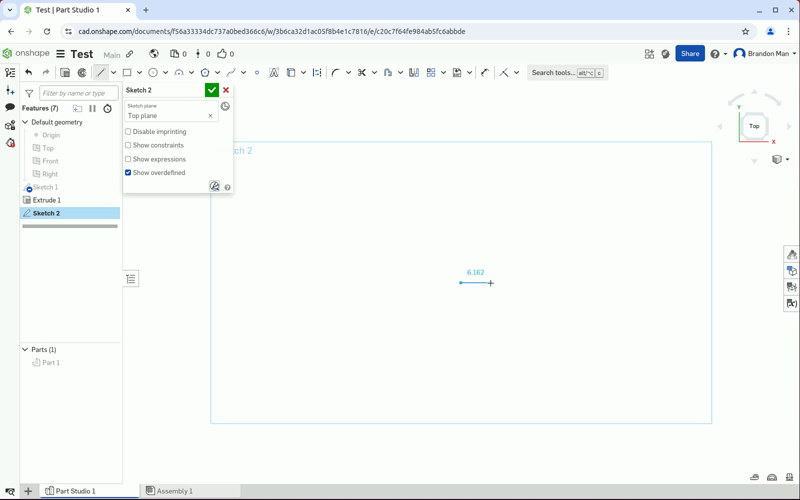
mouse_move(461, 282)
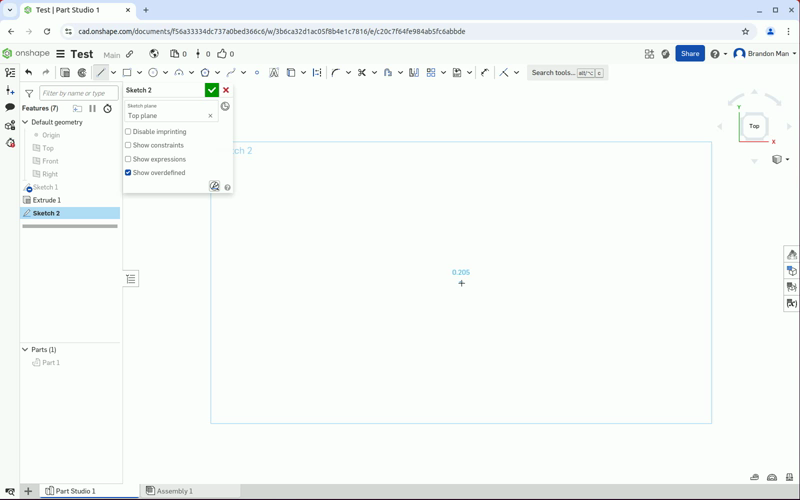
scroll(6)
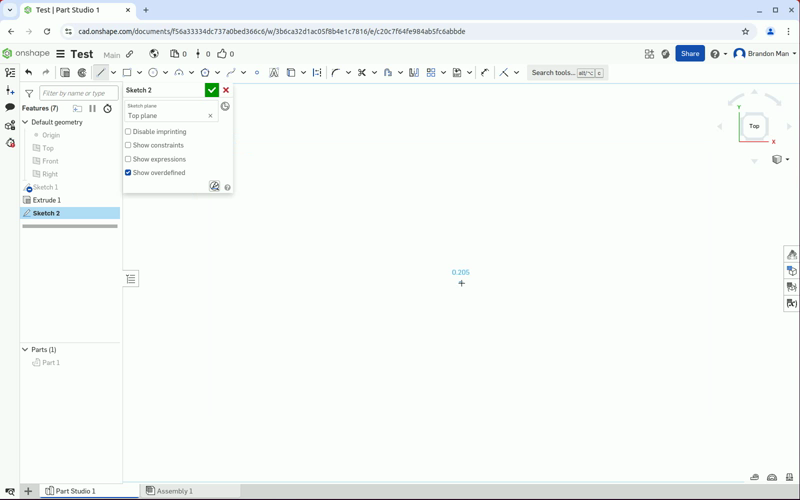
scroll(6)
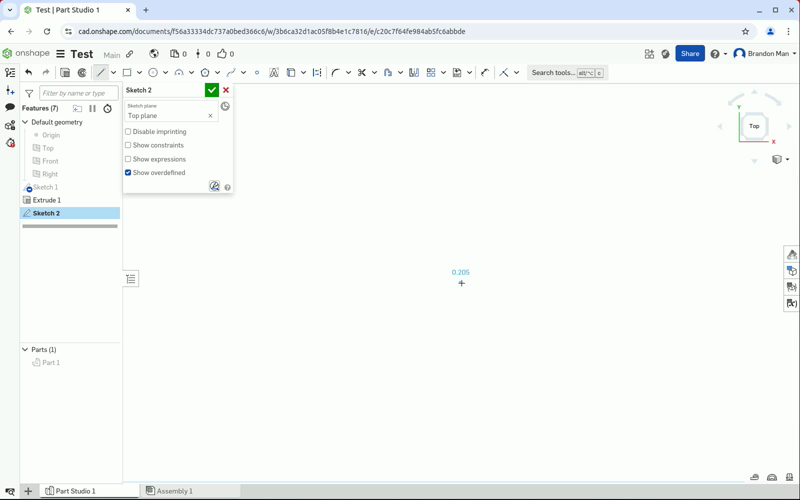
scroll(6)
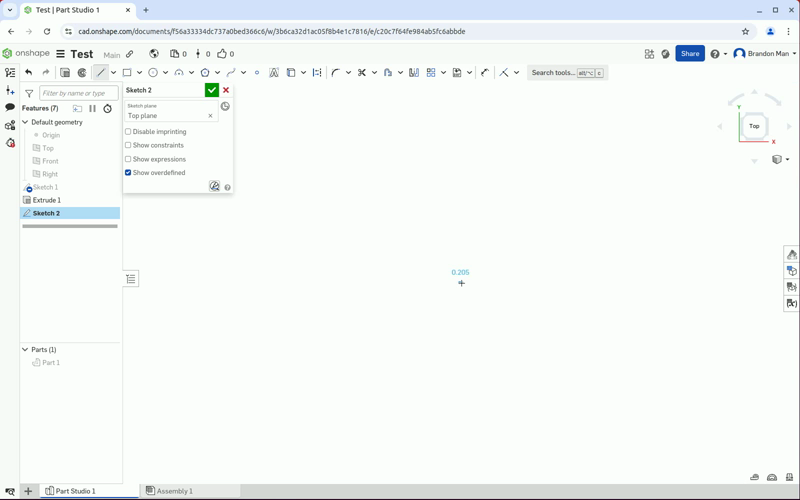
scroll(6)
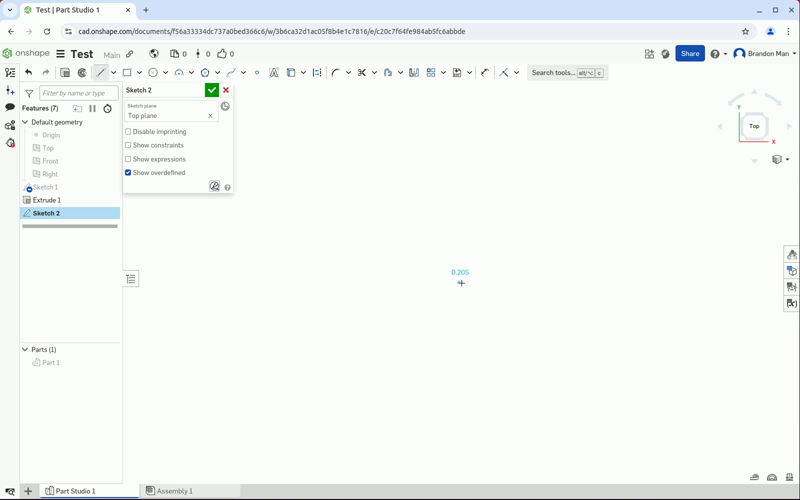
scroll(6)
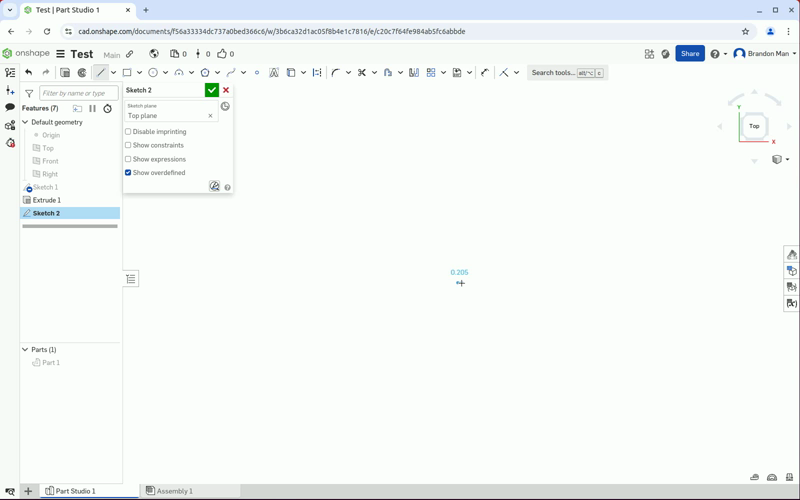
scroll(6)
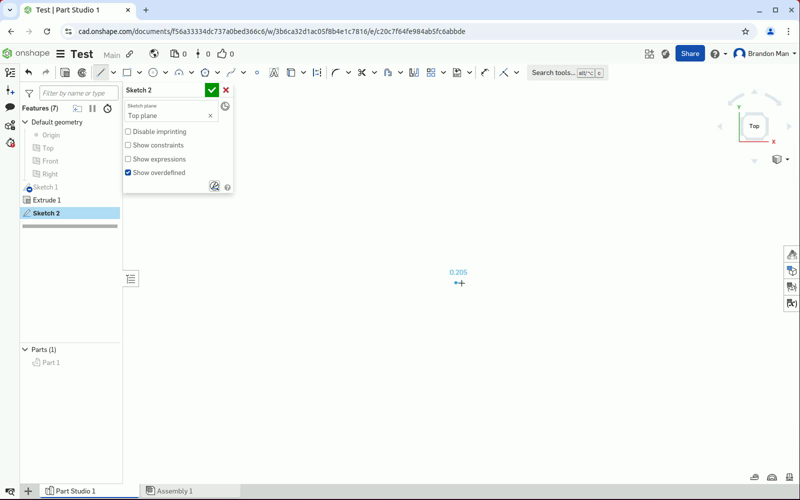
scroll(6)
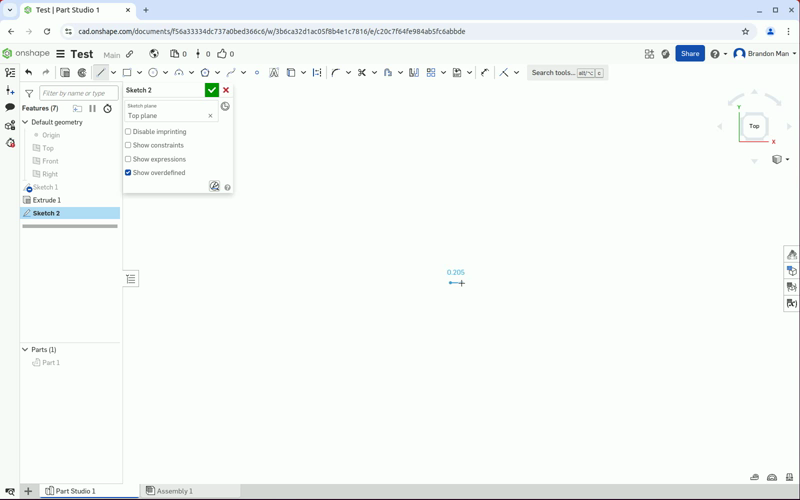
click(461, 282)
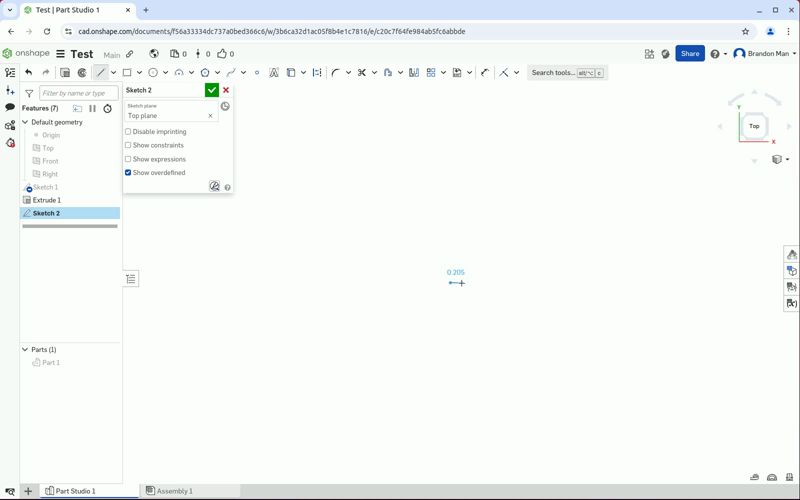
scroll(-6)
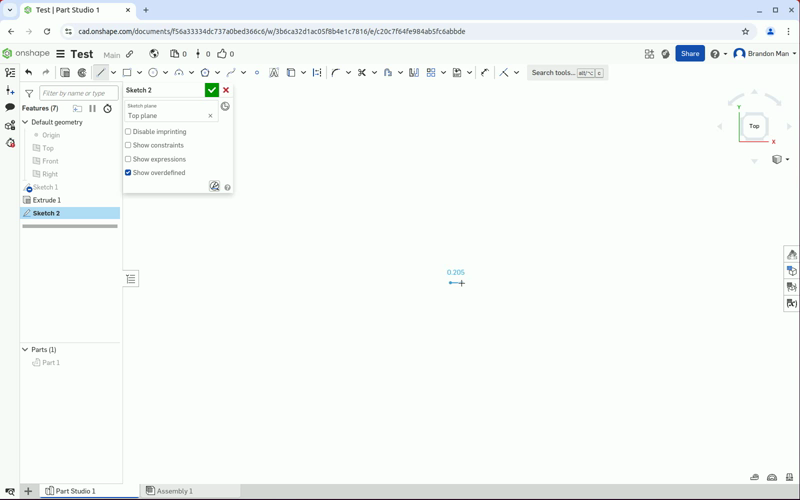
scroll(-6)
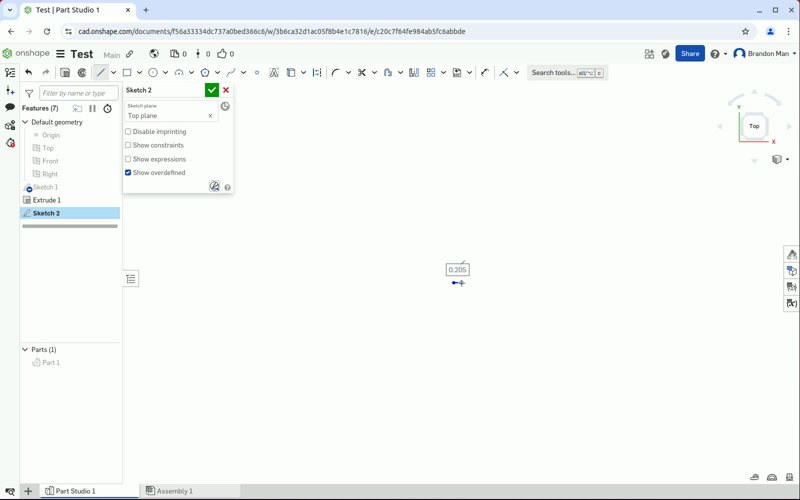
scroll(-6)
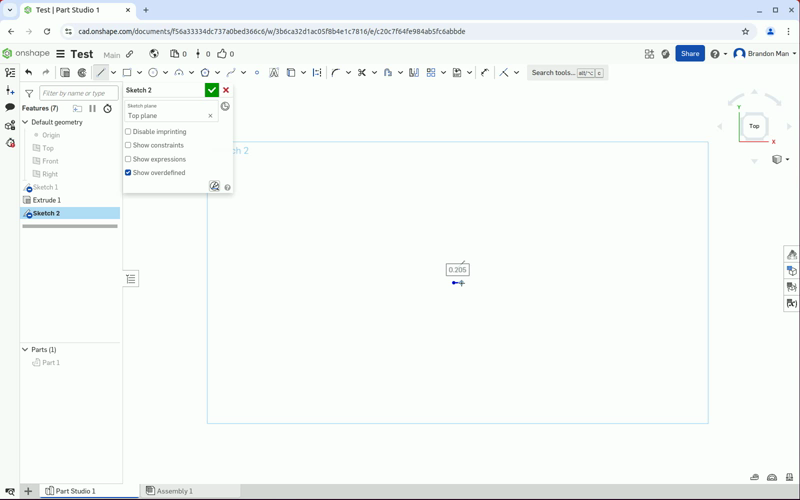
scroll(-6)
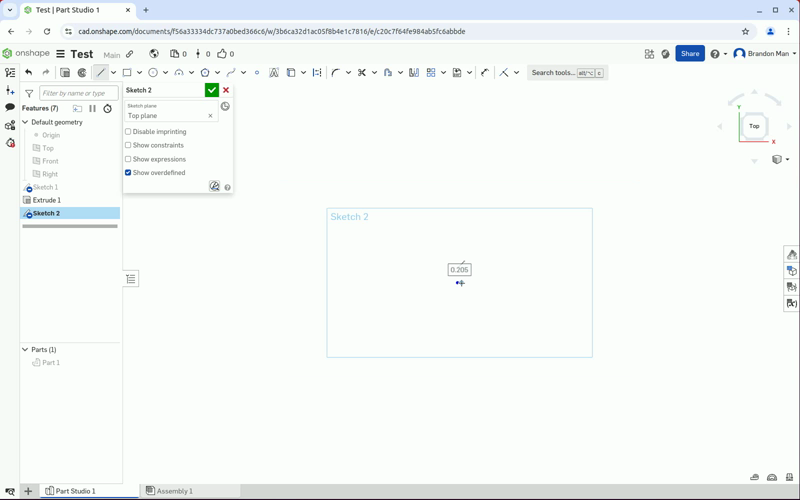
scroll(-6)
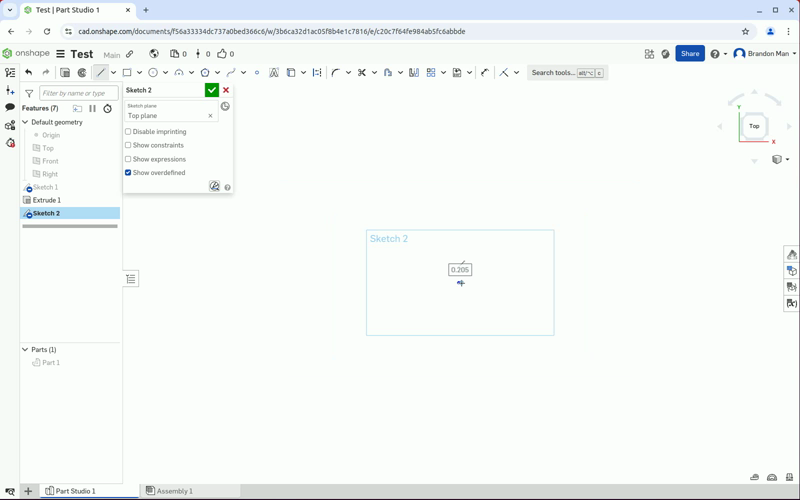
scroll(-6)
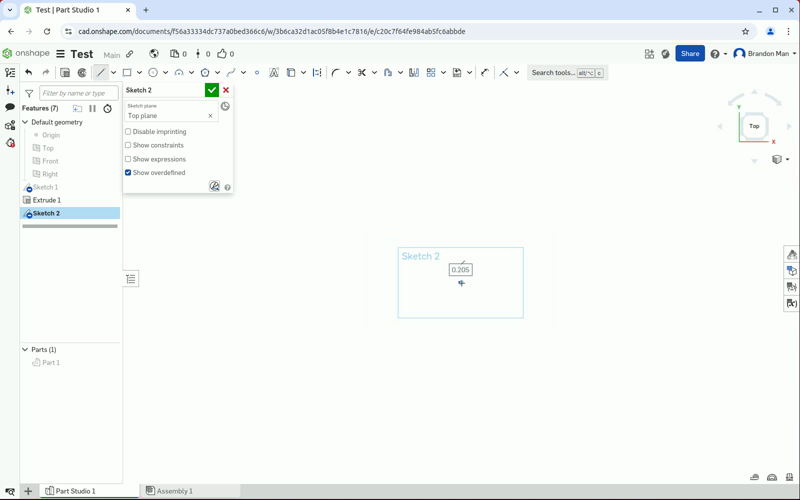
scroll(-6)
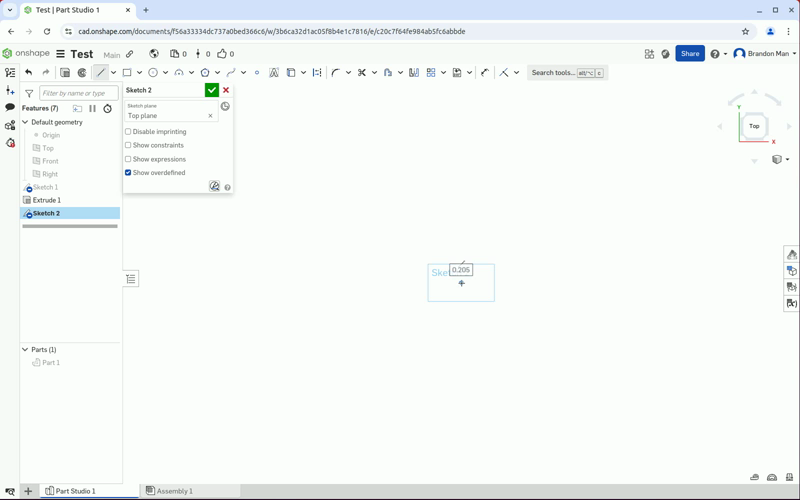
key_up(shift)
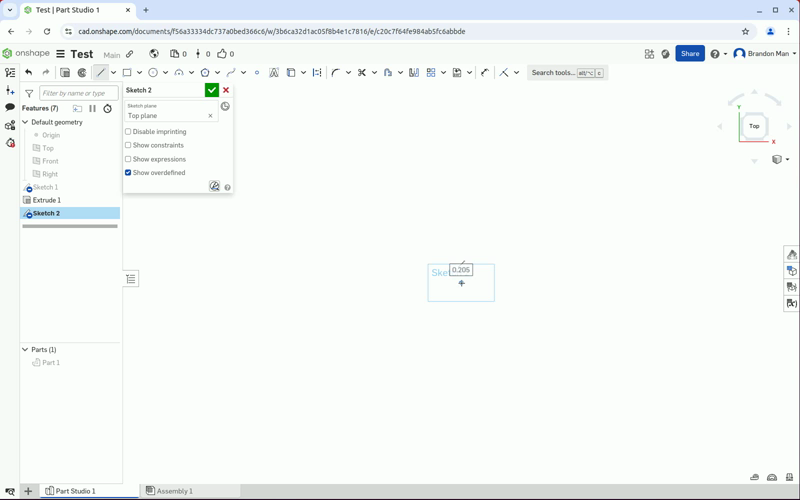
key_down(shift)
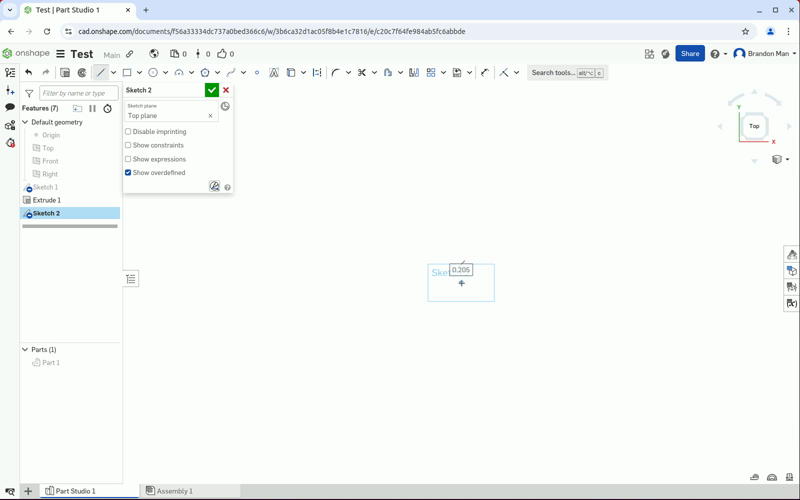
mouse_move(492, 282)
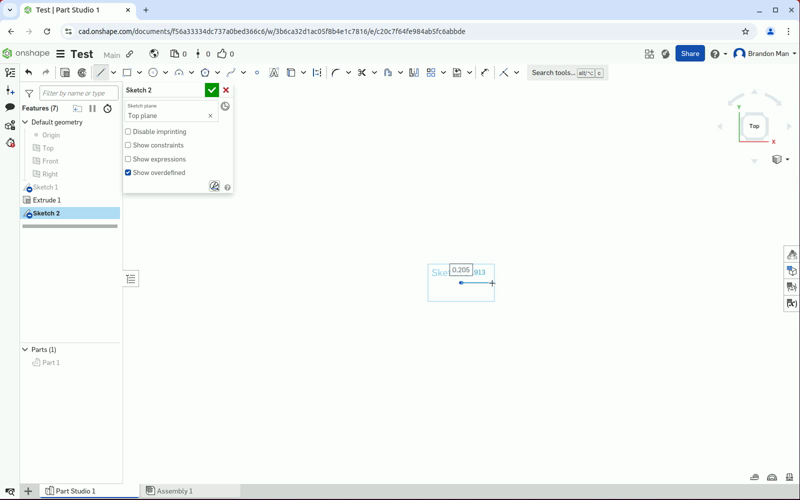
mouse_move(461, 282)
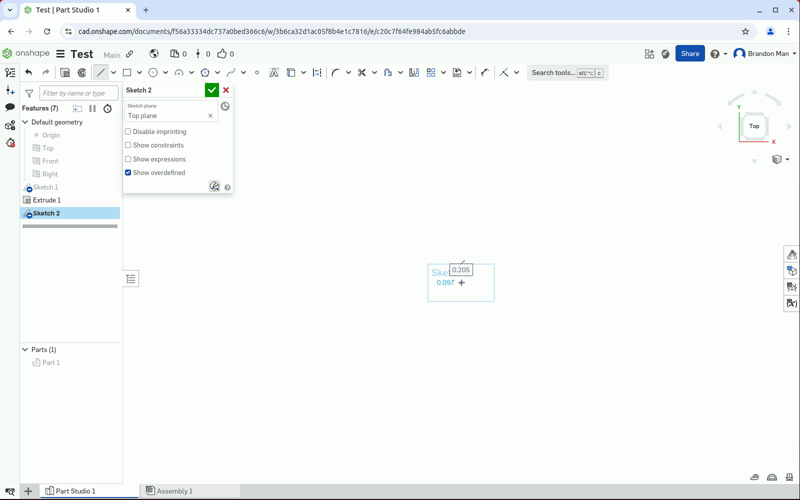
scroll(6)
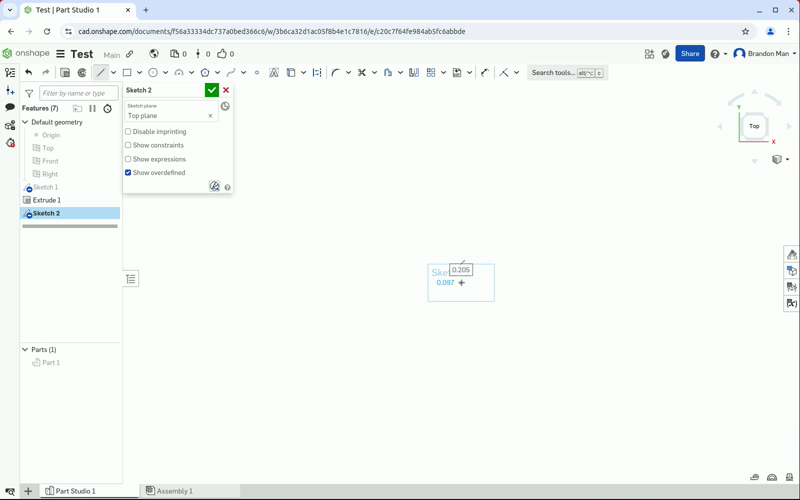
scroll(6)
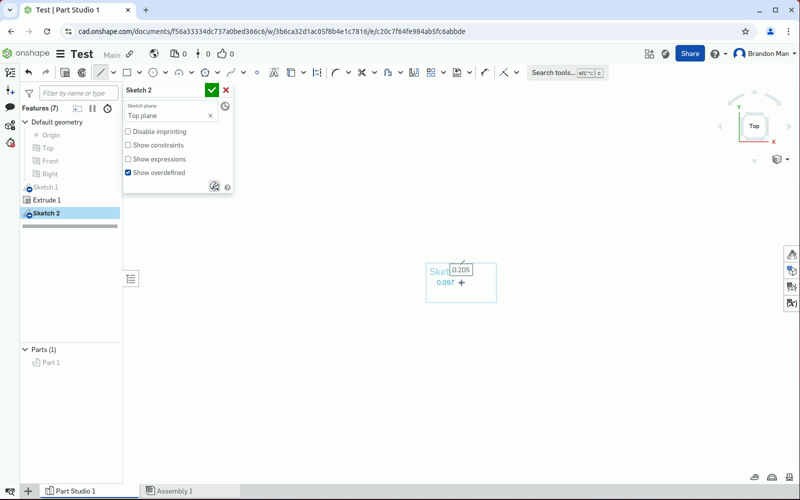
scroll(6)
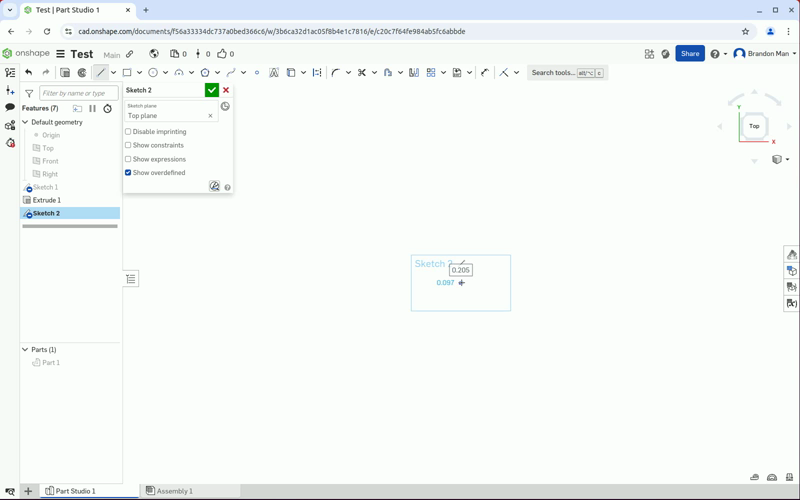
scroll(6)
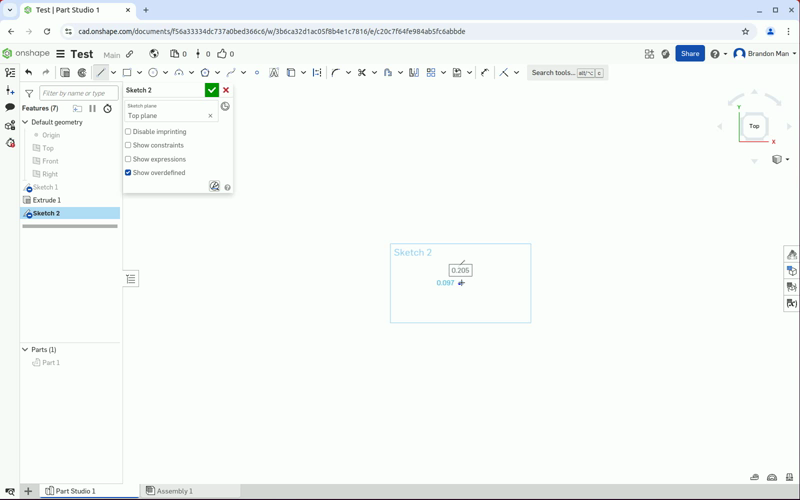
scroll(6)
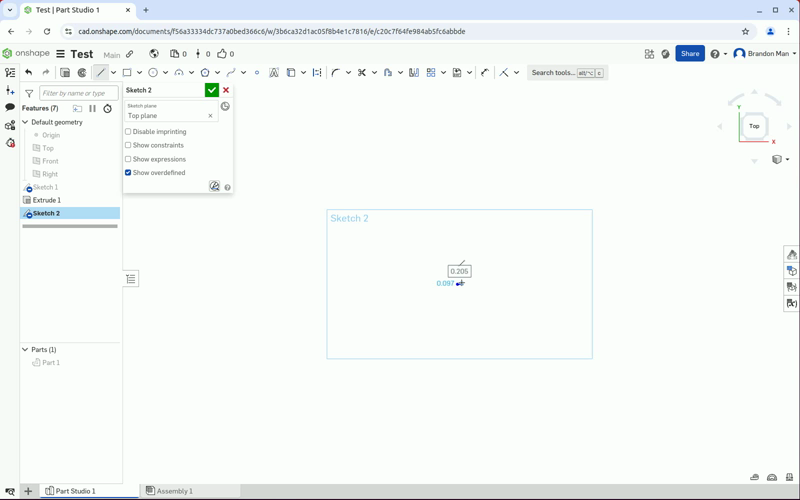
scroll(6)
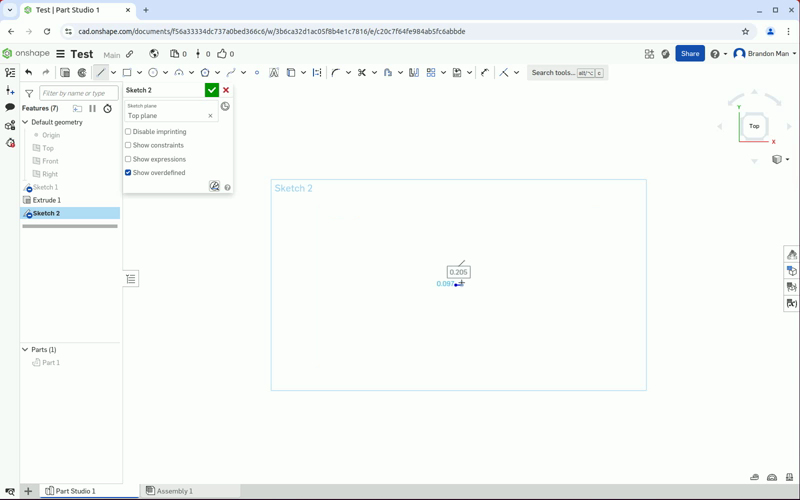
scroll(6)
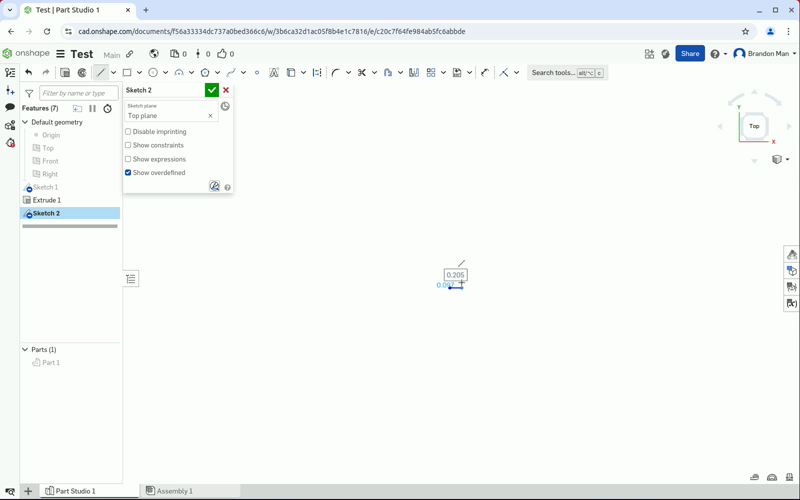
click(461, 282)
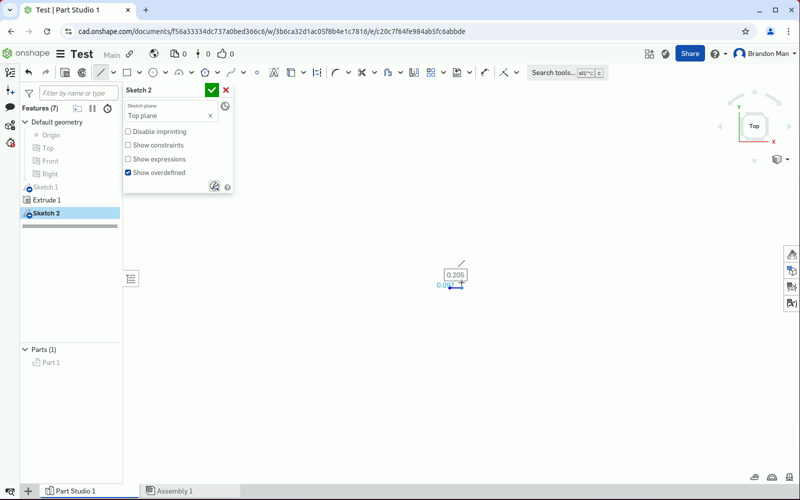
scroll(-6)
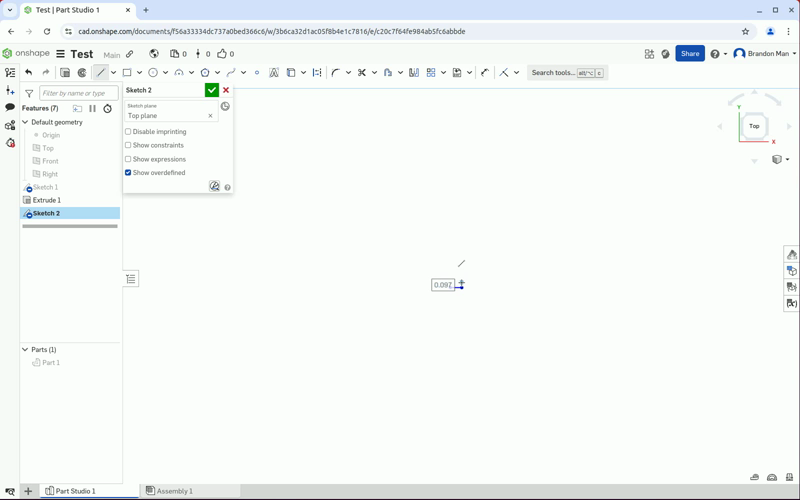
scroll(-6)
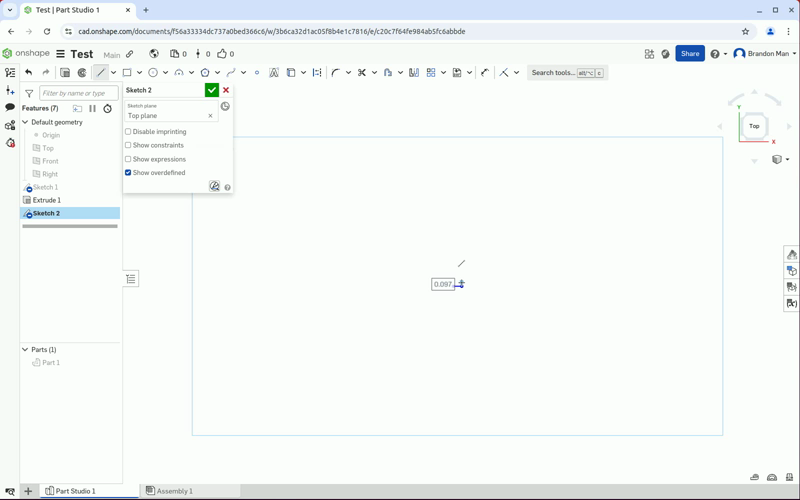
scroll(-6)
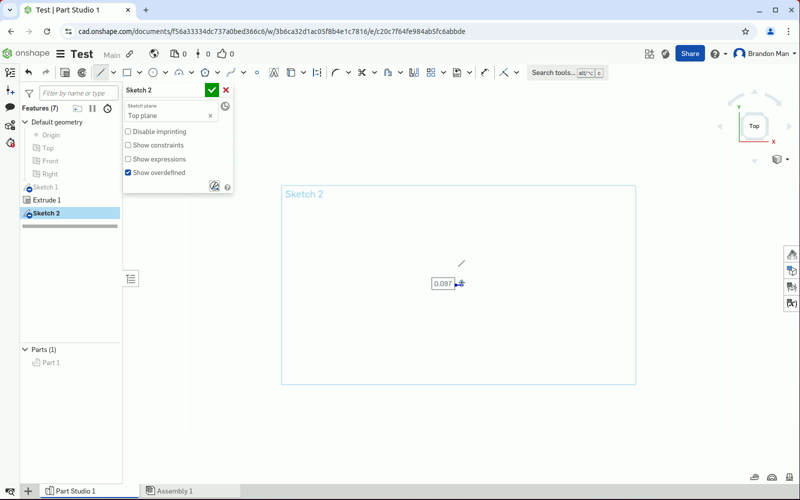
scroll(-6)
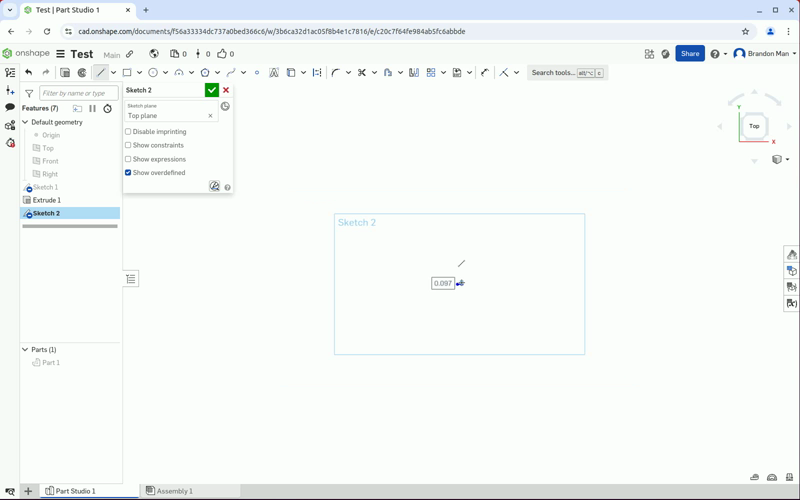
scroll(-6)
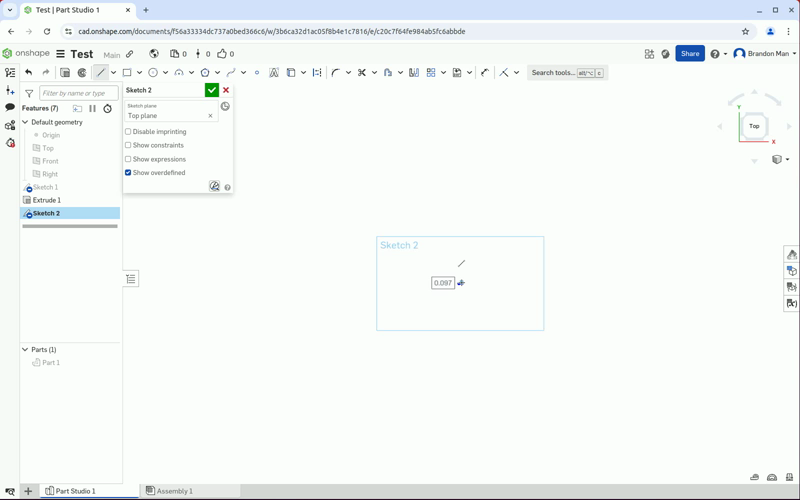
scroll(-6)
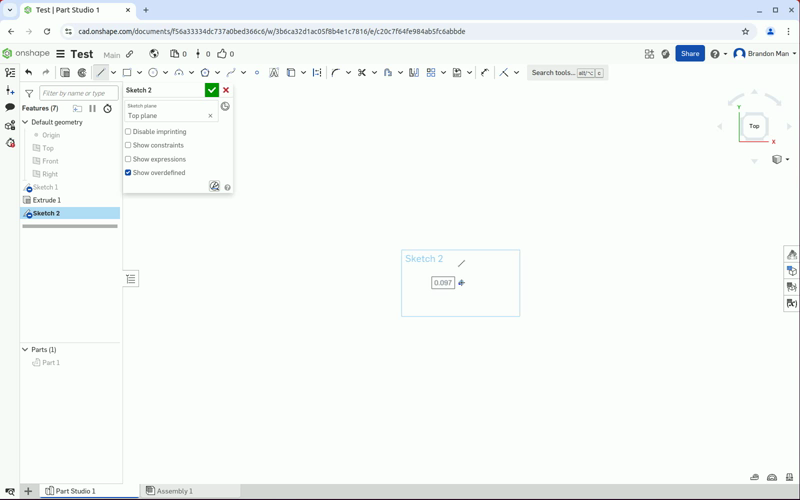
scroll(-6)
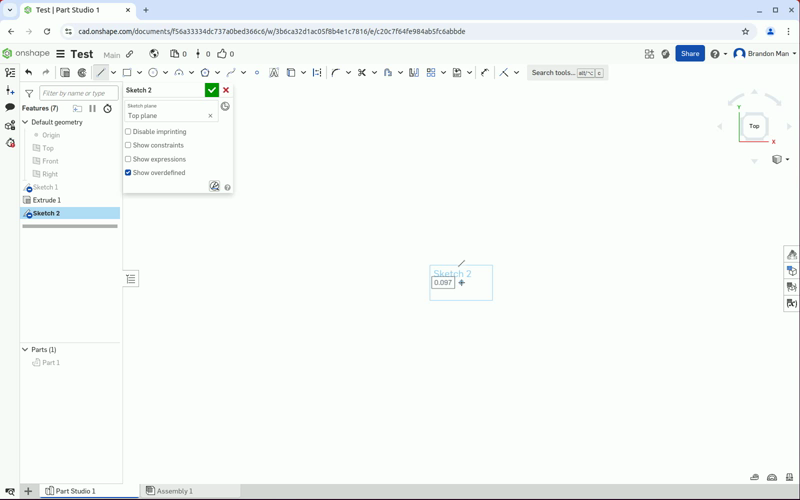
key_up(shift)
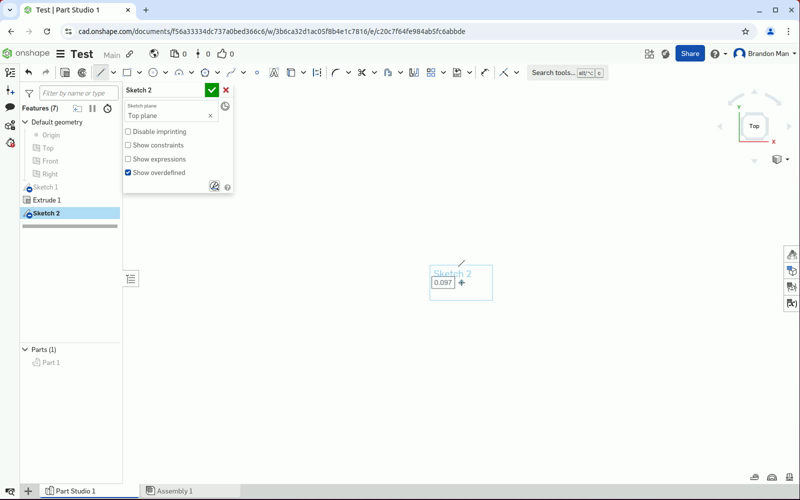
key_down(shift)
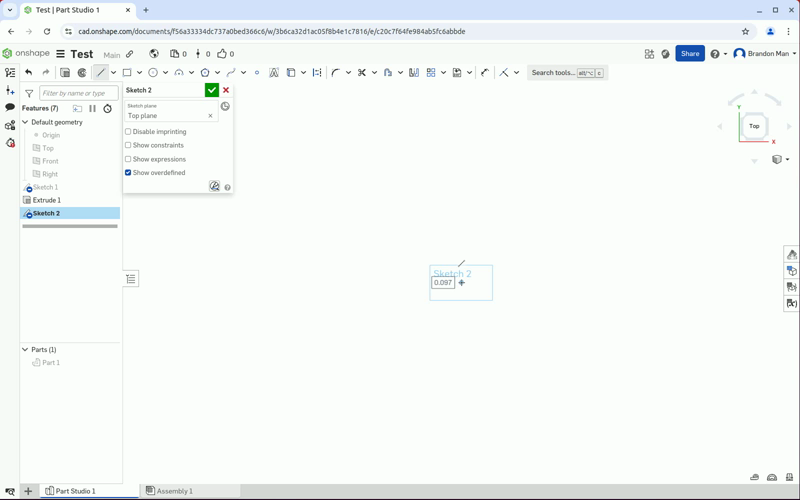
mouse_move(492, 282)
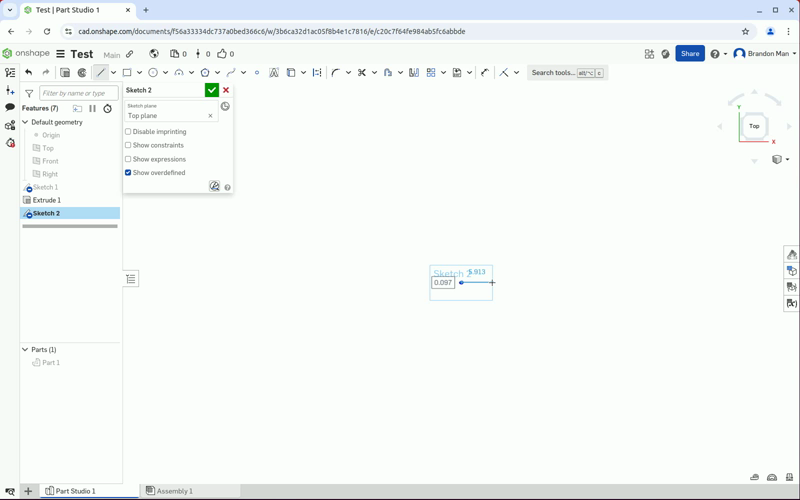
mouse_move(460, 282)
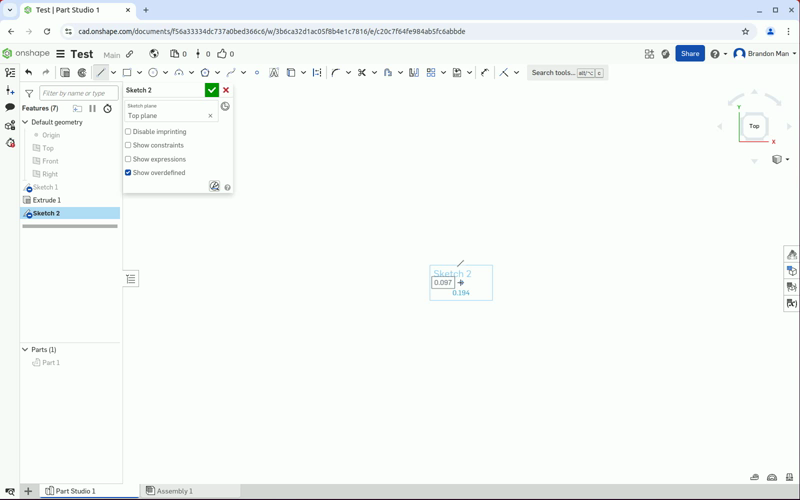
scroll(6)
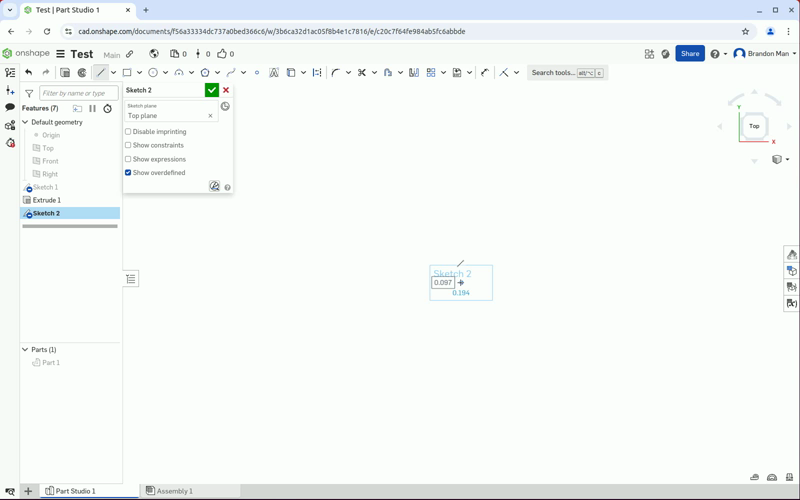
scroll(6)
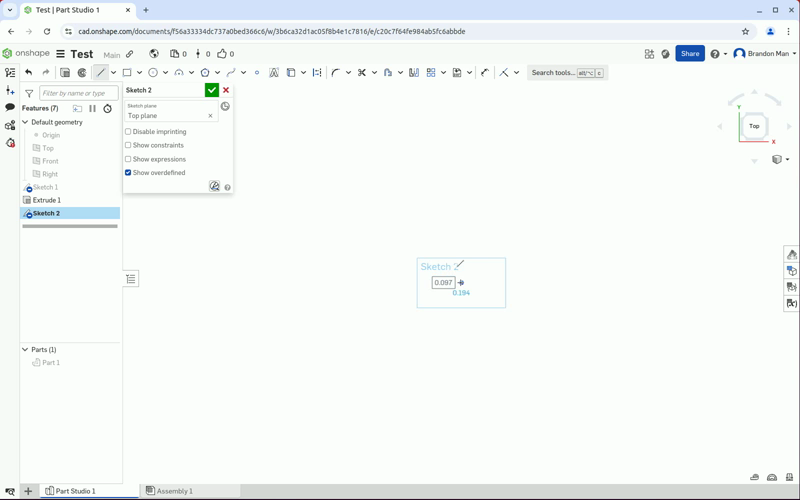
scroll(6)
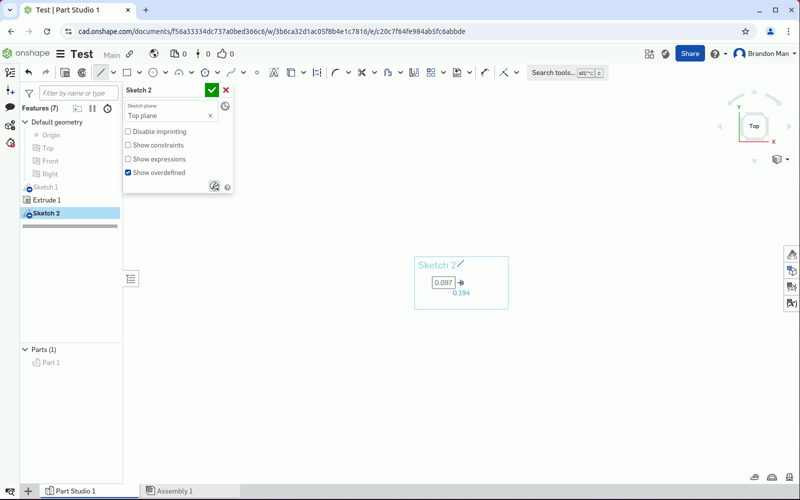
scroll(6)
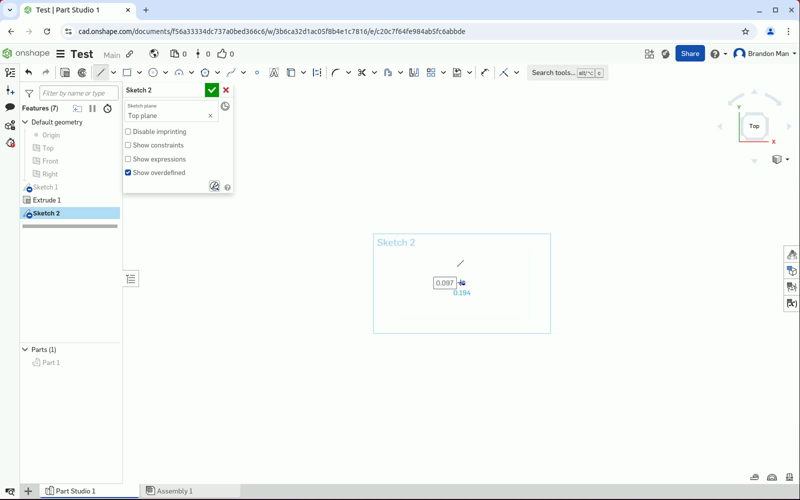
scroll(6)
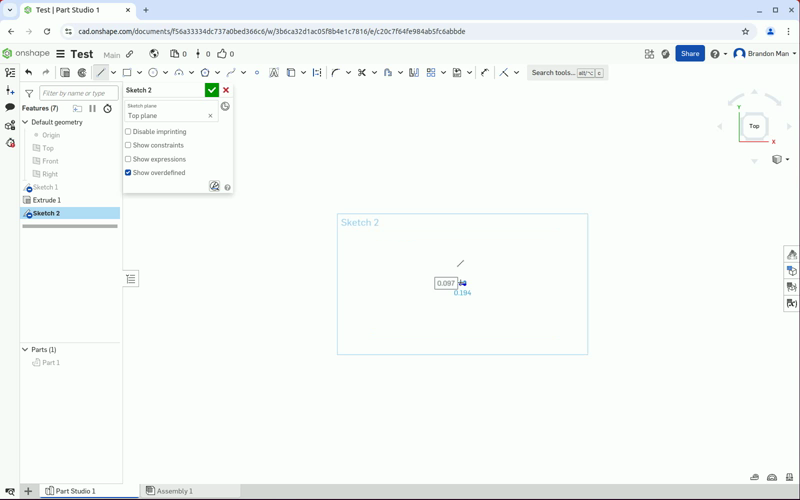
scroll(6)
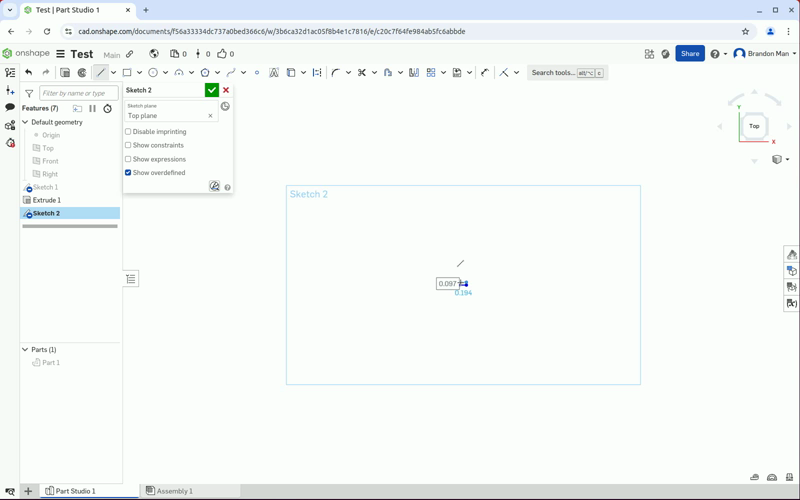
scroll(6)
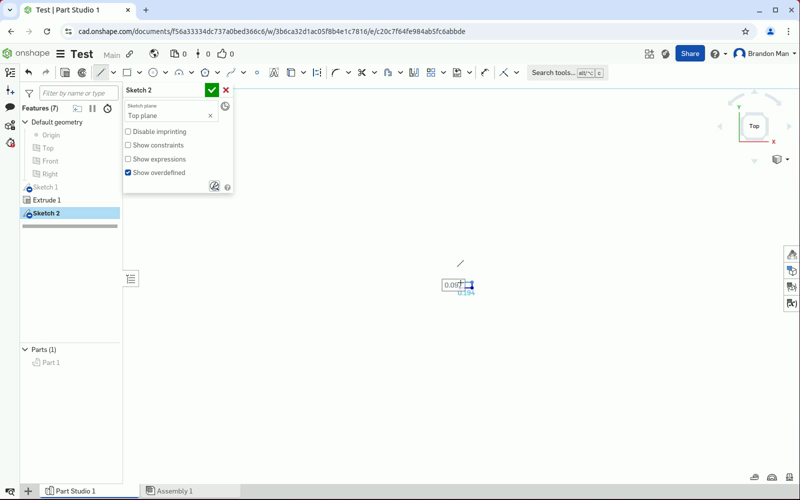
click(460, 282)
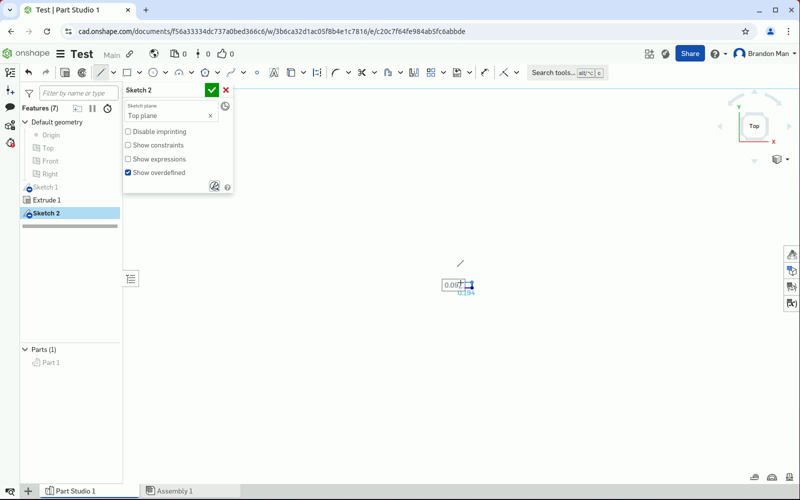
scroll(-6)
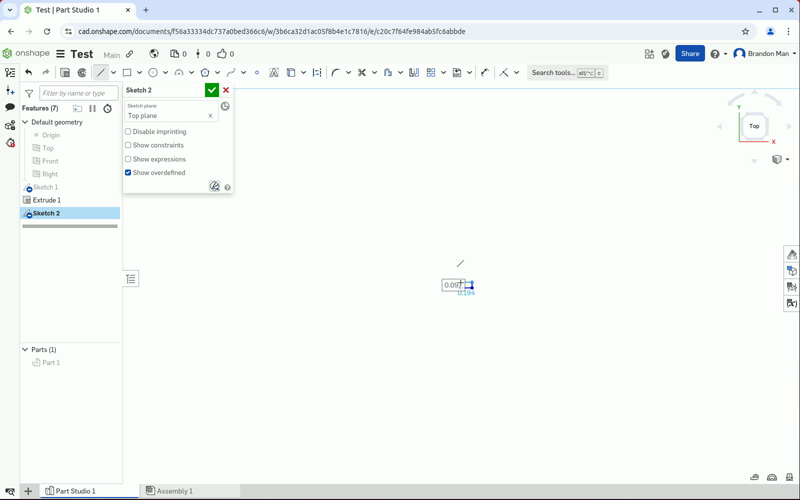
scroll(-6)
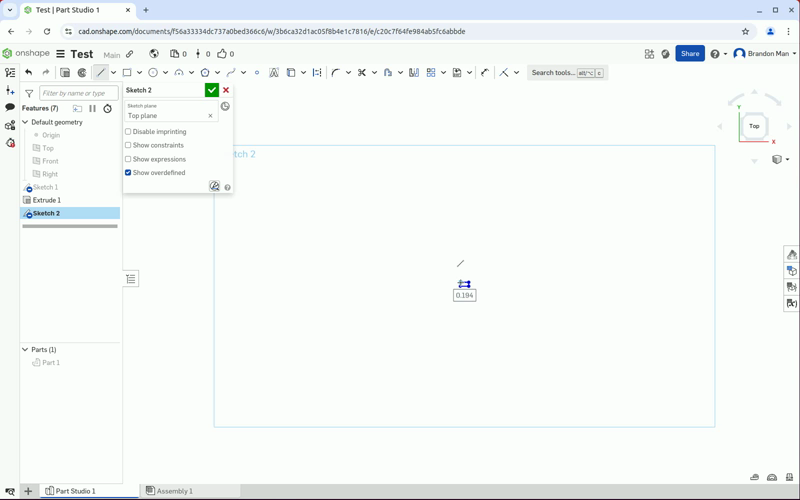
scroll(-6)
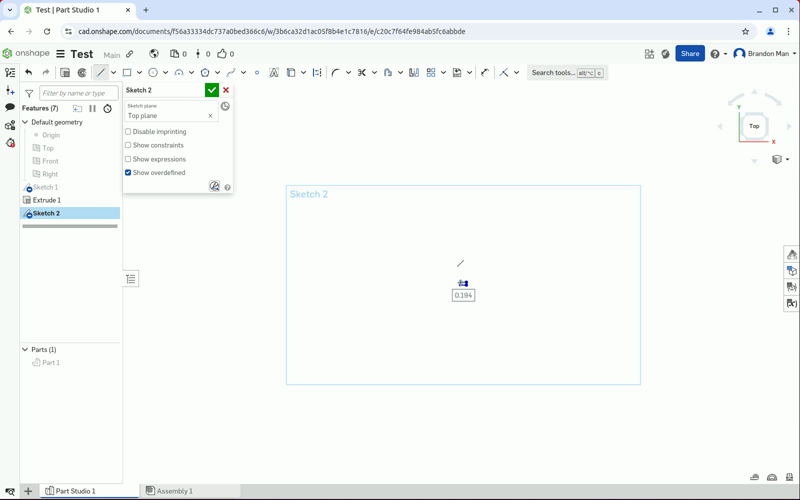
scroll(-6)
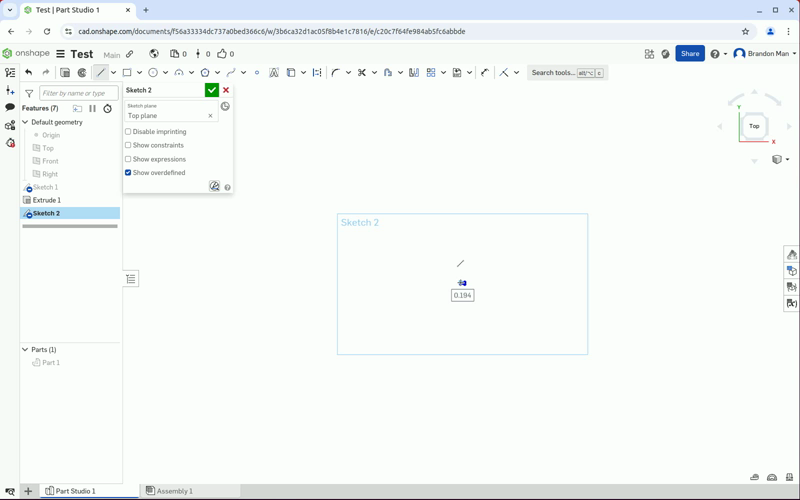
scroll(-6)
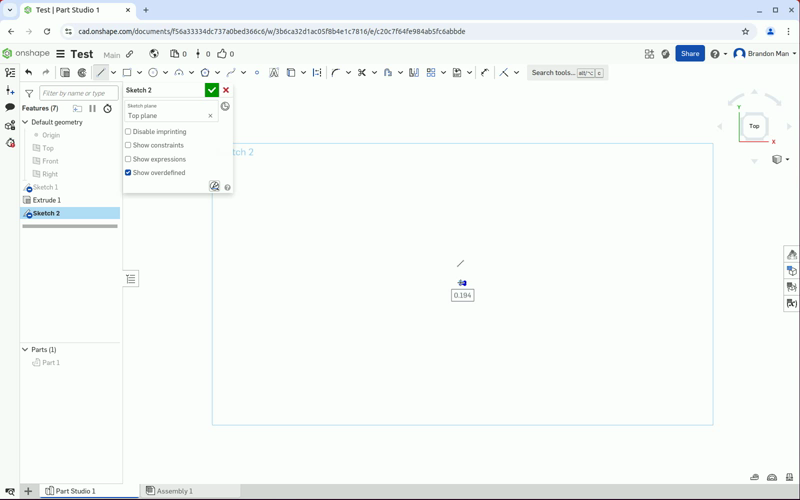
scroll(-6)
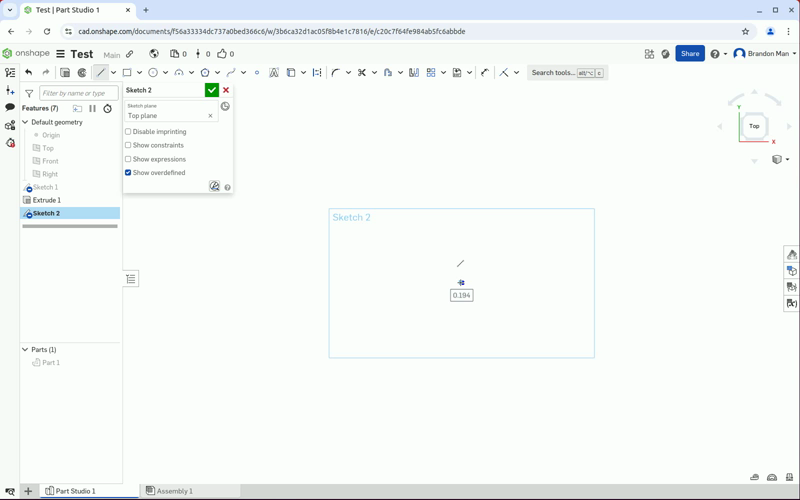
scroll(-6)
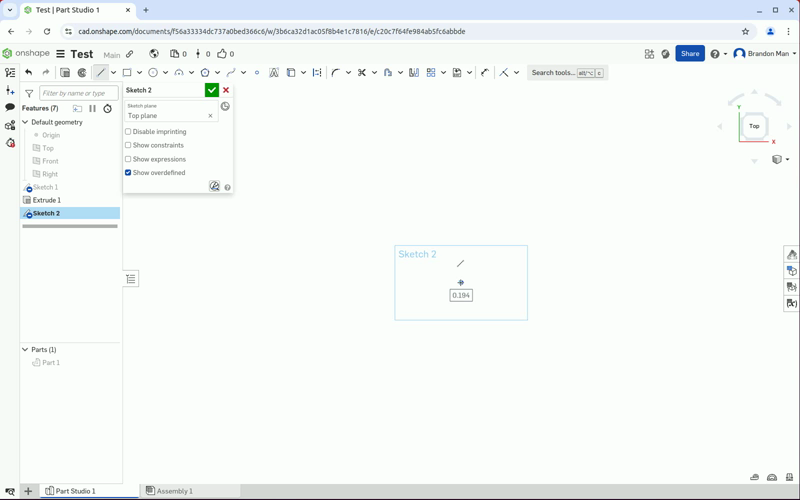
key_up(shift)
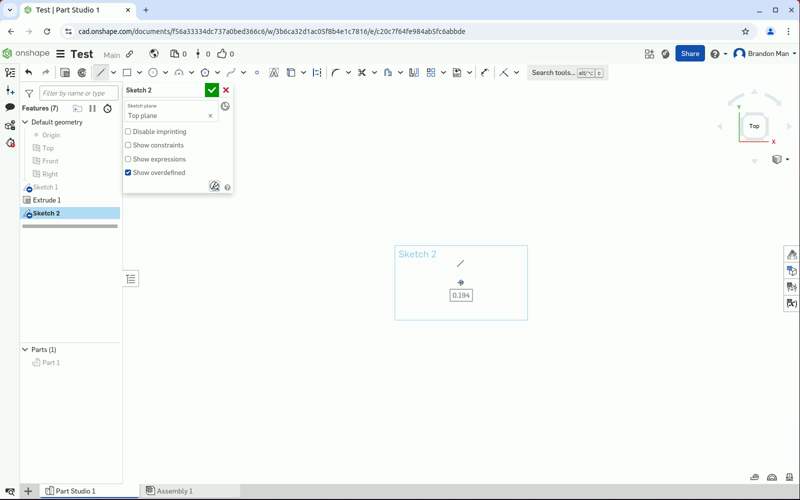
mouse_move(490, 282)
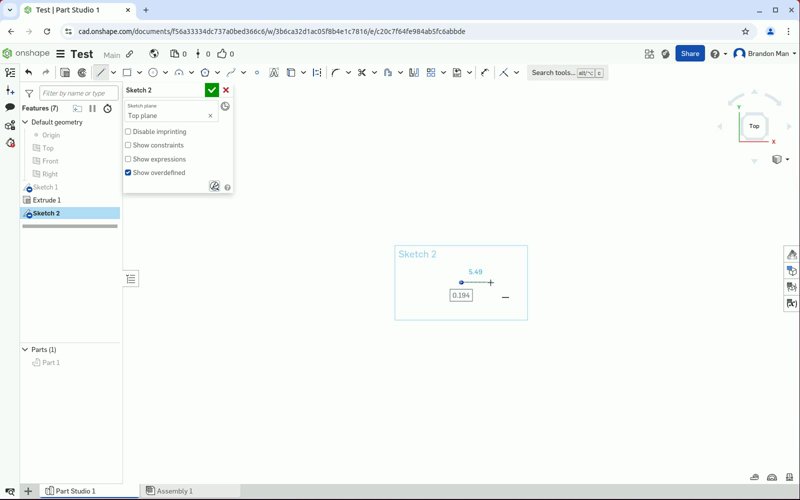
key_down(shift)
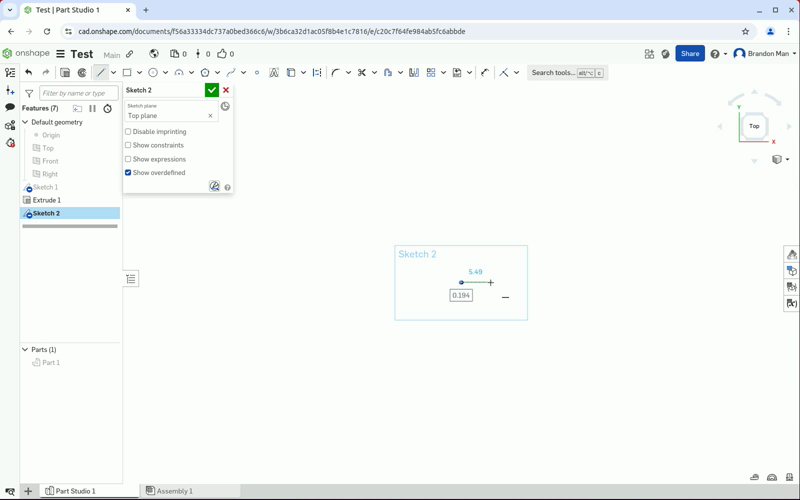
mouse_move(460, 282)
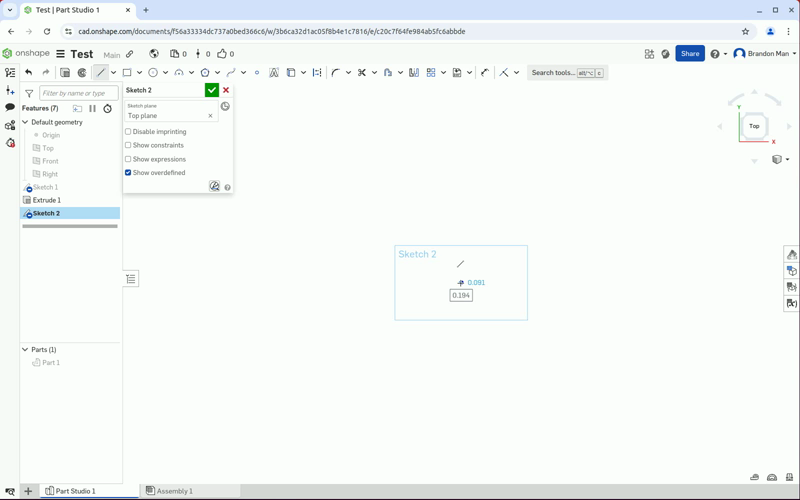
scroll(6)
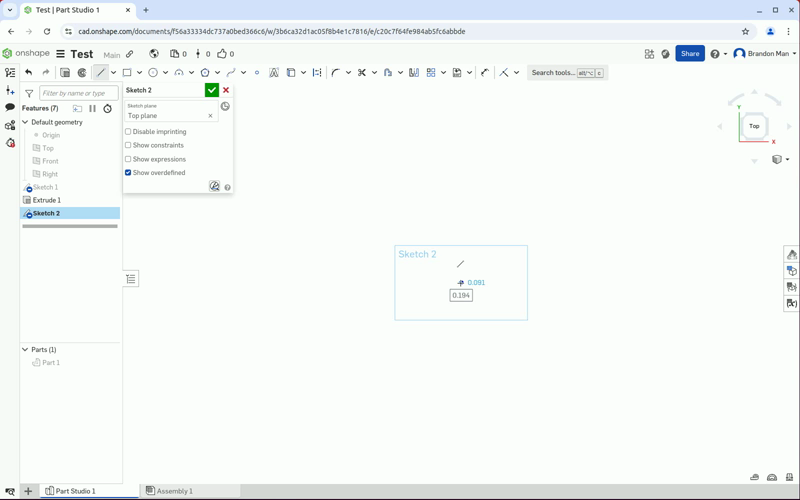
scroll(6)
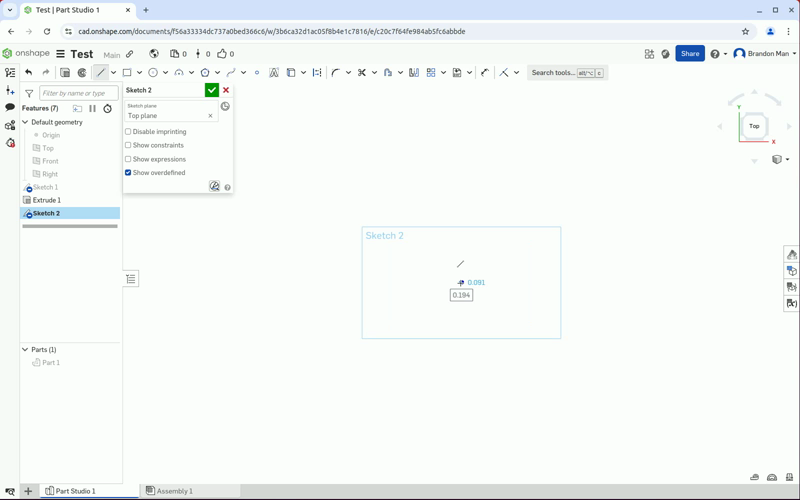
scroll(6)
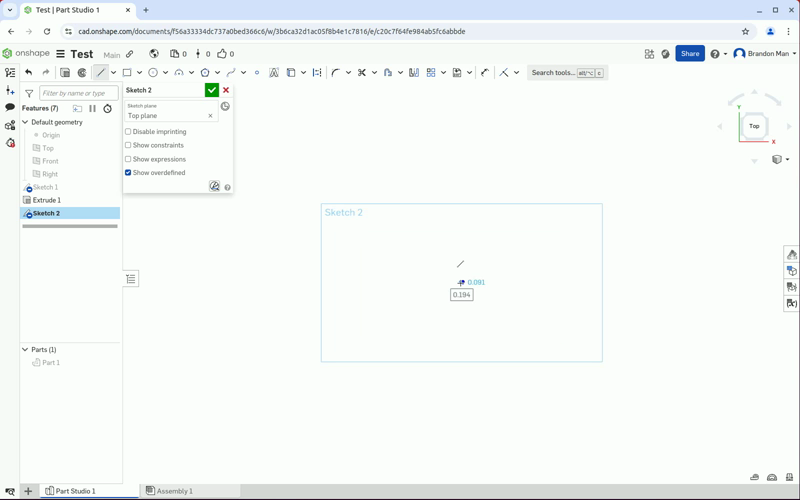
scroll(6)
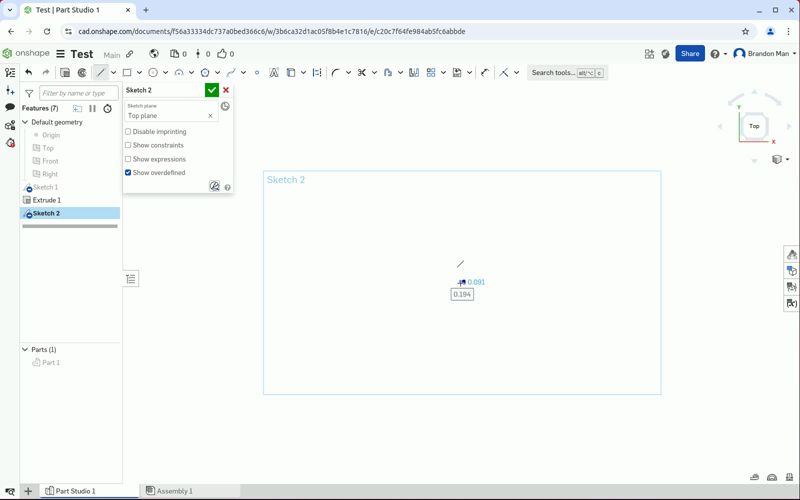
scroll(6)
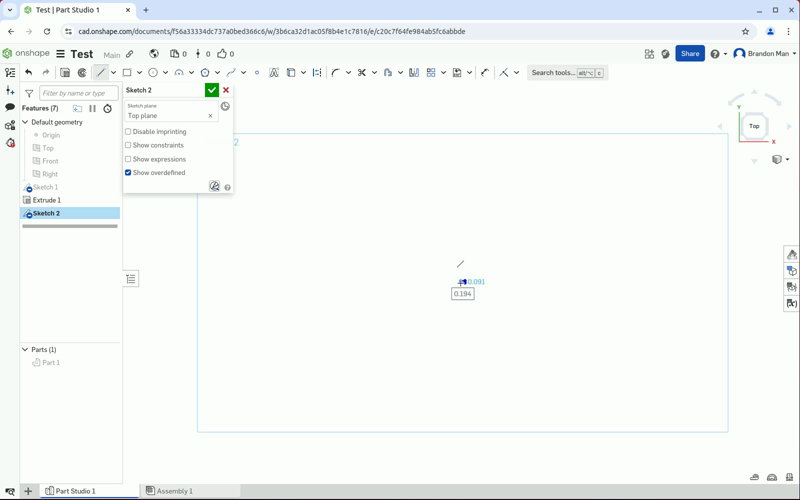
scroll(6)
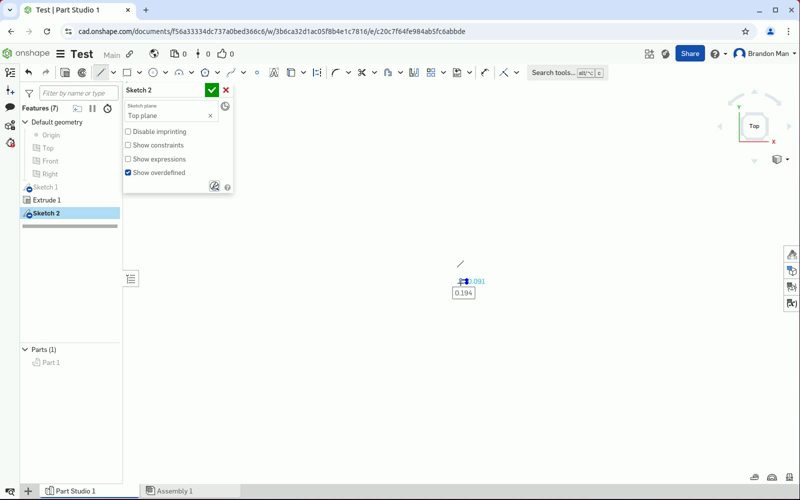
scroll(6)
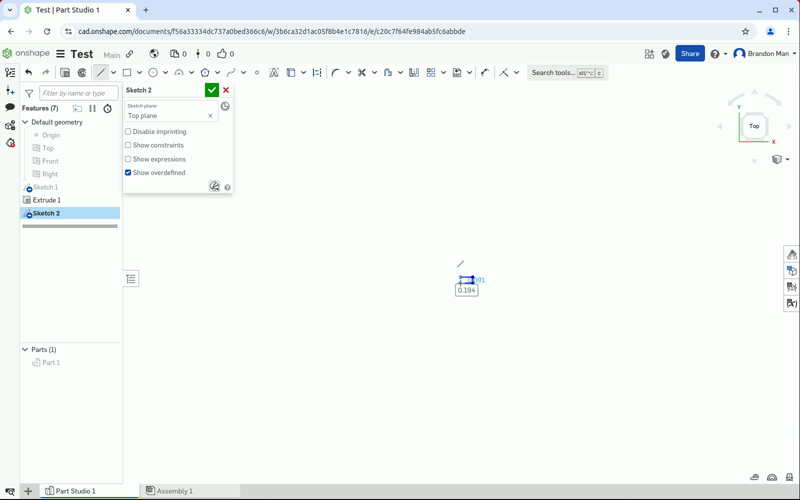
key_up(shift)
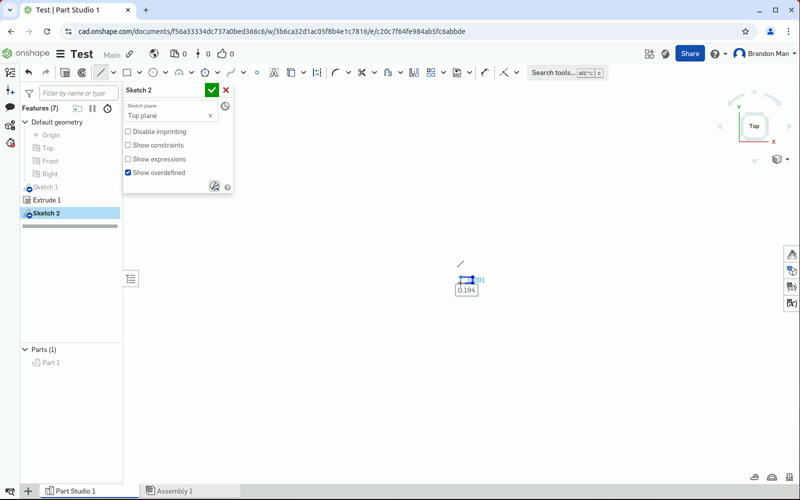
click(460, 282)
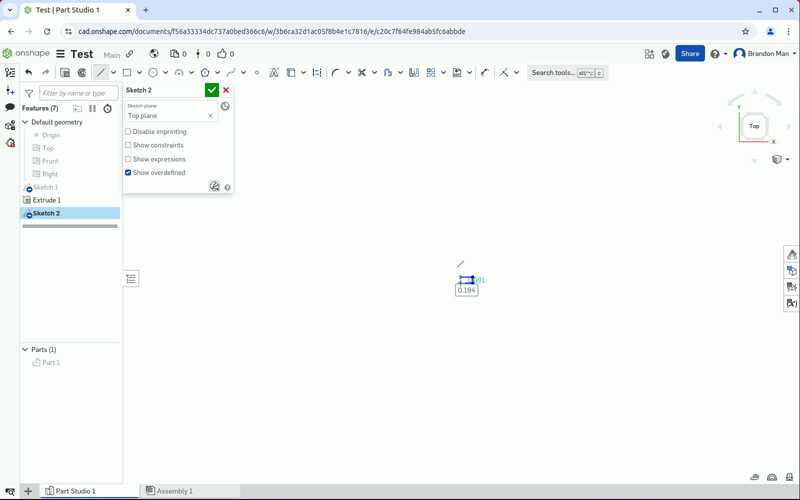
scroll(-6)
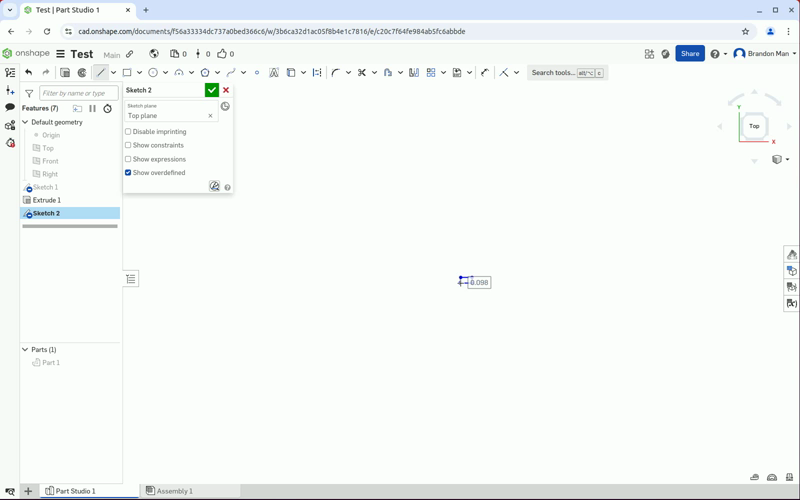
scroll(-6)
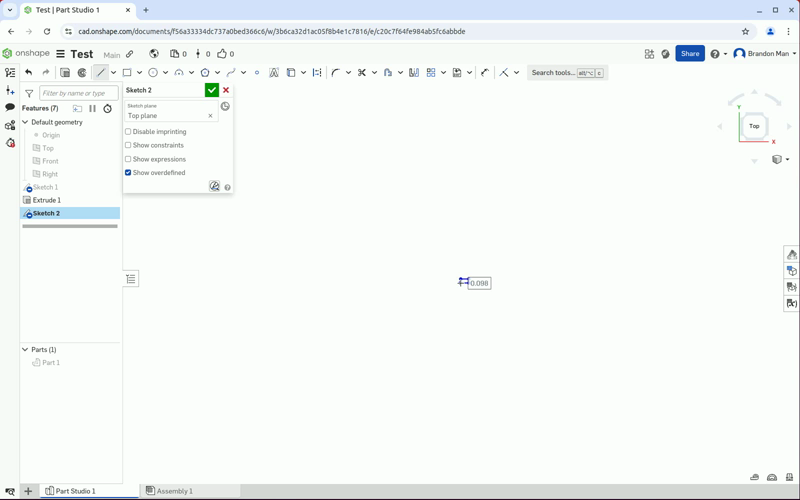
scroll(-6)
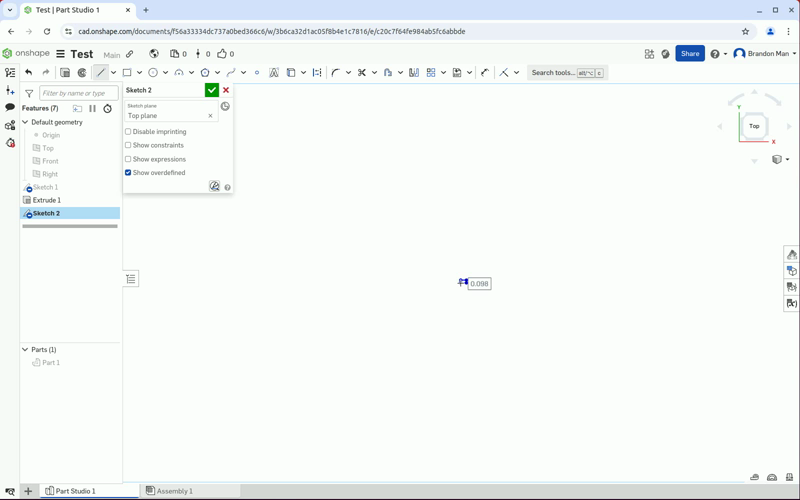
scroll(-6)
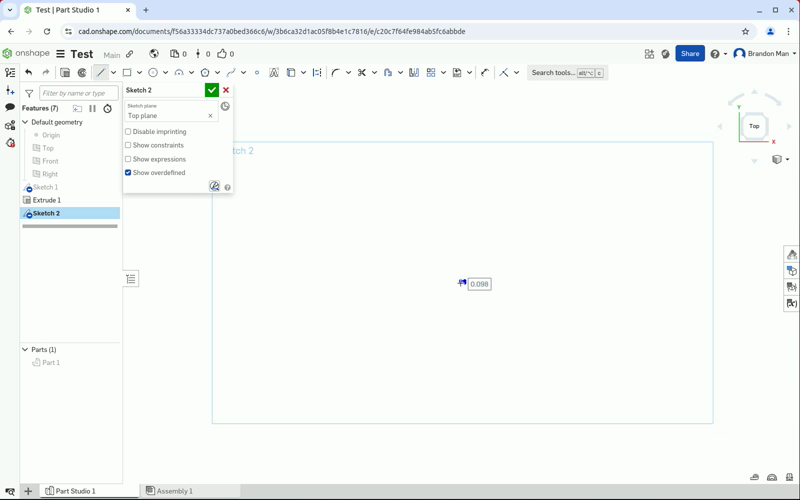
scroll(-6)
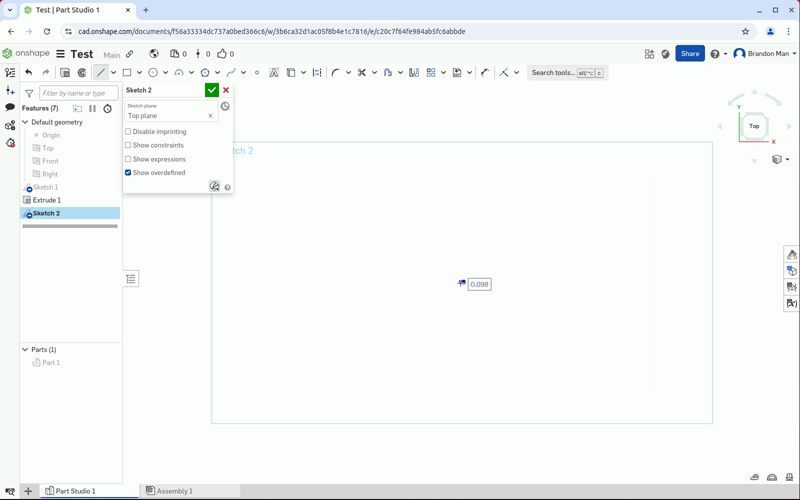
scroll(-6)
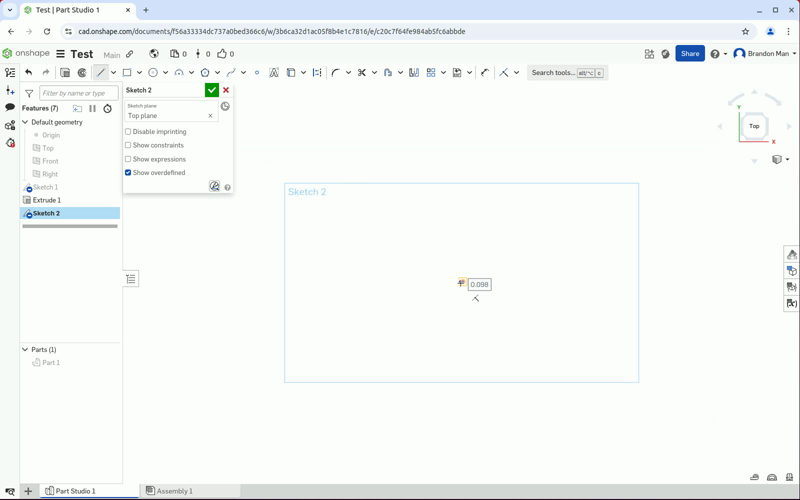
scroll(-6)
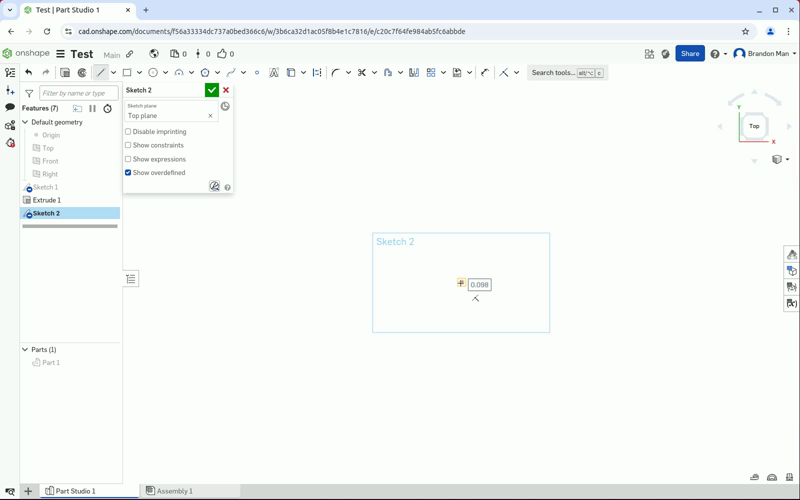
key(esc)
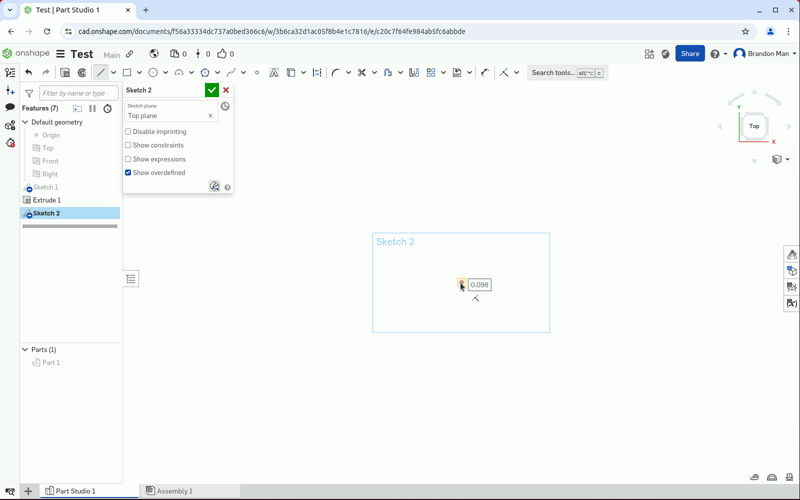
mouse_move(461, 282)
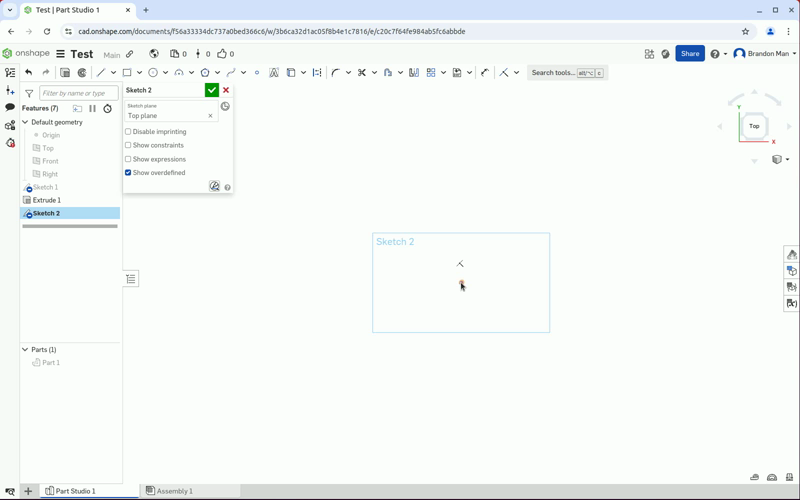
scroll(6)
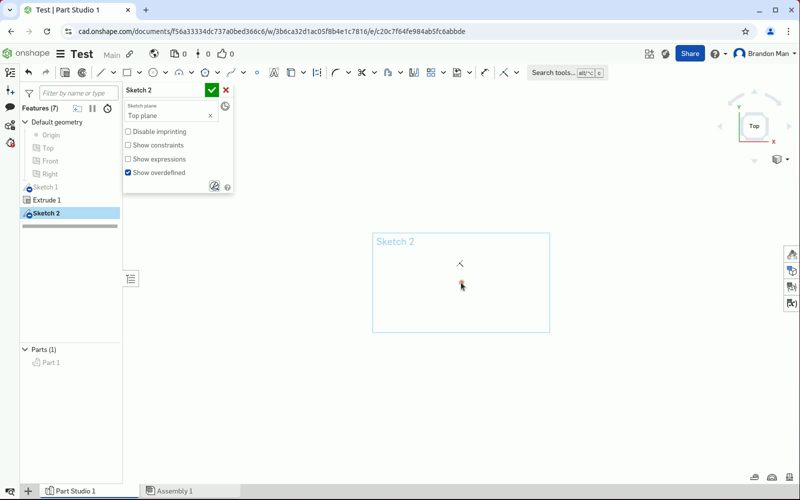
scroll(6)
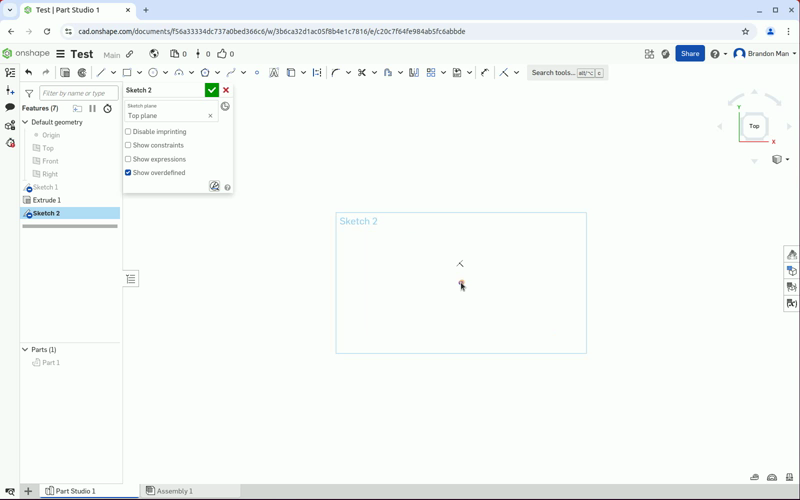
scroll(6)
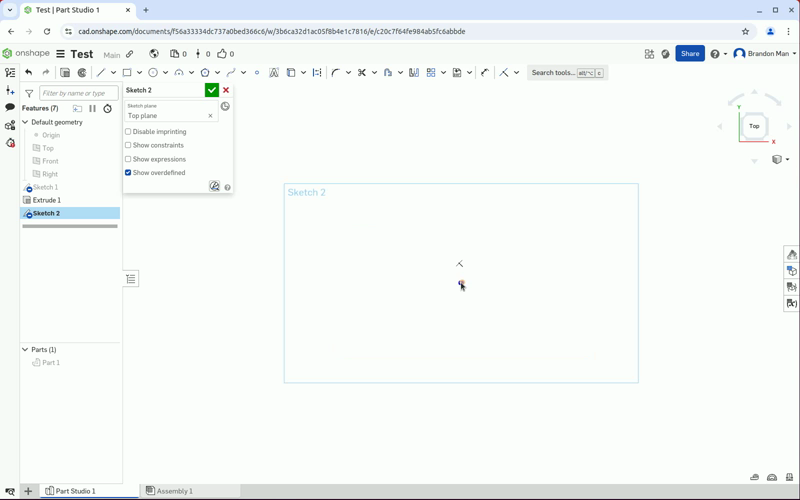
scroll(6)
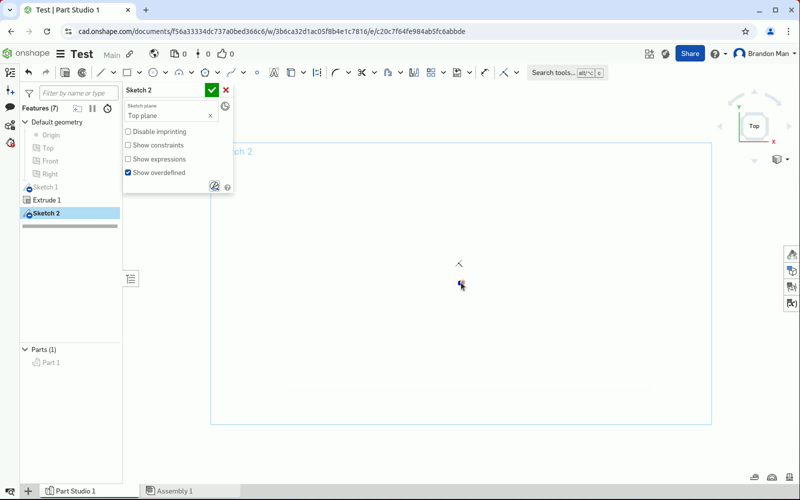
scroll(6)
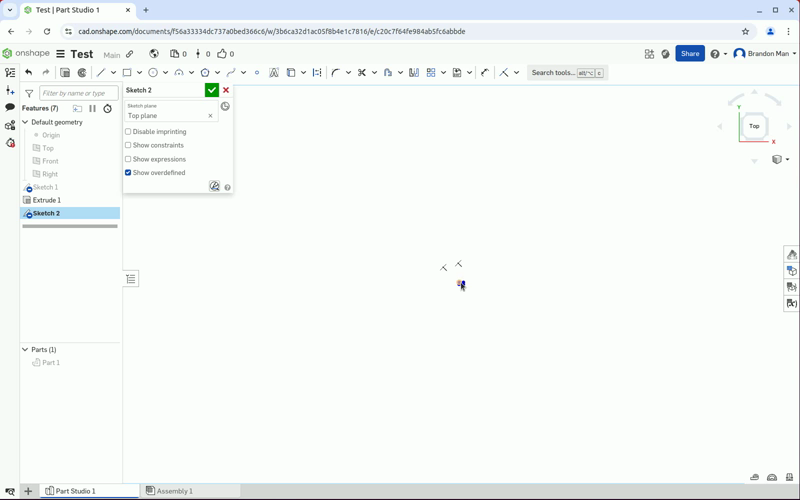
scroll(6)
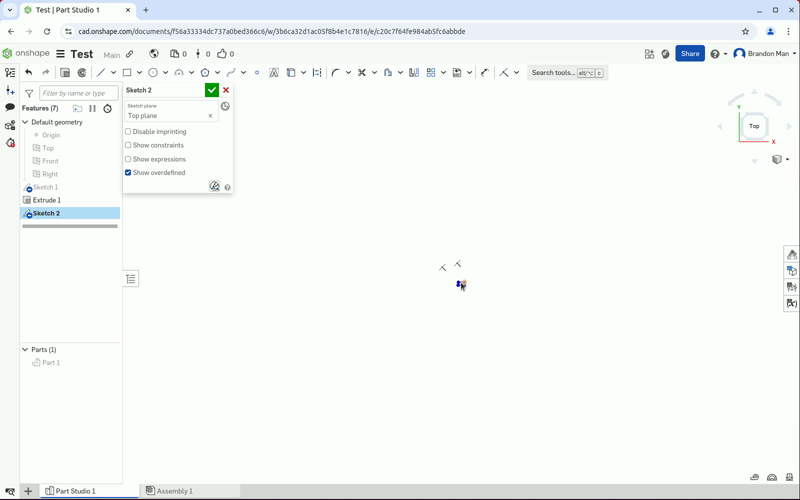
scroll(6)
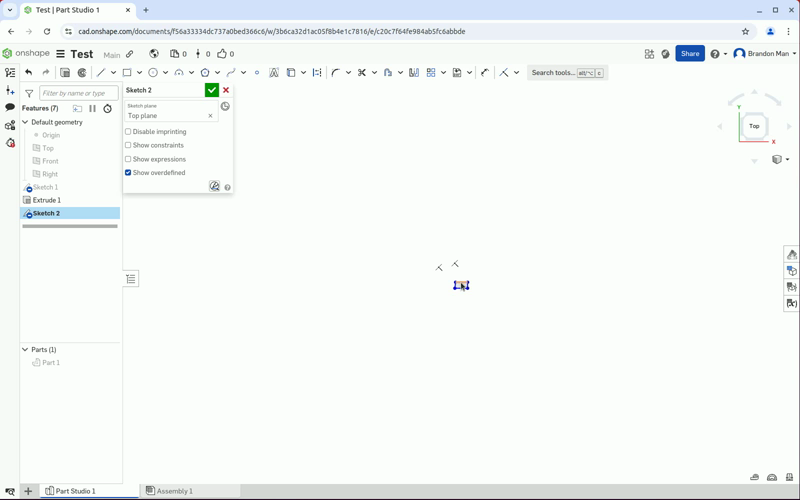
click(461, 282)
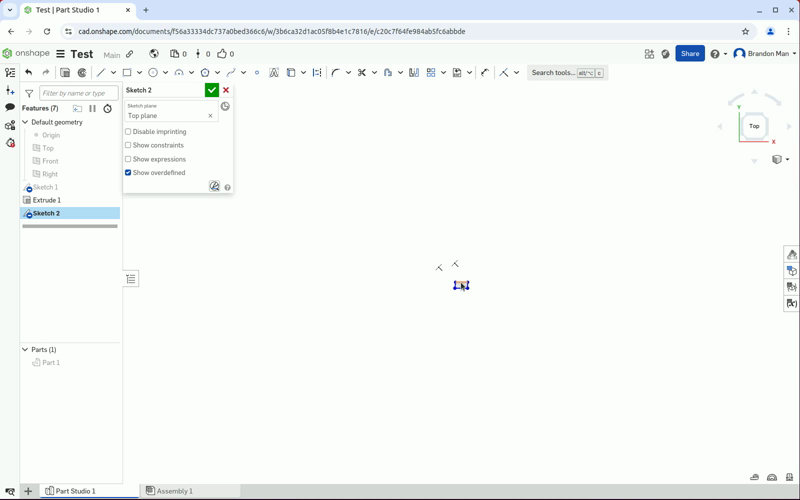
scroll(-6)
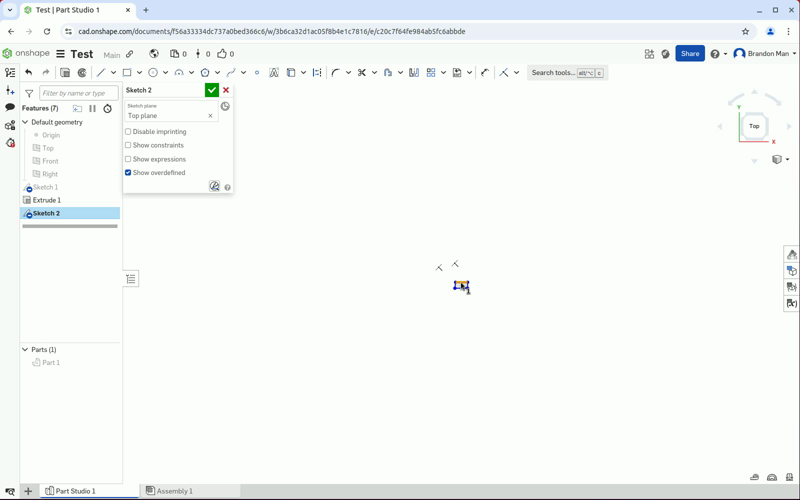
scroll(-6)
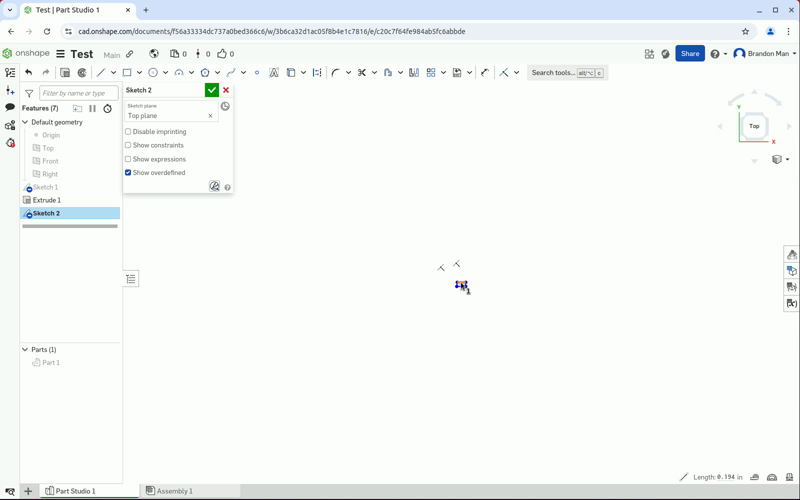
scroll(-6)
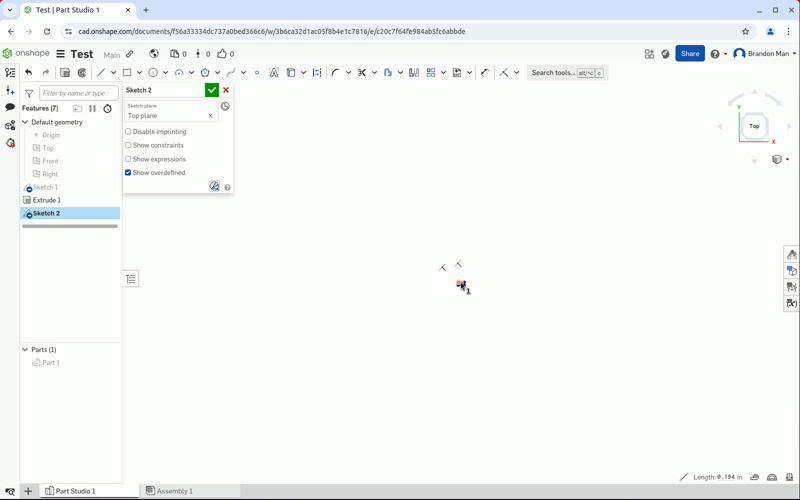
scroll(-6)
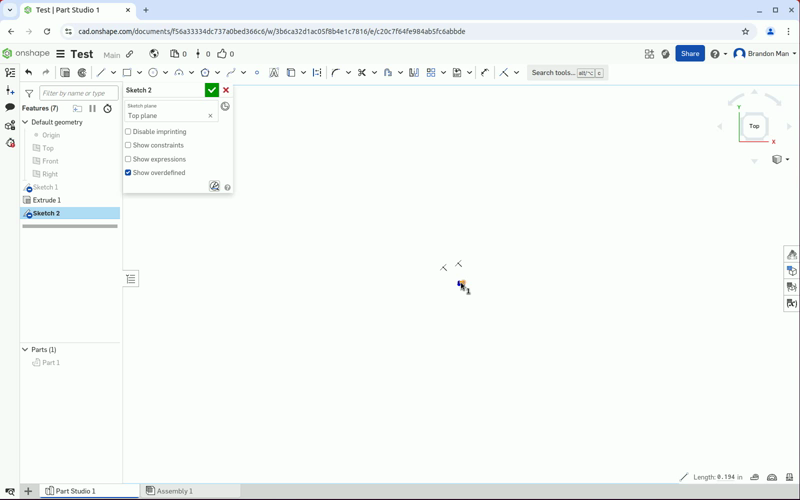
scroll(-6)
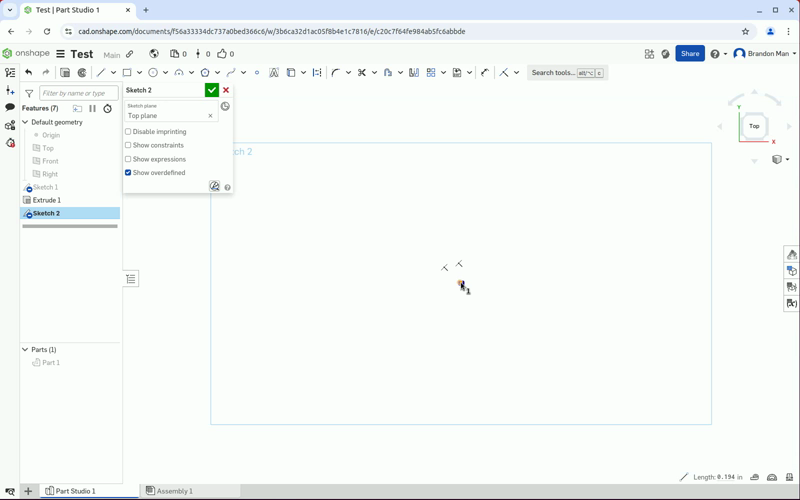
scroll(-6)
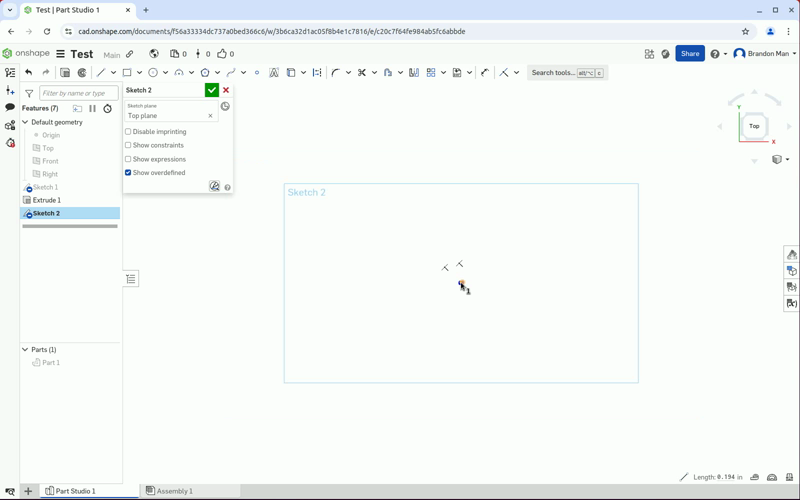
scroll(-6)
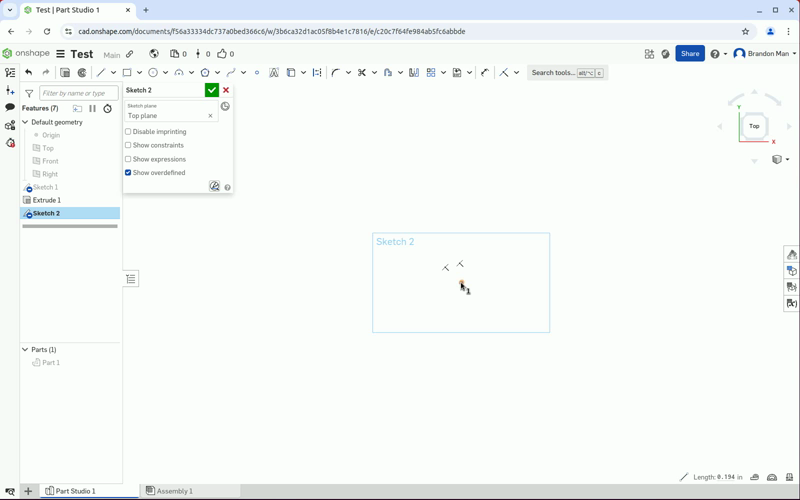
mouse_move(73, 352)
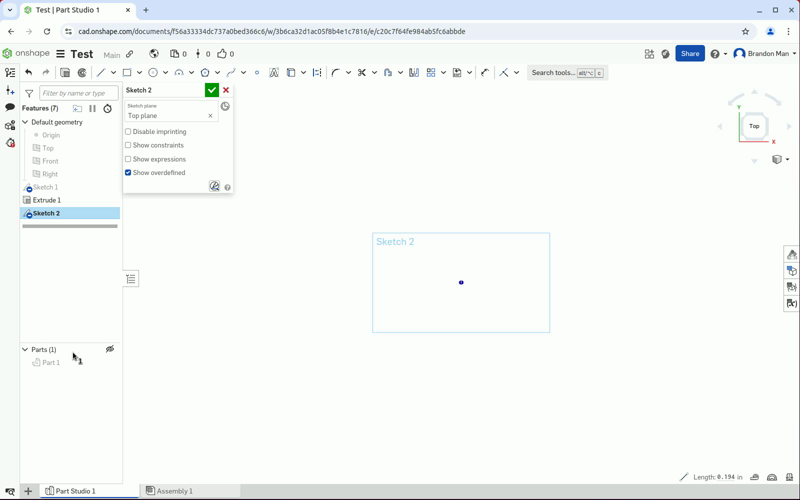
key(shift+y)
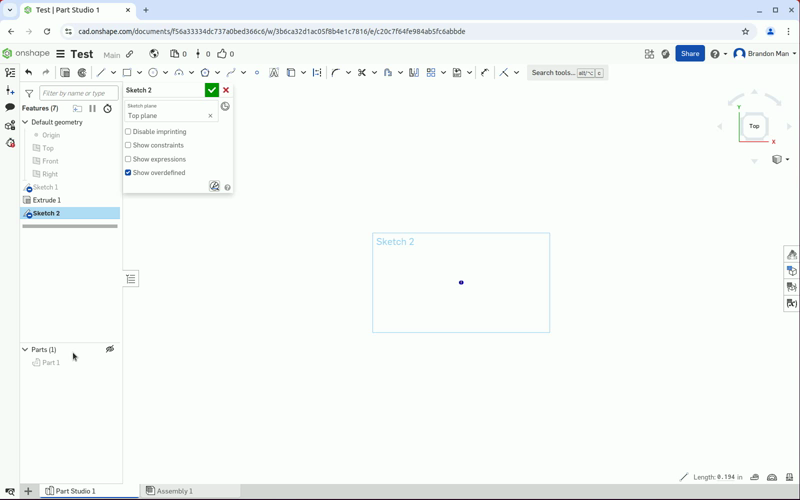
key(shift+e)
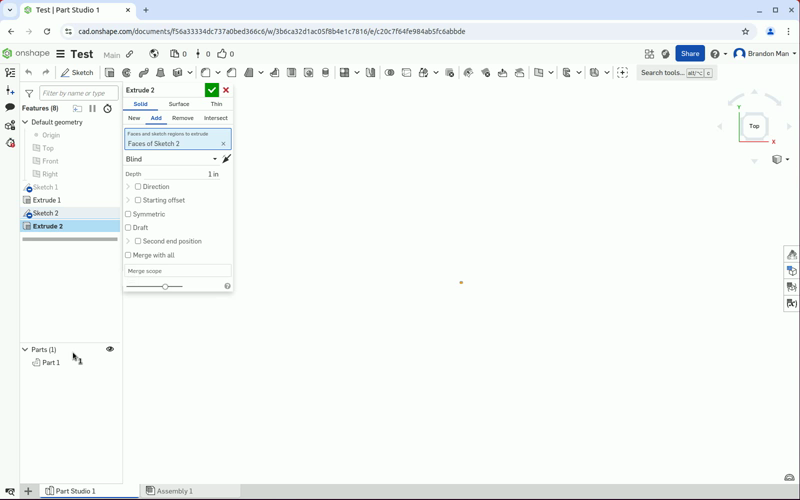
mouse_move(143, 106)
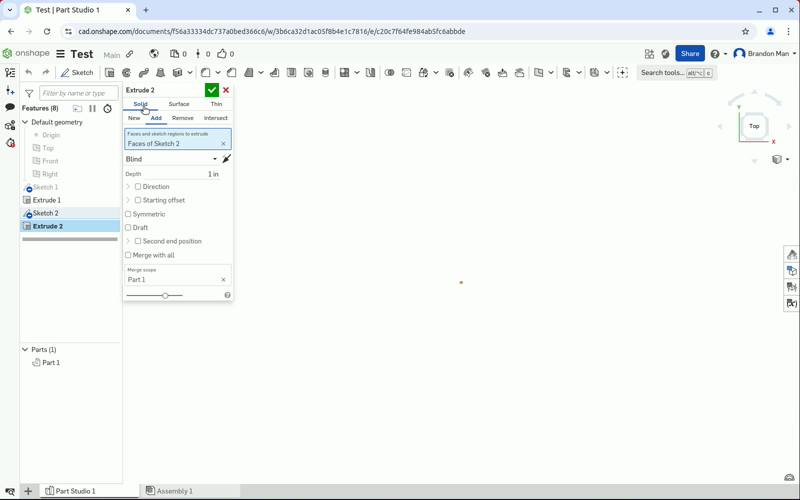
click(143, 106)
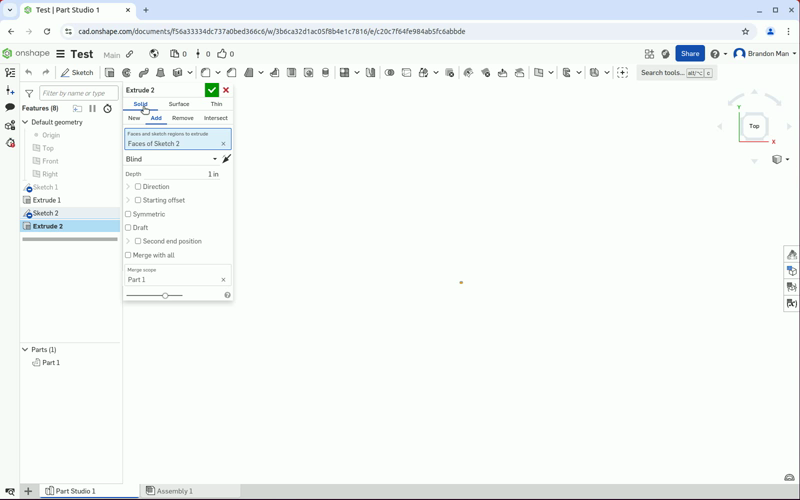
mouse_move(137, 120)
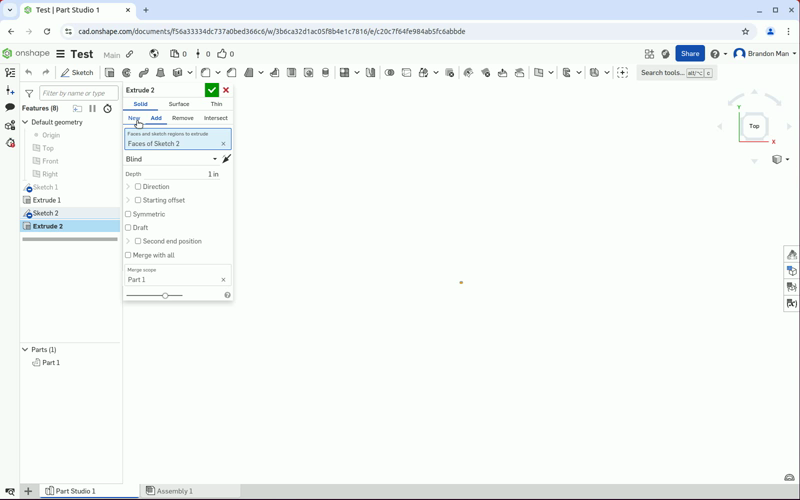
click(137, 120)
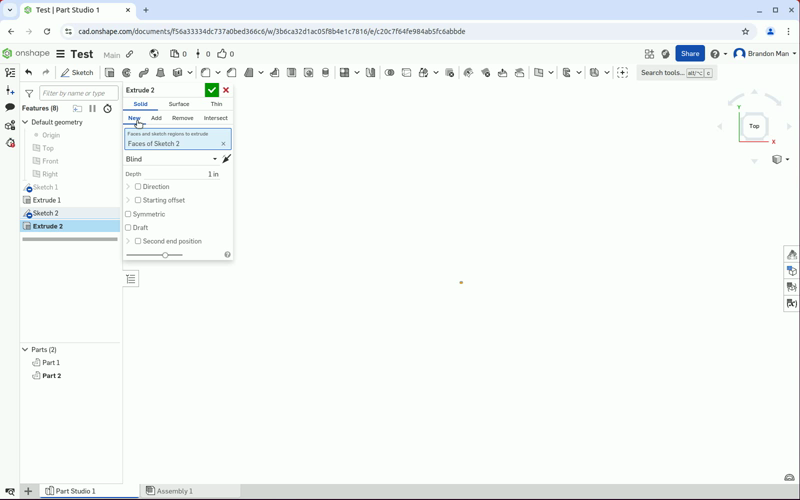
key(tab, 4)
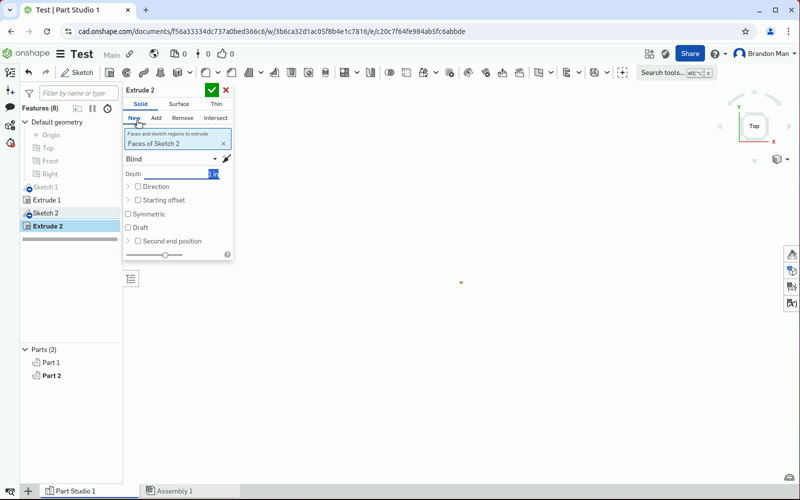
text(-0.241)
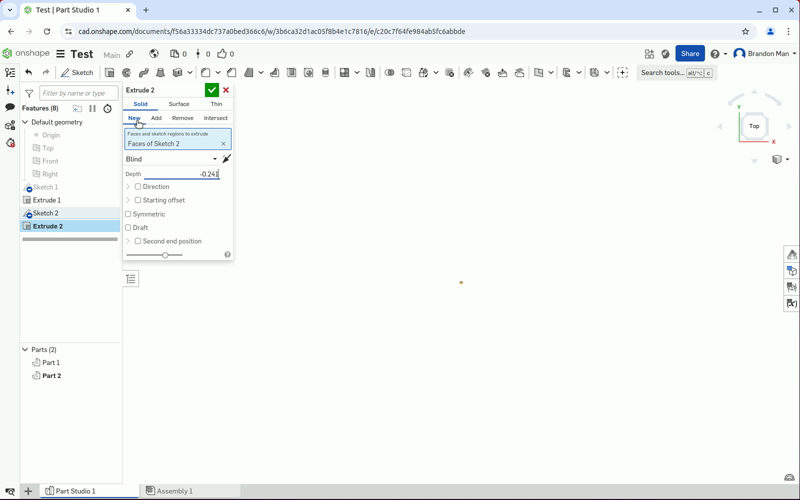
key(enter)
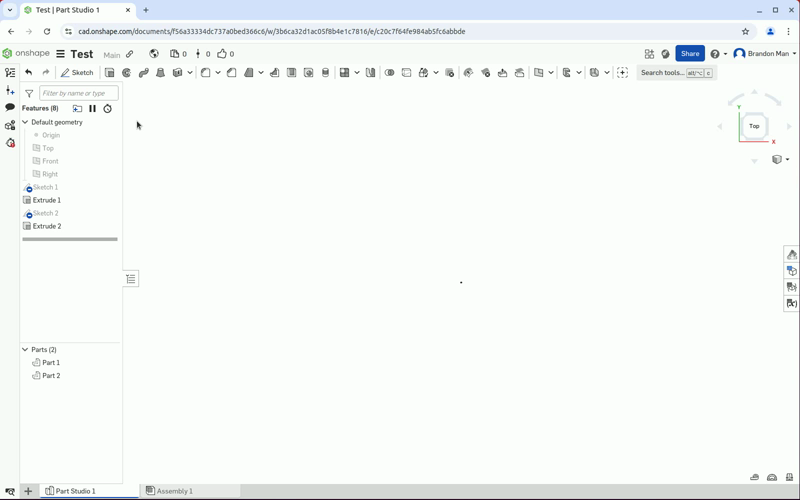
key(shift+h)
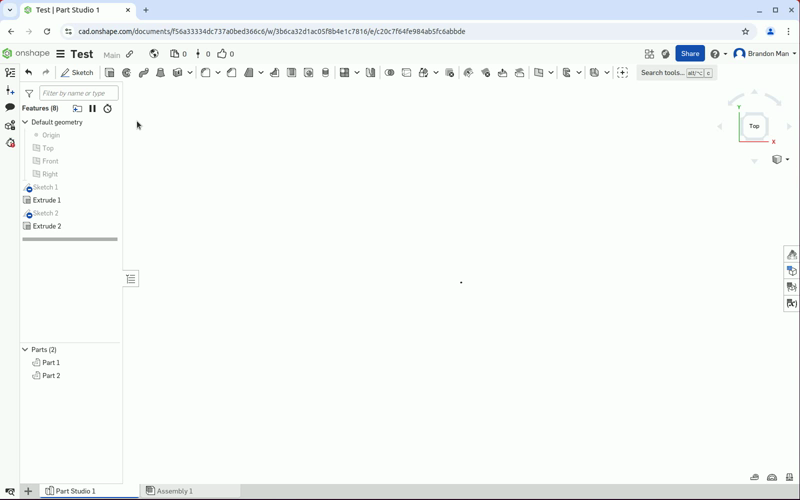
key(shift+h)
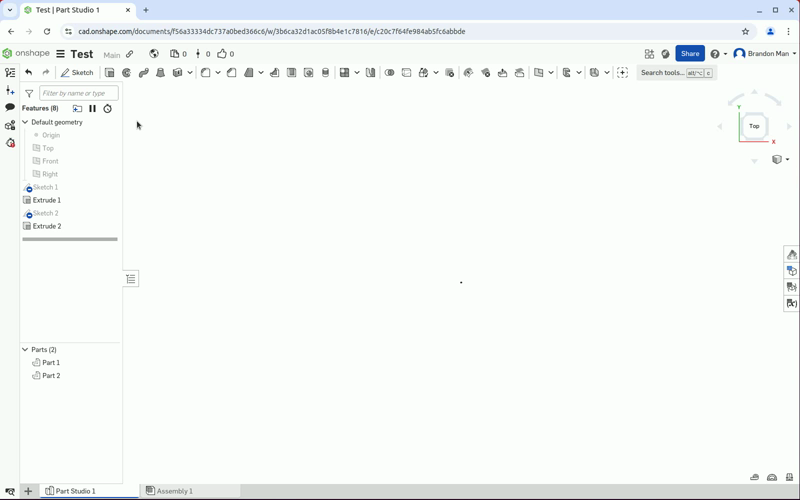
mouse_move(73, 189)
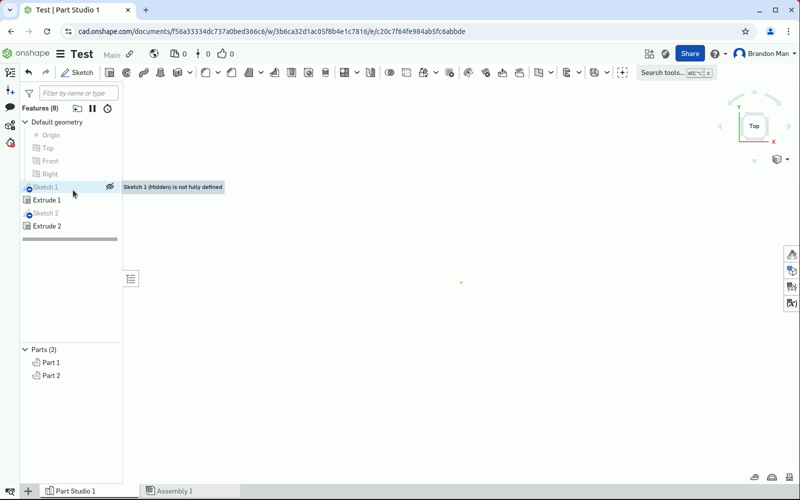
click(73, 189)
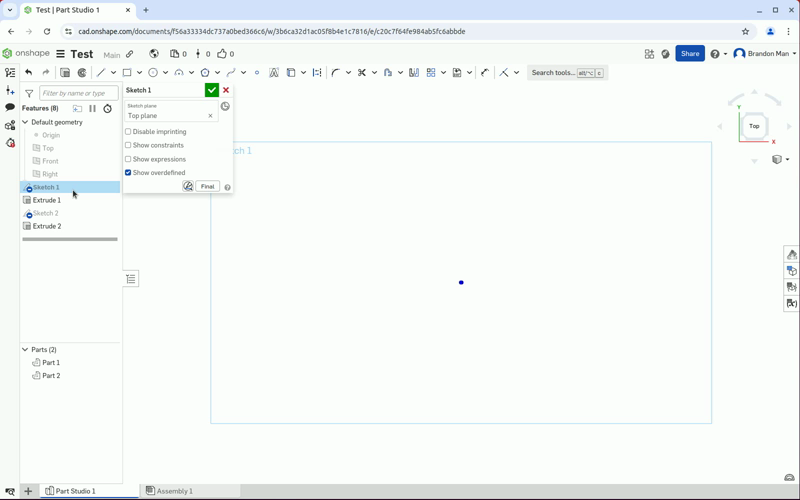
mouse_move(229, 92)
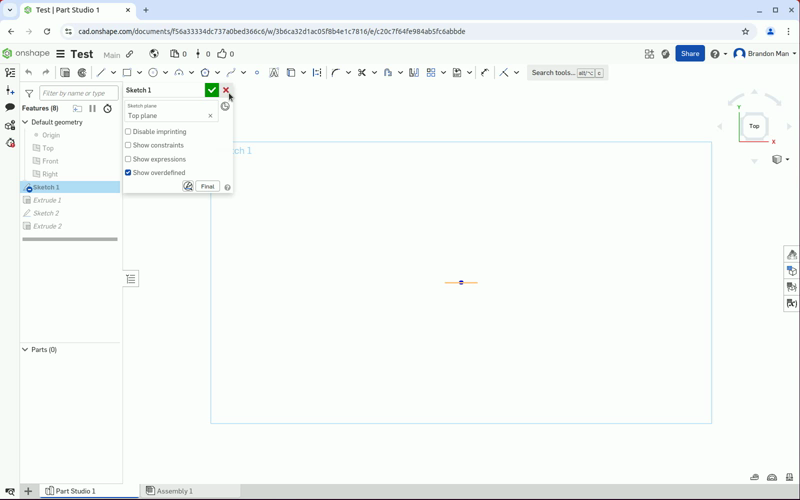
click(229, 92)
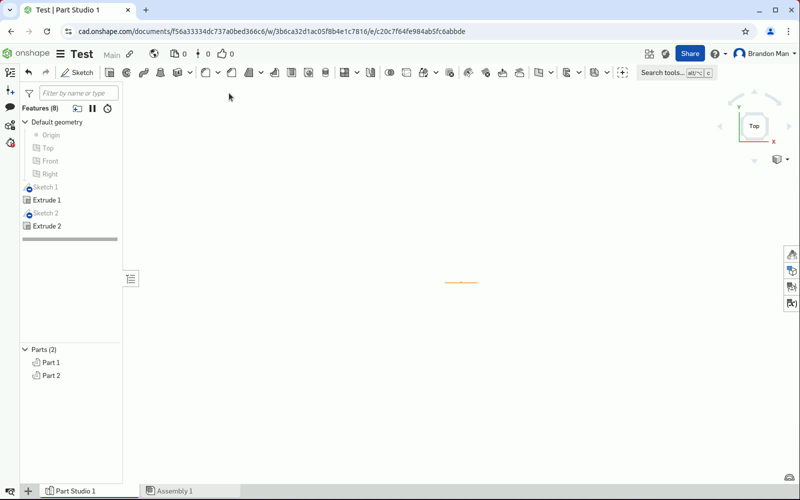
mouse_move(73, 352)
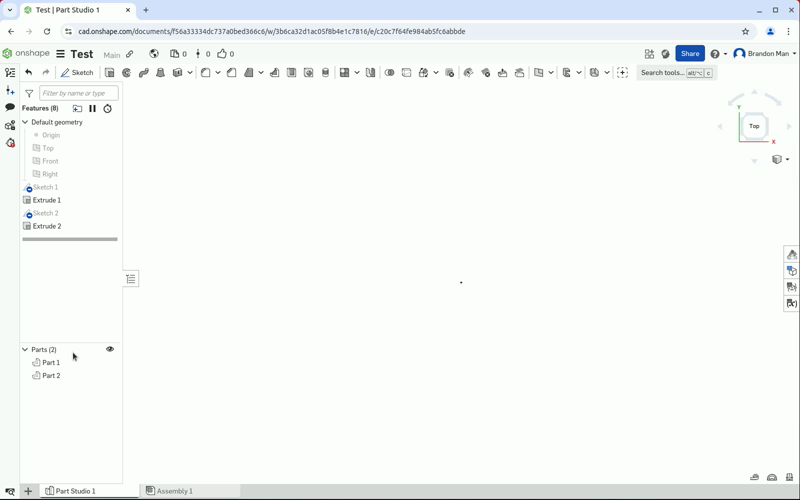
key(y)
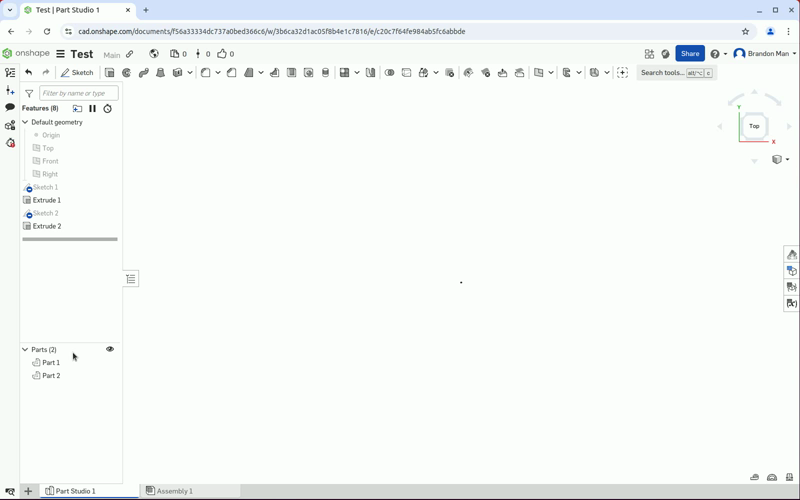
key(shift+p)
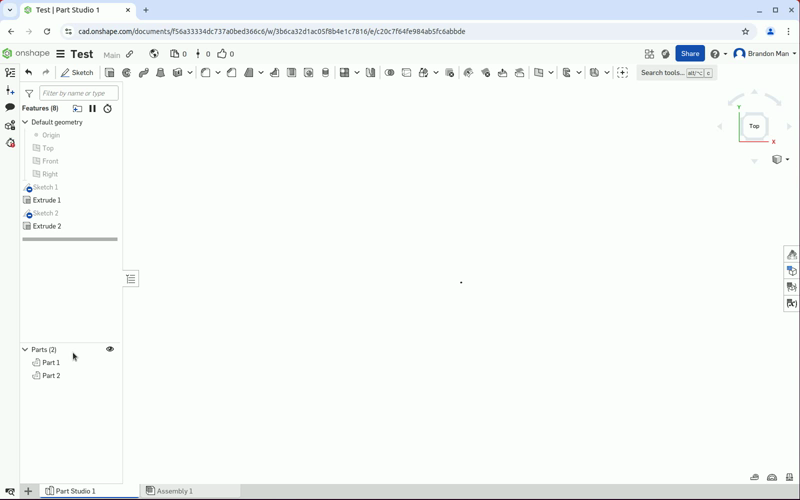
key(space)
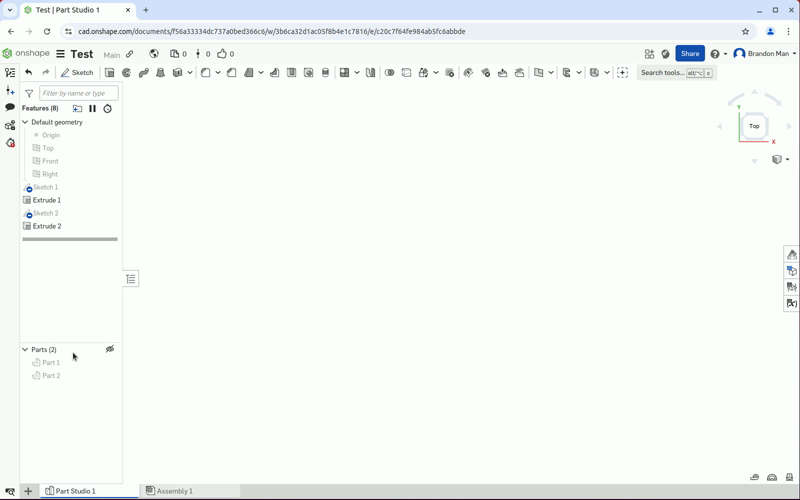
key_down(shift)
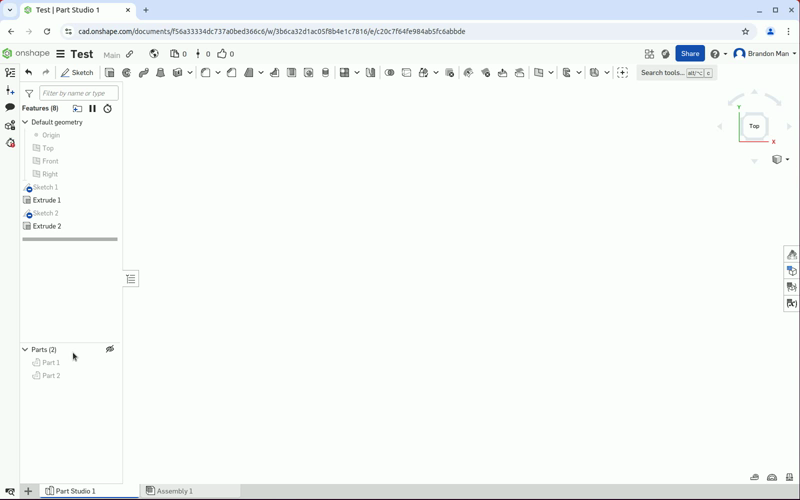
key(up)
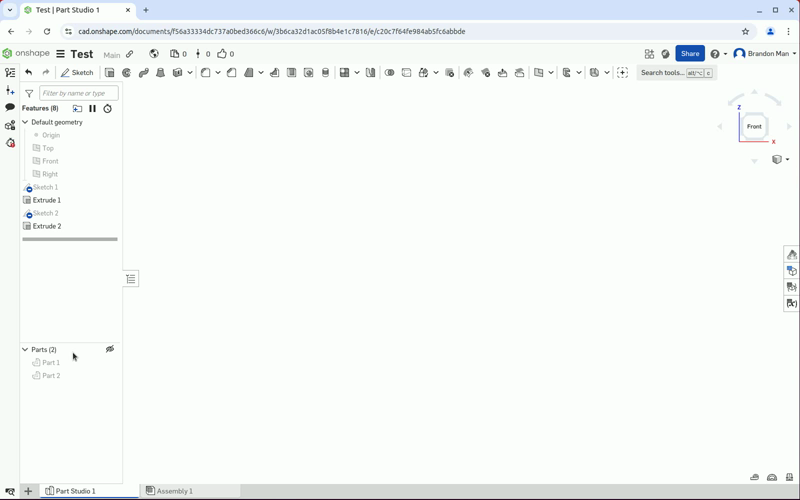
key_up(shift)
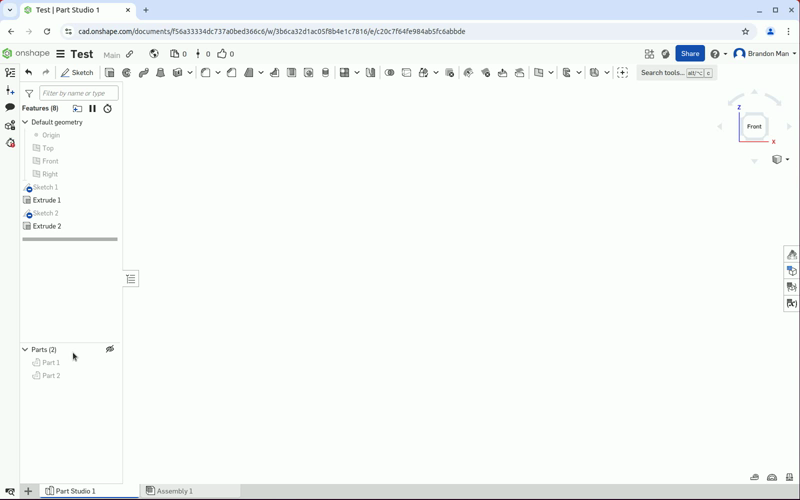
key(space)
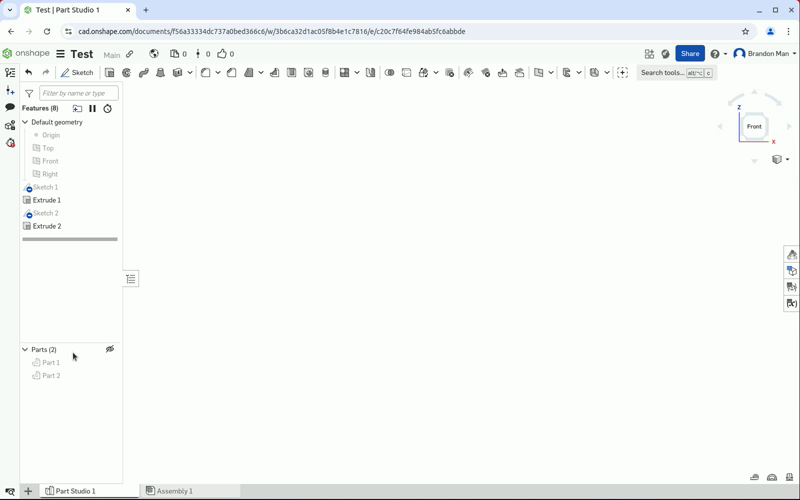
key_down(shift)
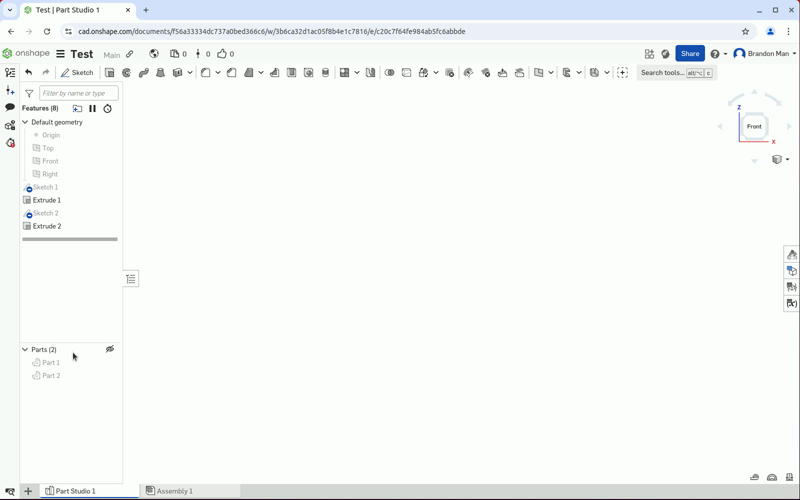
key(left)
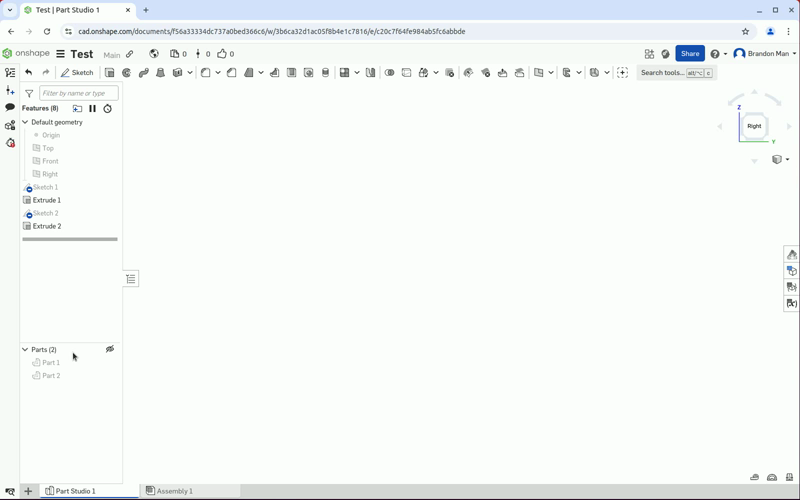
key_up(shift)
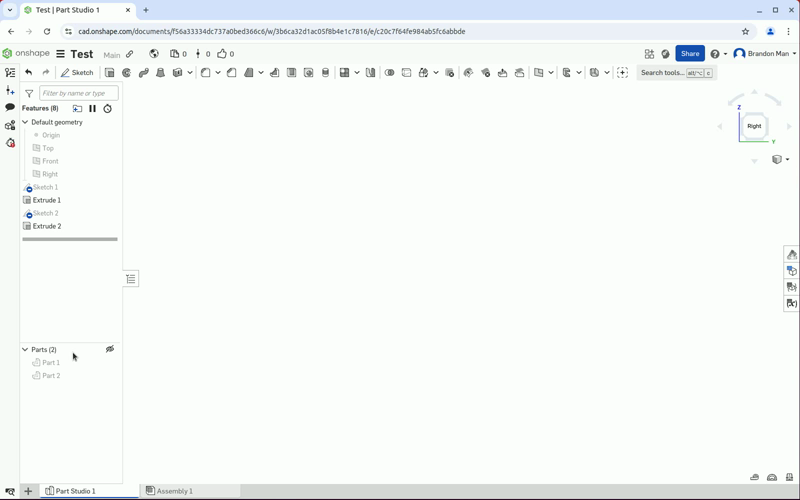
mouse_move(73, 352)
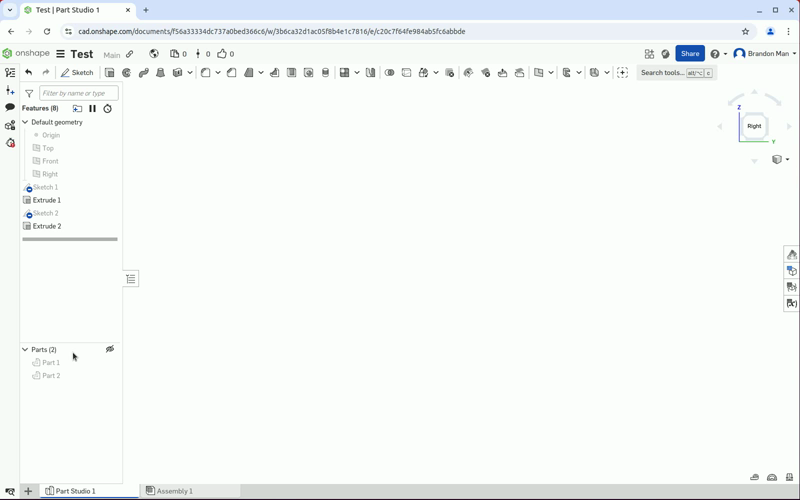
key(shift+y)
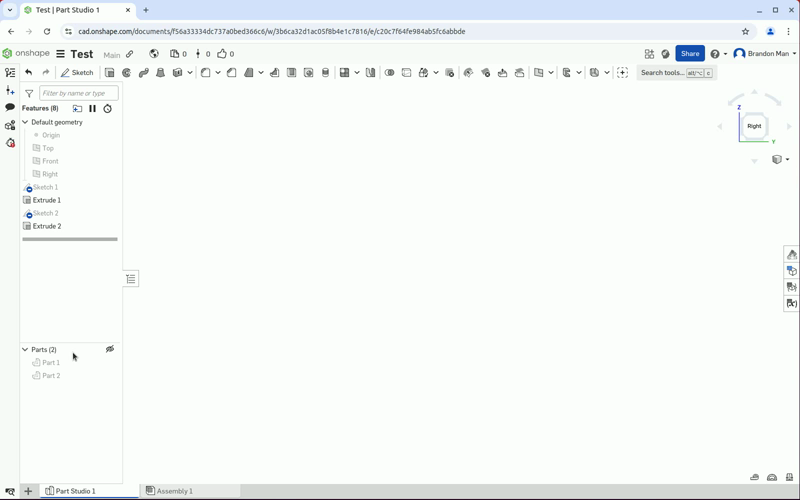
key(shift+s)
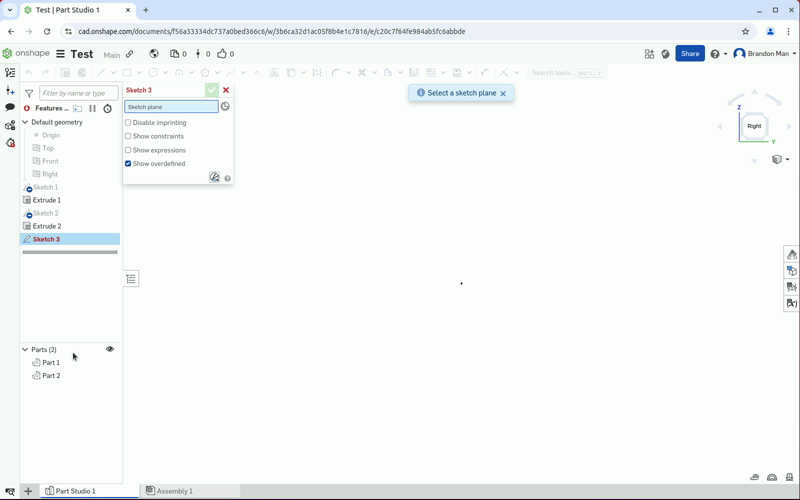
mouse_move(73, 176)
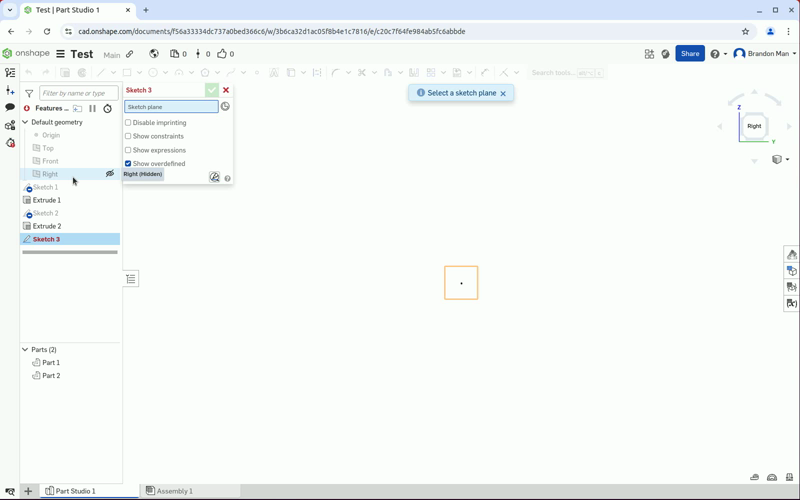
click(73, 176)
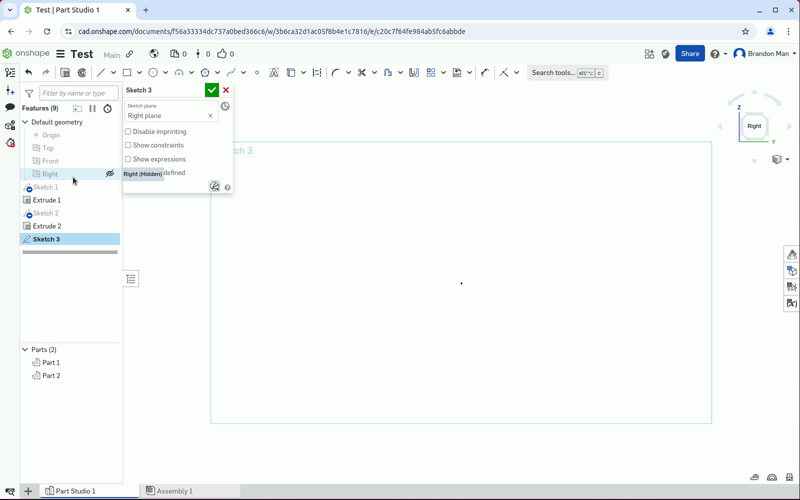
mouse_move(73, 352)
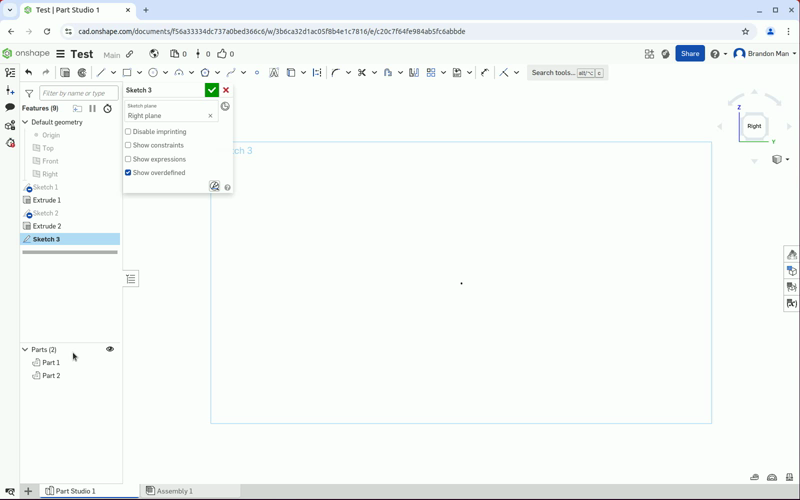
key(y)
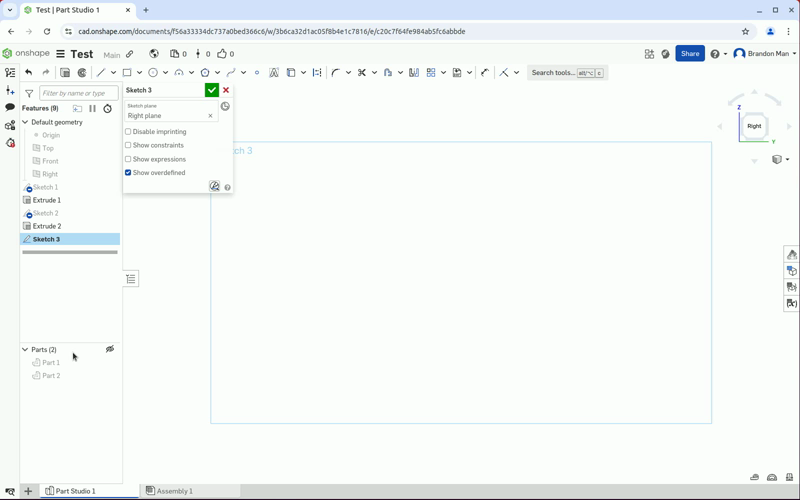
key(l)
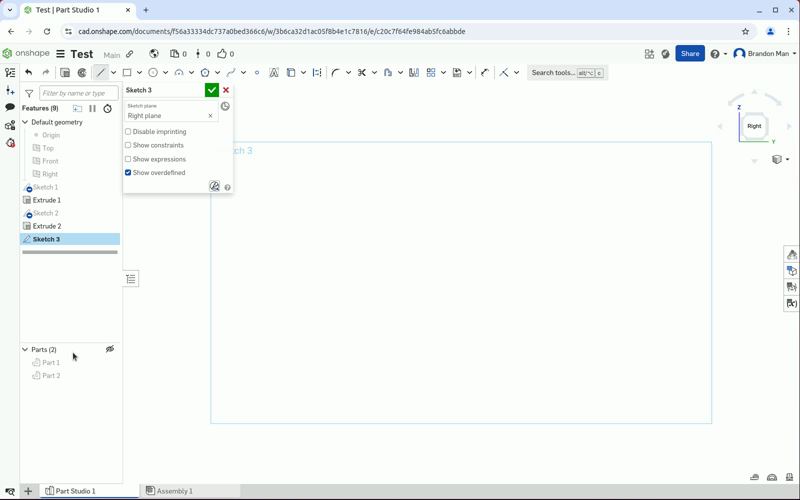
key_down(shift)
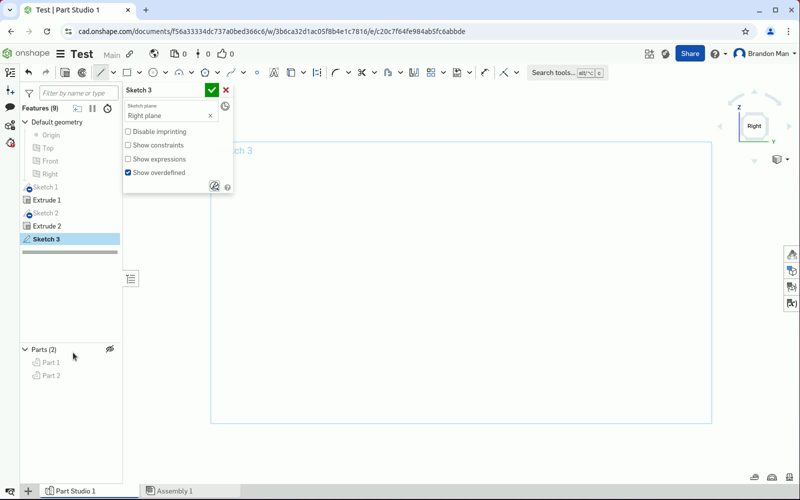
mouse_move(458, 284)
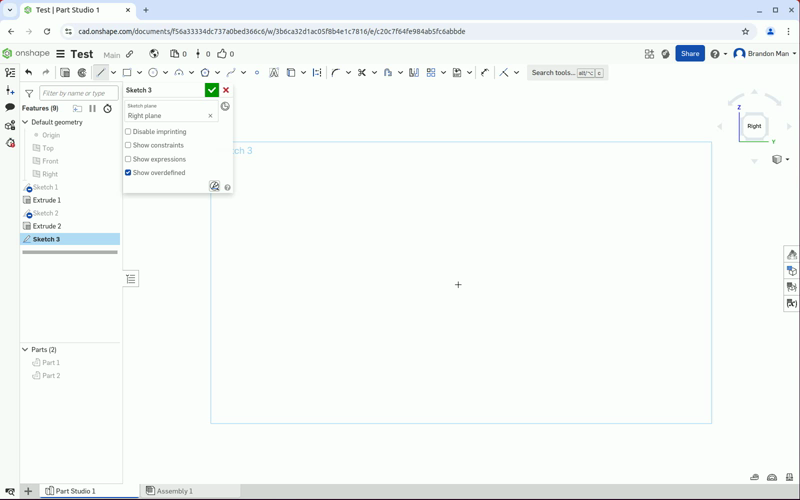
click(458, 284)
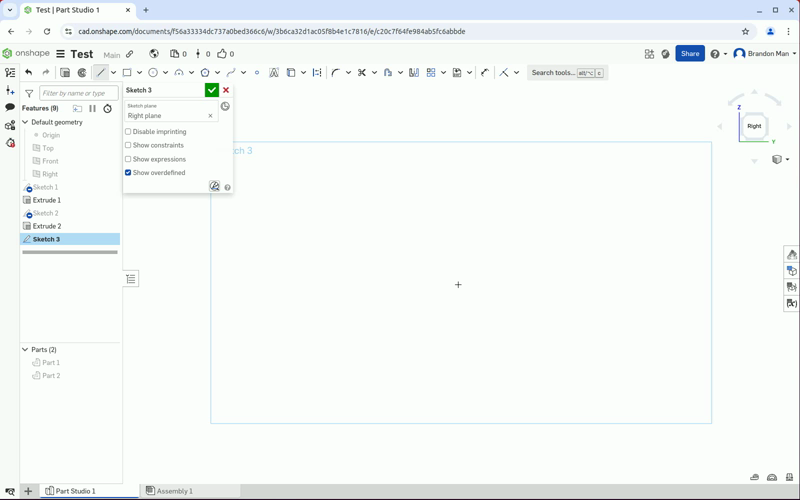
key_up(shift)
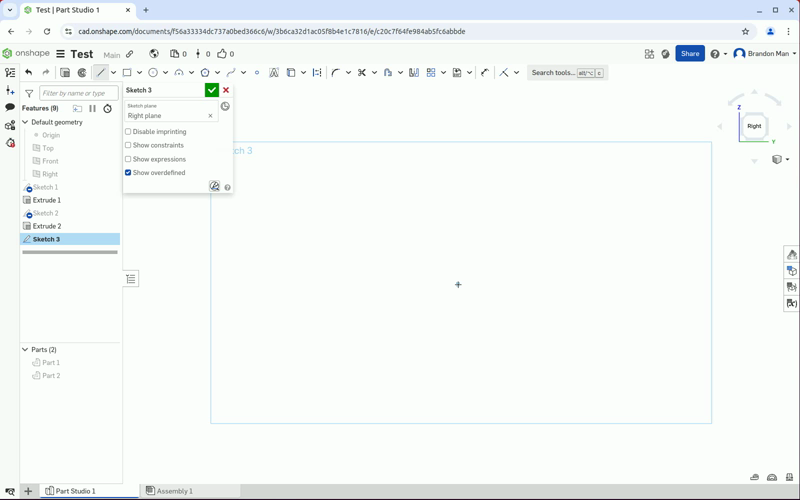
key_down(shift)
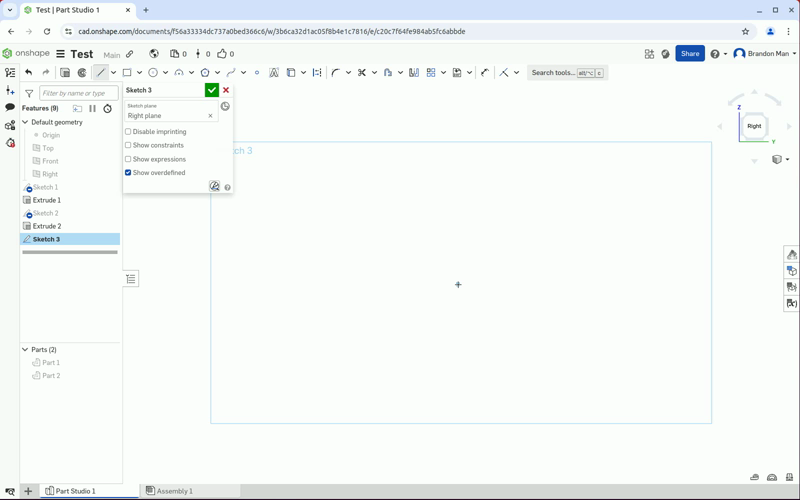
mouse_move(488, 284)
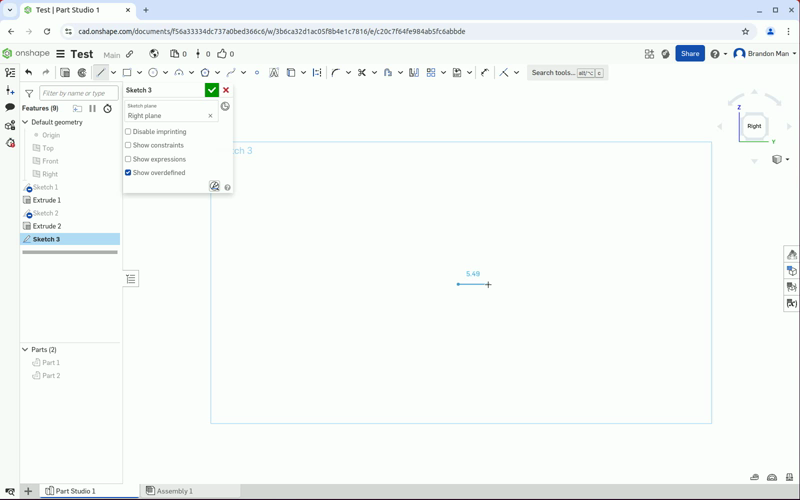
mouse_move(459, 285)
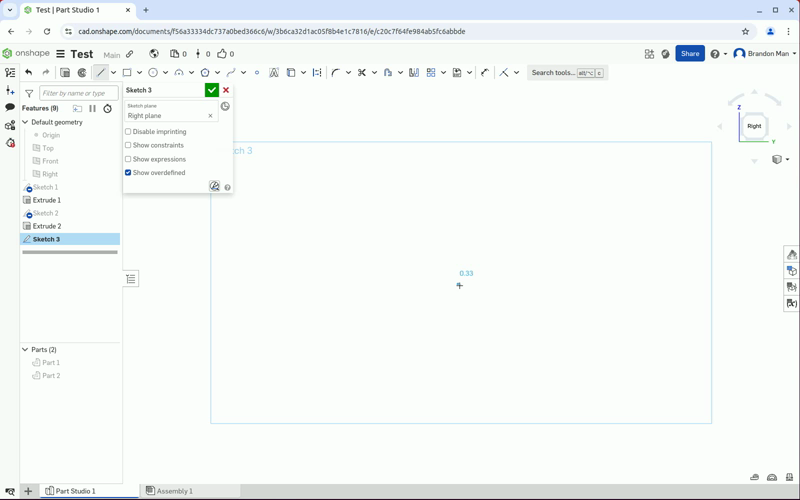
scroll(6)
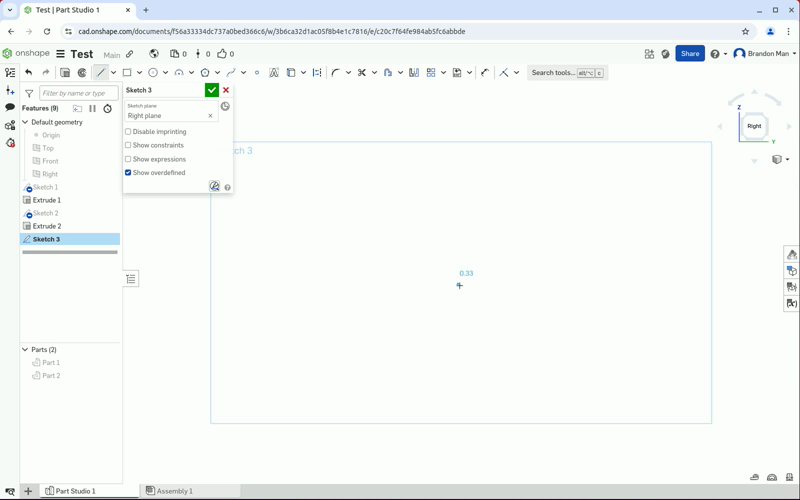
scroll(6)
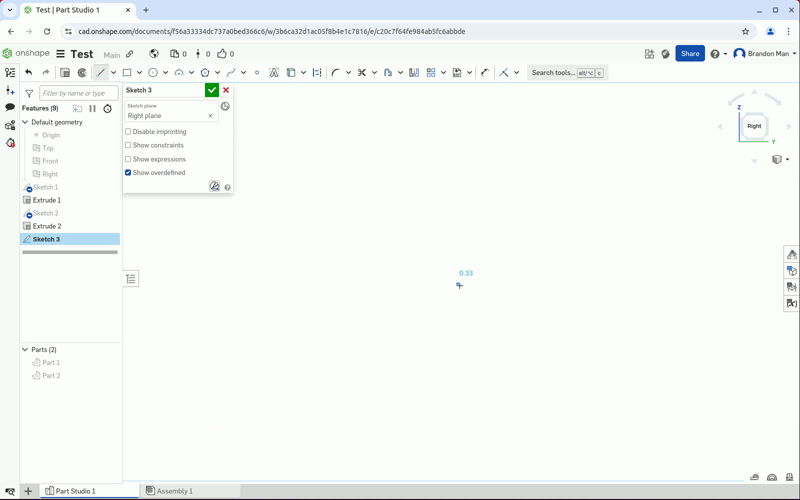
scroll(6)
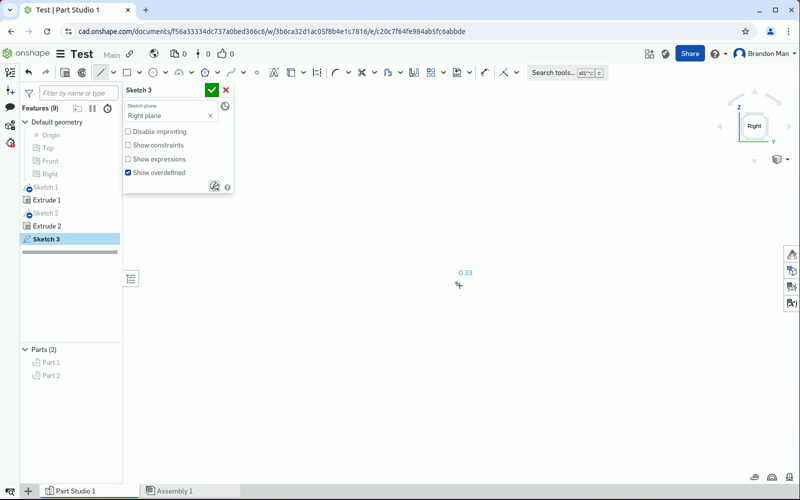
scroll(6)
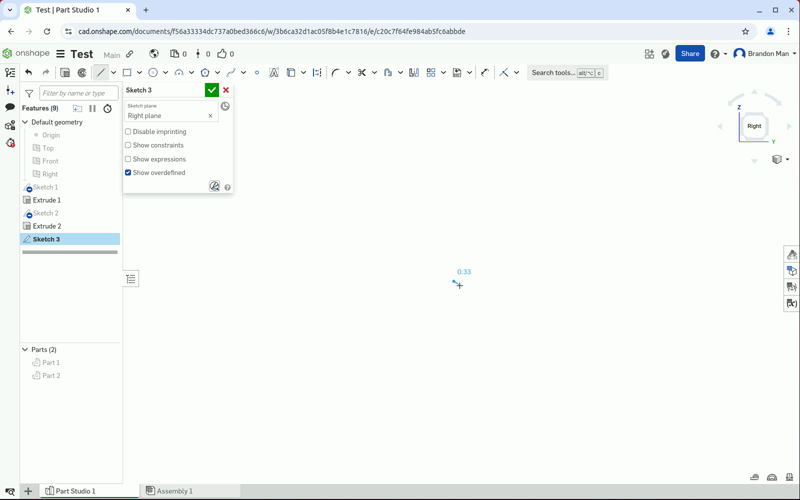
scroll(6)
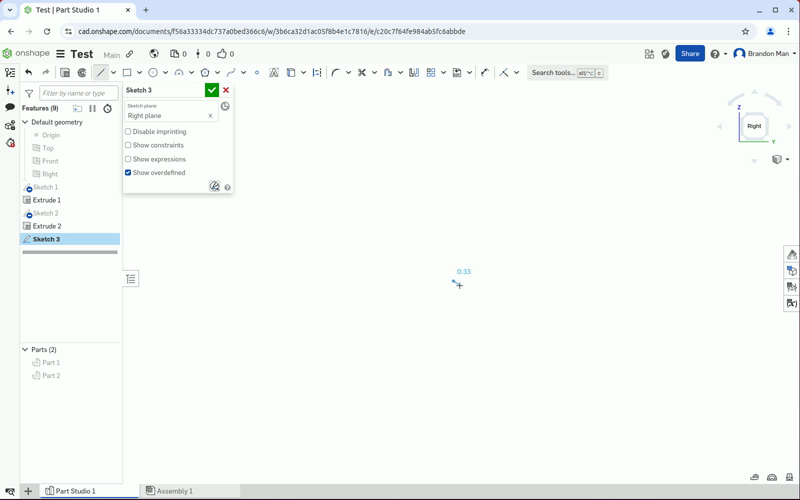
scroll(6)
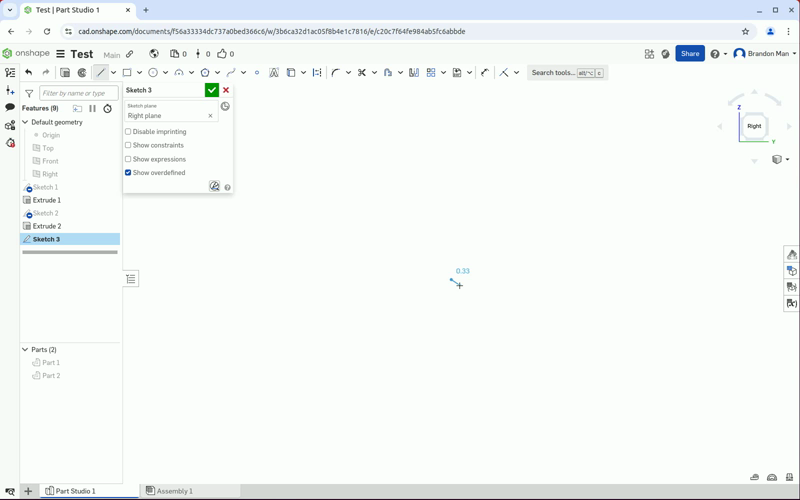
scroll(6)
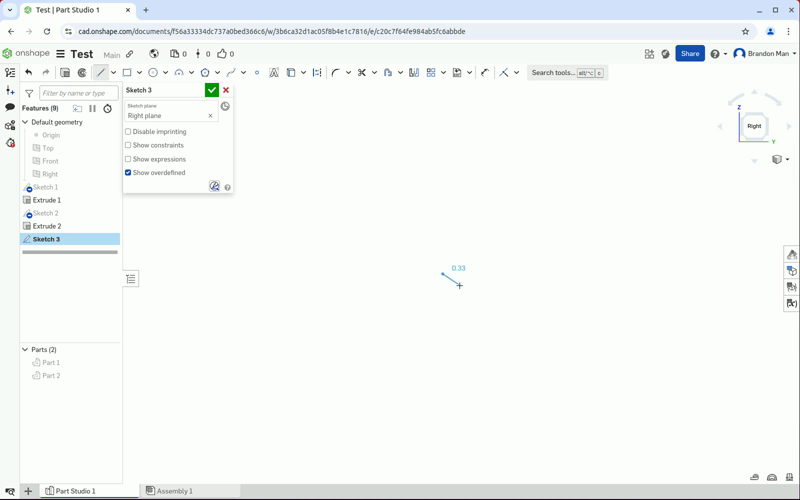
click(459, 285)
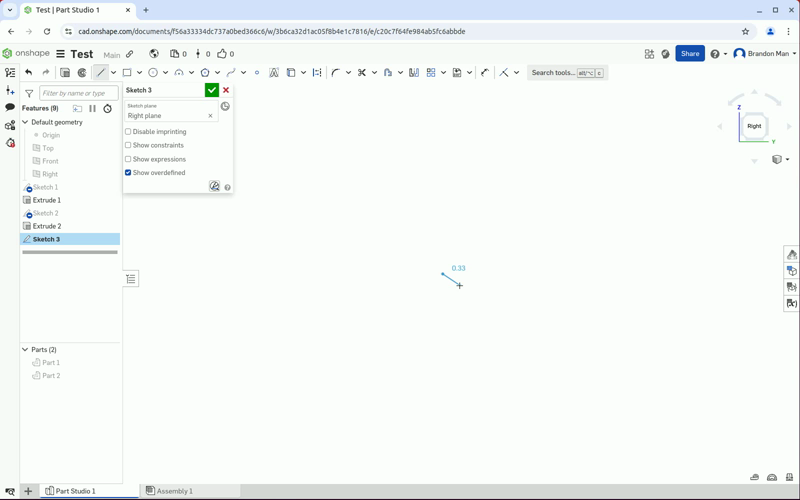
scroll(-6)
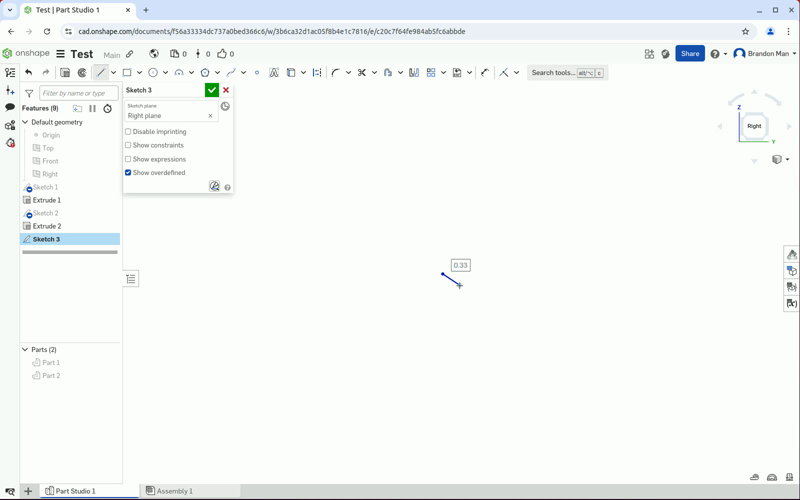
scroll(-6)
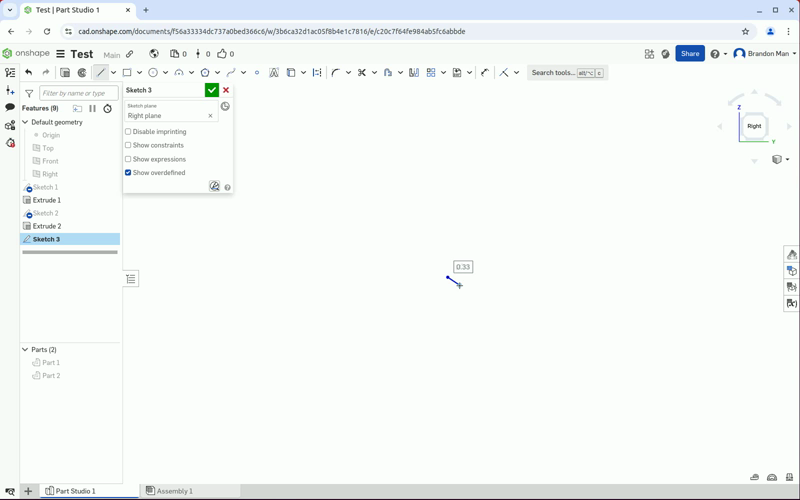
scroll(-6)
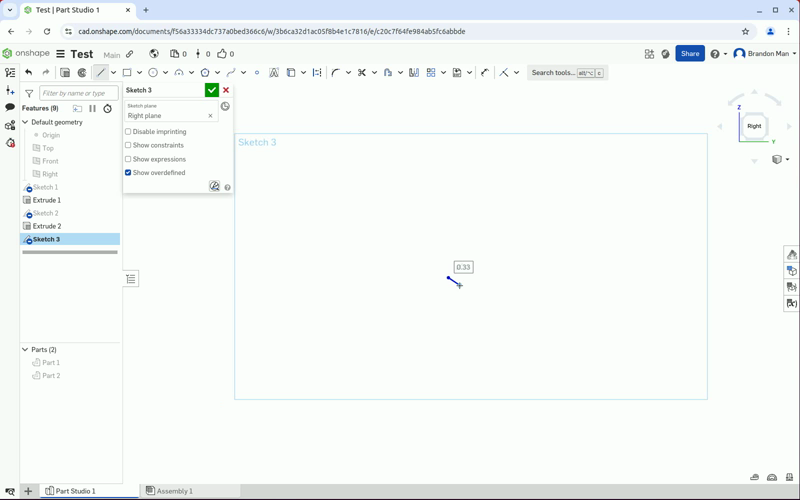
scroll(-6)
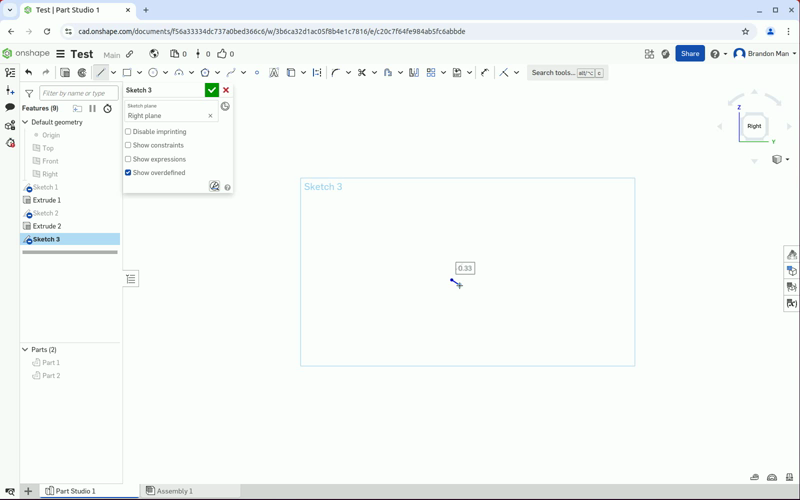
scroll(-6)
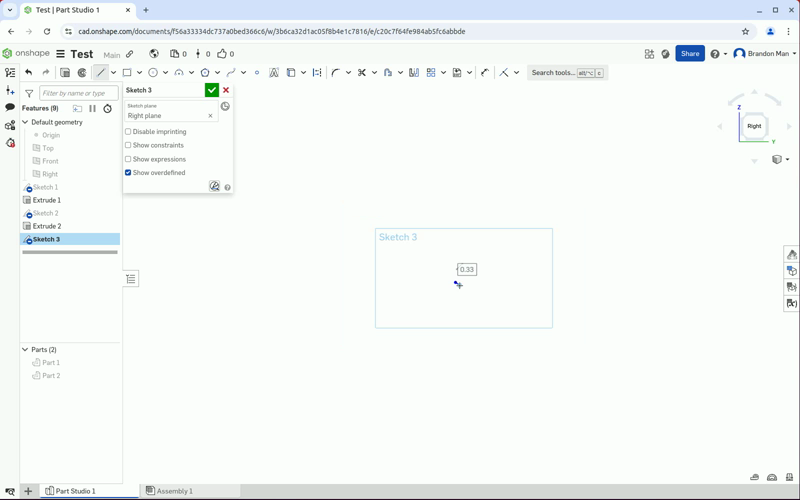
scroll(-6)
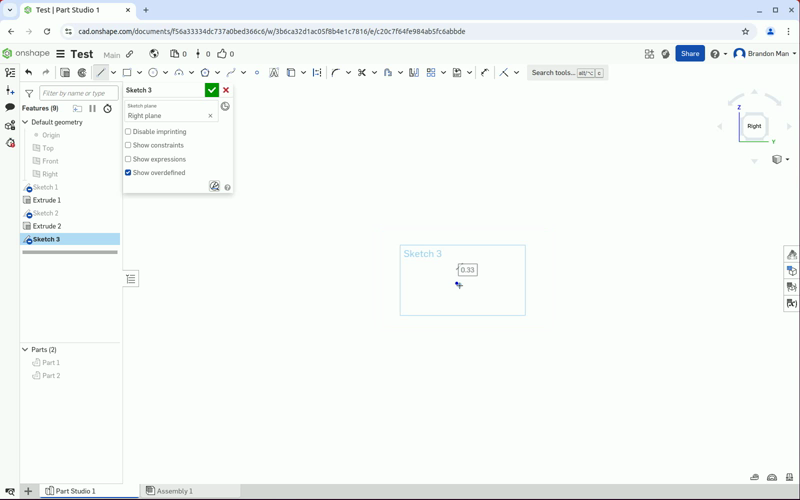
scroll(-6)
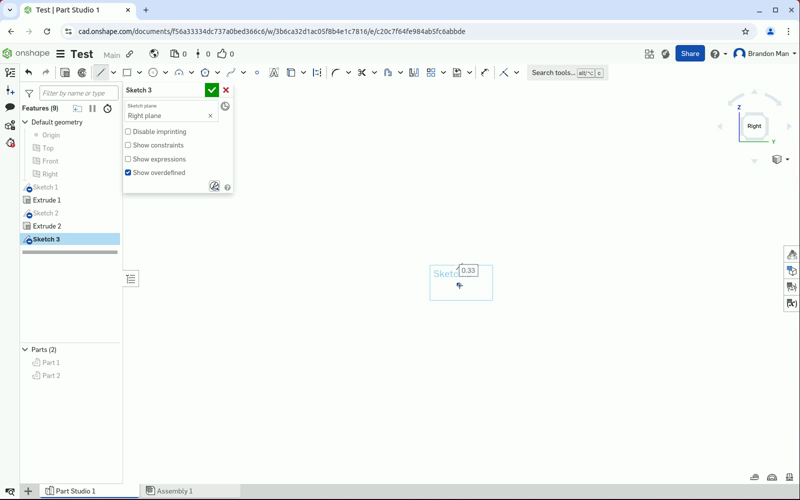
key_up(shift)
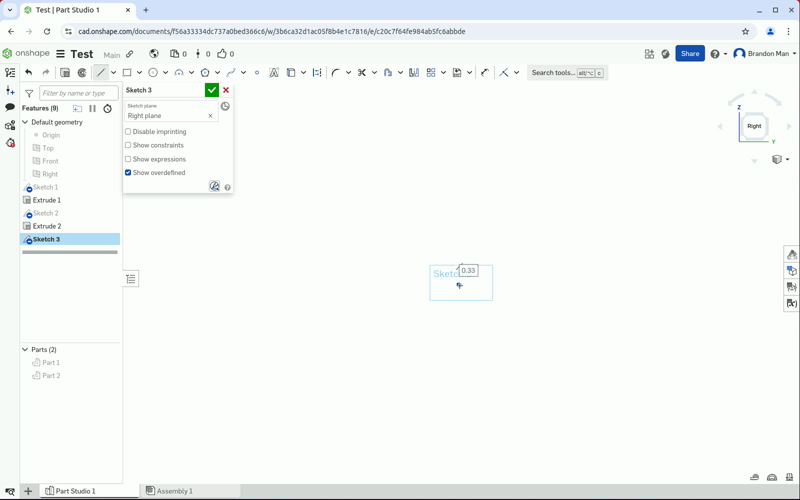
key_down(shift)
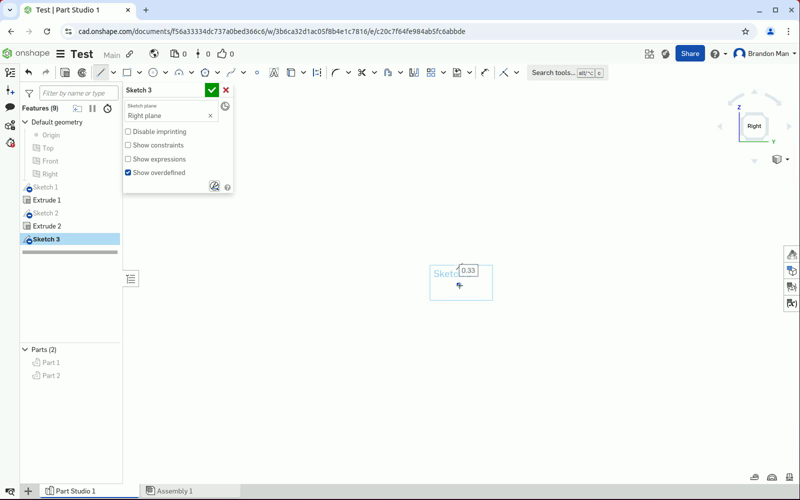
mouse_move(489, 285)
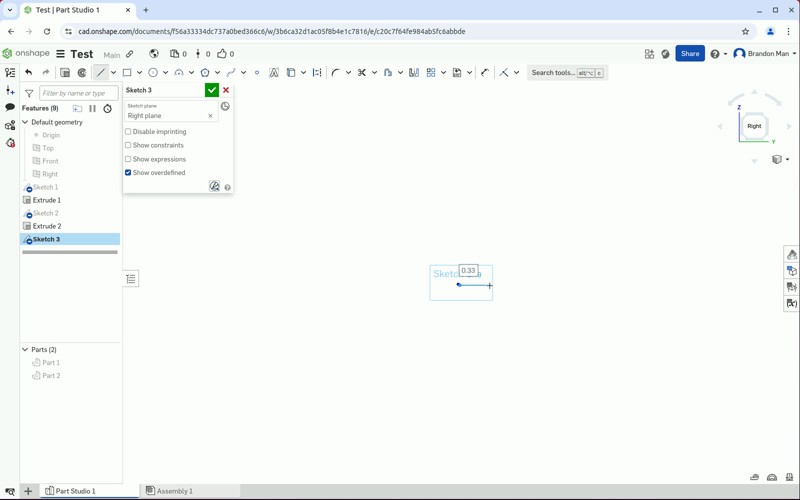
mouse_move(461, 282)
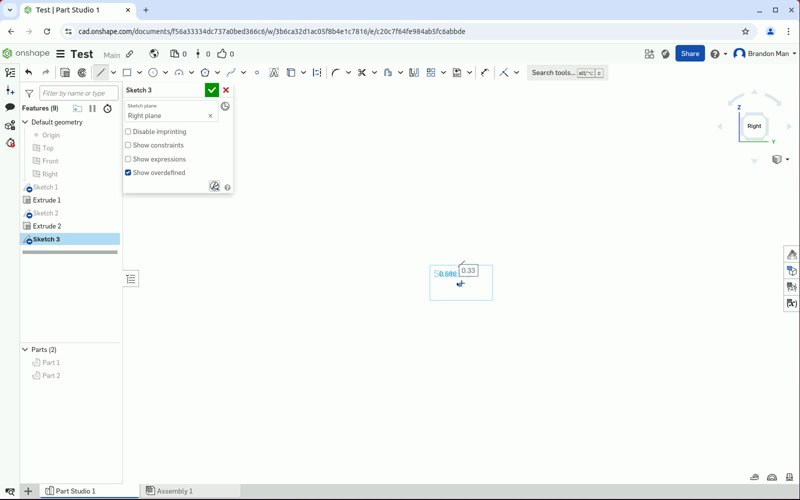
scroll(6)
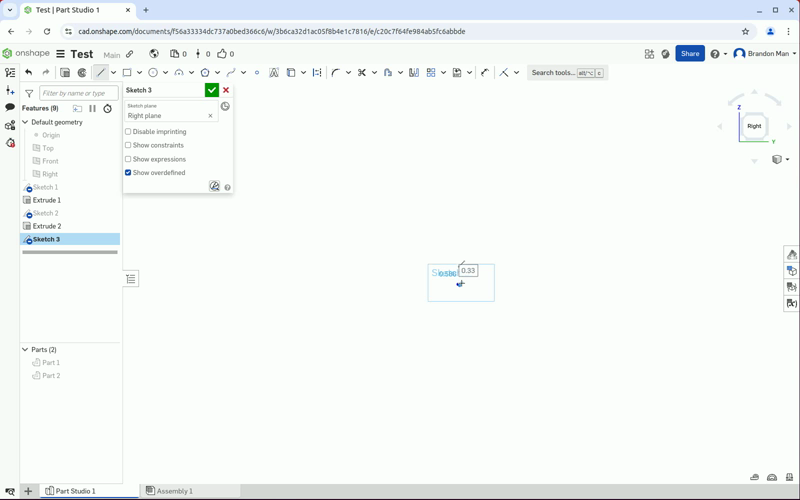
scroll(6)
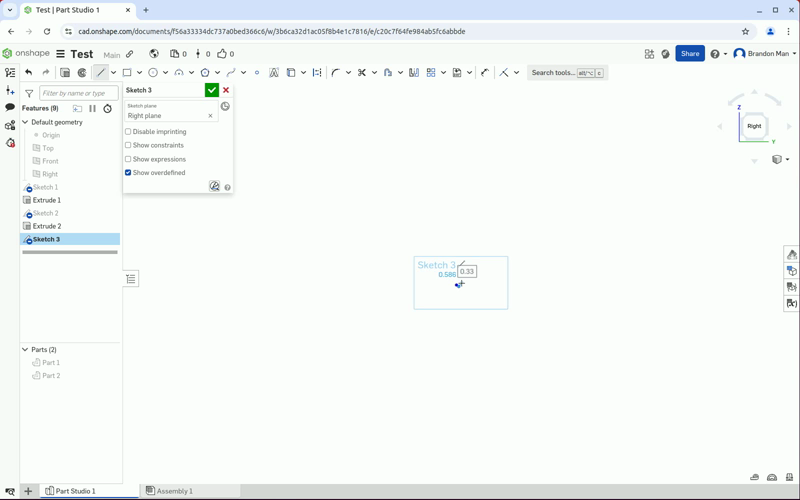
scroll(6)
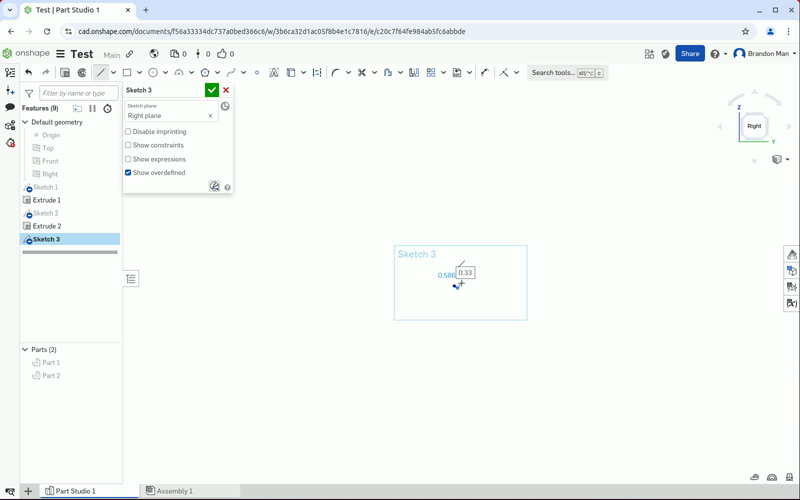
scroll(6)
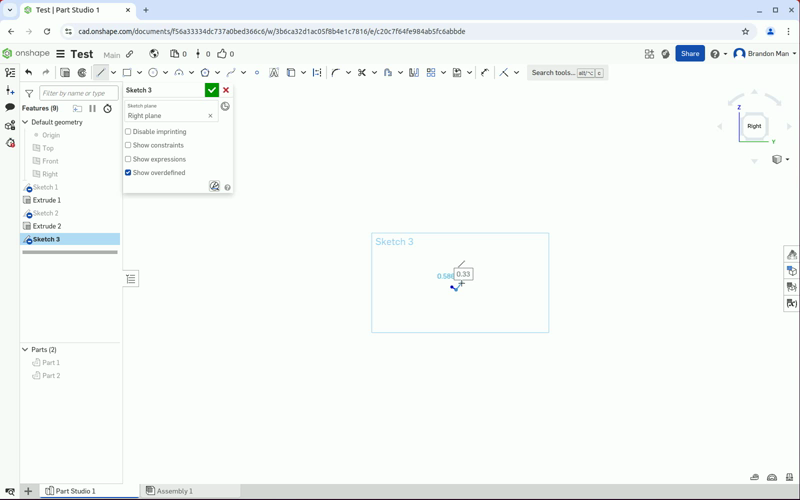
scroll(6)
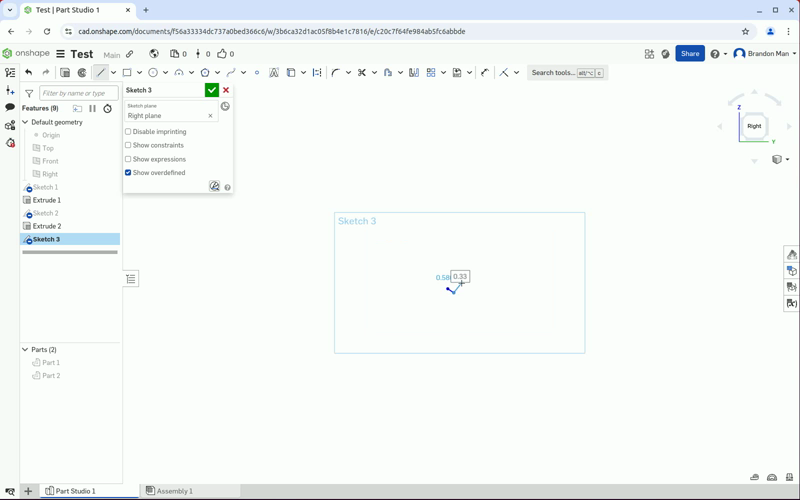
scroll(6)
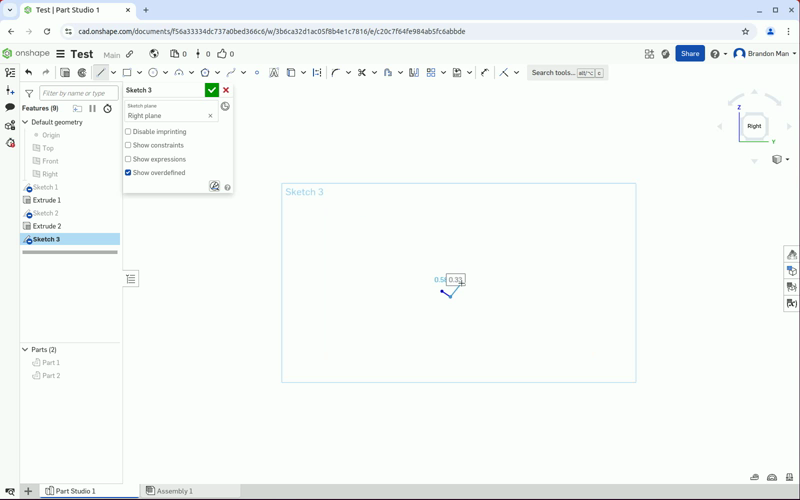
scroll(6)
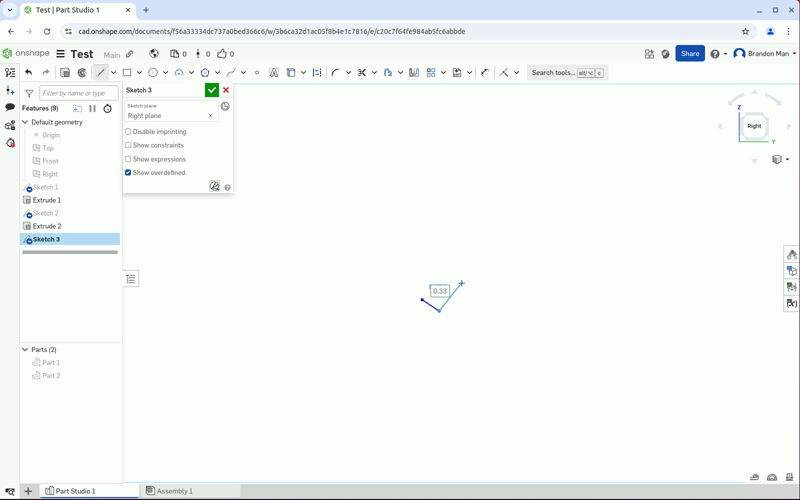
click(461, 282)
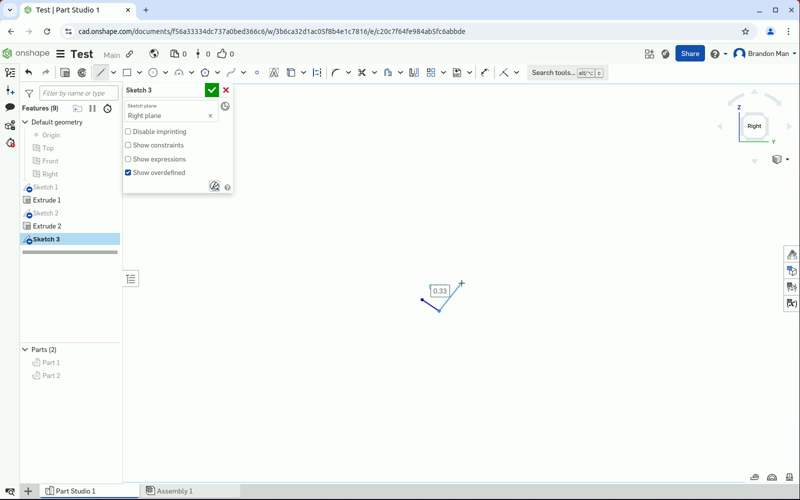
scroll(-6)
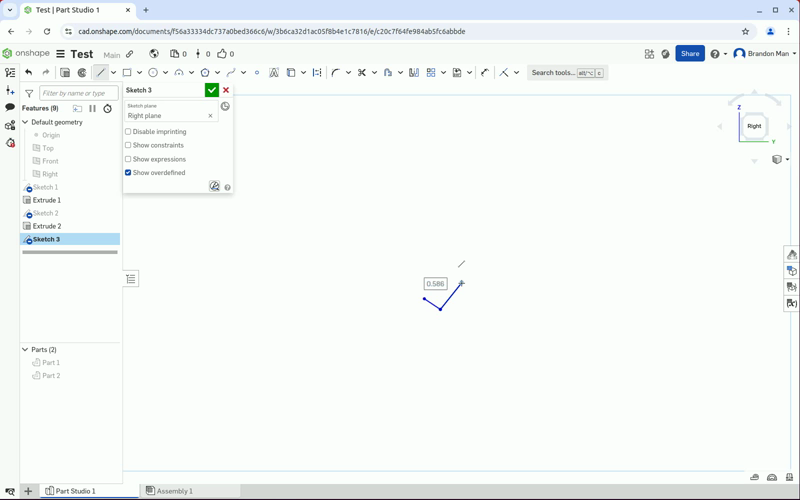
scroll(-6)
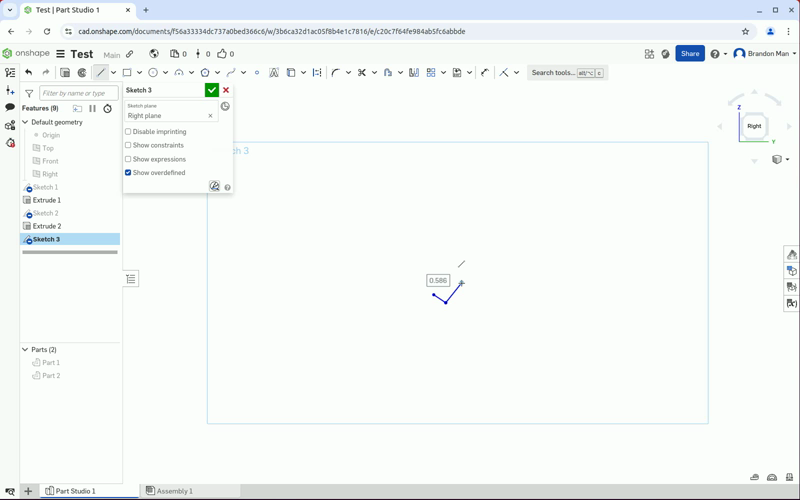
scroll(-6)
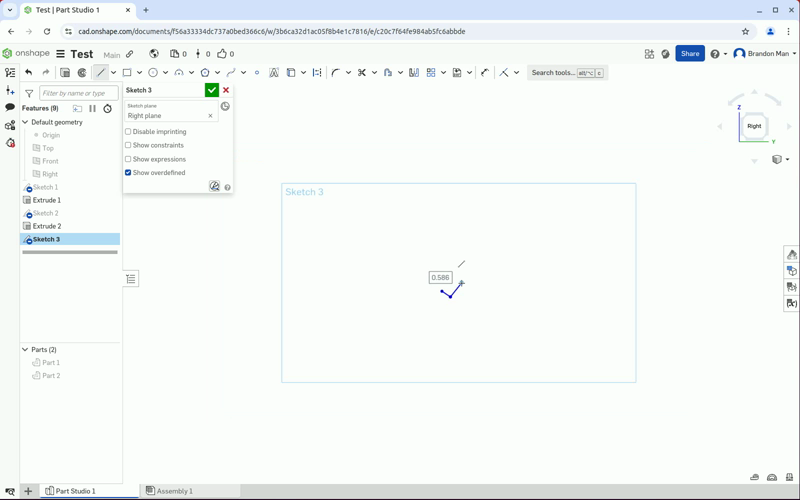
scroll(-6)
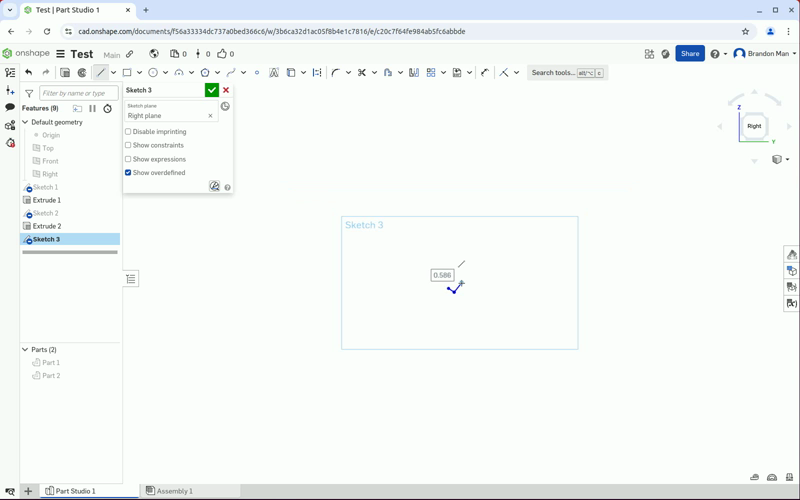
scroll(-6)
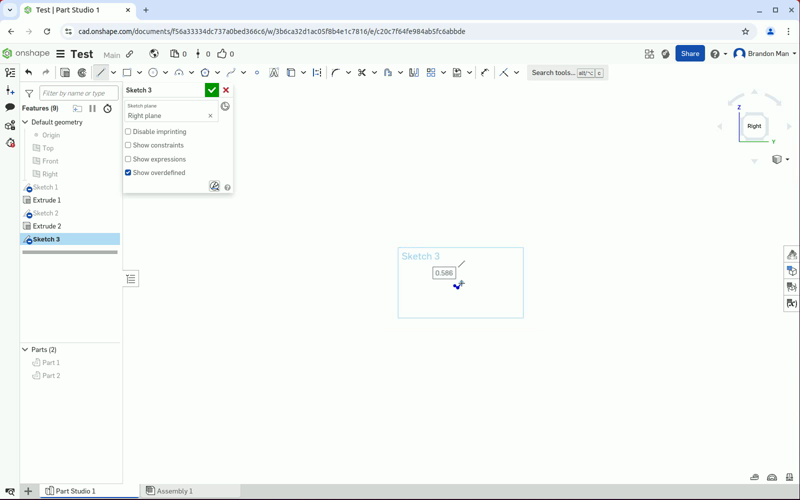
scroll(-6)
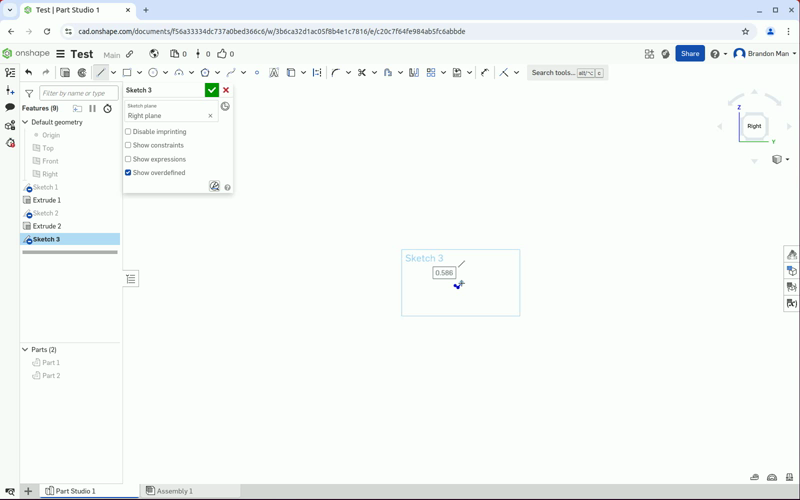
scroll(-6)
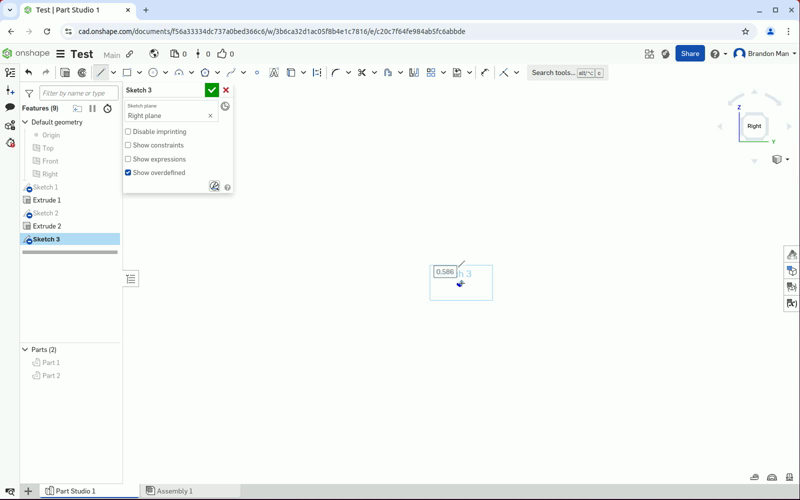
key_up(shift)
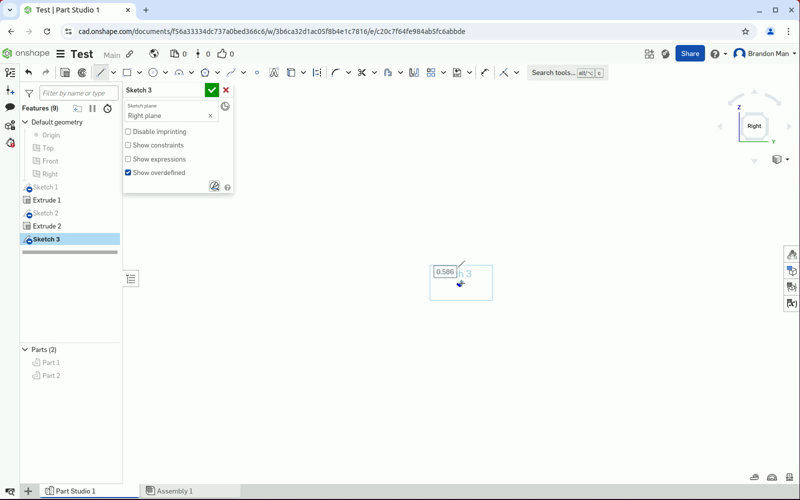
key_down(shift)
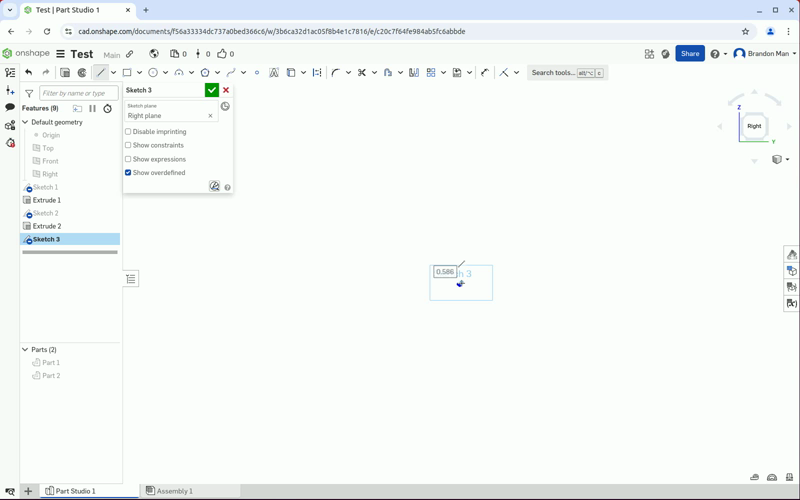
mouse_move(492, 282)
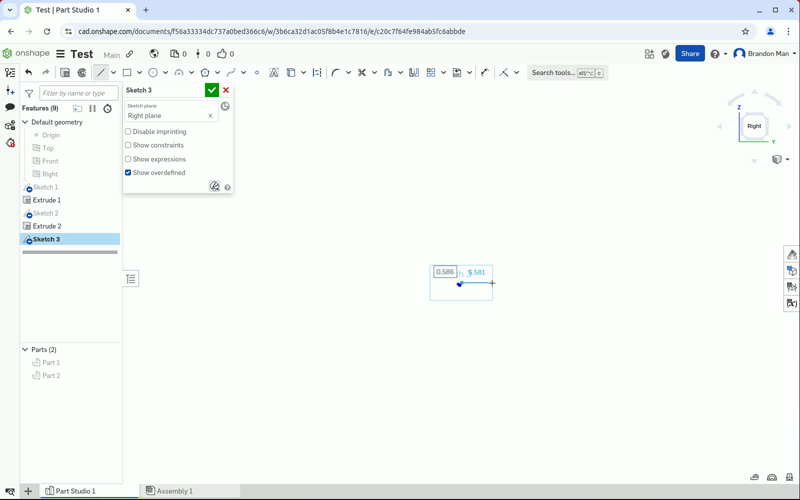
mouse_move(460, 281)
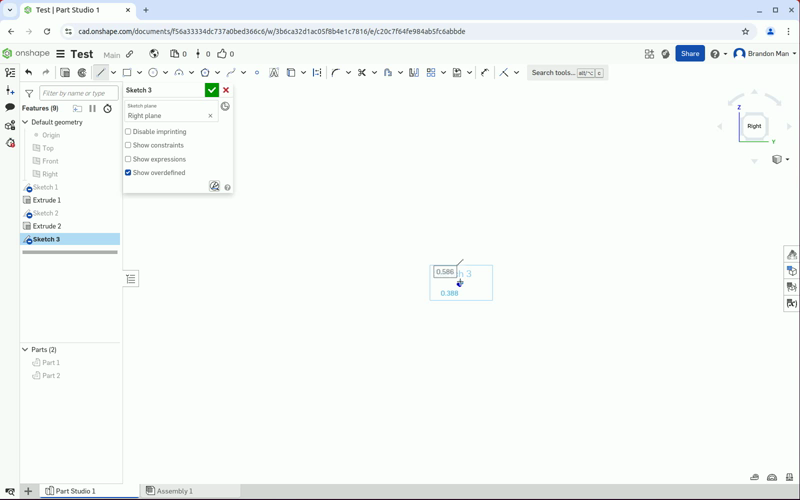
scroll(6)
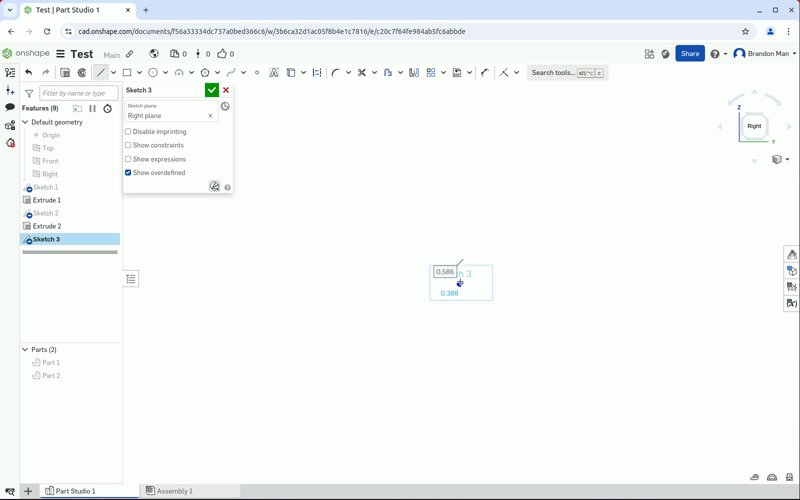
scroll(6)
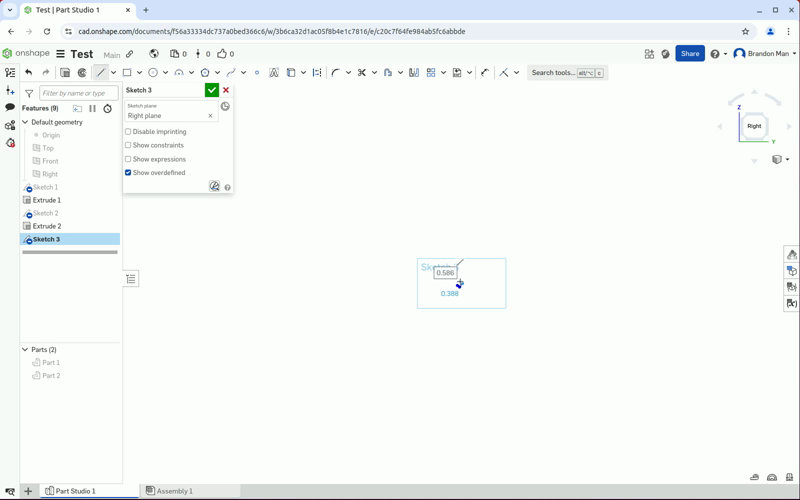
scroll(6)
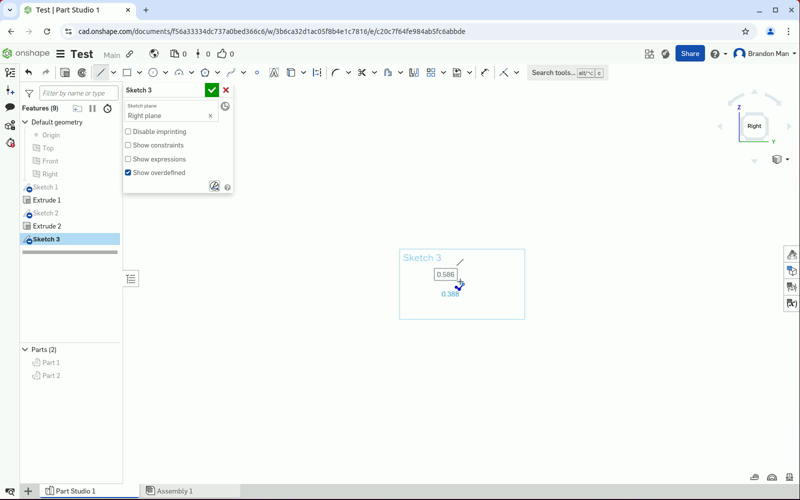
scroll(6)
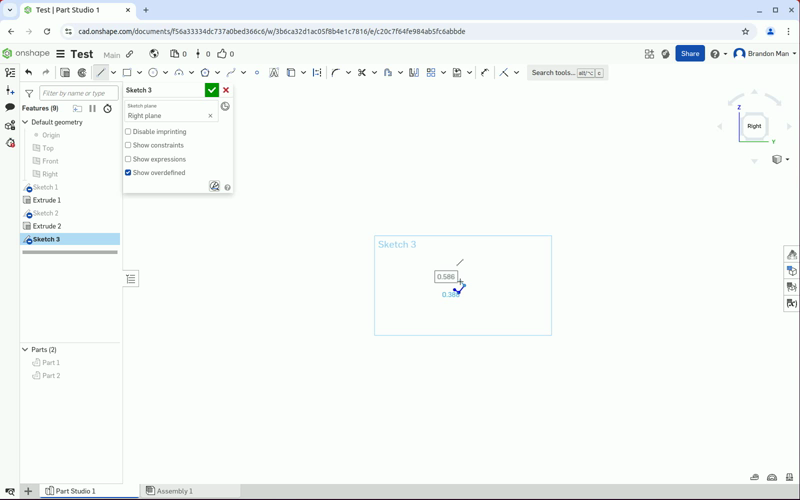
scroll(6)
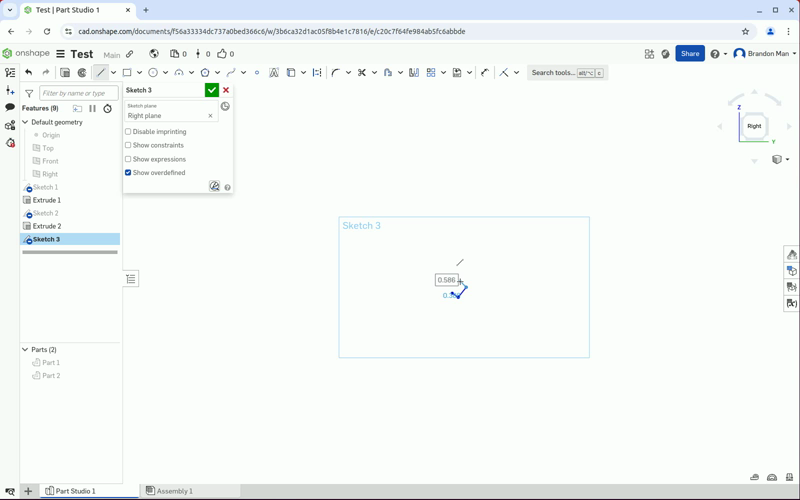
scroll(6)
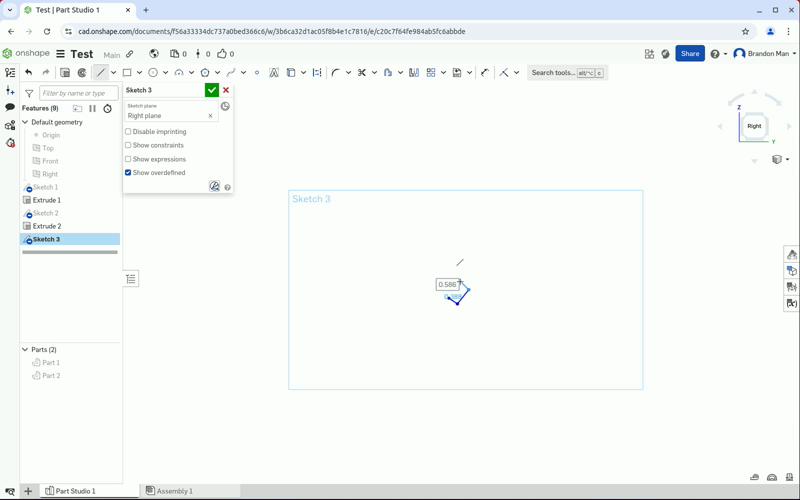
scroll(6)
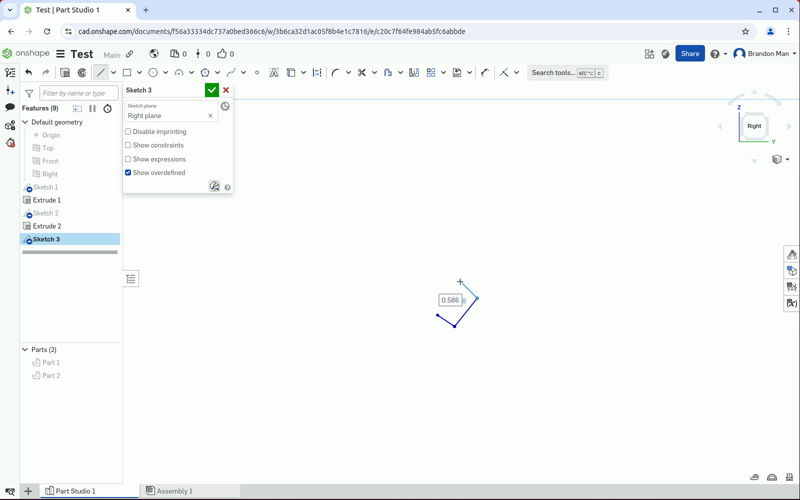
click(460, 281)
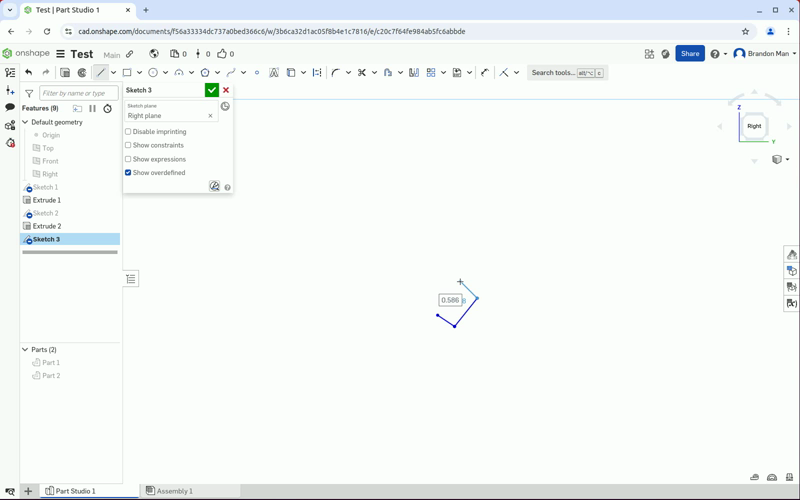
scroll(-6)
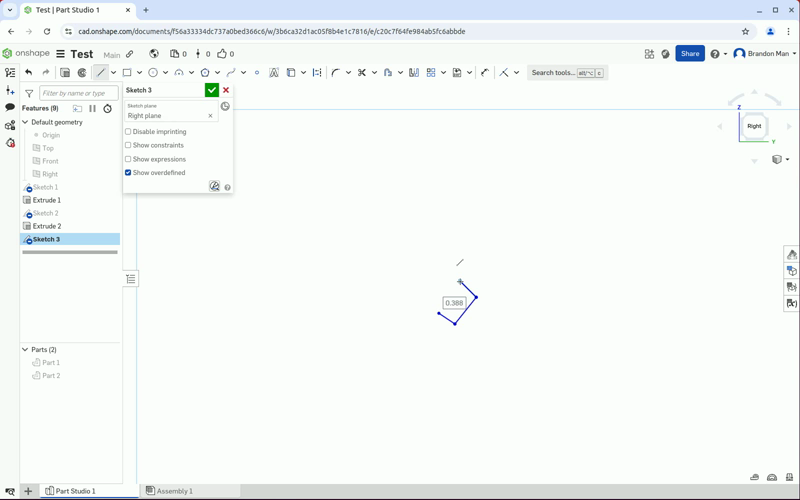
scroll(-6)
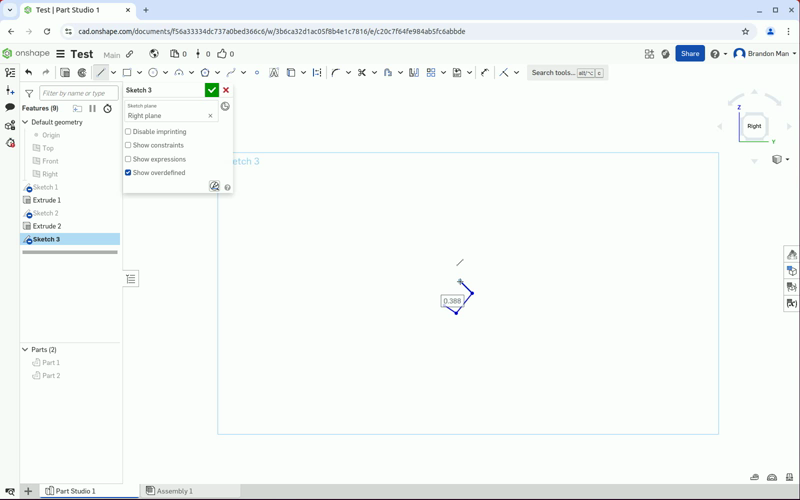
scroll(-6)
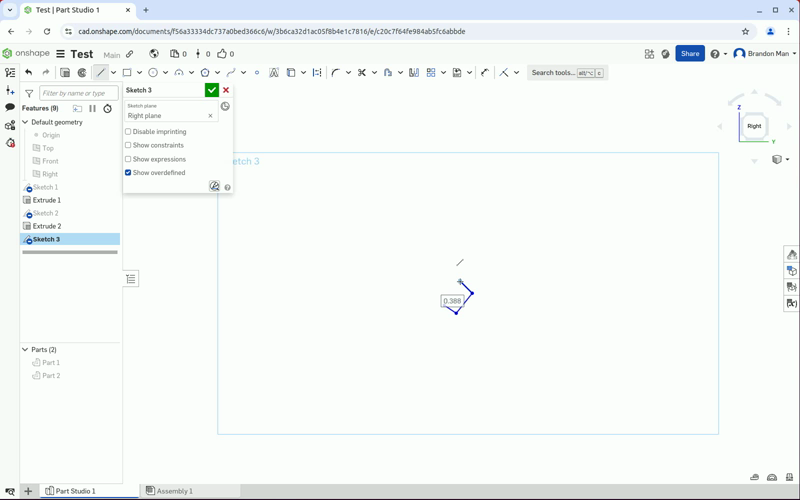
scroll(-6)
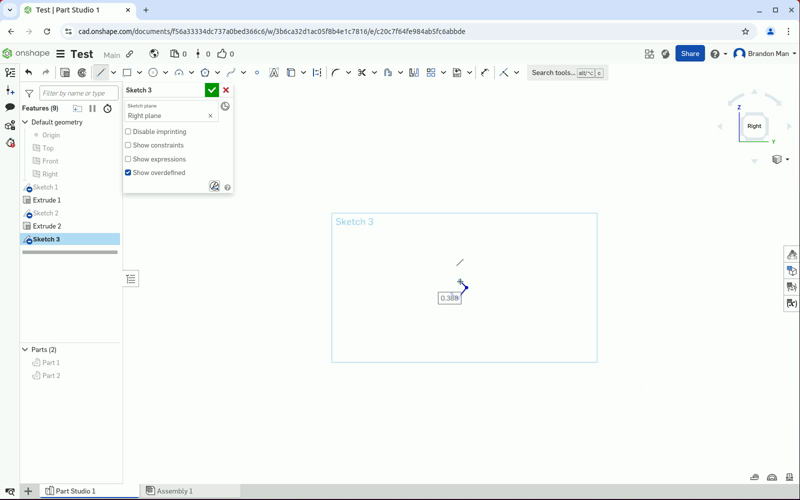
scroll(-6)
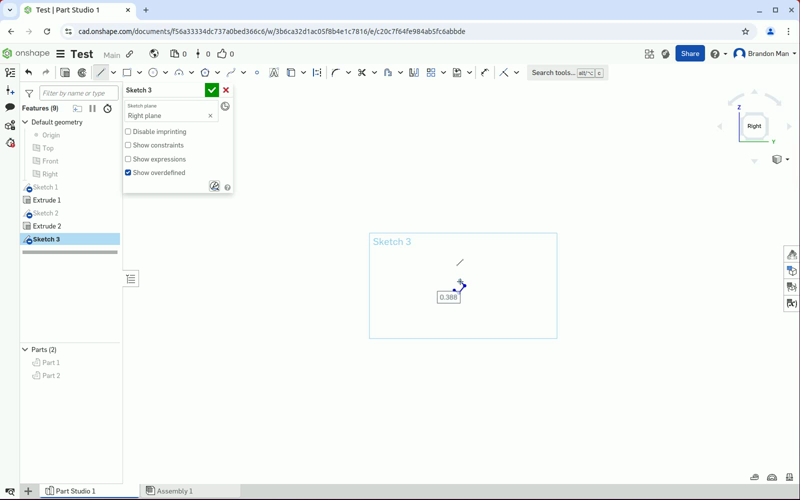
scroll(-6)
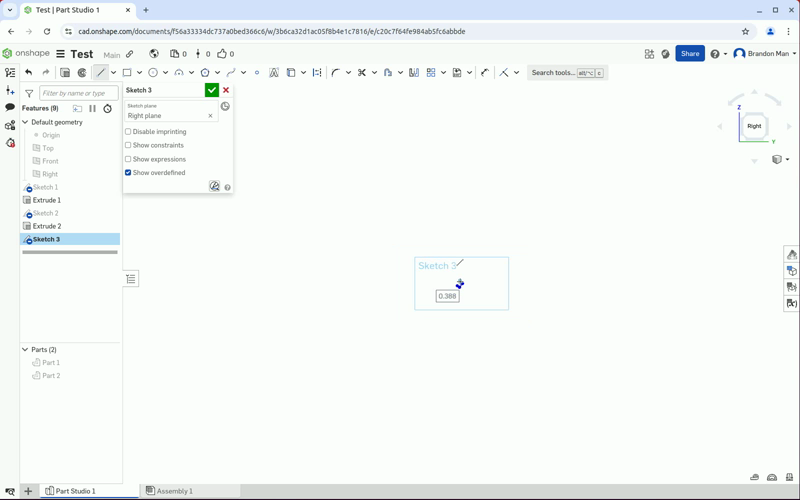
scroll(-6)
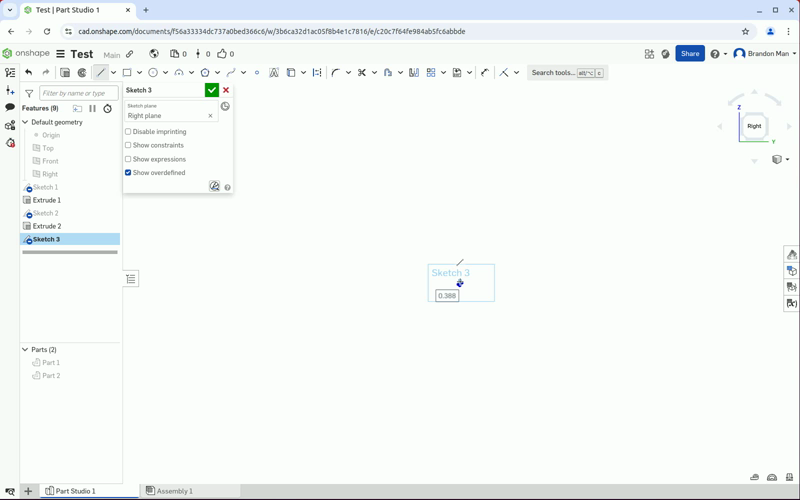
key_up(shift)
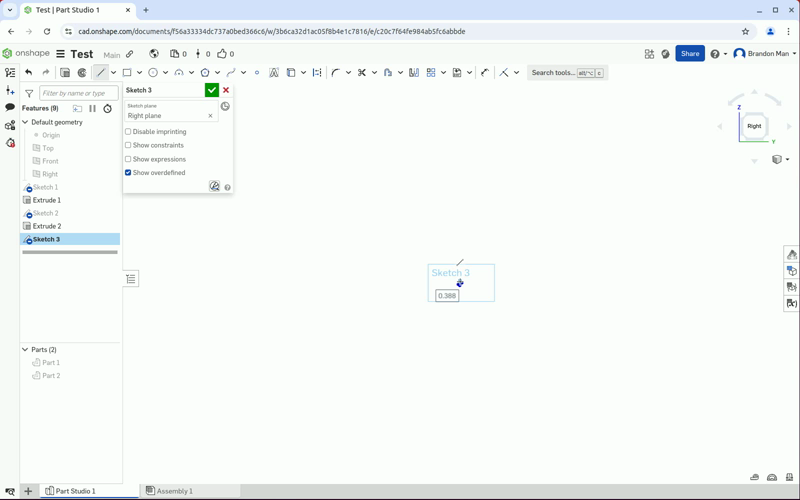
mouse_move(490, 281)
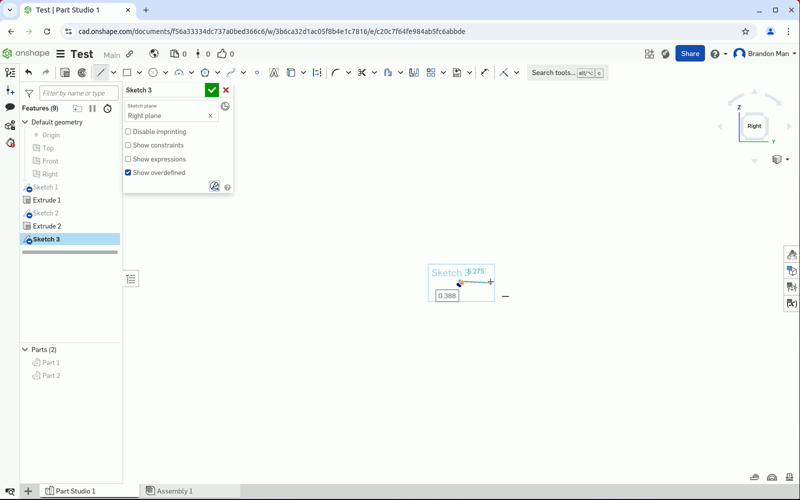
key_down(shift)
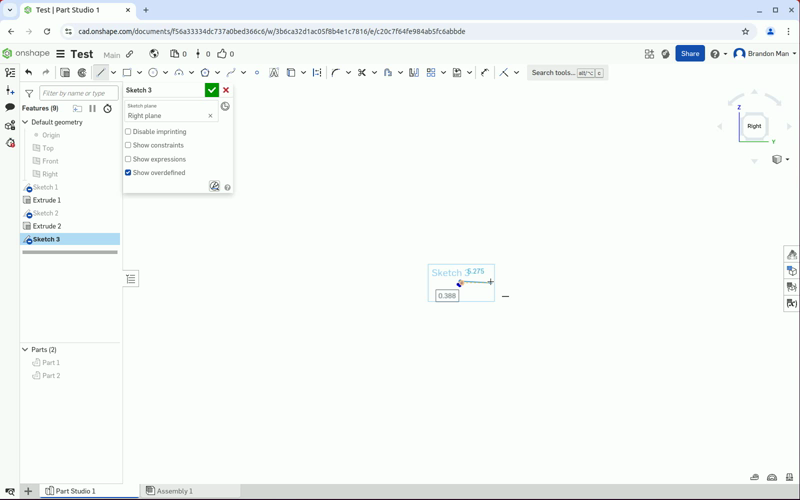
mouse_move(458, 284)
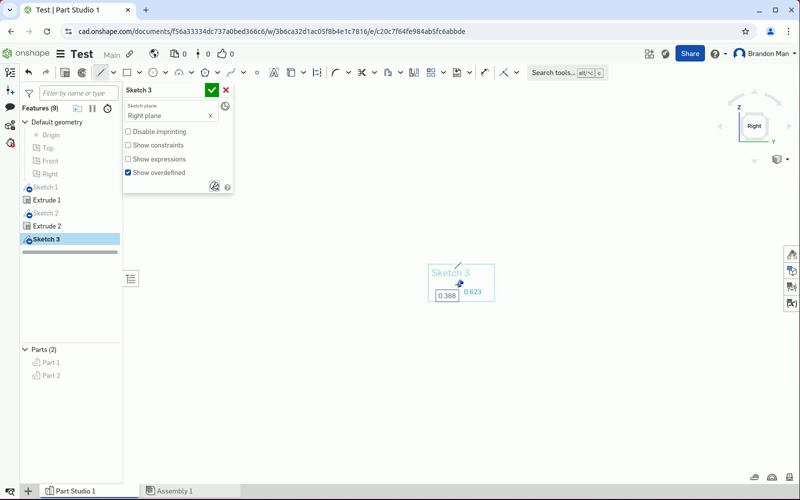
scroll(6)
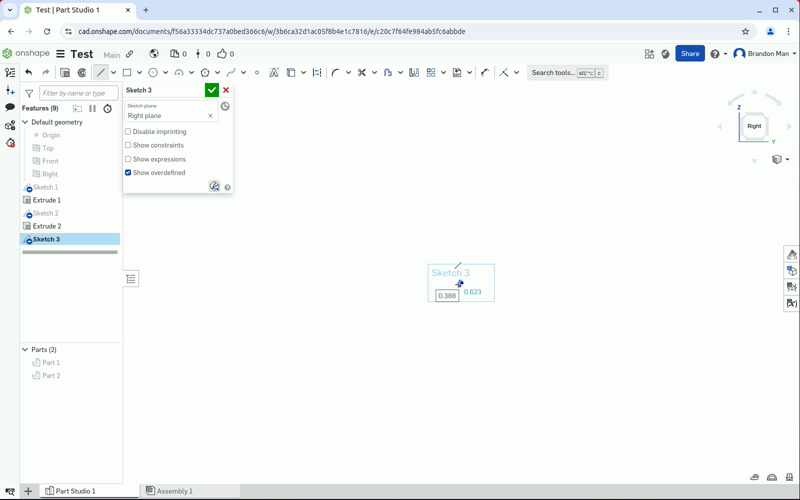
scroll(6)
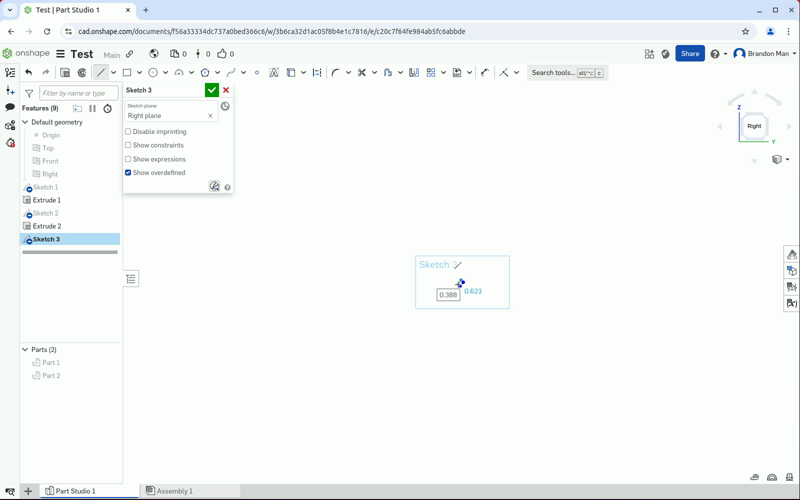
scroll(6)
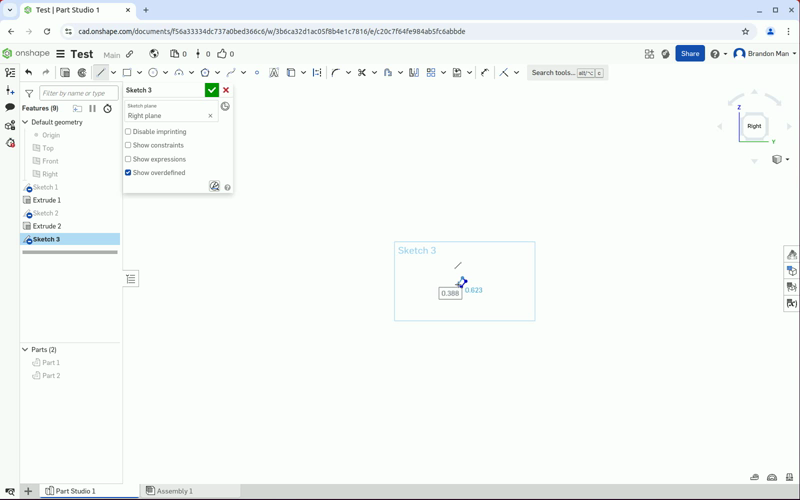
scroll(6)
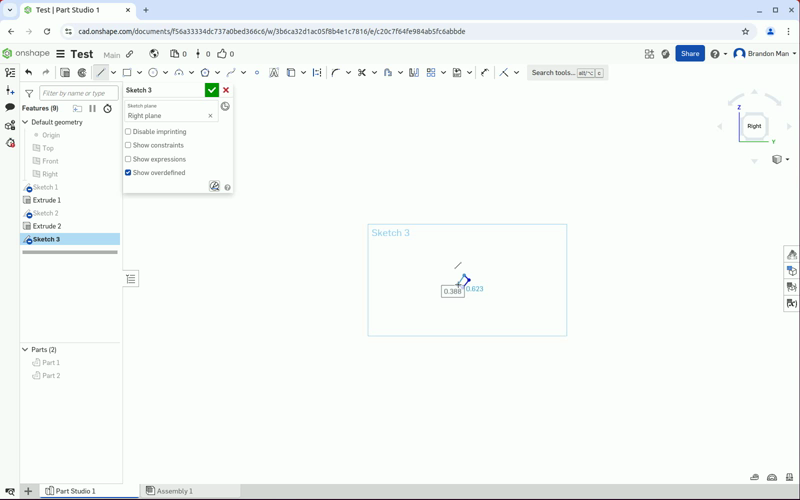
scroll(6)
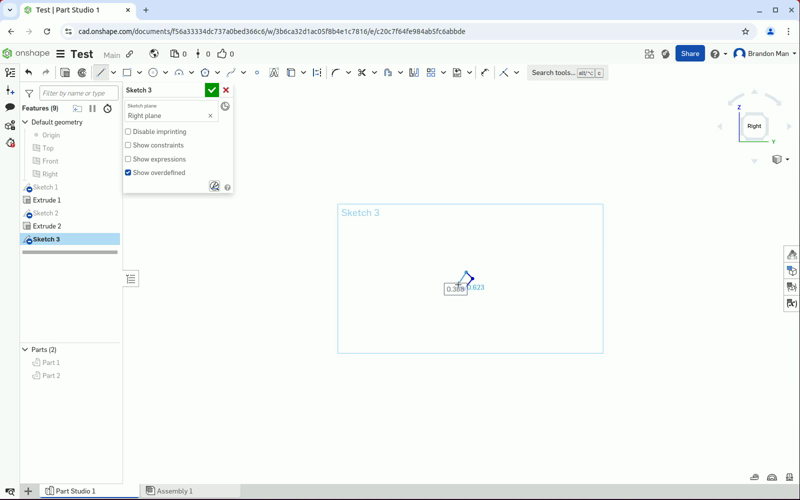
scroll(6)
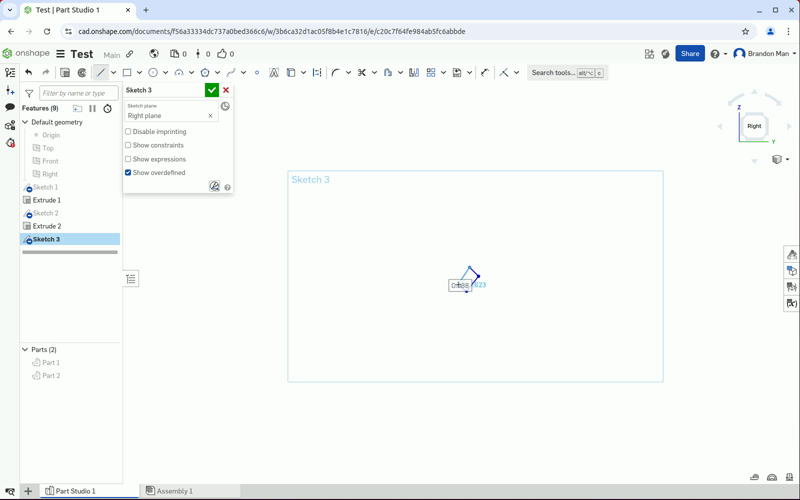
scroll(6)
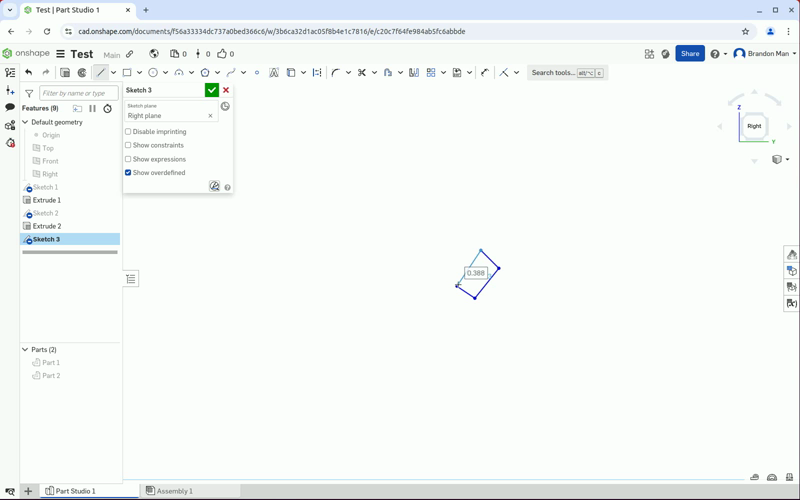
key_up(shift)
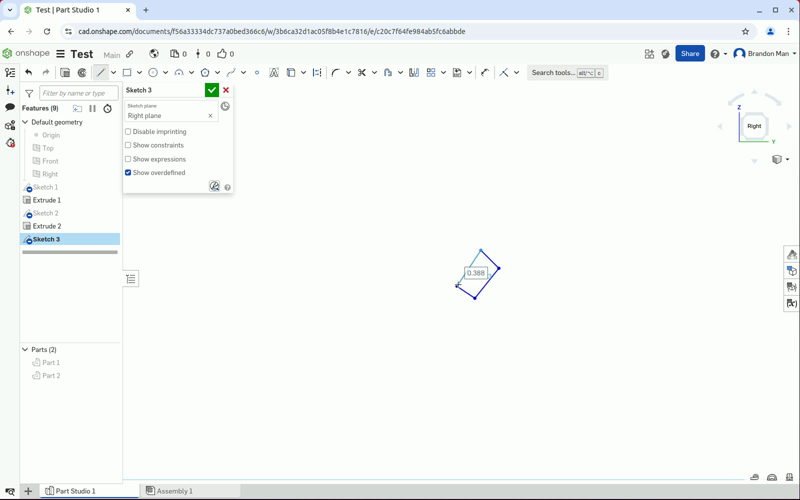
click(458, 284)
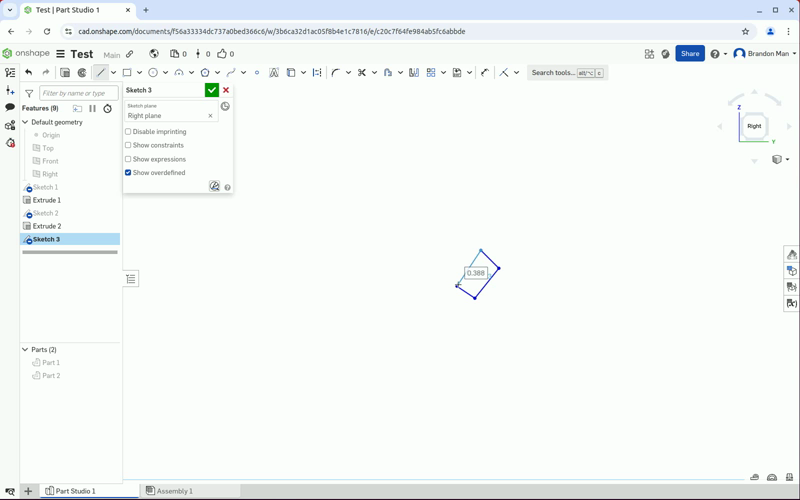
scroll(-6)
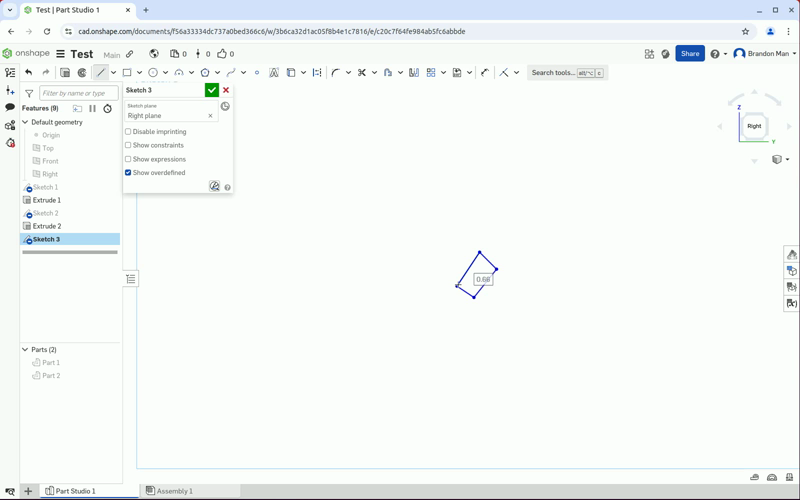
scroll(-6)
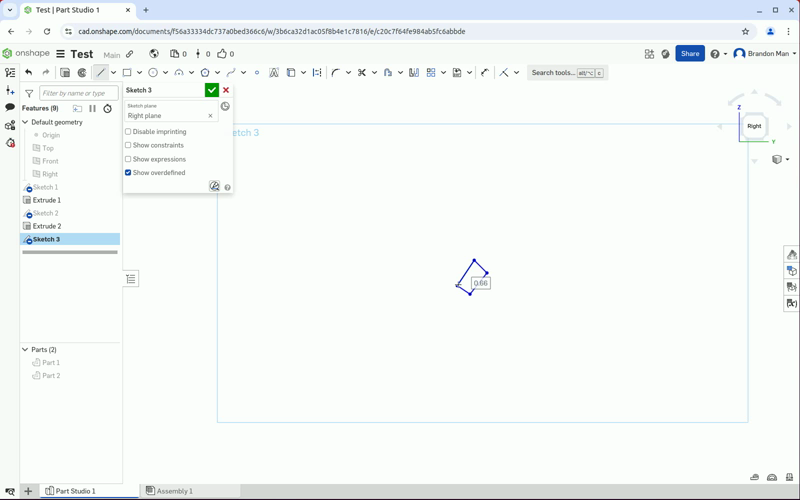
scroll(-6)
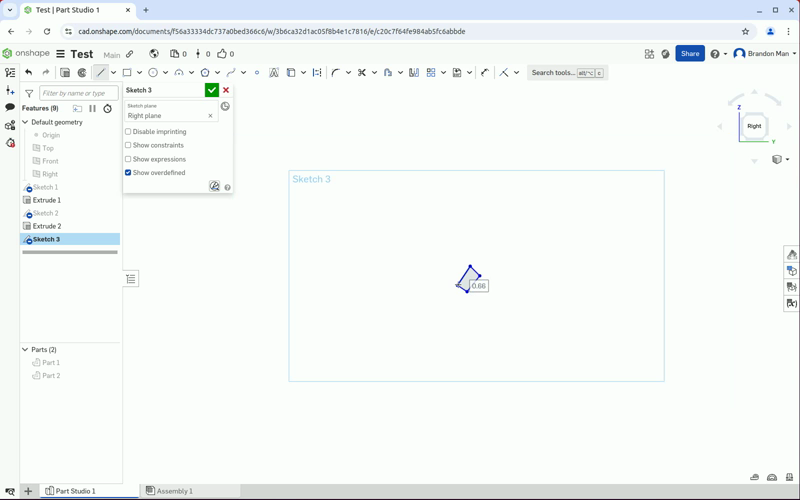
scroll(-6)
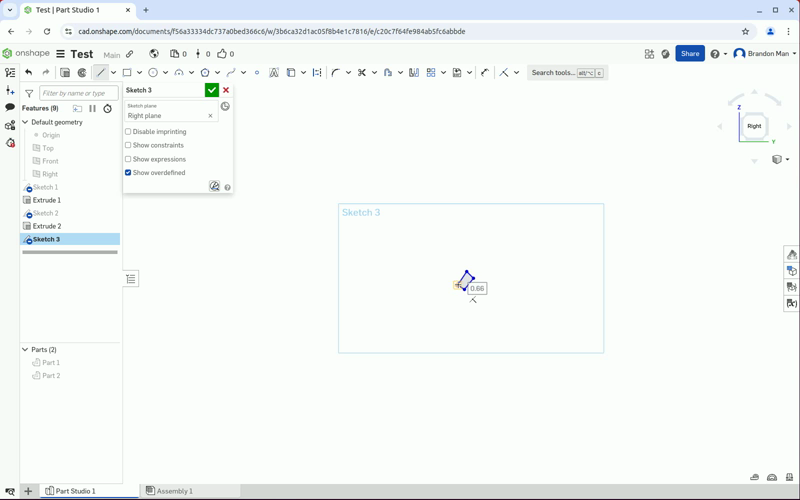
scroll(-6)
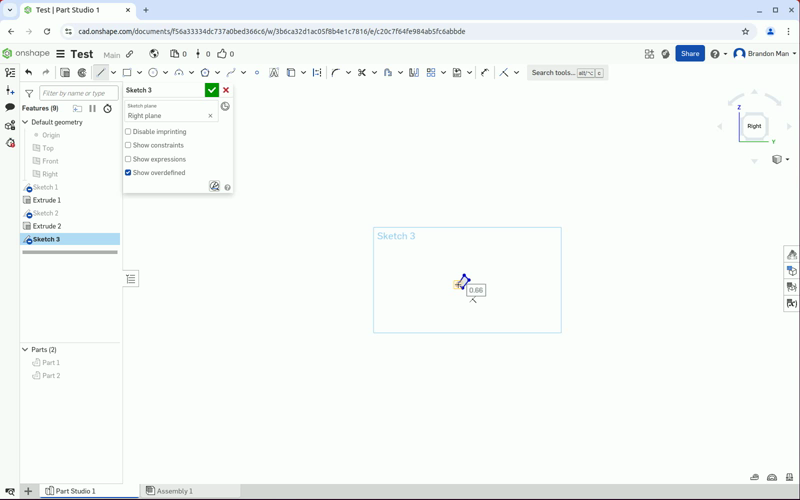
scroll(-6)
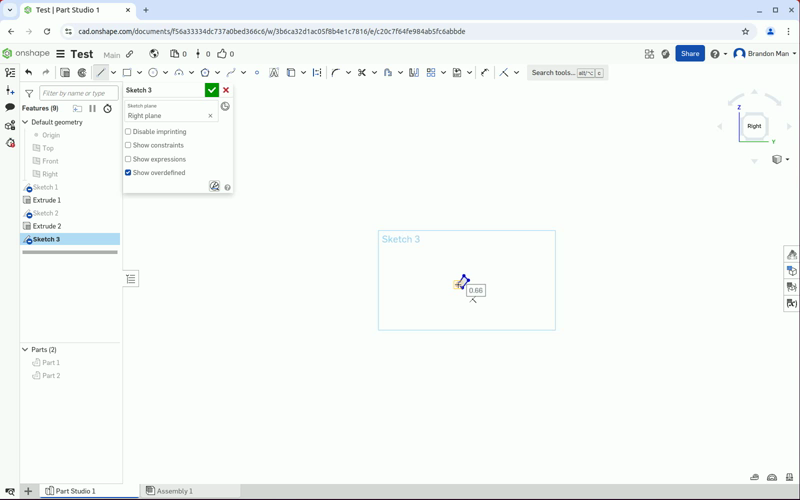
scroll(-6)
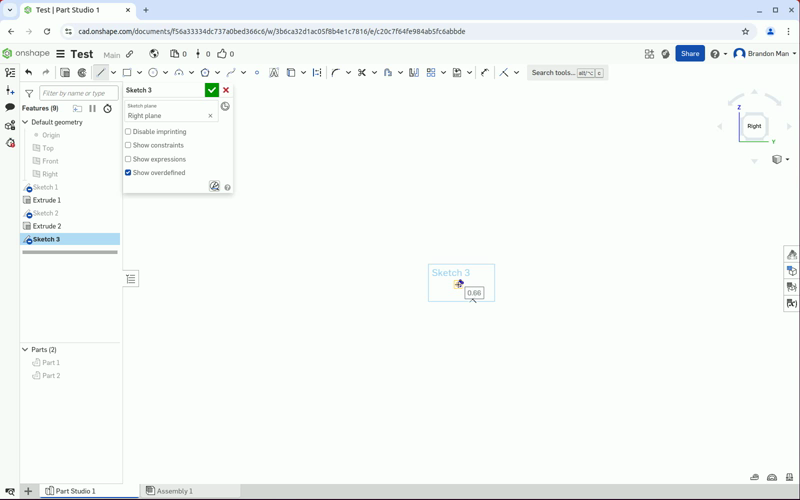
key(esc)
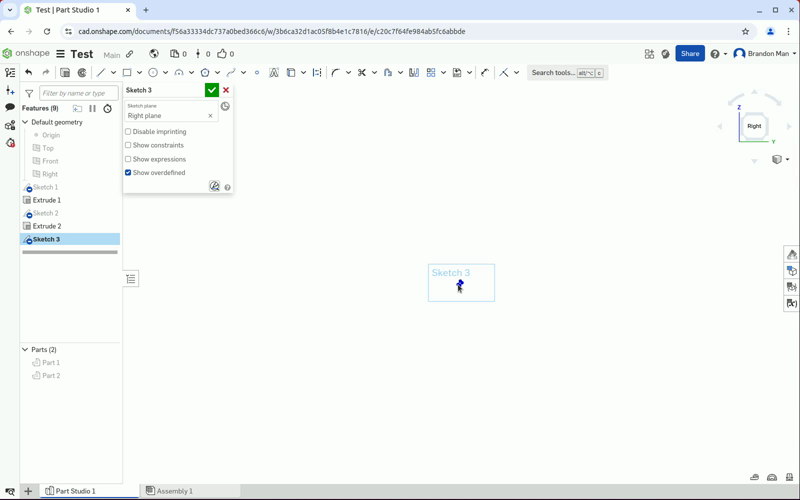
mouse_move(460, 282)
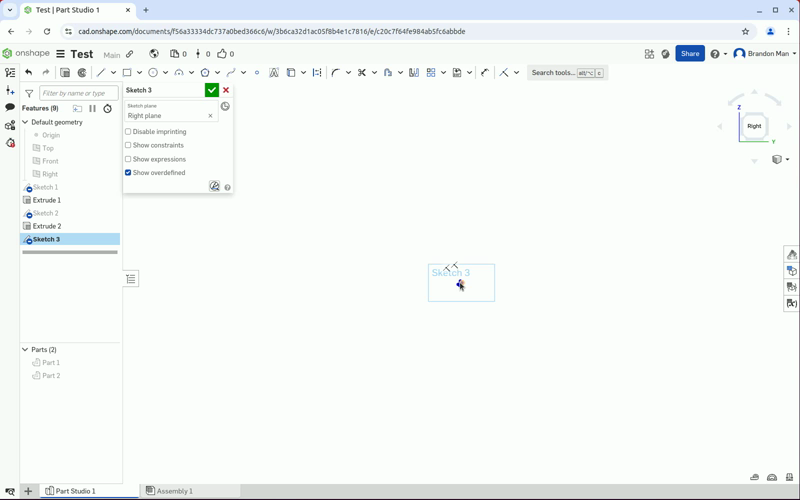
scroll(6)
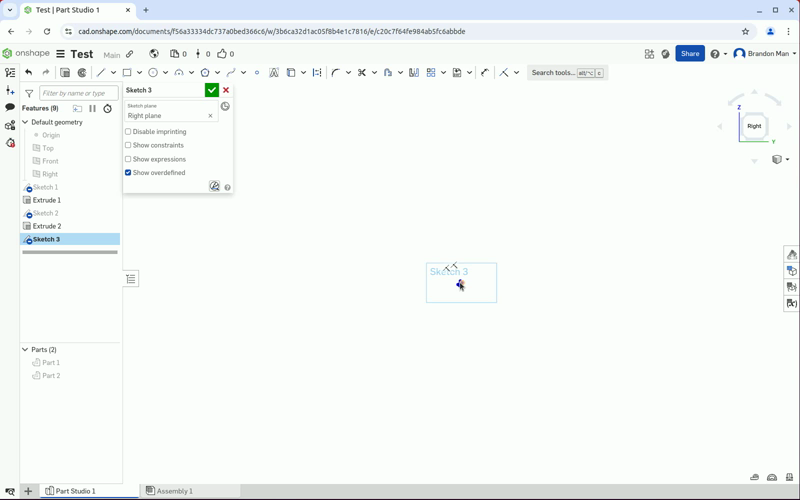
scroll(6)
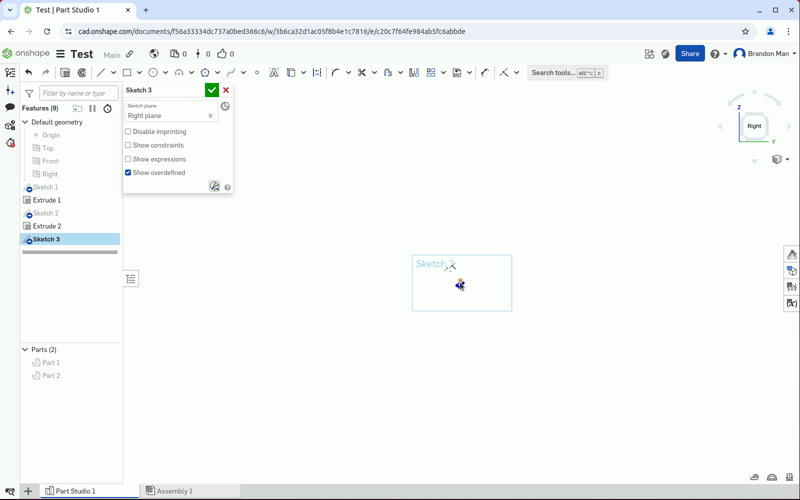
scroll(6)
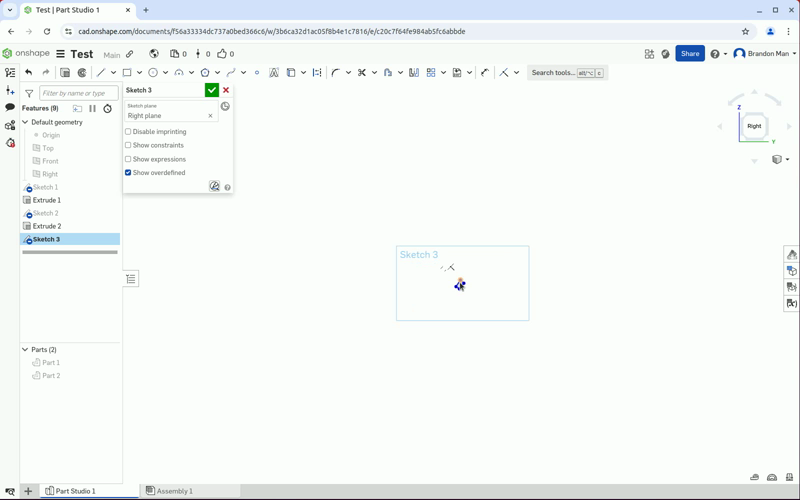
scroll(6)
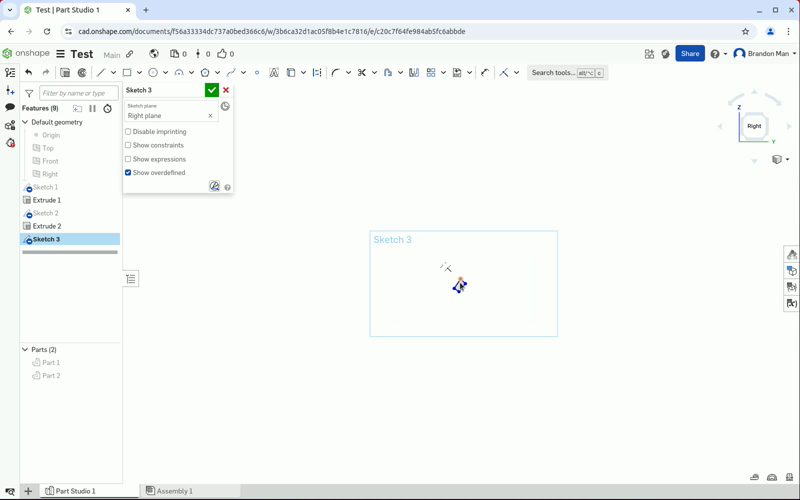
scroll(6)
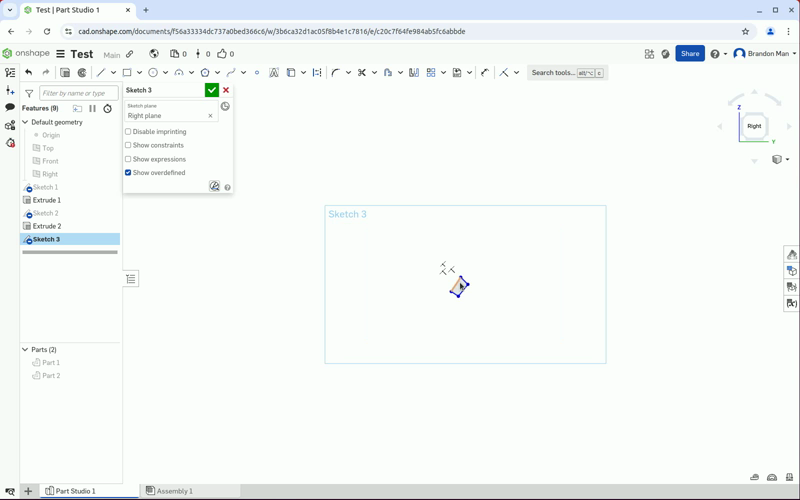
scroll(6)
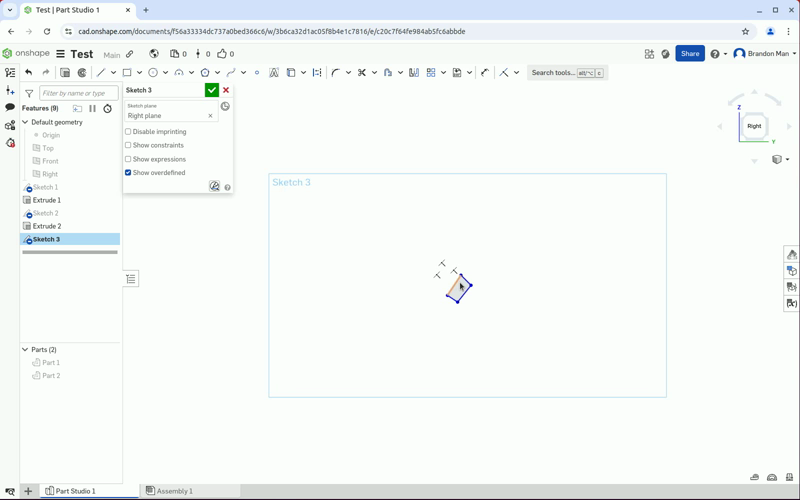
scroll(6)
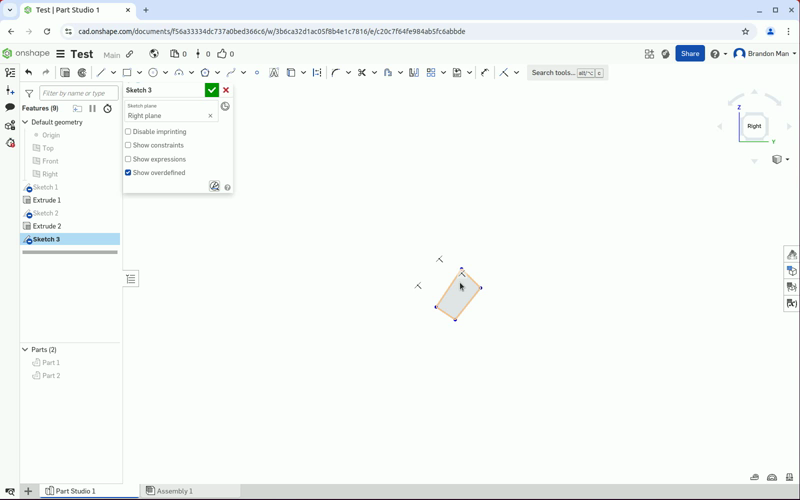
click(460, 282)
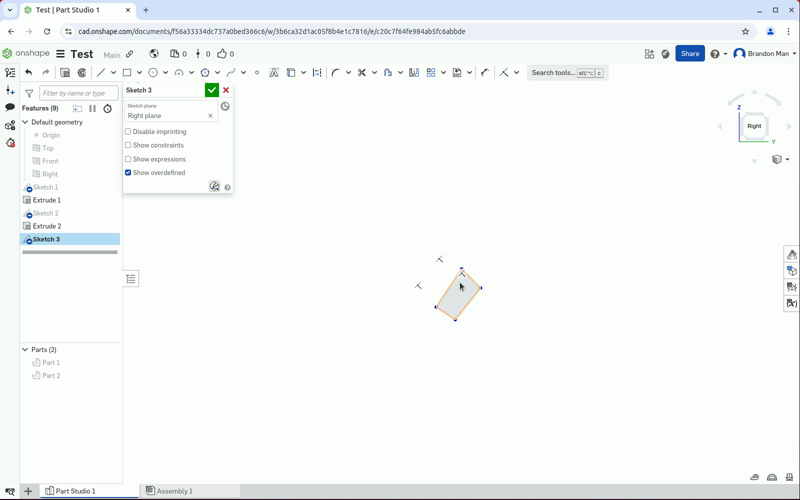
scroll(-6)
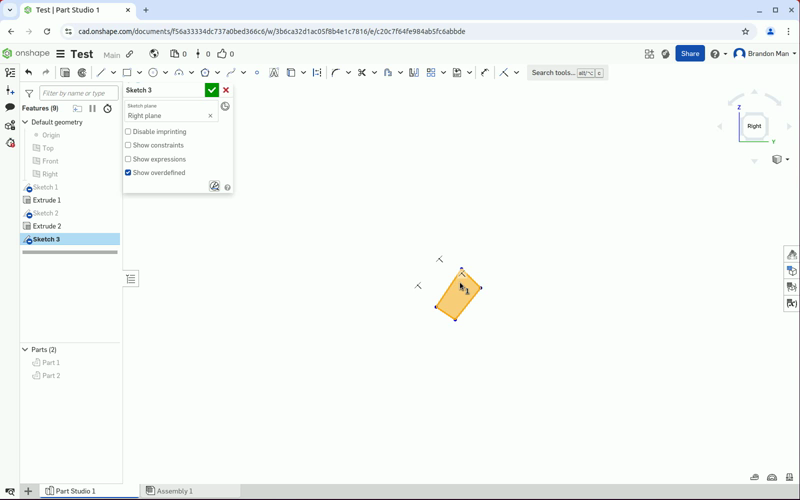
scroll(-6)
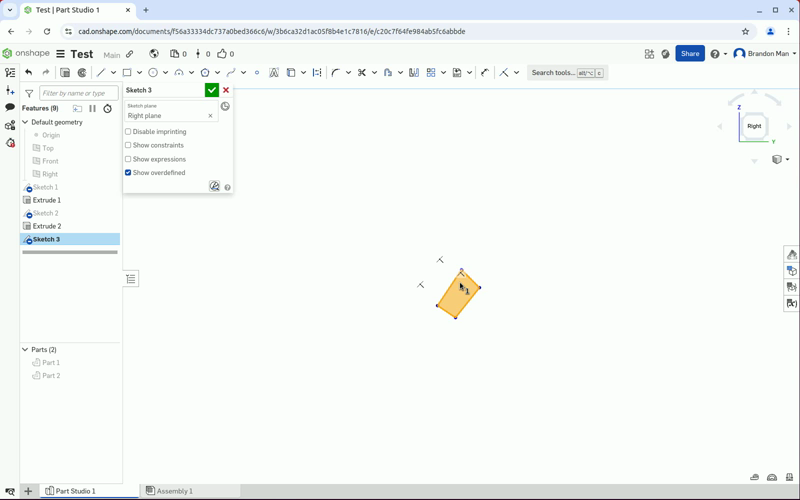
scroll(-6)
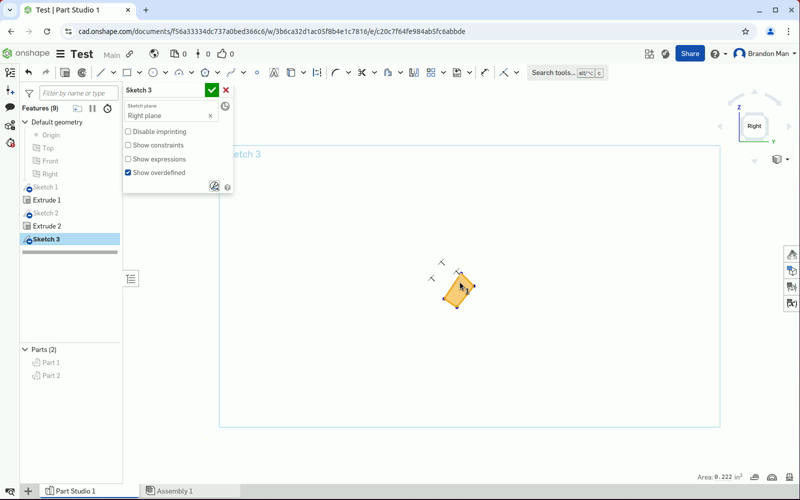
scroll(-6)
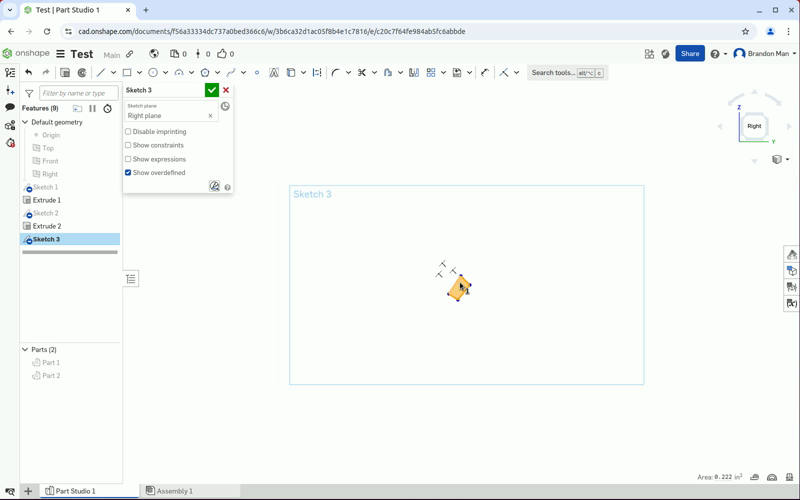
scroll(-6)
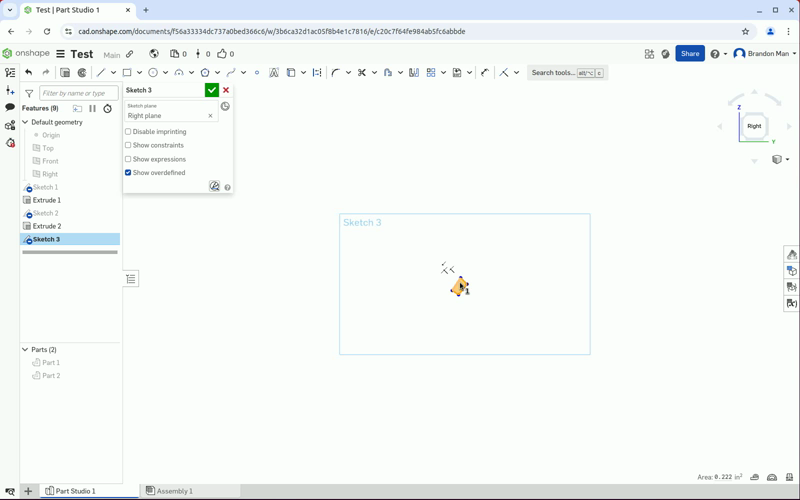
scroll(-6)
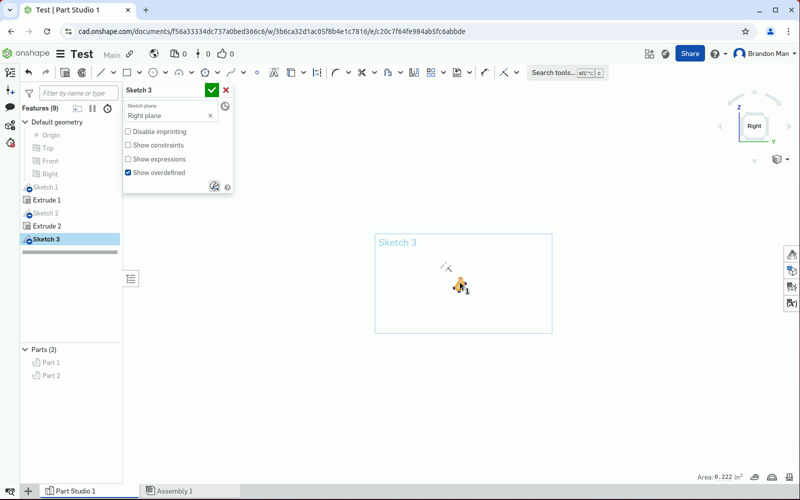
scroll(-6)
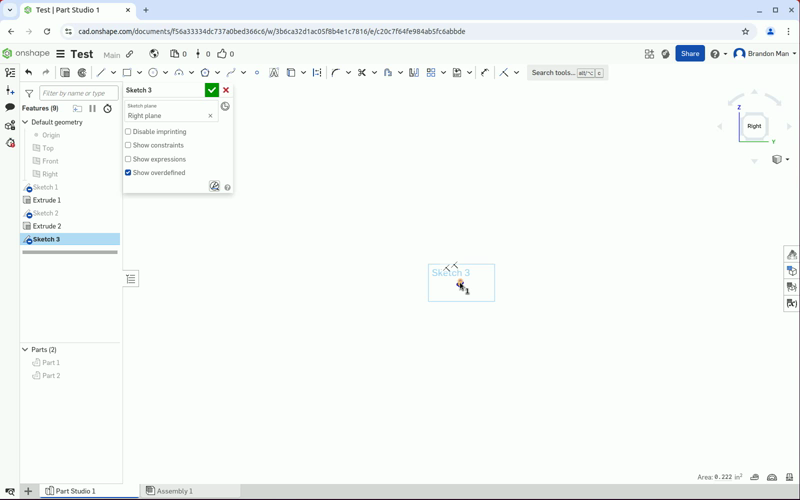
mouse_move(73, 352)
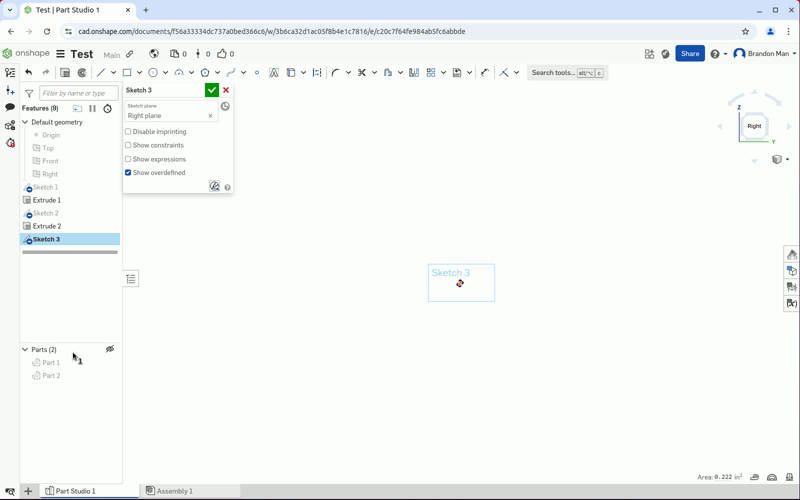
key(shift+y)
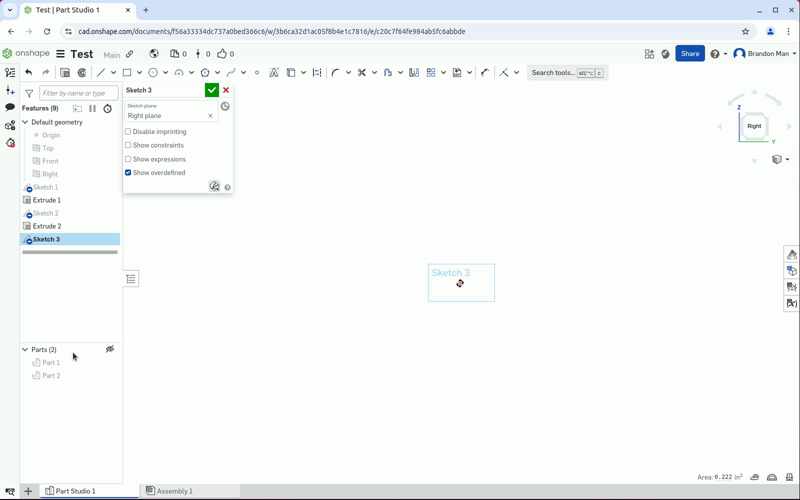
key(shift+e)
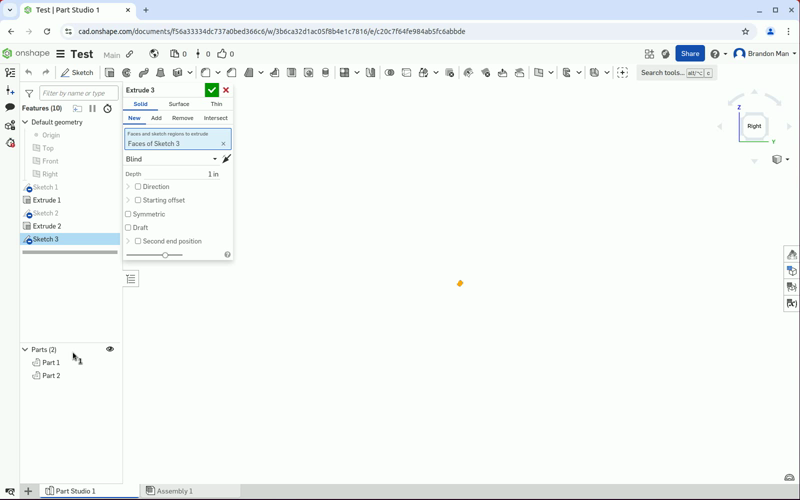
mouse_move(143, 106)
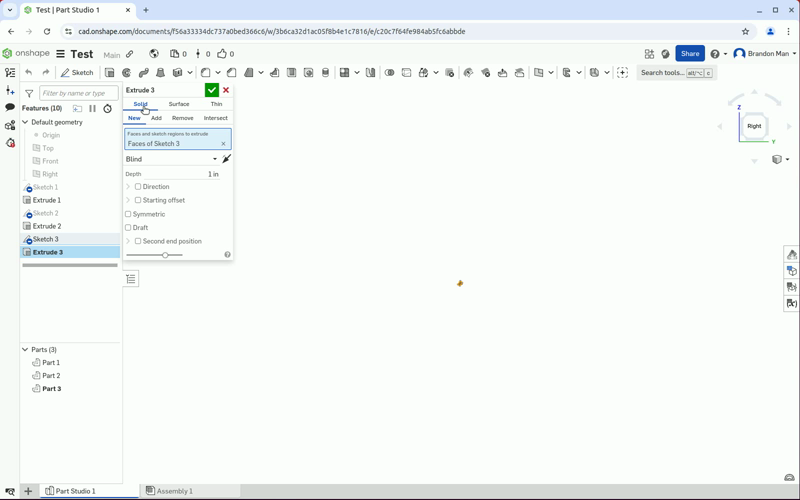
click(143, 106)
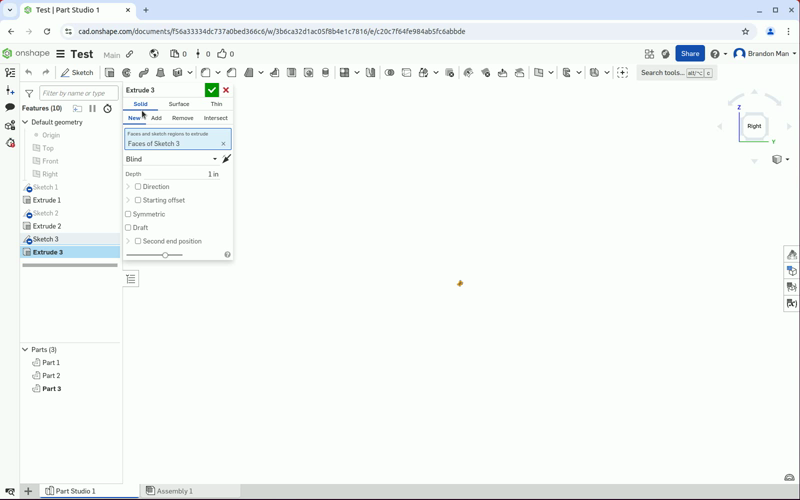
mouse_move(137, 120)
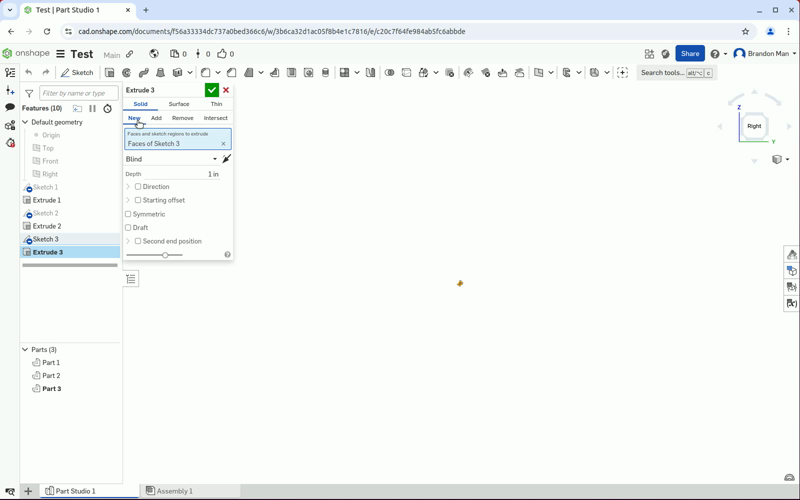
click(137, 120)
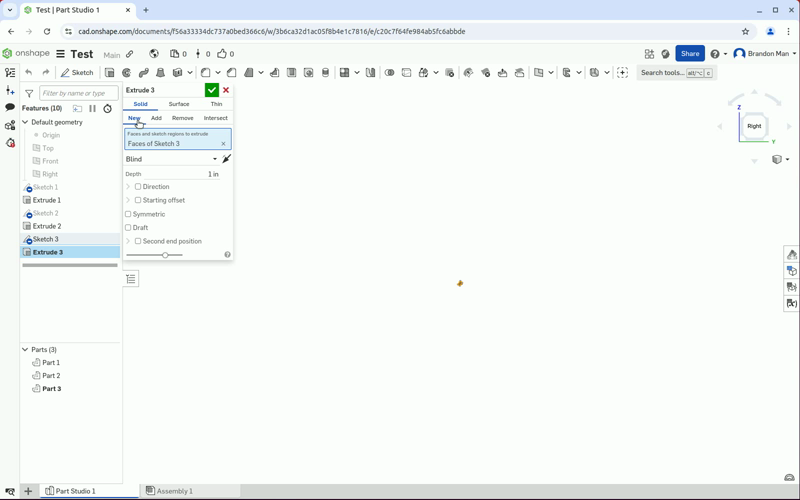
key(tab, 4)
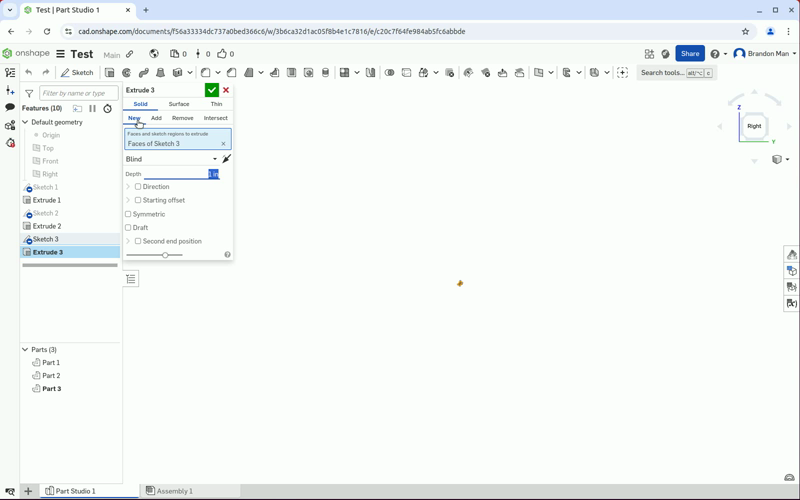
text(-0.241)
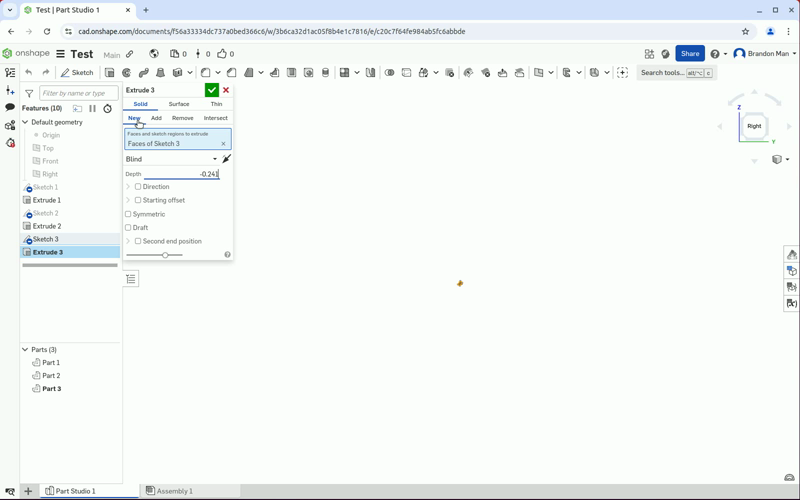
key(enter)
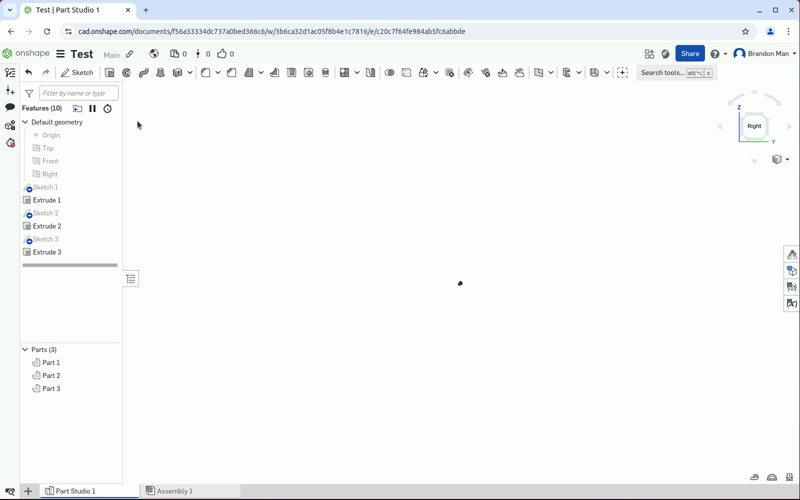
key(shift+h)
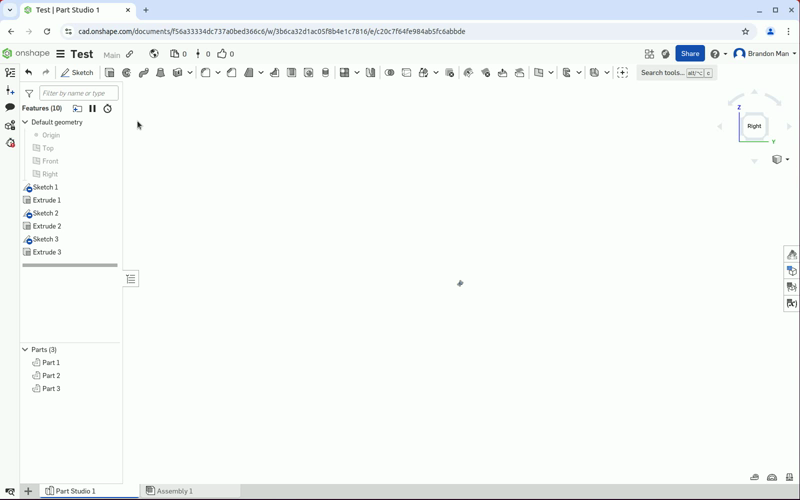
key(shift+h)
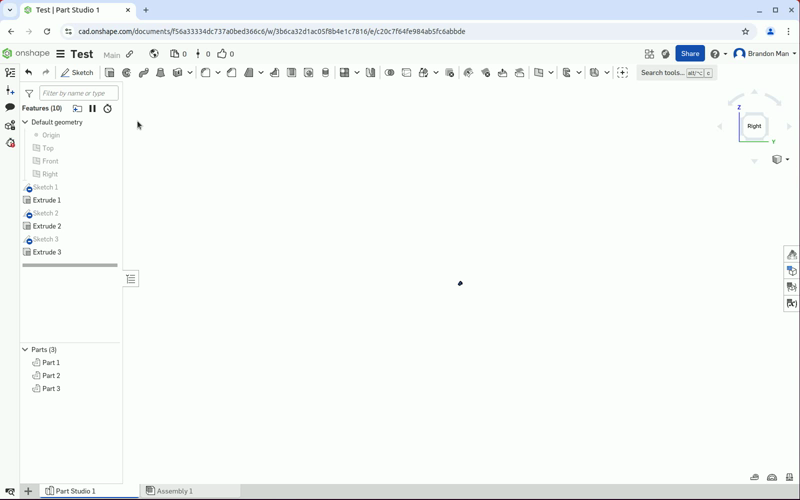
mouse_move(73, 189)
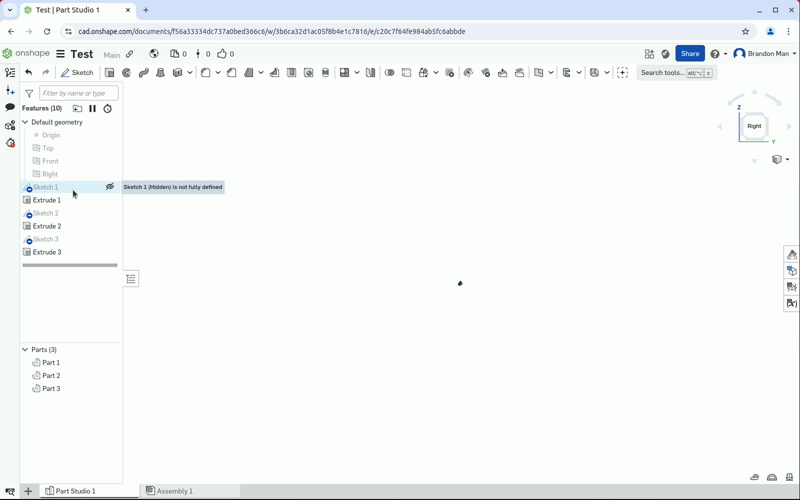
click(73, 189)
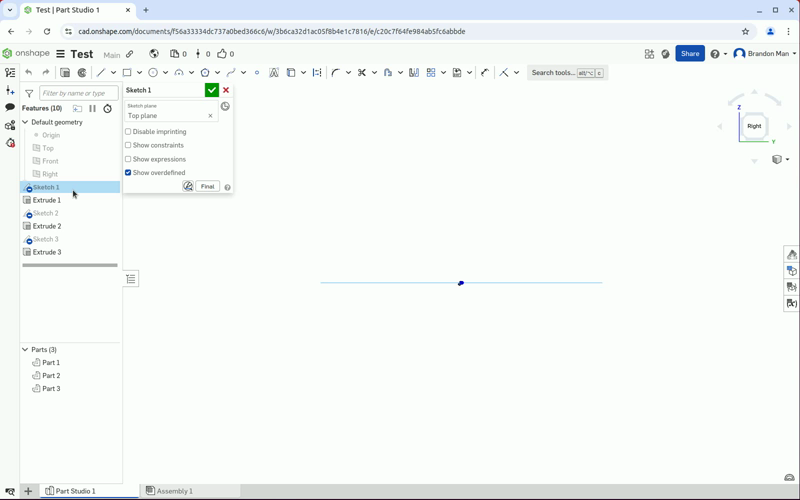
mouse_move(229, 92)
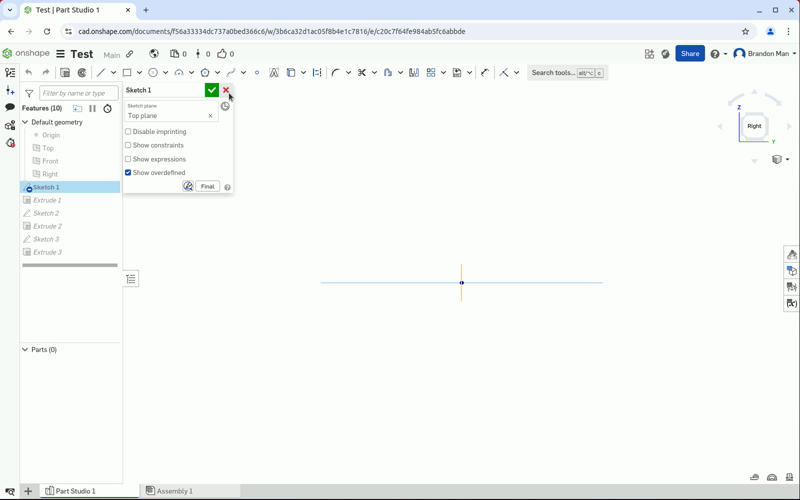
click(229, 92)
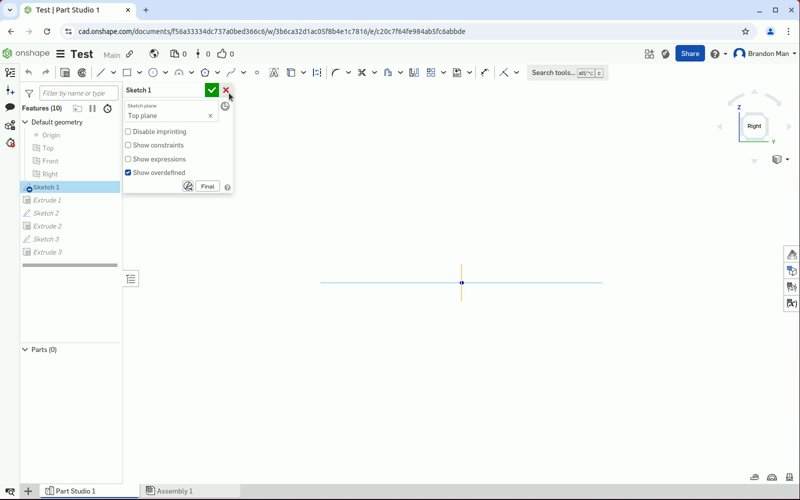
key(shift+s)
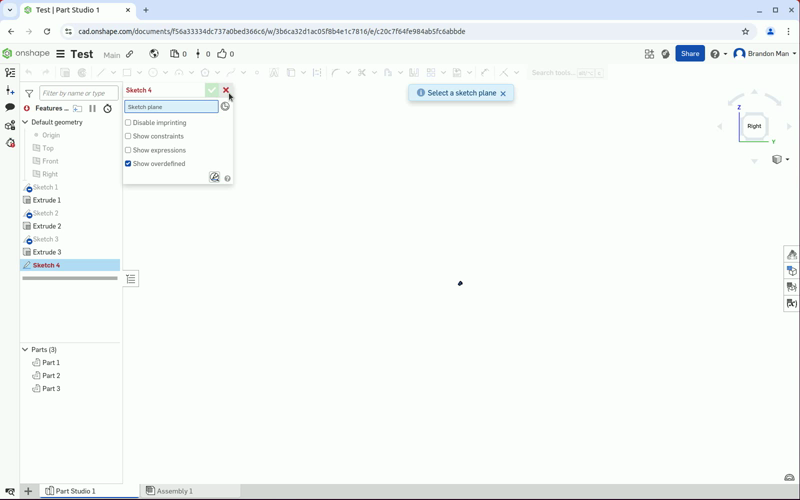
mouse_move(73, 176)
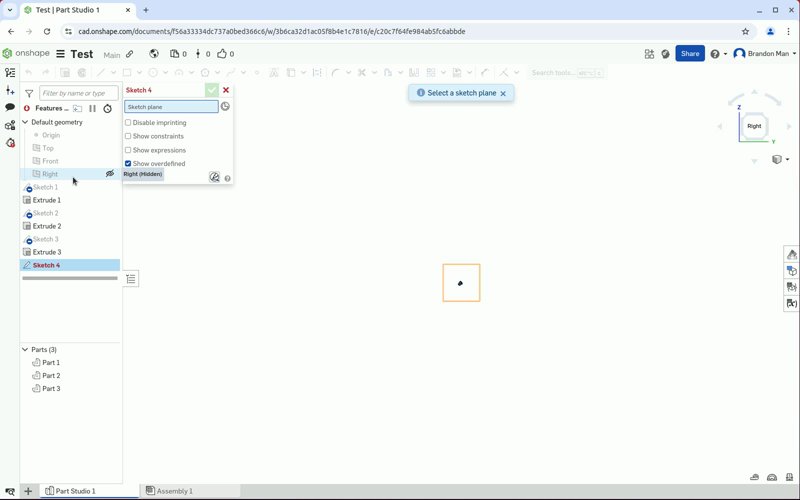
click(73, 176)
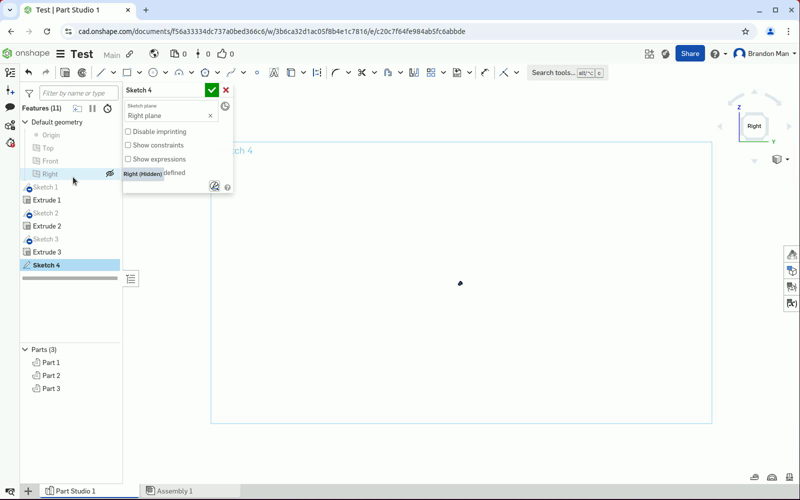
mouse_move(73, 352)
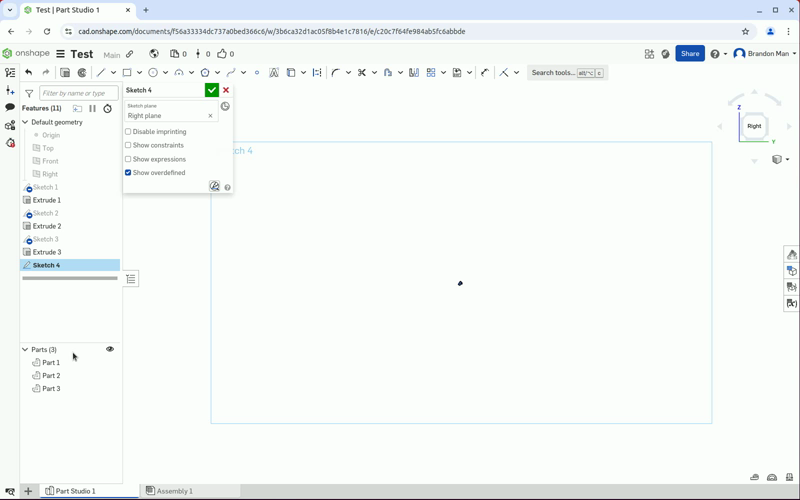
key(y)
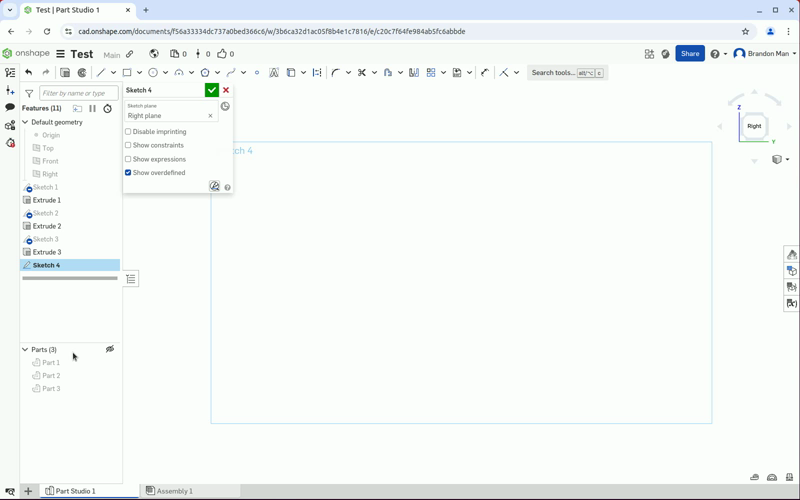
key(l)
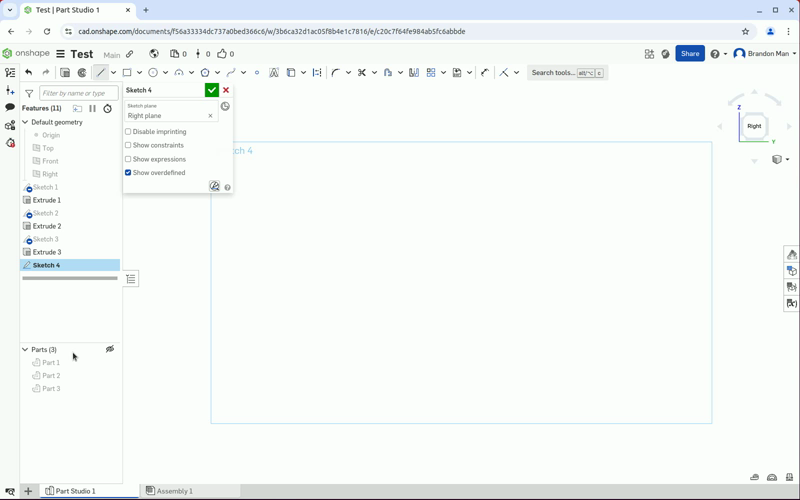
key_down(shift)
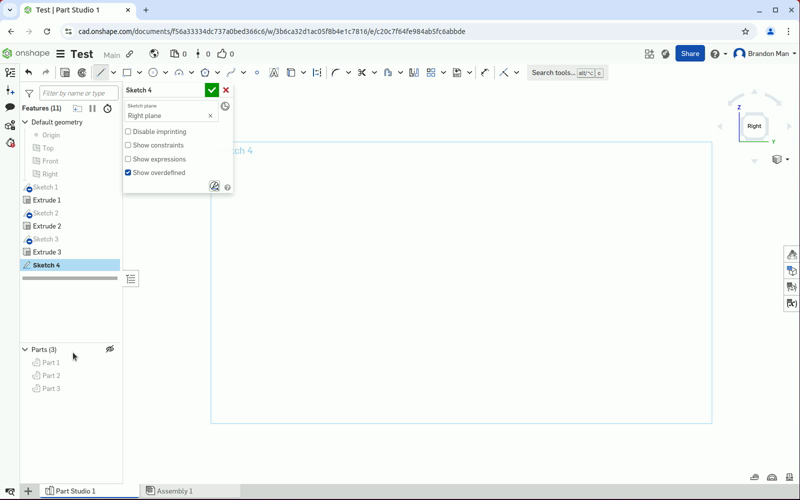
mouse_move(453, 287)
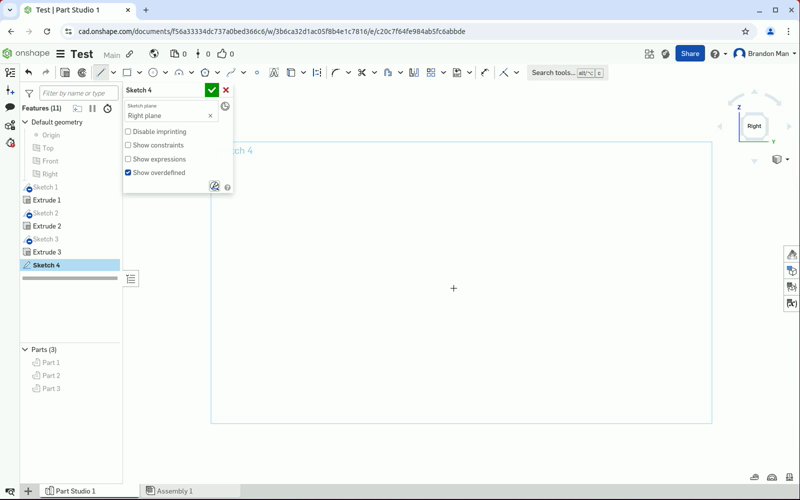
click(453, 287)
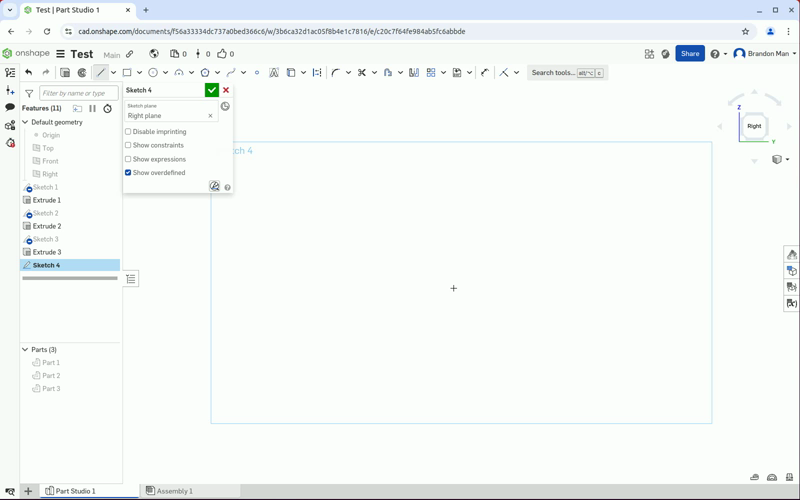
key_up(shift)
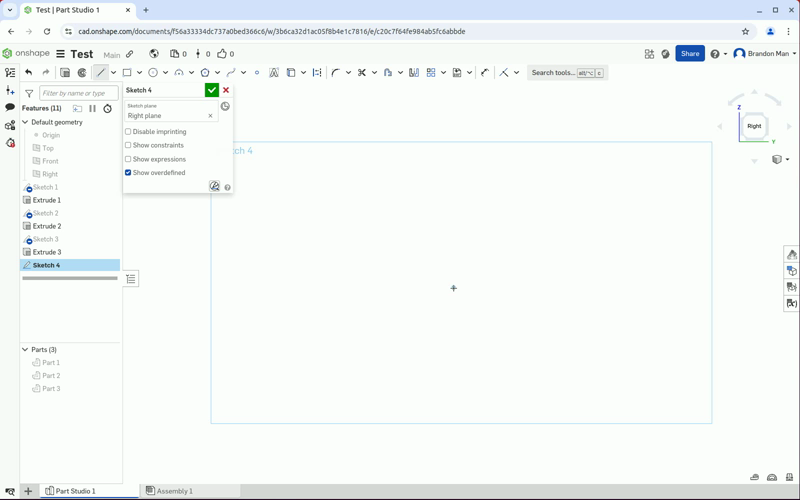
key_down(shift)
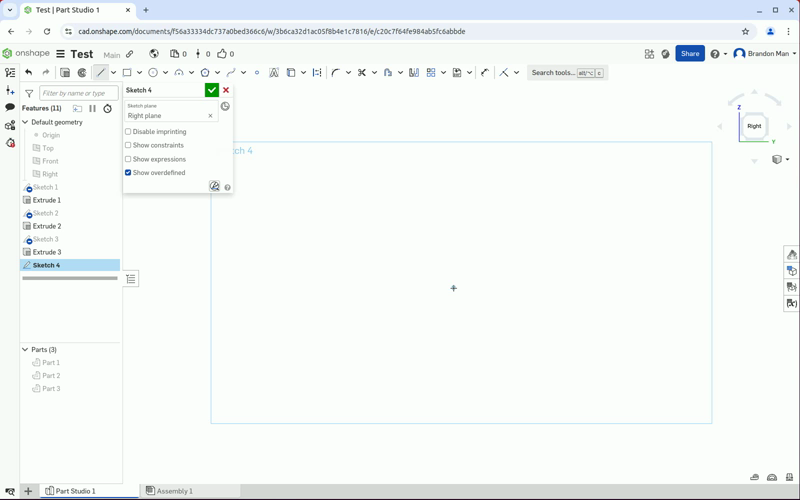
mouse_move(483, 287)
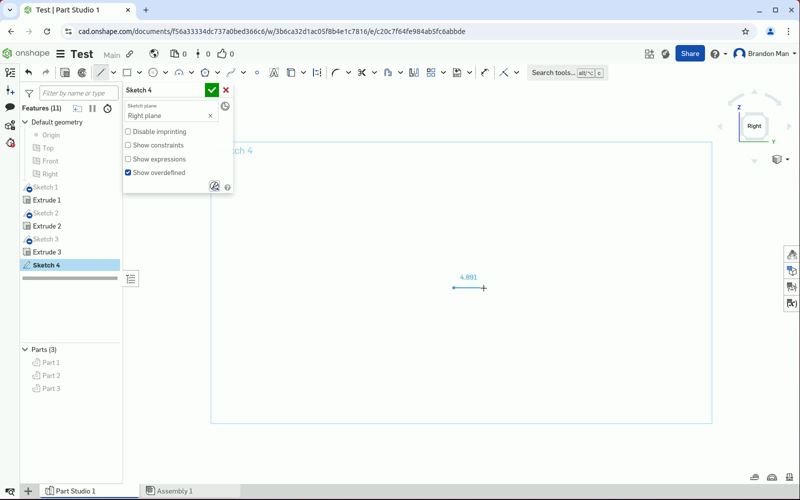
mouse_move(456, 289)
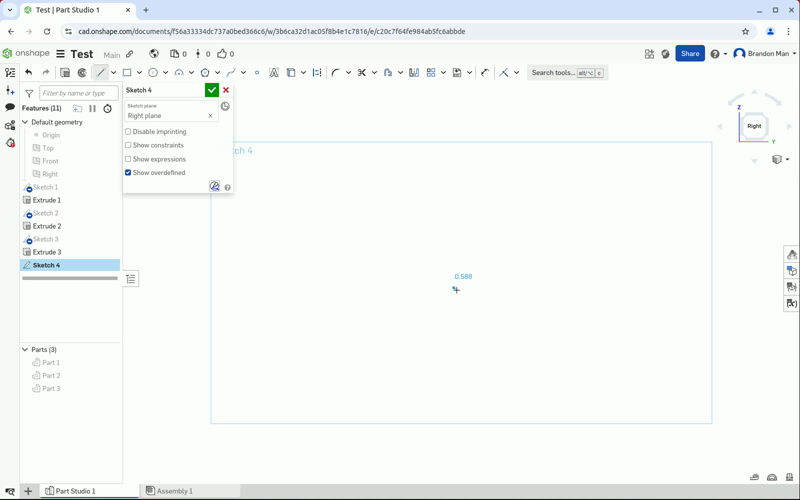
scroll(6)
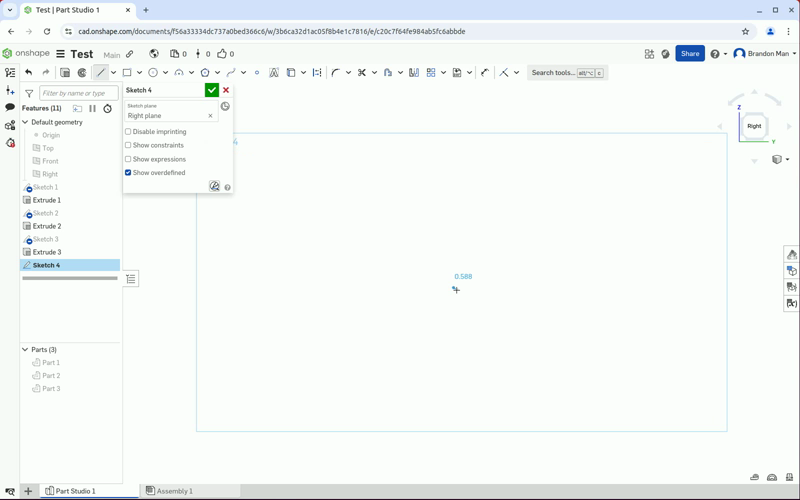
scroll(6)
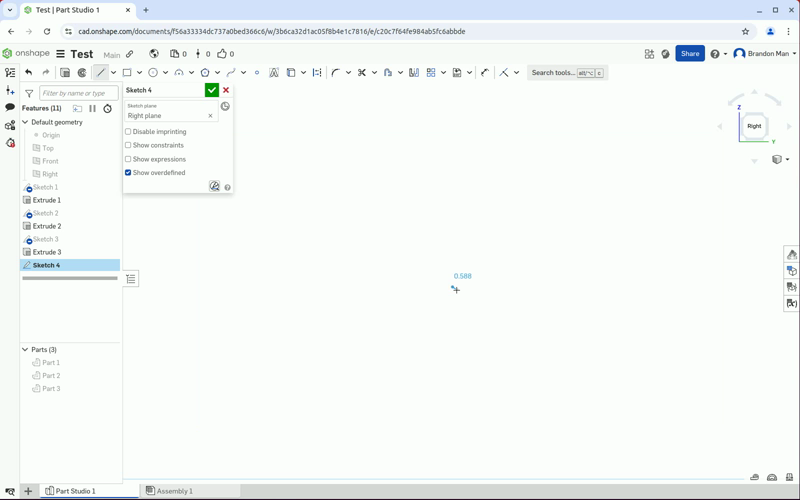
scroll(6)
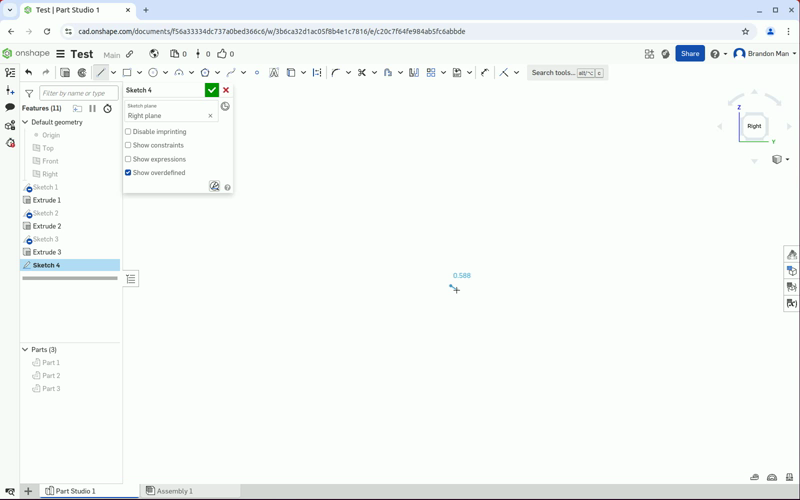
scroll(6)
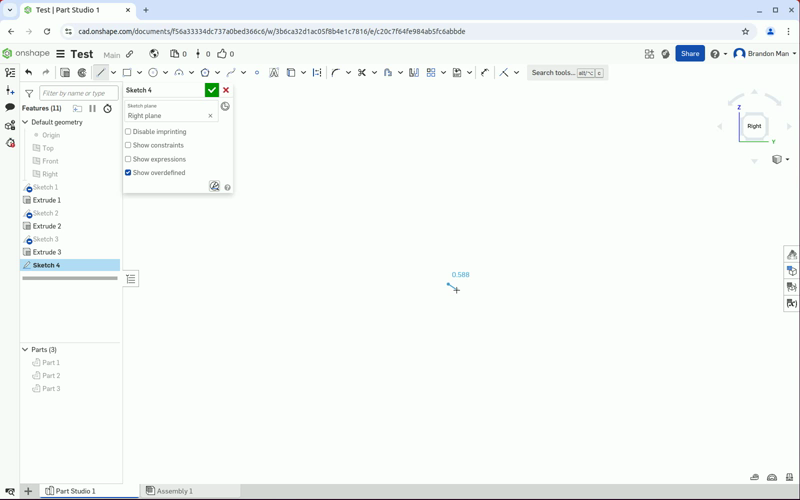
scroll(6)
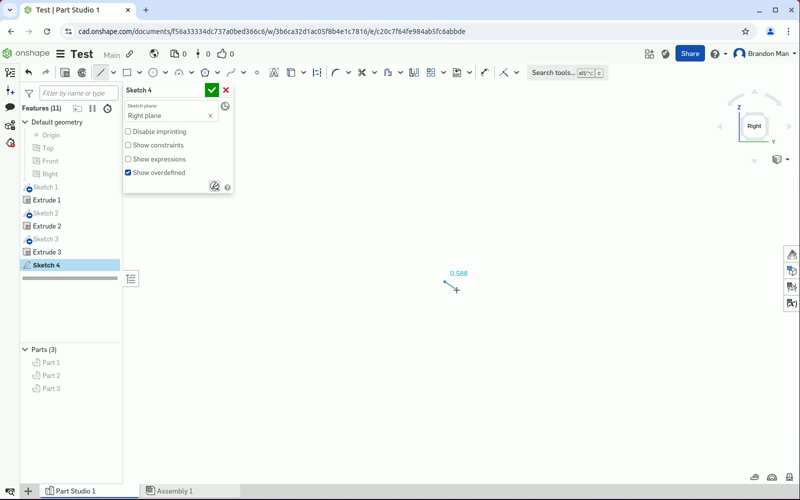
scroll(6)
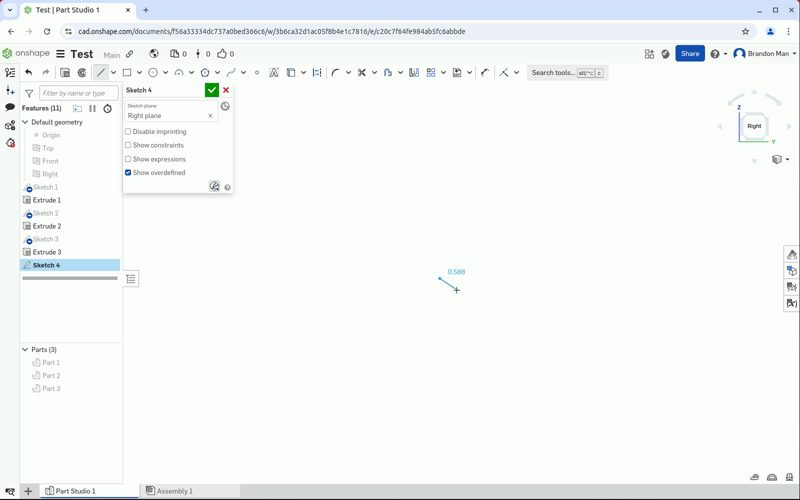
scroll(6)
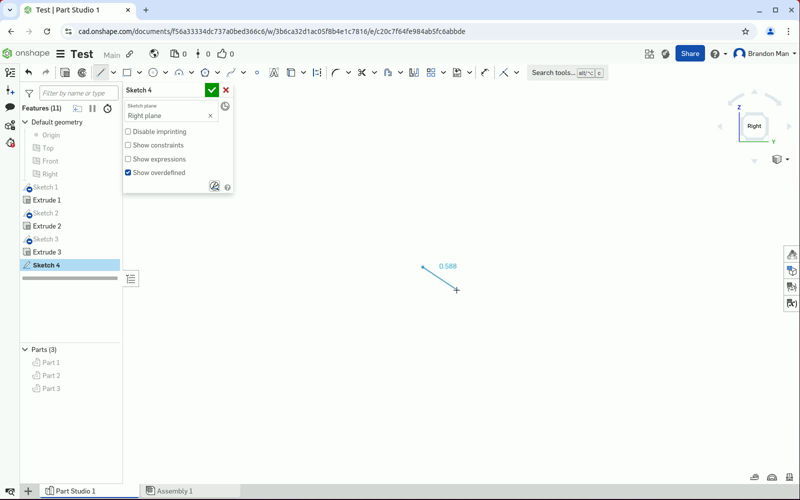
click(456, 289)
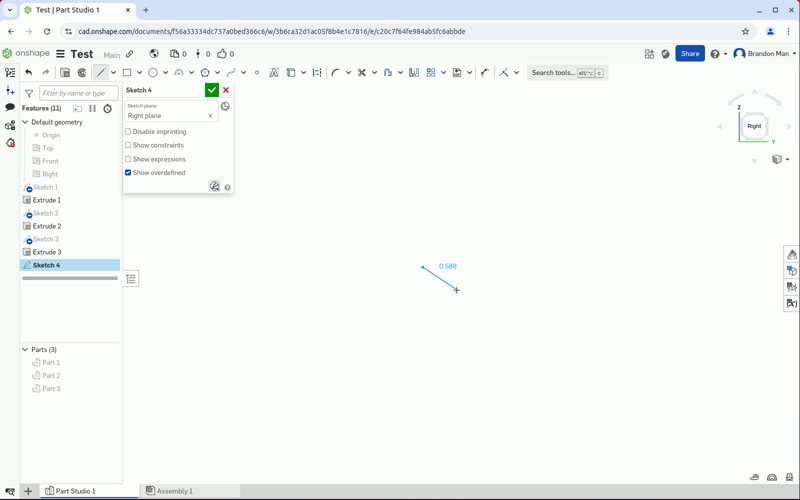
scroll(-6)
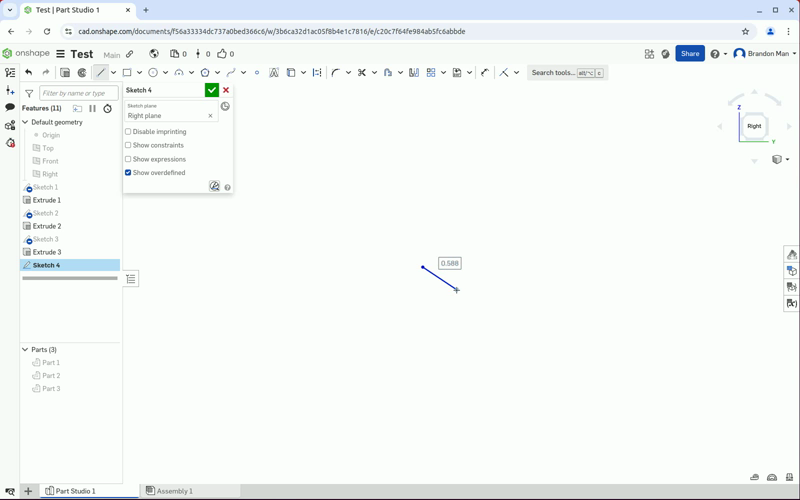
scroll(-6)
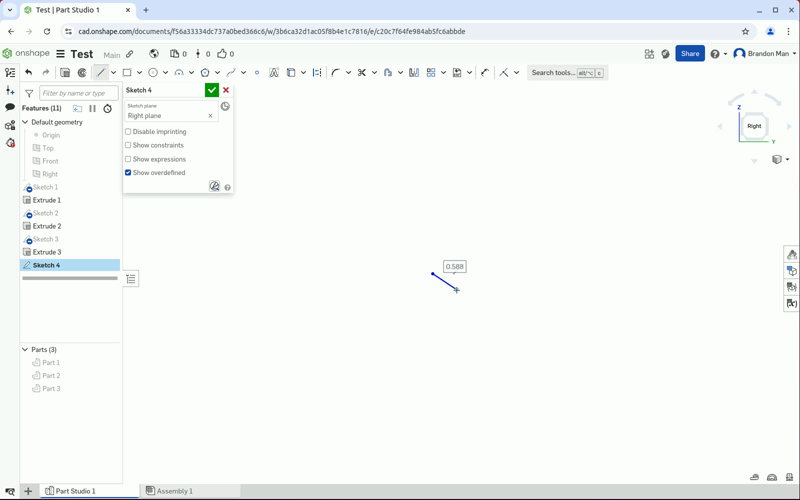
scroll(-6)
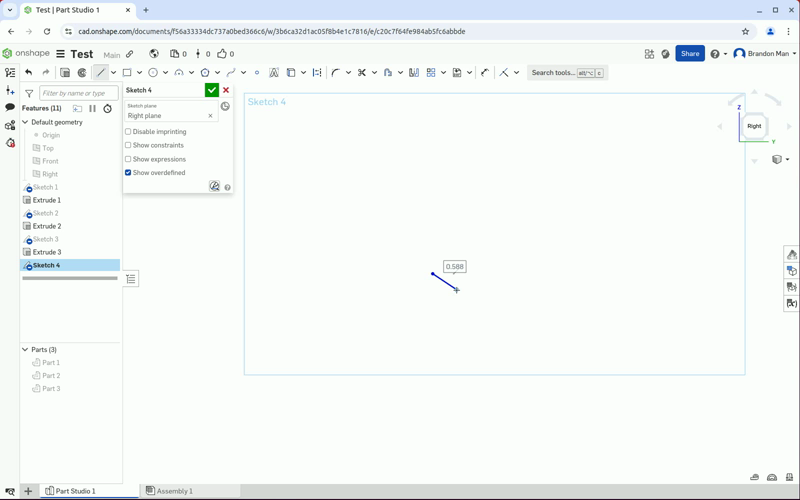
scroll(-6)
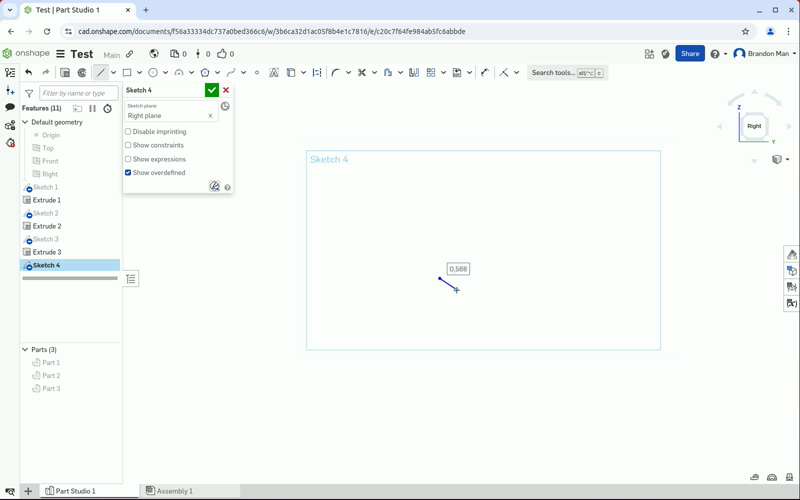
scroll(-6)
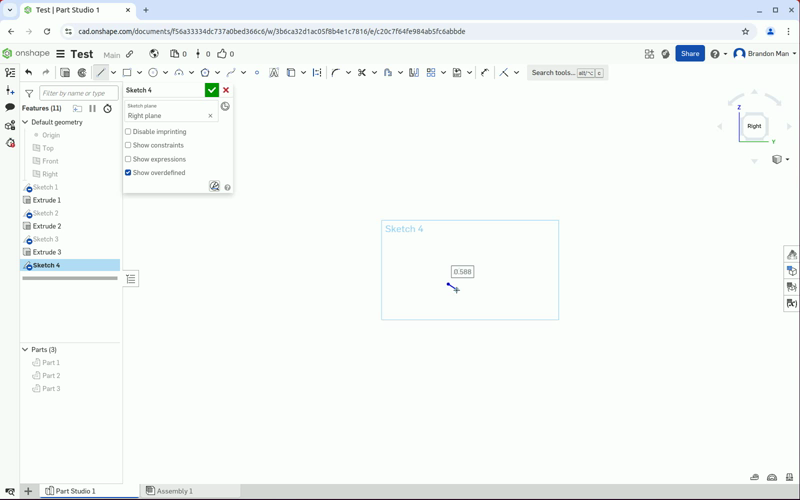
scroll(-6)
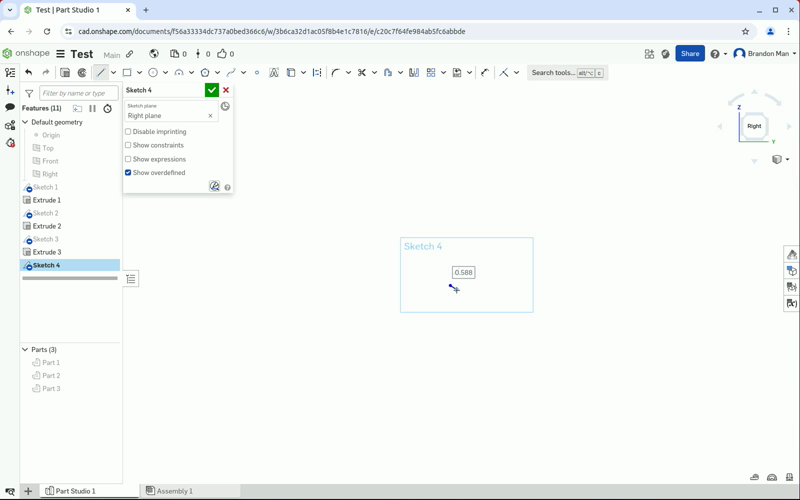
scroll(-6)
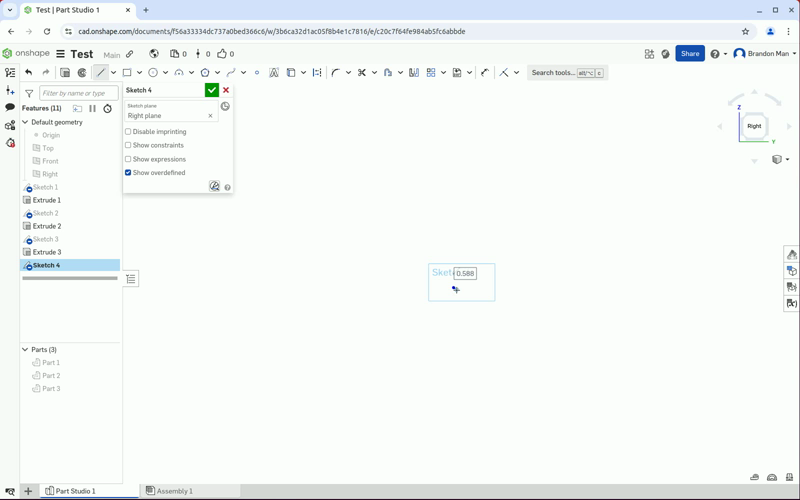
key_up(shift)
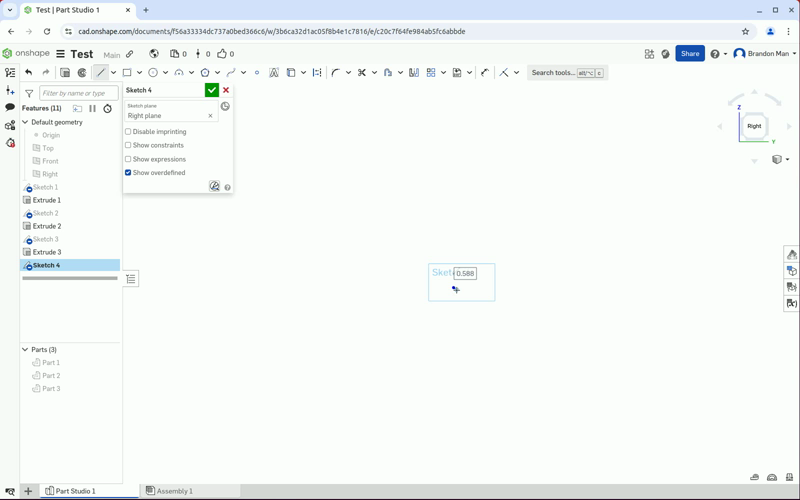
key_down(shift)
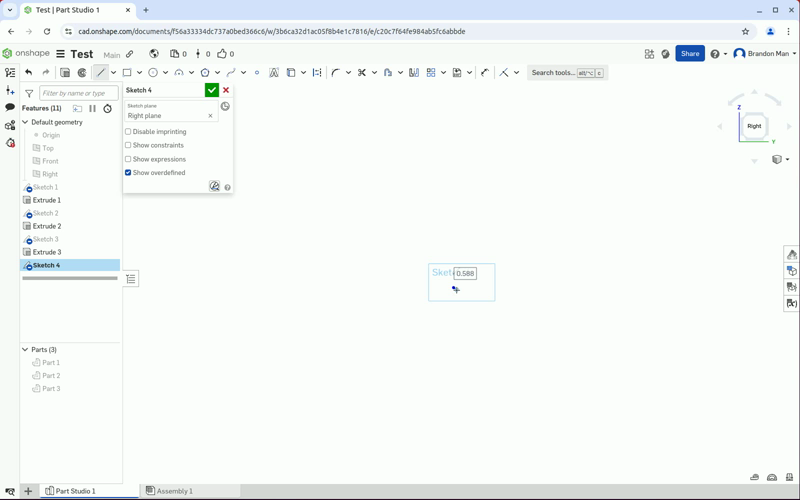
mouse_move(486, 289)
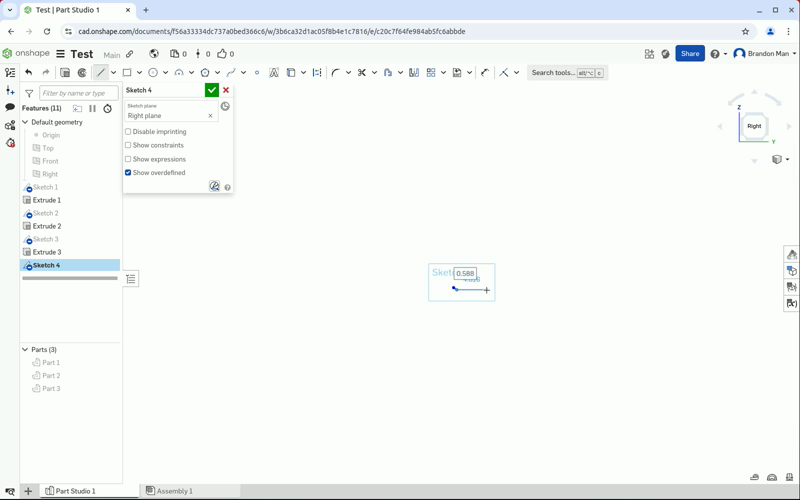
mouse_move(465, 283)
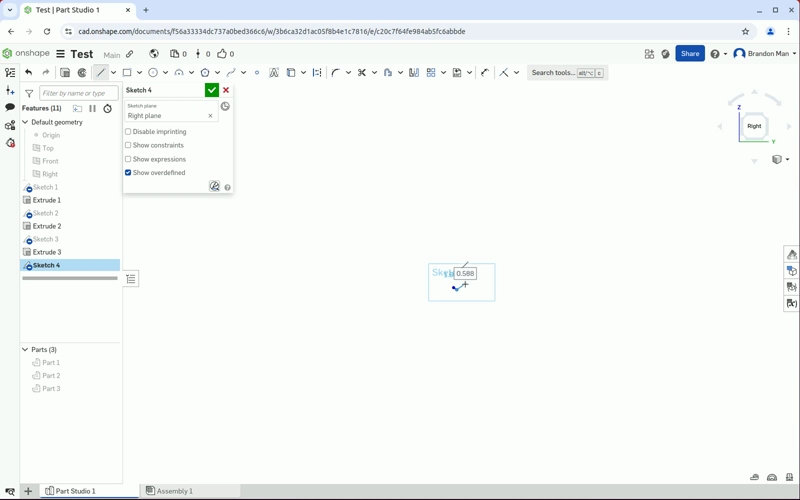
click(465, 283)
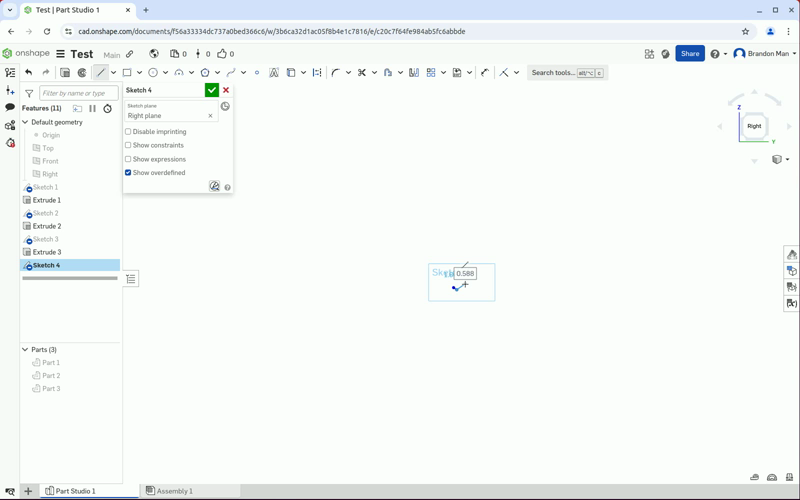
key_up(shift)
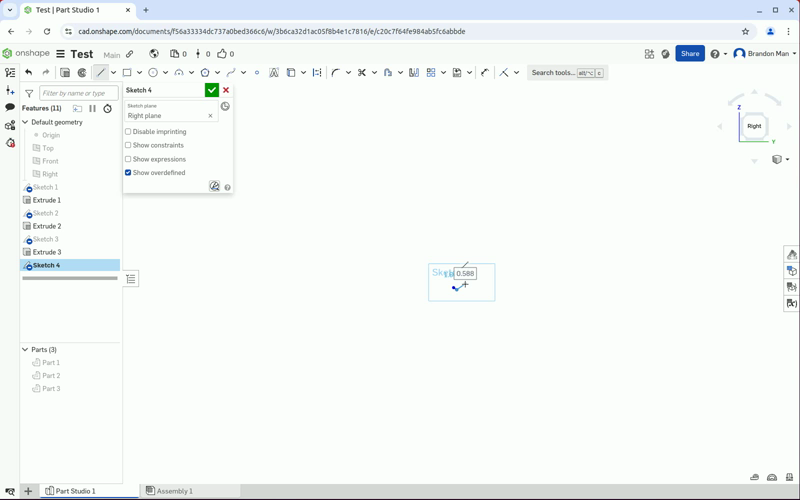
key_down(shift)
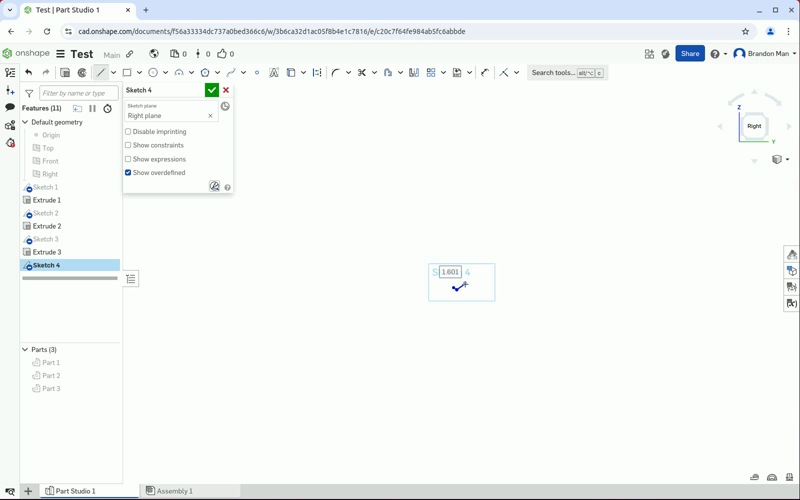
mouse_move(495, 283)
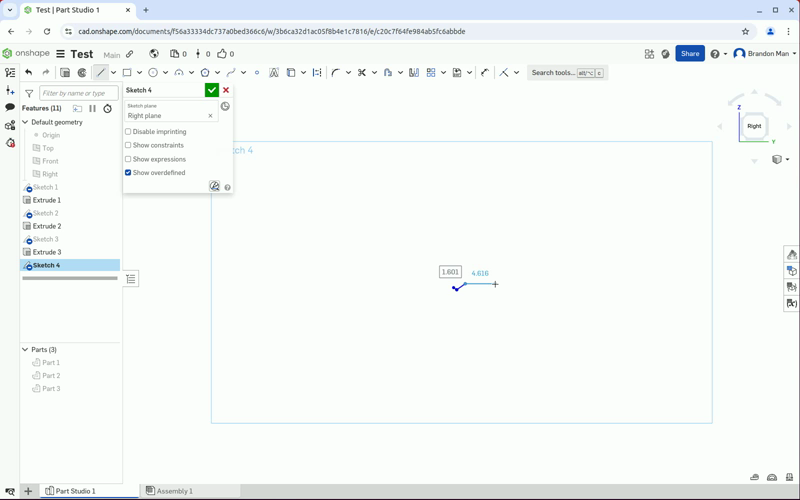
mouse_move(462, 281)
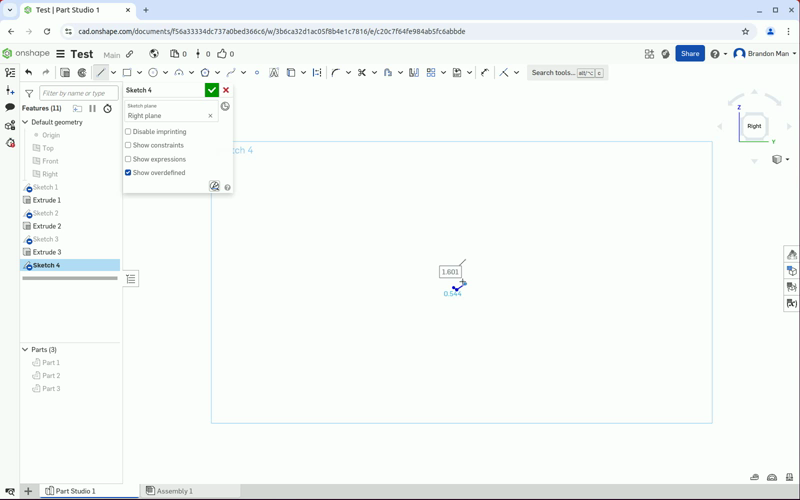
scroll(6)
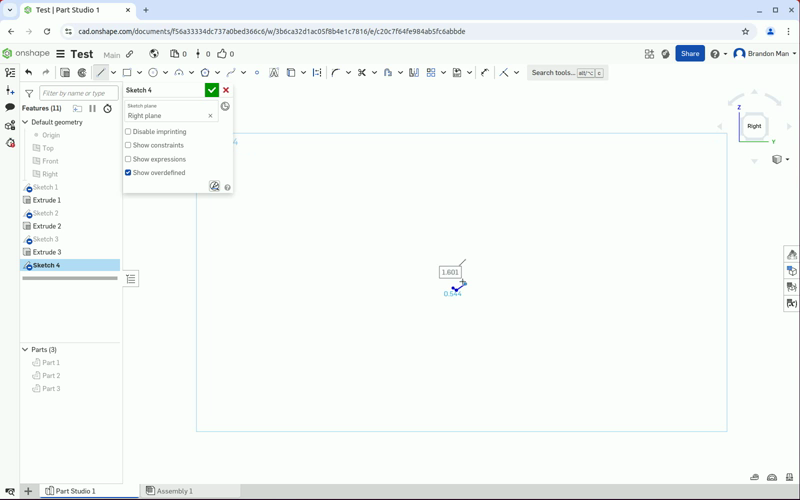
scroll(6)
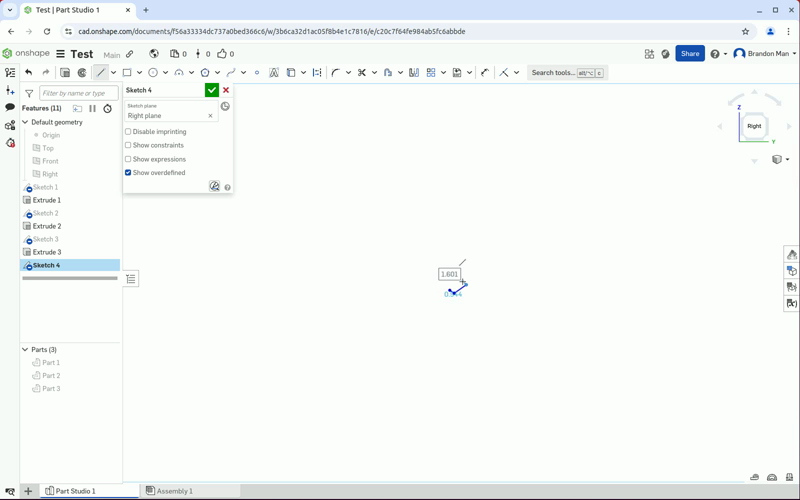
scroll(6)
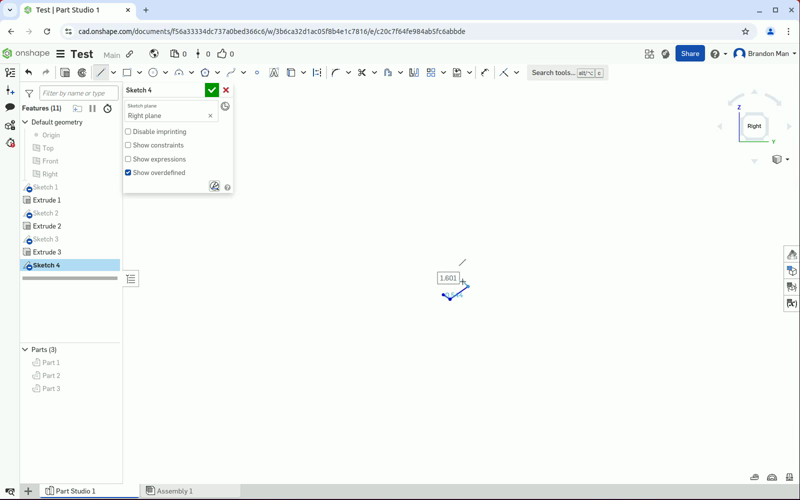
scroll(6)
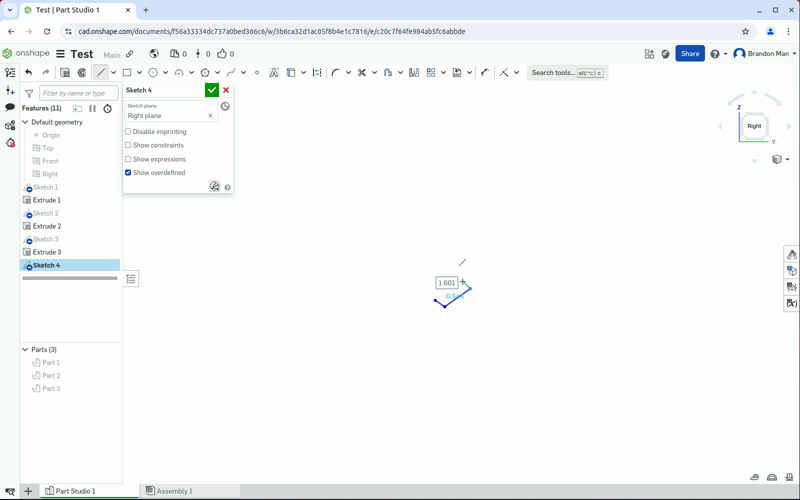
scroll(6)
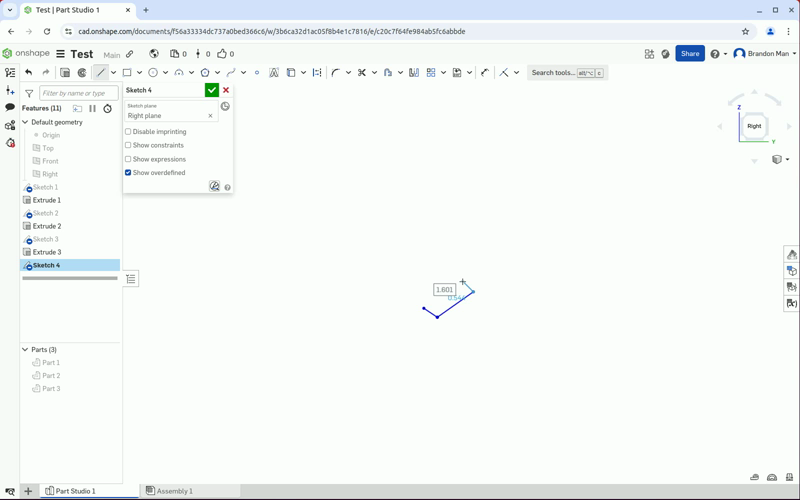
scroll(6)
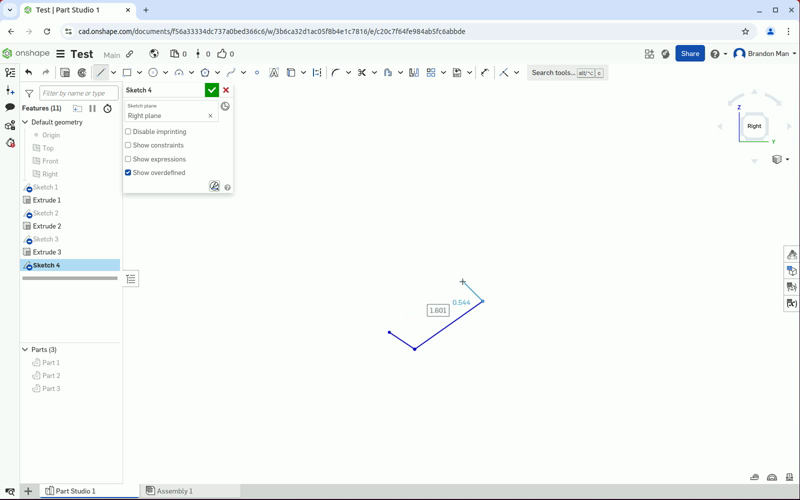
scroll(6)
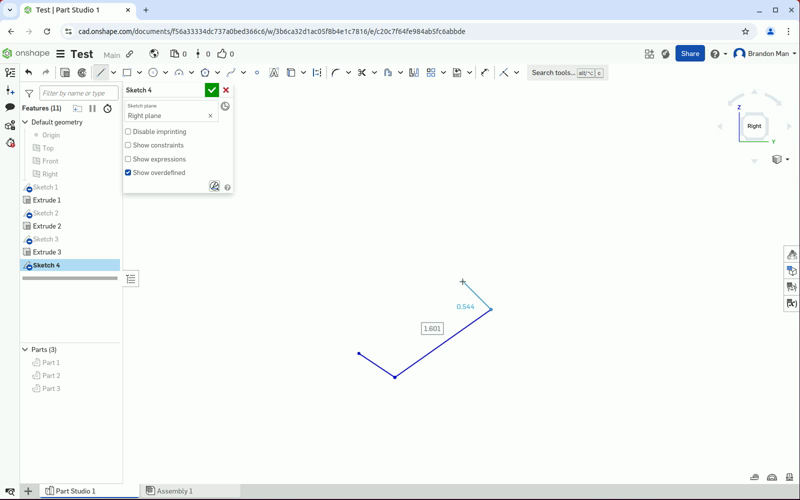
click(462, 281)
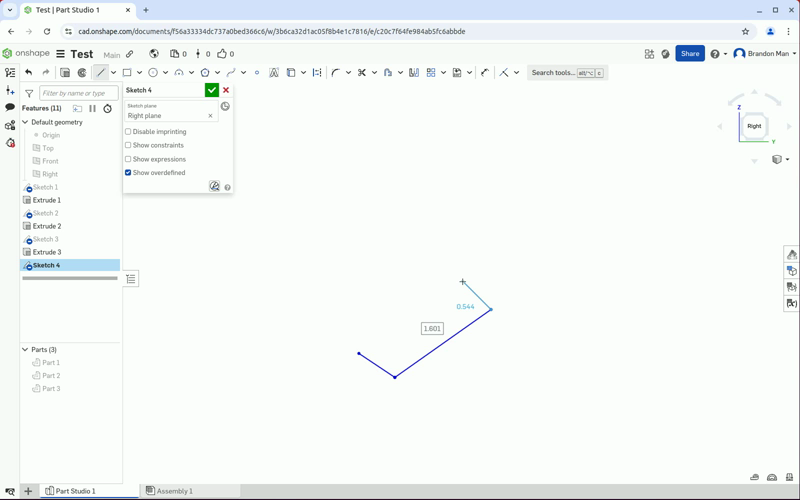
scroll(-6)
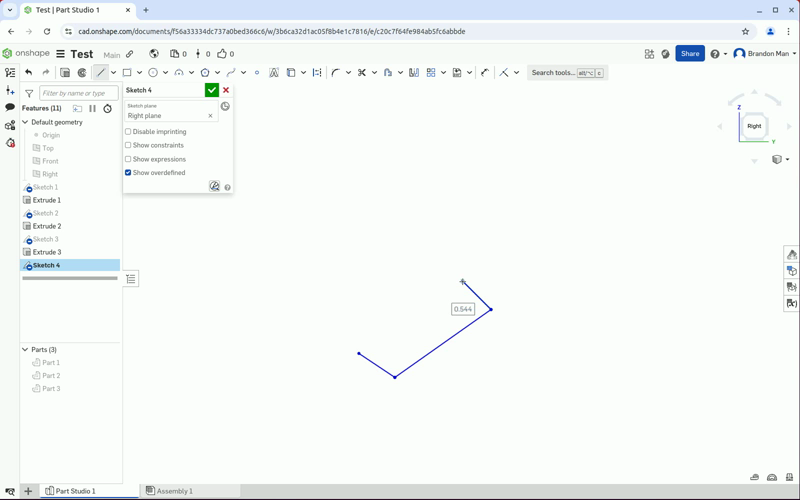
scroll(-6)
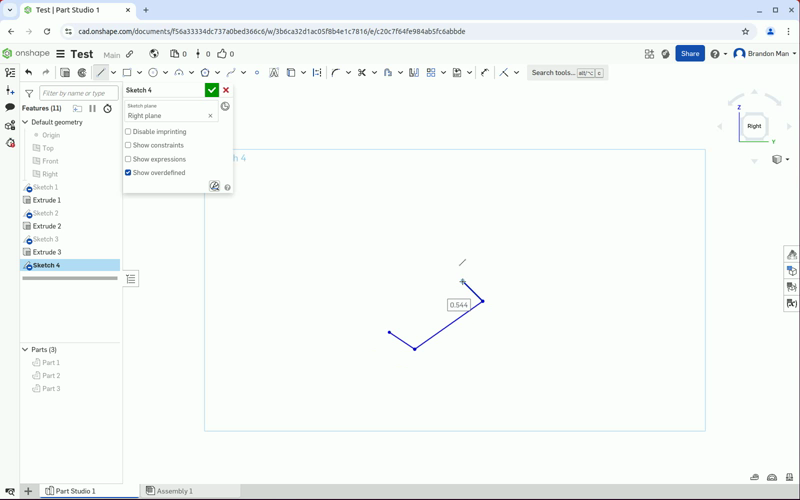
scroll(-6)
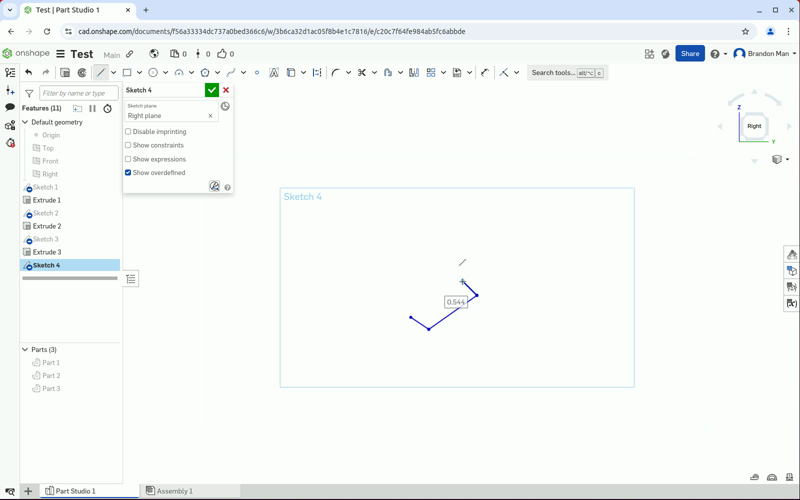
scroll(-6)
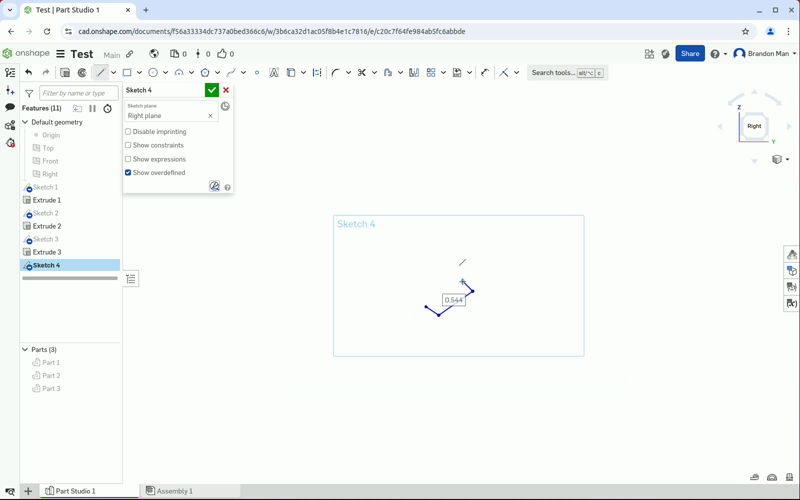
scroll(-6)
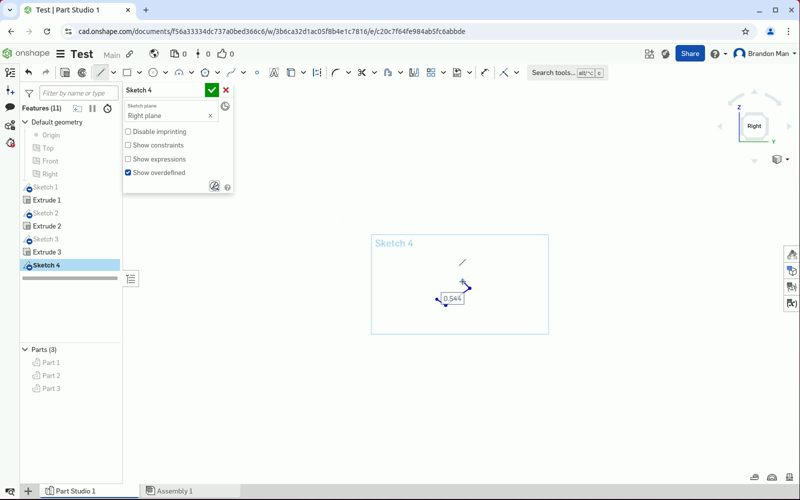
scroll(-6)
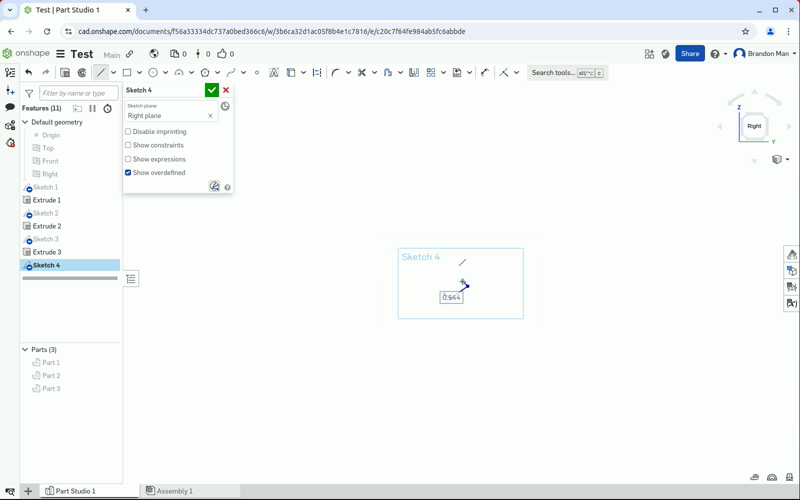
scroll(-6)
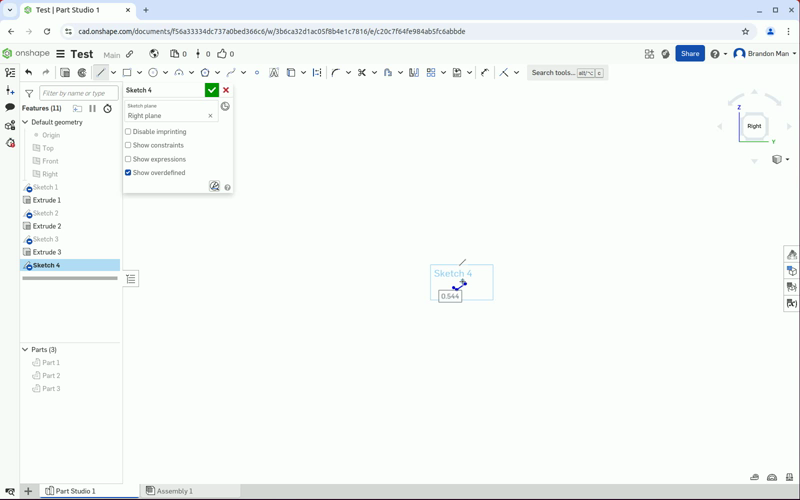
key_up(shift)
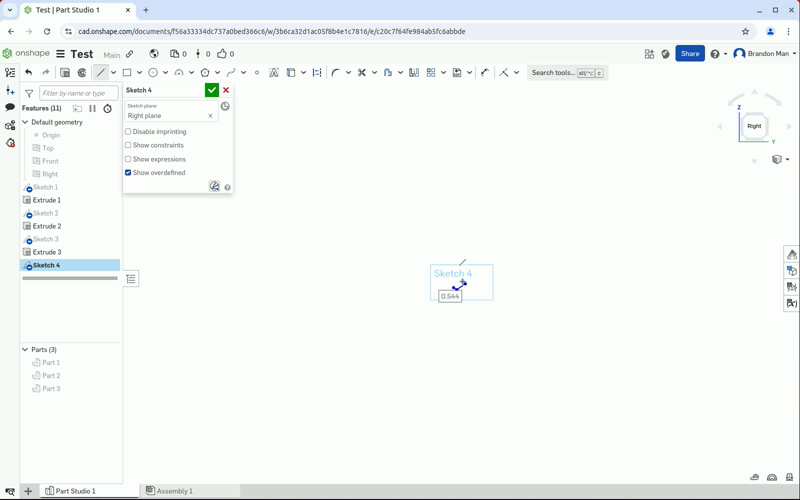
key_down(shift)
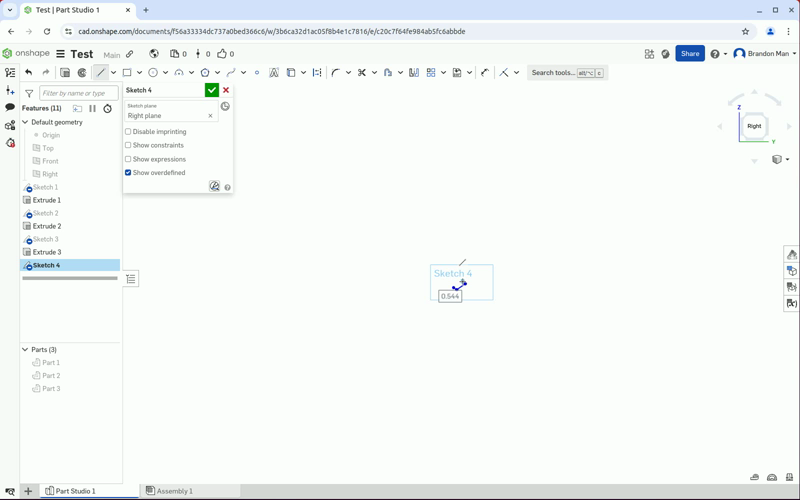
mouse_move(492, 281)
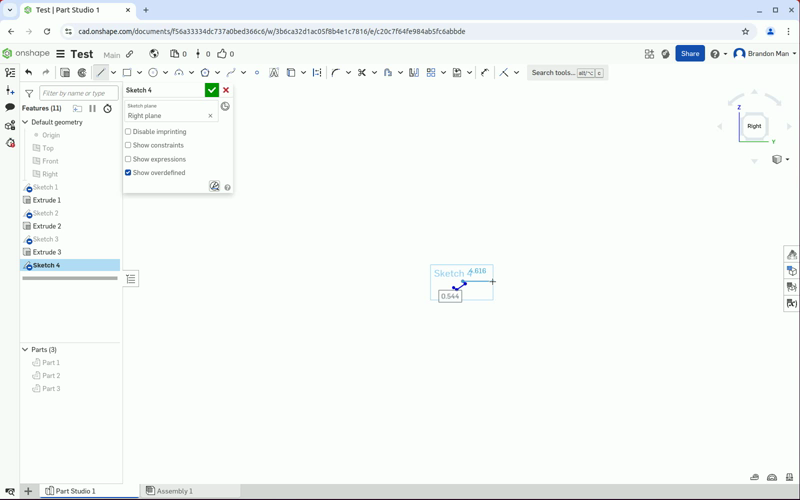
mouse_move(460, 282)
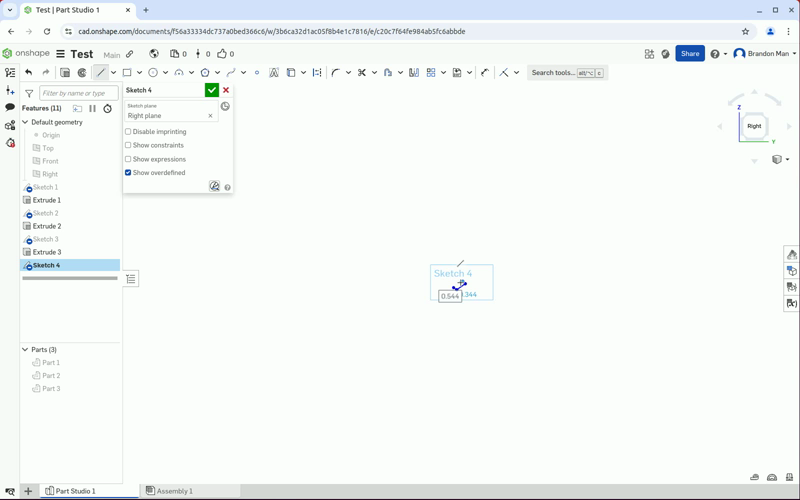
scroll(6)
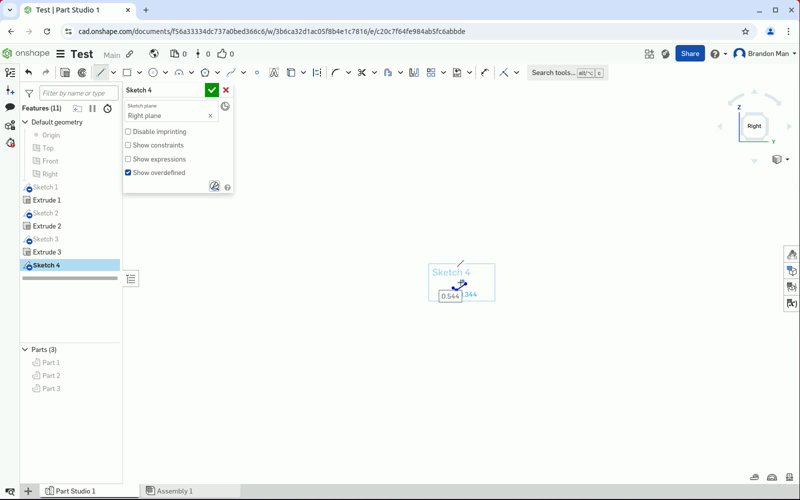
scroll(6)
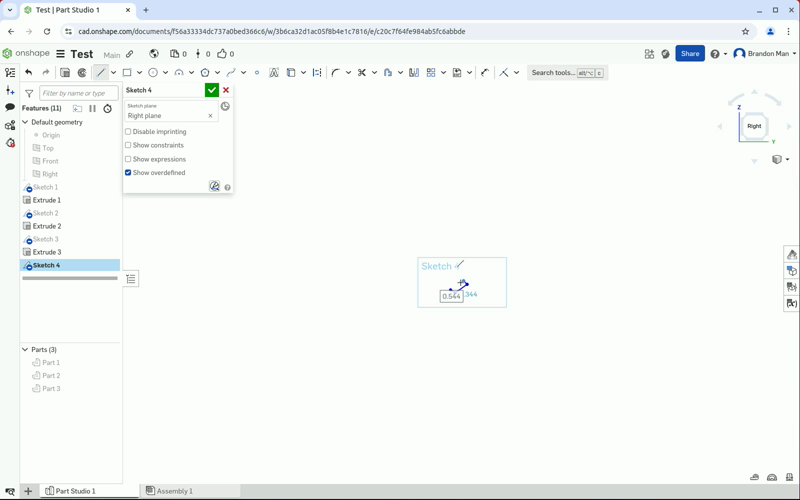
scroll(6)
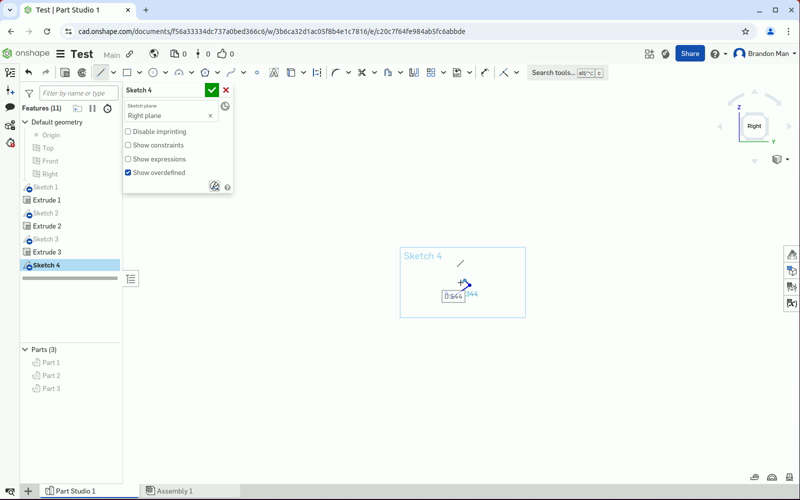
scroll(6)
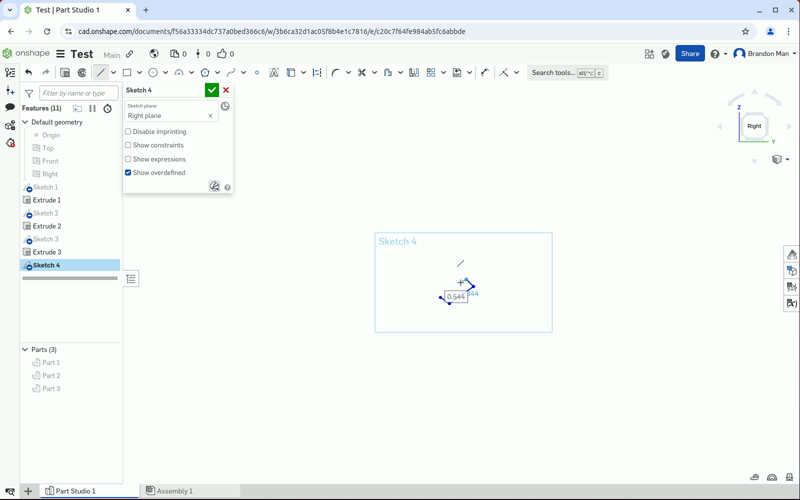
scroll(6)
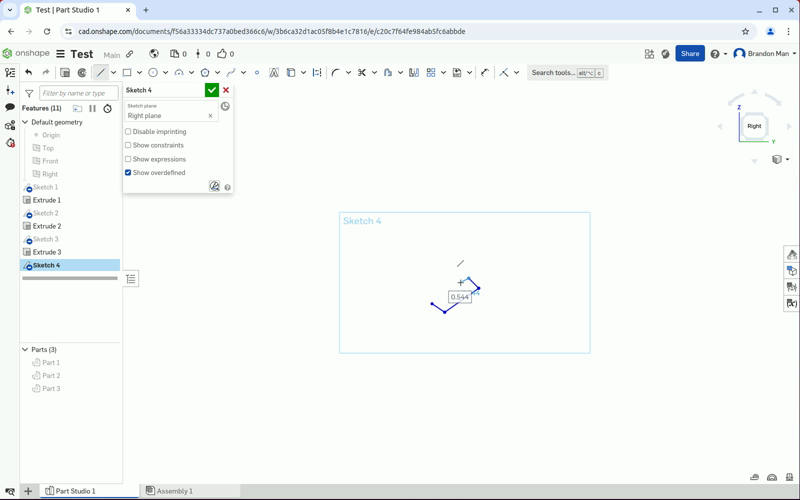
scroll(6)
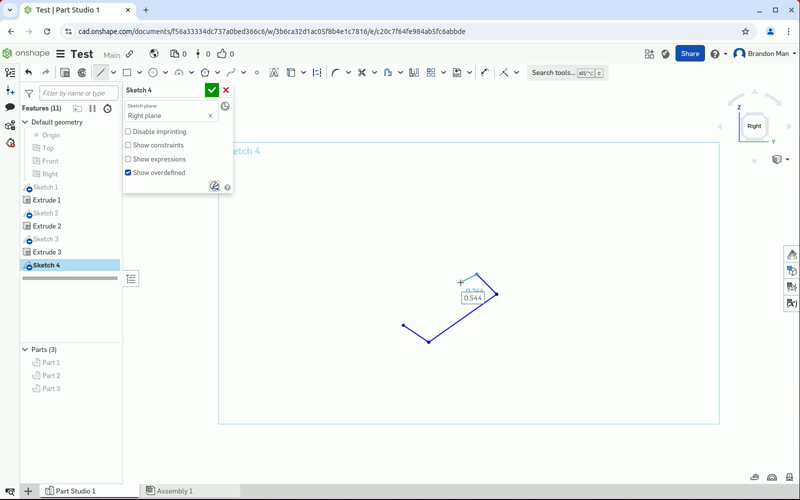
scroll(6)
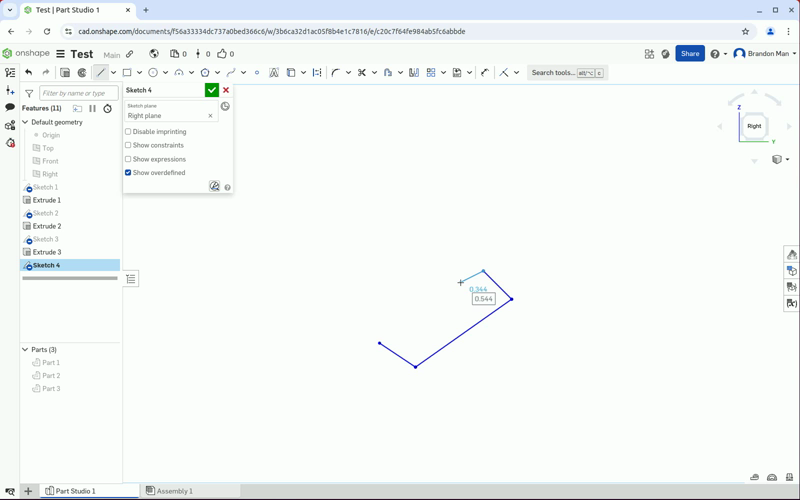
click(460, 282)
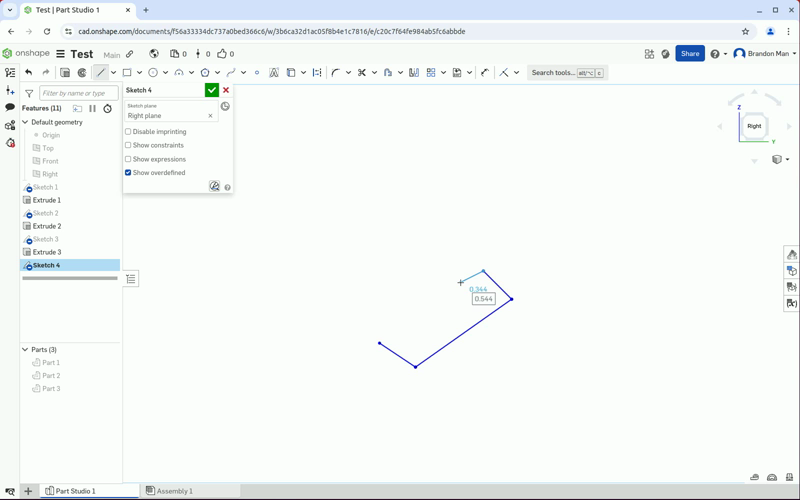
scroll(-6)
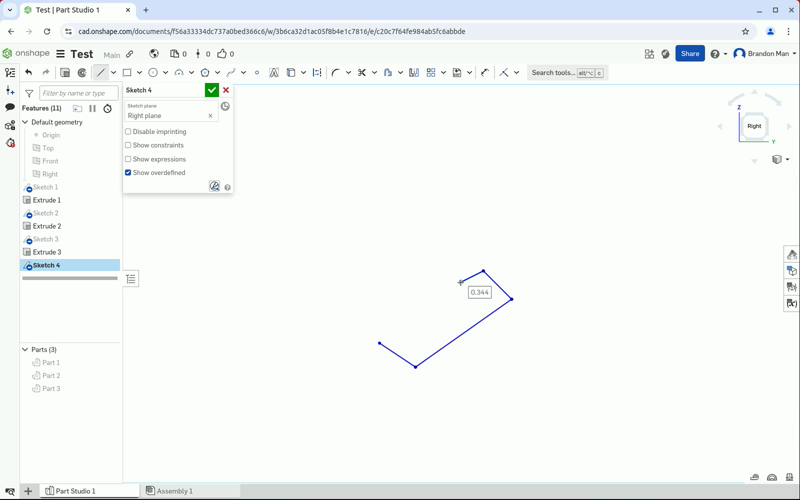
scroll(-6)
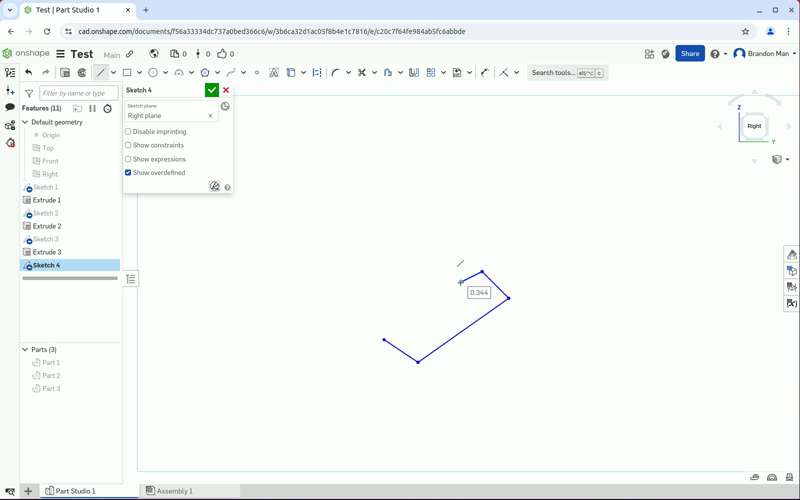
scroll(-6)
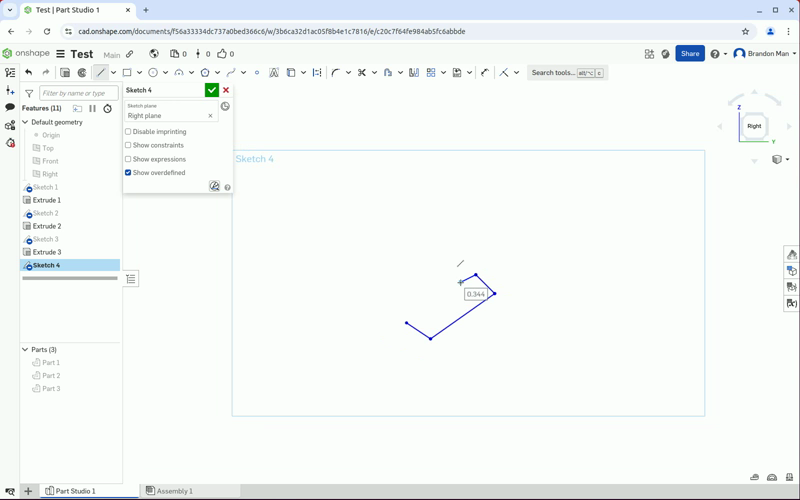
scroll(-6)
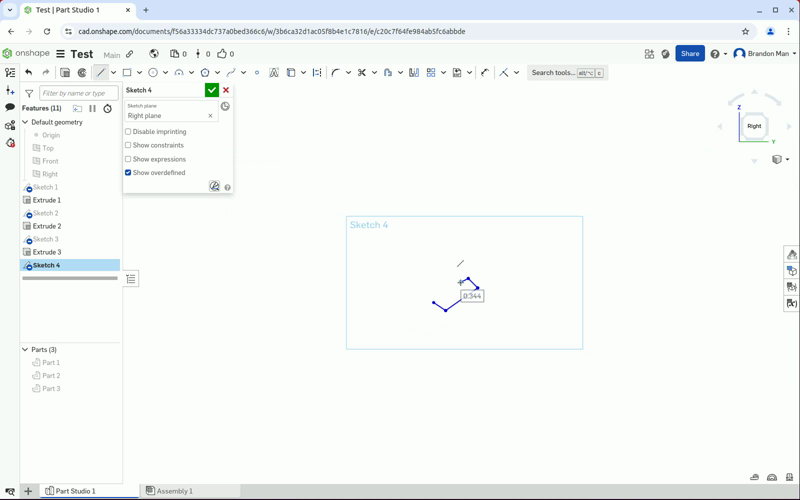
scroll(-6)
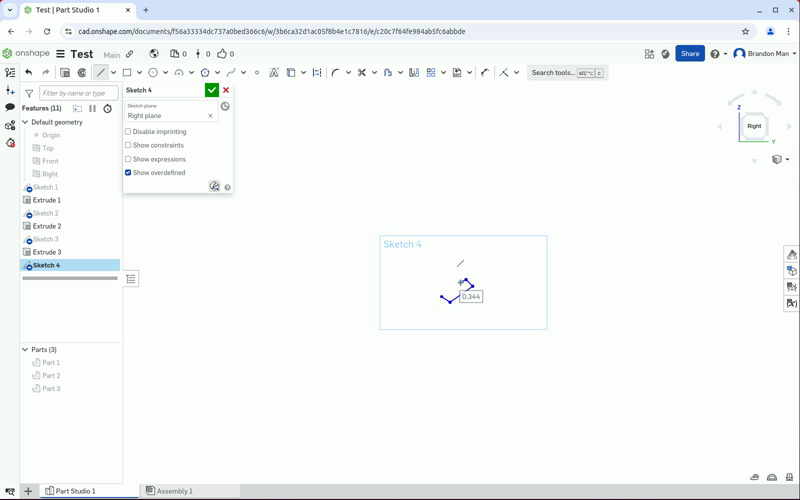
scroll(-6)
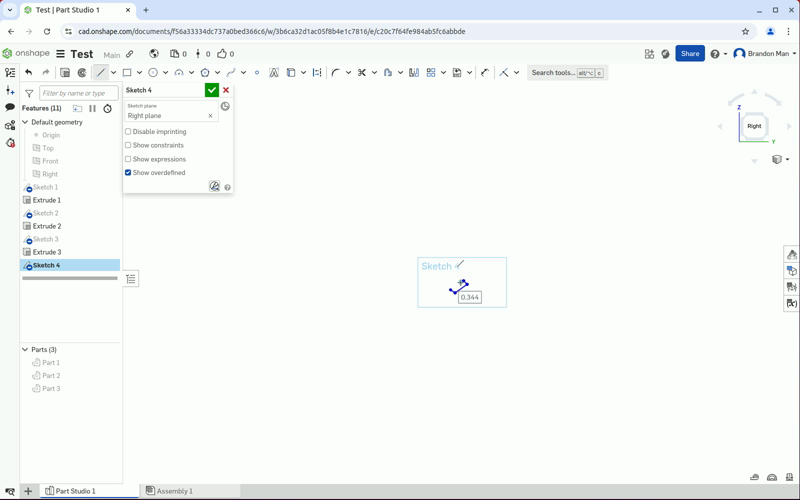
scroll(-6)
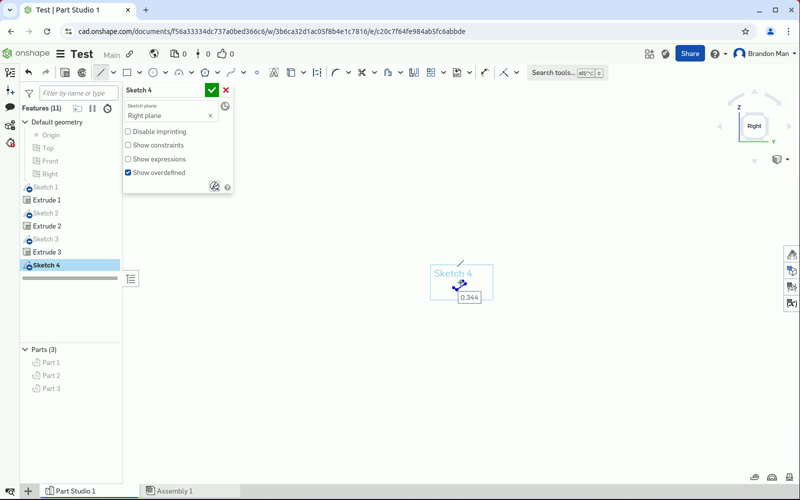
key_up(shift)
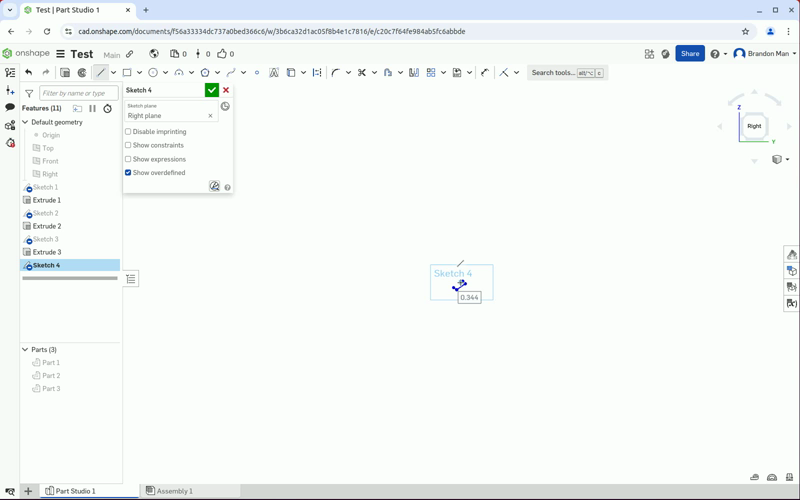
key_down(shift)
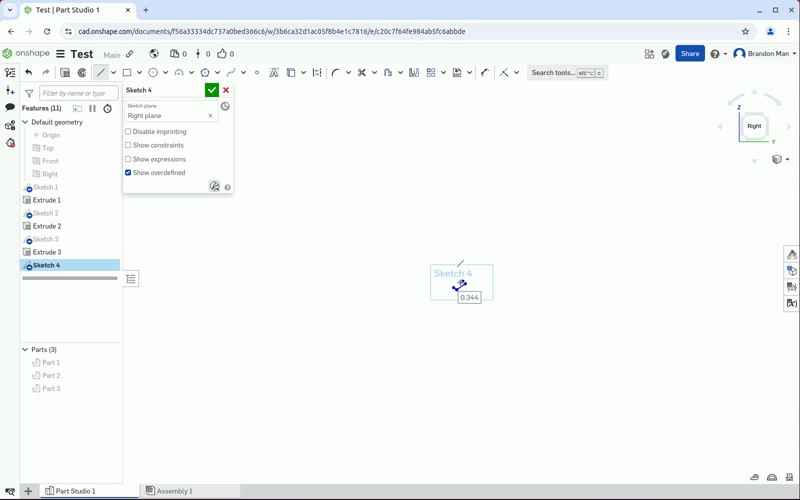
mouse_move(490, 282)
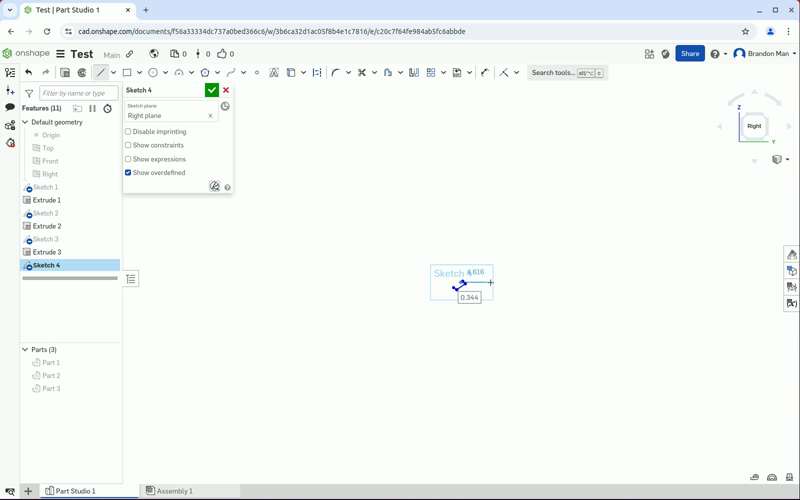
mouse_move(461, 283)
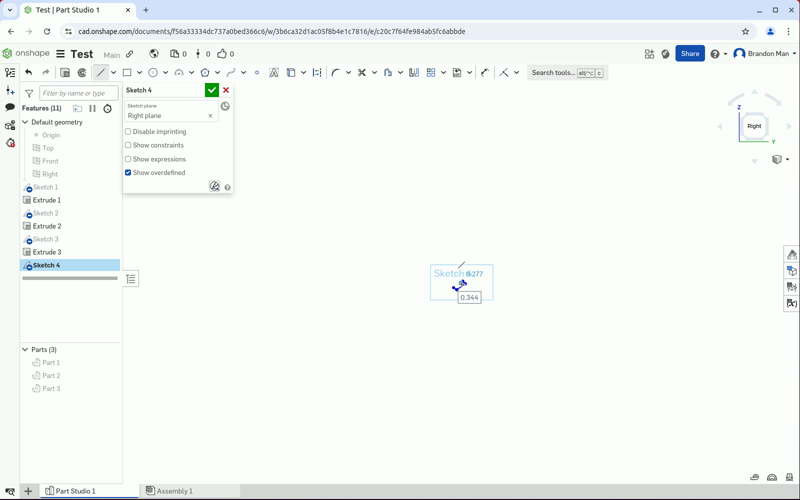
scroll(6)
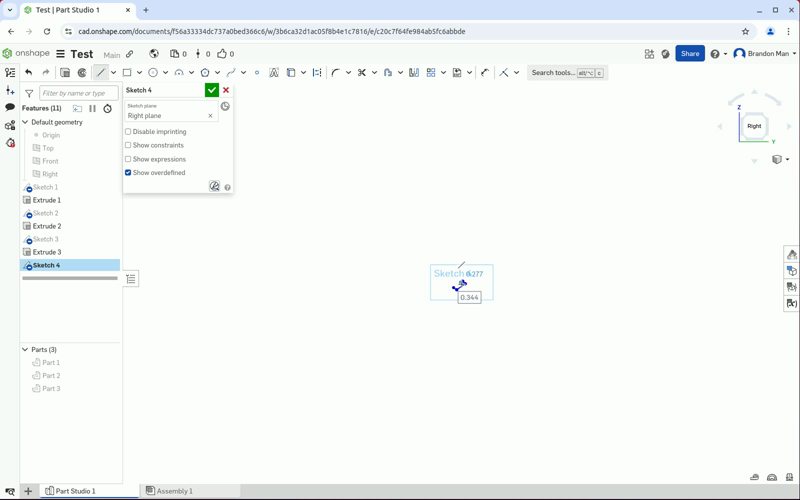
scroll(6)
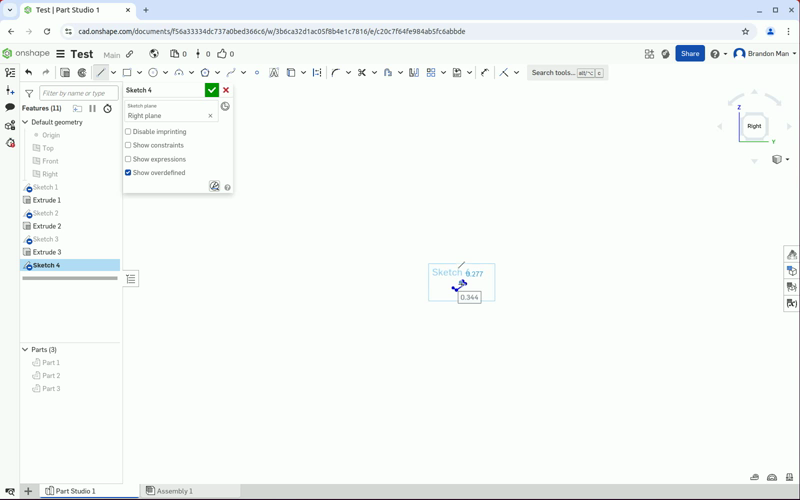
scroll(6)
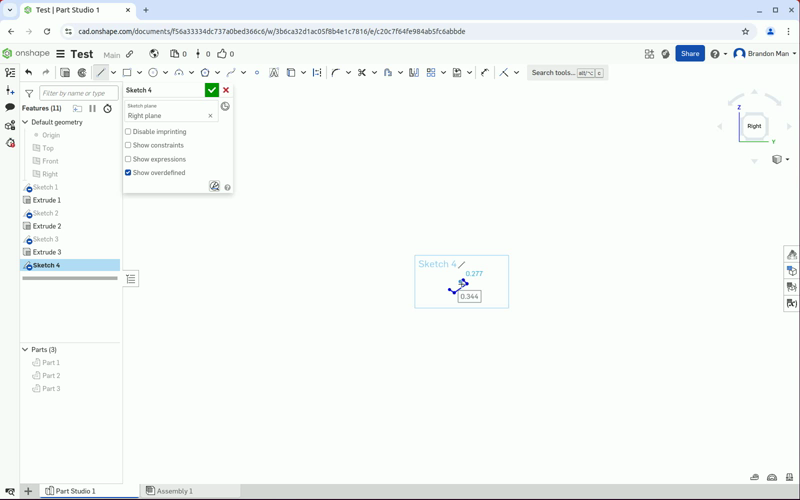
scroll(6)
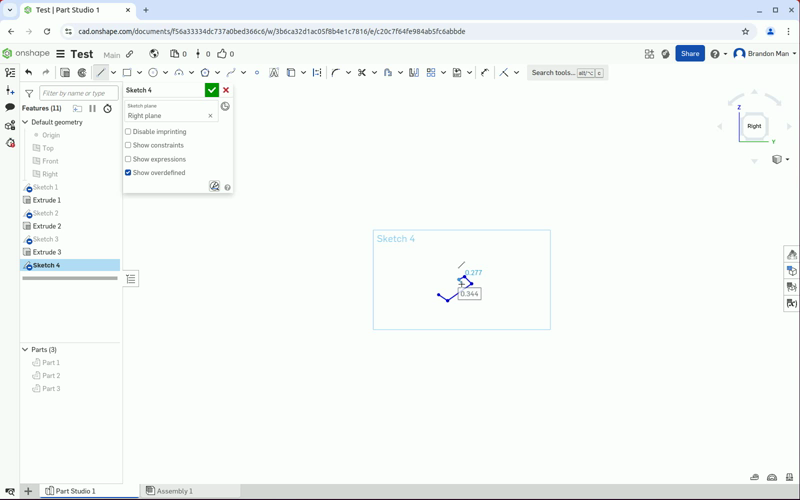
scroll(6)
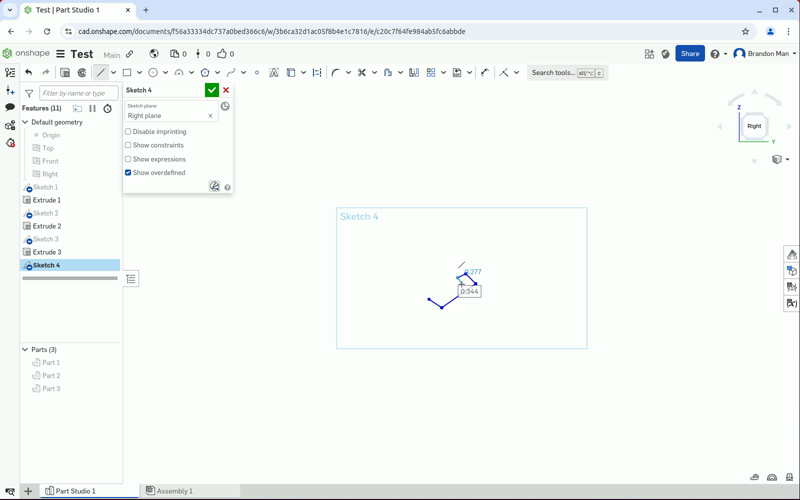
scroll(6)
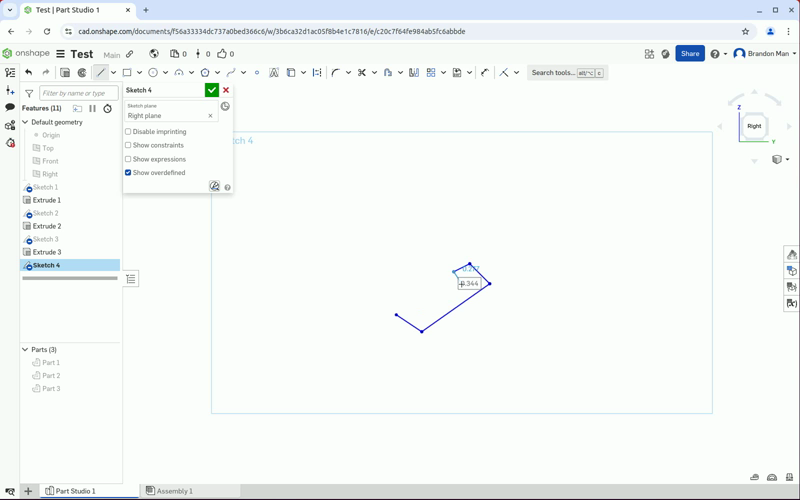
scroll(6)
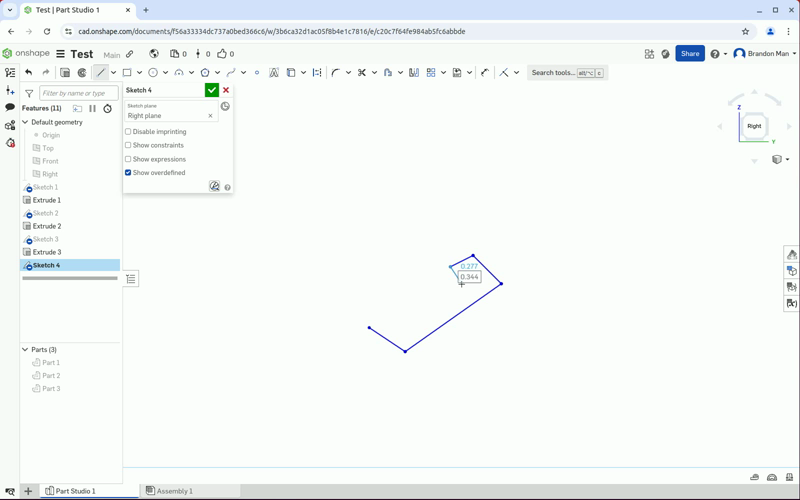
click(461, 283)
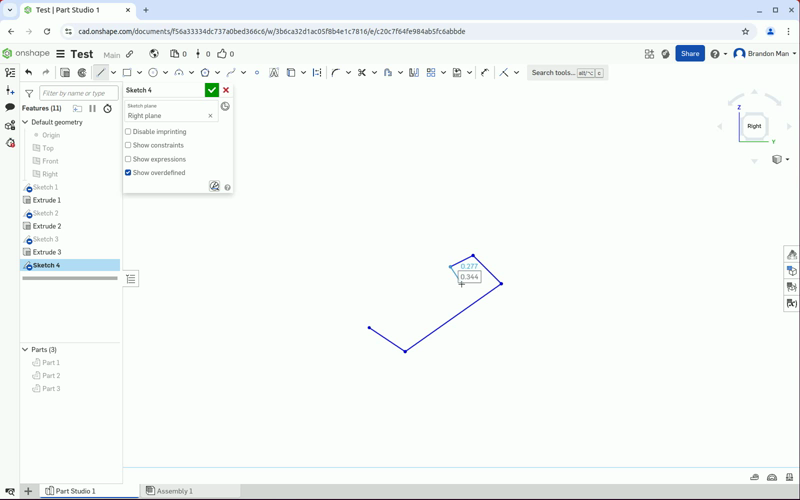
scroll(-6)
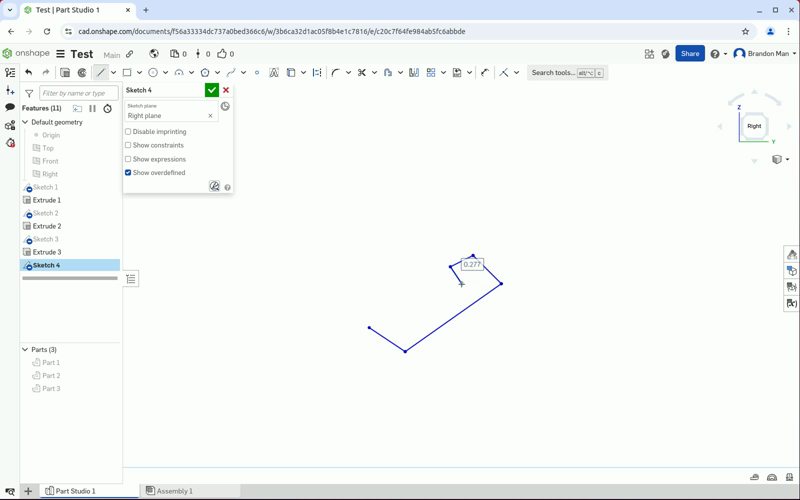
scroll(-6)
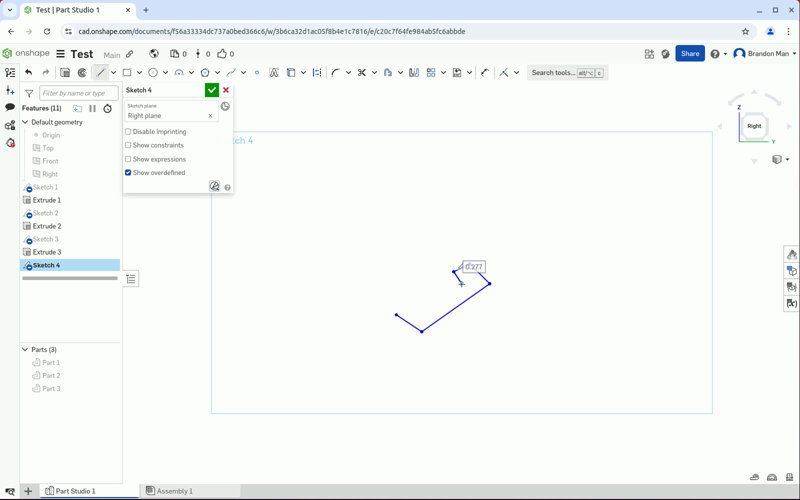
scroll(-6)
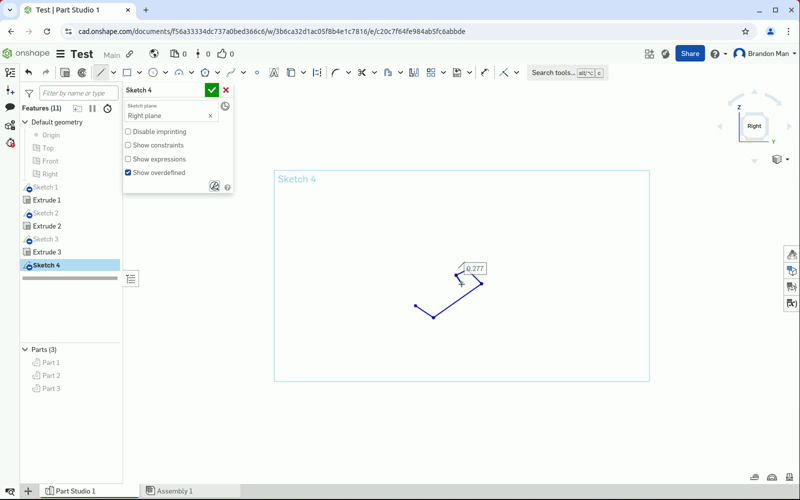
scroll(-6)
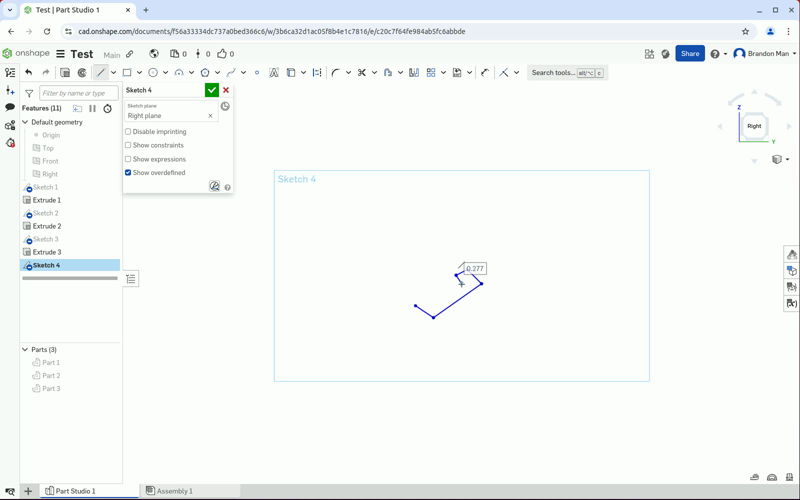
scroll(-6)
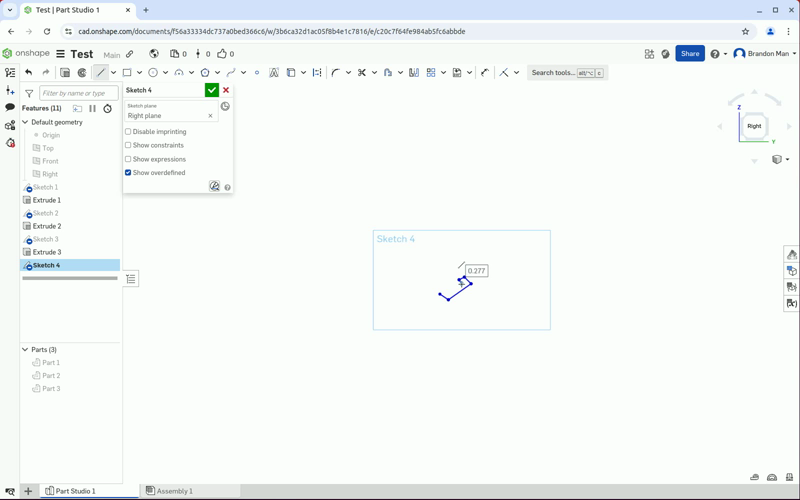
scroll(-6)
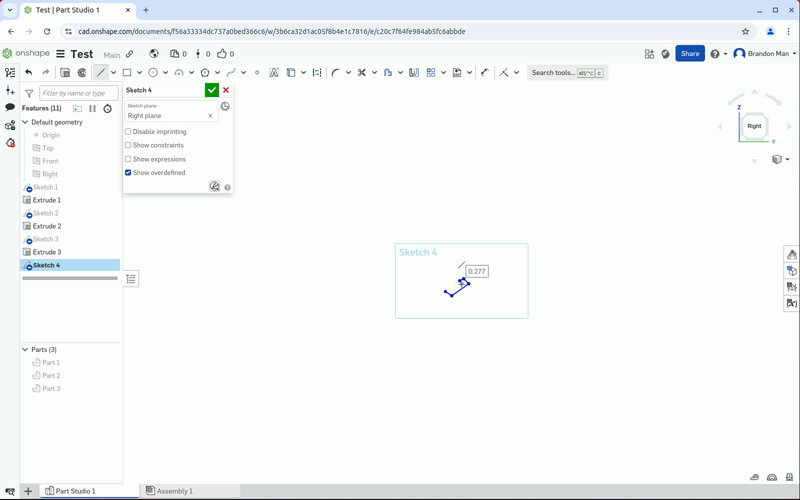
scroll(-6)
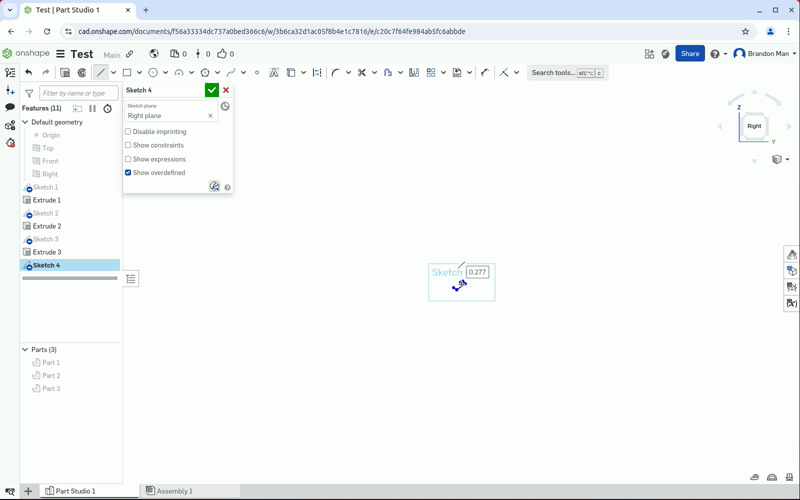
key_up(shift)
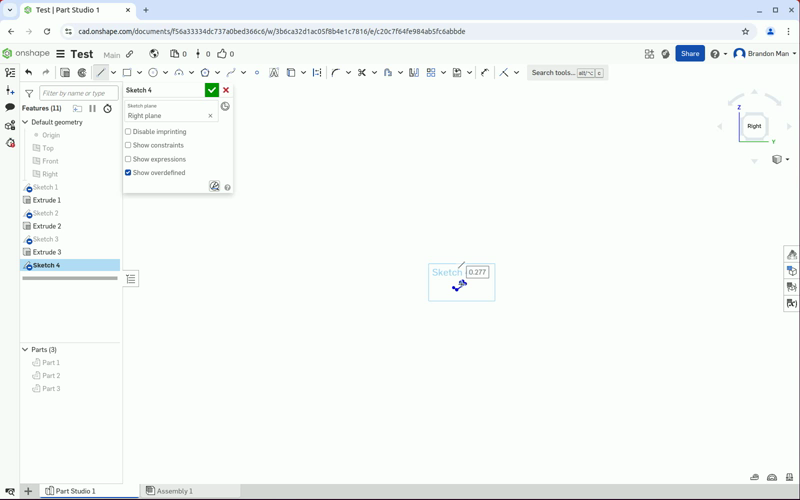
key_down(shift)
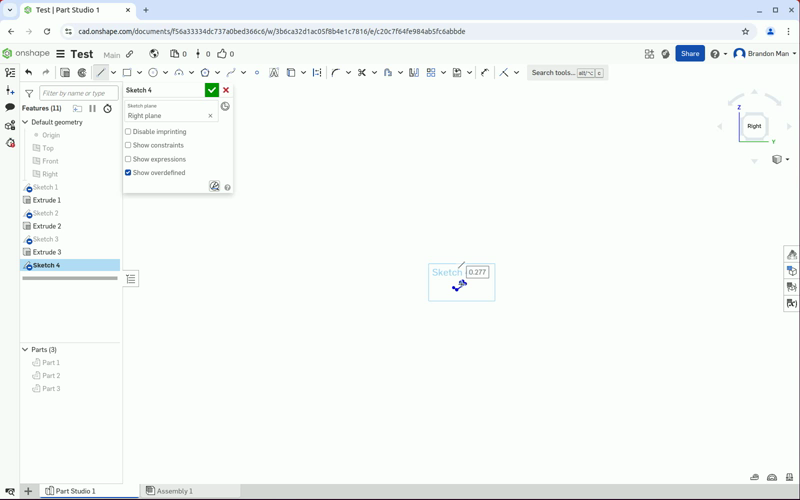
mouse_move(491, 283)
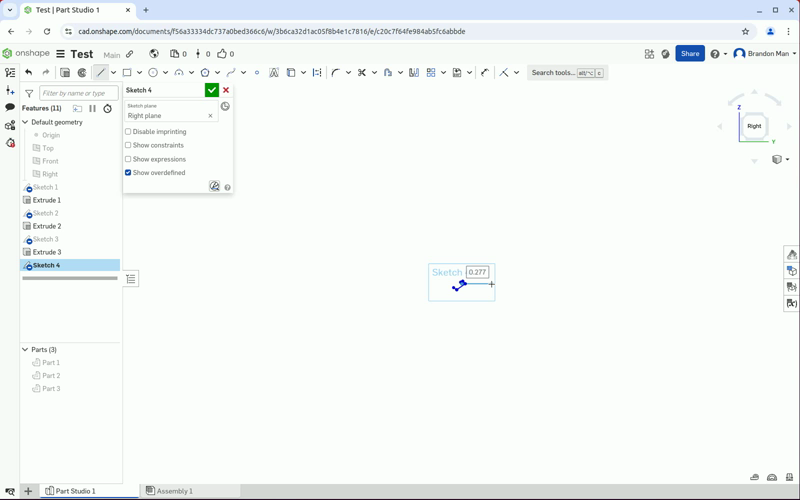
mouse_move(460, 284)
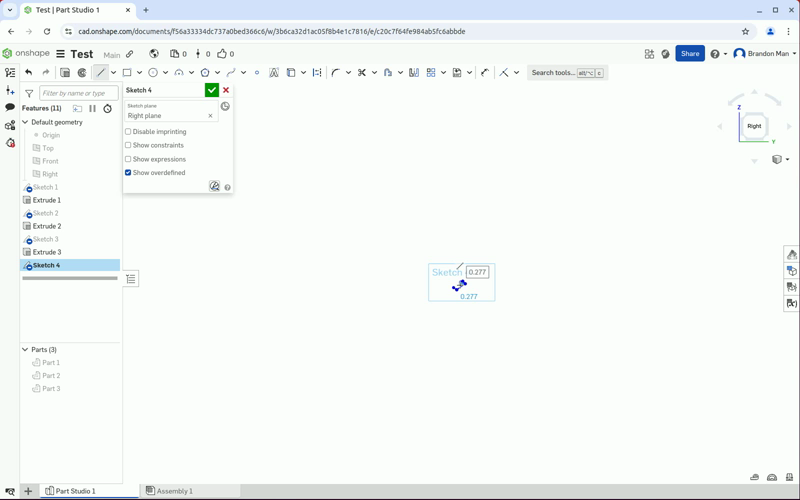
scroll(6)
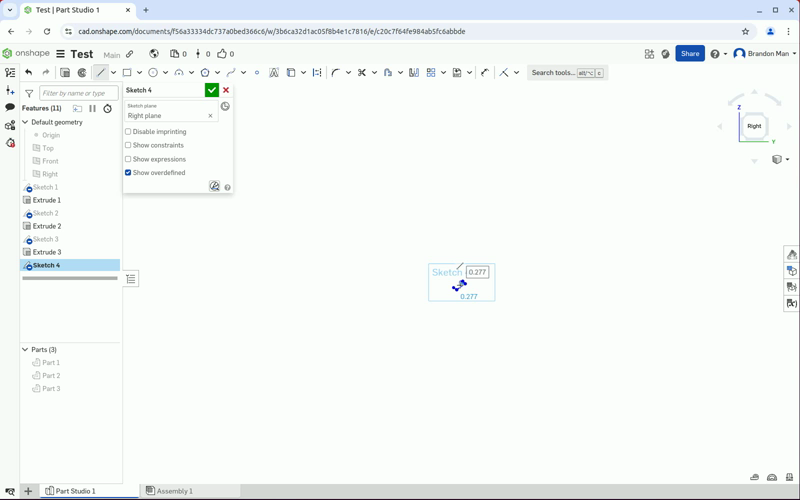
scroll(6)
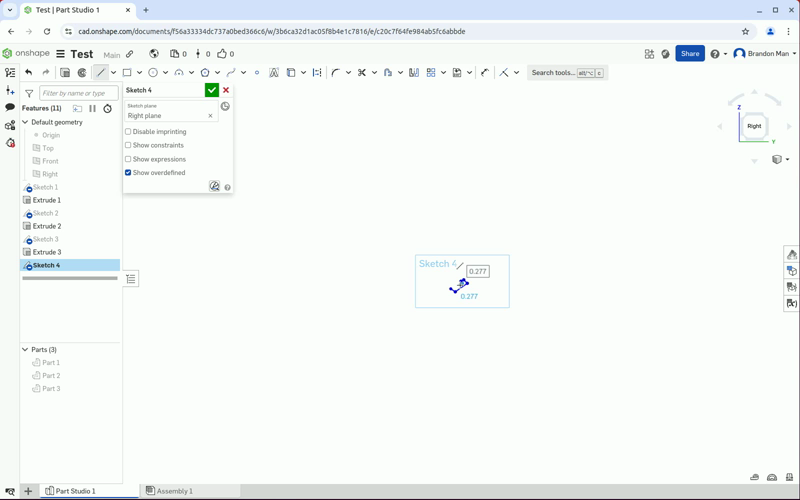
scroll(6)
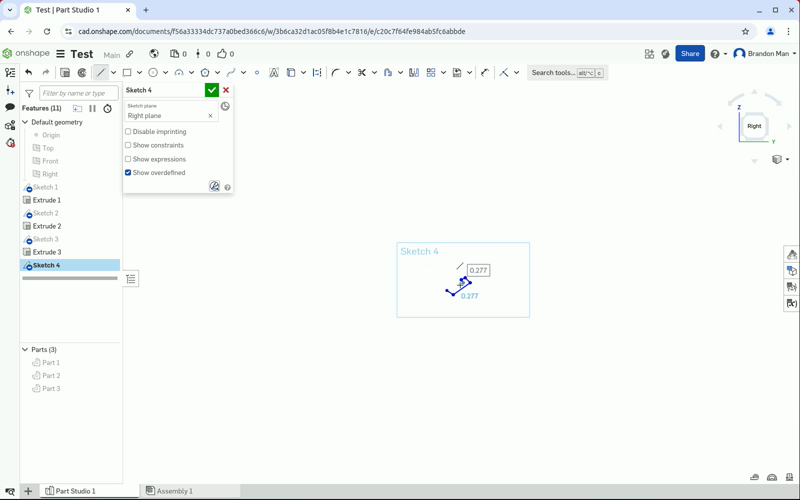
scroll(6)
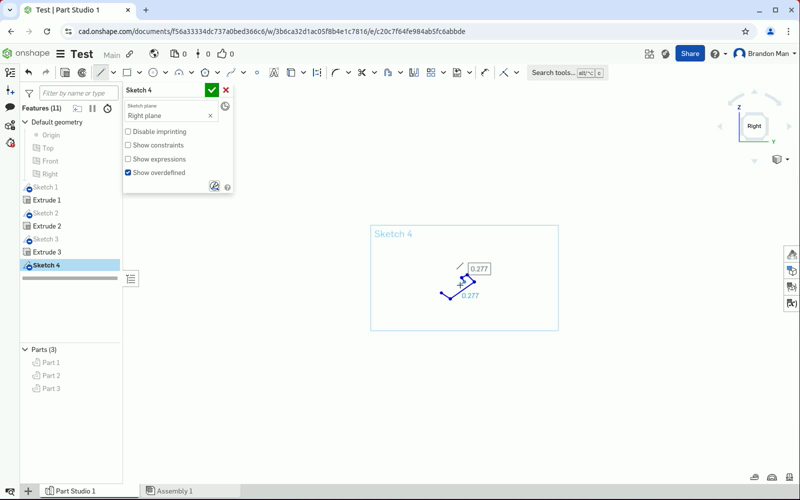
scroll(6)
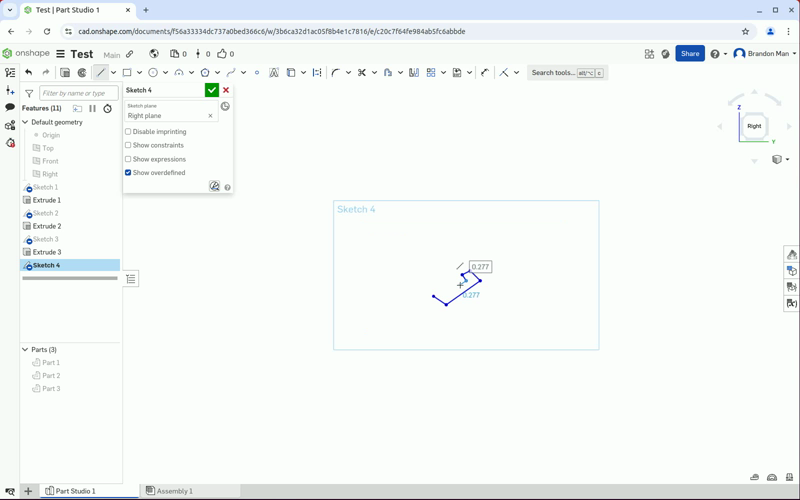
scroll(6)
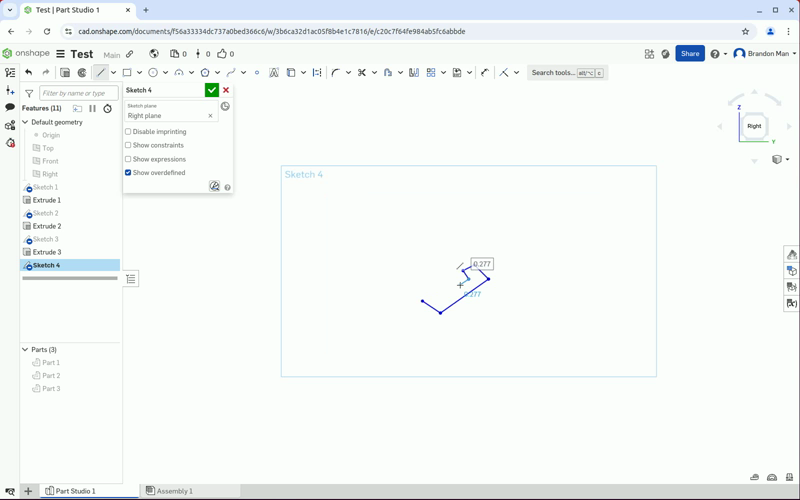
scroll(6)
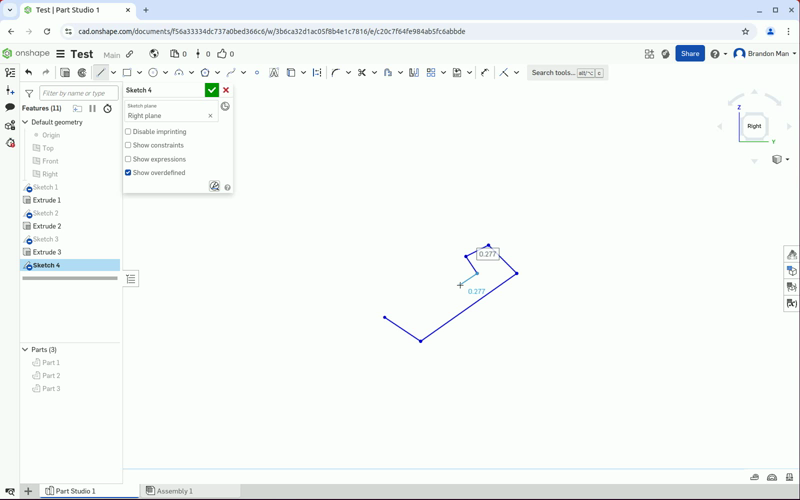
click(460, 284)
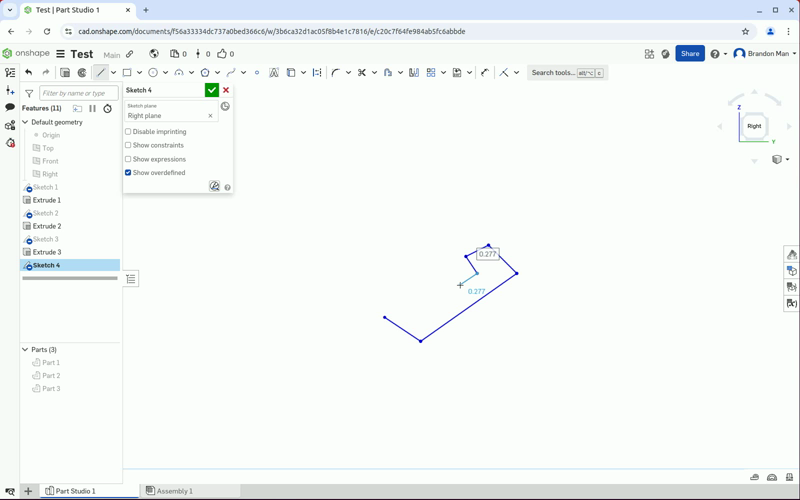
scroll(-6)
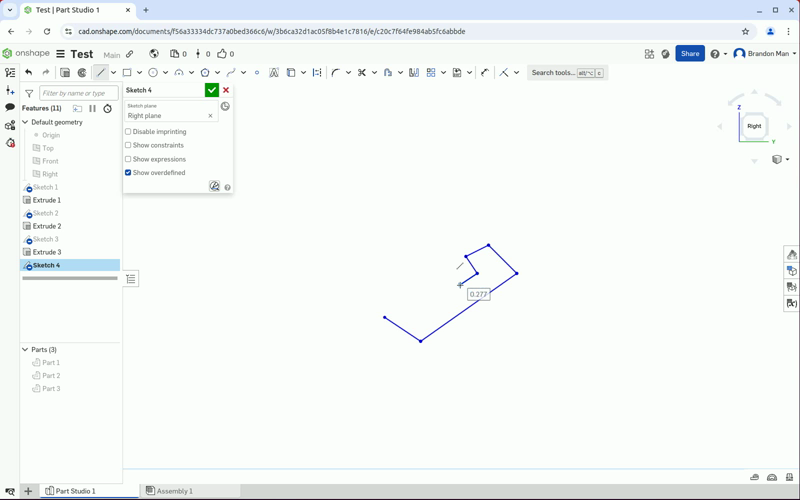
scroll(-6)
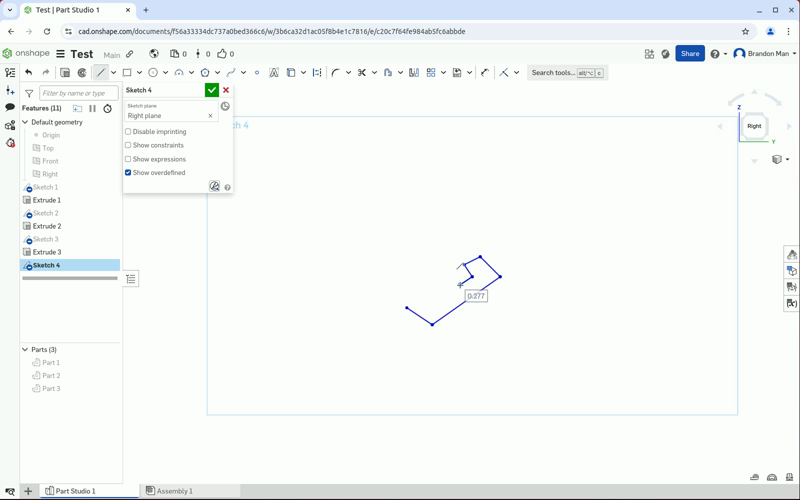
scroll(-6)
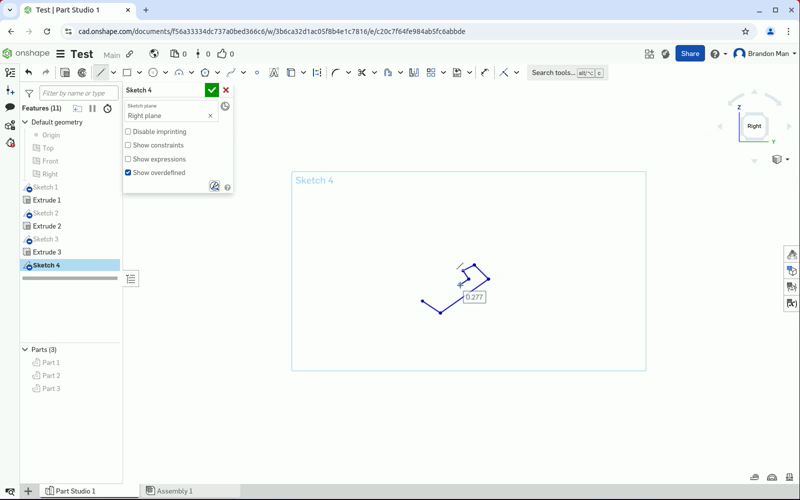
scroll(-6)
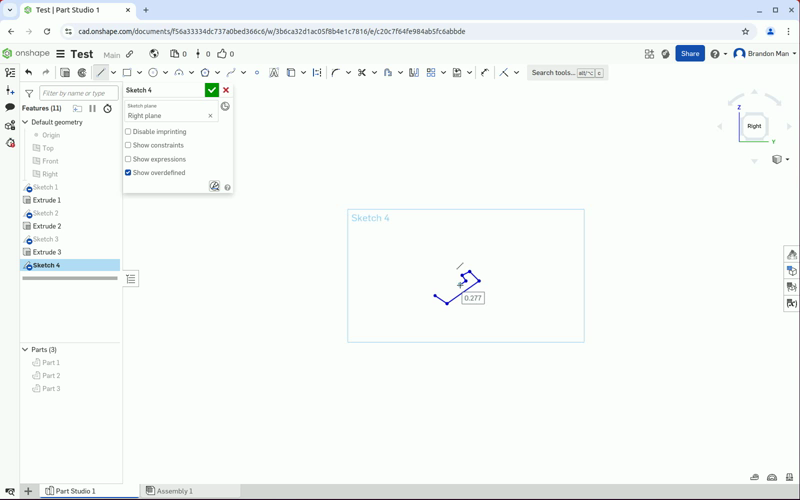
scroll(-6)
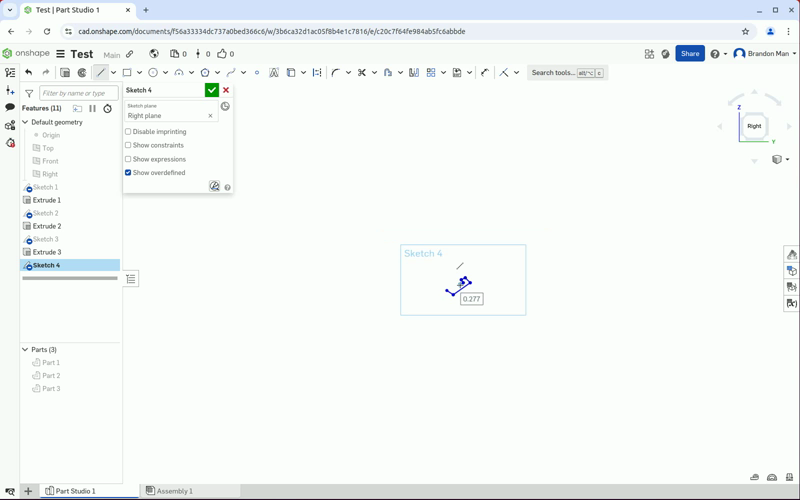
scroll(-6)
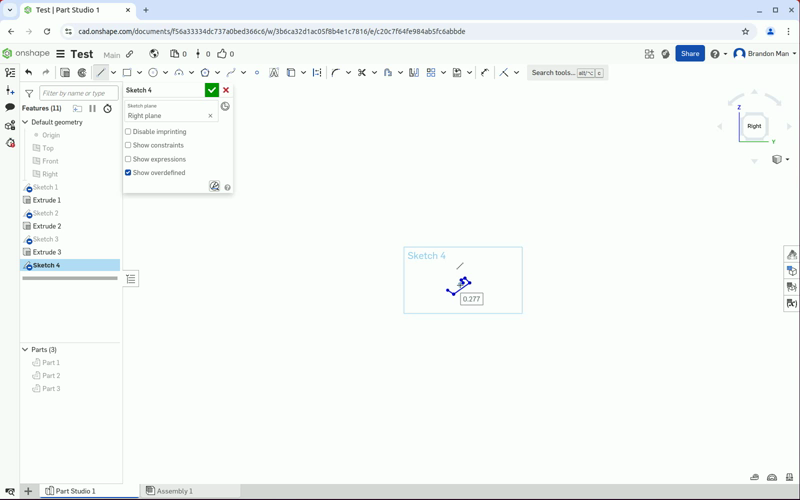
scroll(-6)
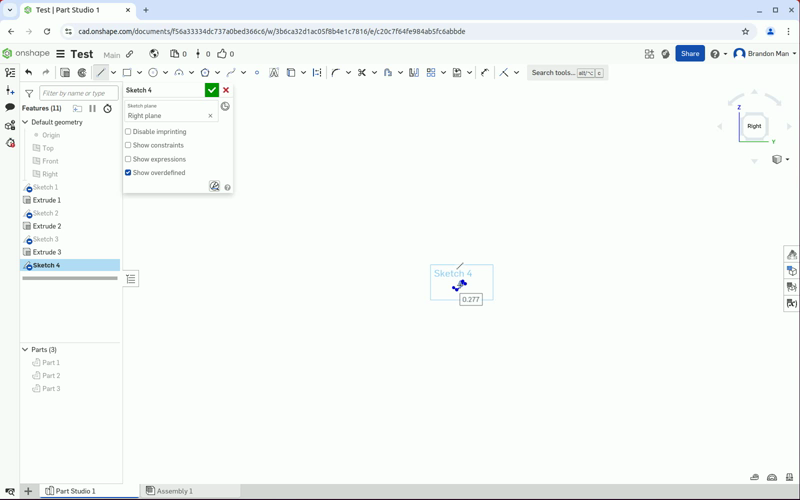
key_up(shift)
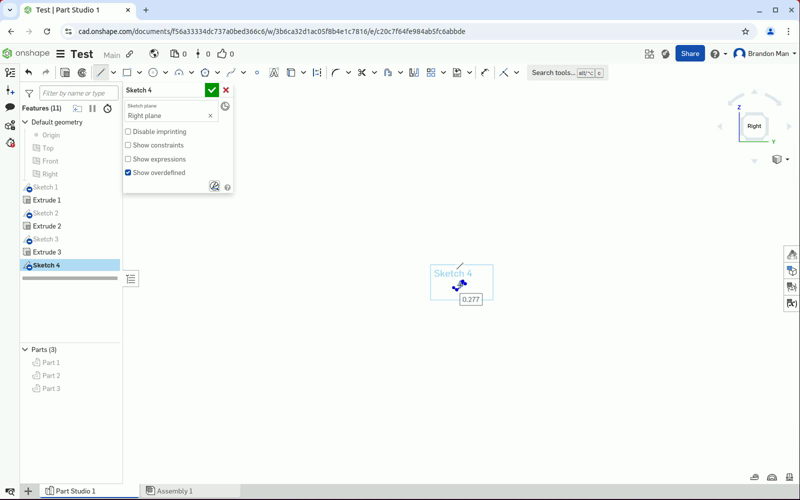
key_down(shift)
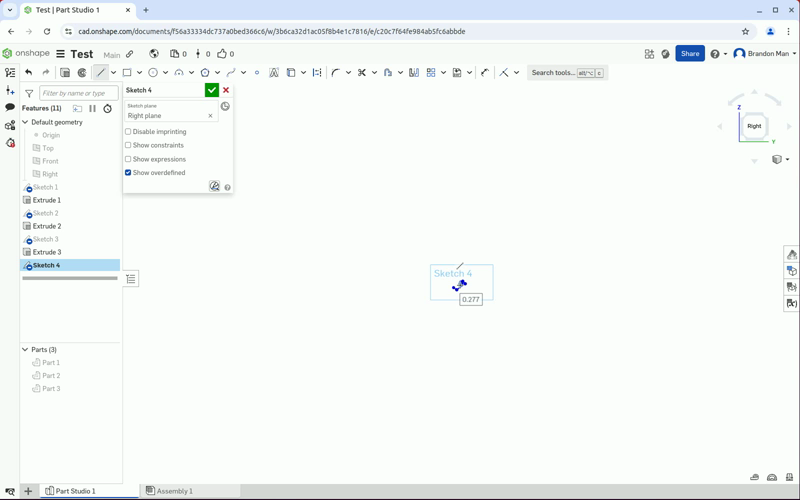
mouse_move(490, 284)
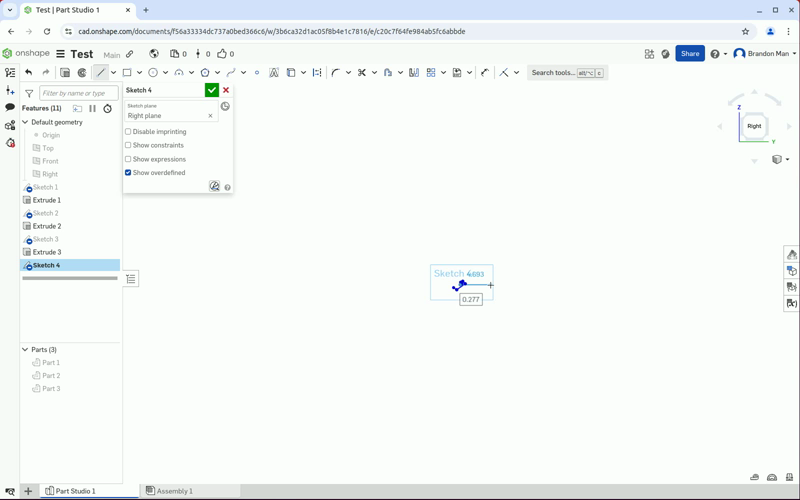
mouse_move(459, 283)
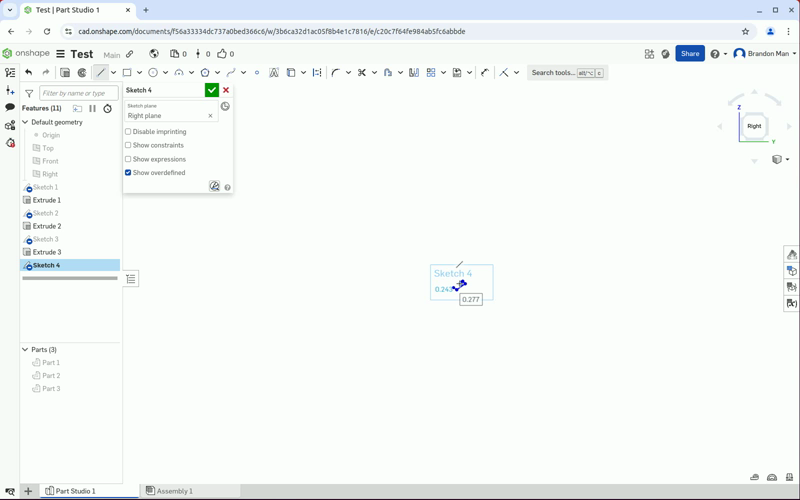
scroll(6)
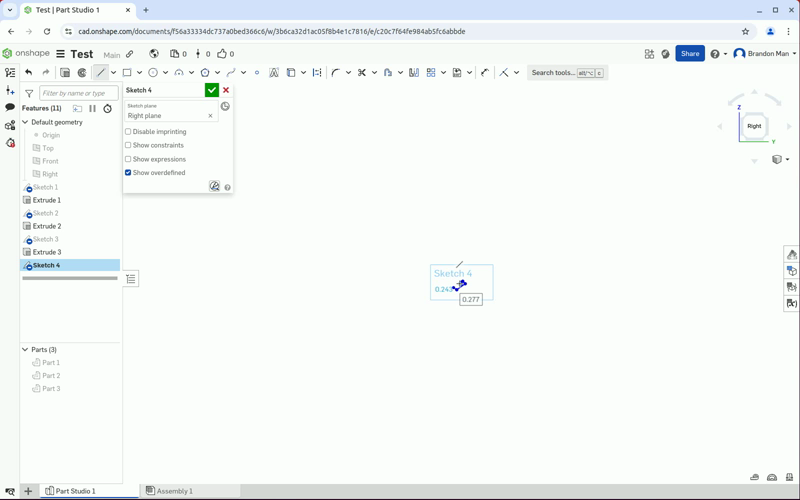
scroll(6)
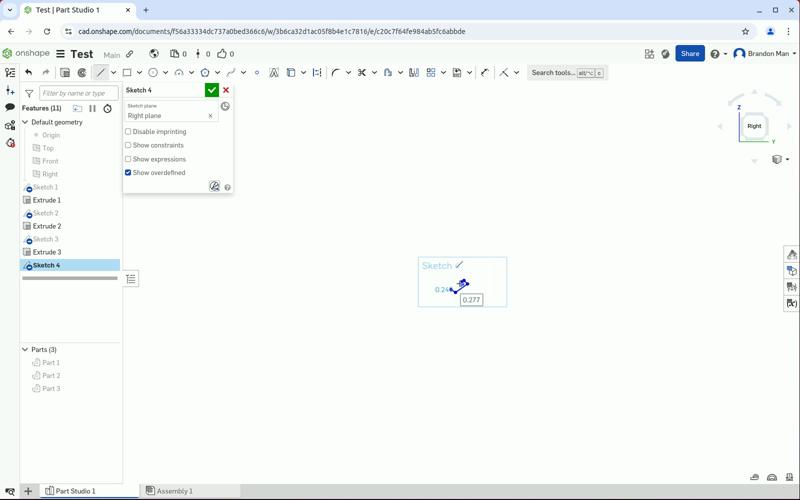
scroll(6)
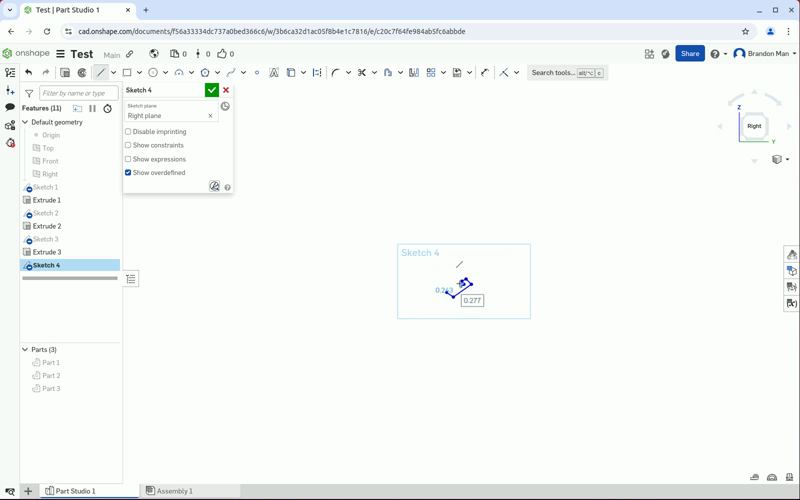
scroll(6)
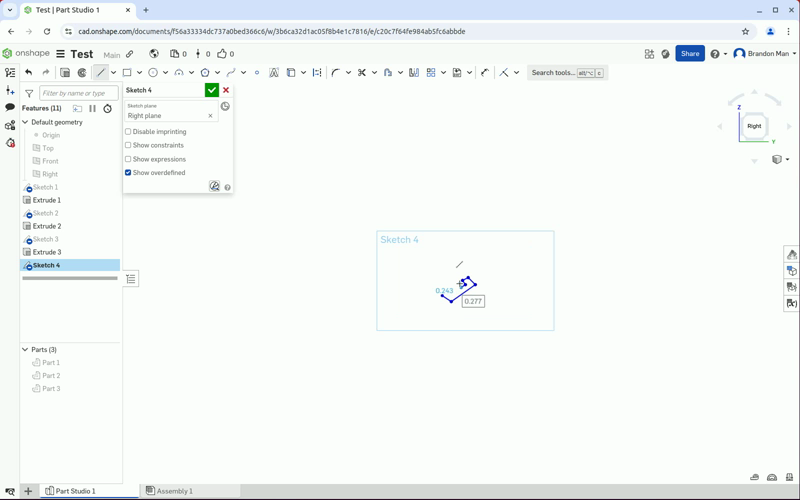
scroll(6)
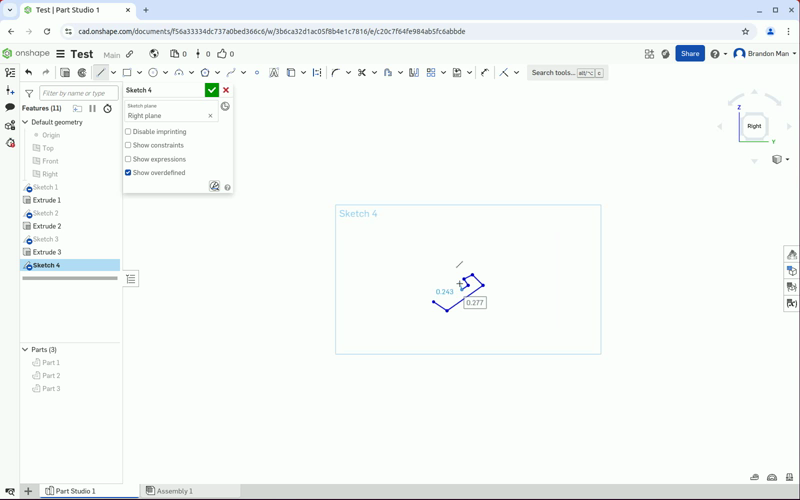
scroll(6)
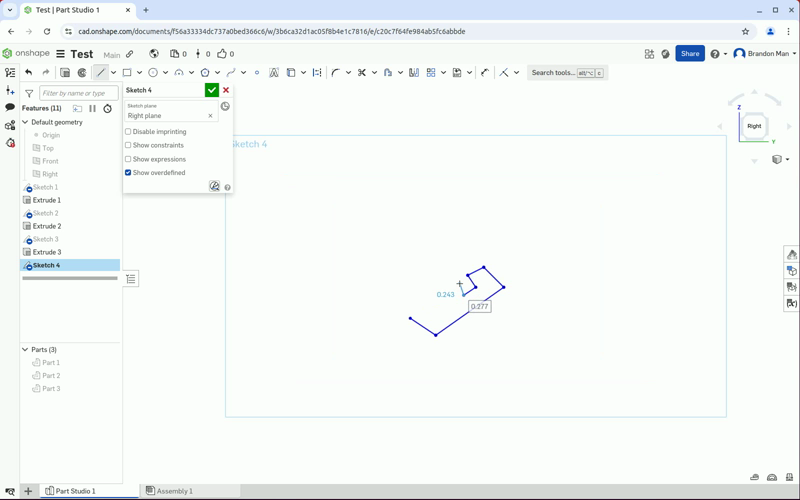
scroll(6)
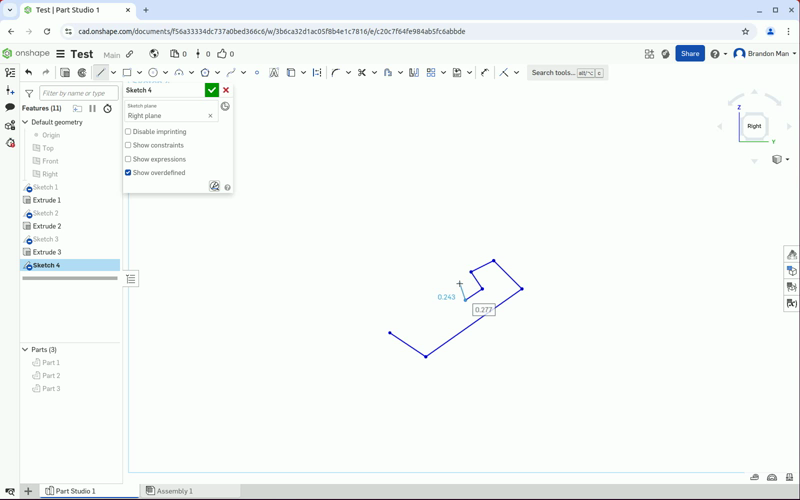
click(459, 283)
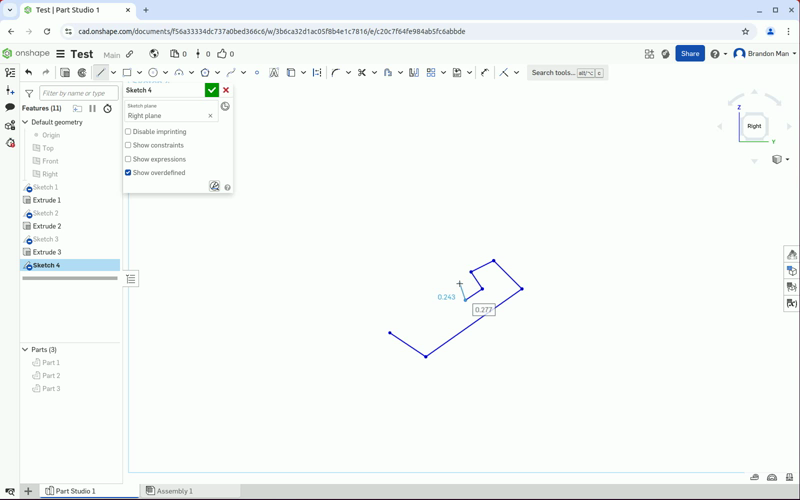
scroll(-6)
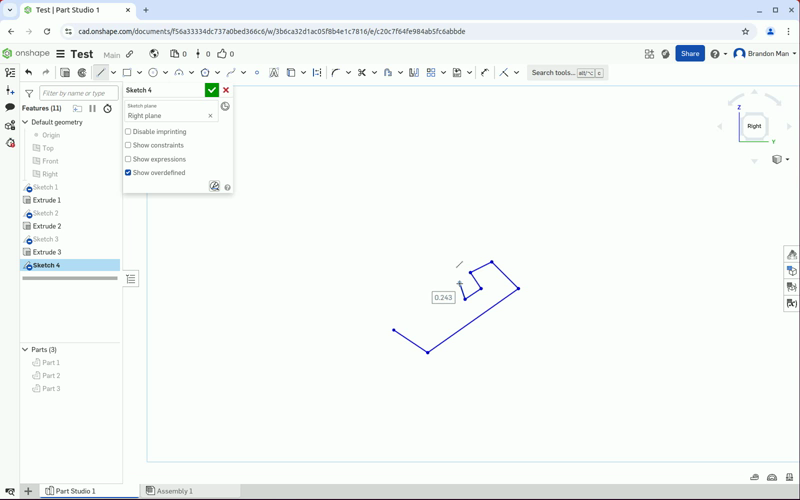
scroll(-6)
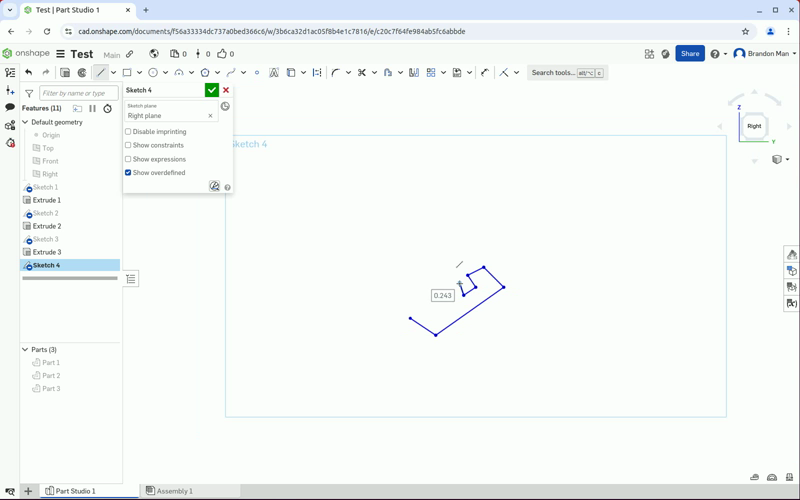
scroll(-6)
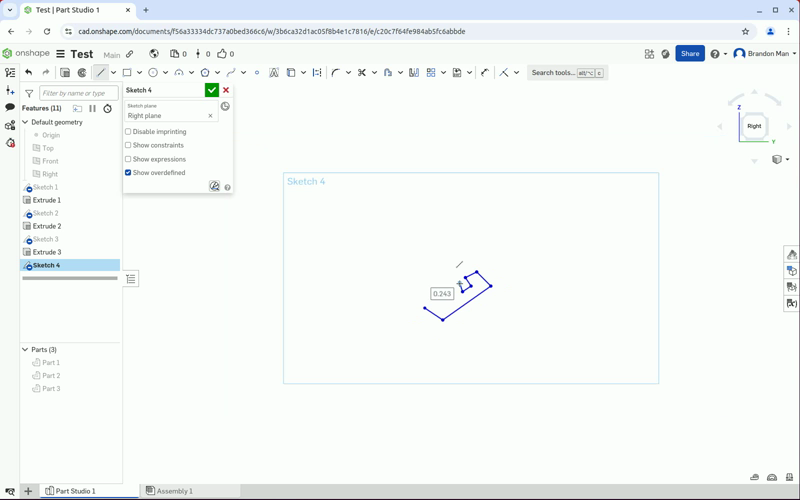
scroll(-6)
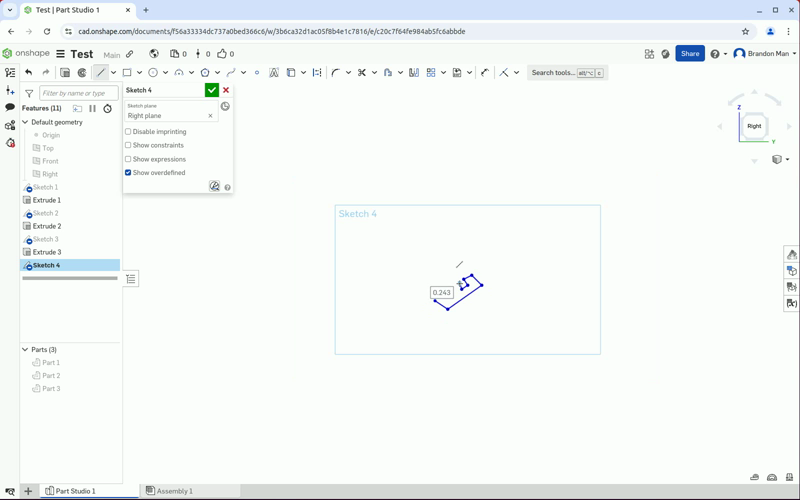
scroll(-6)
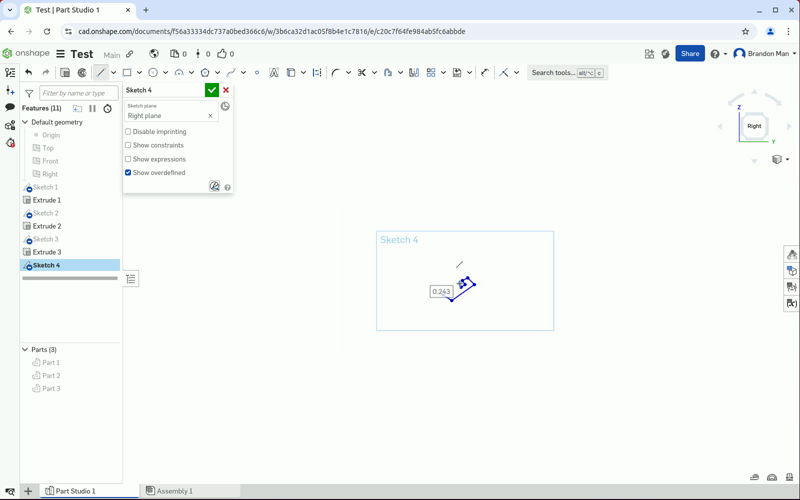
scroll(-6)
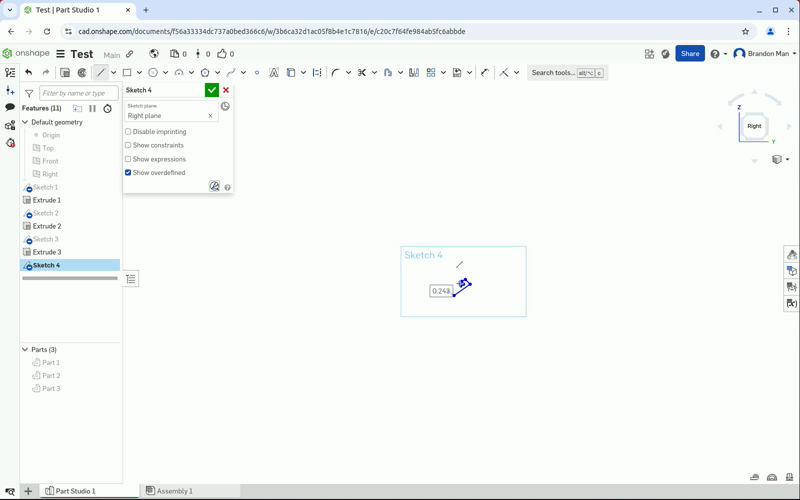
scroll(-6)
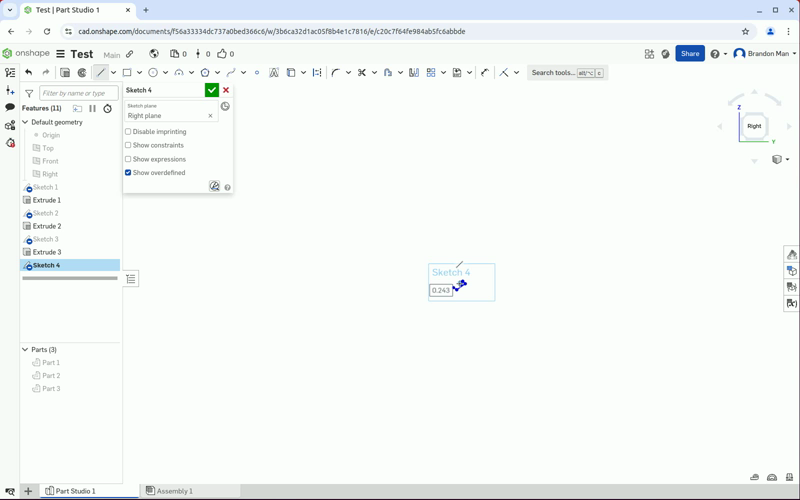
key_up(shift)
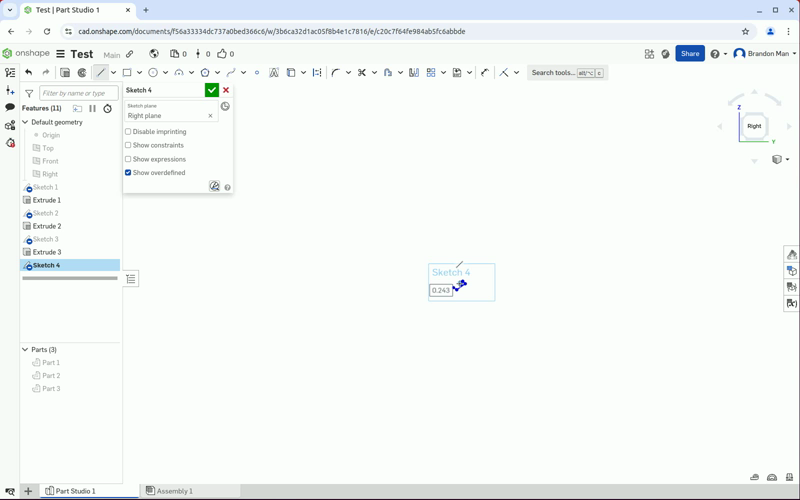
mouse_move(489, 283)
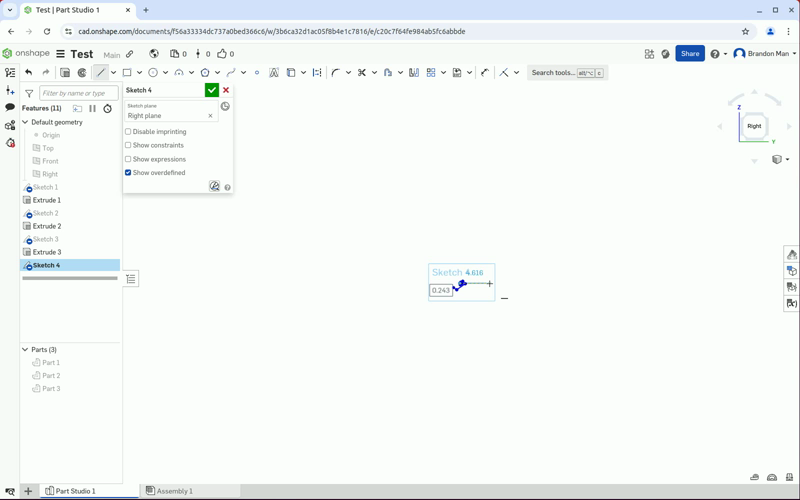
key_down(shift)
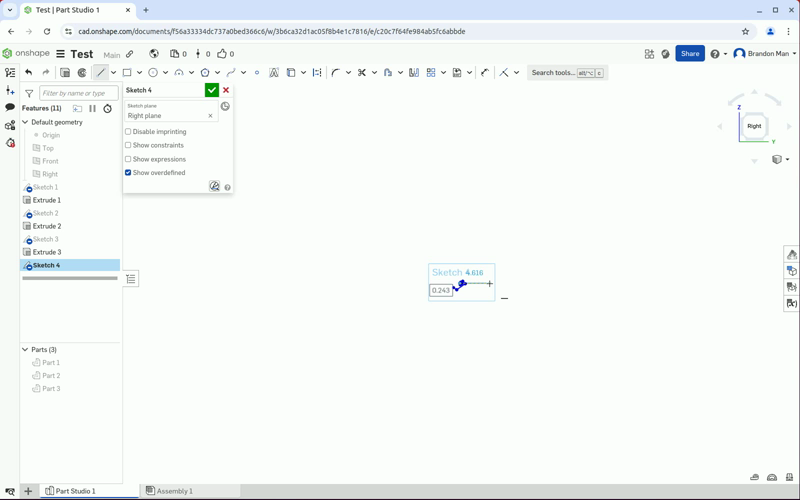
mouse_move(453, 287)
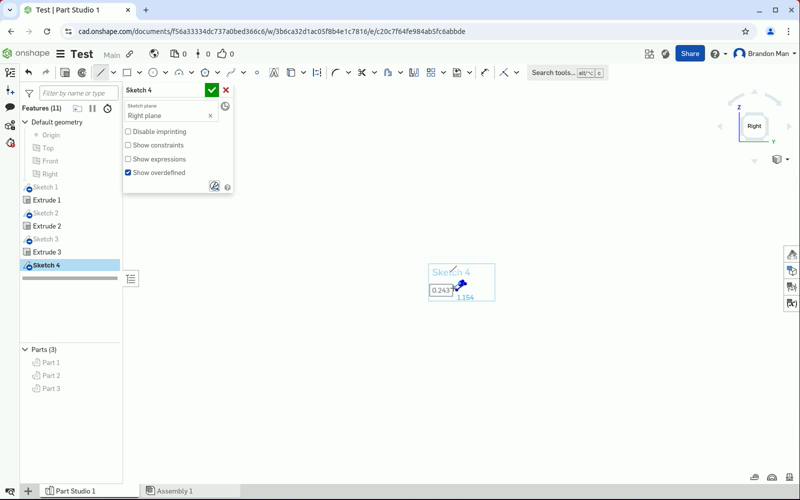
scroll(6)
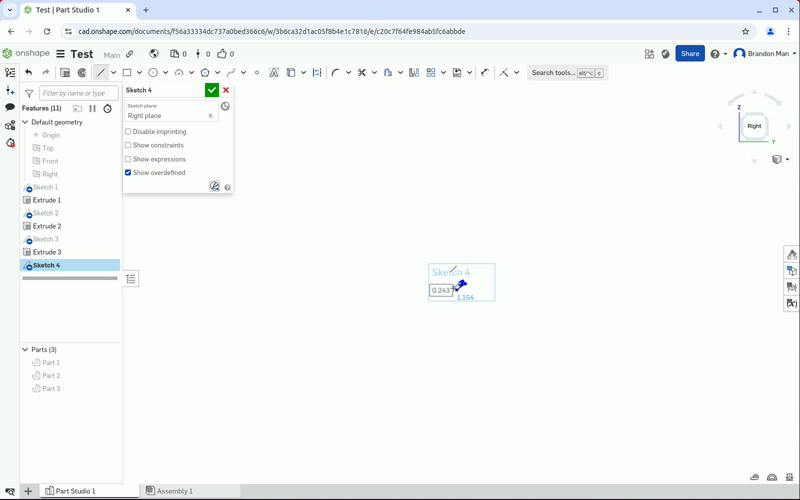
scroll(6)
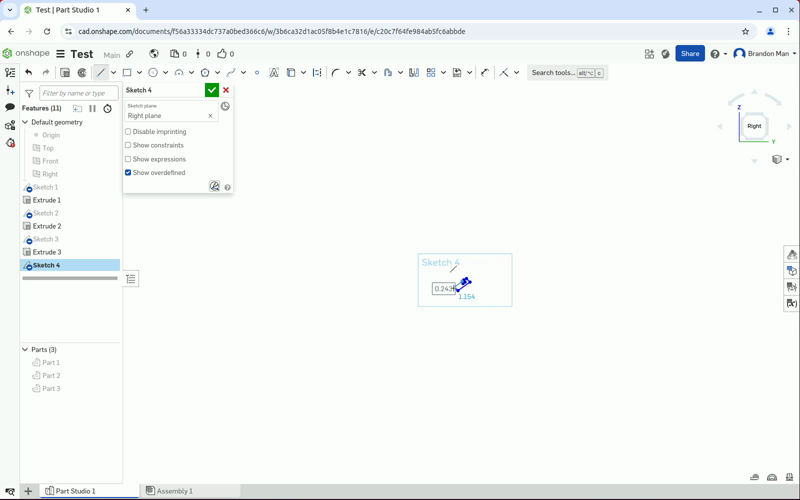
scroll(6)
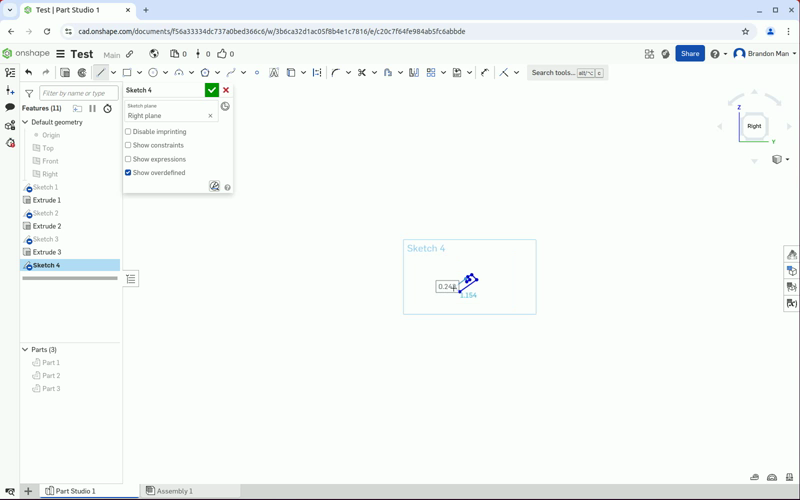
scroll(6)
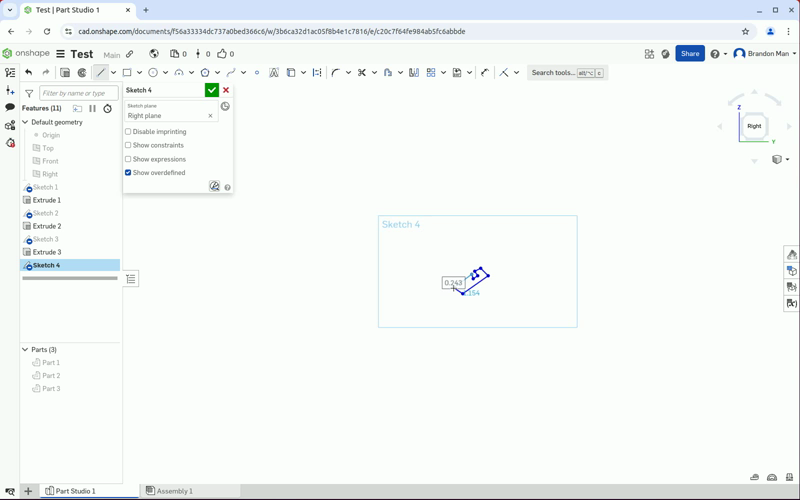
scroll(6)
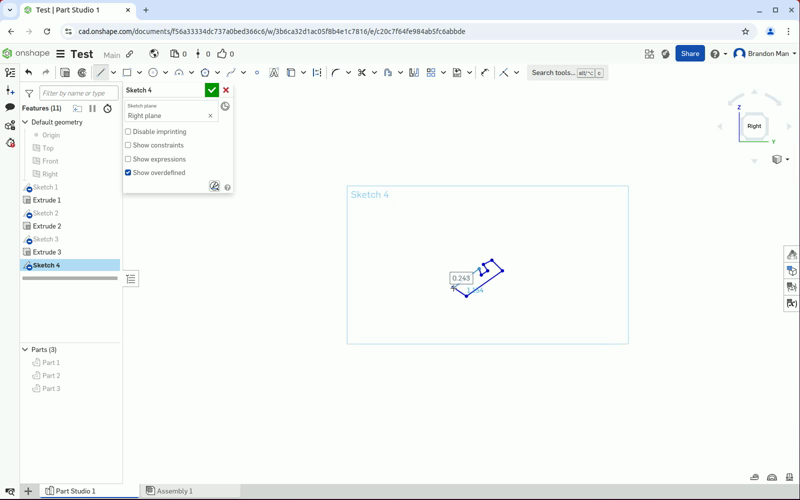
scroll(6)
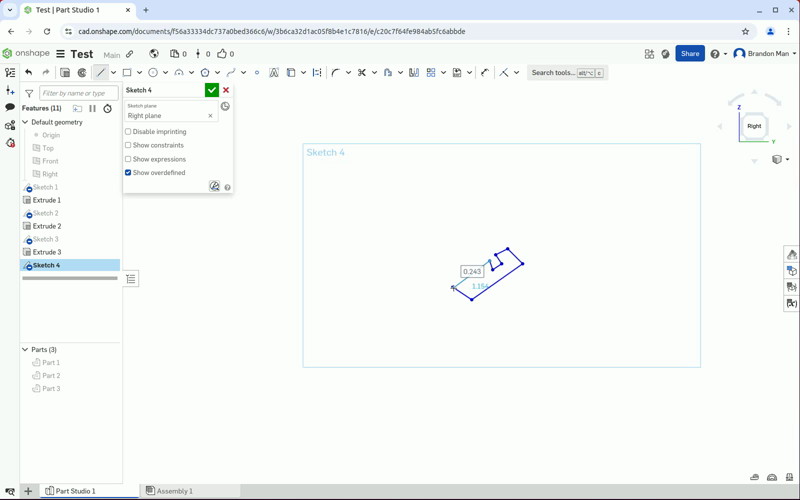
scroll(6)
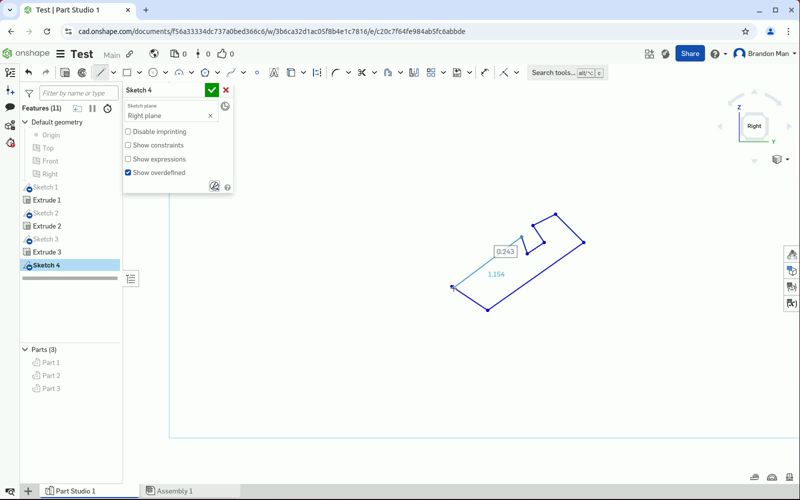
key_up(shift)
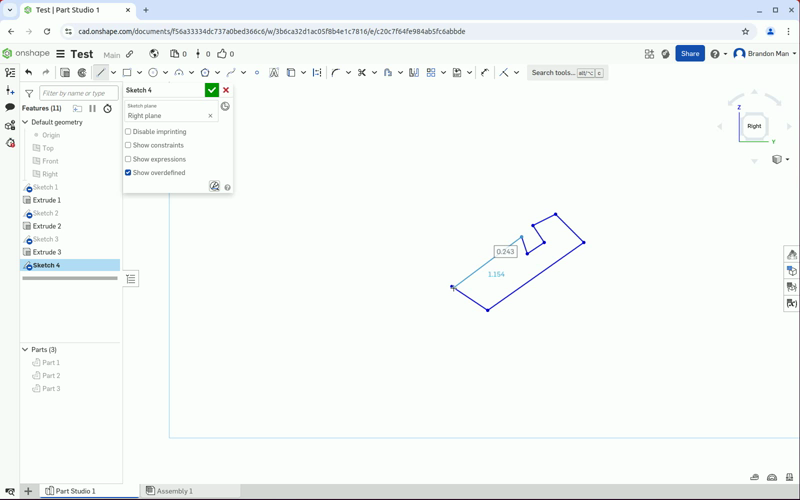
click(453, 287)
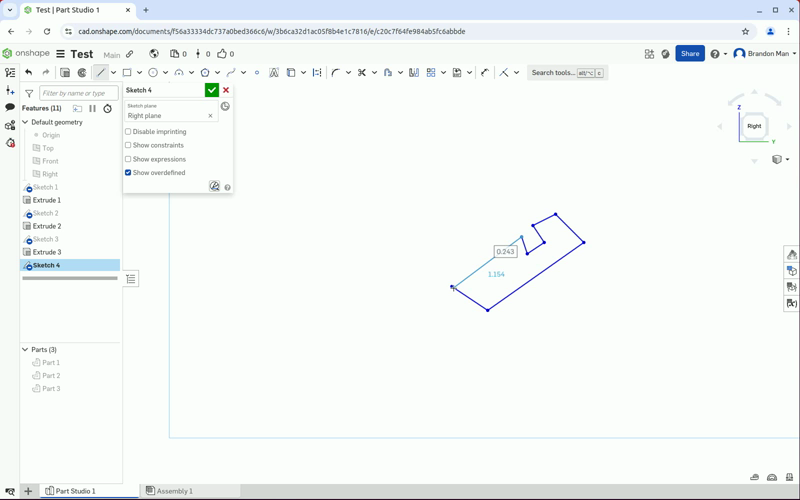
scroll(-6)
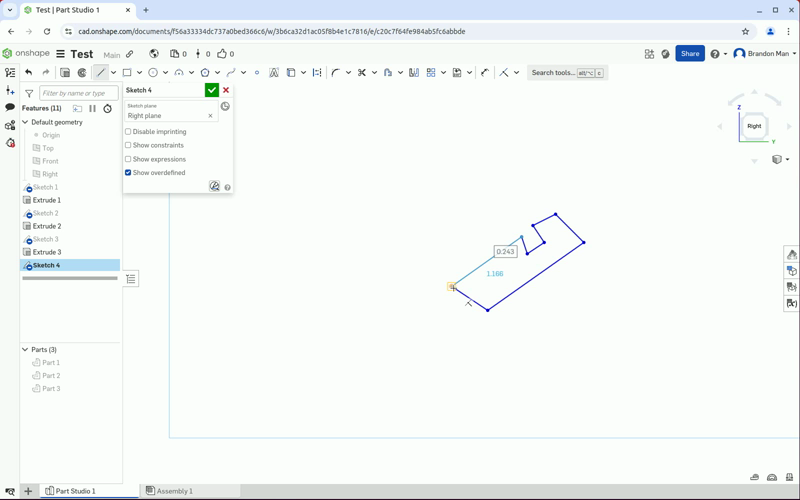
scroll(-6)
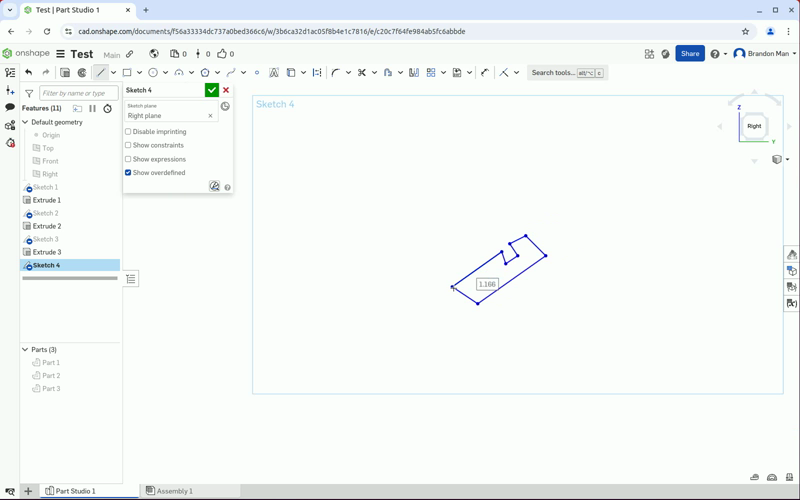
scroll(-6)
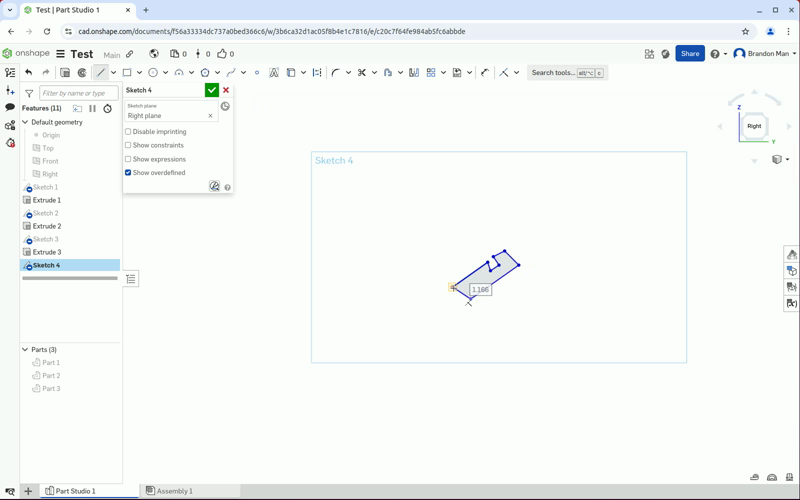
scroll(-6)
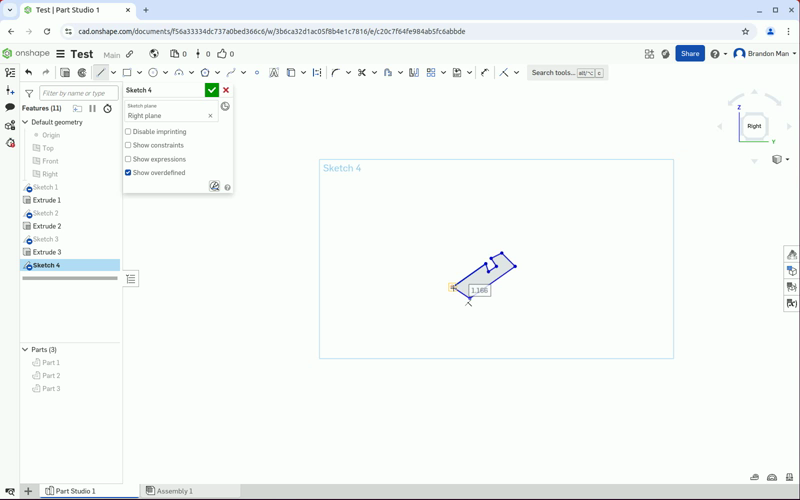
scroll(-6)
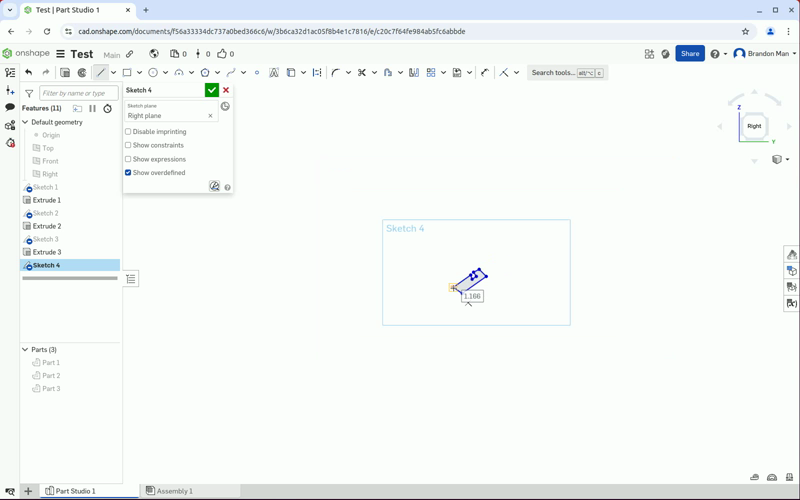
scroll(-6)
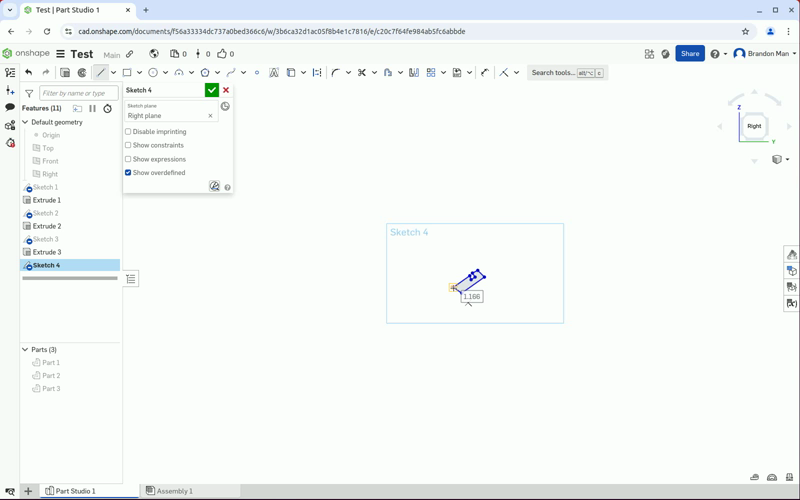
scroll(-6)
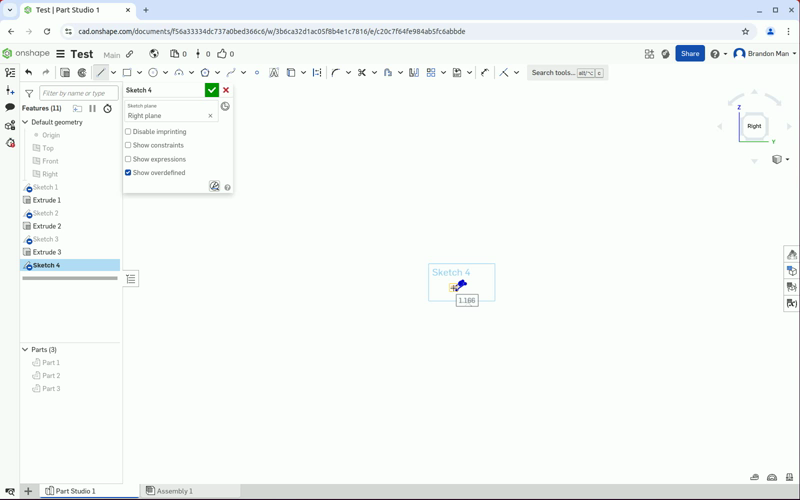
key(esc)
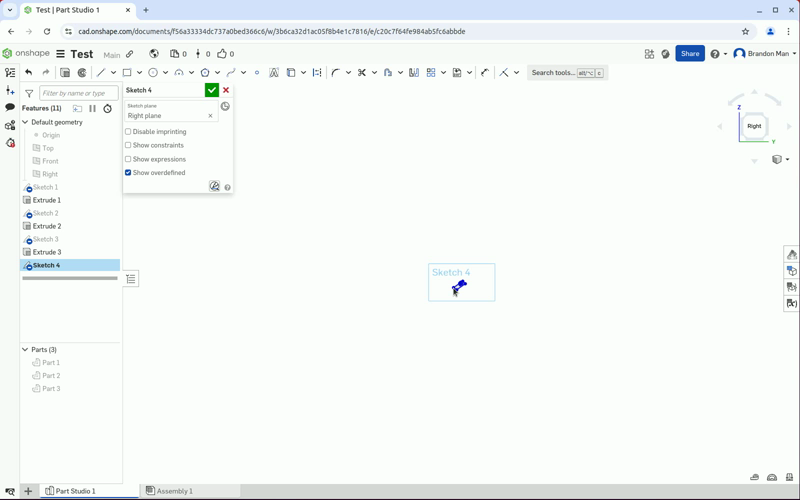
mouse_move(463, 283)
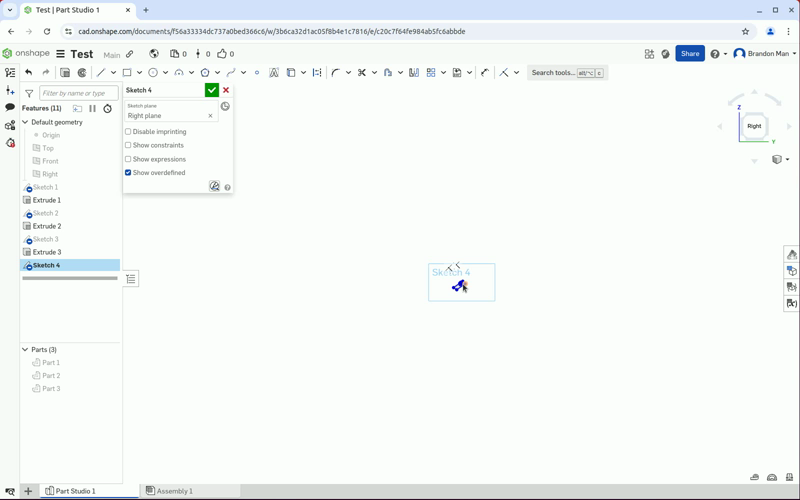
scroll(6)
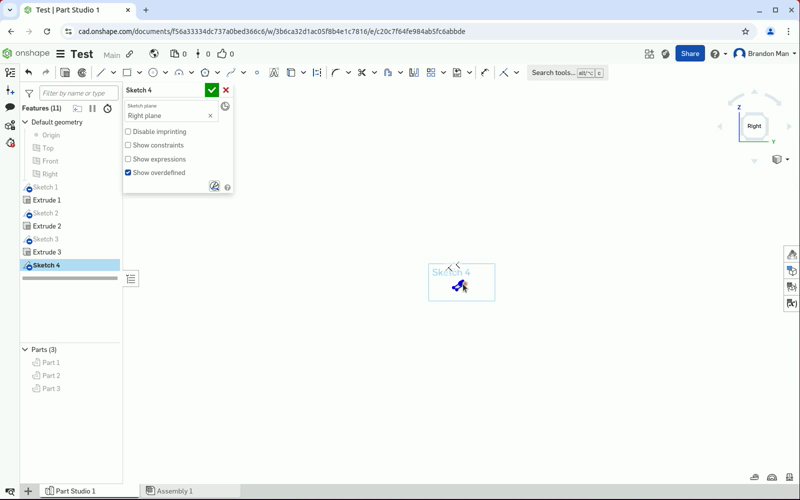
scroll(6)
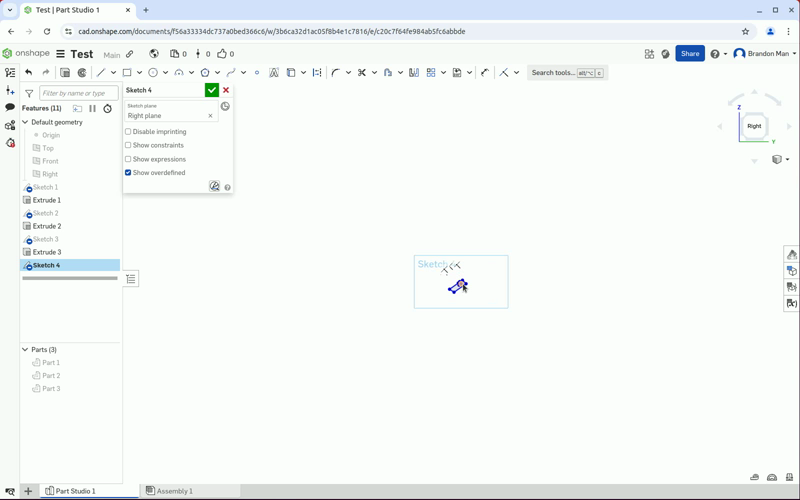
scroll(6)
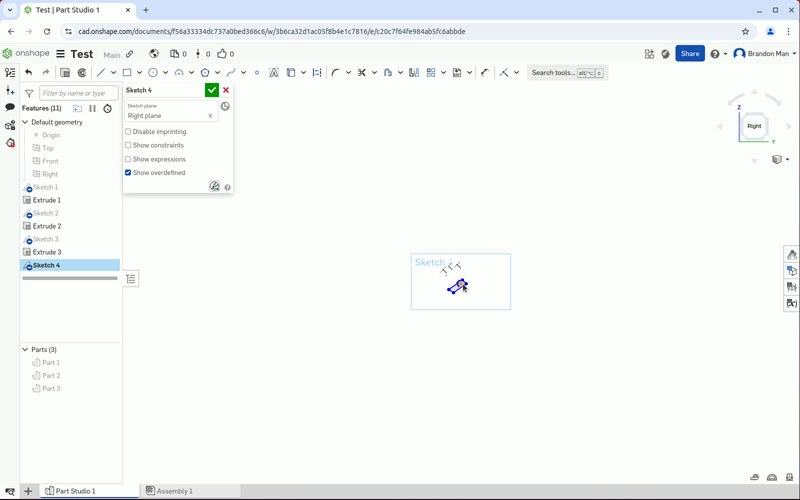
scroll(6)
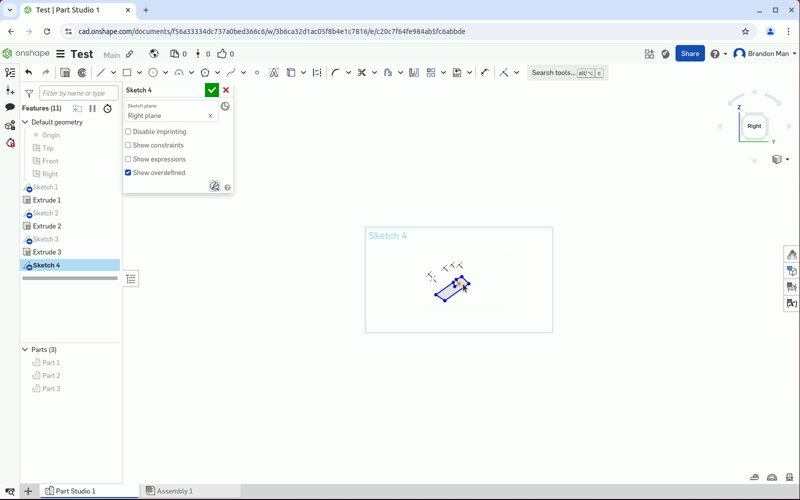
scroll(6)
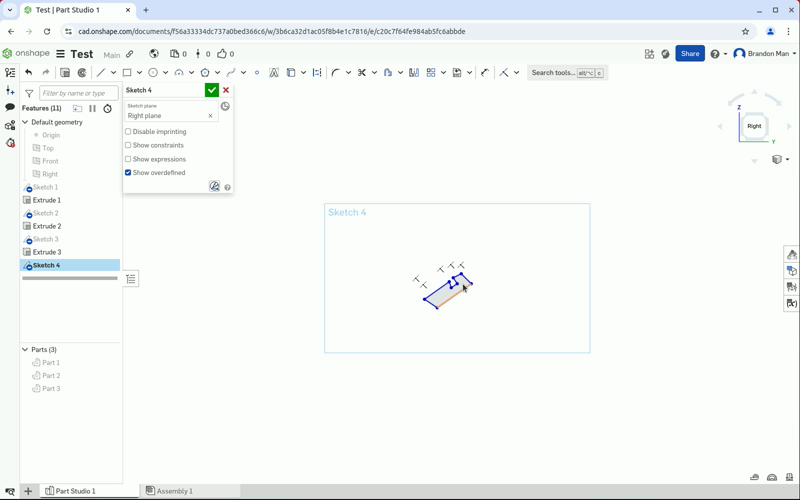
scroll(6)
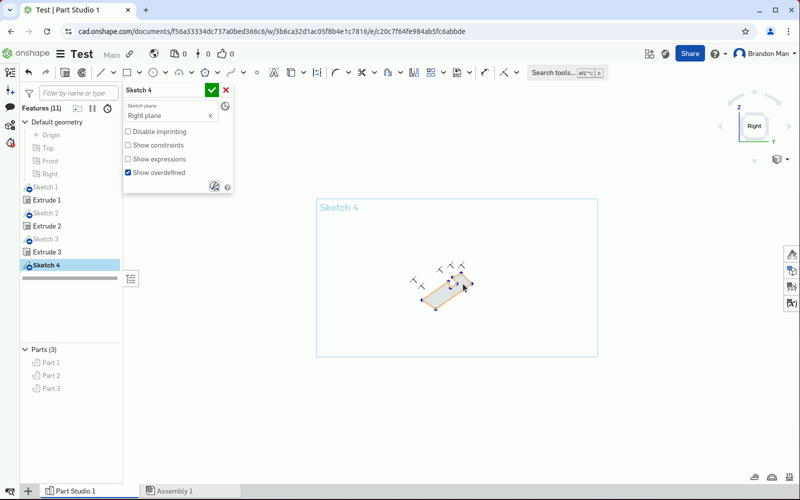
scroll(6)
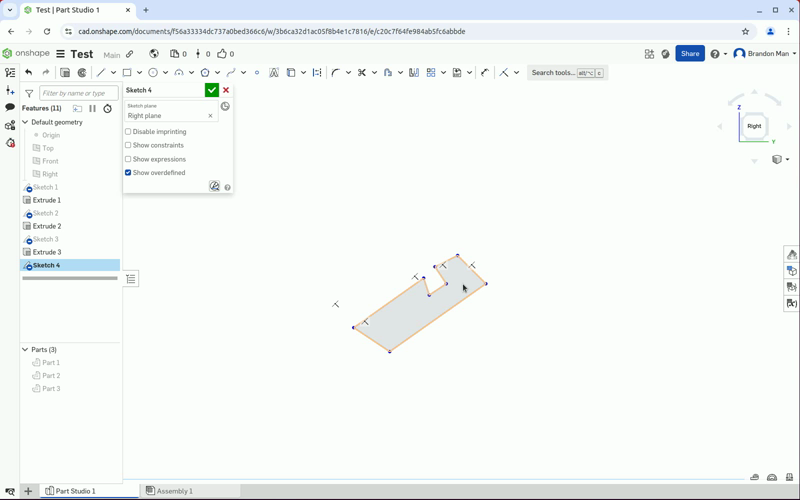
click(463, 283)
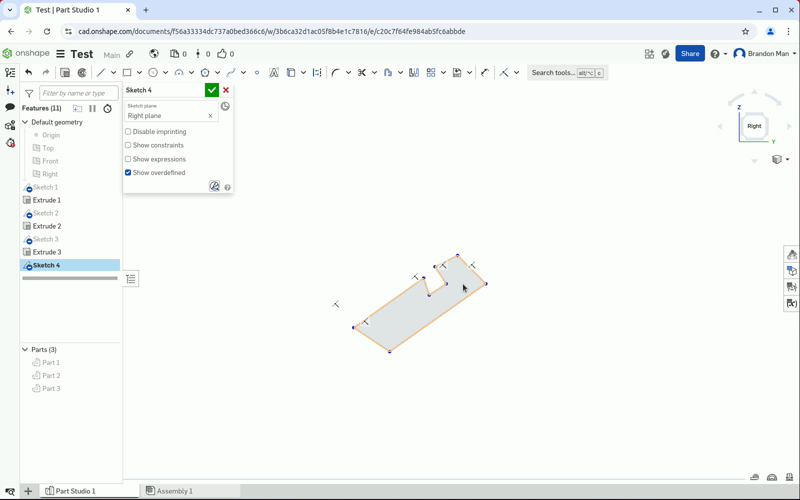
scroll(-6)
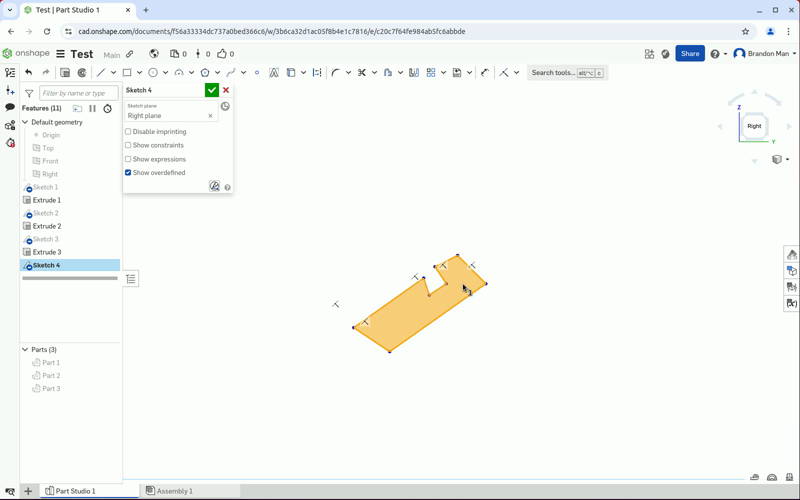
scroll(-6)
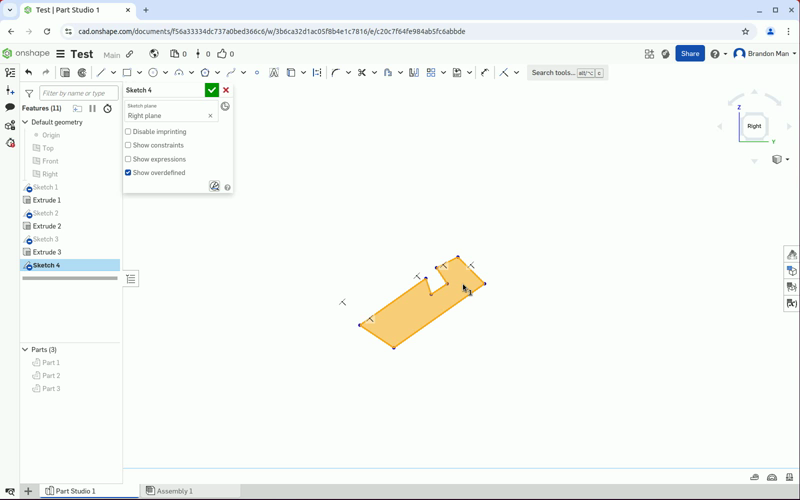
scroll(-6)
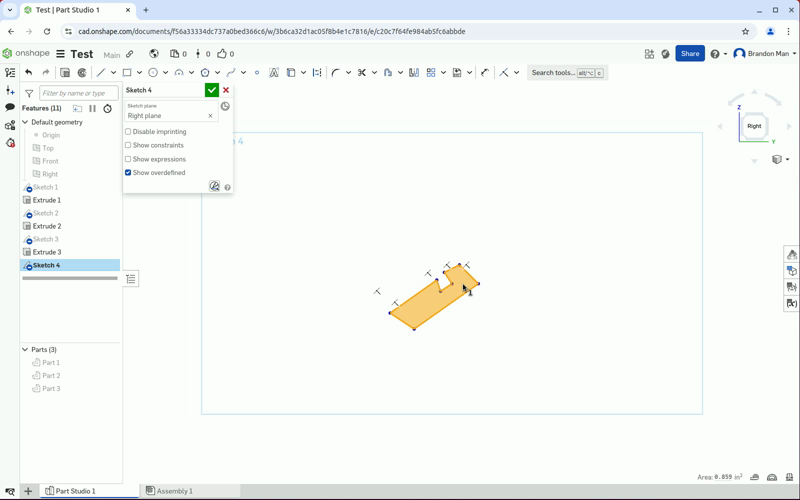
scroll(-6)
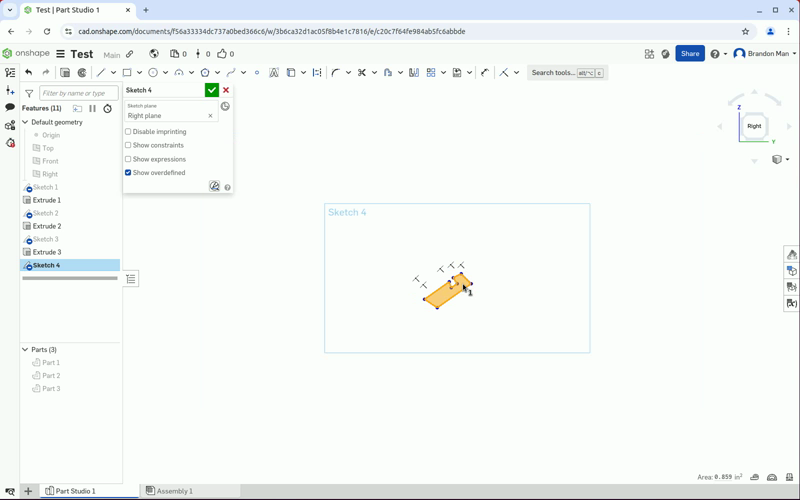
scroll(-6)
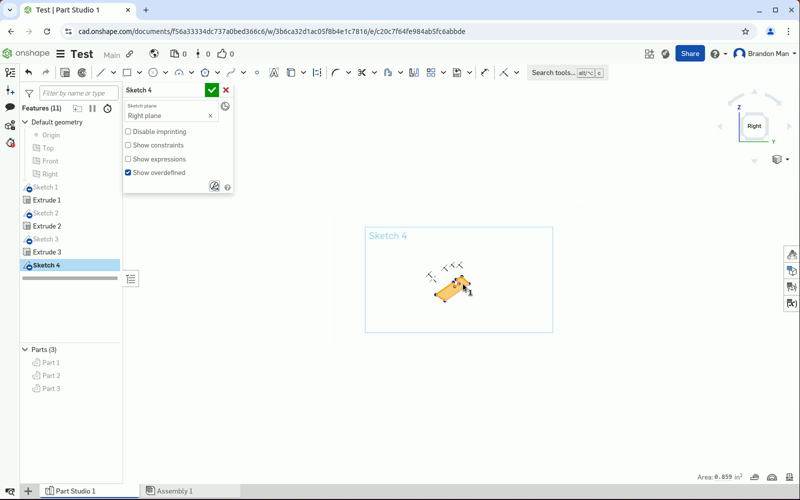
scroll(-6)
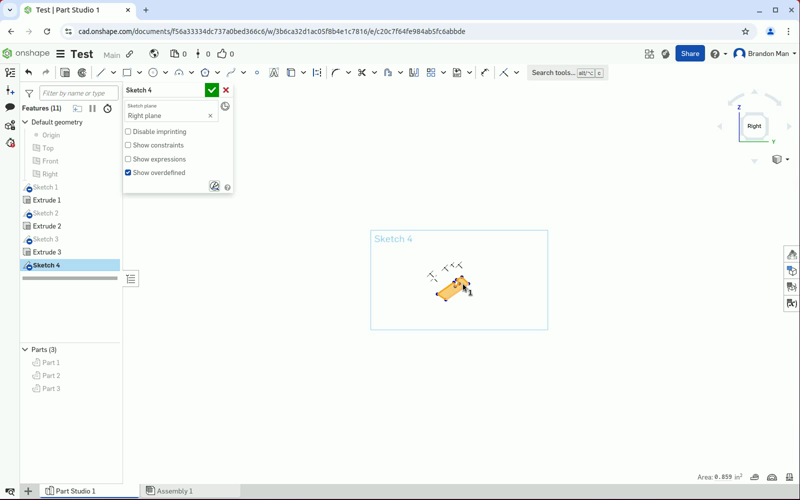
scroll(-6)
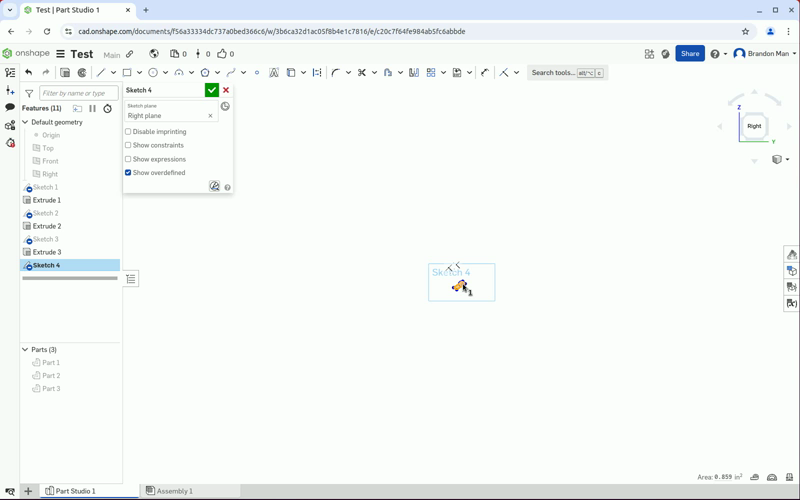
mouse_move(73, 352)
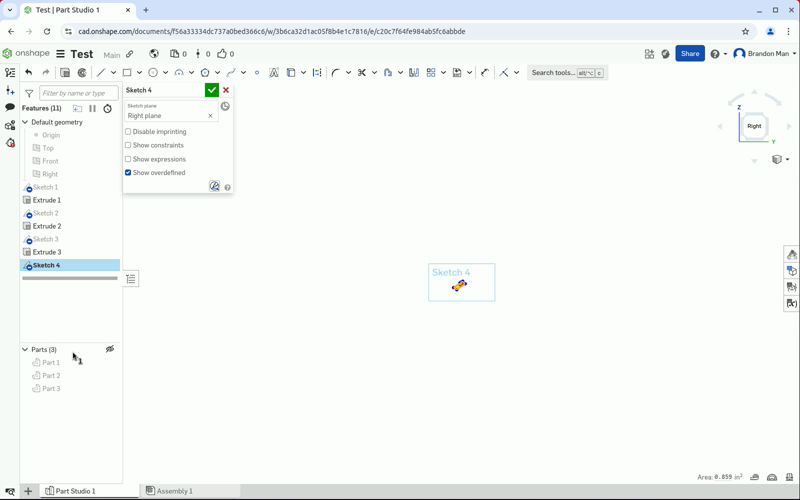
key(shift+y)
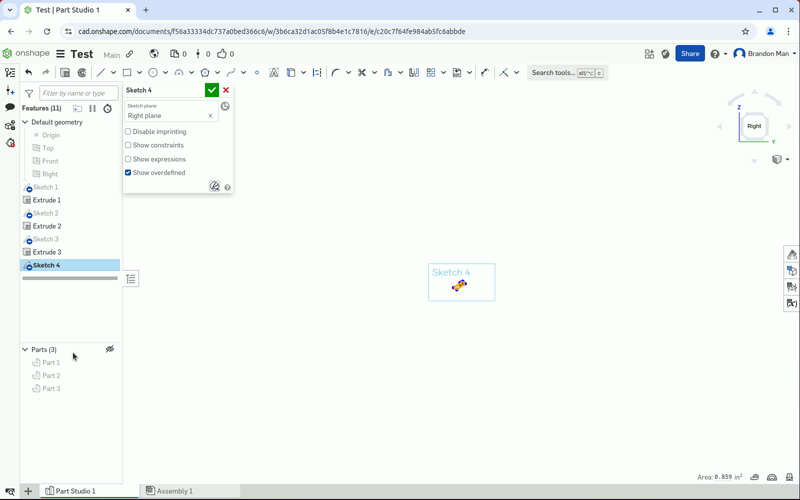
key(shift+e)
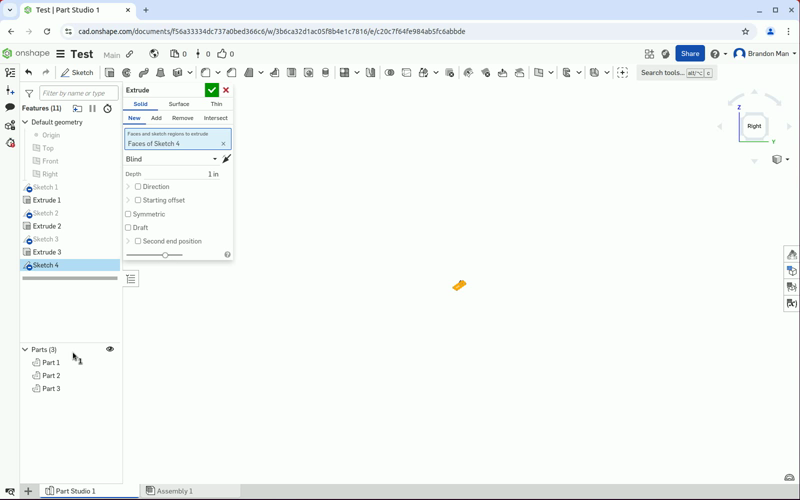
mouse_move(143, 106)
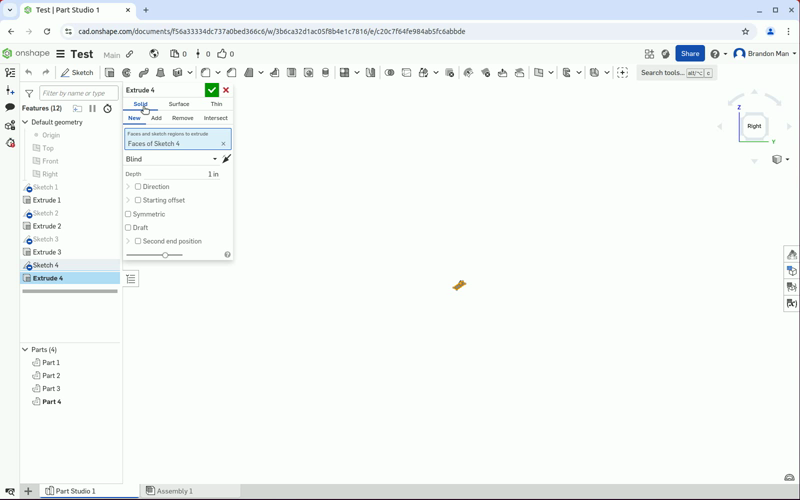
click(143, 106)
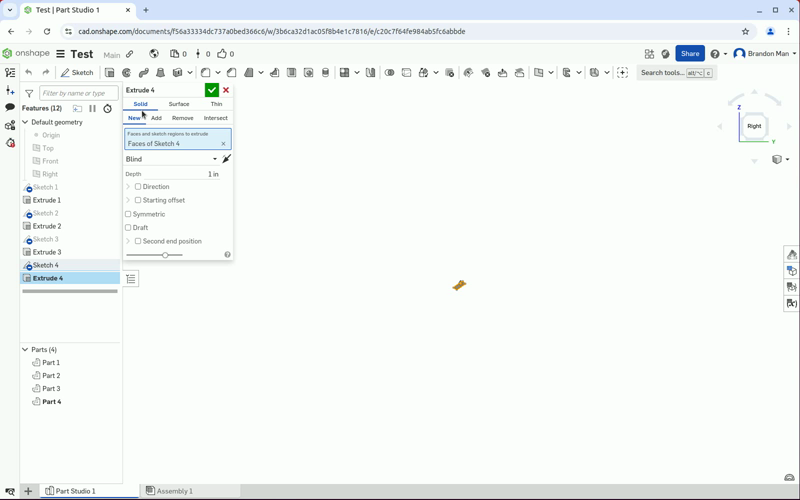
mouse_move(137, 120)
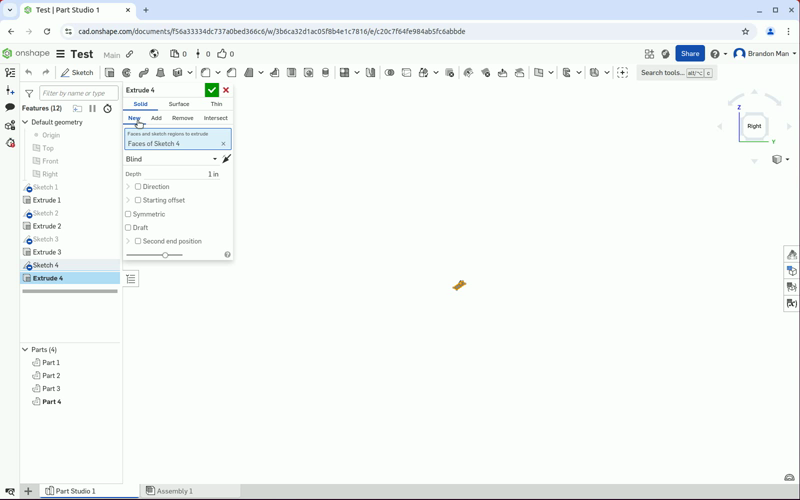
click(137, 120)
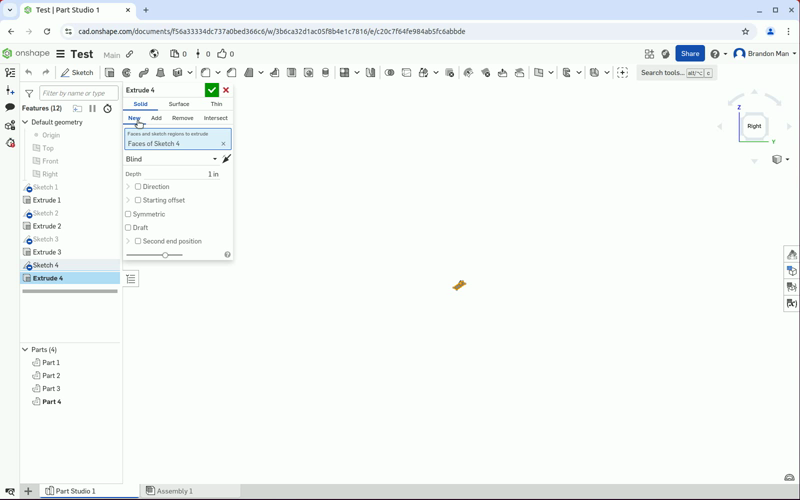
key(tab, 4)
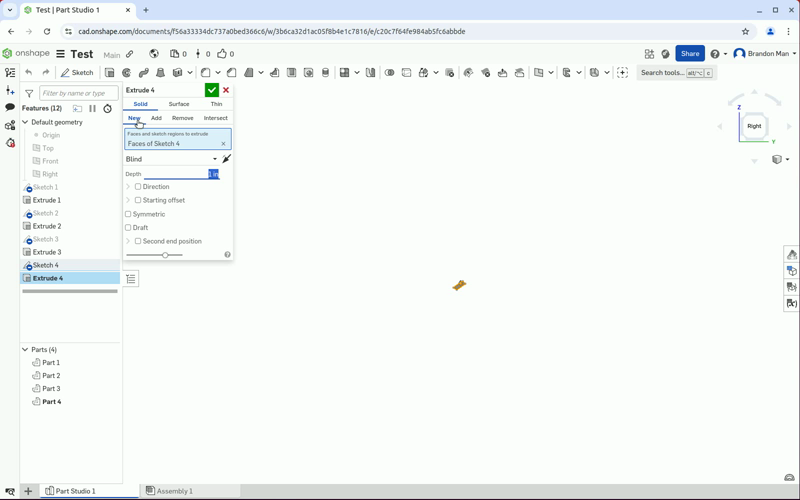
text(-0.241)
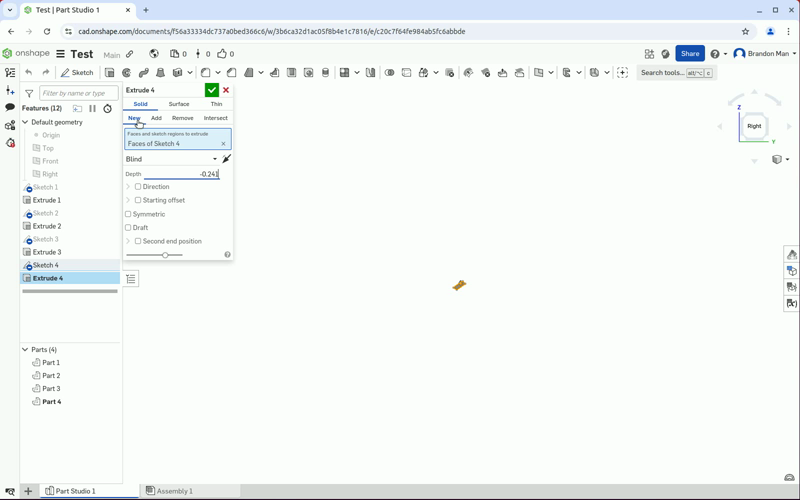
key(enter)
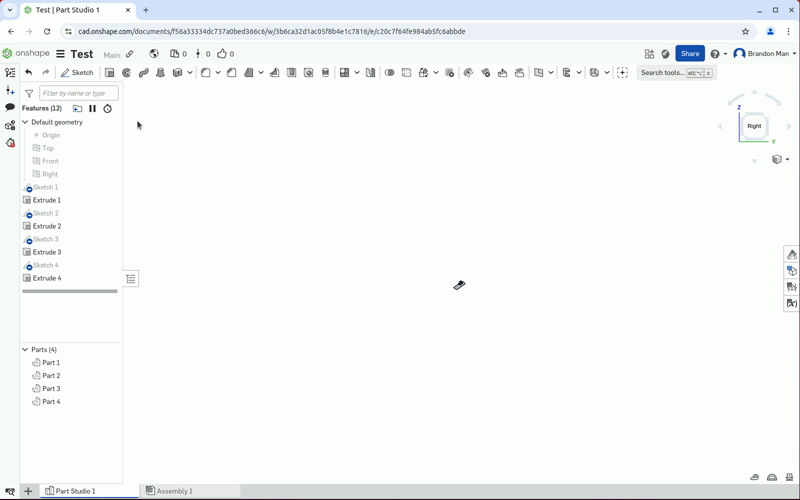
key(shift+h)
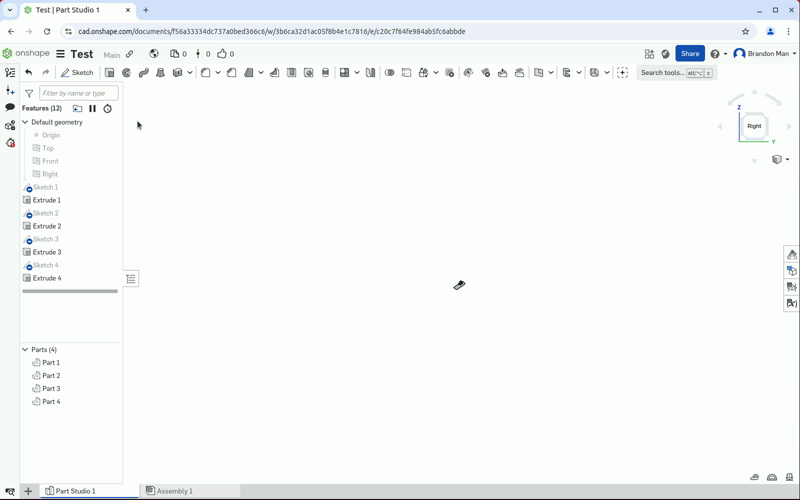
key(shift+h)
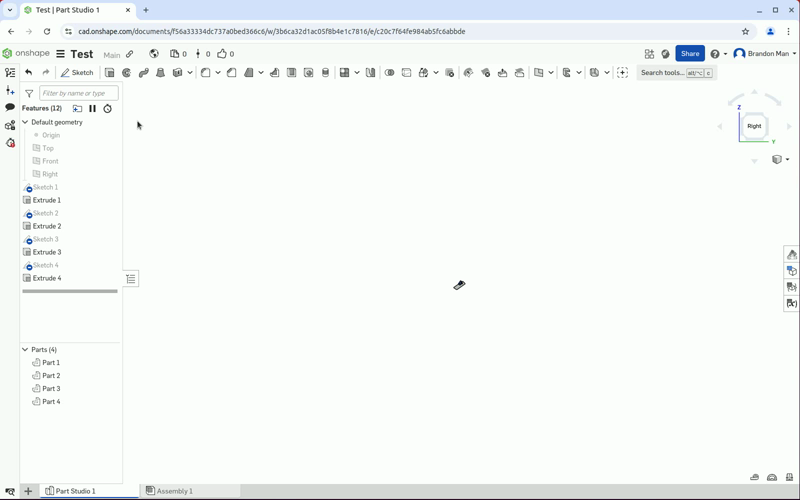
mouse_move(73, 189)
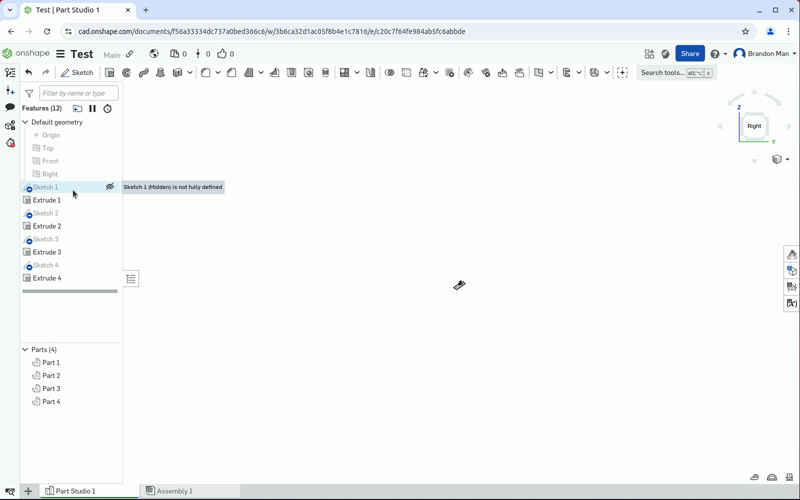
click(73, 189)
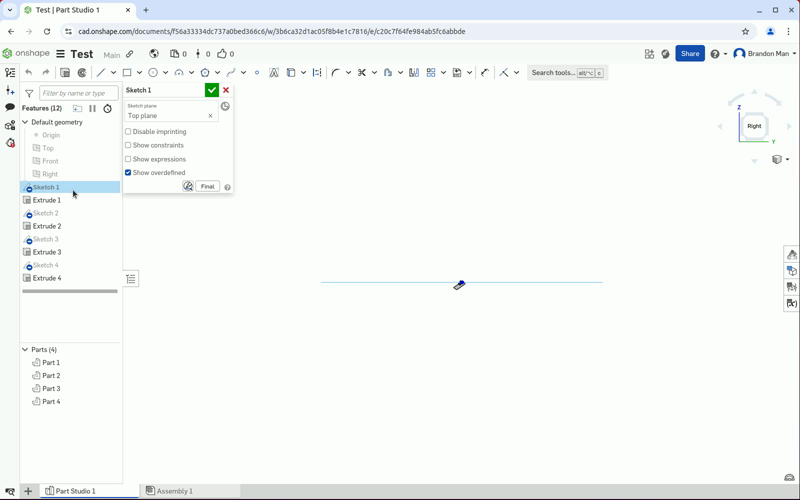
mouse_move(229, 92)
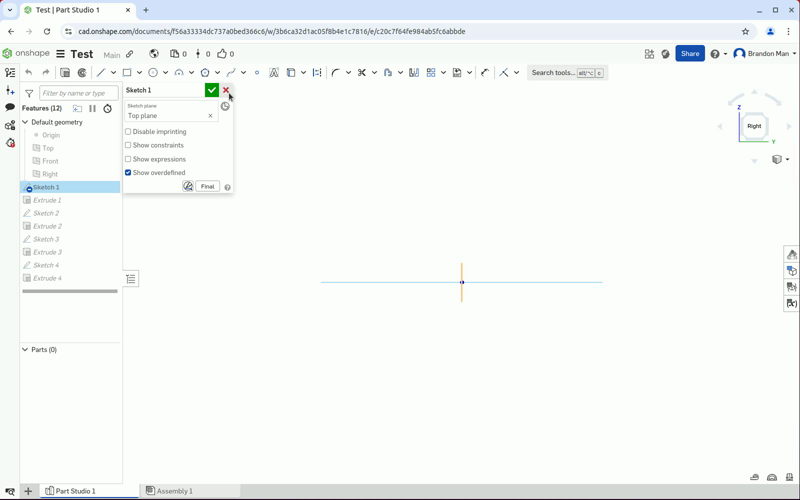
click(229, 92)
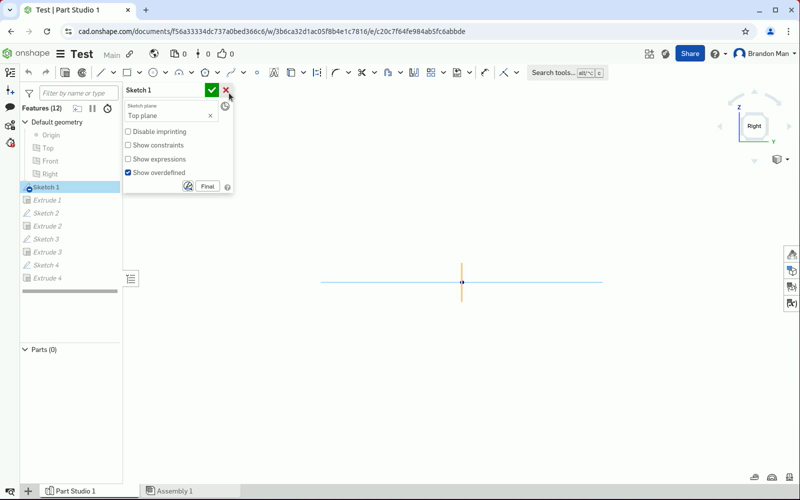
key(shift+s)
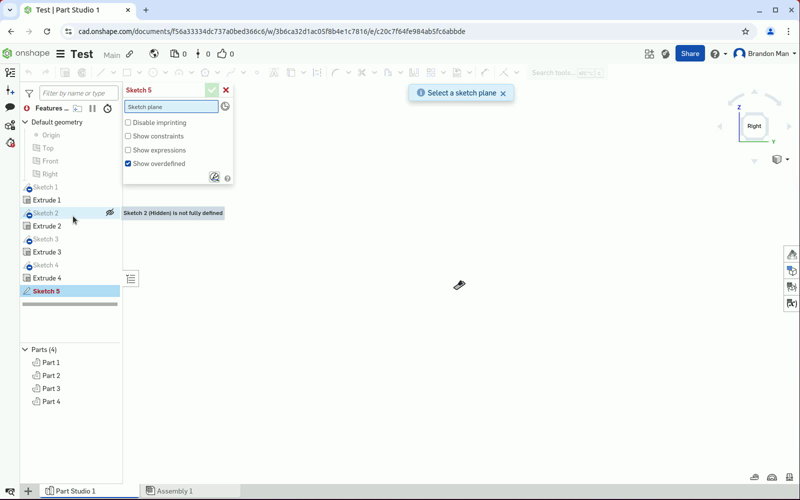
scroll(3)
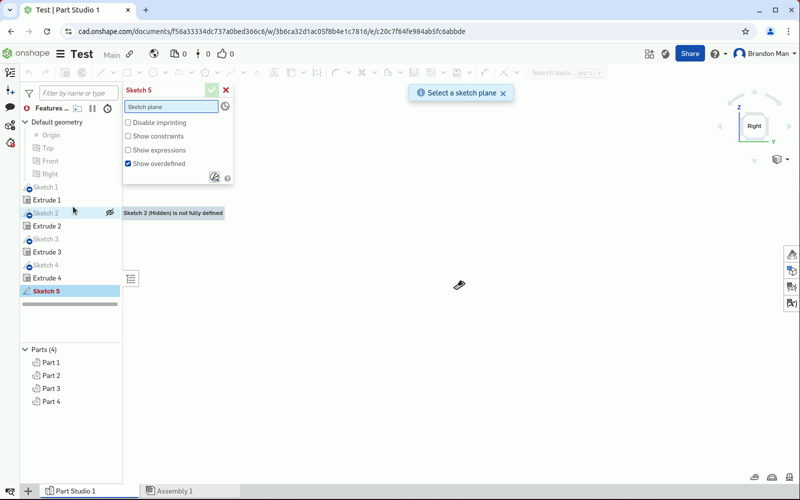
mouse_move(73, 176)
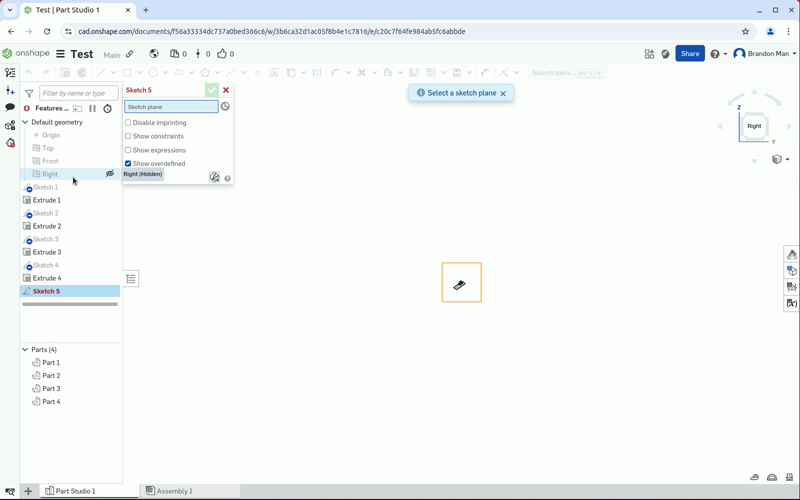
click(73, 176)
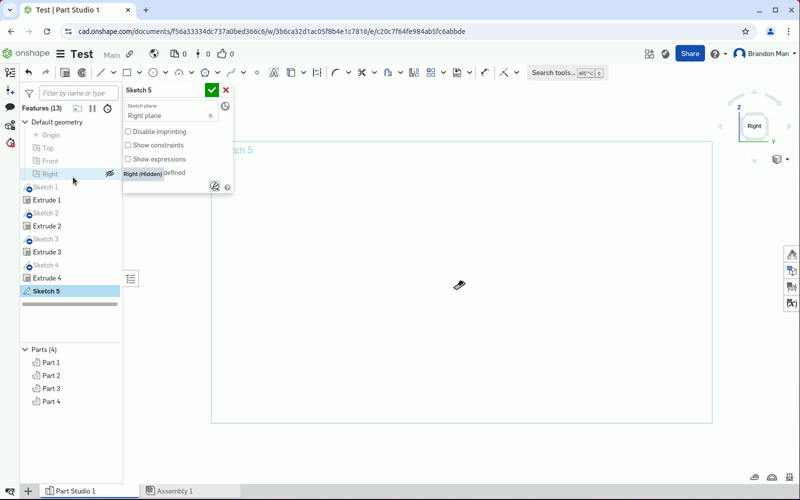
mouse_move(73, 352)
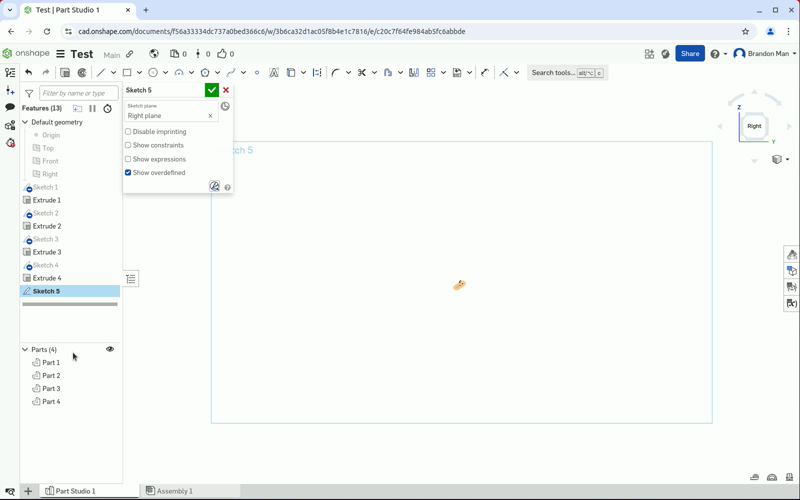
key(y)
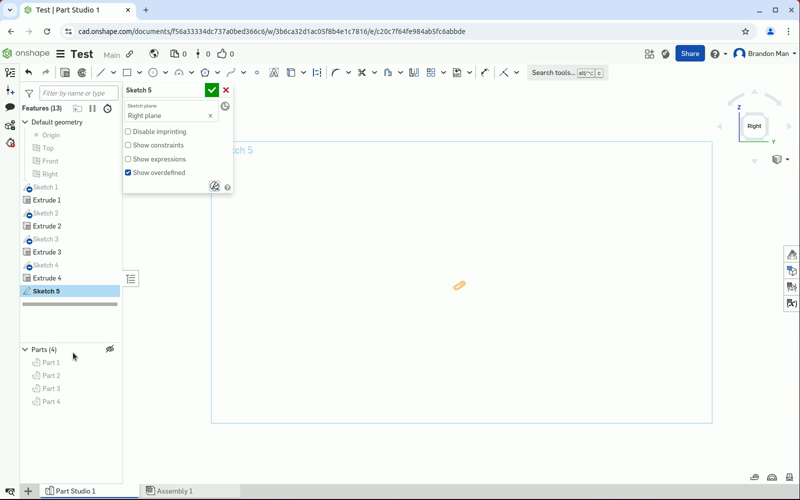
key(l)
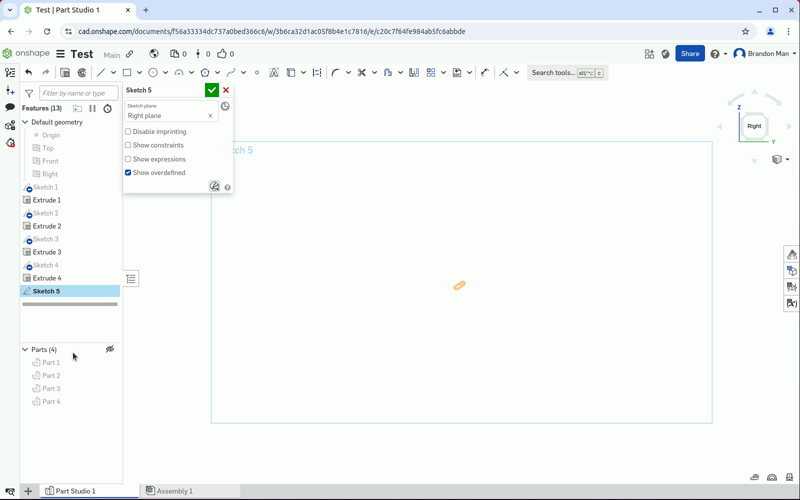
key_down(shift)
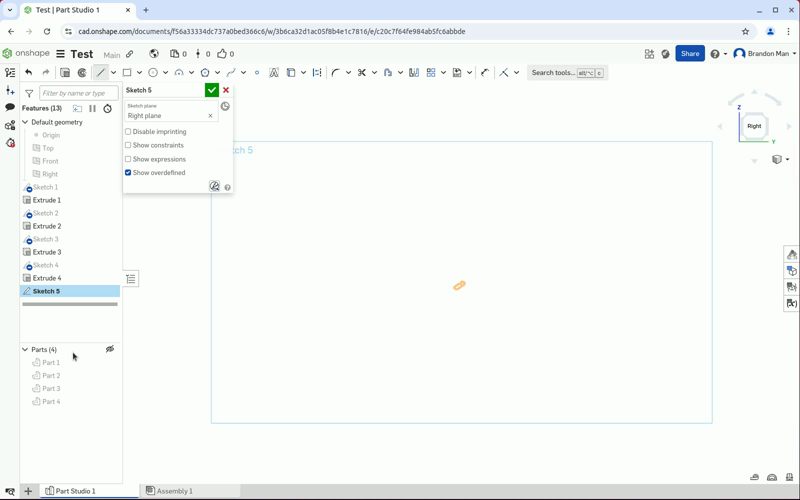
mouse_move(350, 244)
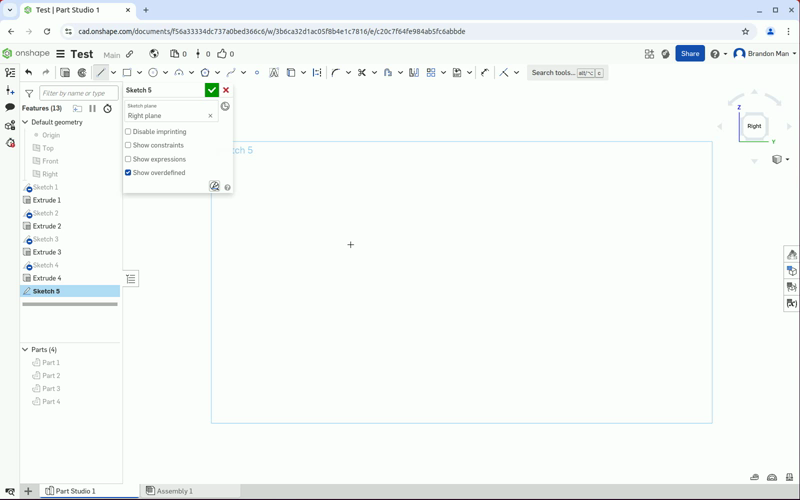
click(350, 244)
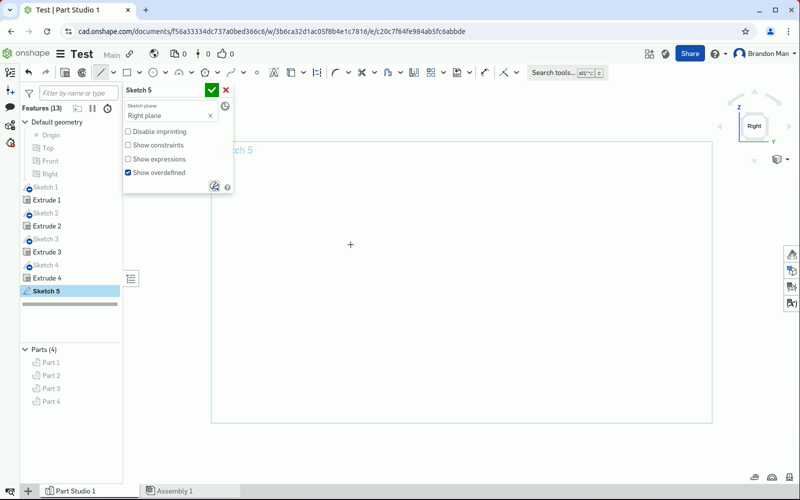
key_up(shift)
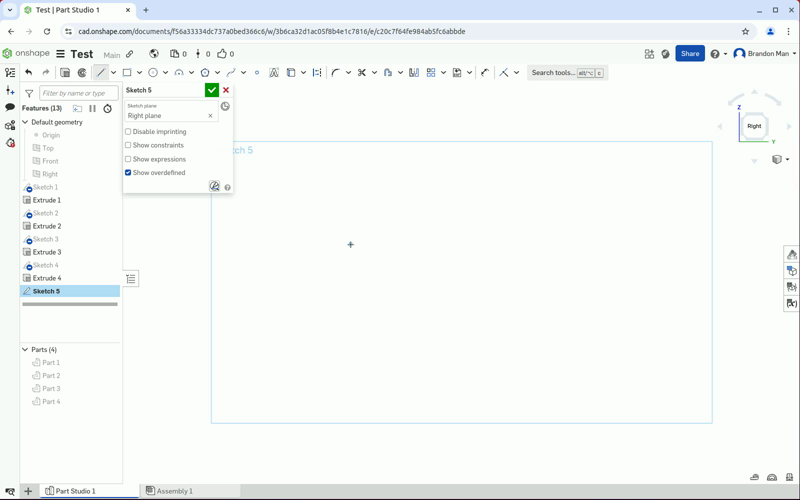
key_down(shift)
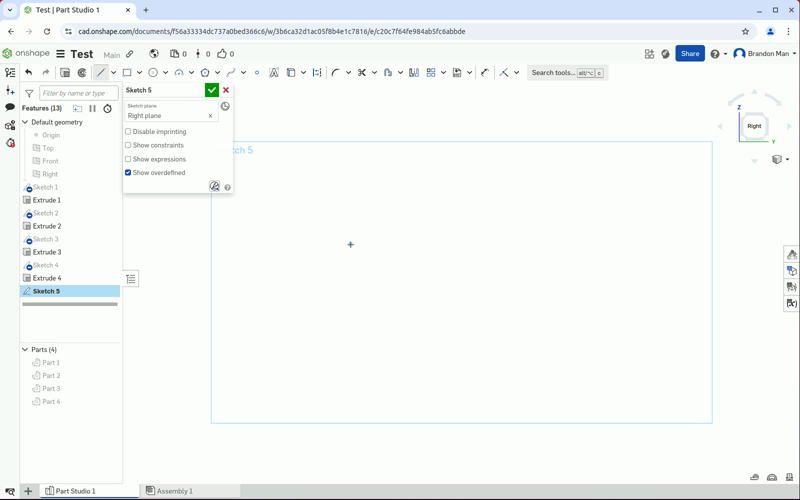
mouse_move(521, 331)
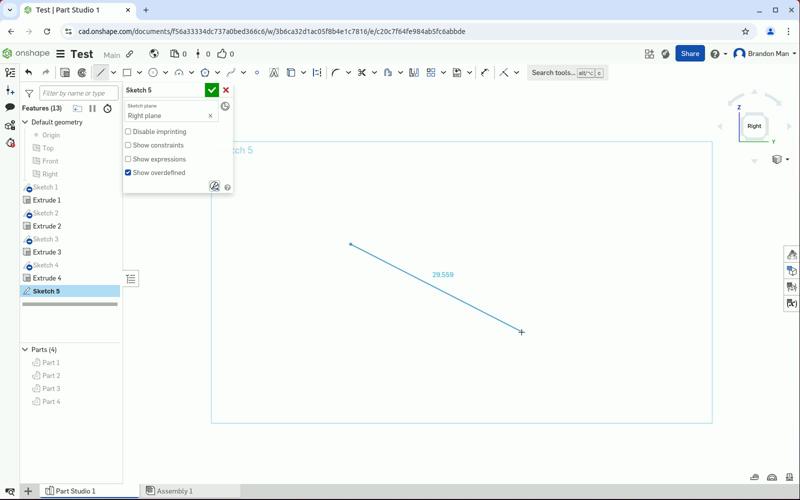
click(521, 331)
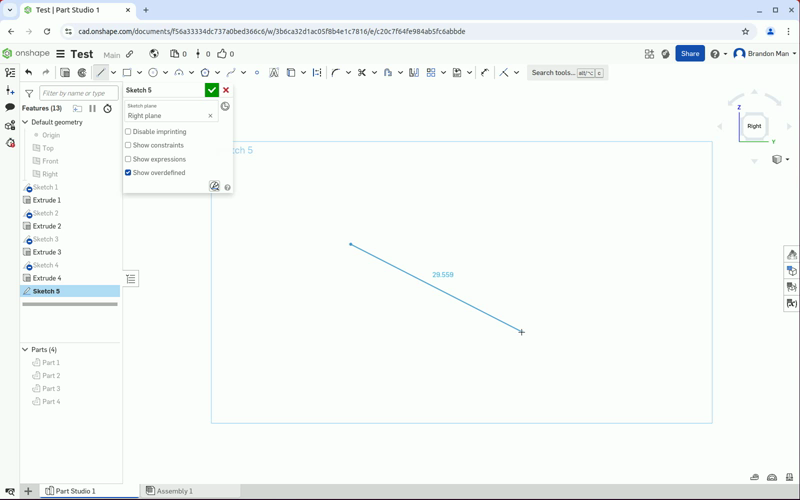
key_up(shift)
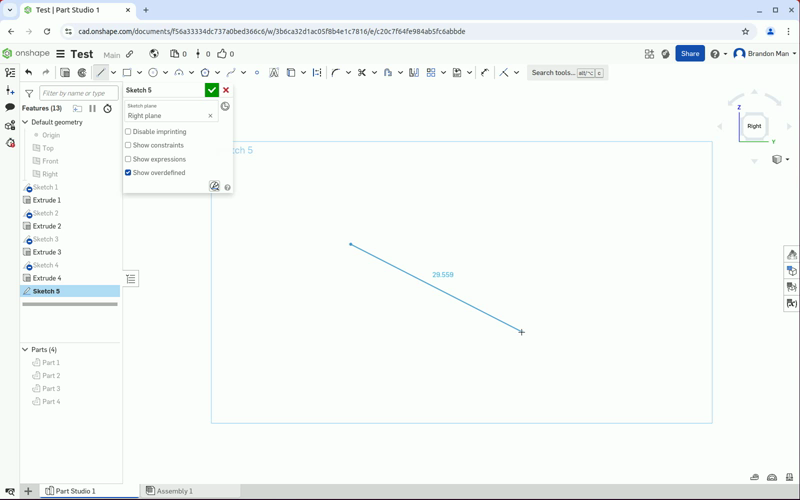
key_down(shift)
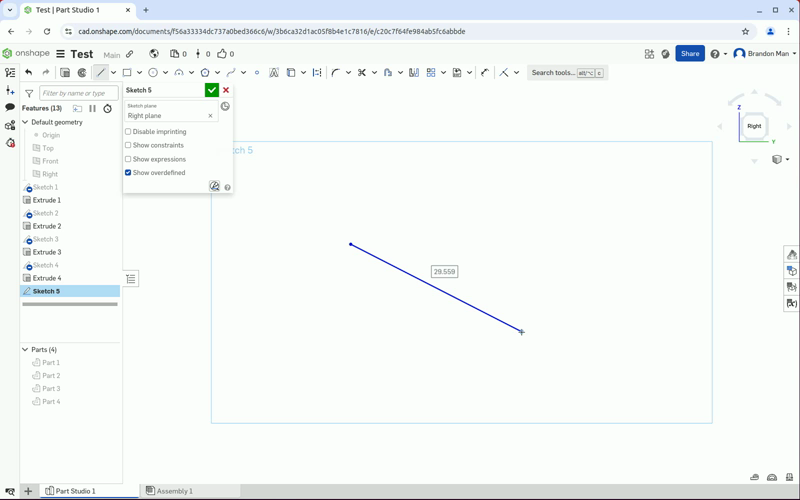
mouse_move(523, 258)
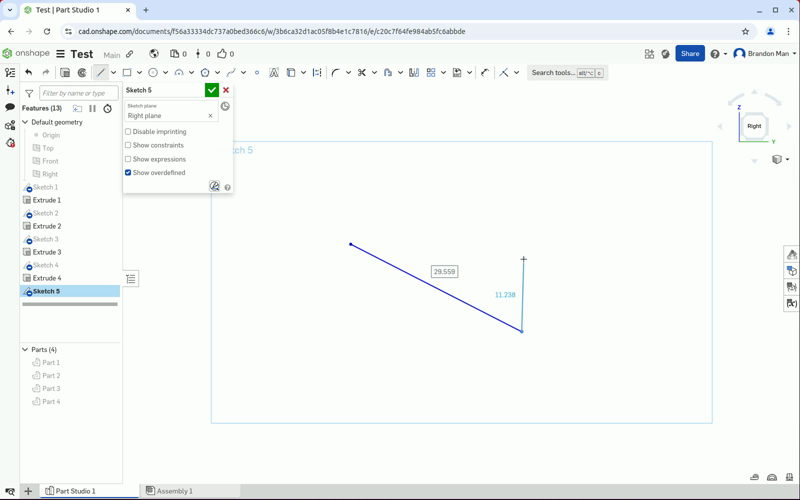
click(523, 258)
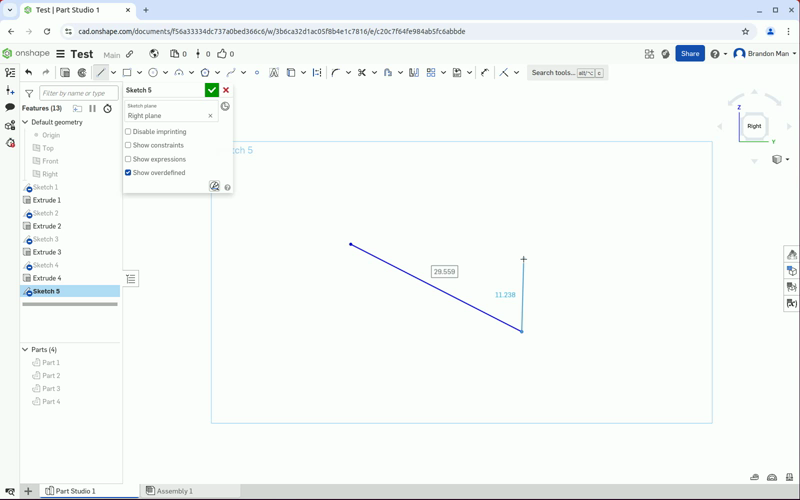
key_up(shift)
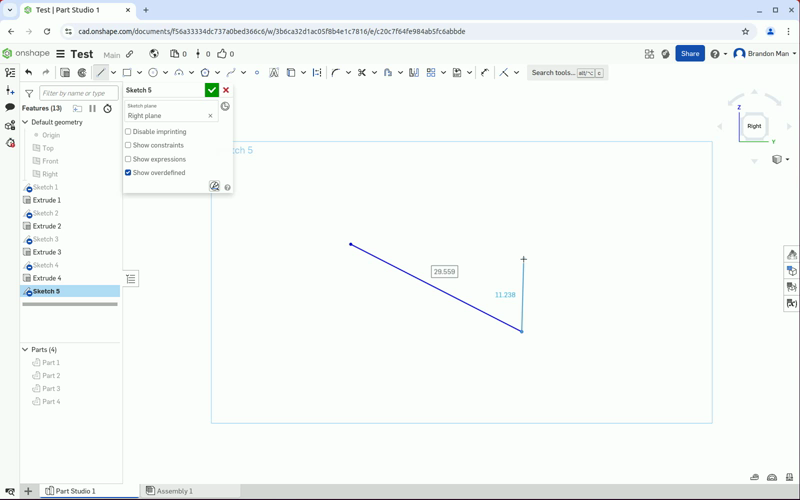
key_down(shift)
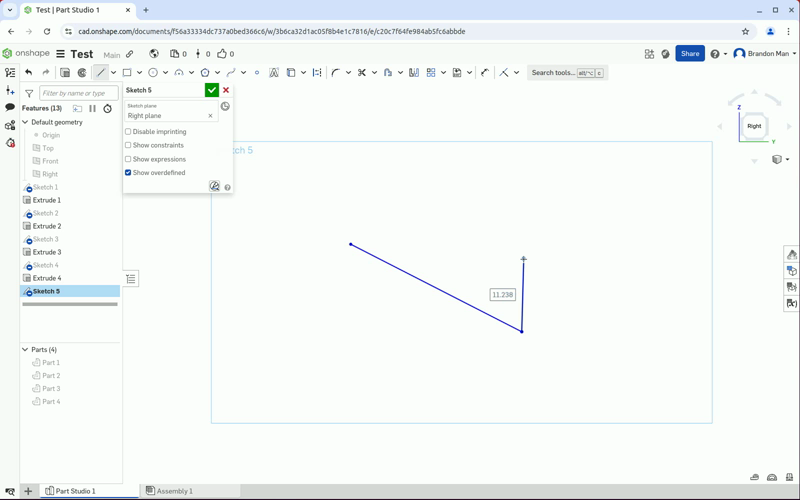
mouse_move(350, 171)
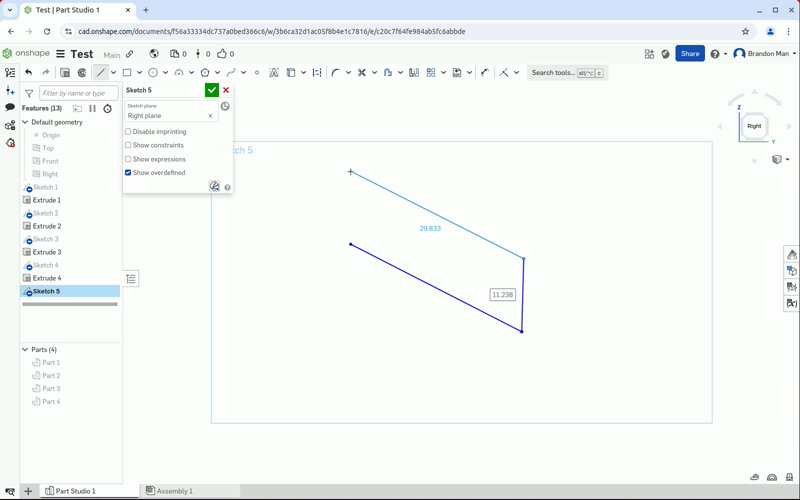
click(350, 171)
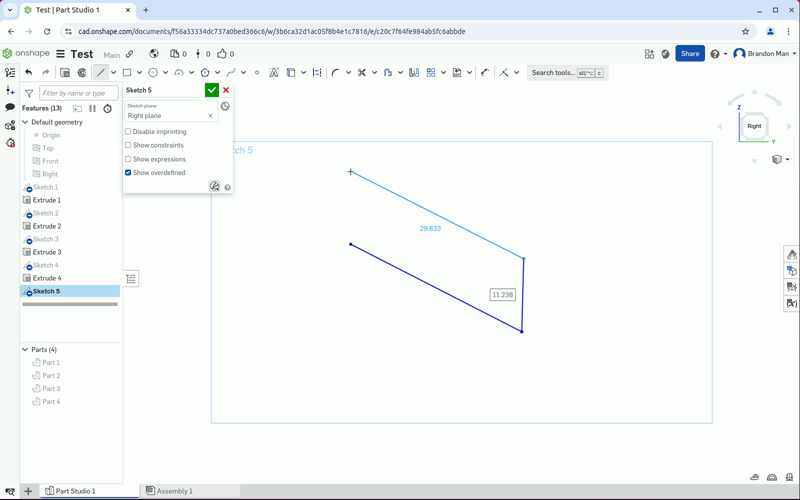
key_up(shift)
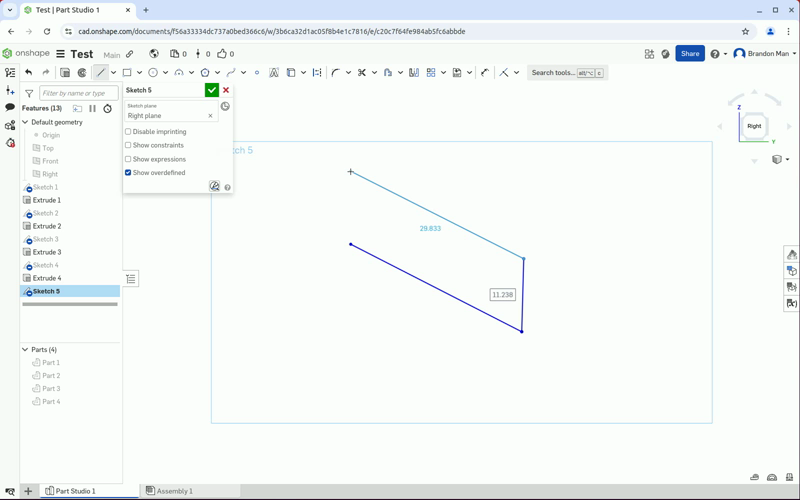
key_down(shift)
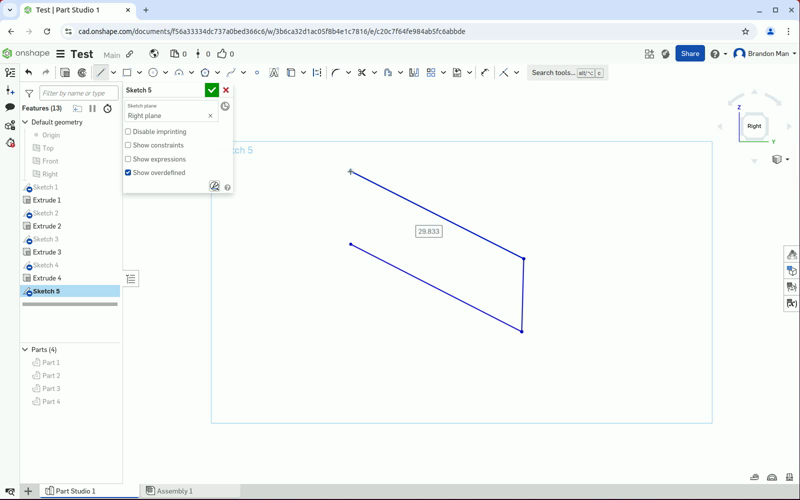
mouse_move(350, 244)
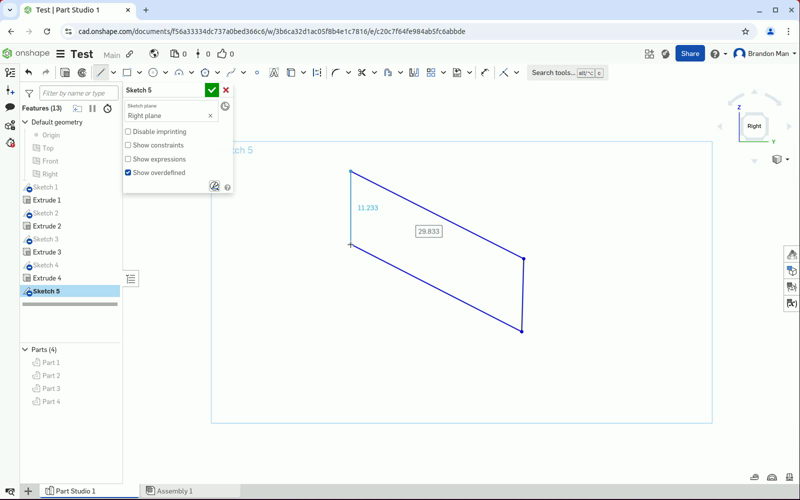
key_up(shift)
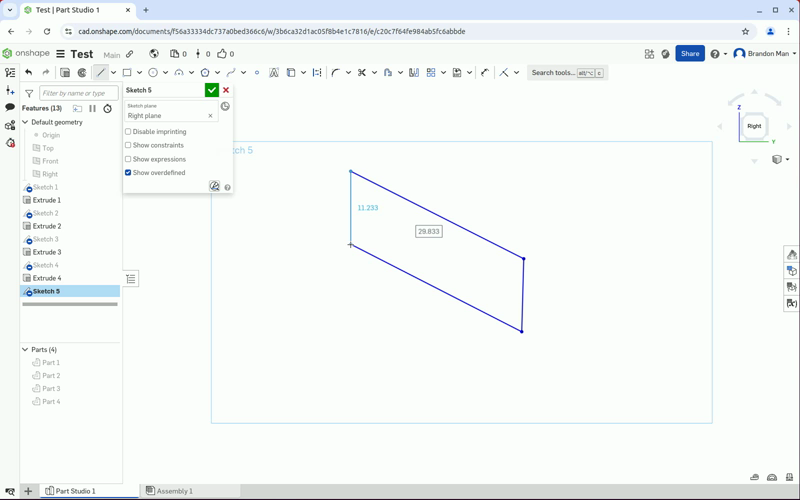
click(350, 244)
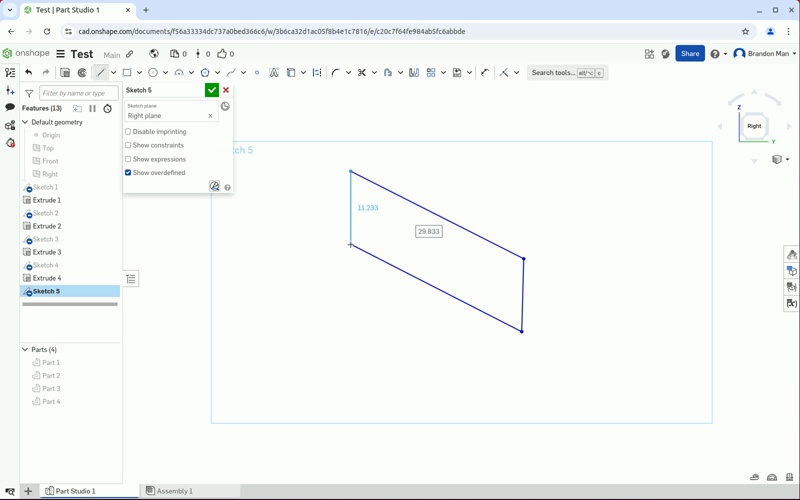
key(esc)
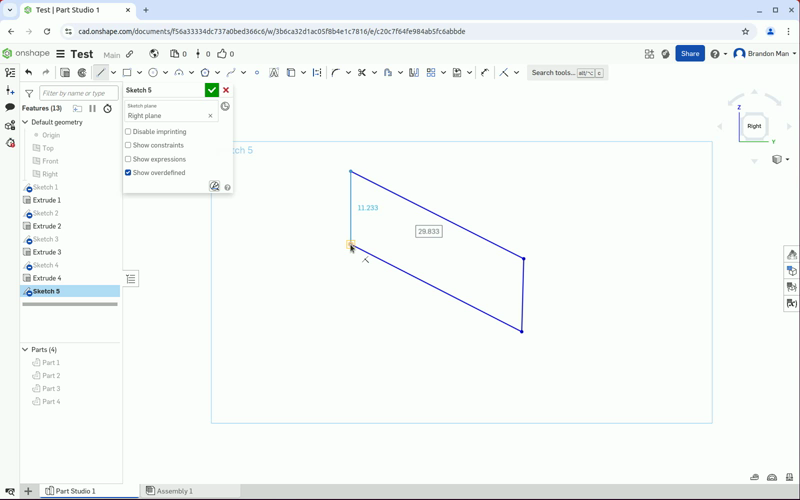
key(l)
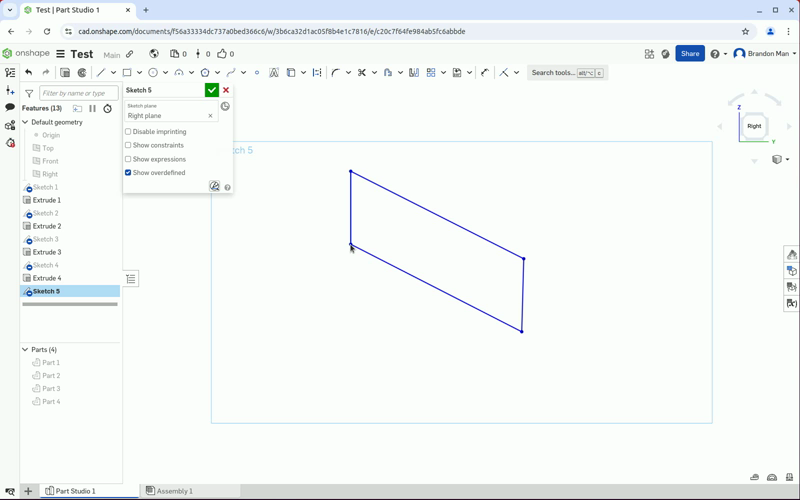
key_down(shift)
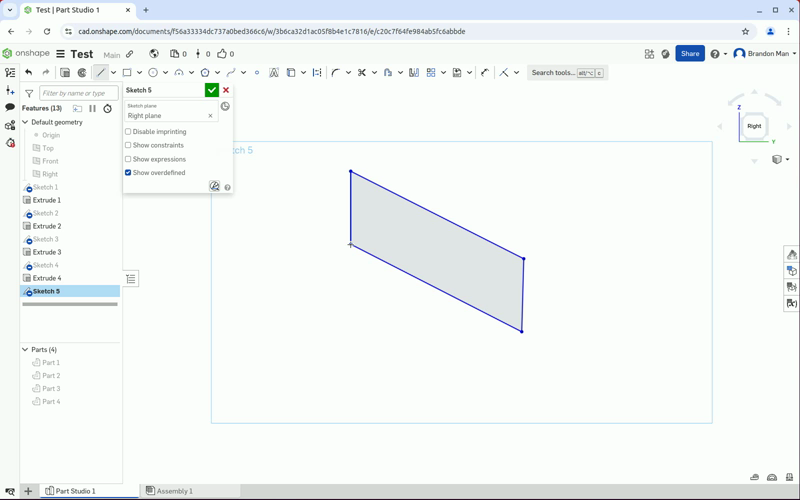
mouse_move(454, 284)
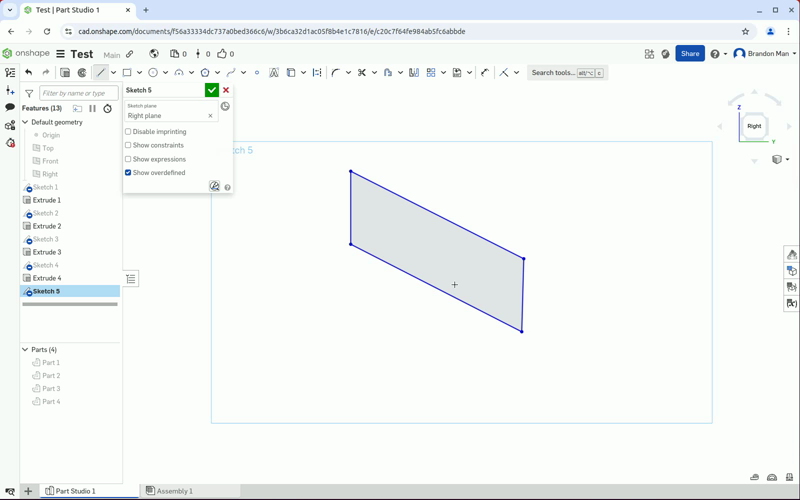
click(454, 284)
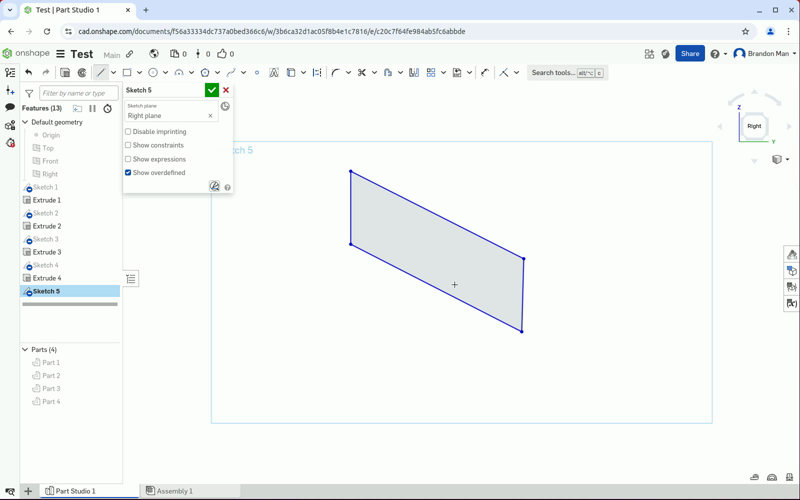
key_up(shift)
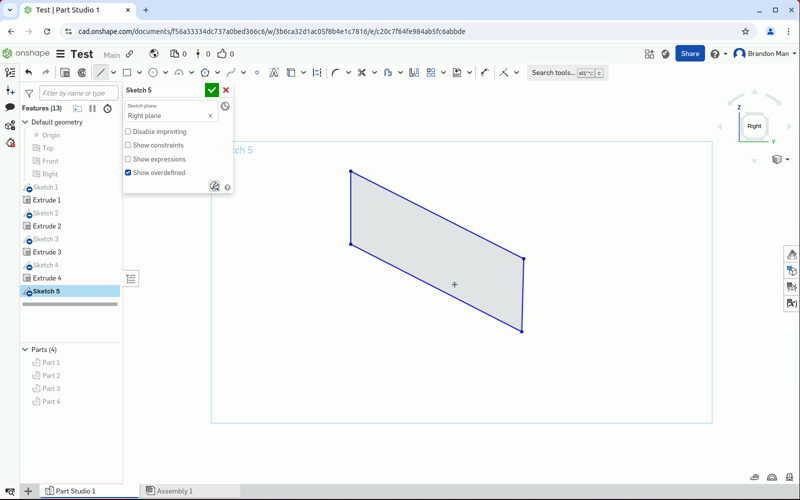
key_down(shift)
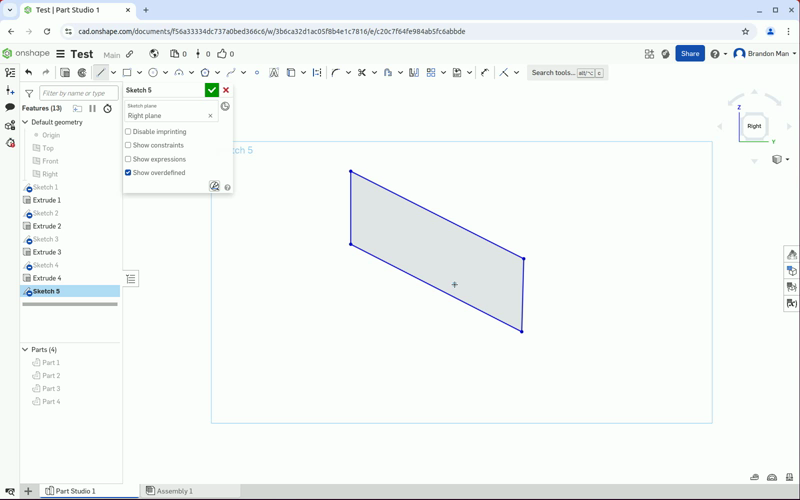
mouse_move(484, 284)
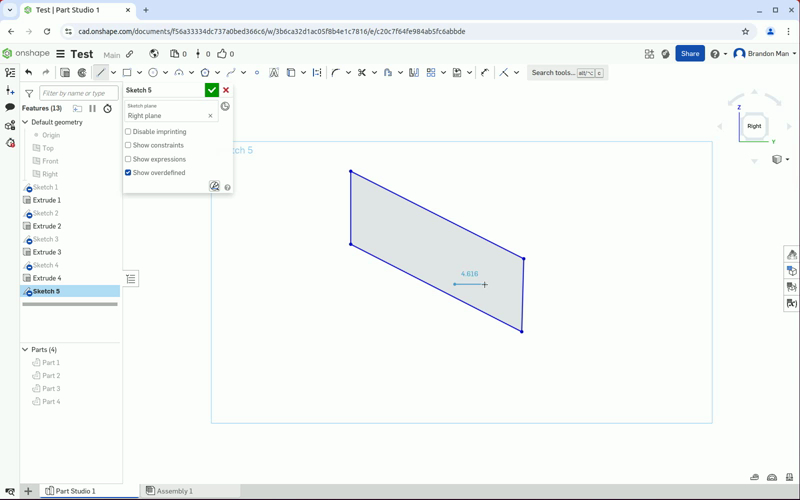
mouse_move(461, 289)
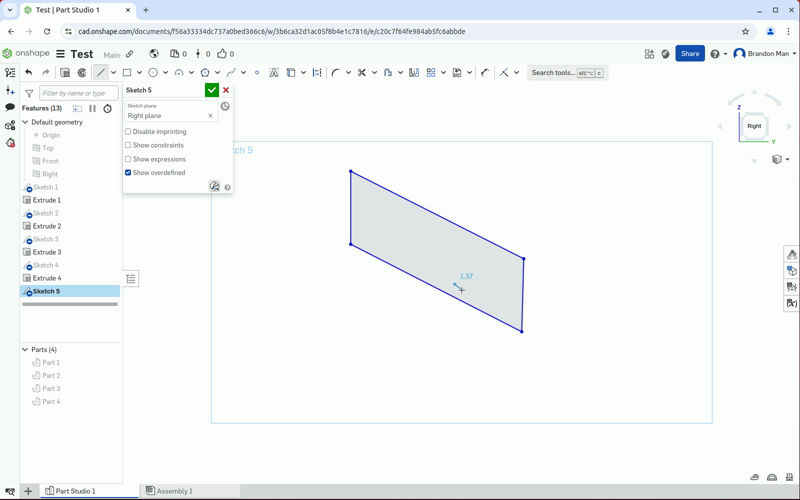
click(461, 289)
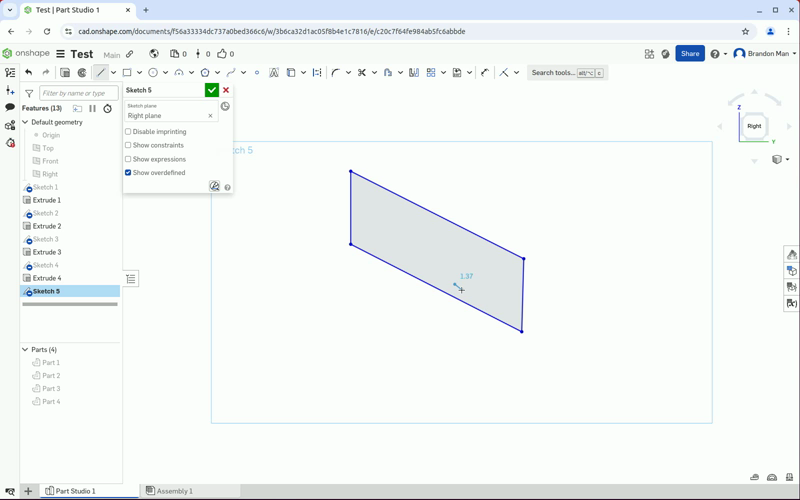
key_up(shift)
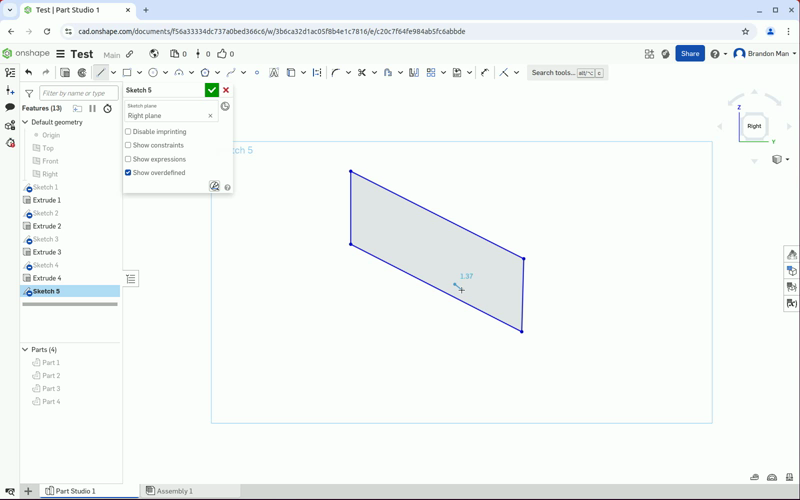
key_down(shift)
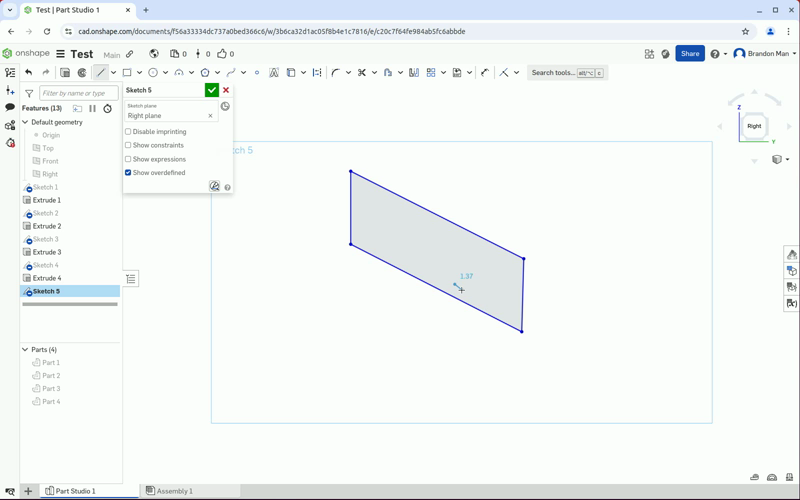
mouse_move(491, 289)
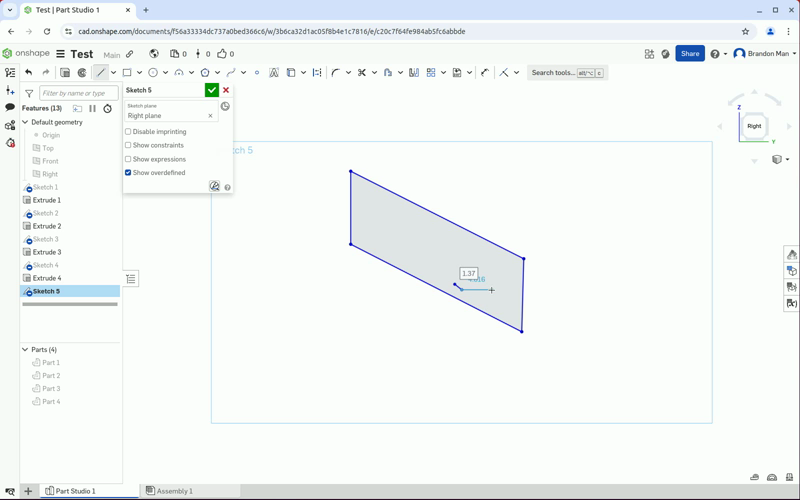
mouse_move(463, 288)
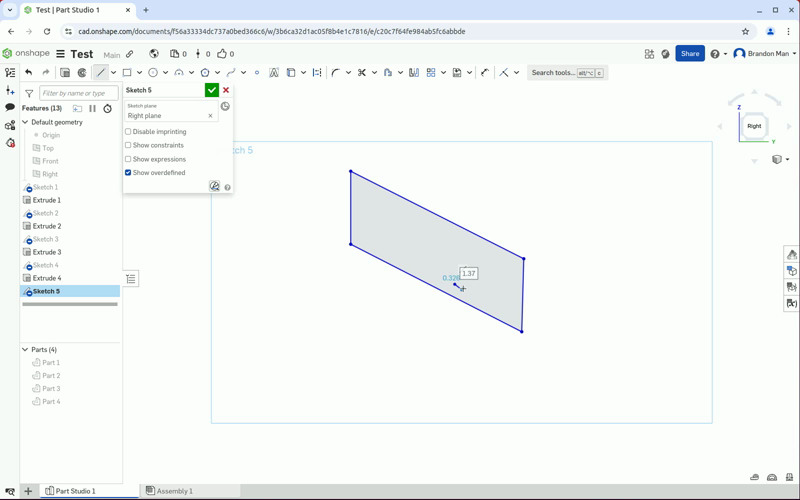
scroll(6)
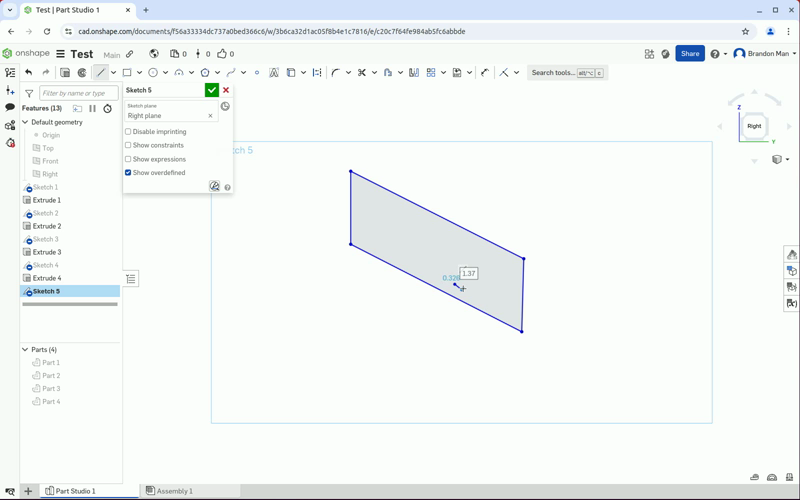
scroll(6)
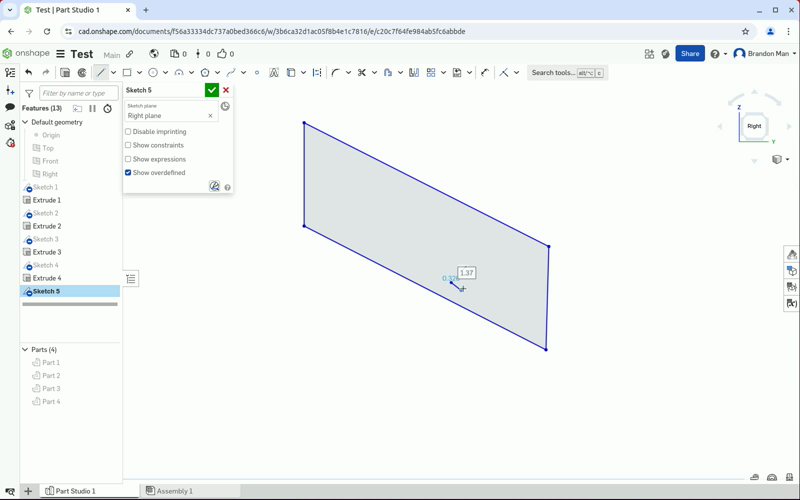
scroll(6)
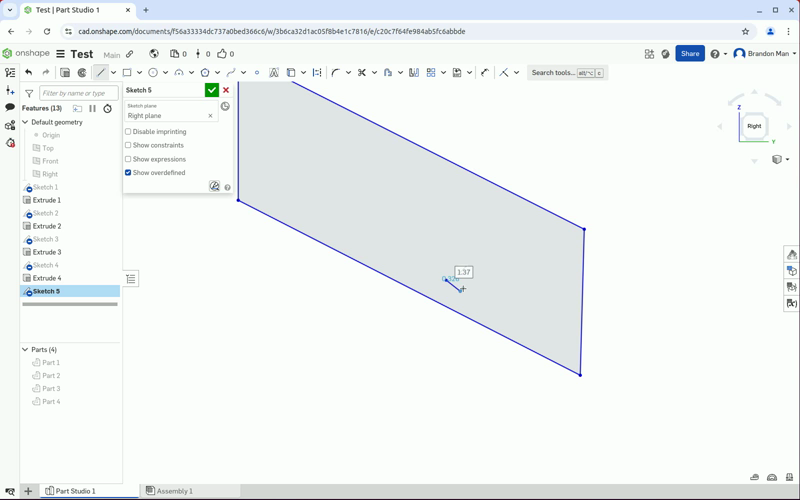
scroll(6)
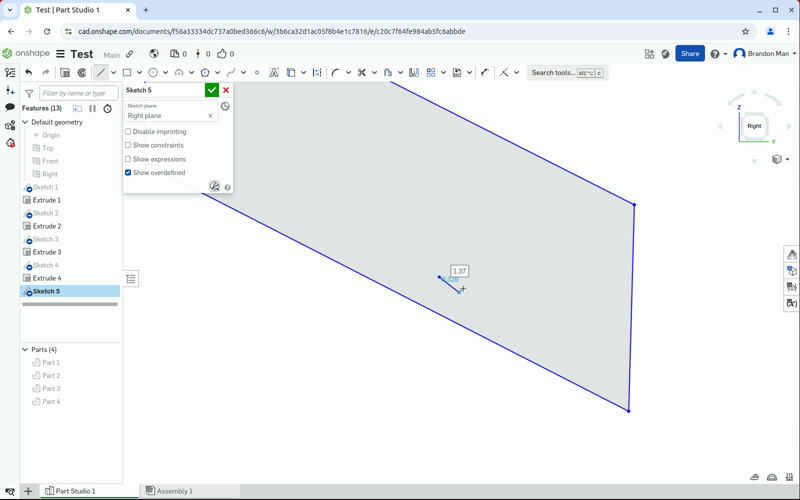
scroll(6)
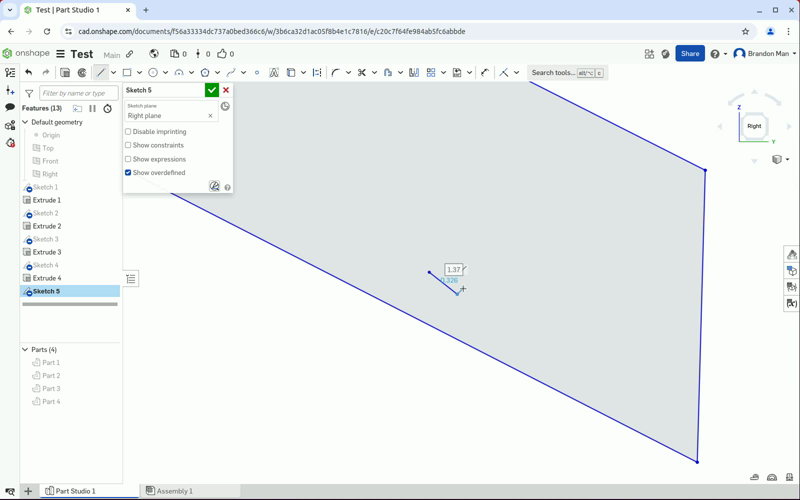
scroll(6)
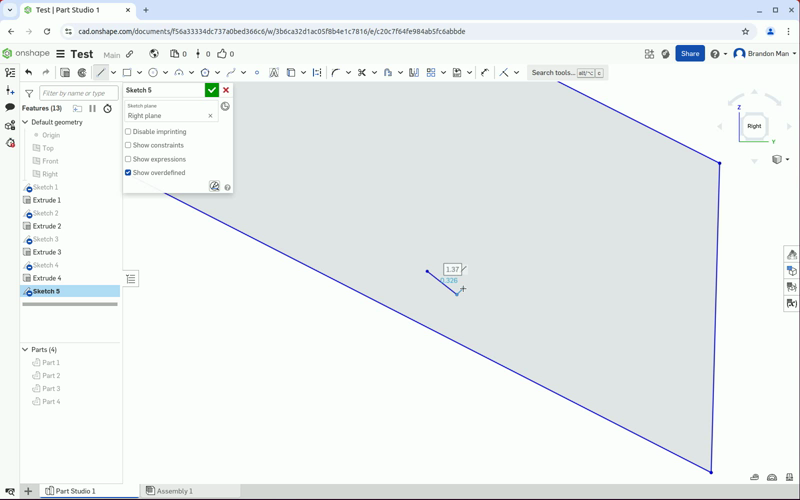
scroll(6)
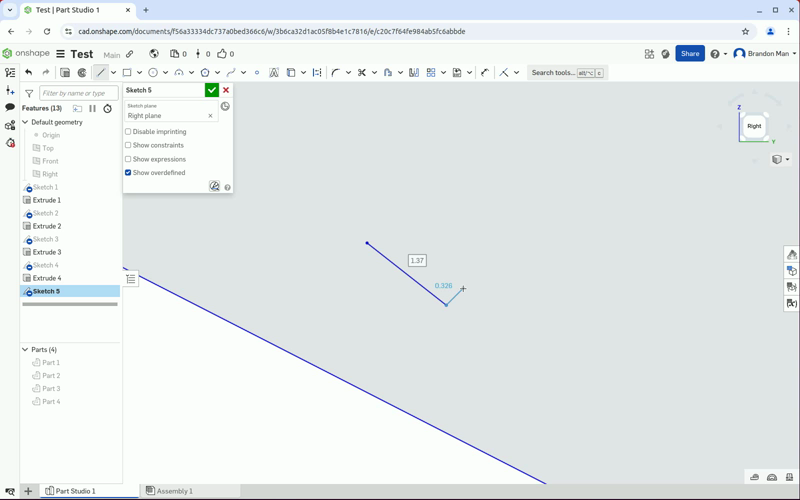
click(463, 288)
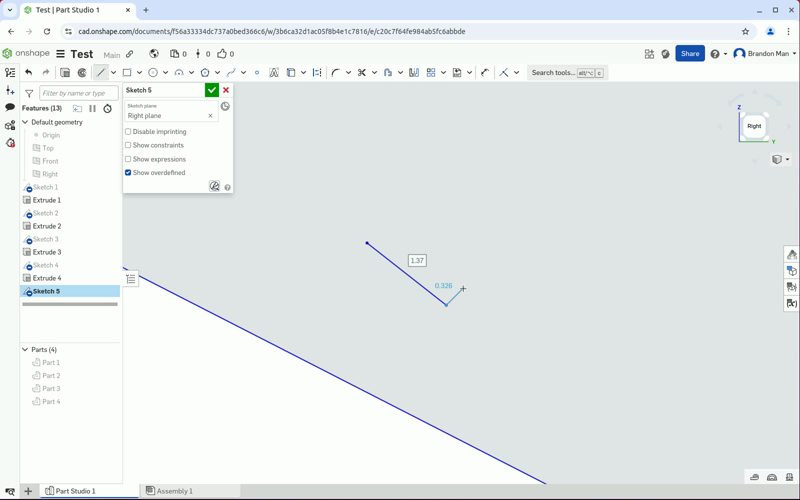
scroll(-6)
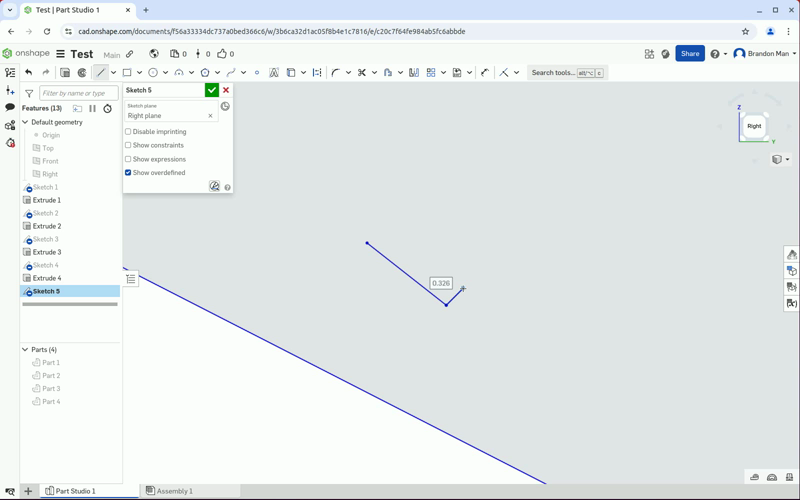
scroll(-6)
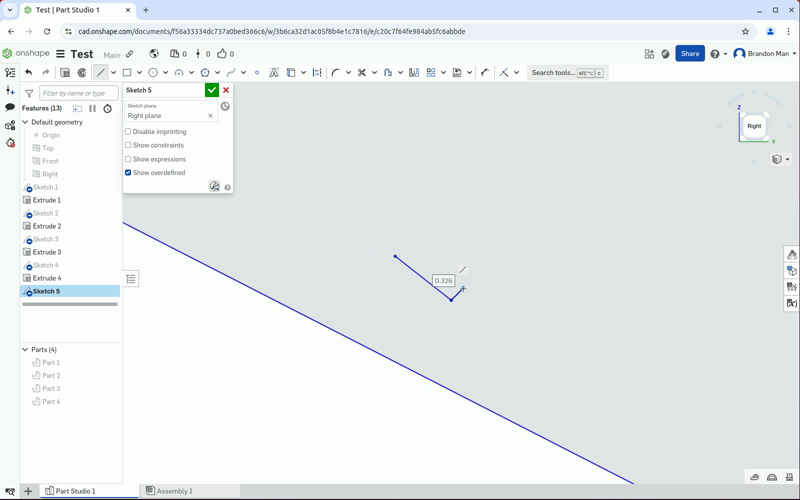
scroll(-6)
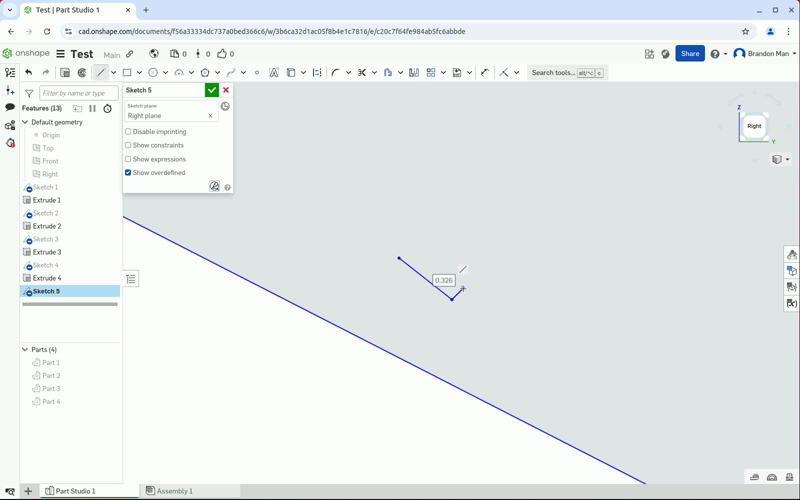
scroll(-6)
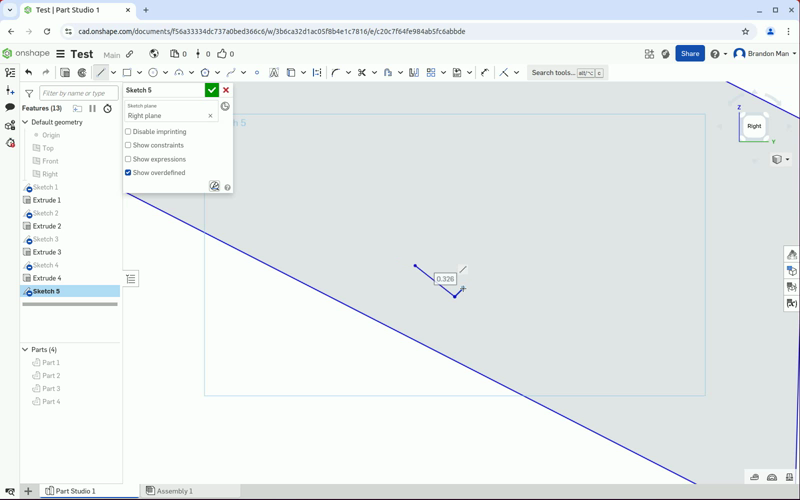
scroll(-6)
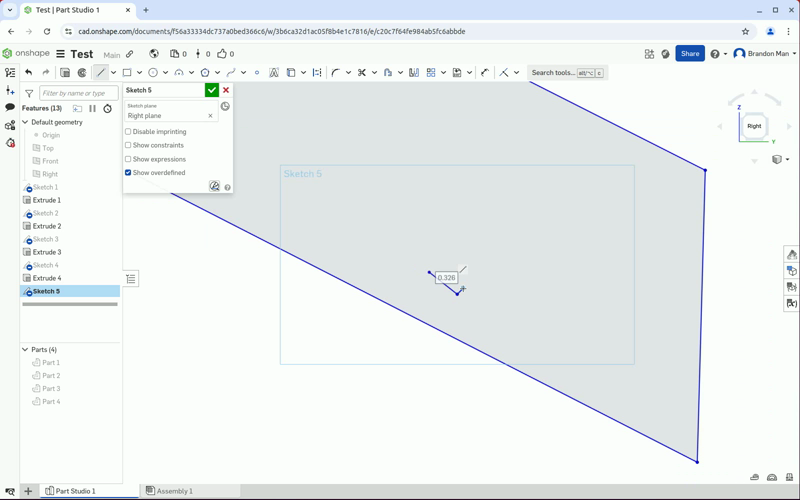
scroll(-6)
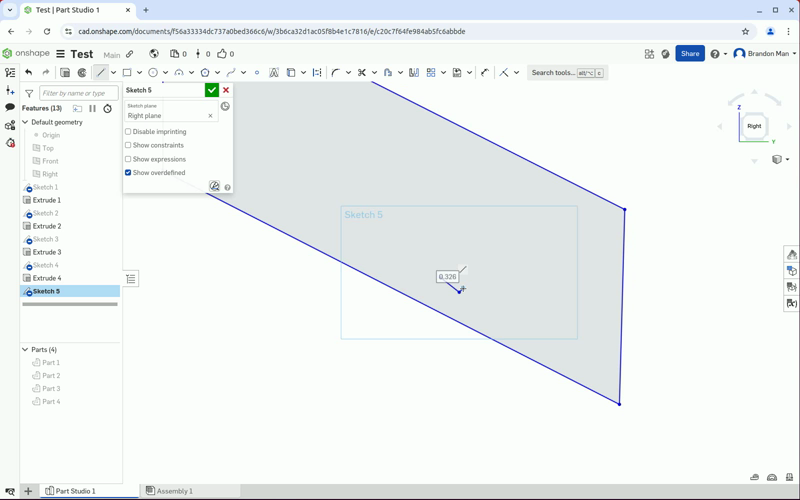
scroll(-6)
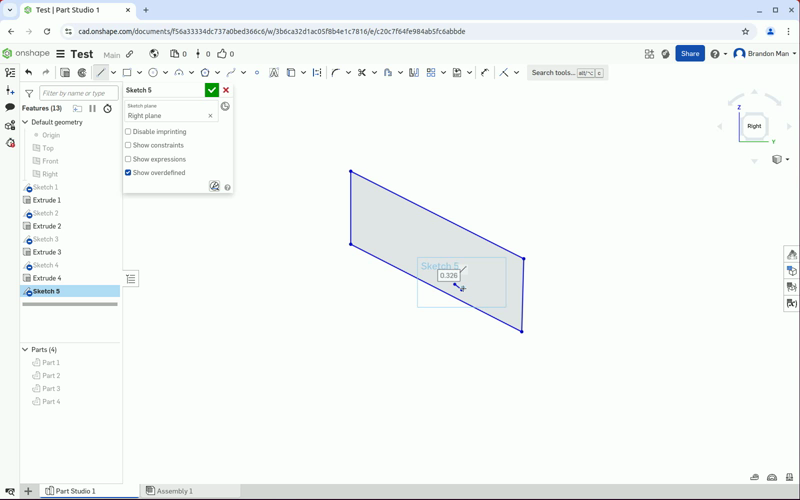
key_up(shift)
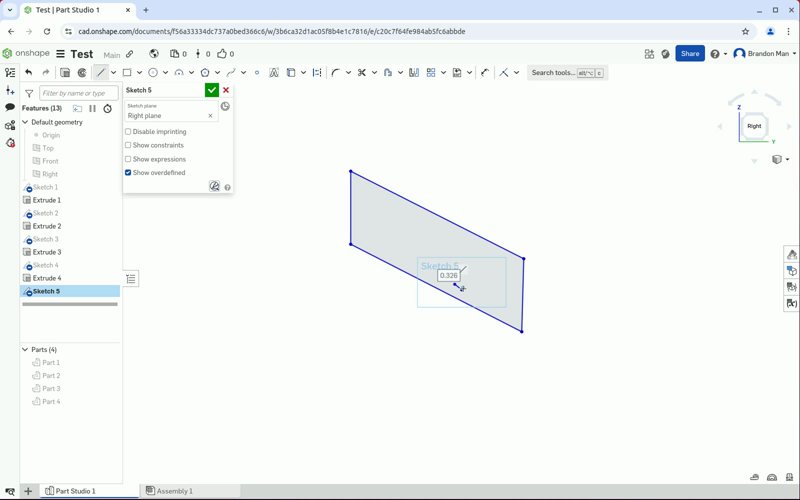
key_down(shift)
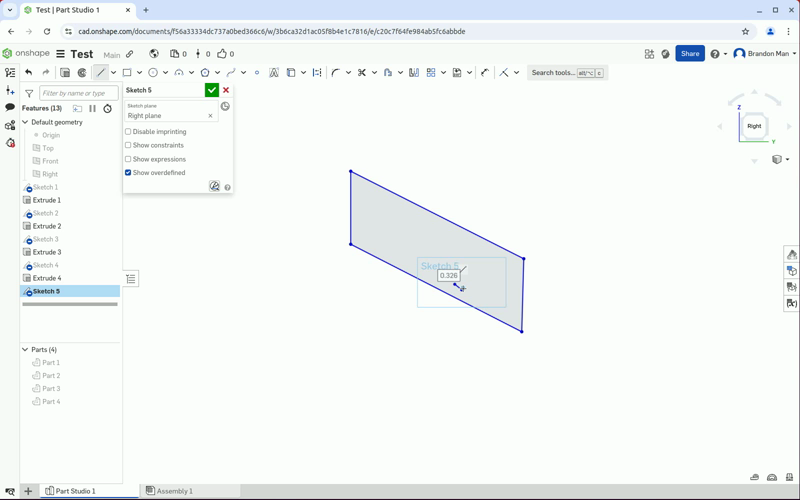
mouse_move(493, 288)
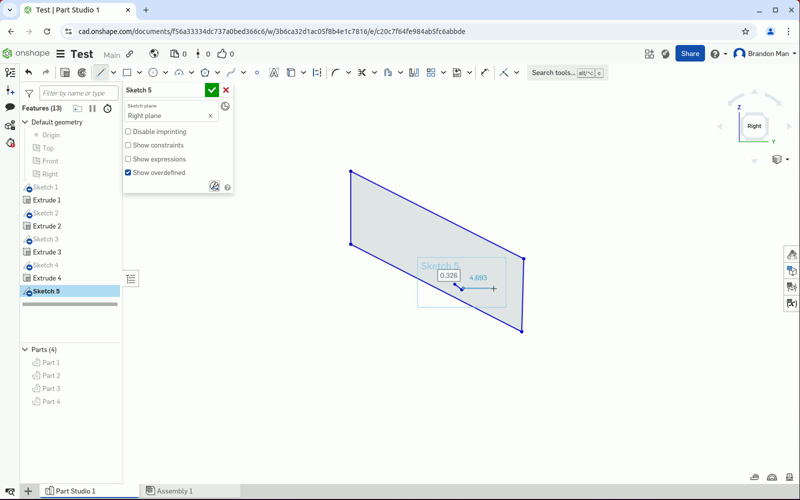
mouse_move(459, 284)
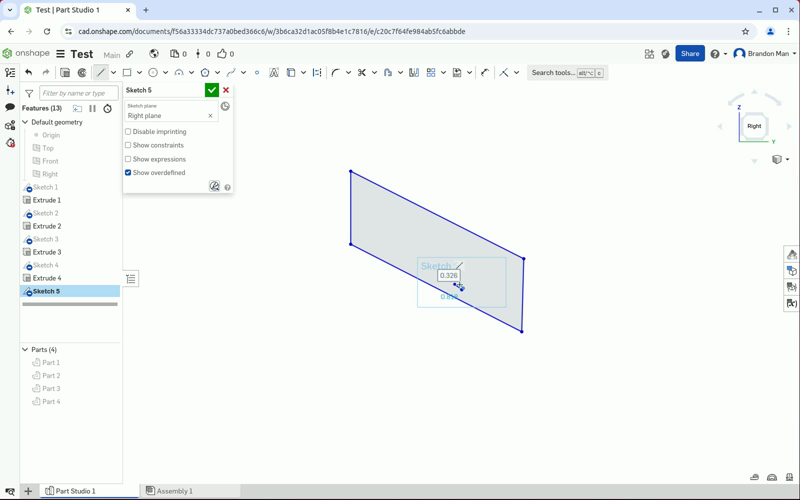
scroll(6)
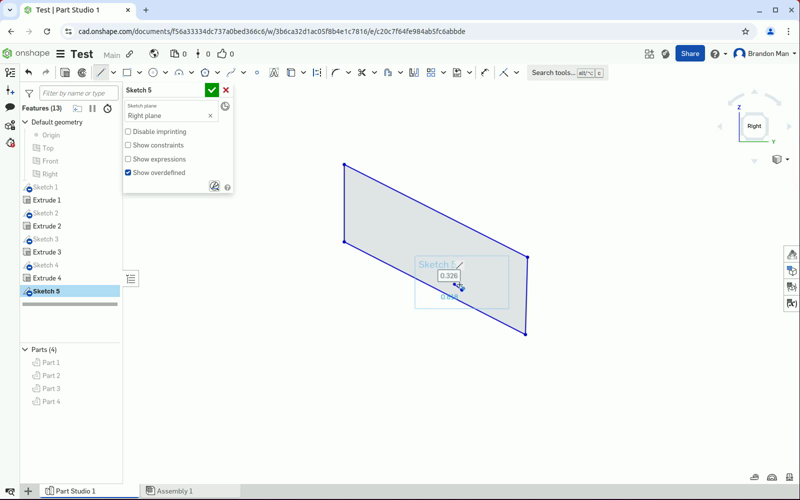
scroll(6)
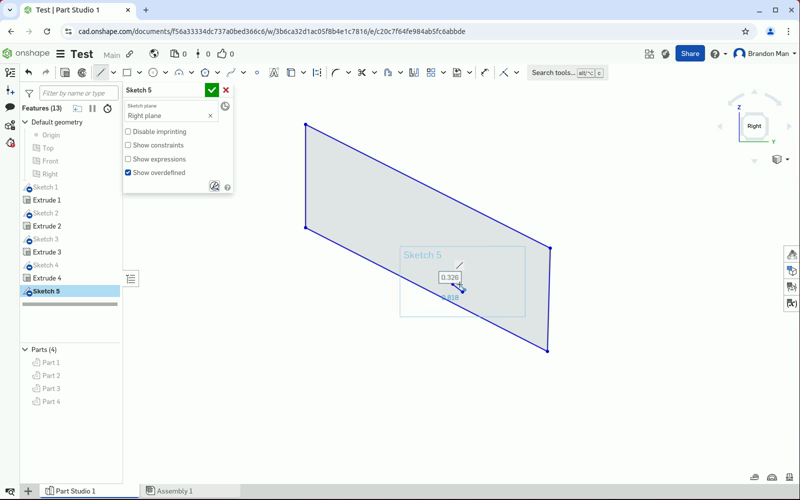
scroll(6)
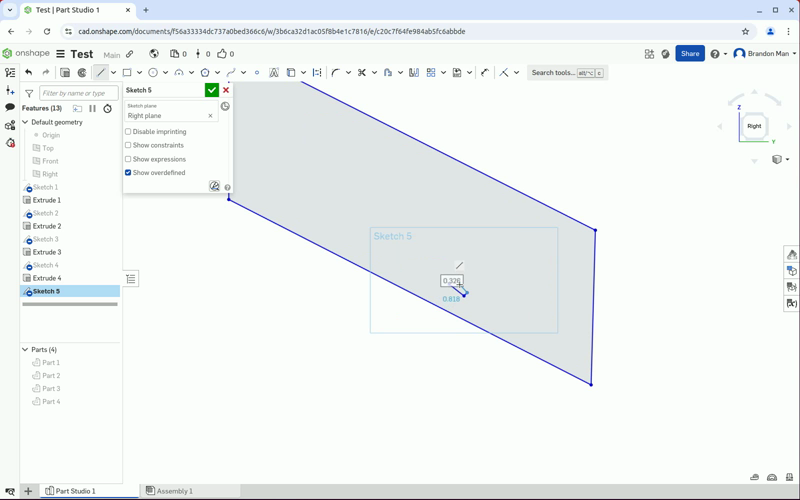
scroll(6)
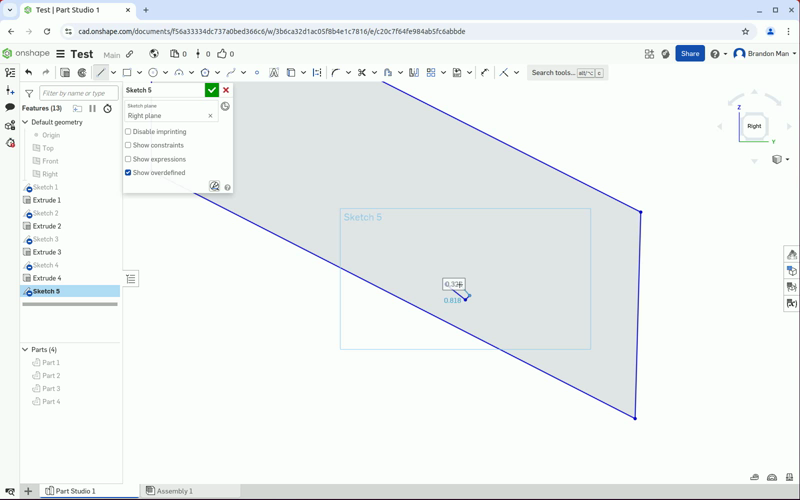
scroll(6)
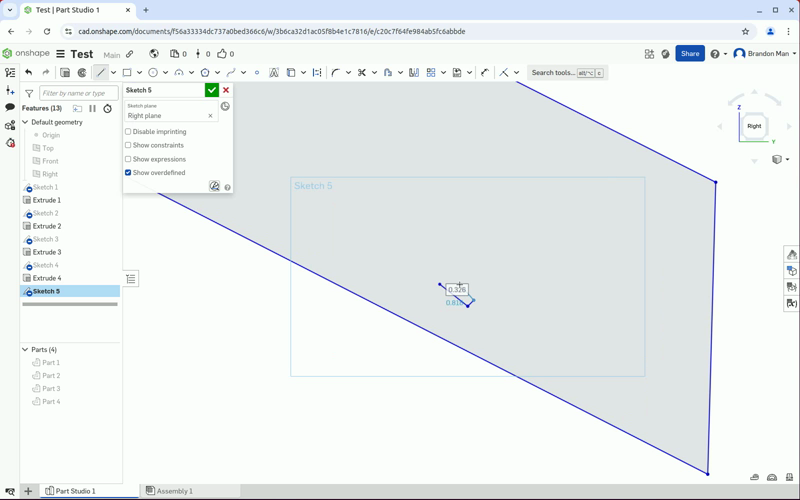
scroll(6)
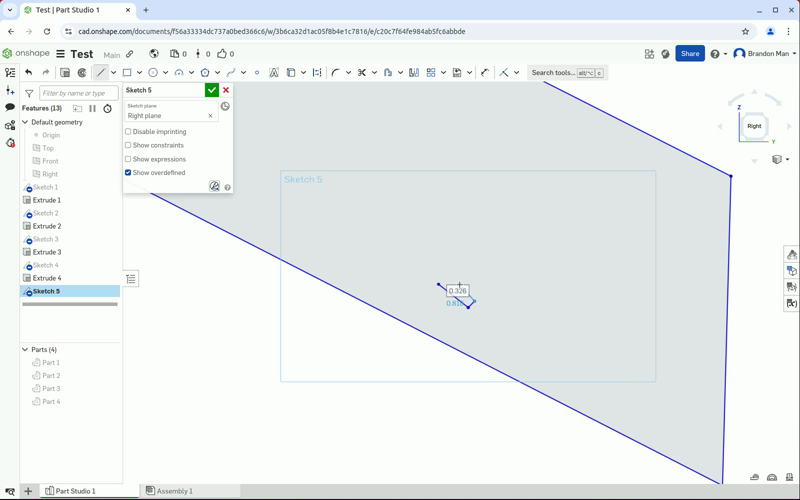
scroll(6)
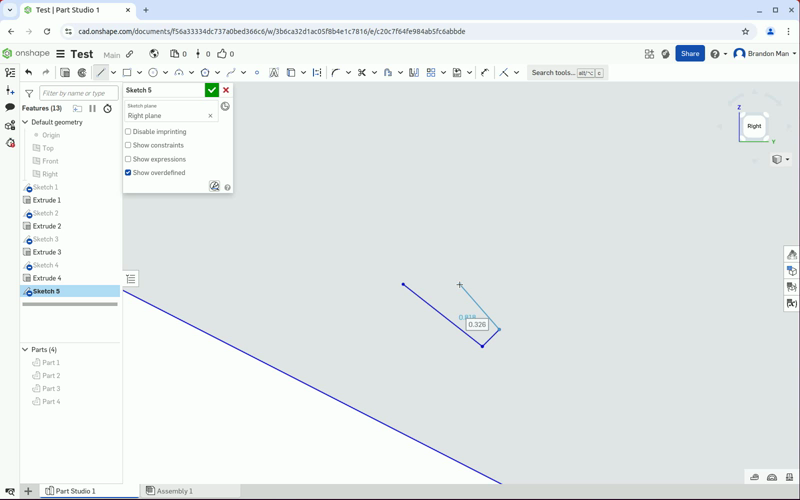
click(459, 284)
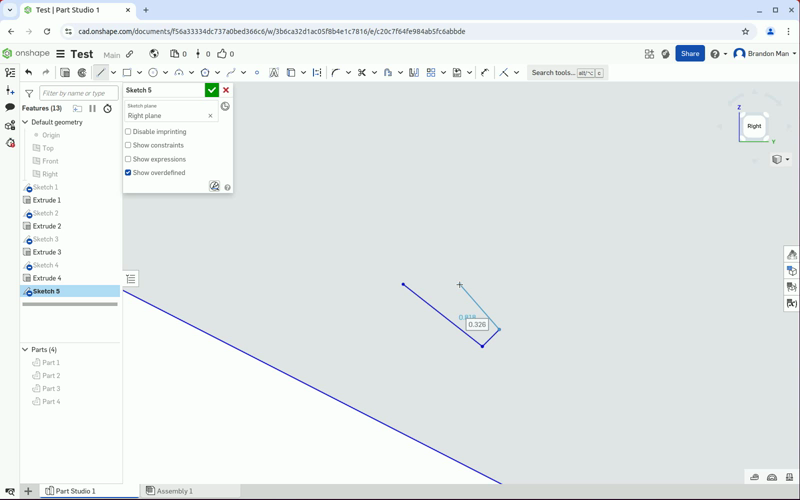
scroll(-6)
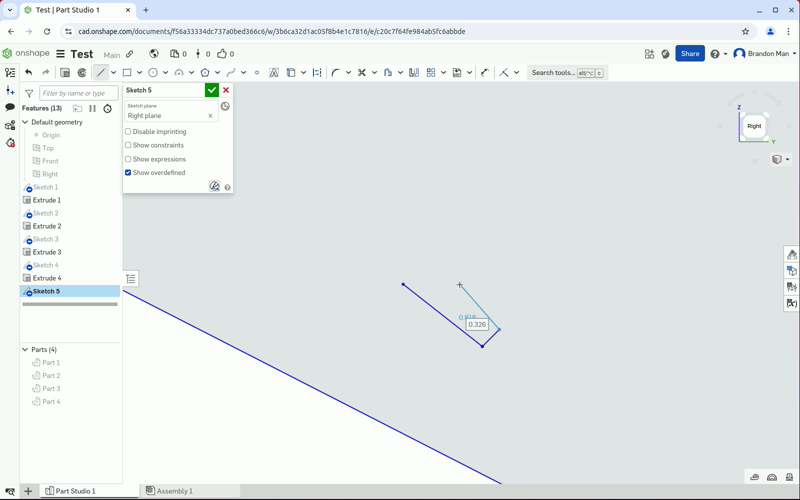
scroll(-6)
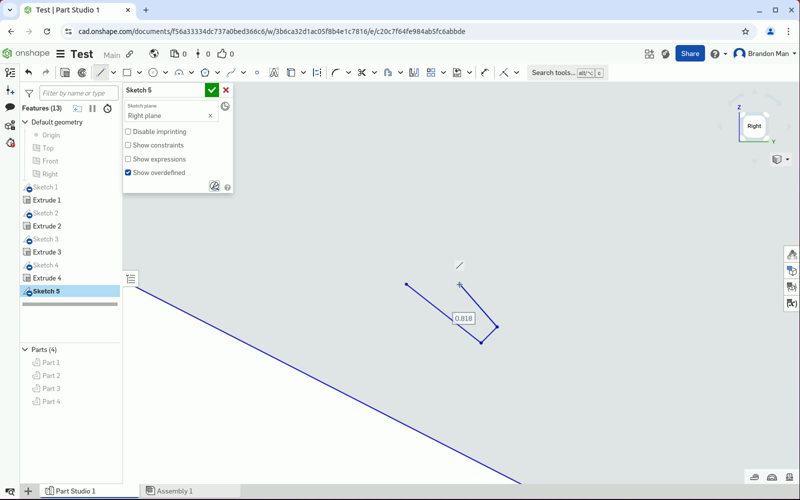
scroll(-6)
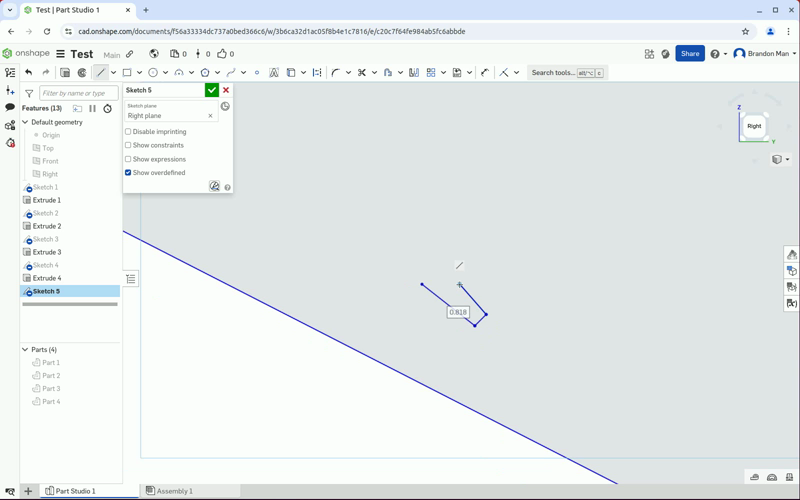
scroll(-6)
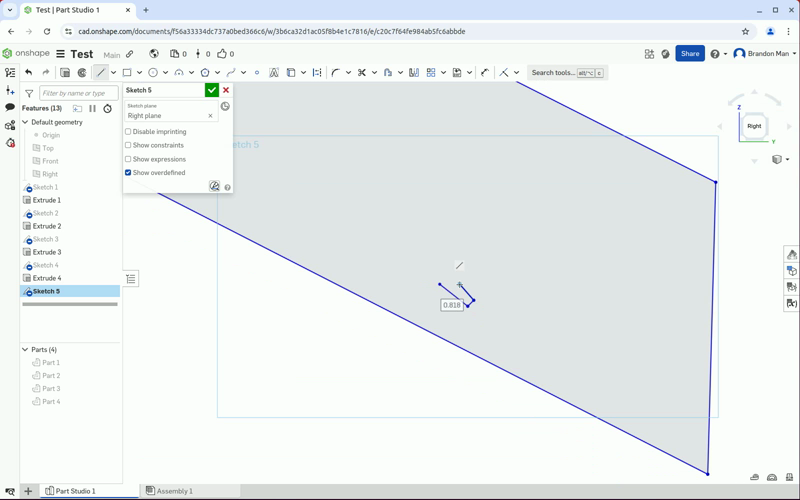
scroll(-6)
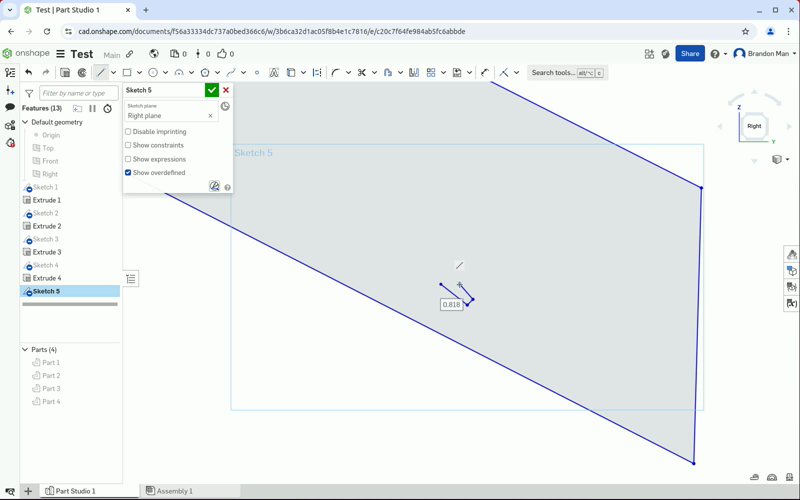
scroll(-6)
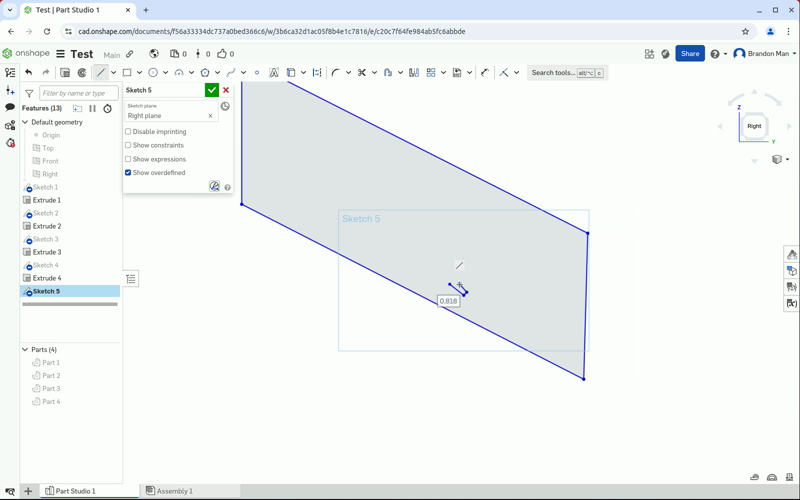
scroll(-6)
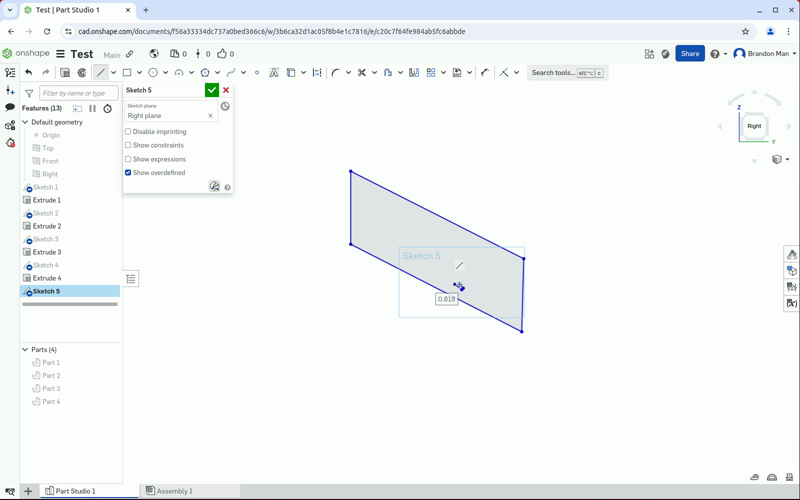
key_up(shift)
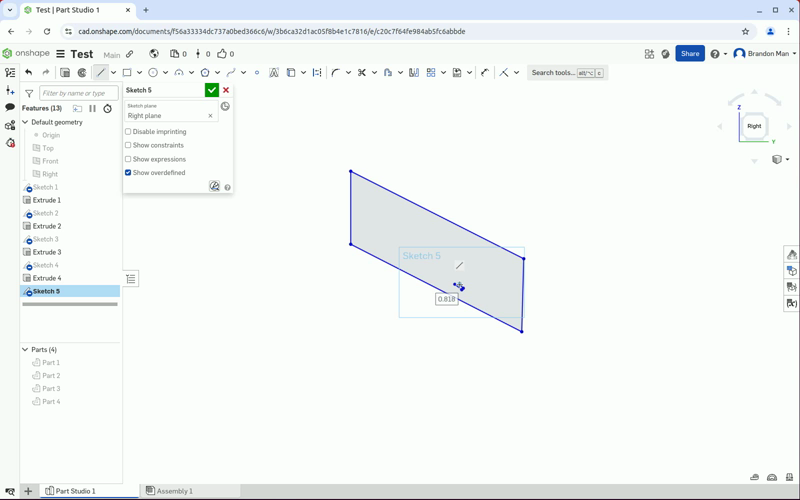
key_down(shift)
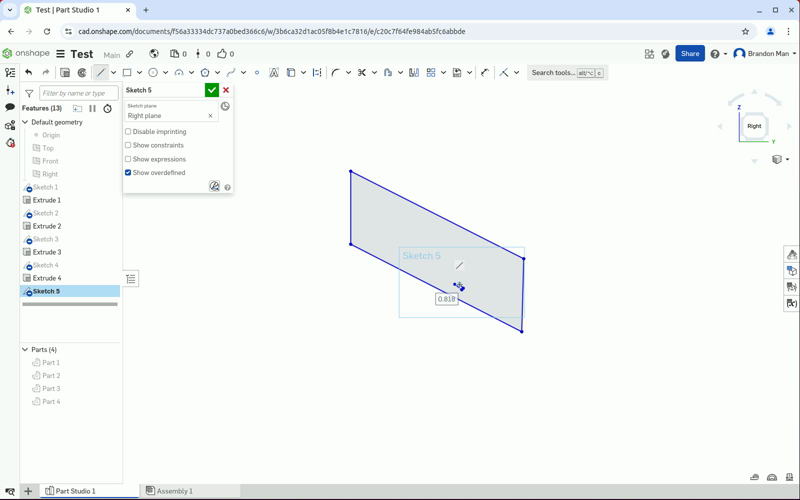
mouse_move(489, 284)
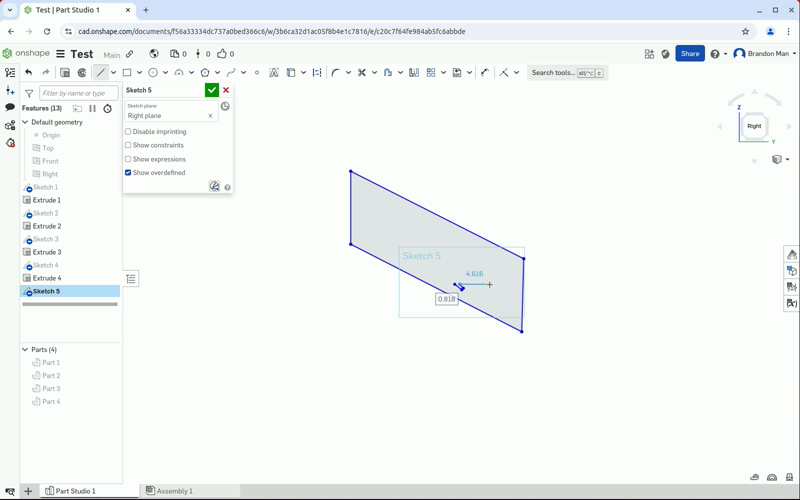
mouse_move(458, 284)
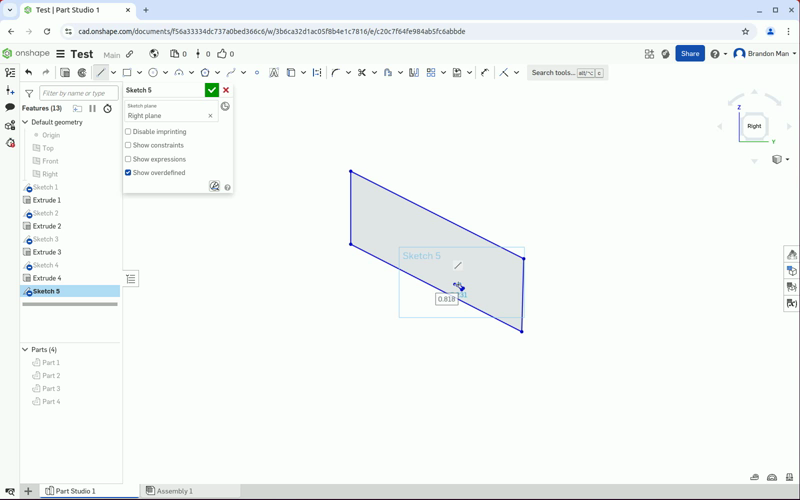
scroll(6)
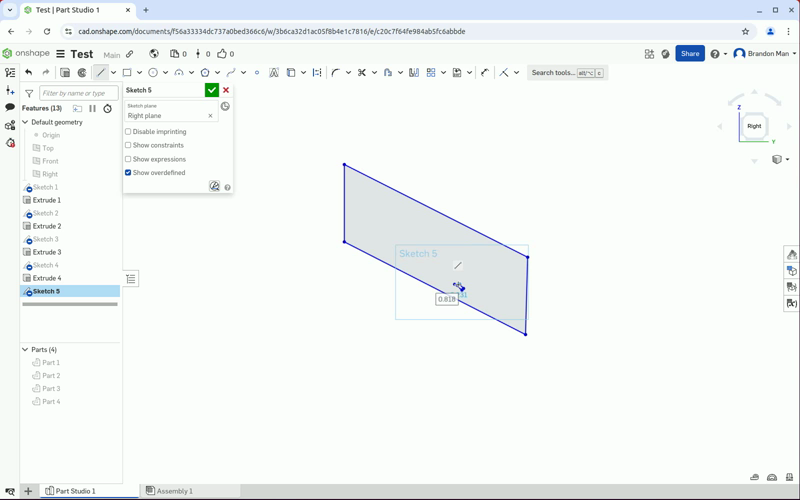
scroll(6)
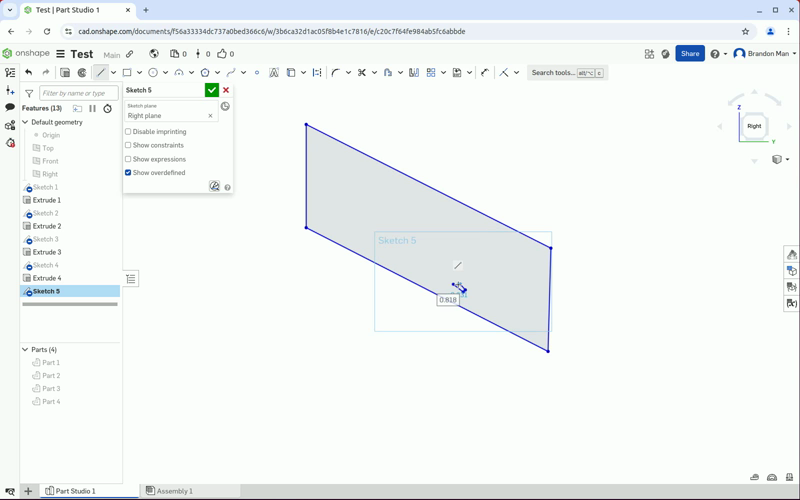
scroll(6)
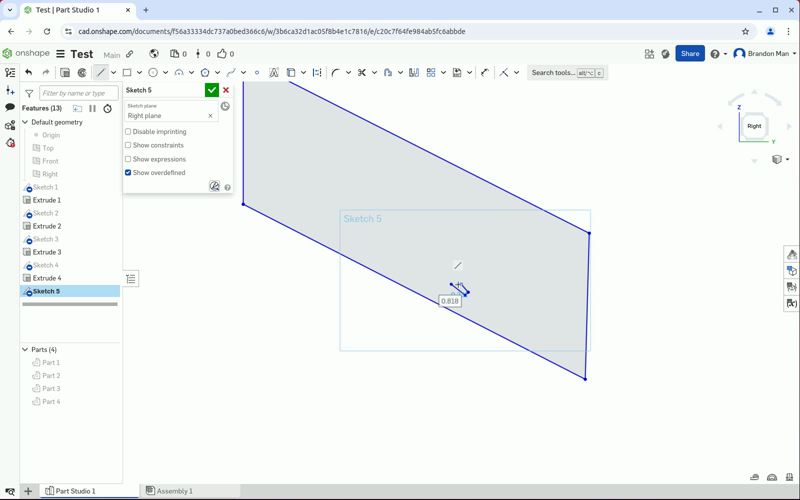
scroll(6)
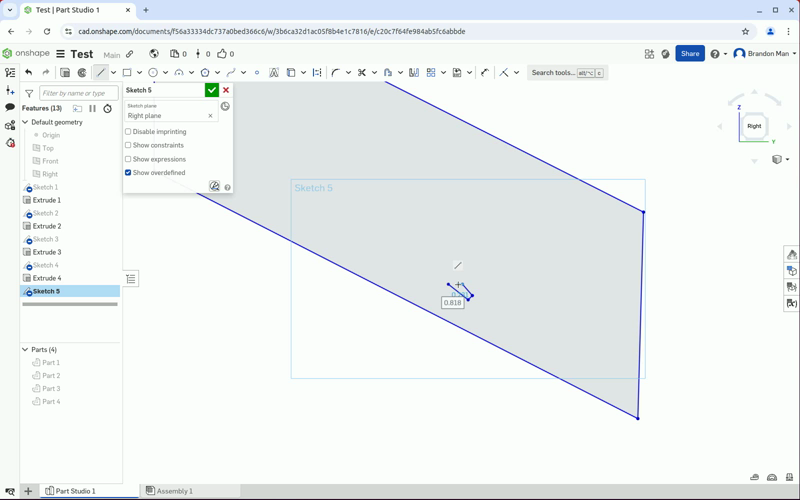
scroll(6)
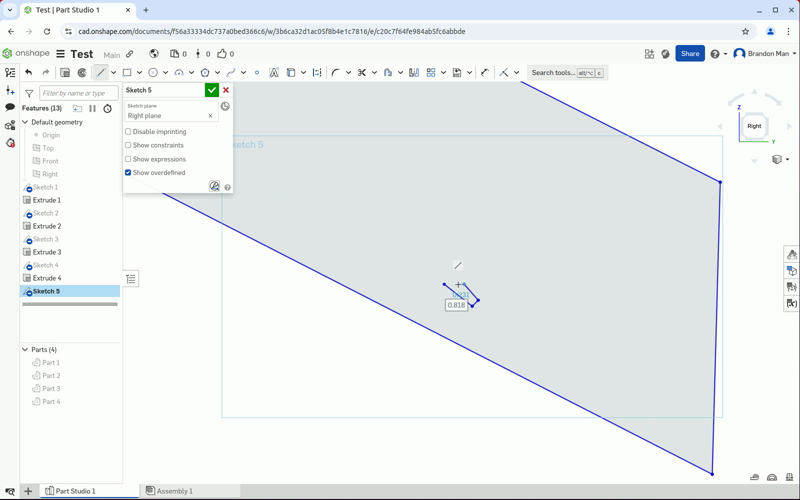
scroll(6)
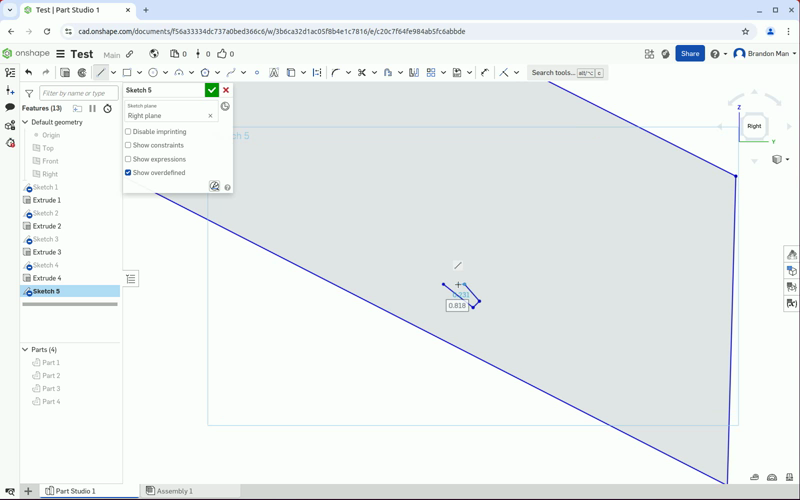
scroll(6)
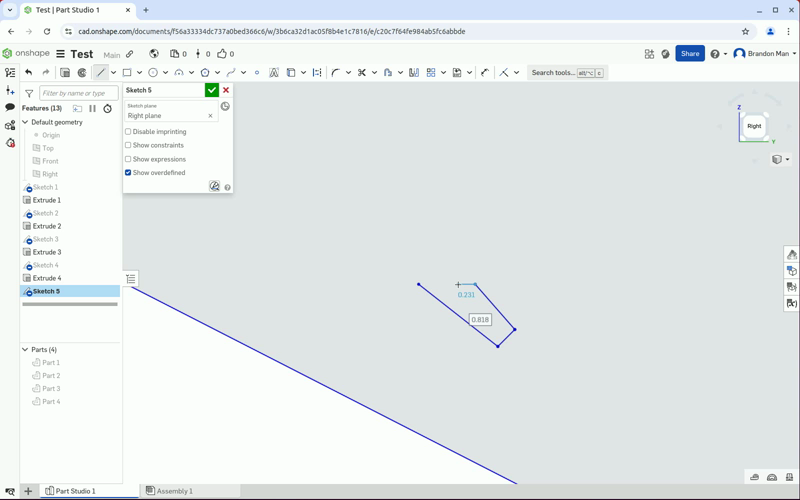
click(458, 284)
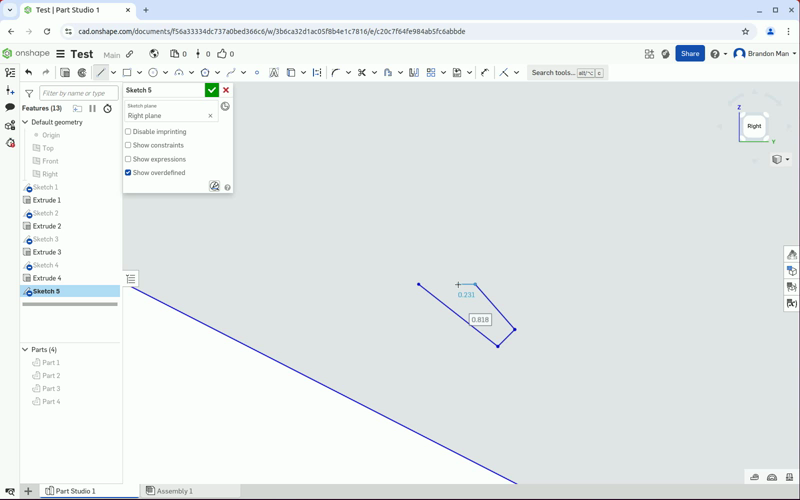
scroll(-6)
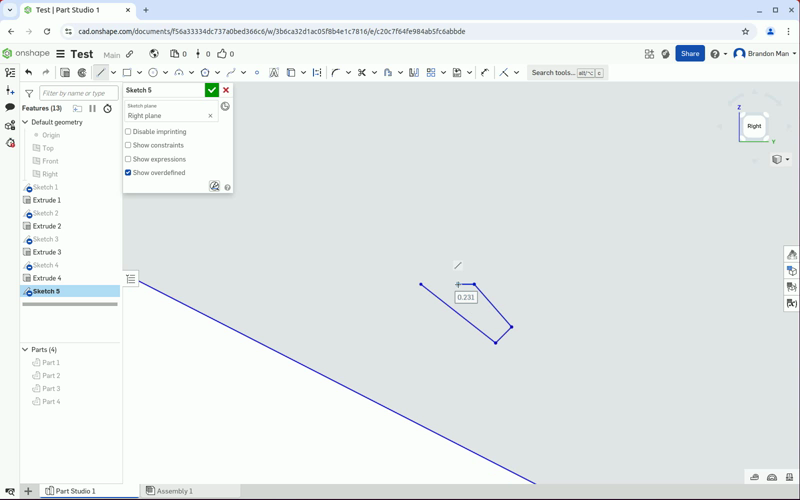
scroll(-6)
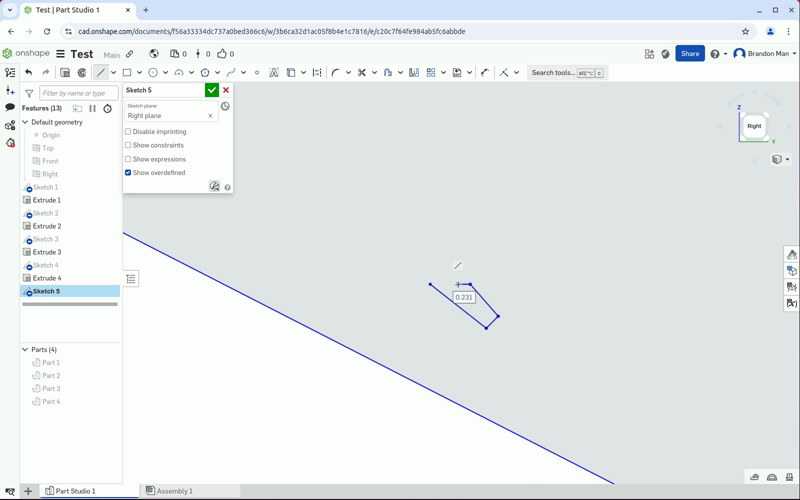
scroll(-6)
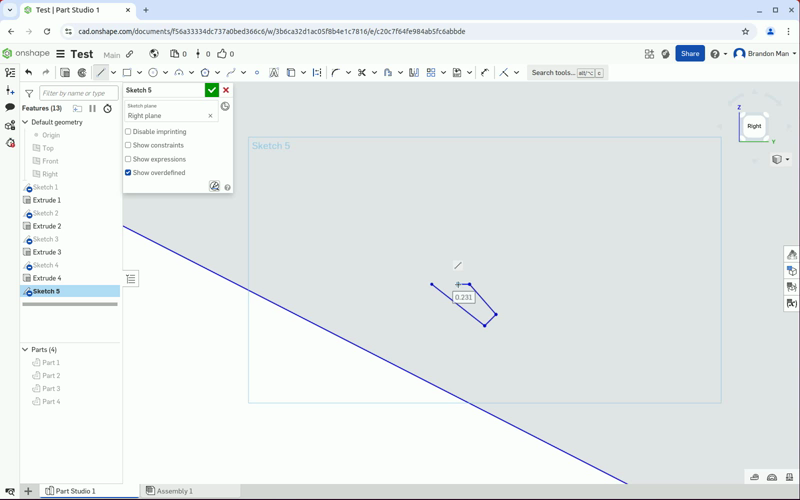
scroll(-6)
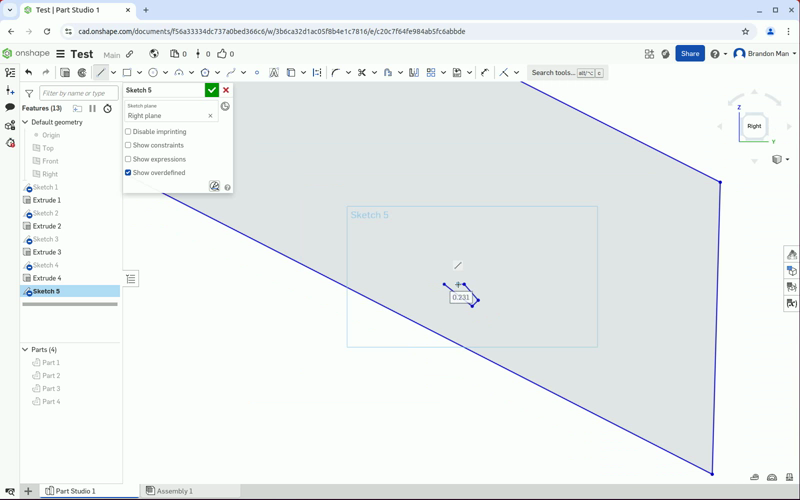
scroll(-6)
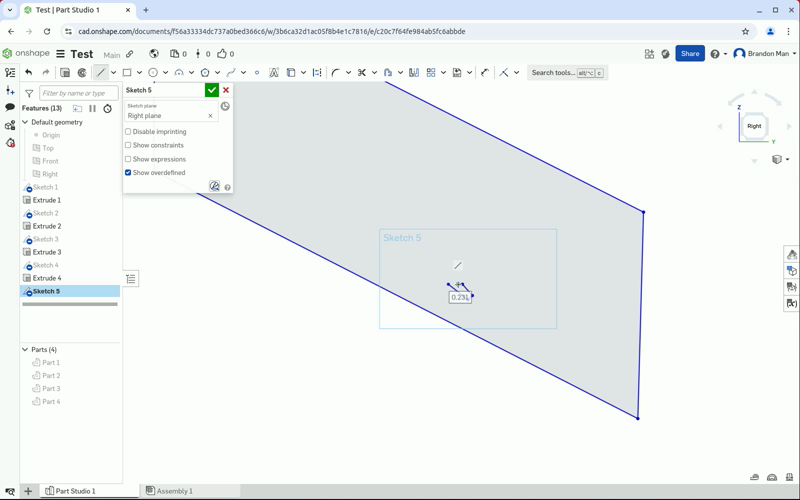
scroll(-6)
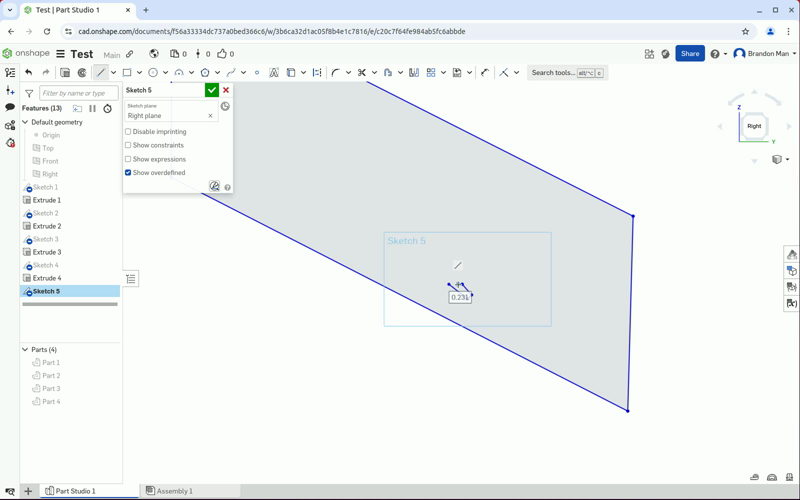
scroll(-6)
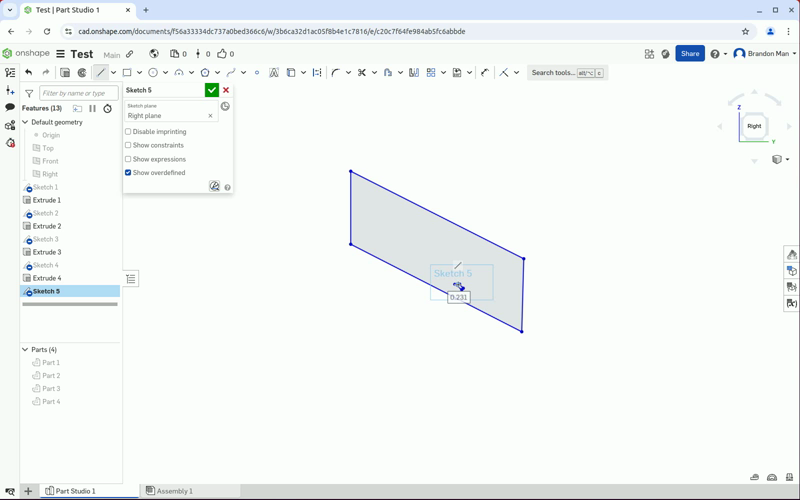
key_up(shift)
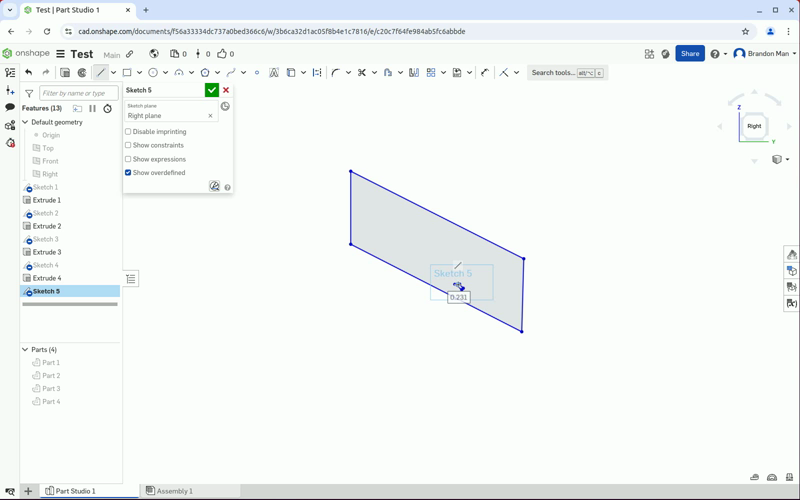
key_down(shift)
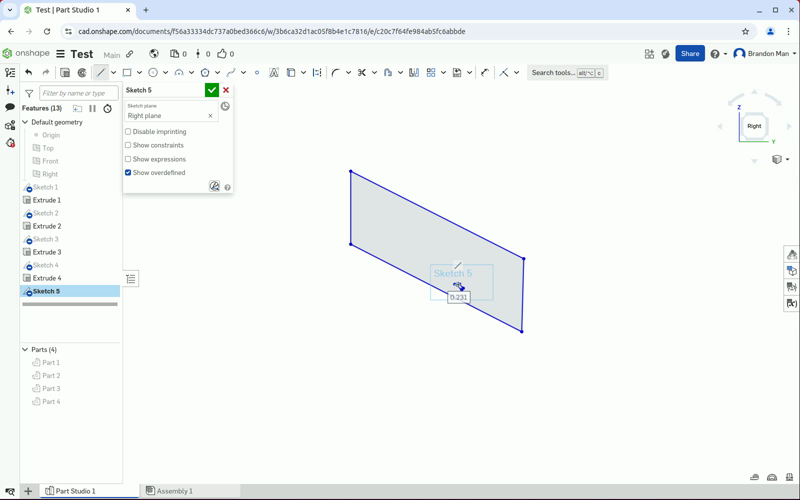
mouse_move(488, 284)
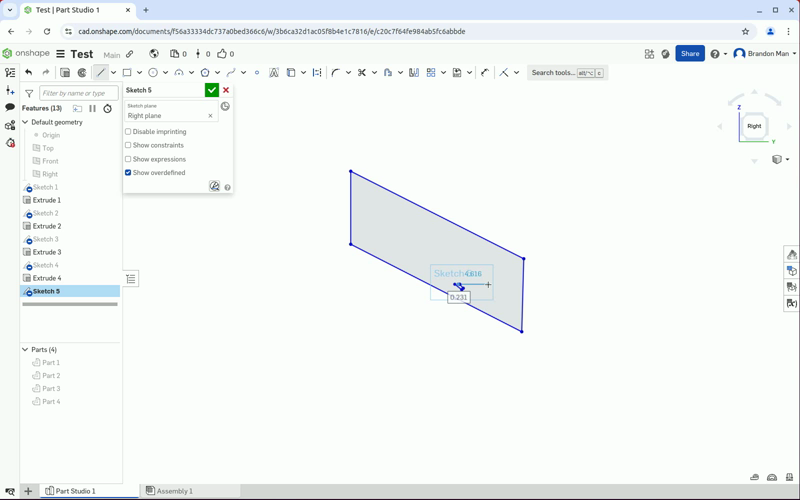
mouse_move(458, 282)
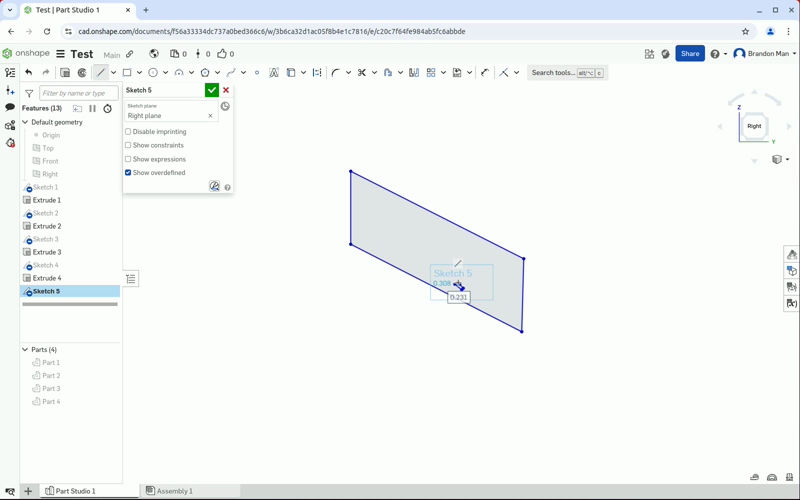
scroll(6)
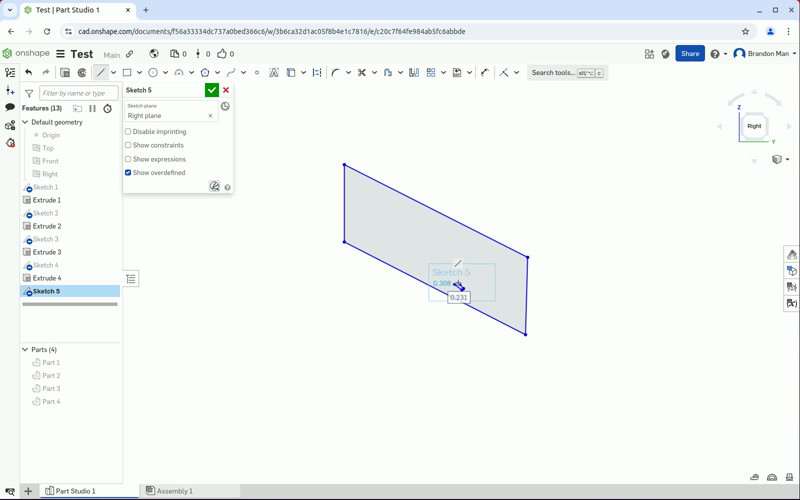
scroll(6)
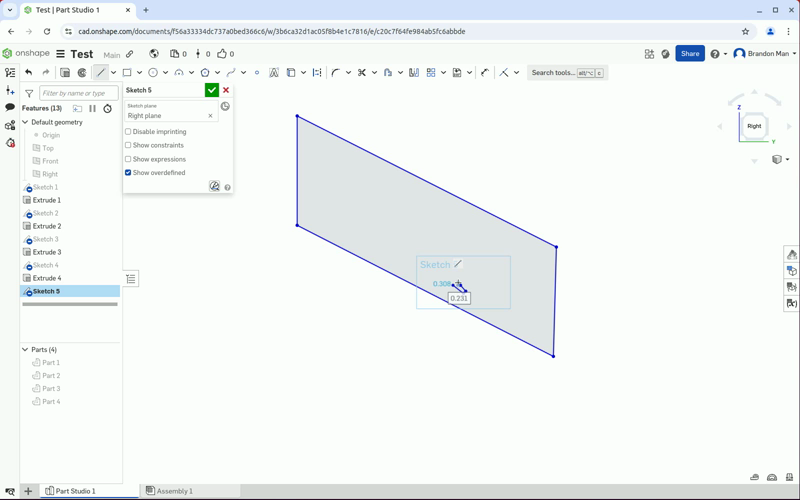
scroll(6)
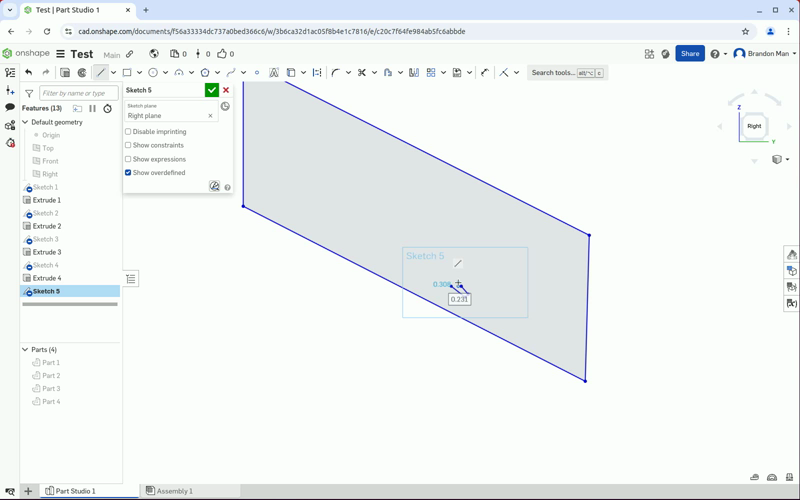
scroll(6)
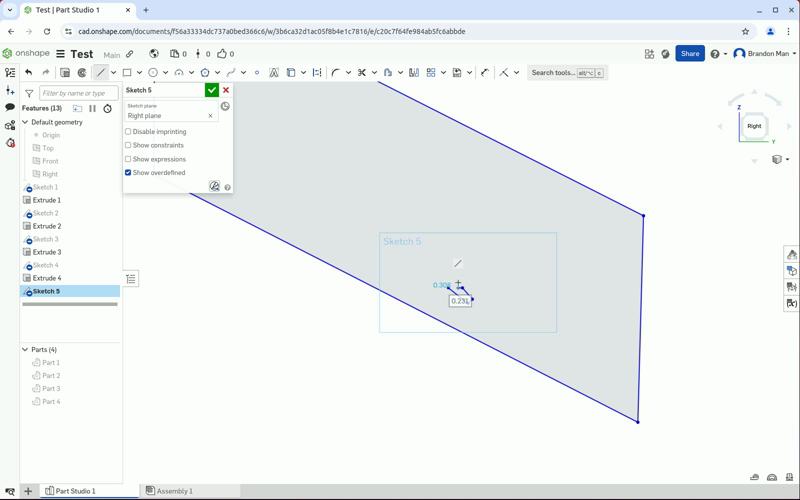
scroll(6)
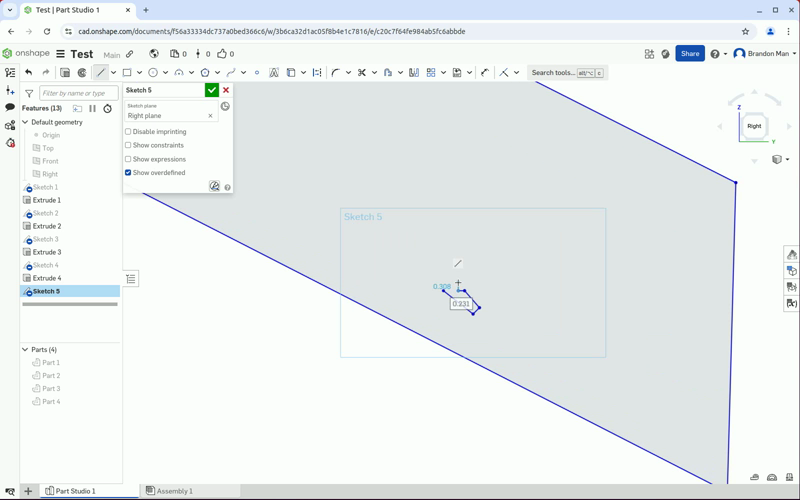
scroll(6)
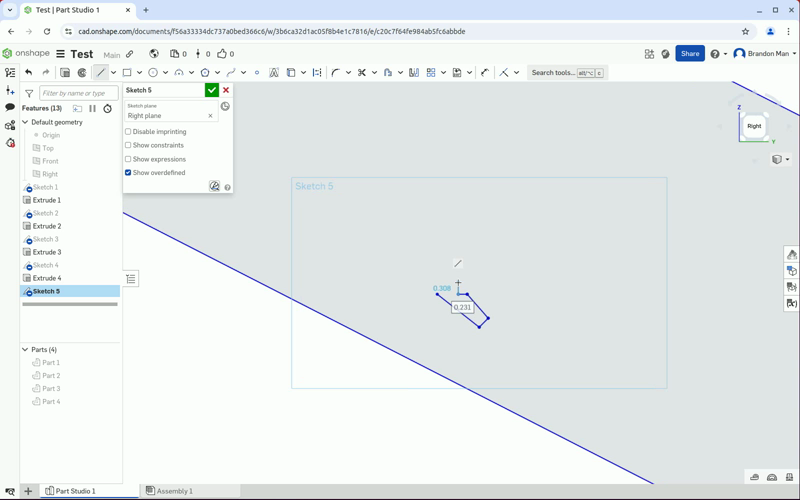
scroll(6)
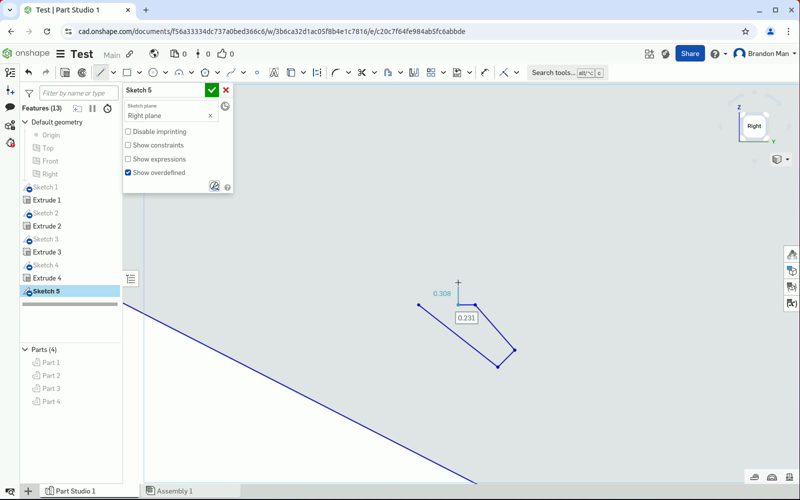
click(458, 282)
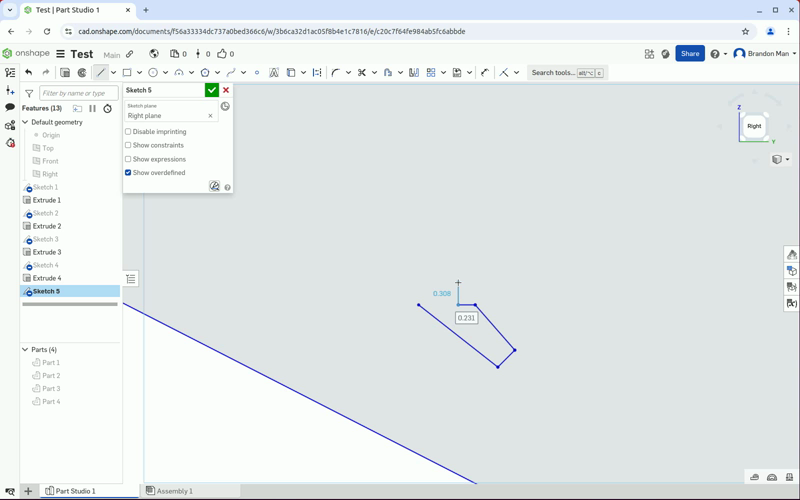
scroll(-6)
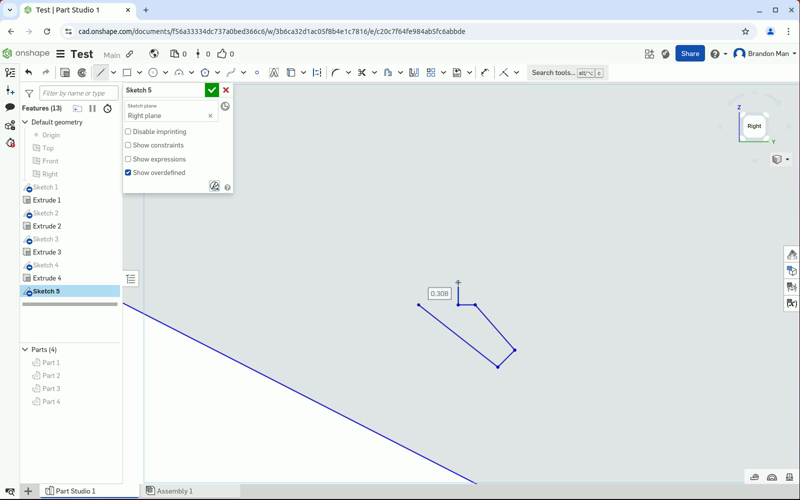
scroll(-6)
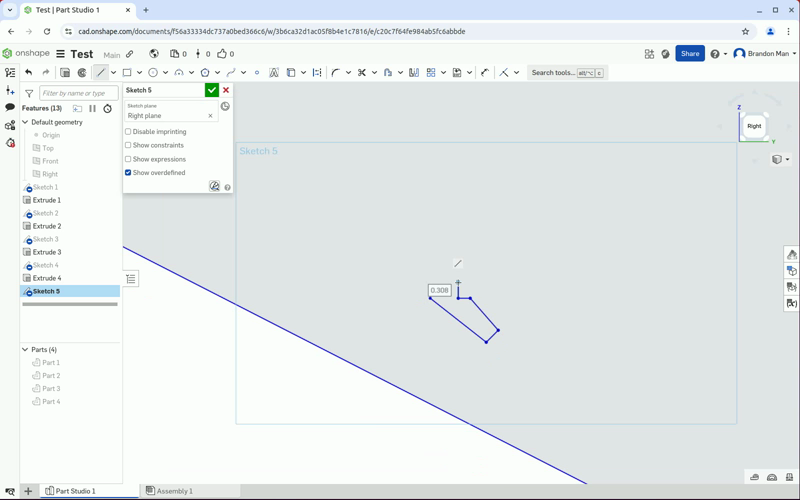
scroll(-6)
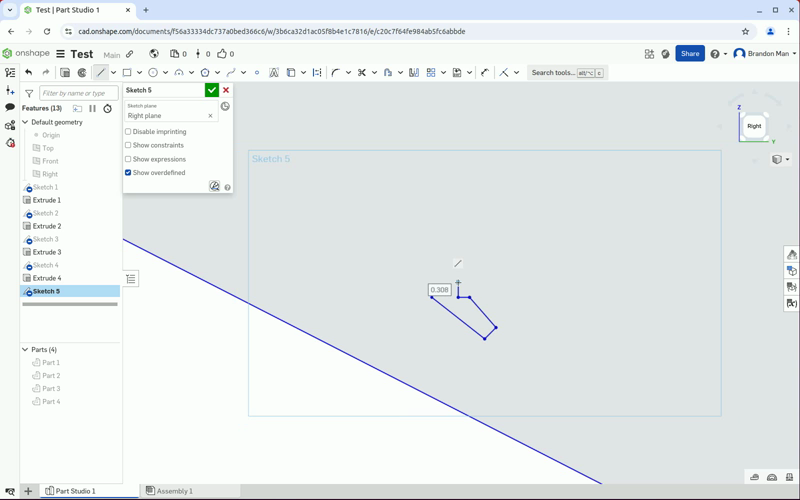
scroll(-6)
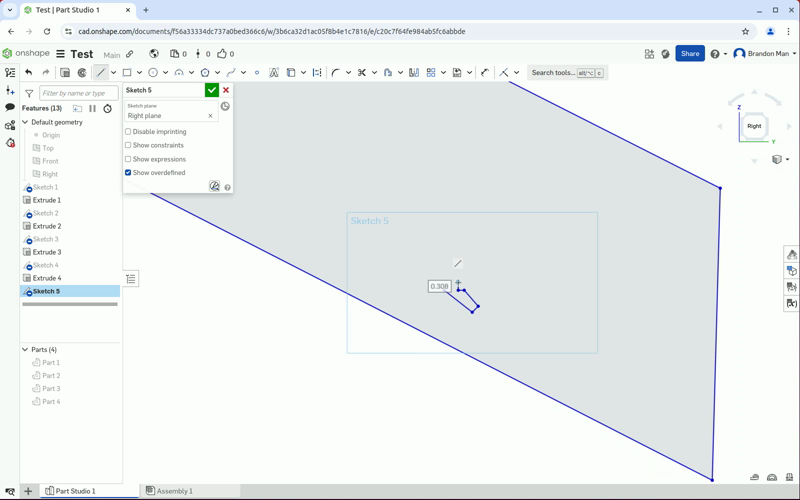
scroll(-6)
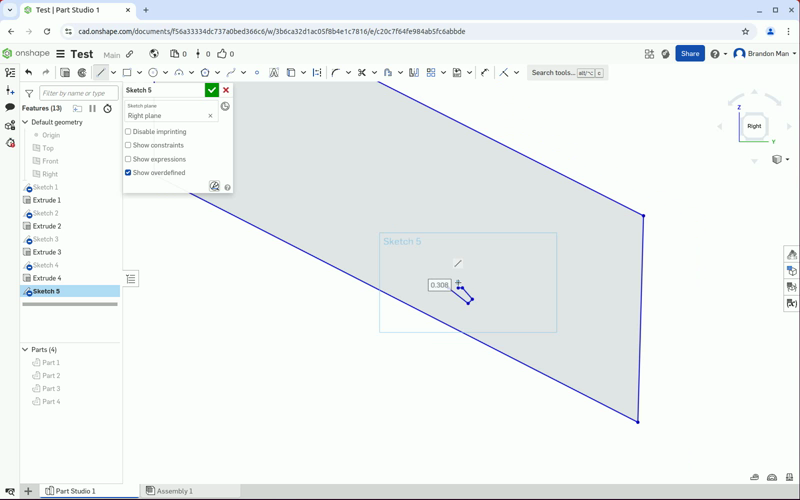
scroll(-6)
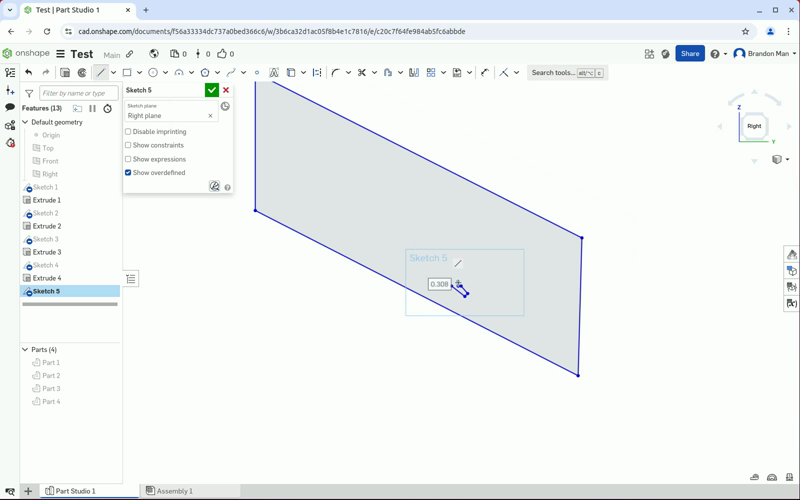
scroll(-6)
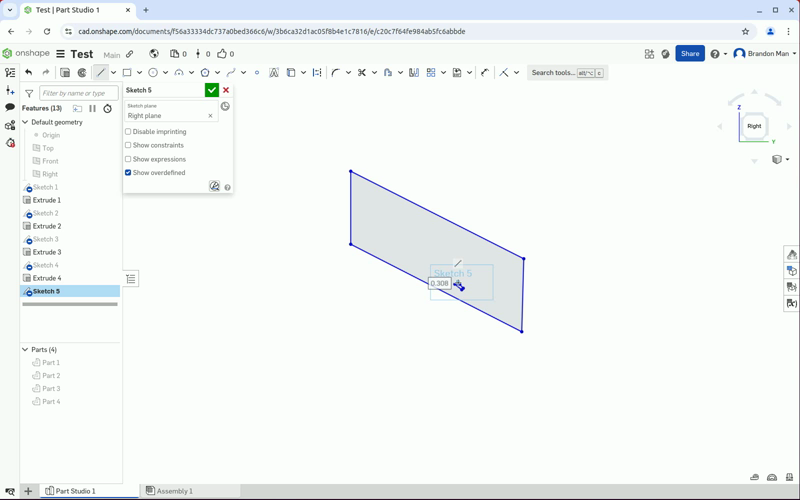
key_up(shift)
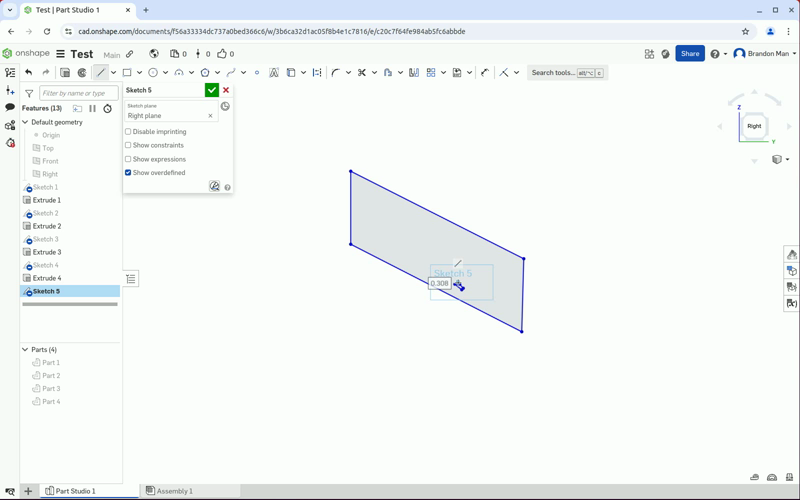
key_down(shift)
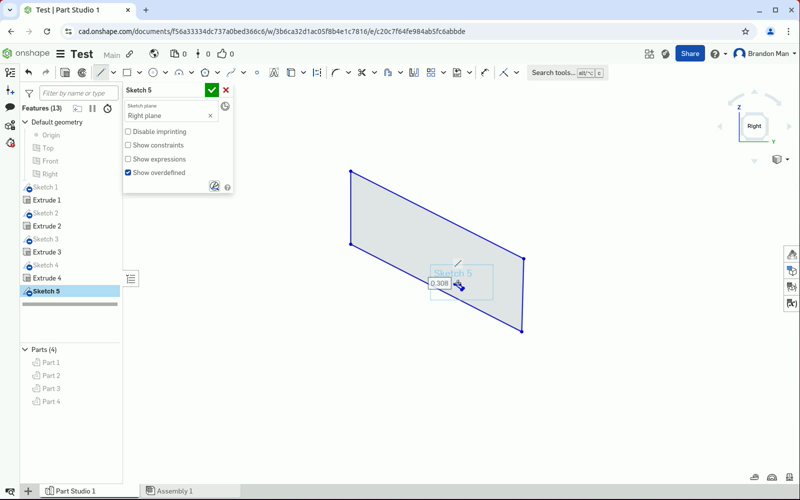
mouse_move(488, 282)
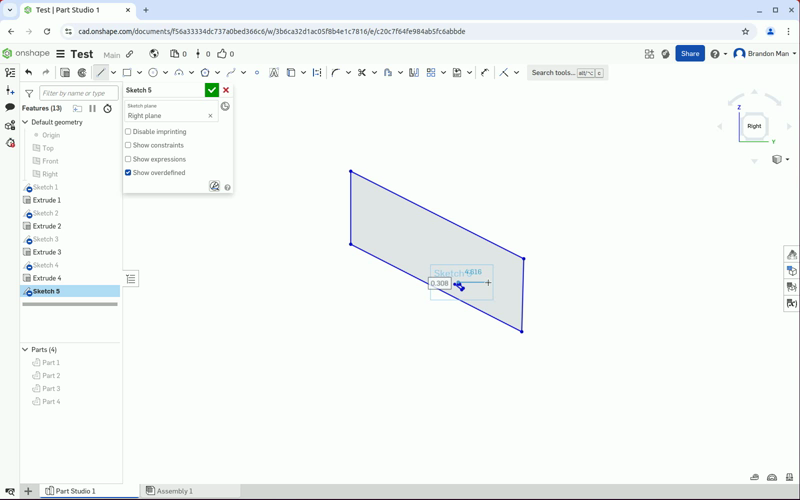
mouse_move(456, 282)
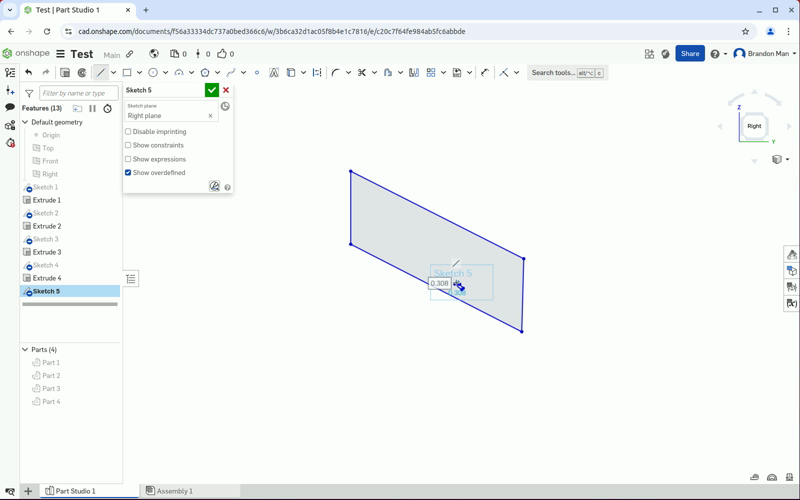
scroll(6)
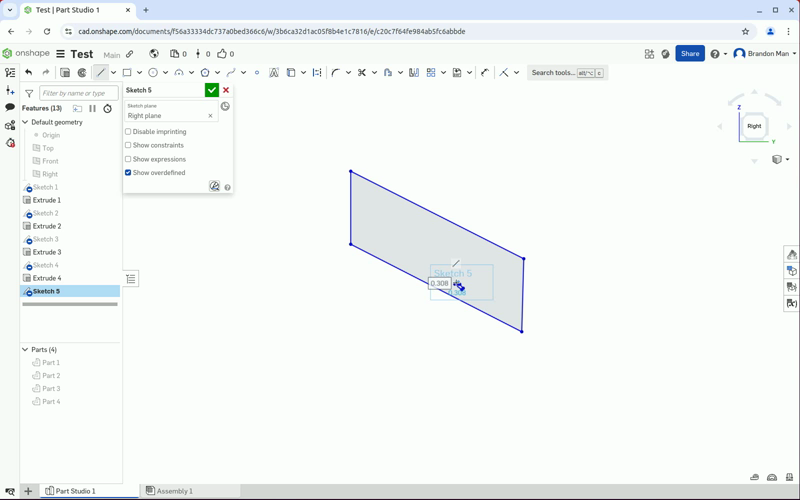
scroll(6)
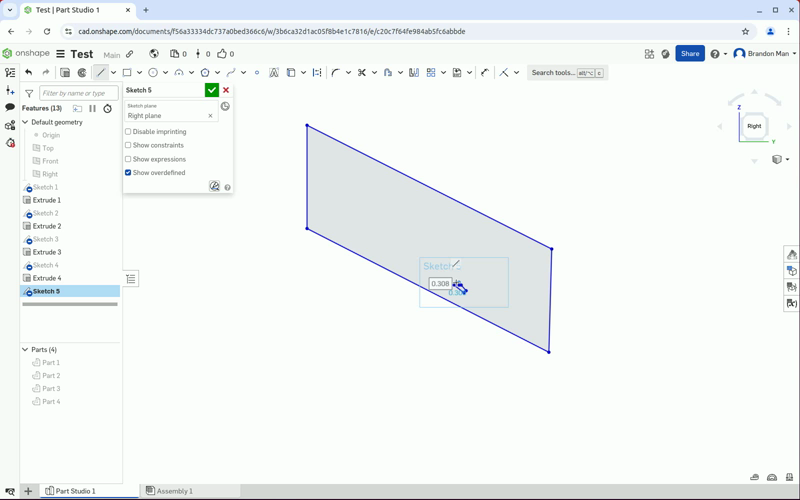
scroll(6)
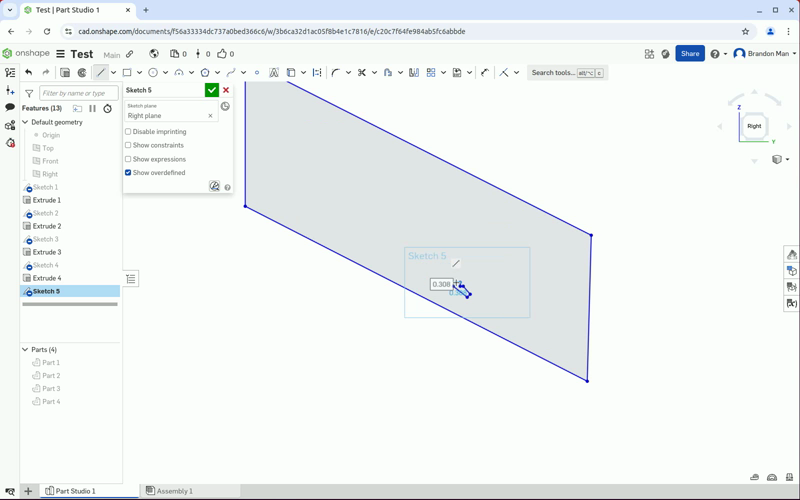
scroll(6)
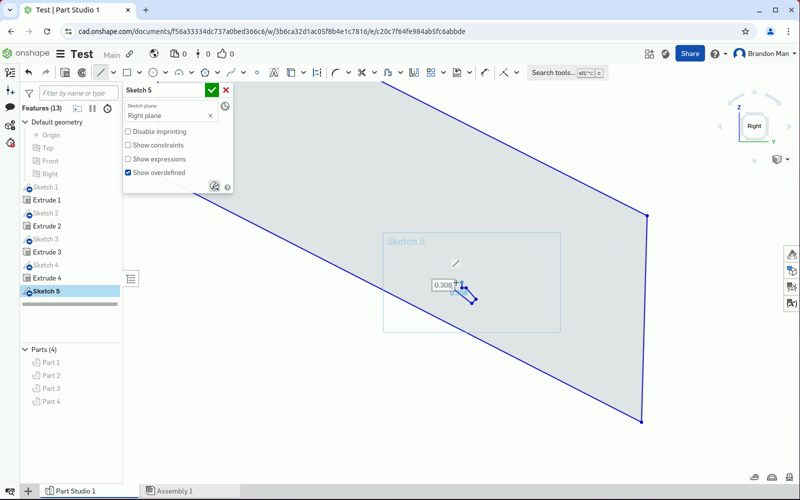
scroll(6)
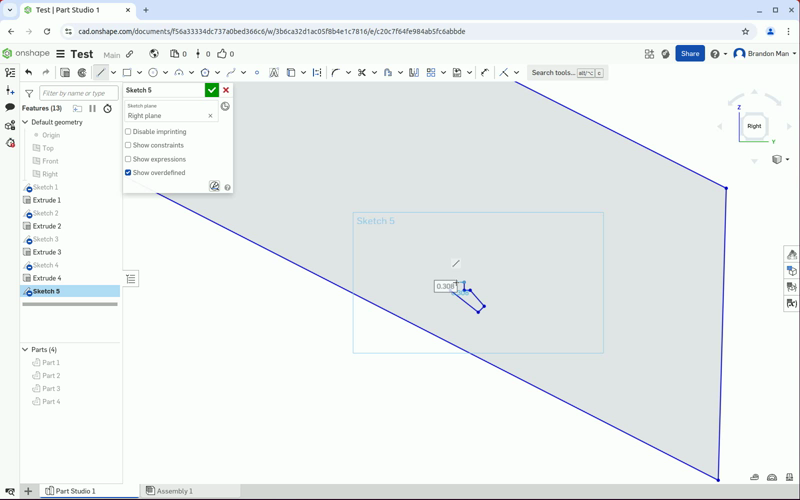
scroll(6)
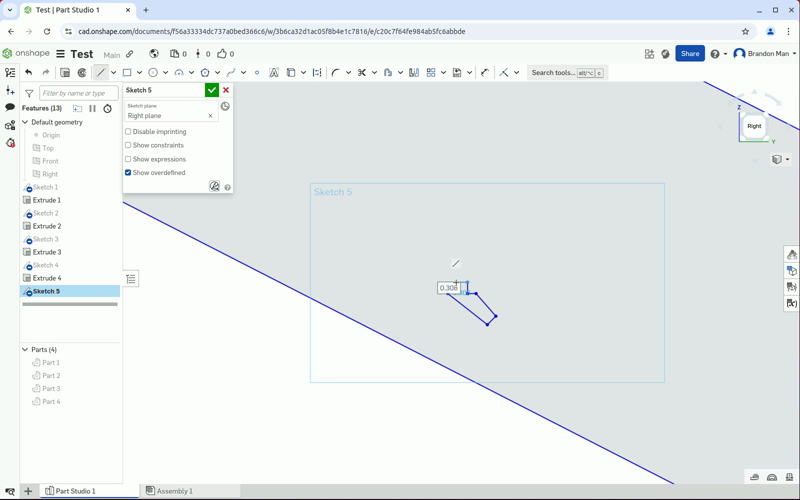
scroll(6)
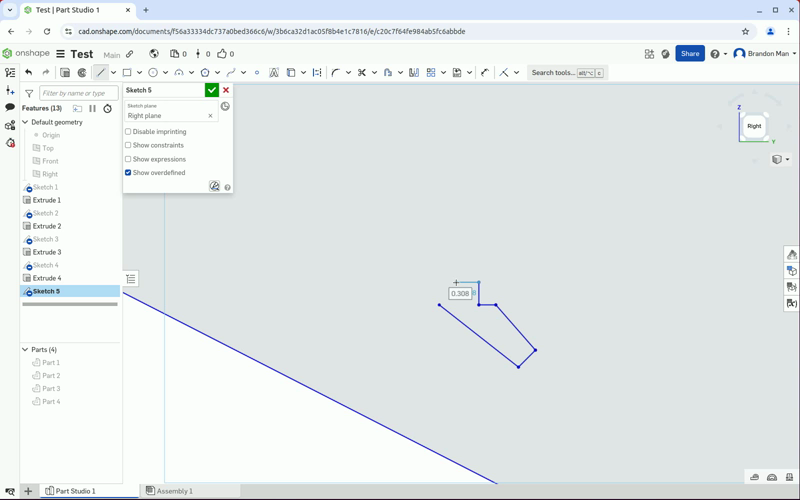
click(456, 282)
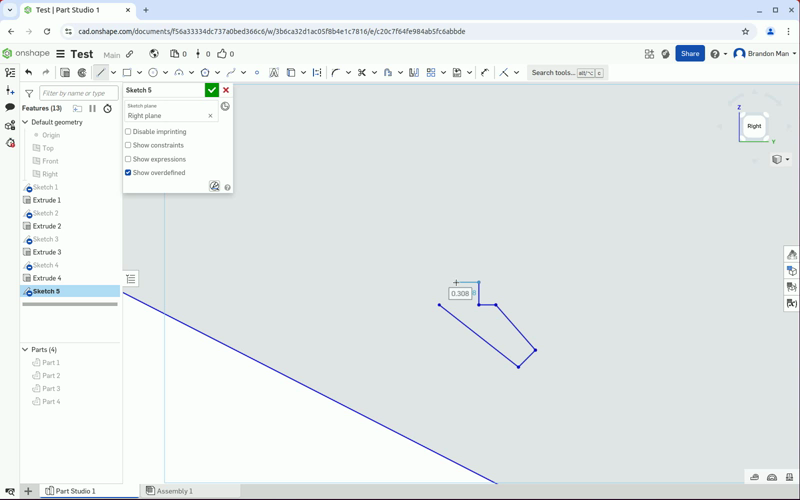
scroll(-6)
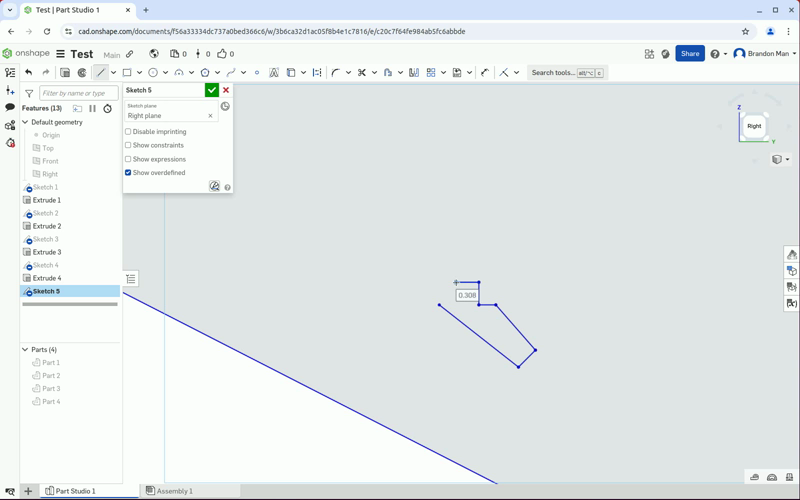
scroll(-6)
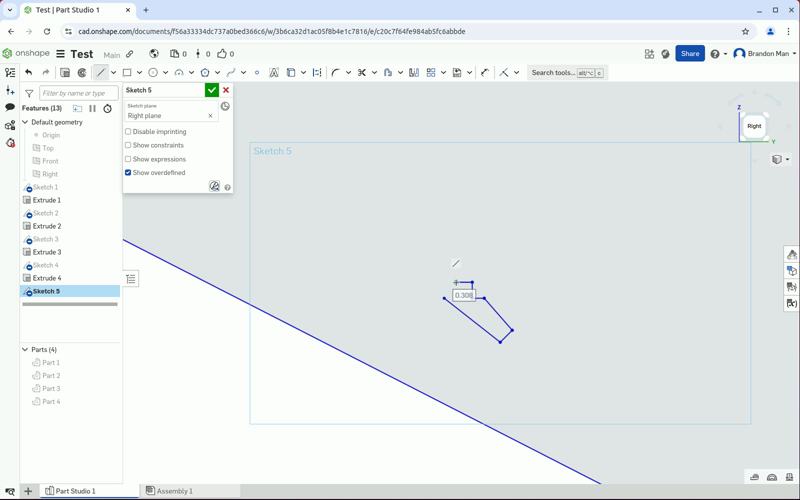
scroll(-6)
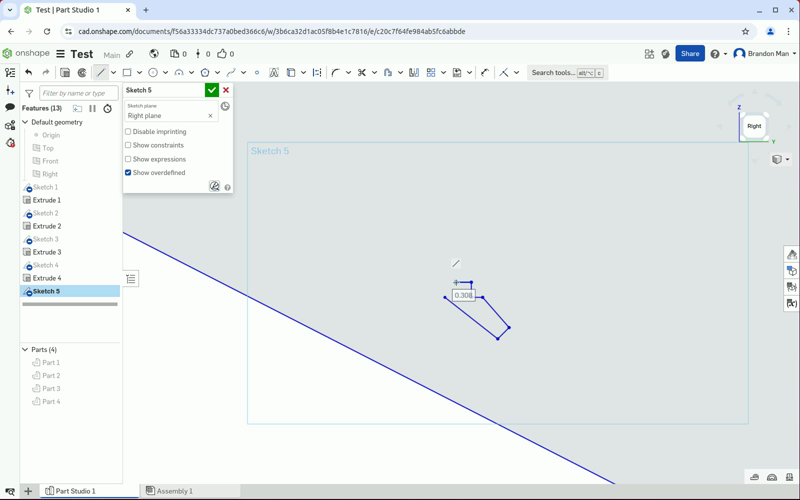
scroll(-6)
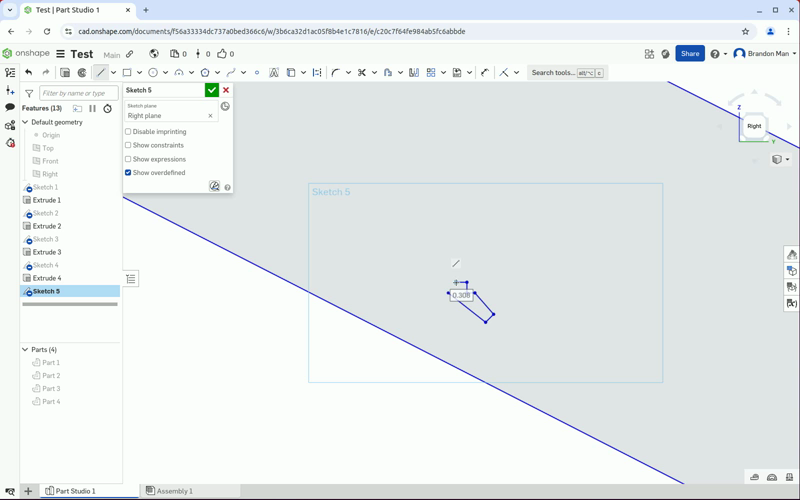
scroll(-6)
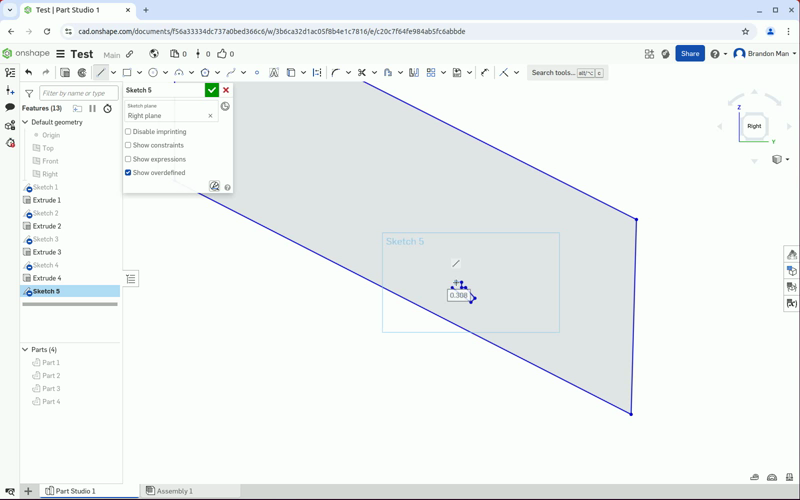
scroll(-6)
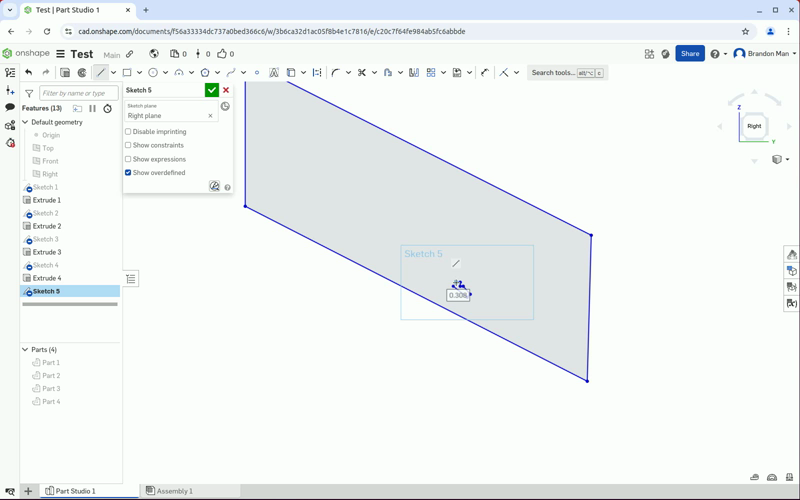
scroll(-6)
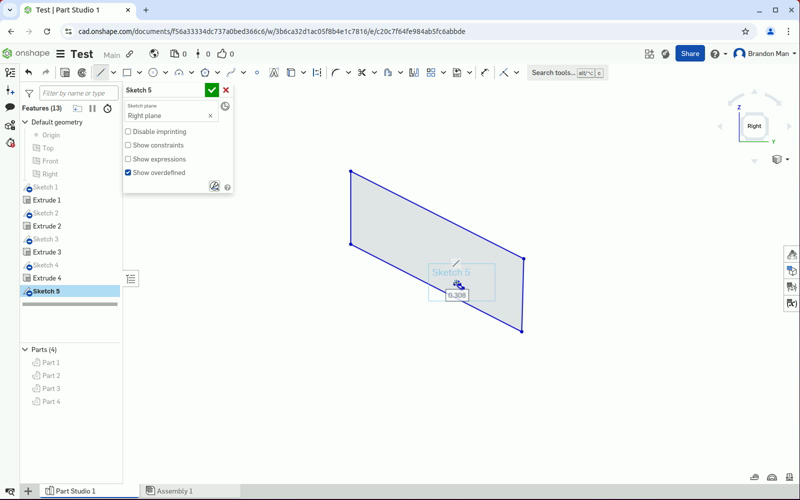
key_up(shift)
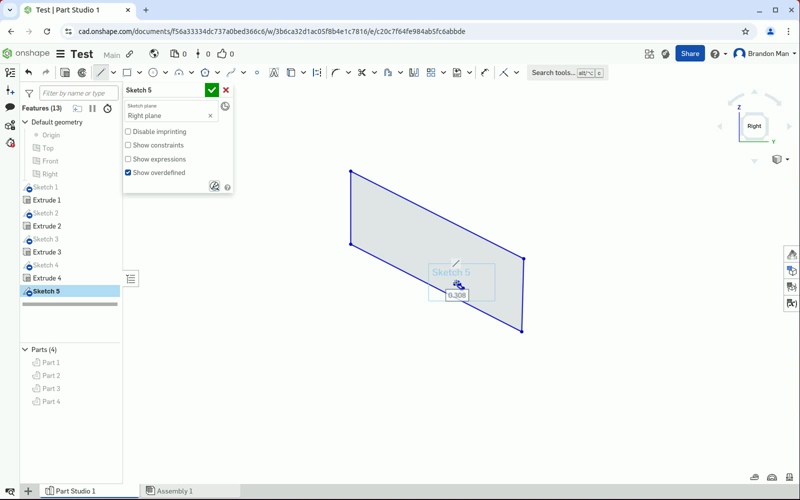
mouse_move(486, 282)
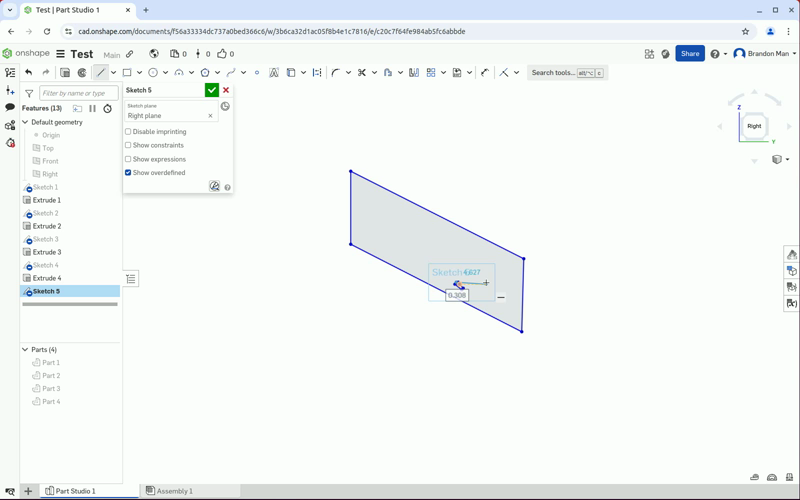
key_down(shift)
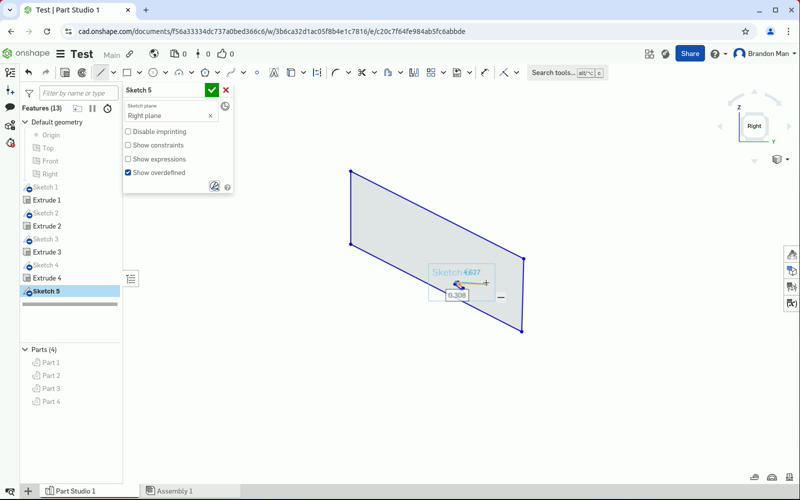
mouse_move(454, 284)
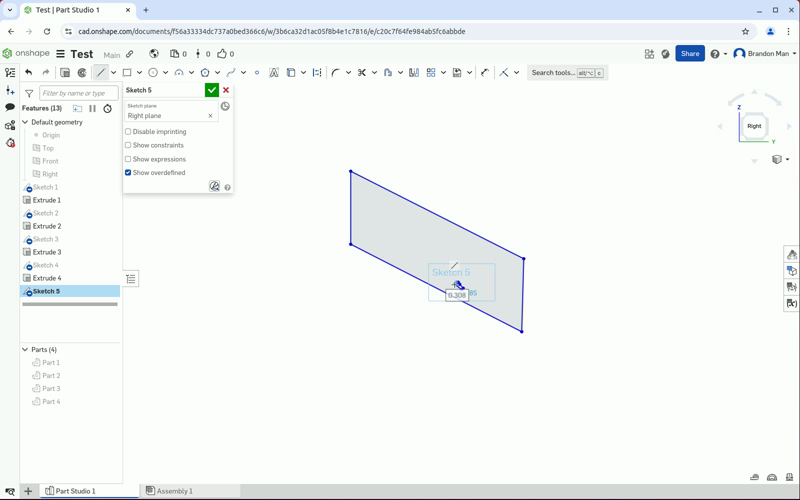
scroll(6)
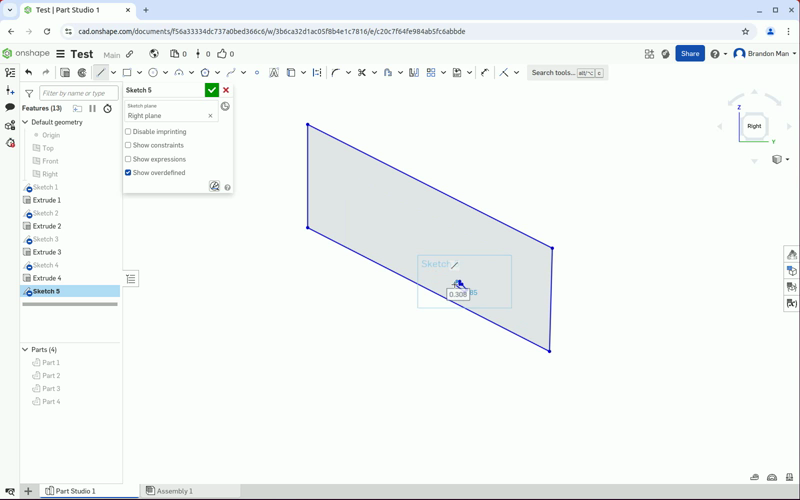
scroll(6)
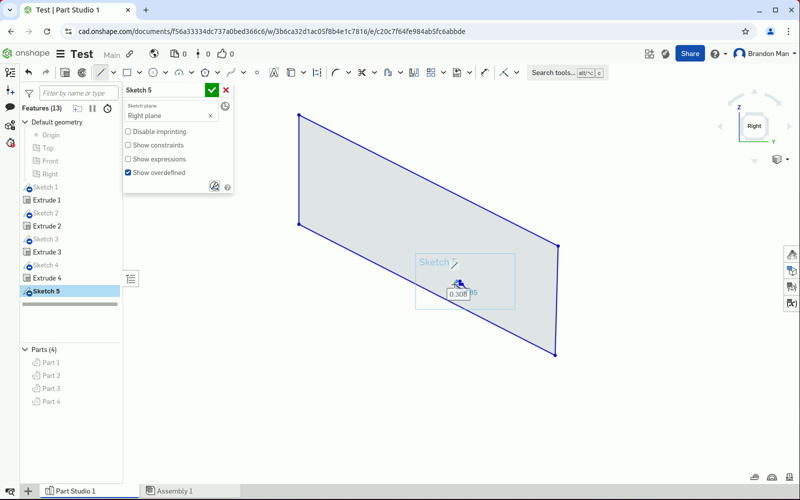
scroll(6)
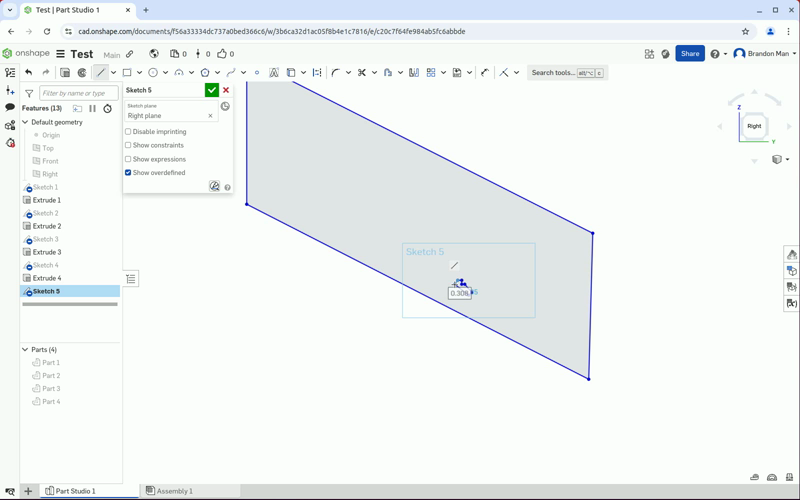
scroll(6)
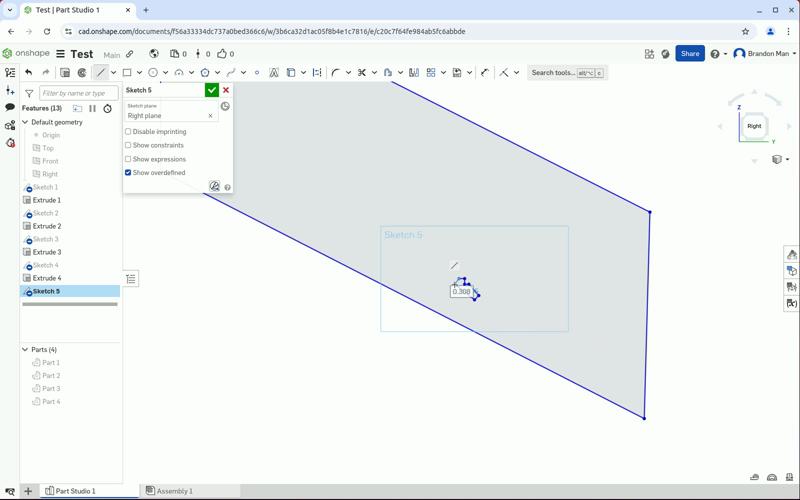
scroll(6)
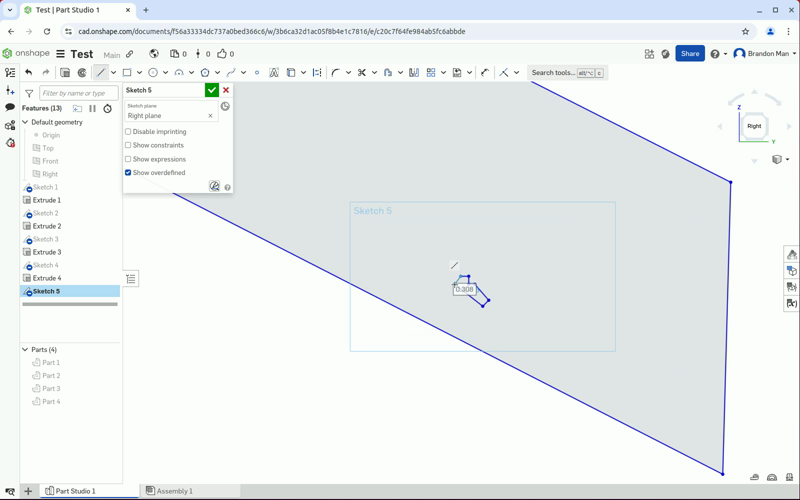
scroll(6)
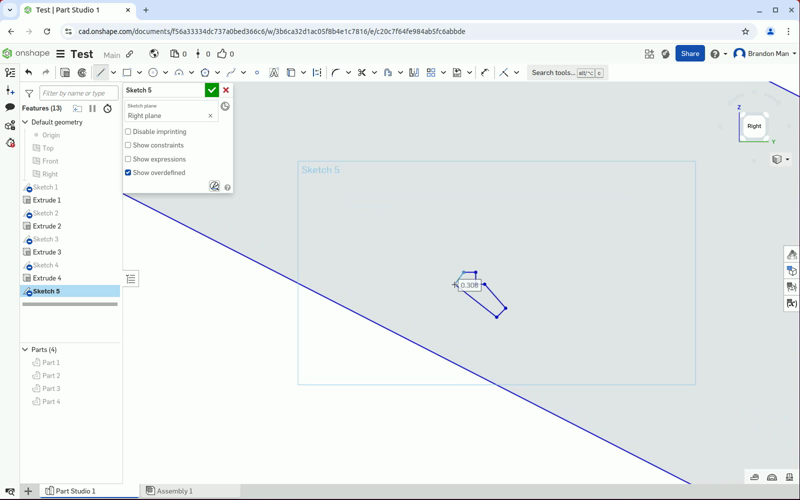
scroll(6)
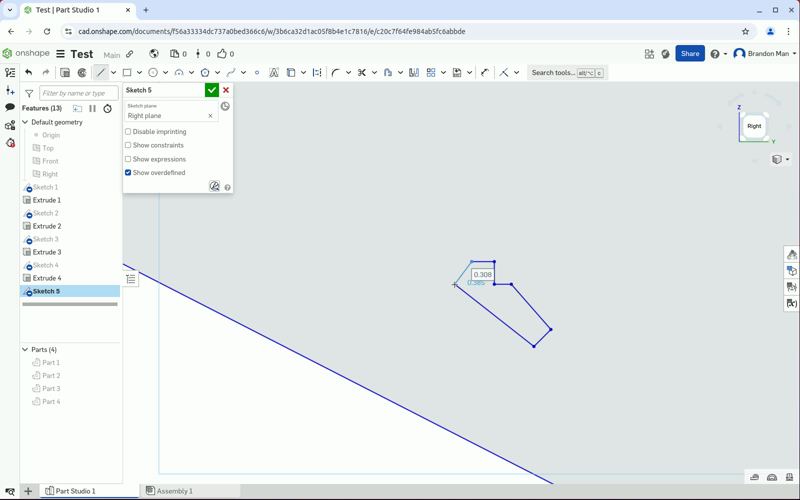
key_up(shift)
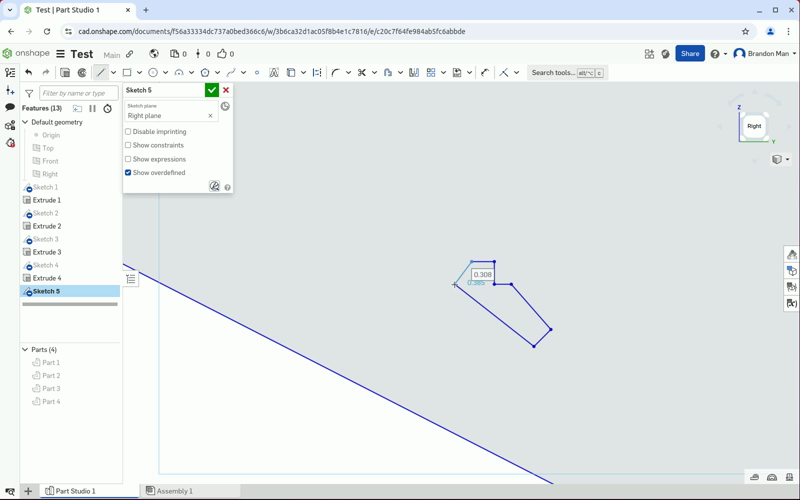
click(454, 284)
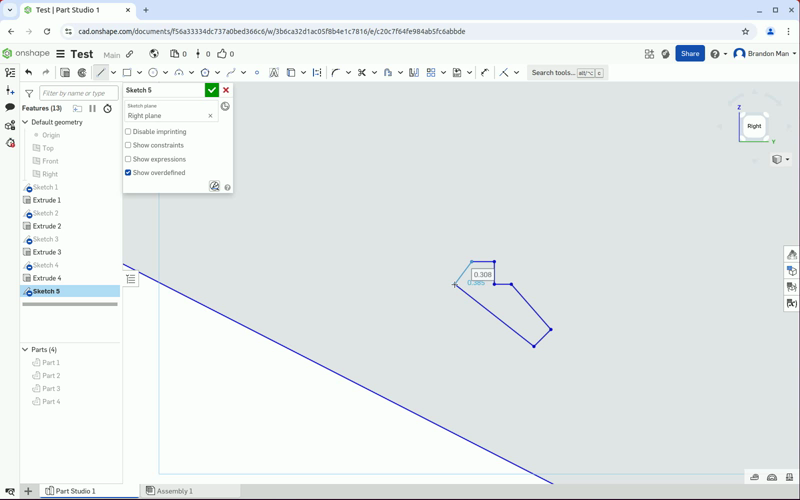
scroll(-6)
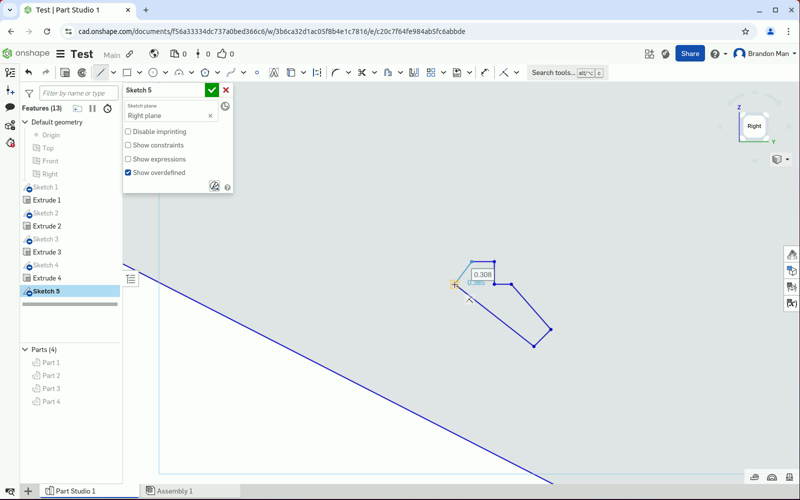
scroll(-6)
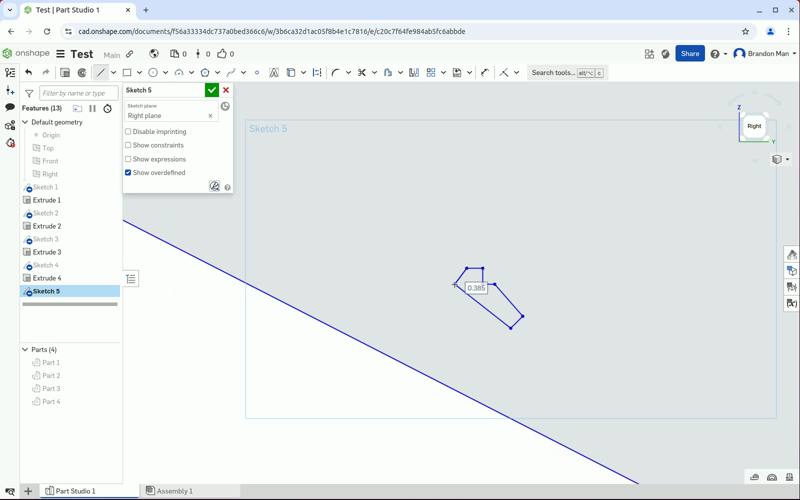
scroll(-6)
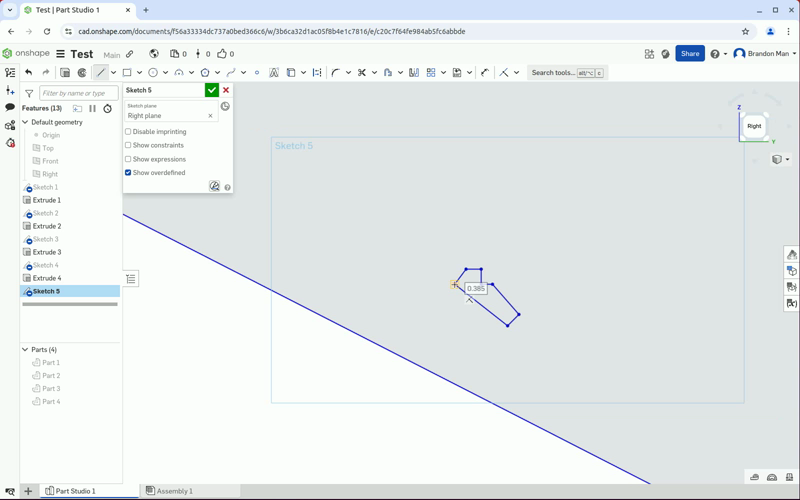
scroll(-6)
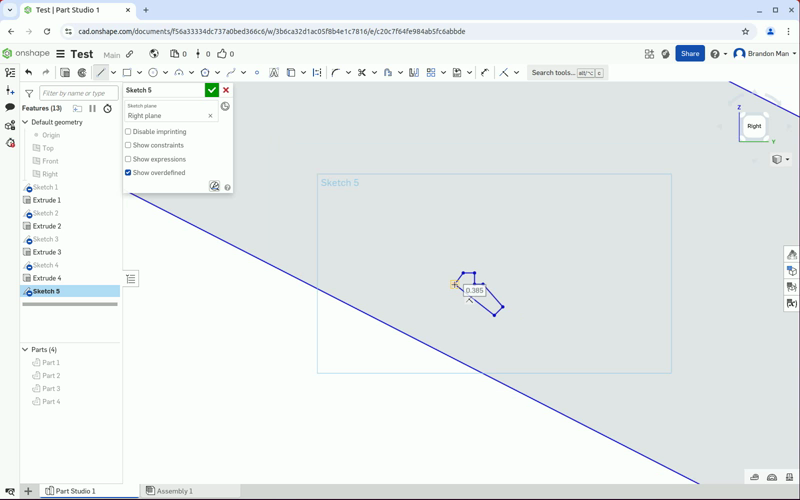
scroll(-6)
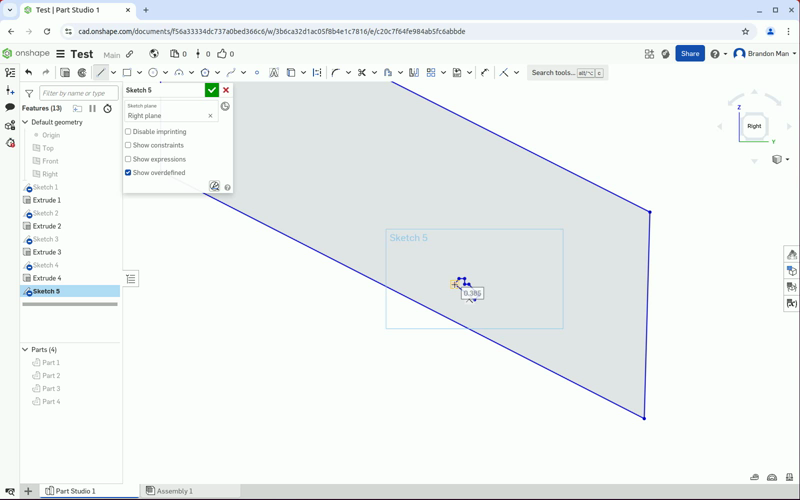
scroll(-6)
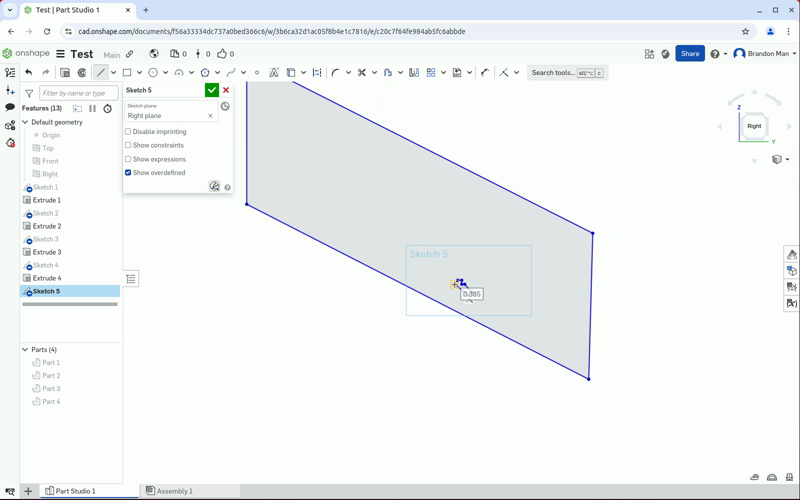
scroll(-6)
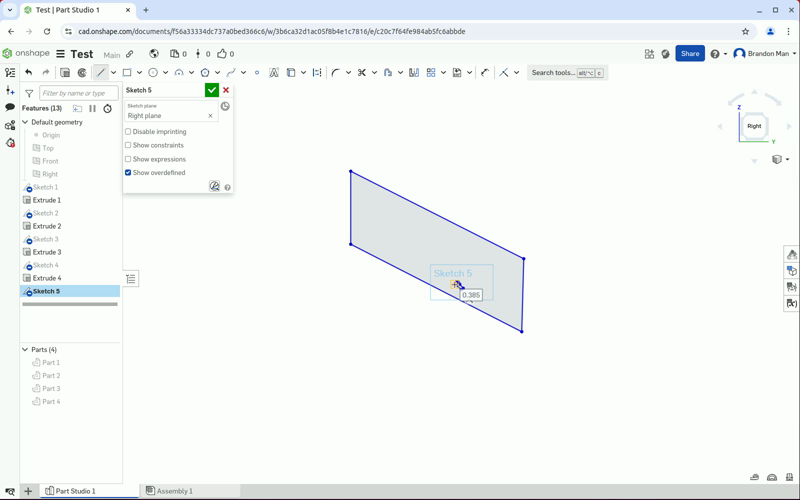
key(esc)
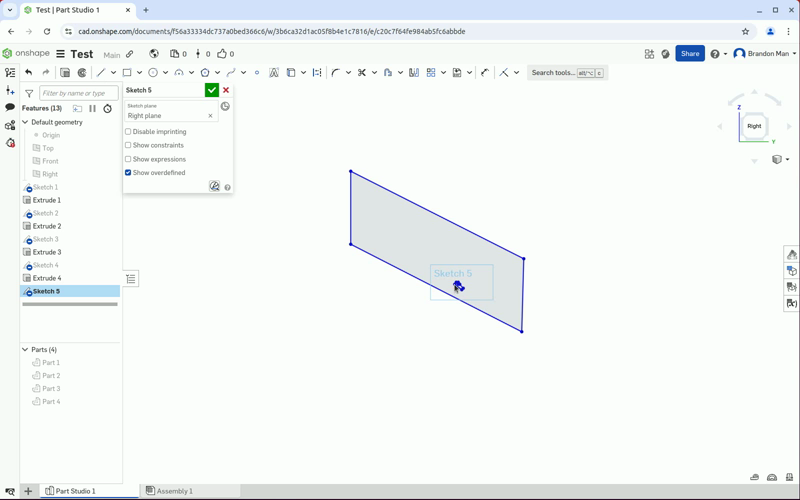
mouse_move(491, 279)
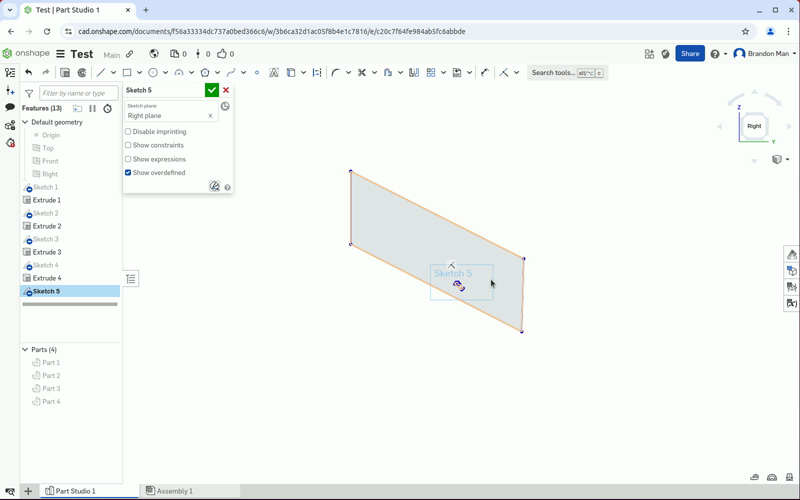
click(491, 279)
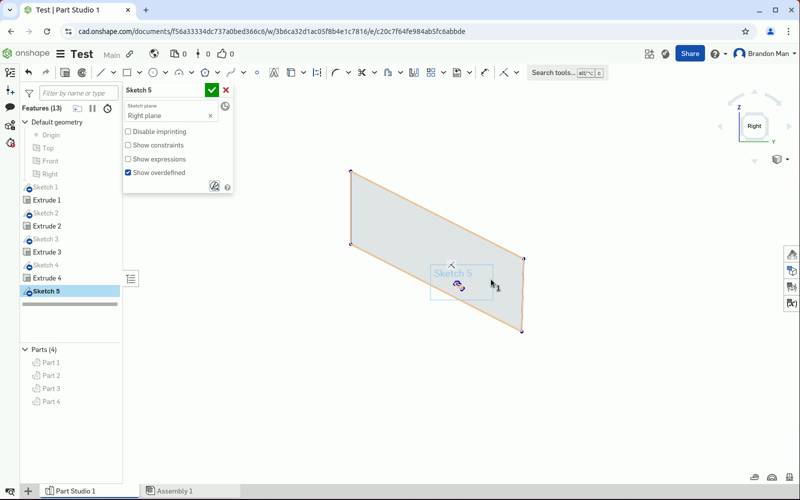
mouse_move(73, 352)
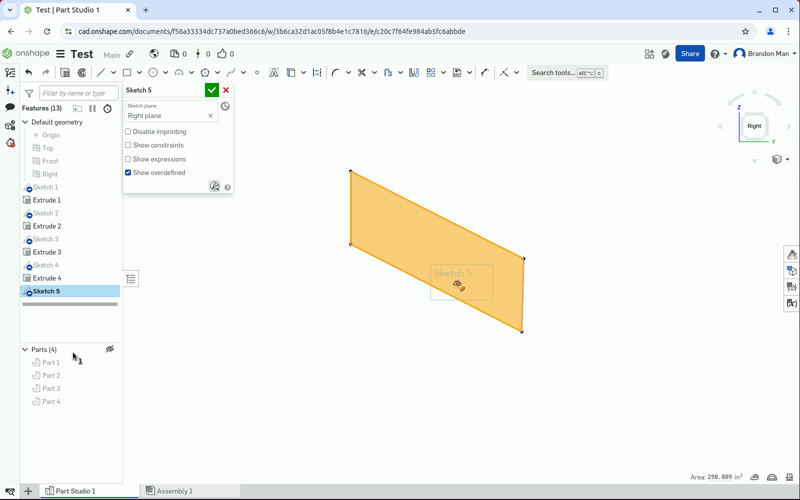
key(shift+y)
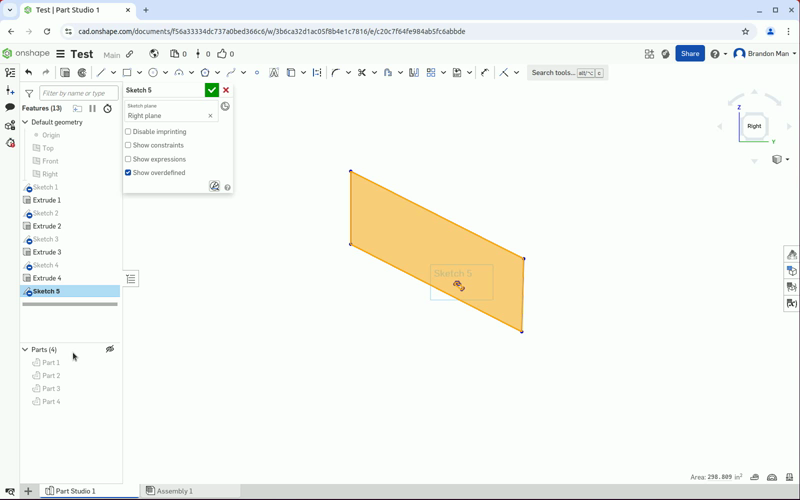
key(shift+e)
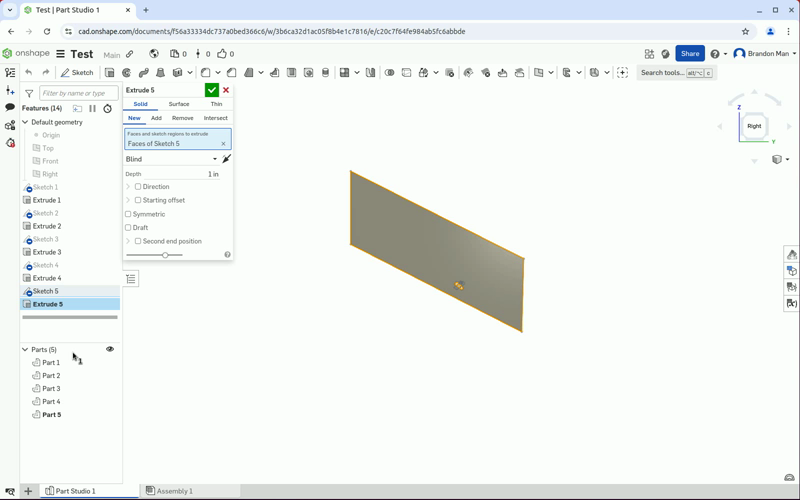
mouse_move(143, 106)
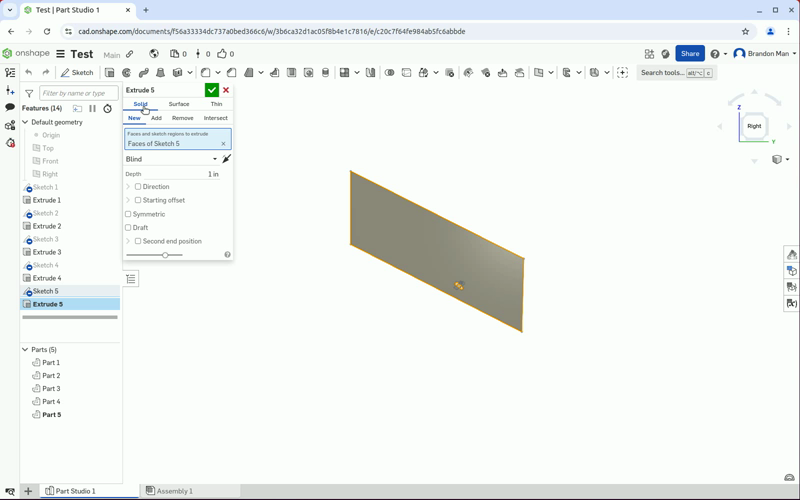
click(143, 106)
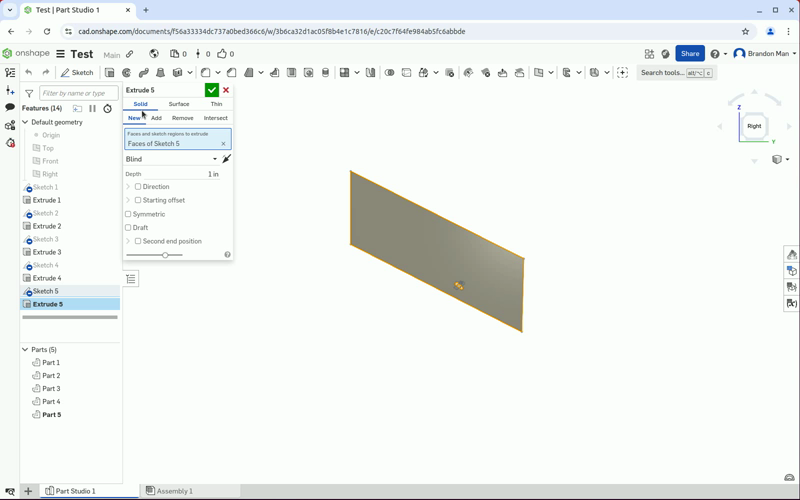
mouse_move(137, 120)
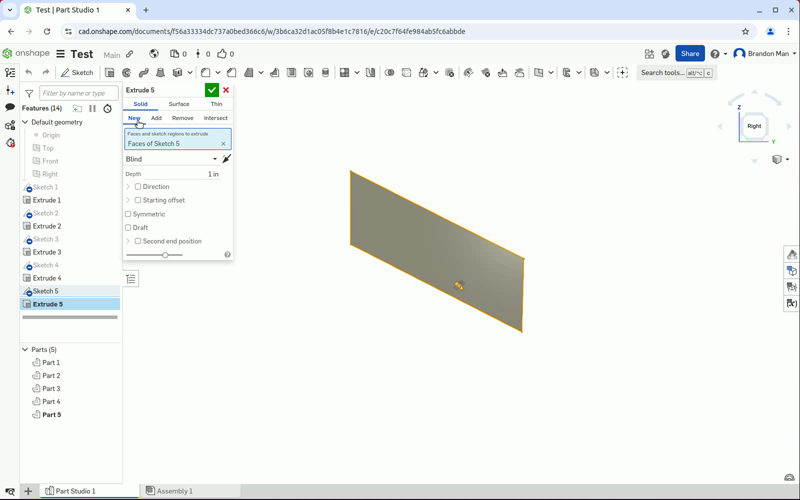
click(137, 120)
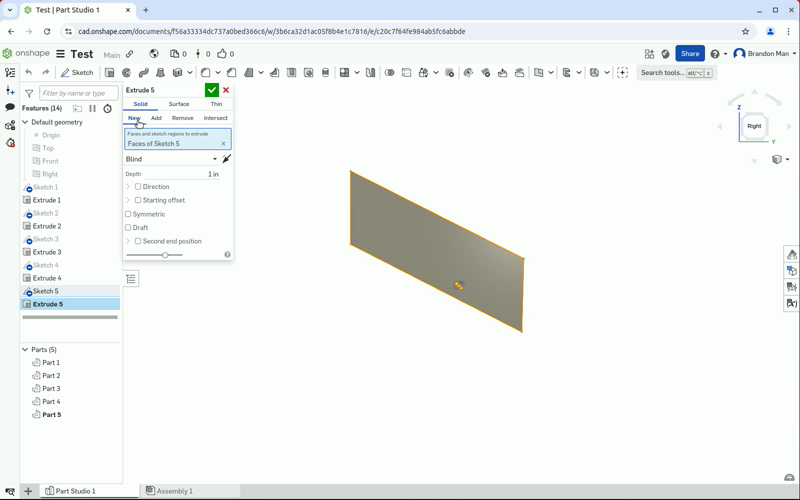
key(tab, 4)
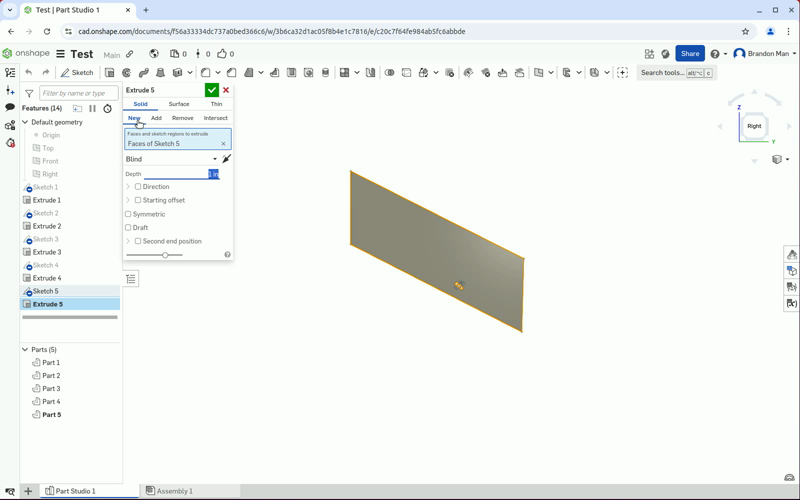
text(-0.241)
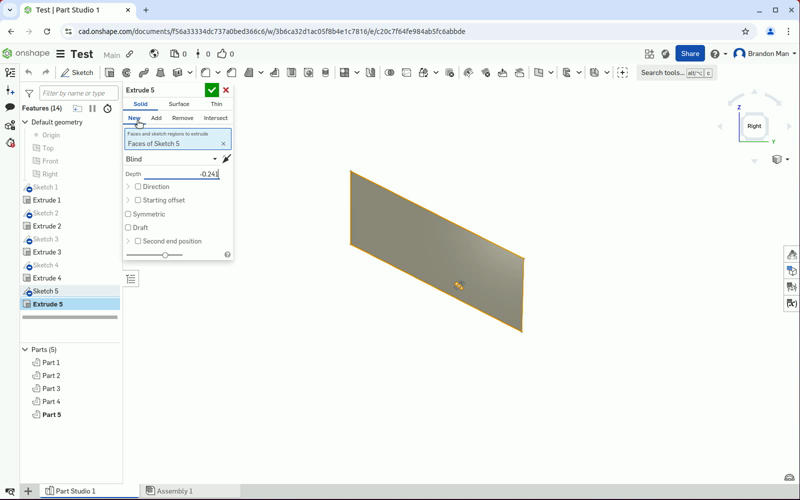
key(enter)
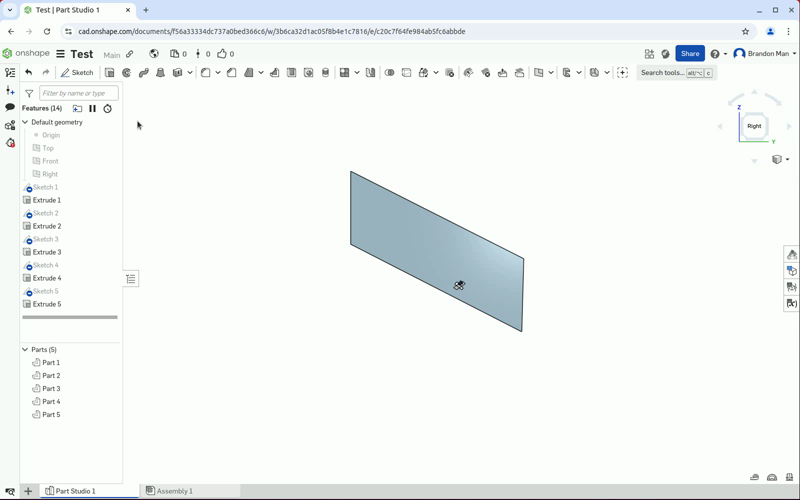
key(shift+h)
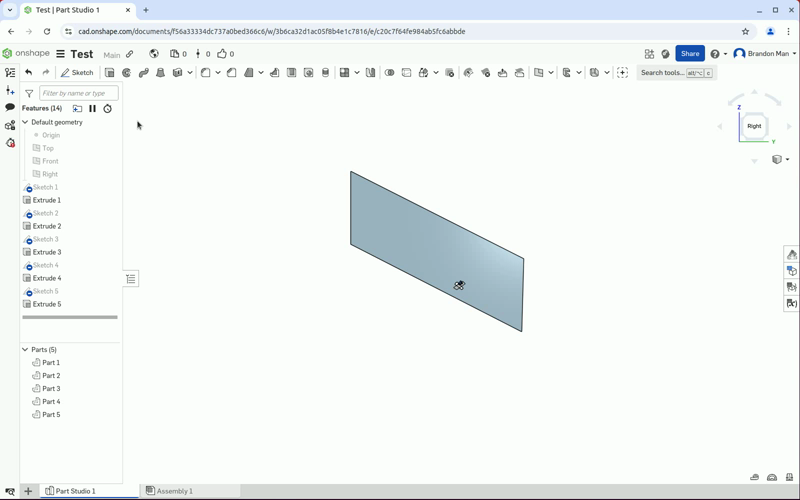
key(shift+h)
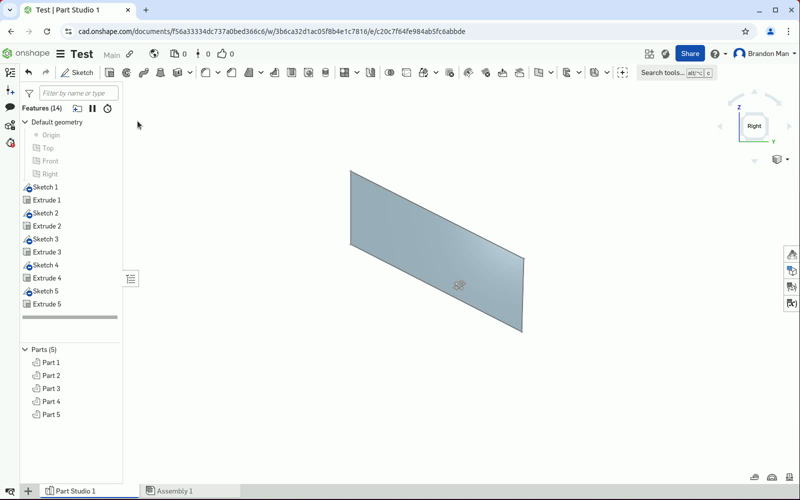
key(shift+7)
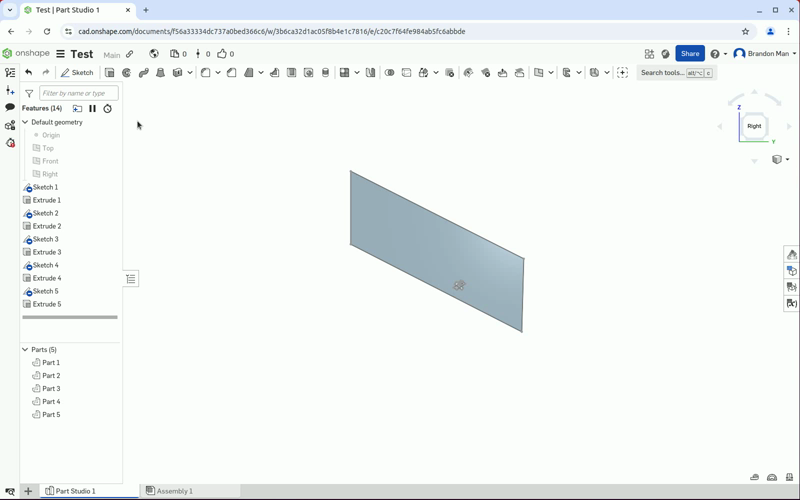
key(right, 2)
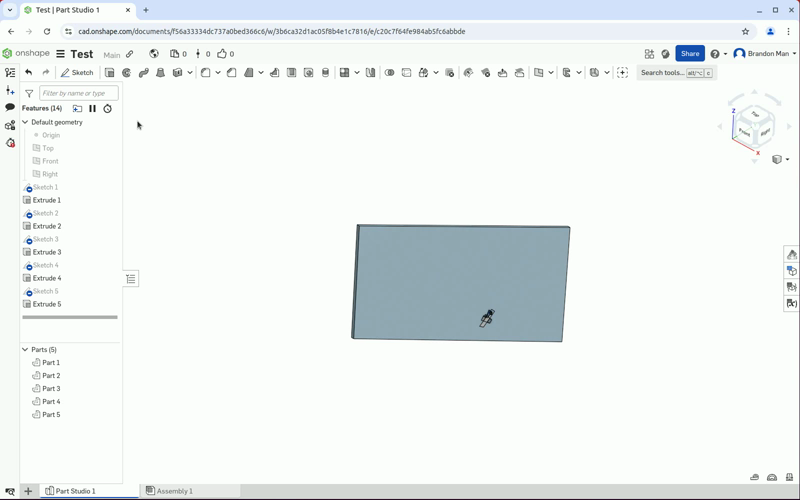
key(down, 2)
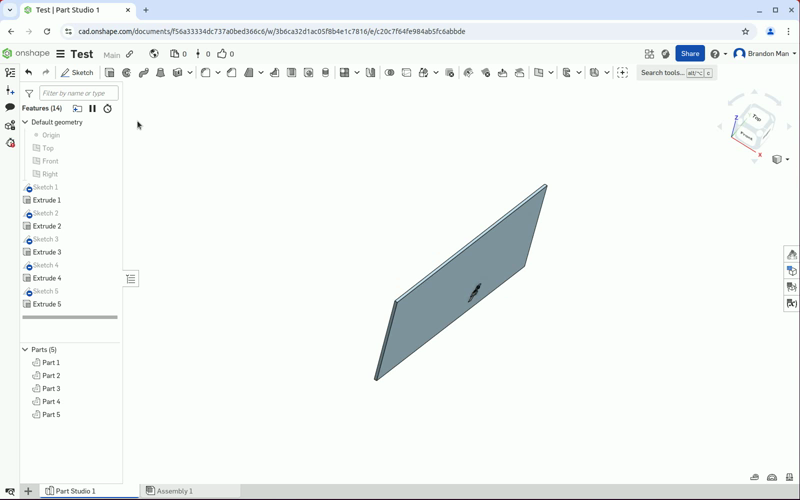
key(up, 2)
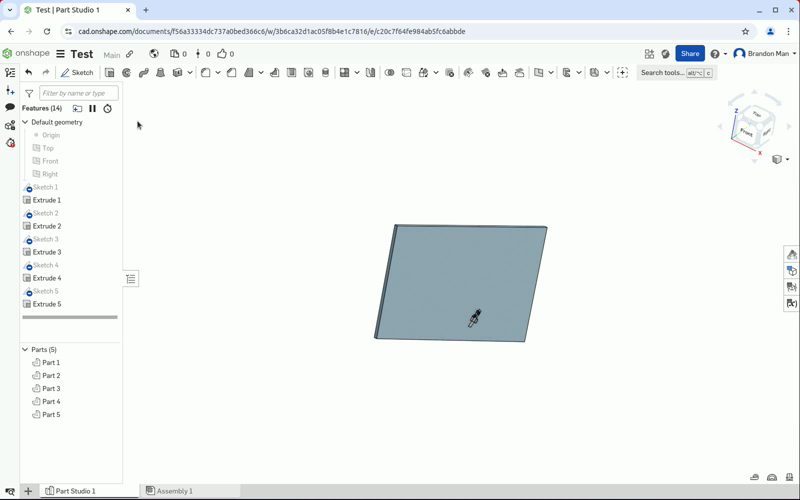
key(left, 2)
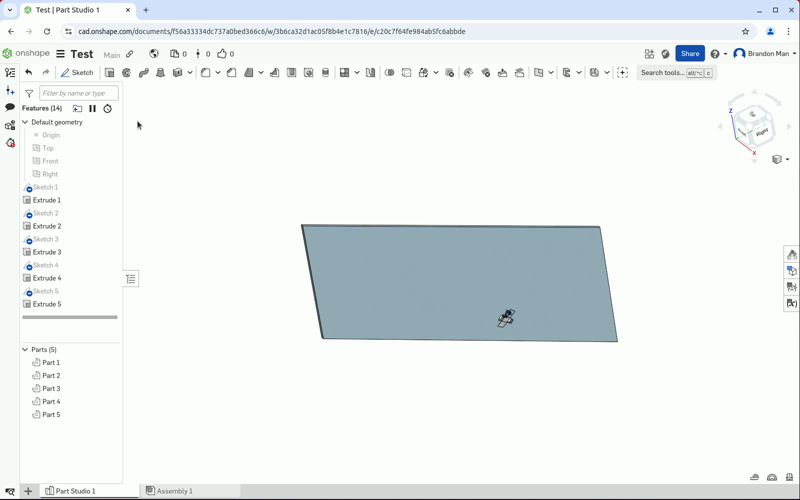
mouse_move(73, 189)
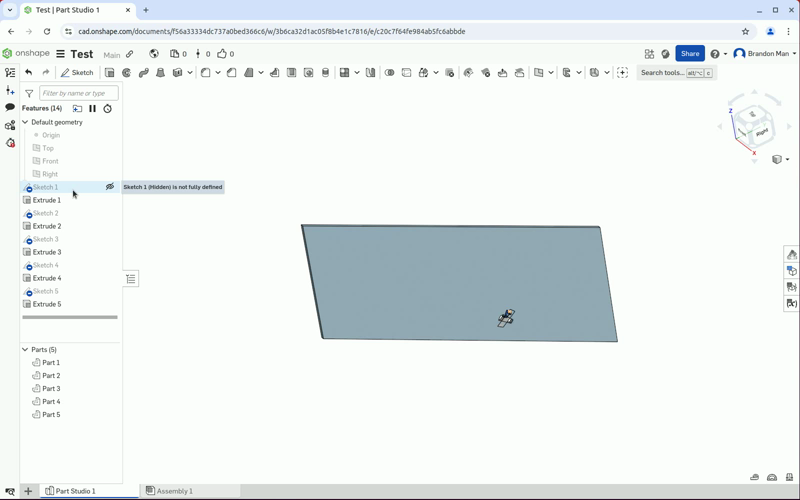
click(73, 189)